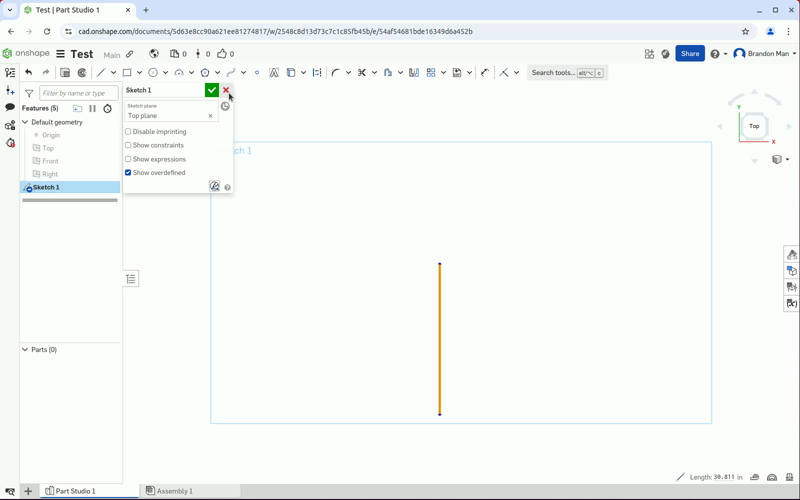
key(shift+h)
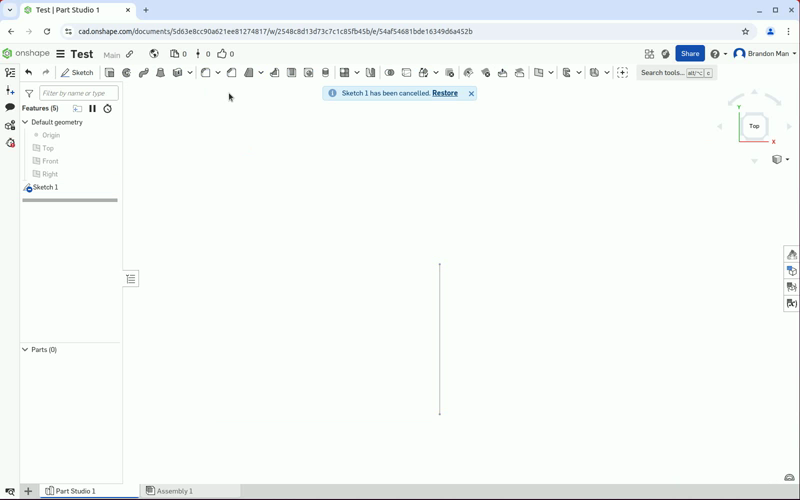
key(shift+s)
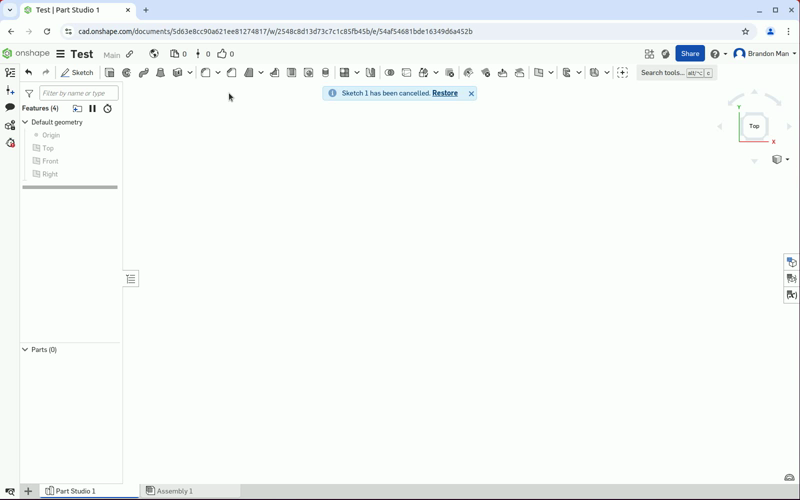
mouse_move(73, 150)
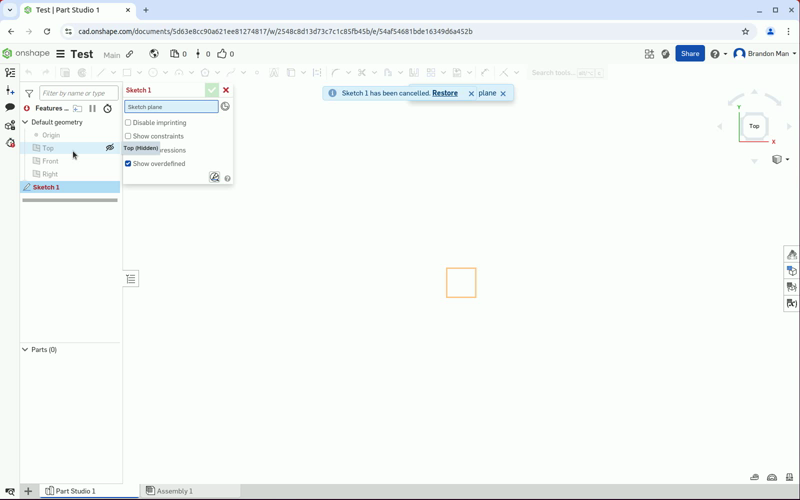
click(73, 150)
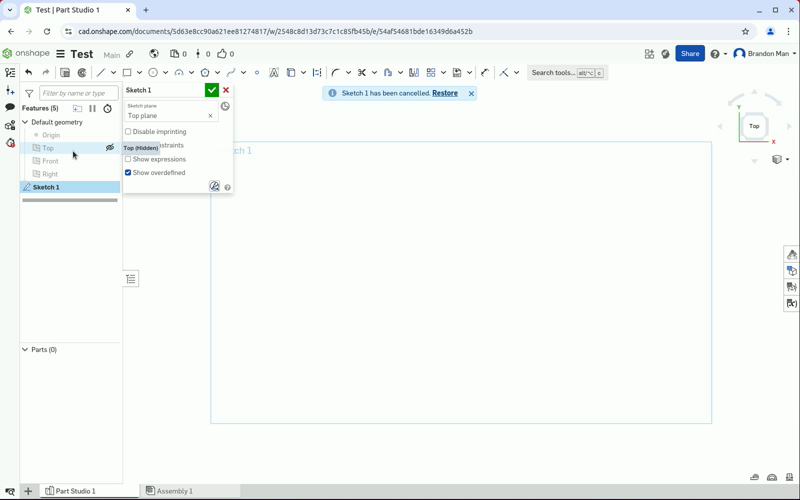
mouse_move(73, 352)
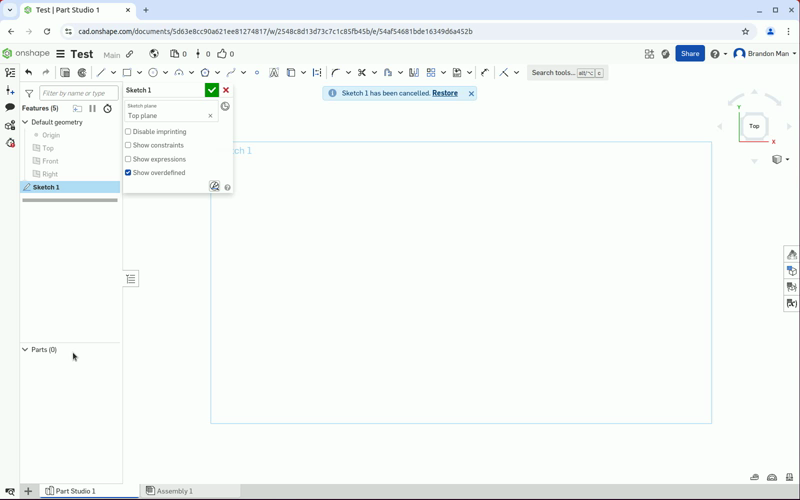
key(y)
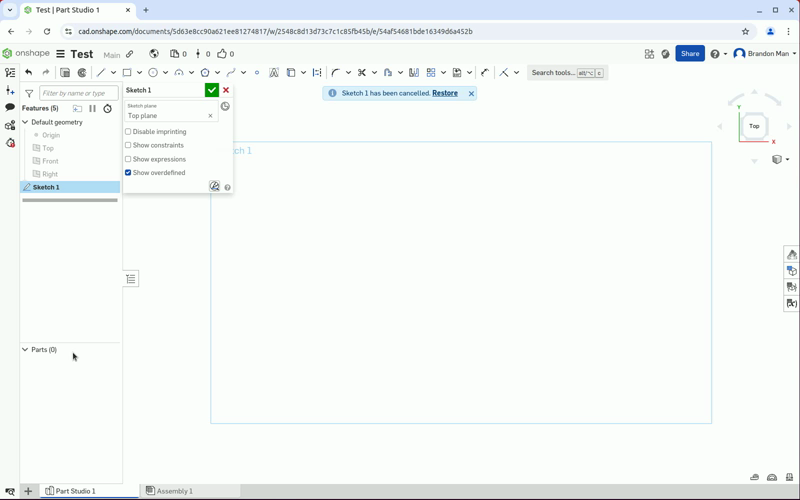
key(l)
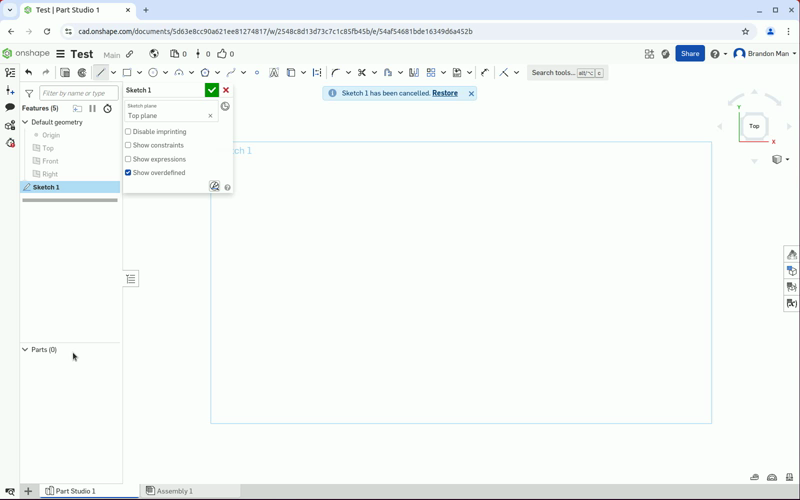
key_down(shift)
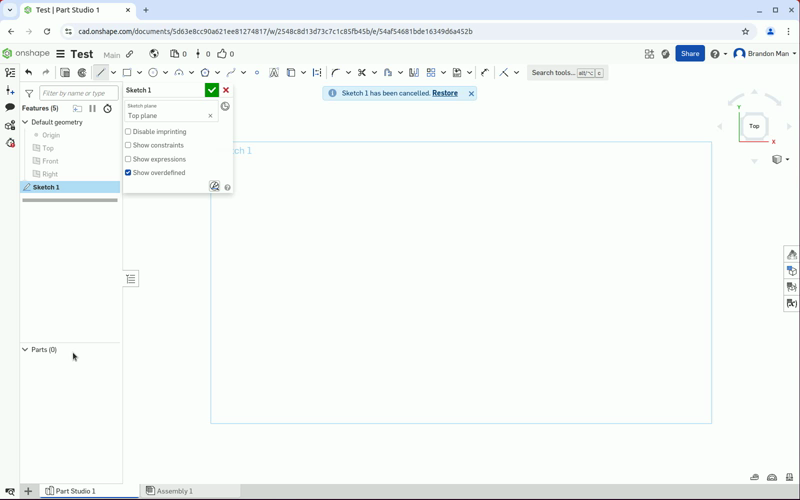
mouse_move(348, 363)
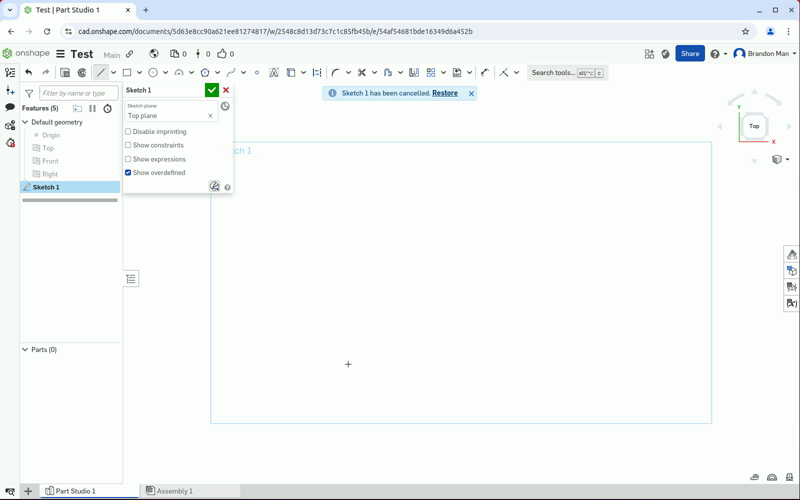
click(348, 363)
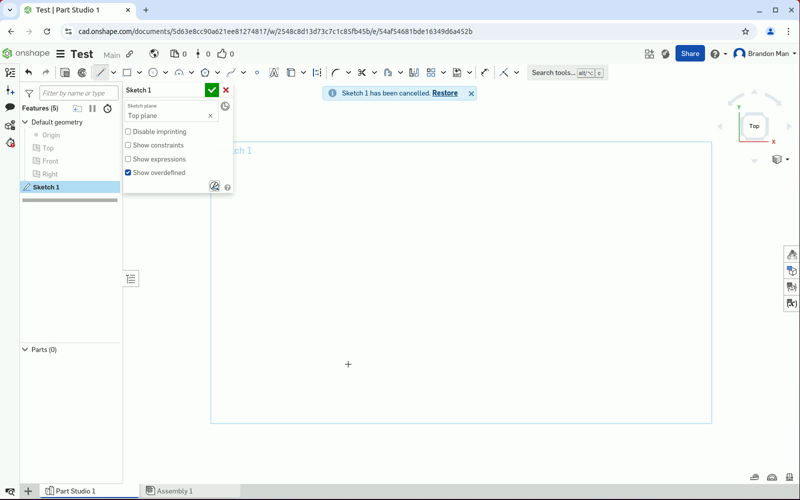
key_up(shift)
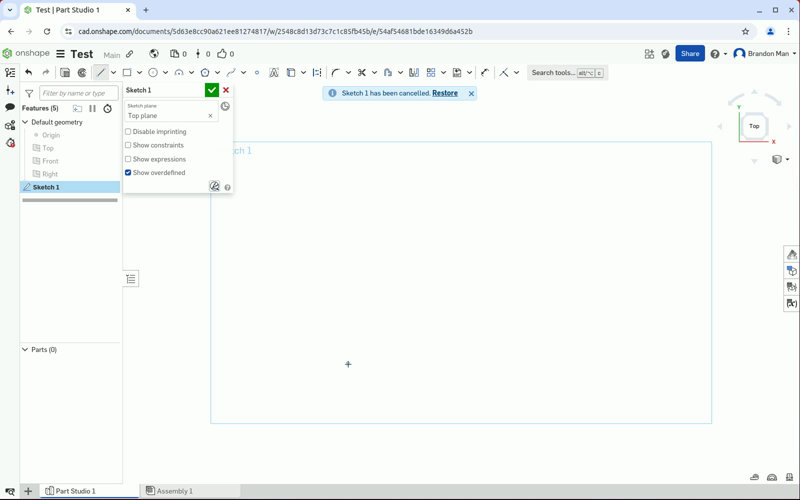
key_down(shift)
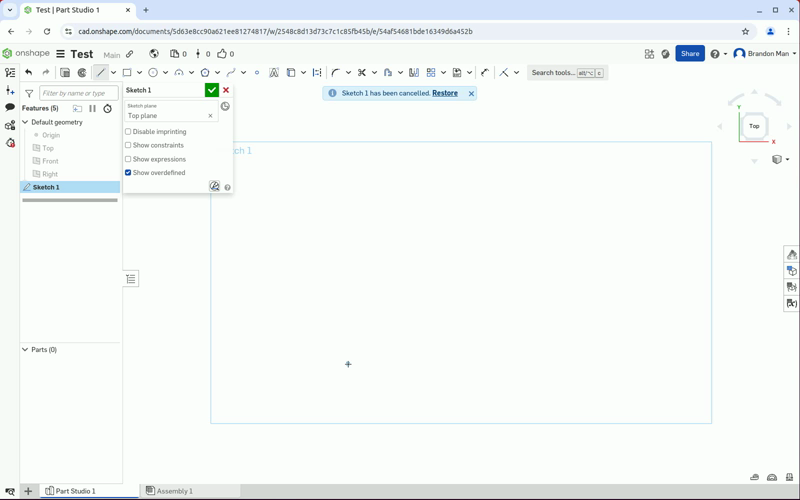
mouse_move(572, 363)
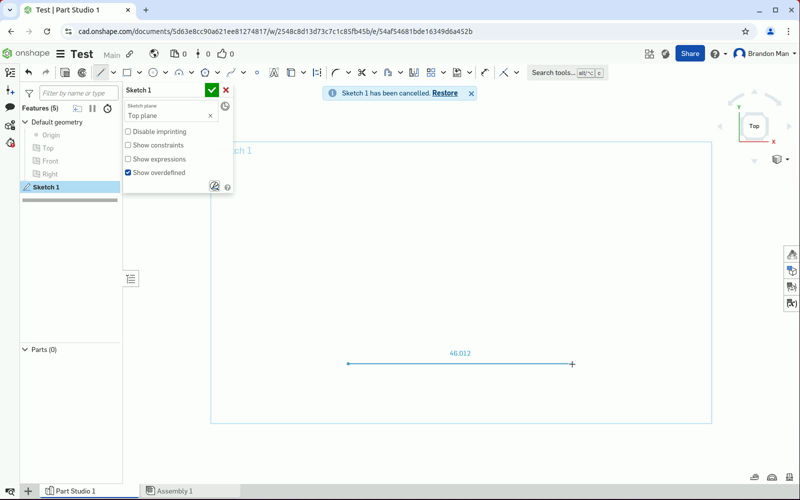
click(572, 363)
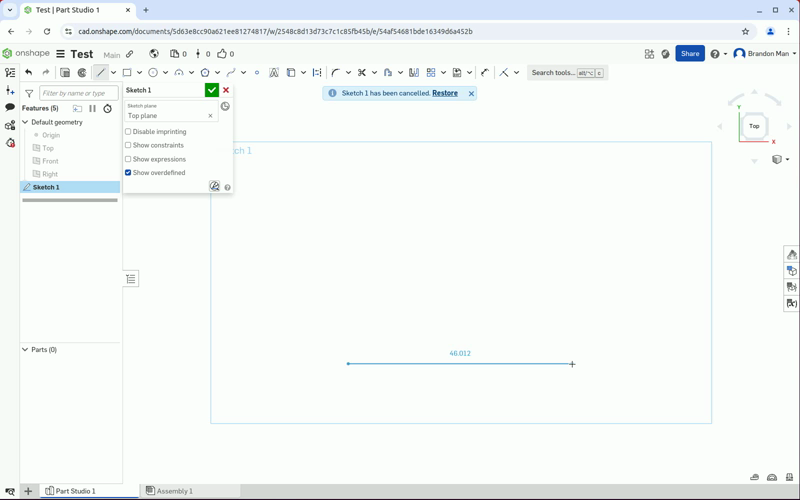
key_up(shift)
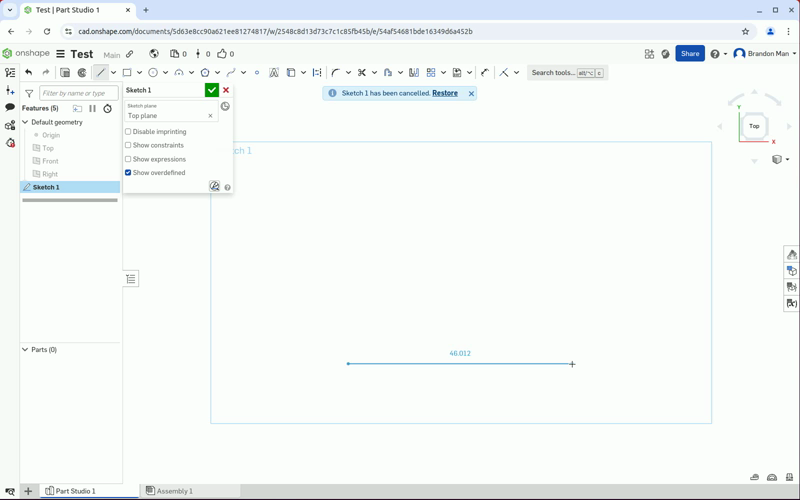
key_down(shift)
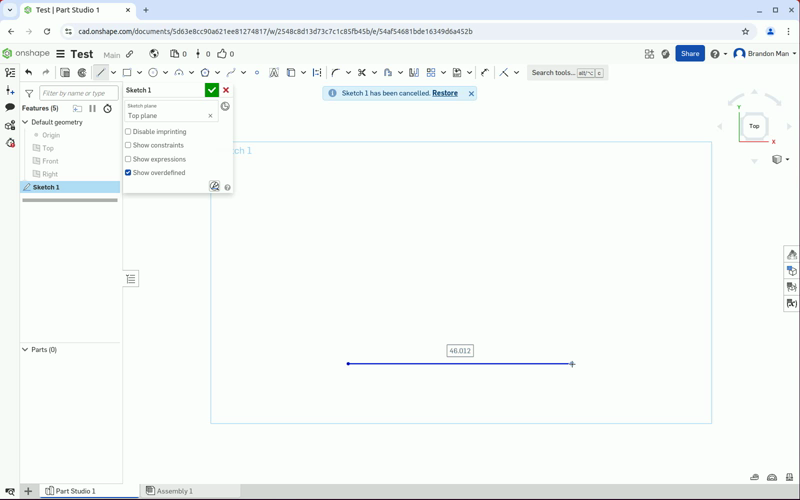
mouse_move(572, 203)
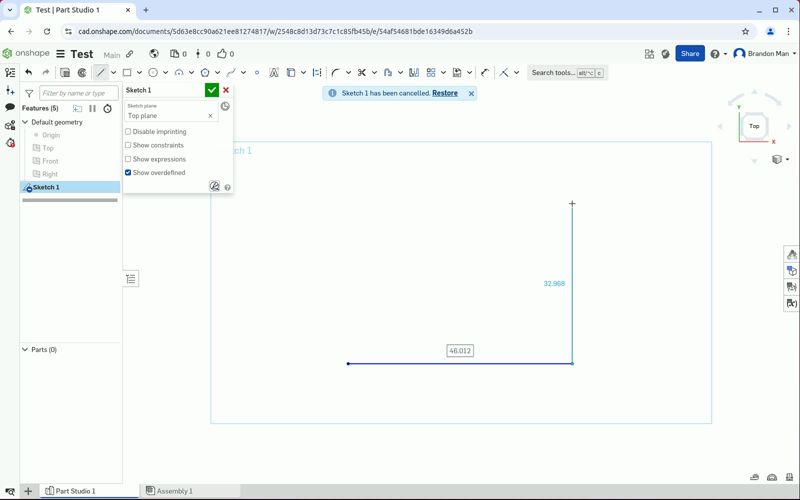
click(572, 203)
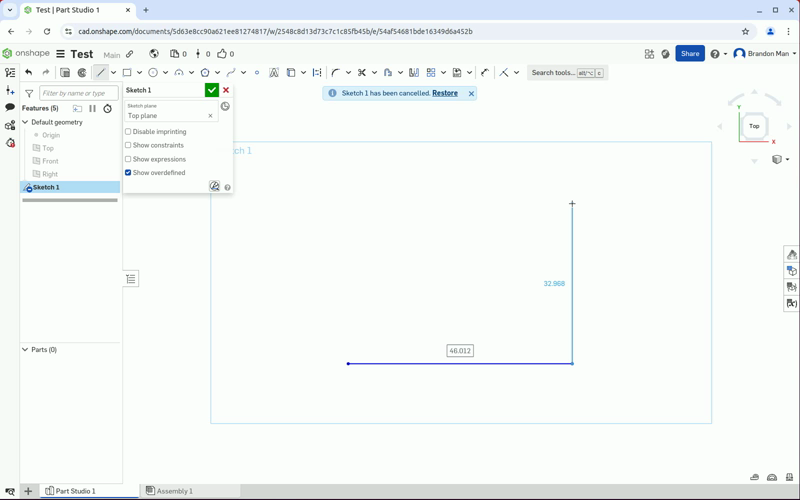
key_up(shift)
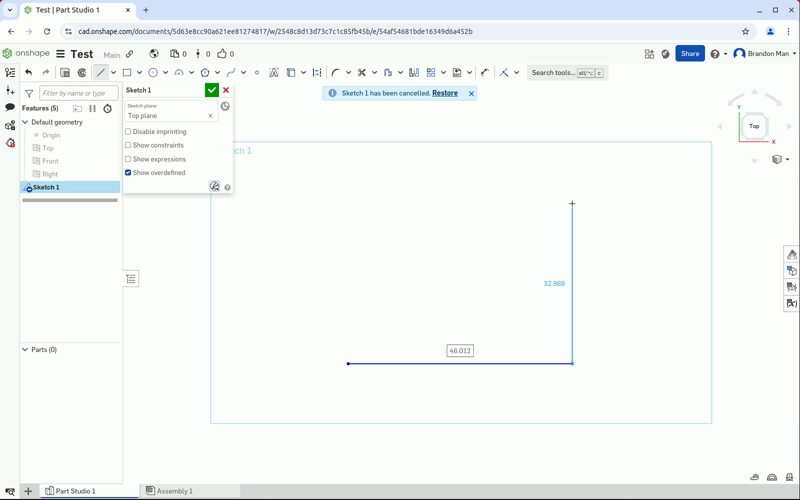
key_down(shift)
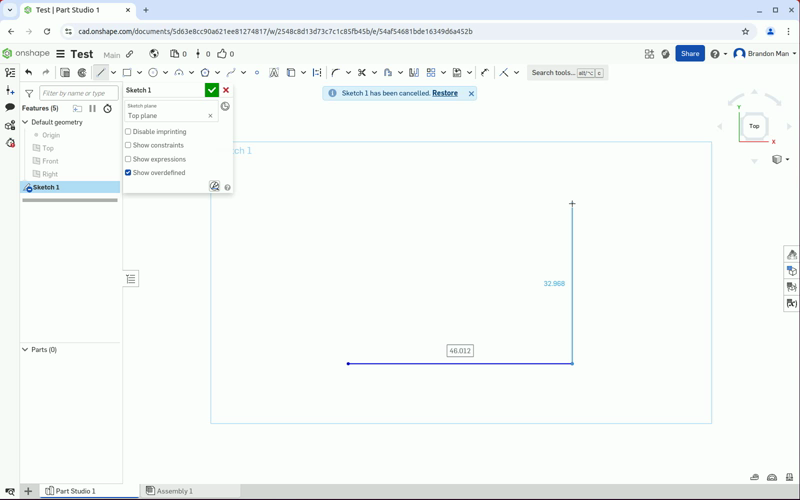
mouse_move(348, 203)
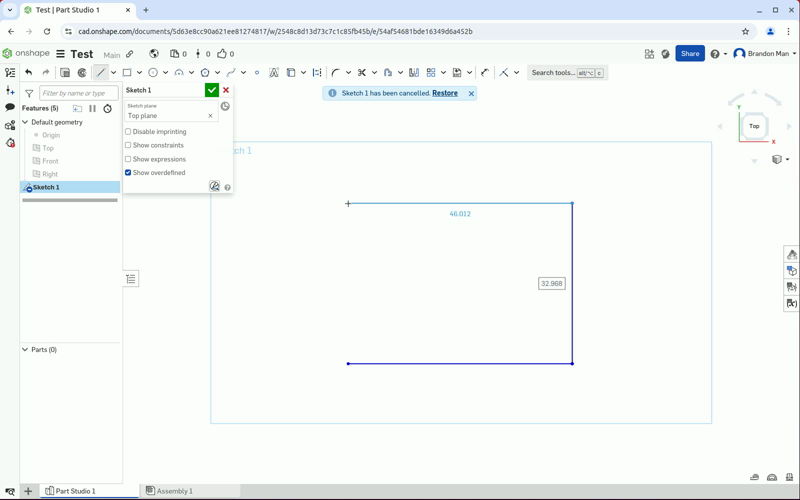
click(348, 203)
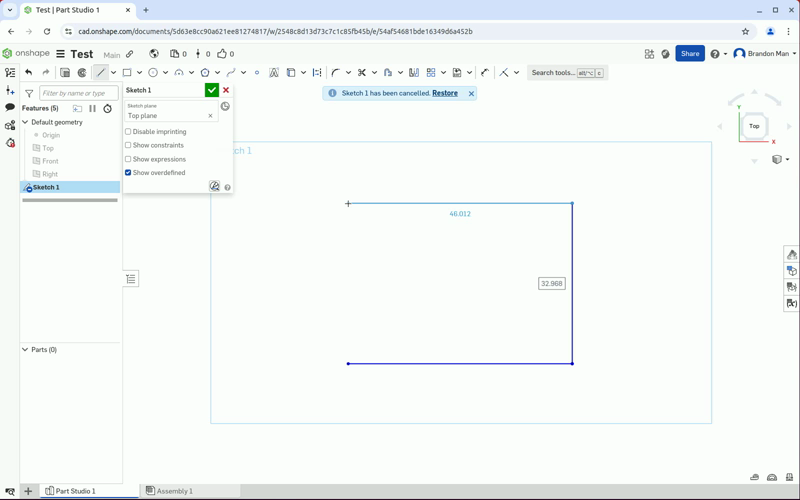
key_up(shift)
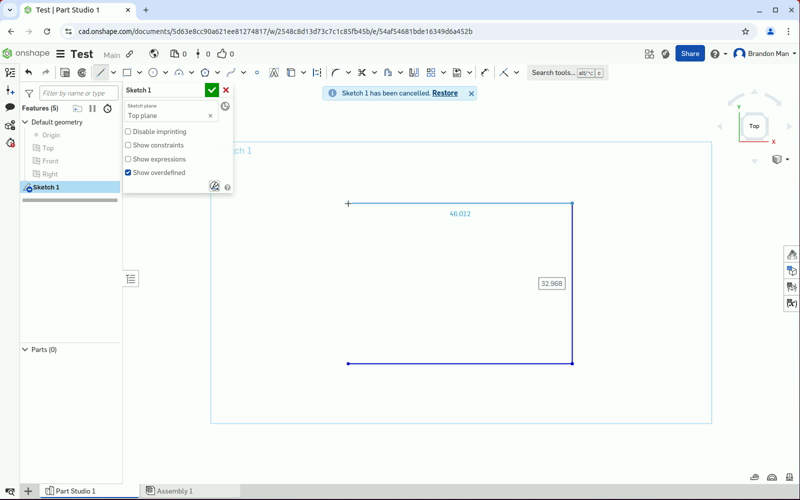
key_down(shift)
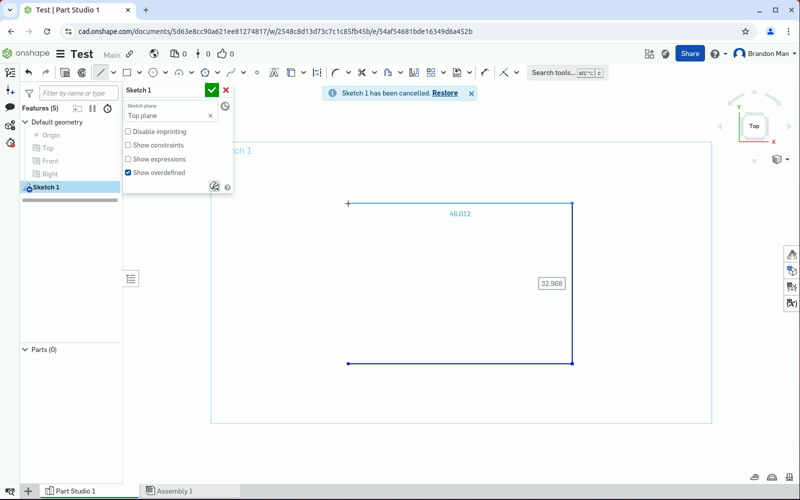
mouse_move(348, 363)
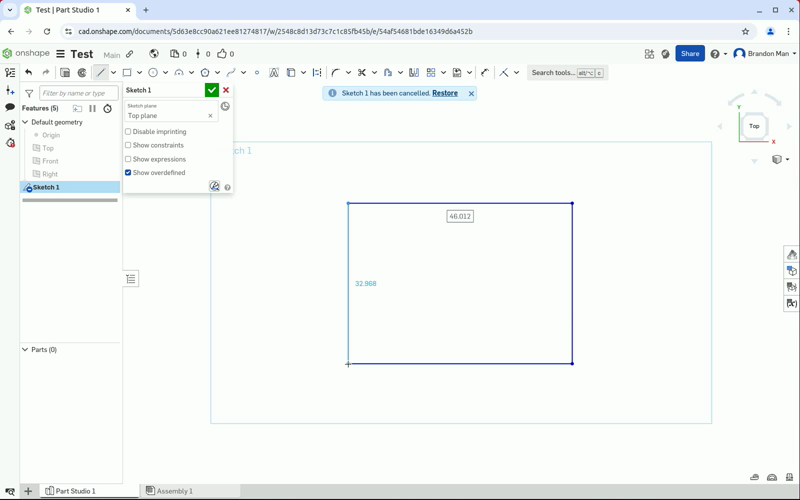
key_up(shift)
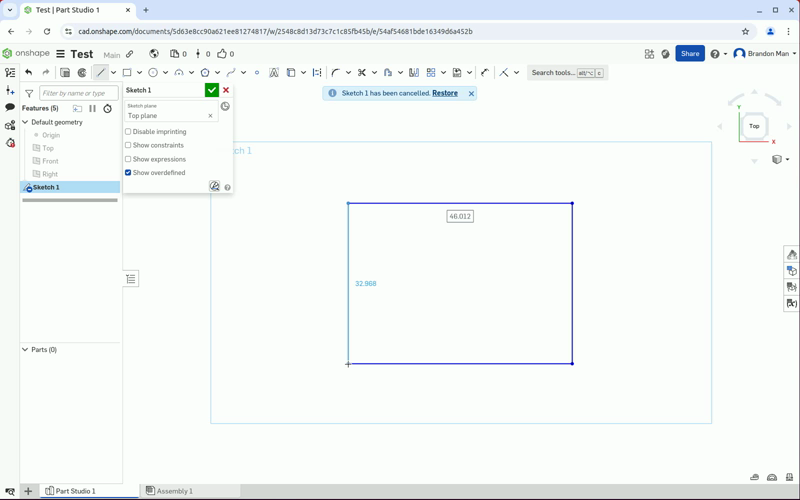
click(348, 363)
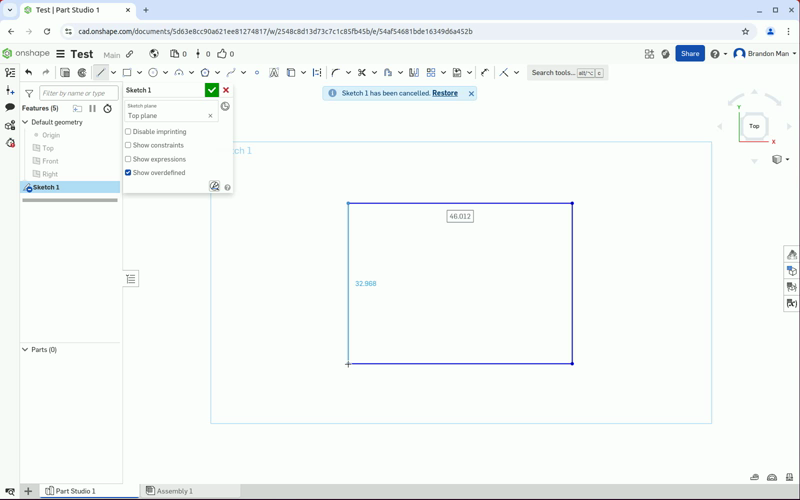
key(esc)
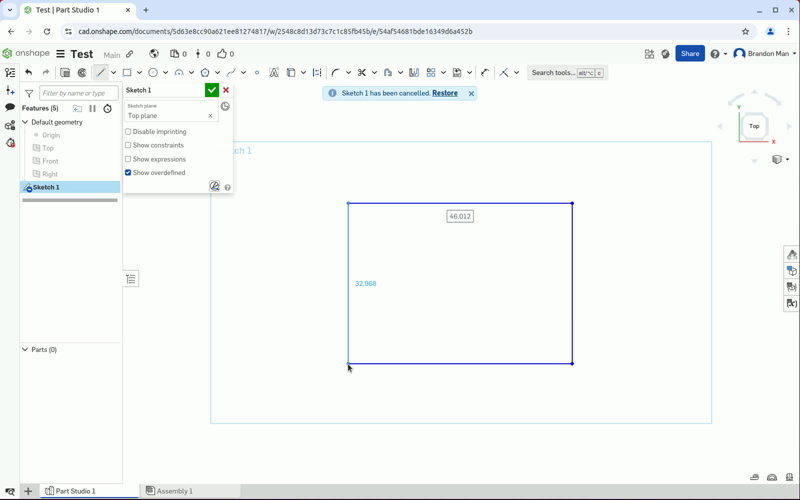
mouse_move(456, 262)
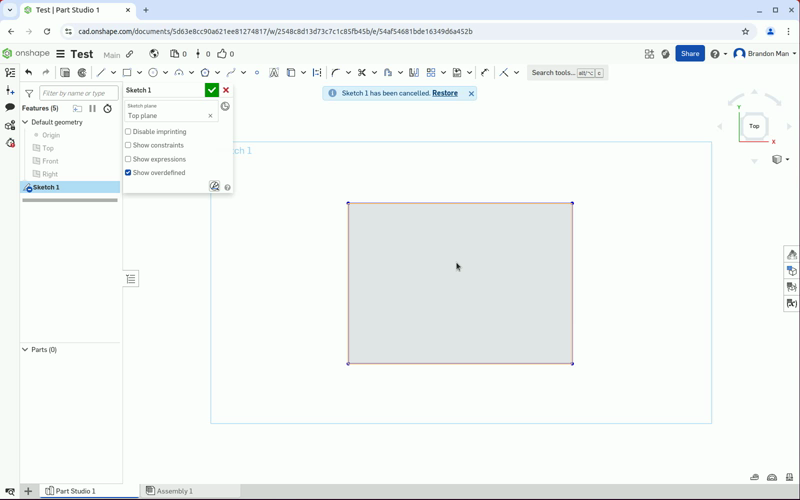
click(456, 262)
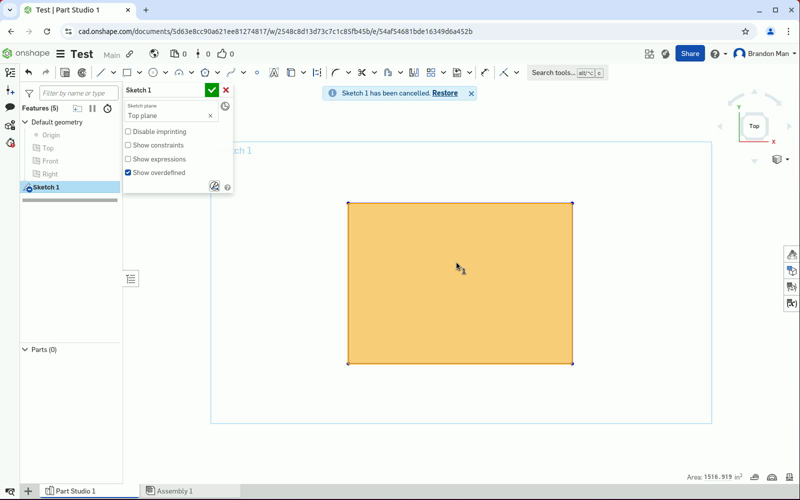
mouse_move(73, 352)
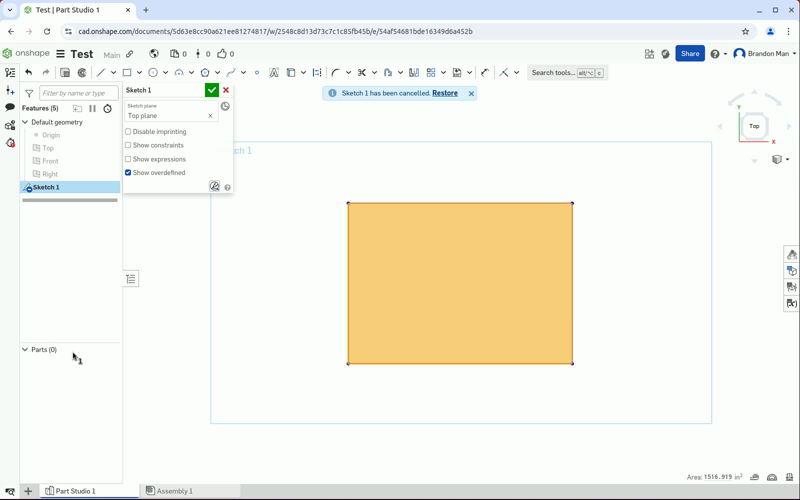
key(shift+y)
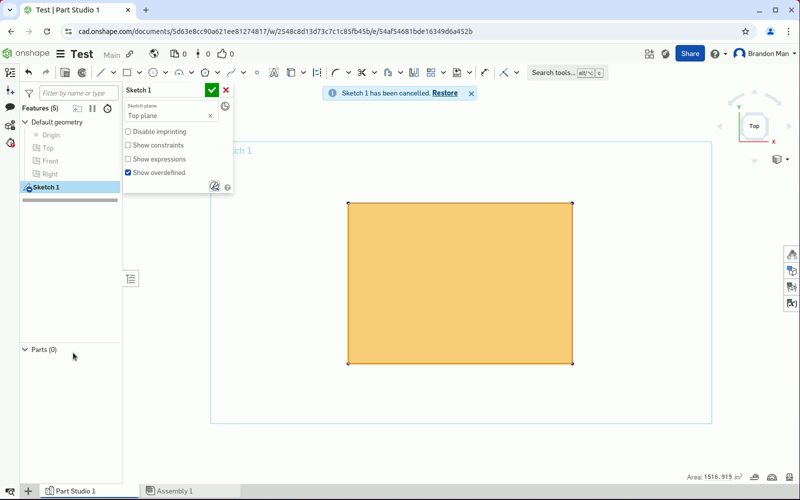
key(shift+e)
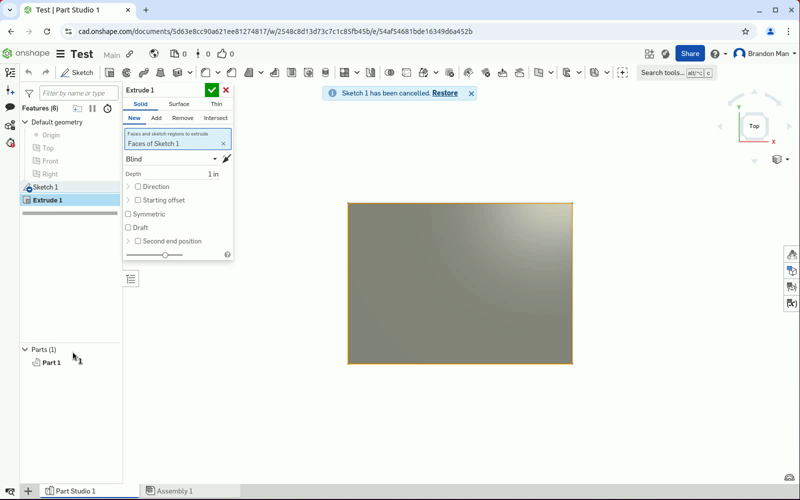
mouse_move(143, 106)
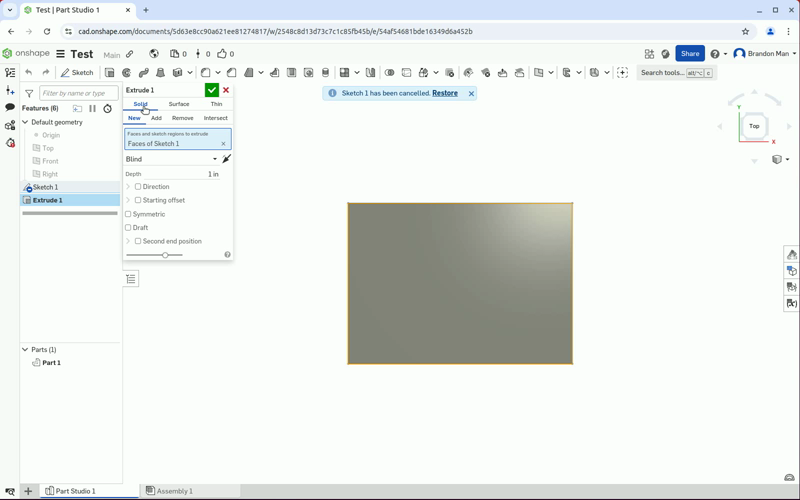
click(143, 106)
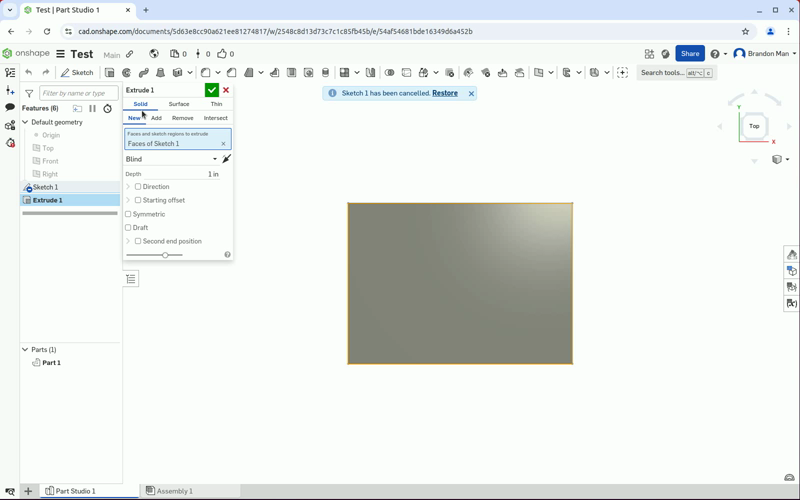
mouse_move(137, 120)
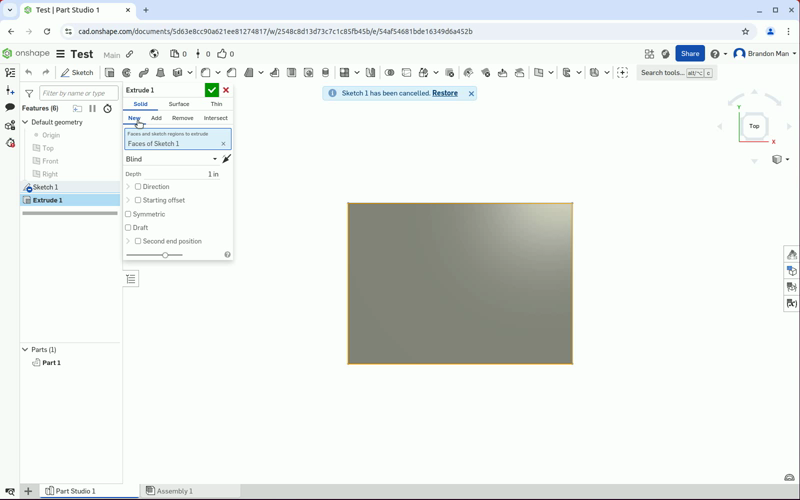
click(137, 120)
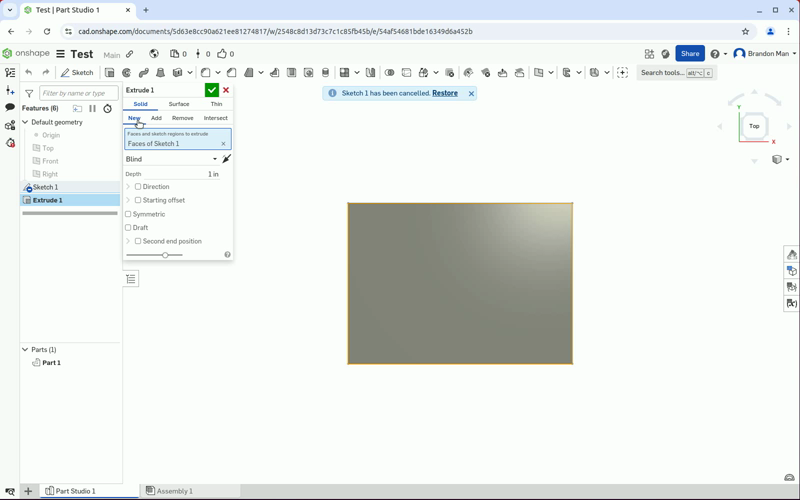
key(tab, 4)
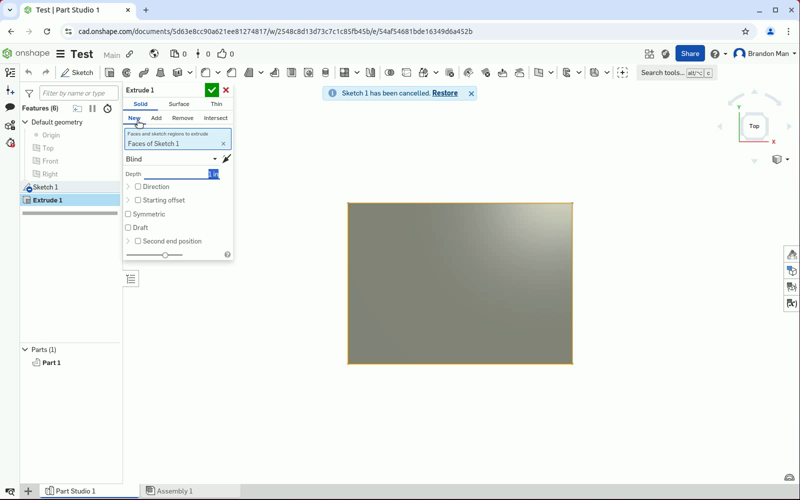
text(12.036)
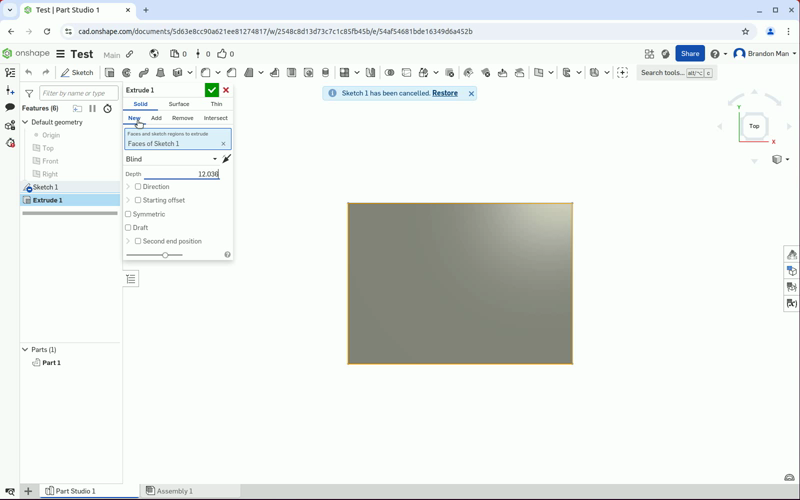
key(enter)
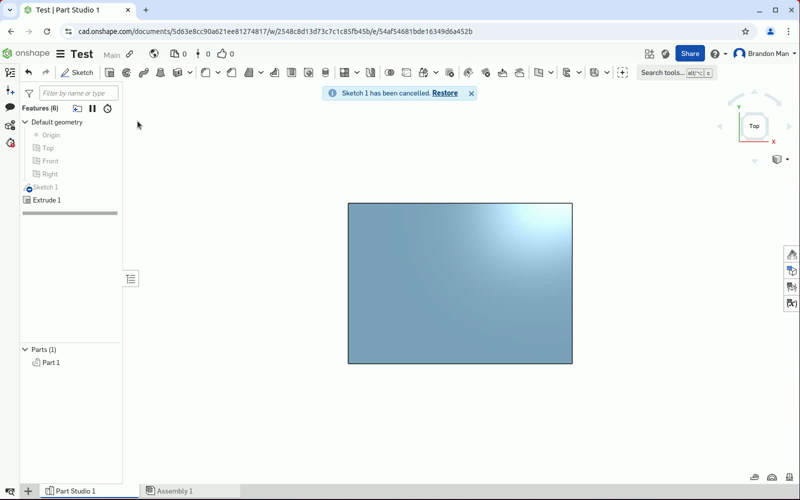
key(shift+h)
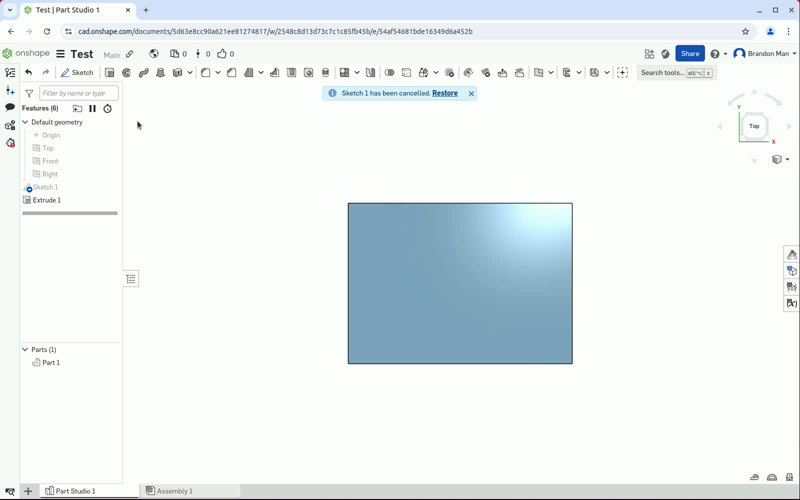
key(shift+h)
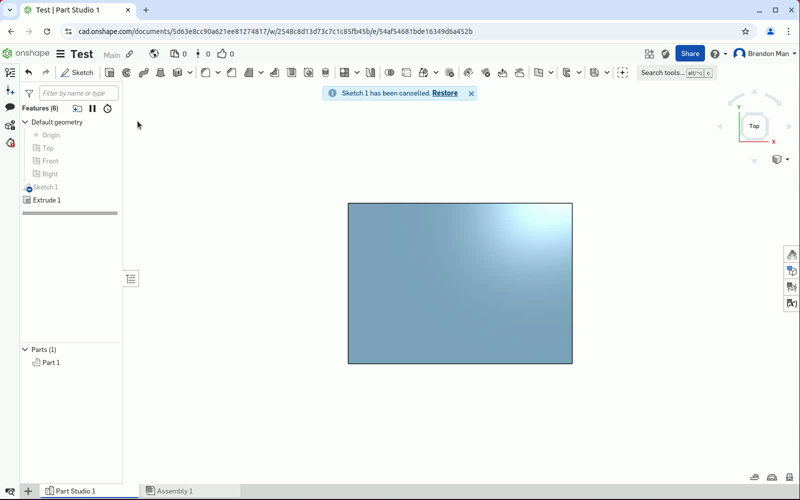
mouse_move(73, 189)
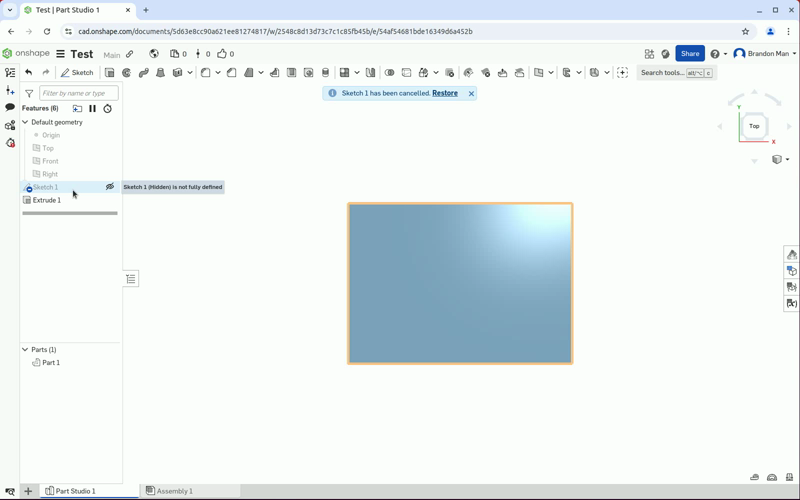
click(73, 189)
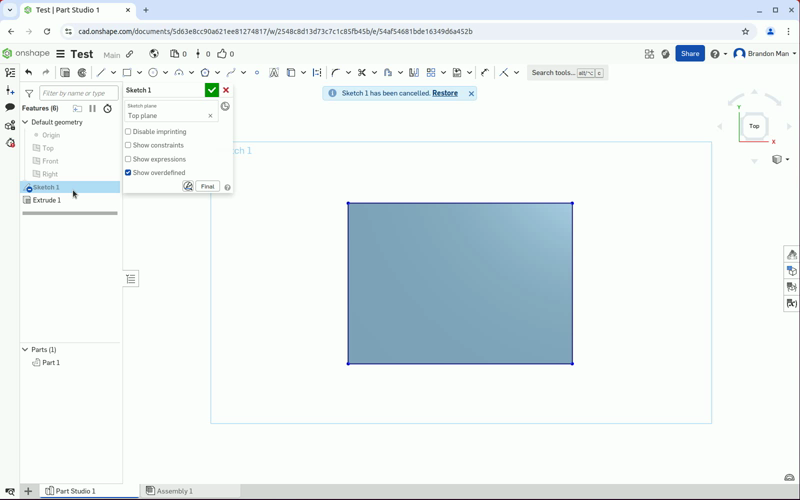
mouse_move(229, 92)
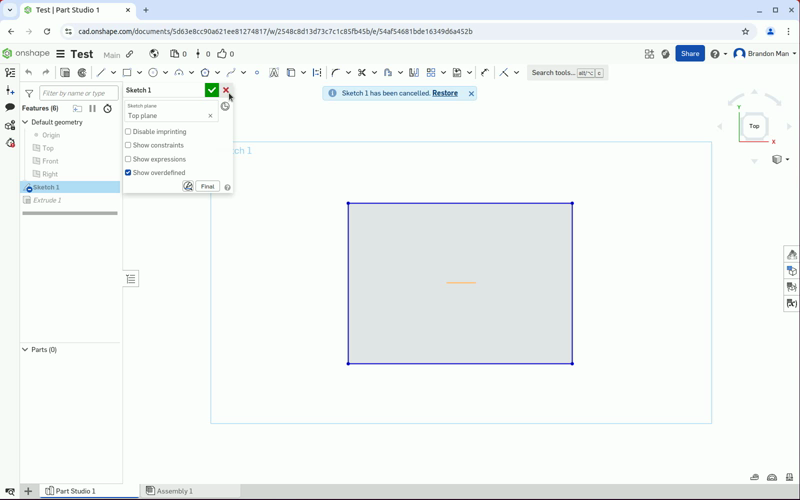
click(229, 92)
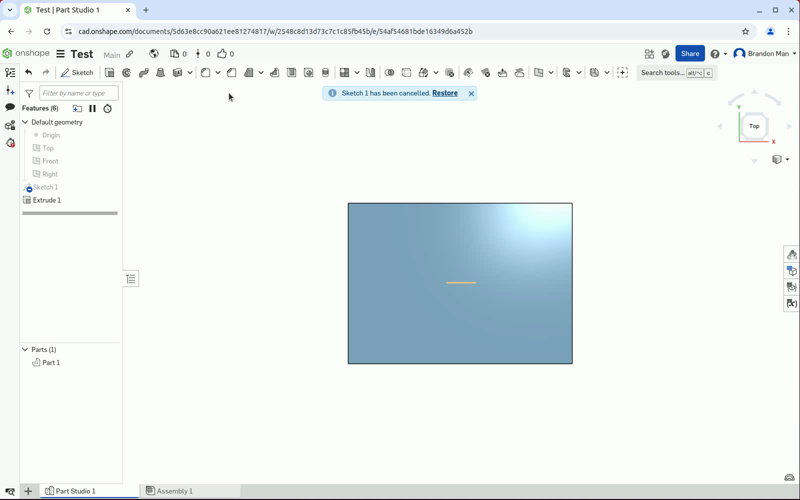
mouse_move(541, 75)
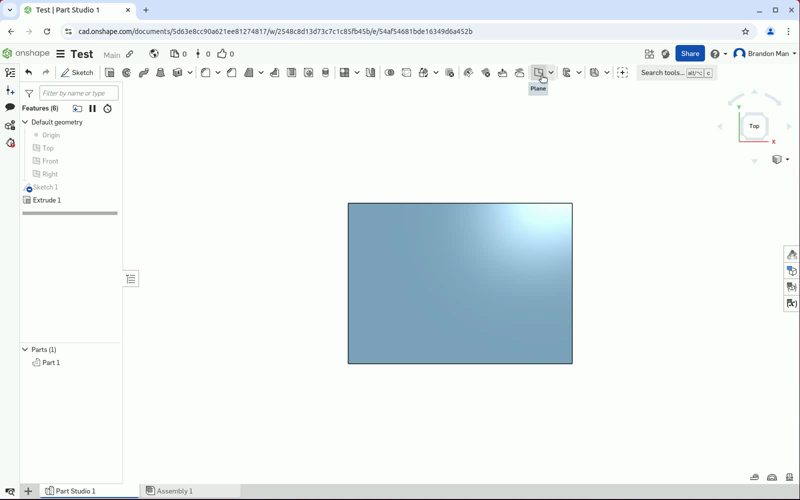
click(541, 75)
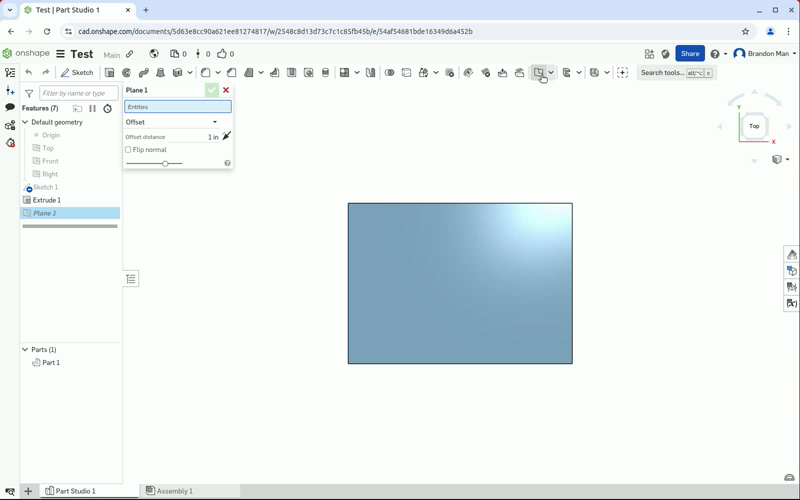
mouse_move(73, 150)
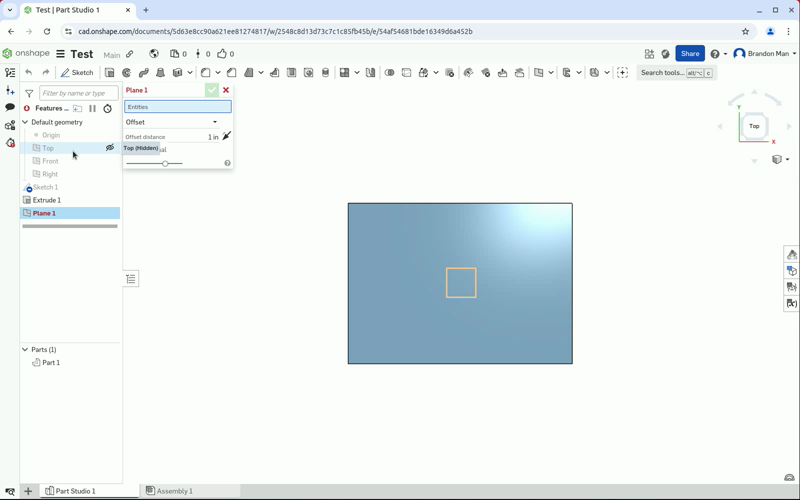
click(73, 150)
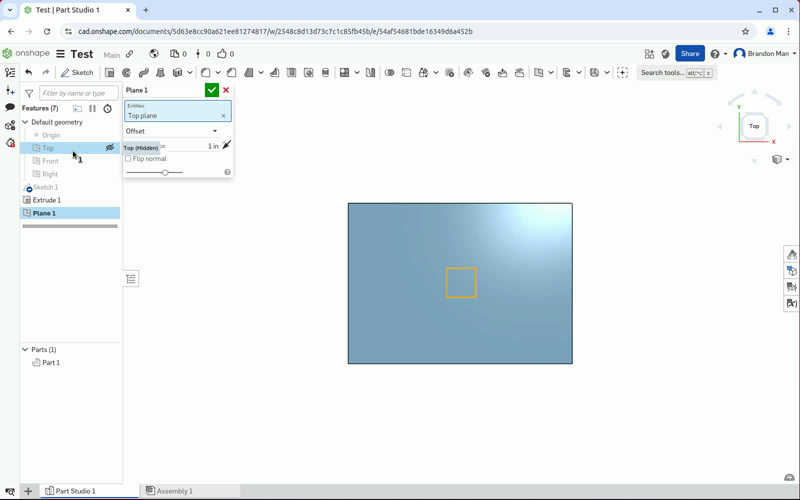
key(tab, 2)
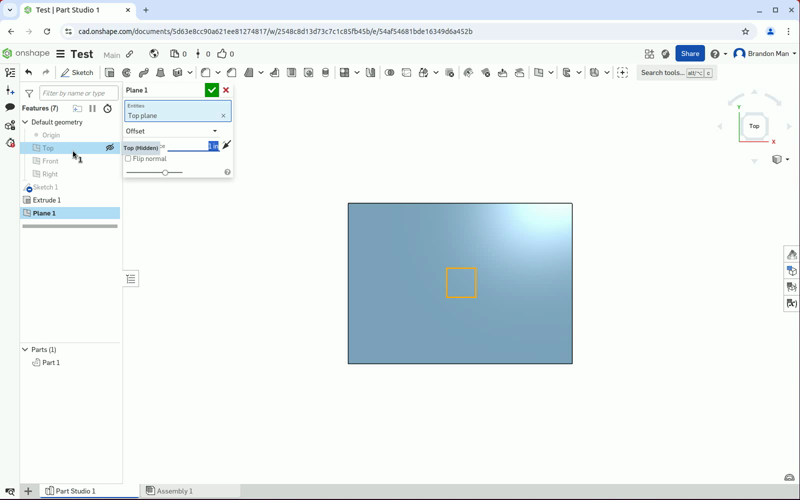
text(12.047)
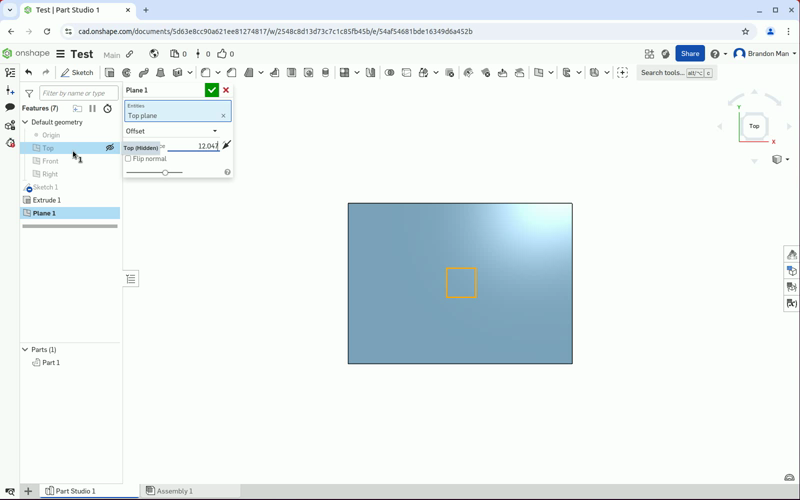
key(enter, 2)
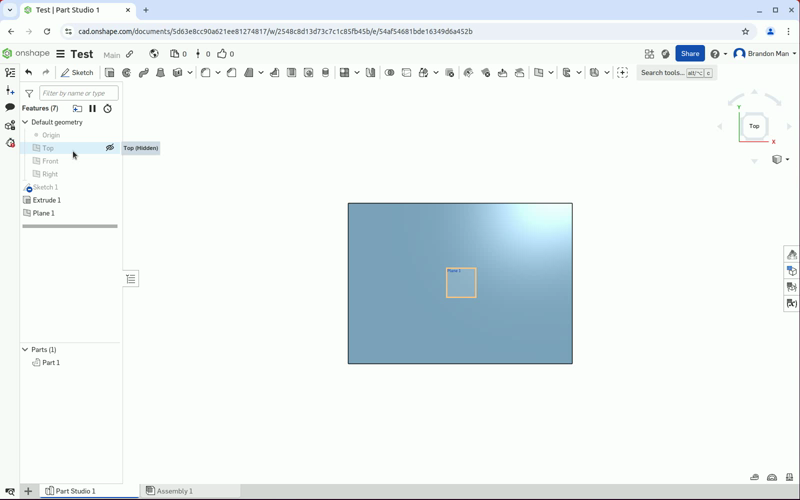
key(shift+s)
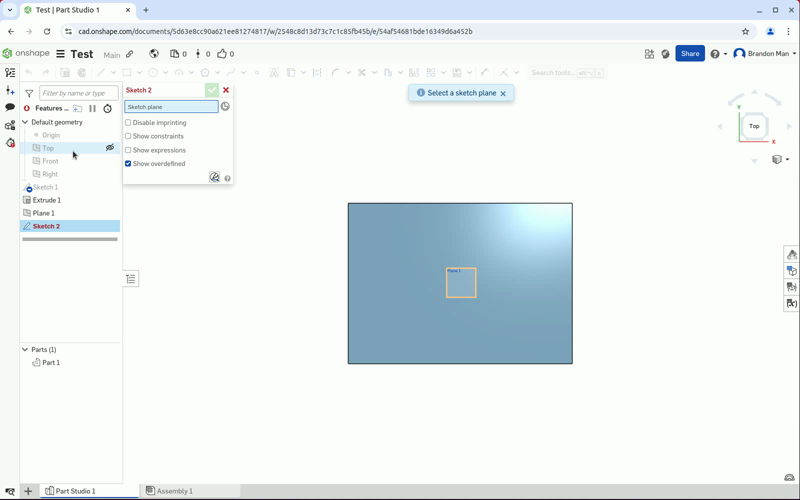
mouse_move(73, 215)
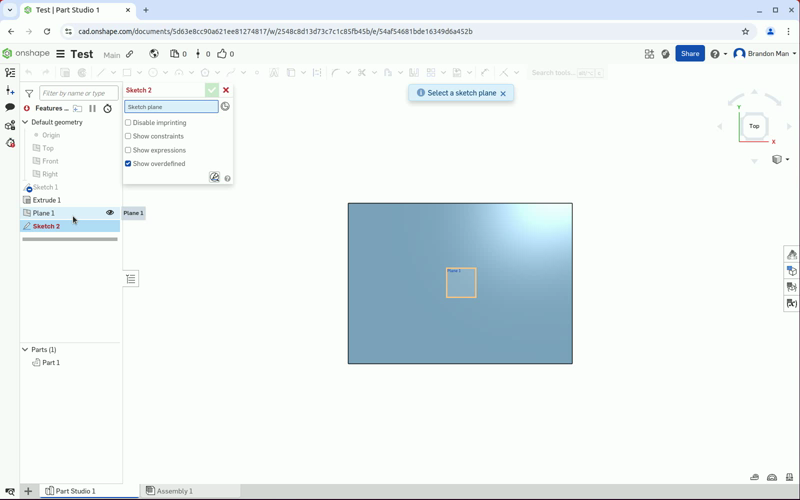
click(73, 215)
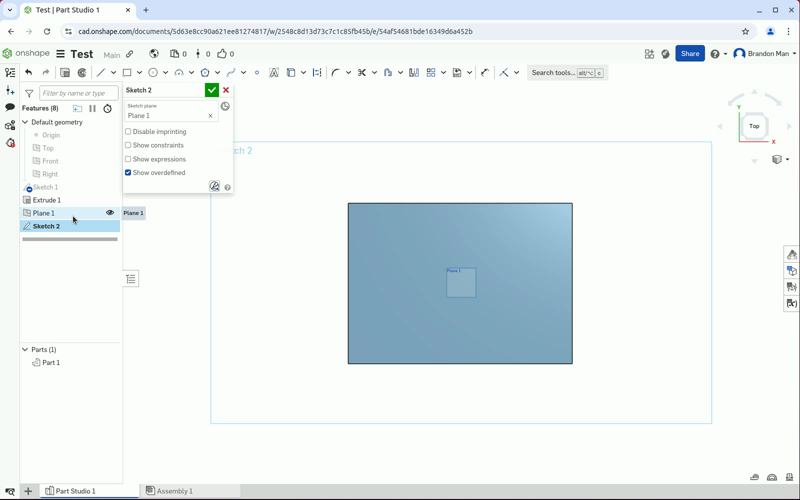
mouse_move(73, 352)
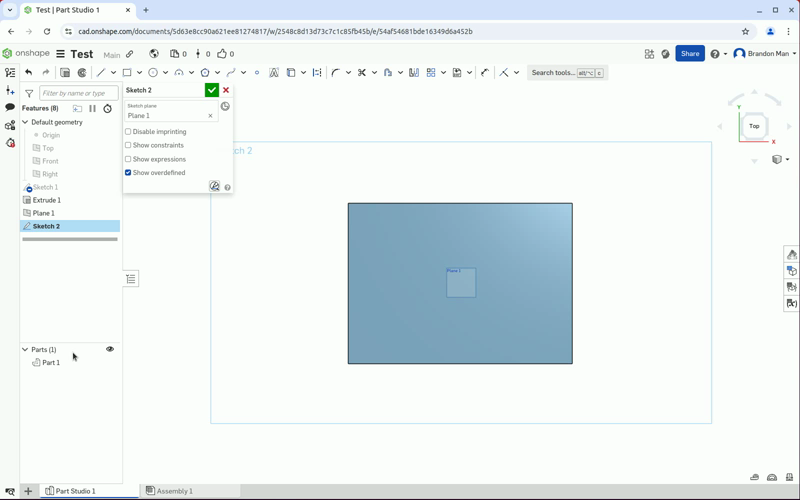
key(y)
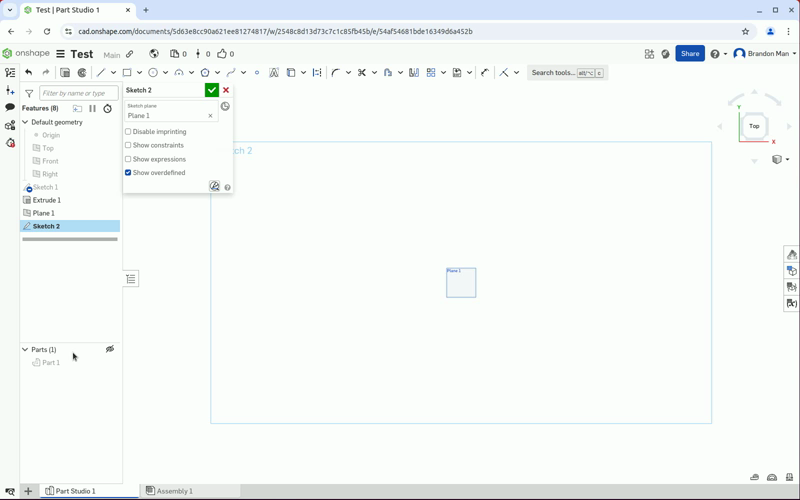
key(a)
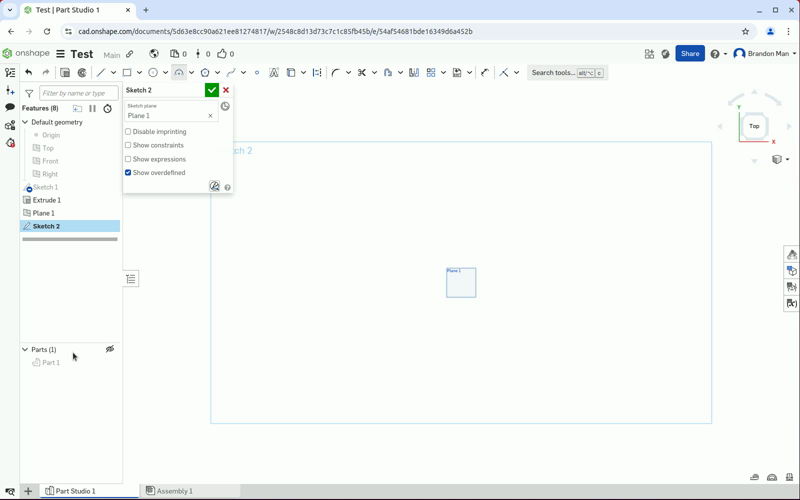
key_down(shift)
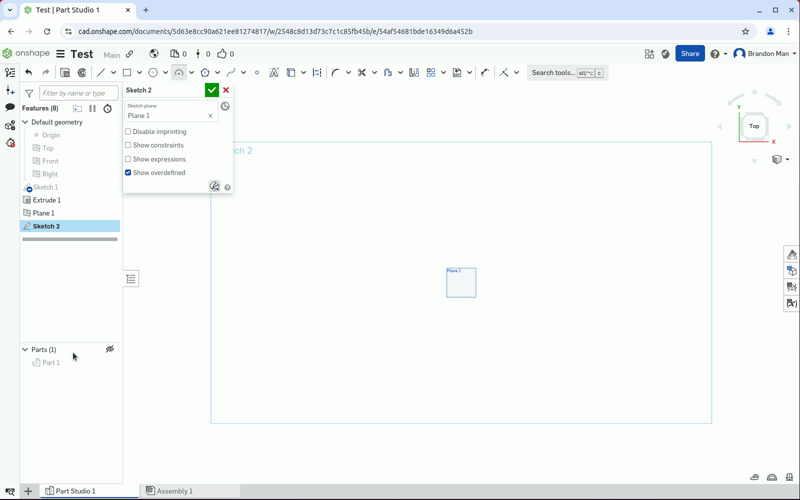
mouse_move(465, 351)
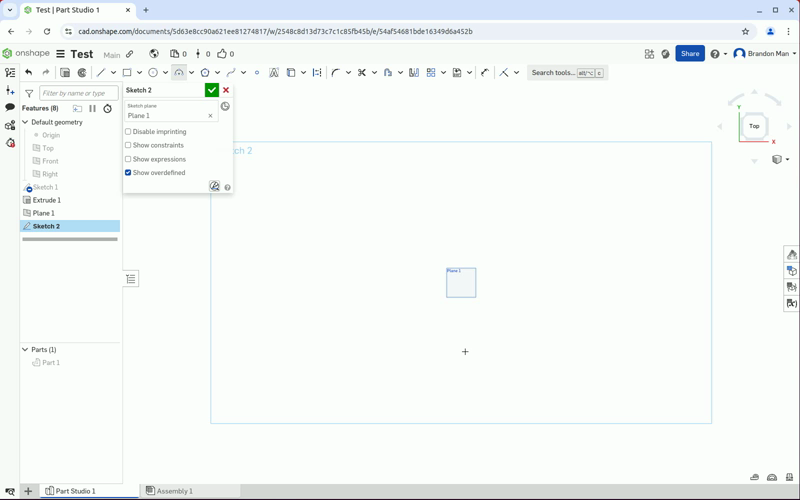
click(465, 351)
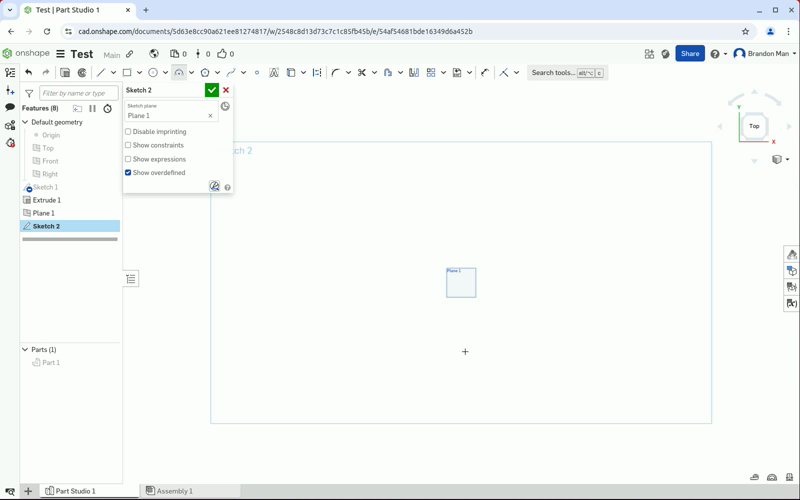
key_up(shift)
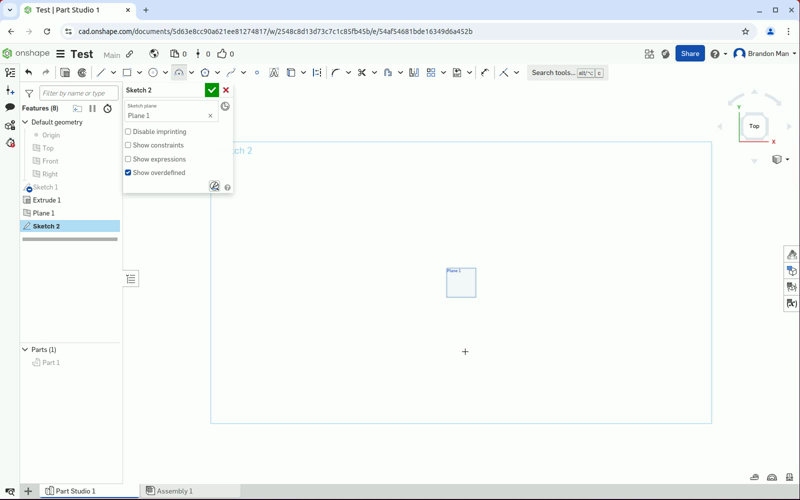
key_down(shift)
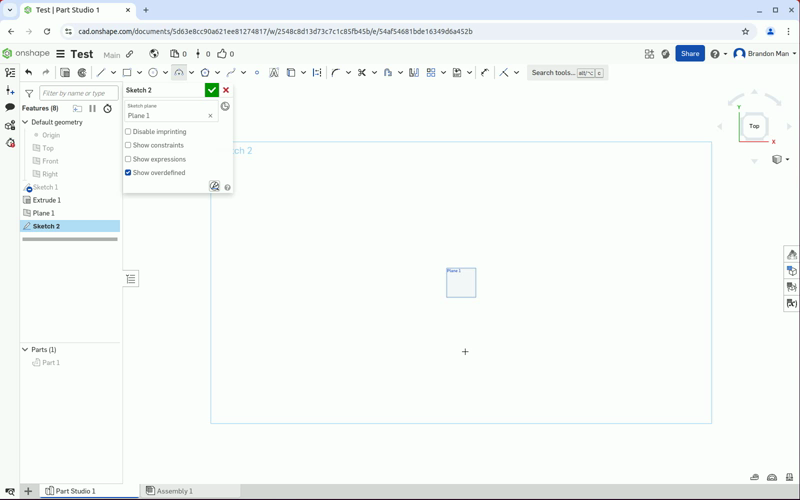
mouse_move(469, 355)
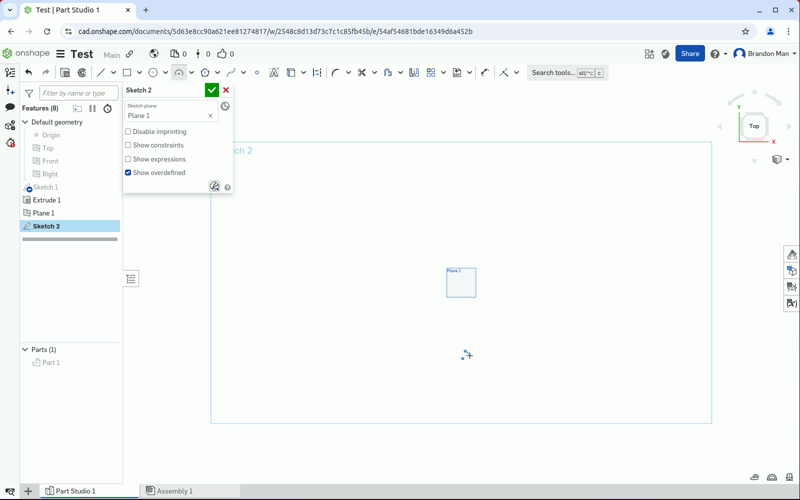
scroll(6)
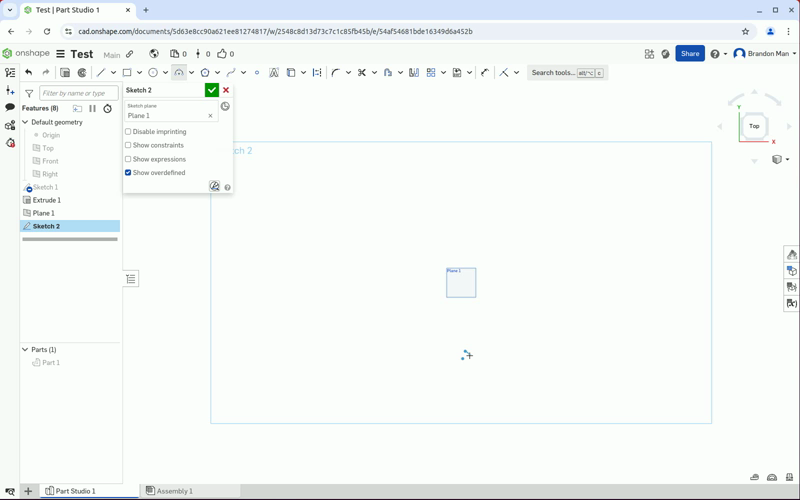
scroll(6)
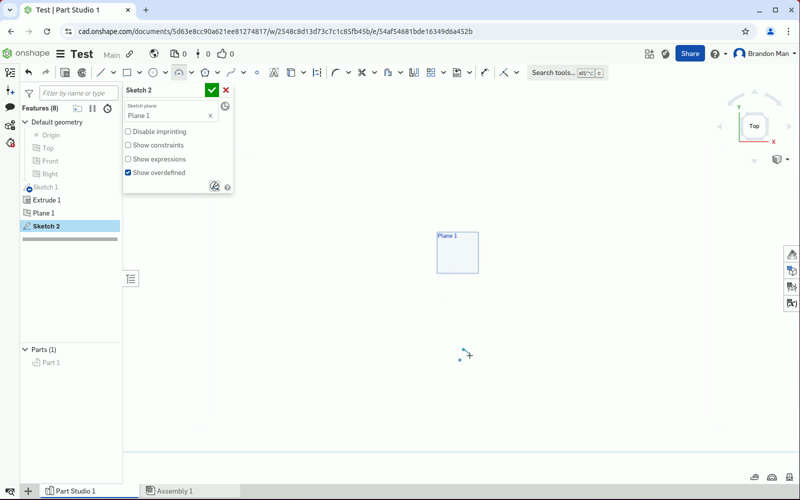
scroll(6)
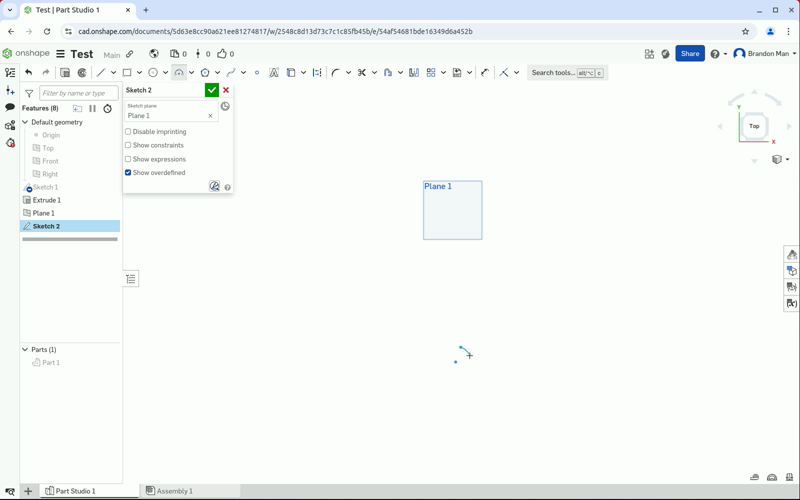
scroll(6)
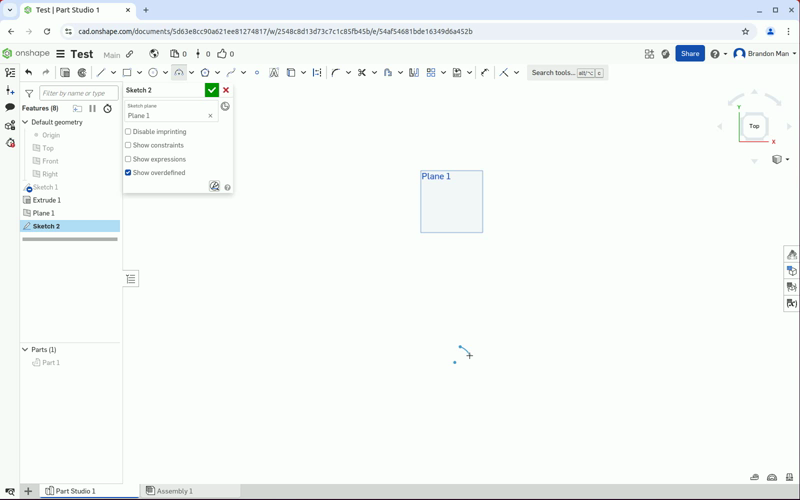
scroll(6)
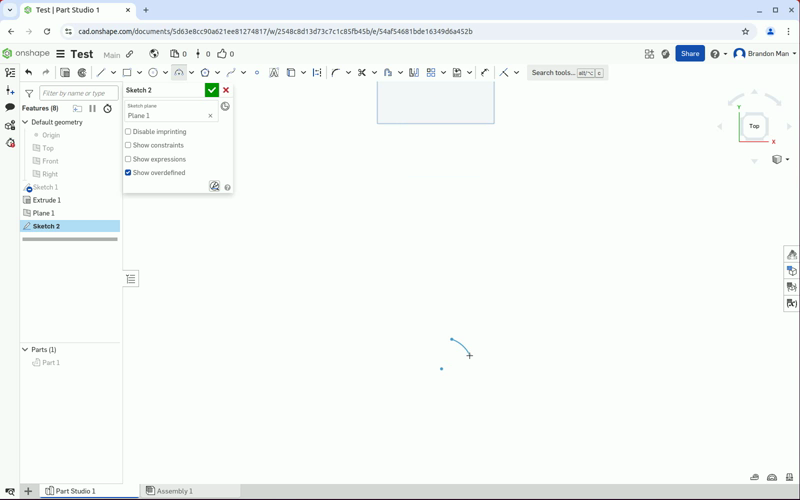
scroll(6)
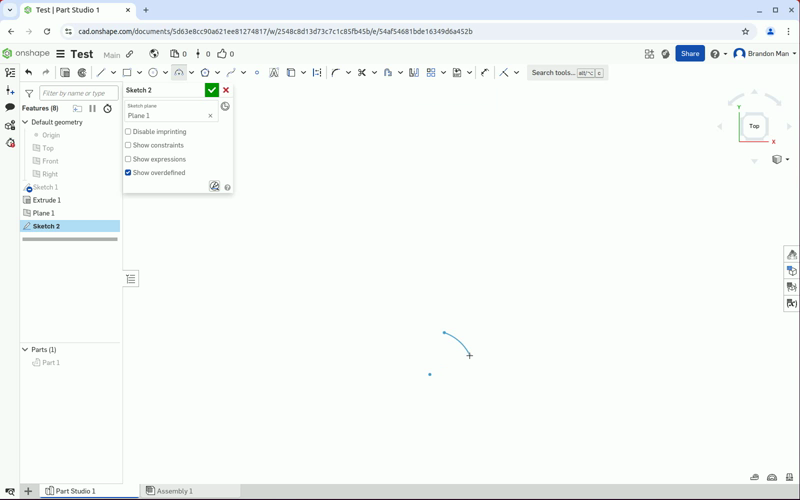
scroll(6)
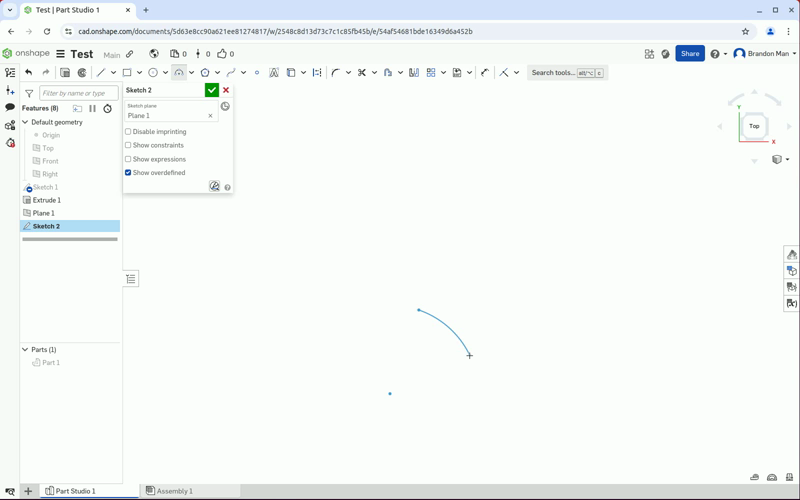
click(469, 355)
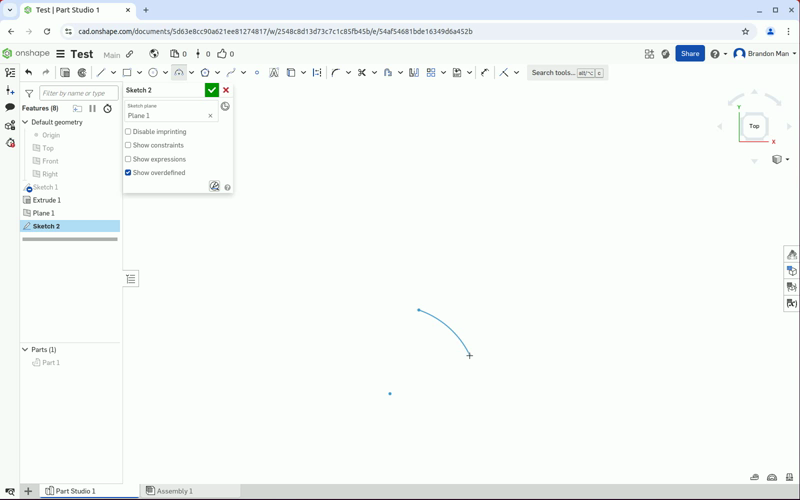
scroll(-6)
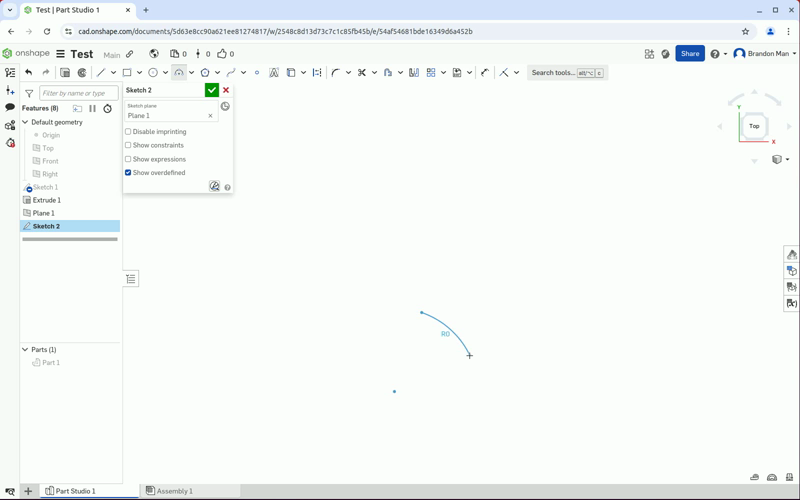
scroll(-6)
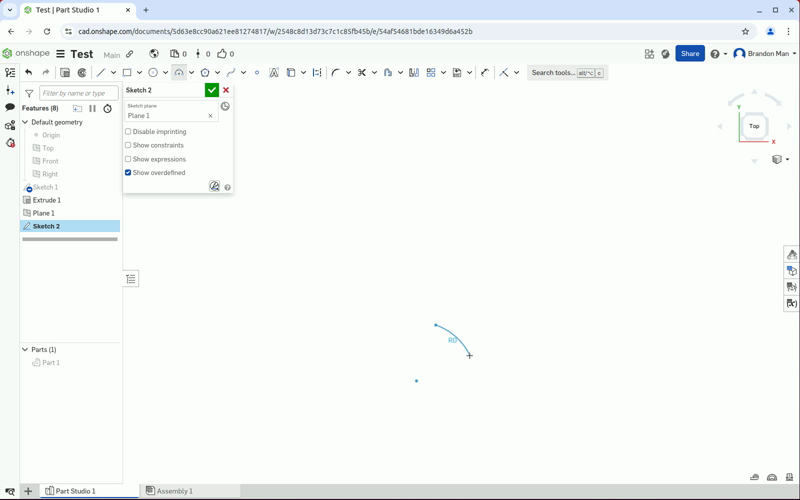
scroll(-6)
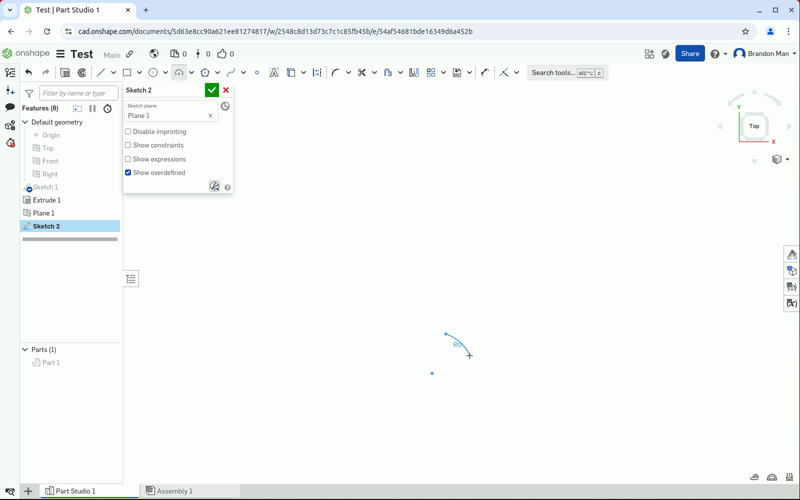
scroll(-6)
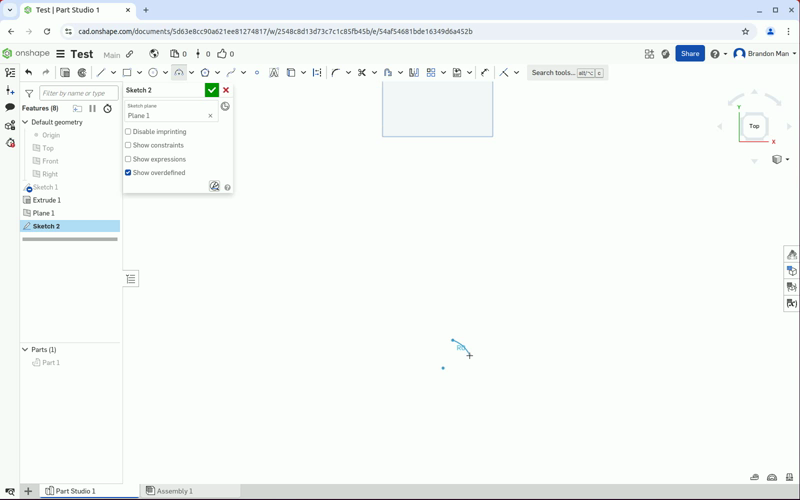
scroll(-6)
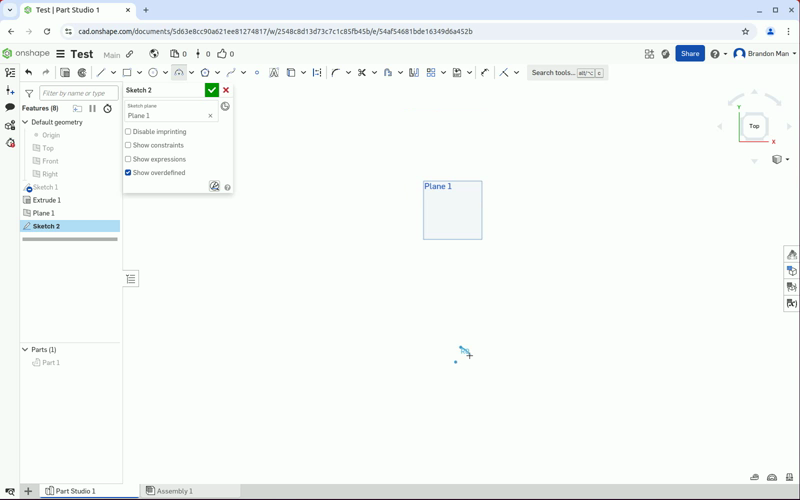
scroll(-6)
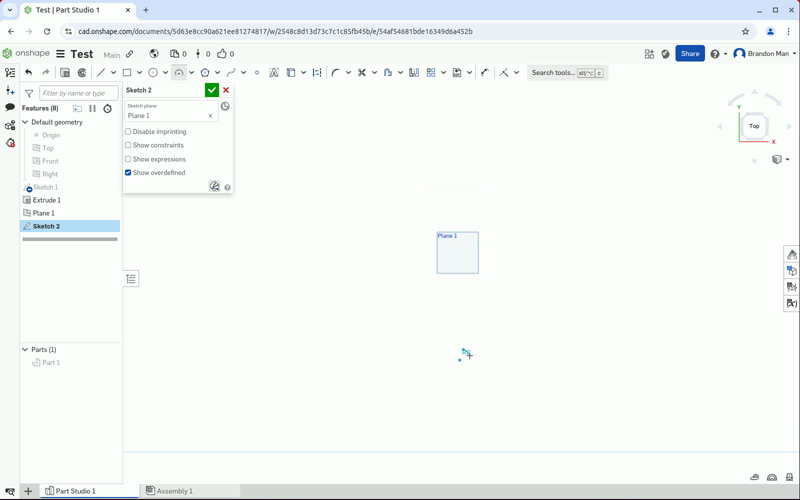
scroll(-6)
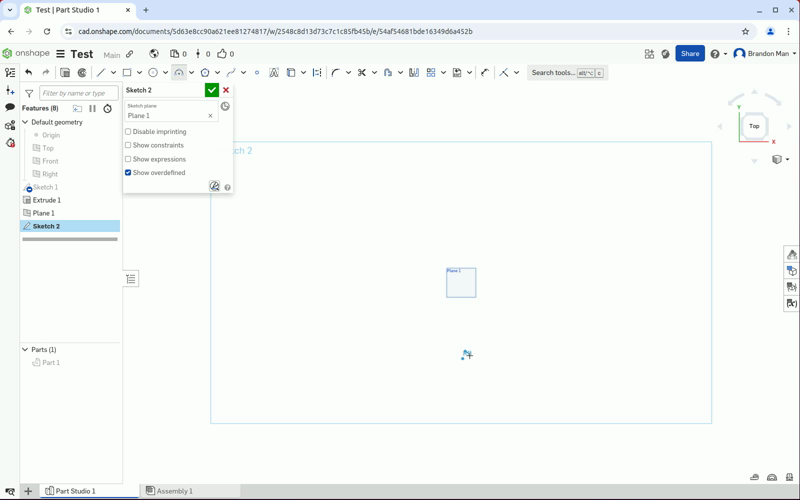
mouse_move(466, 354)
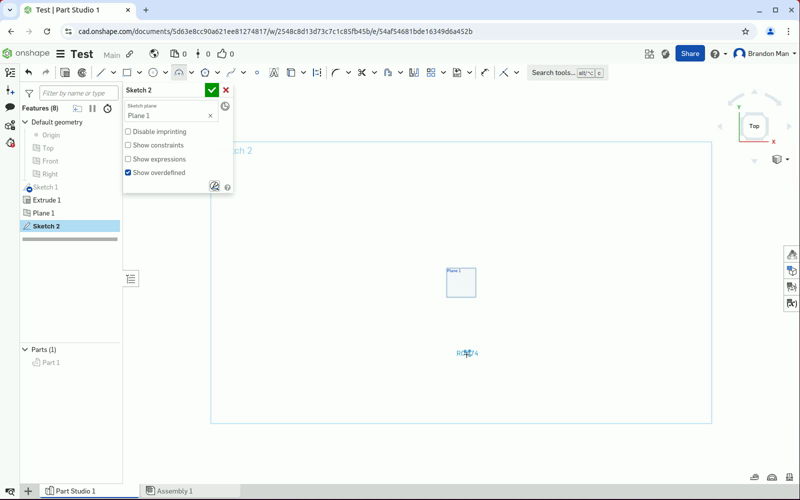
scroll(6)
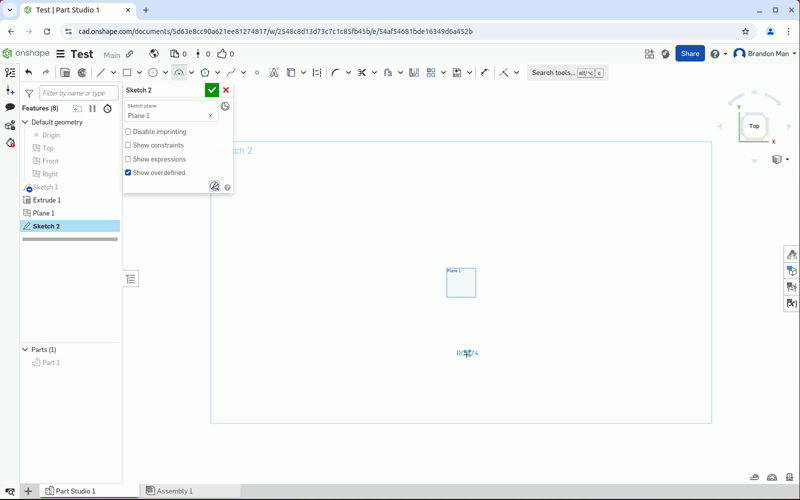
scroll(6)
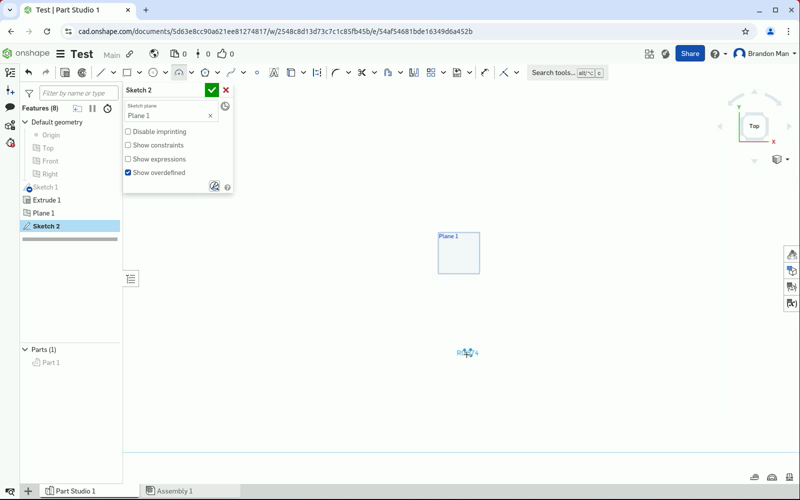
scroll(6)
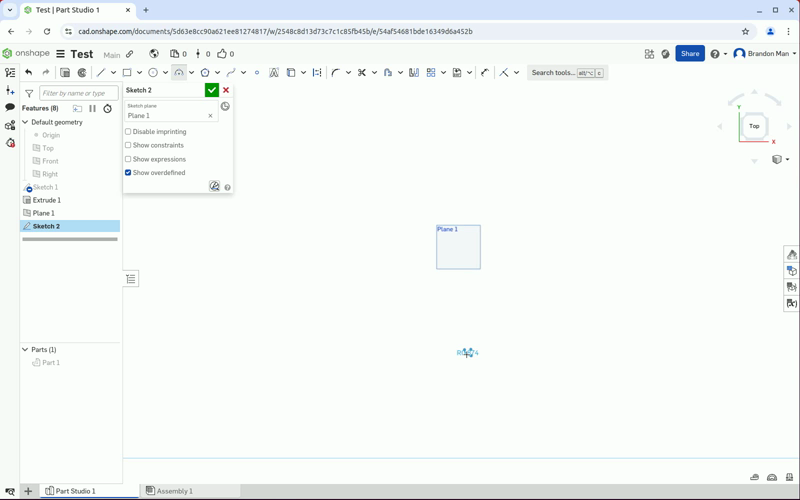
scroll(6)
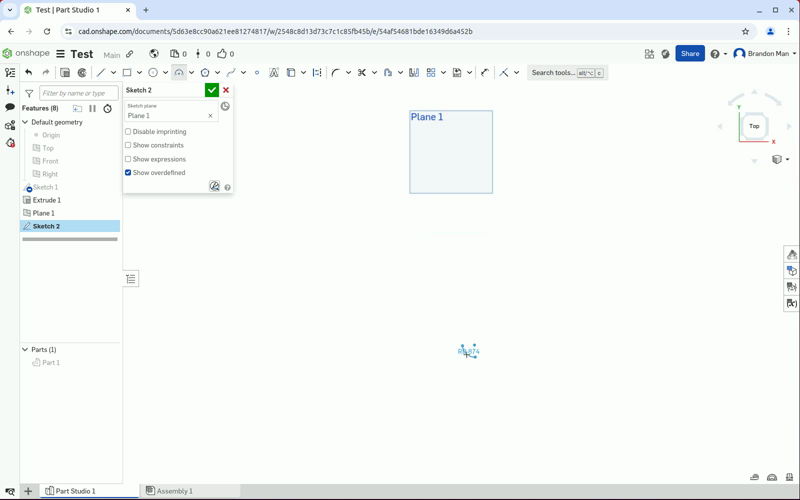
scroll(6)
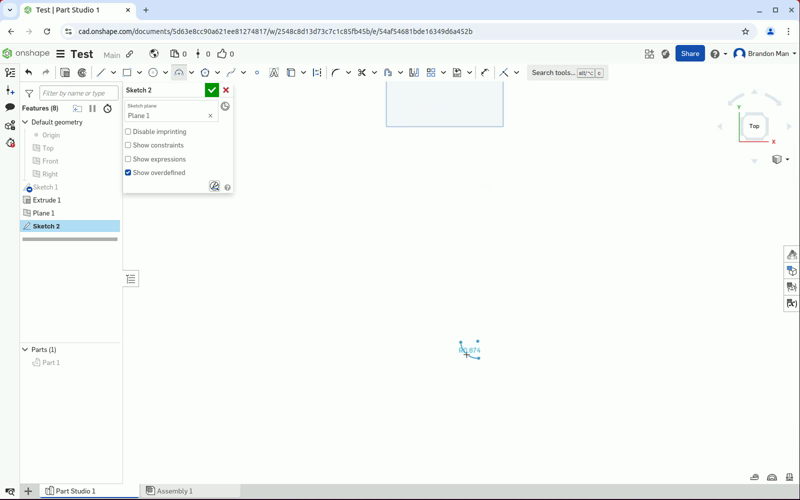
scroll(6)
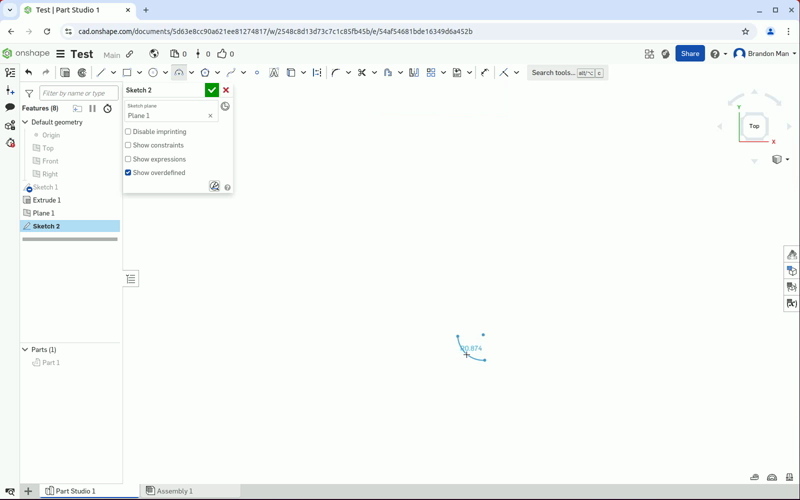
scroll(6)
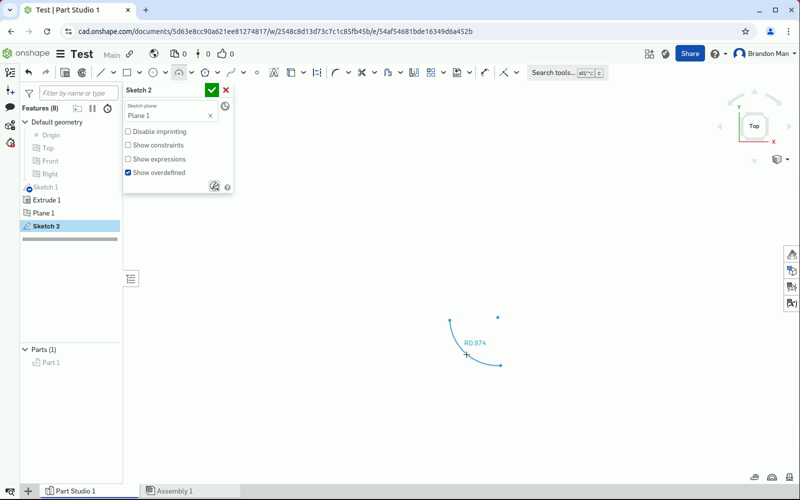
click(466, 354)
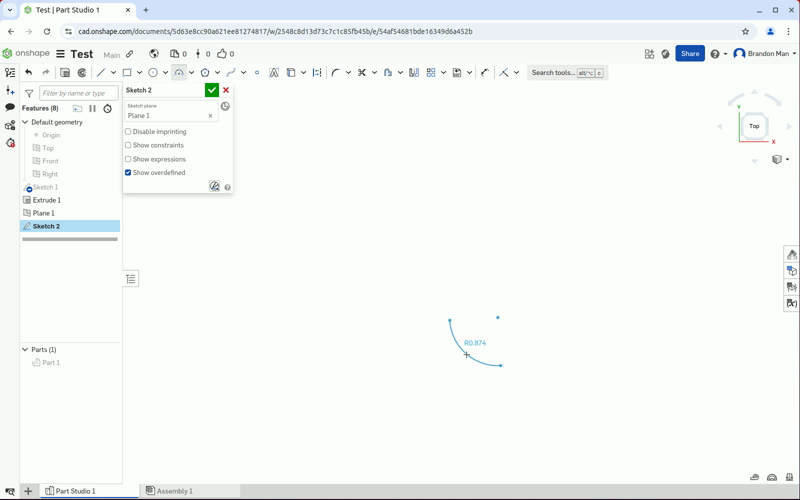
scroll(-6)
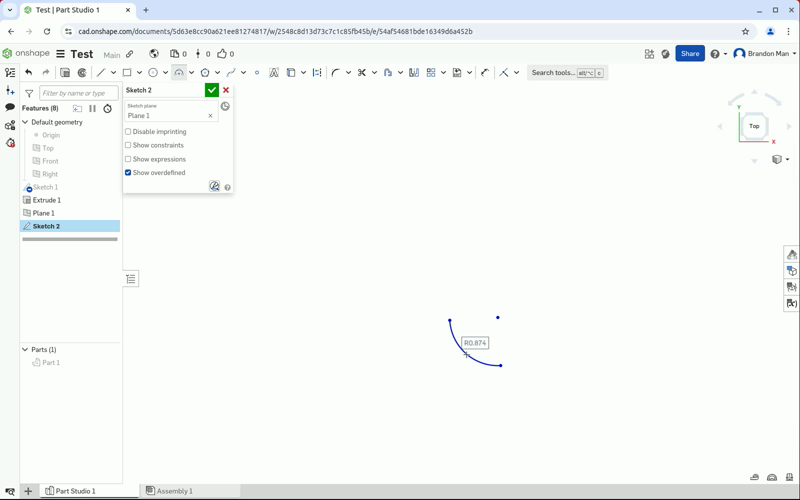
scroll(-6)
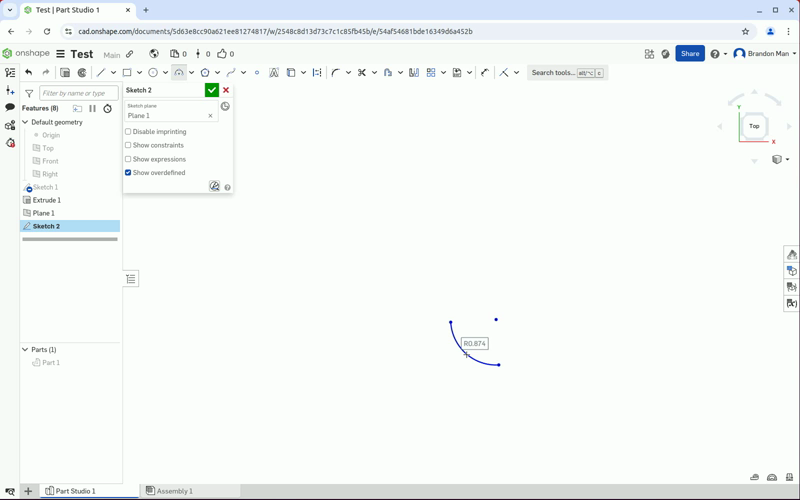
scroll(-6)
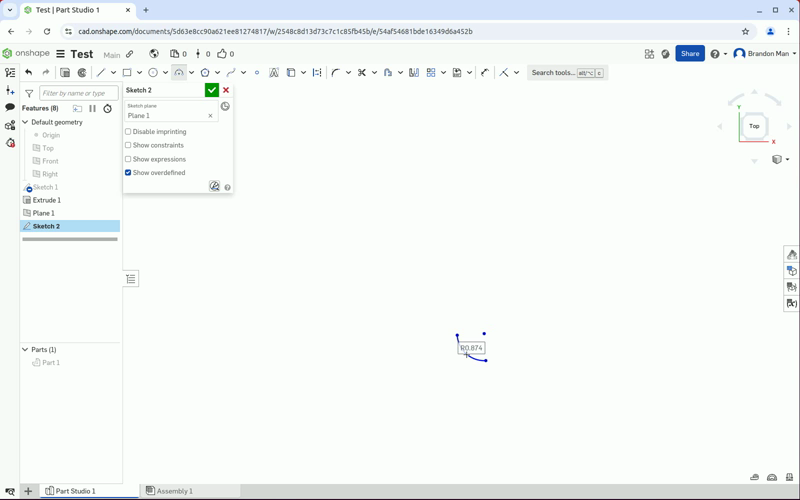
scroll(-6)
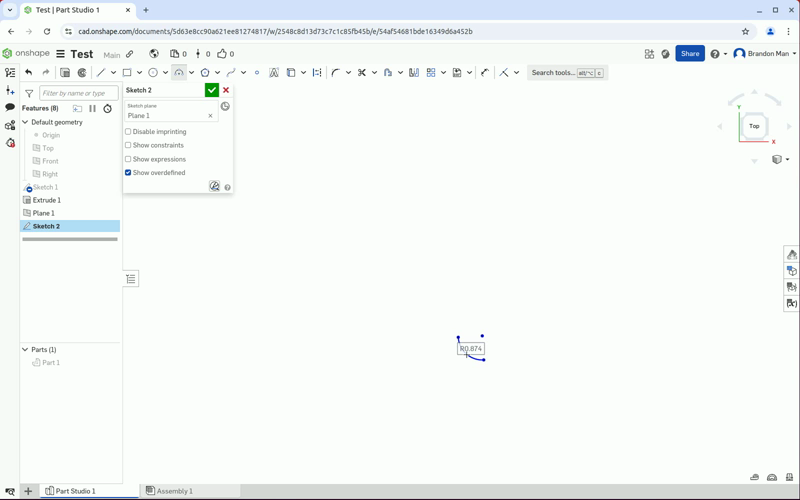
scroll(-6)
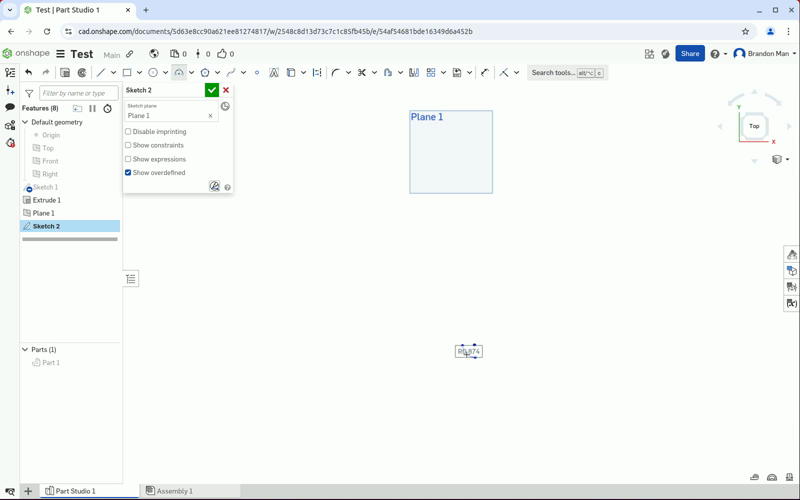
scroll(-6)
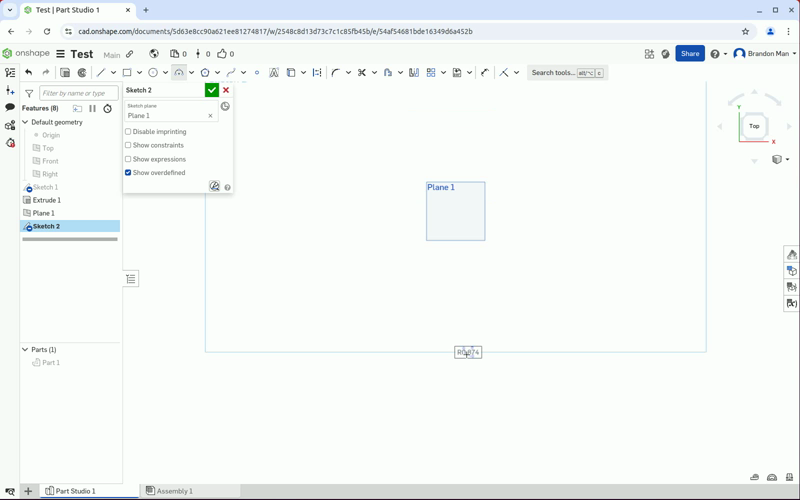
scroll(-6)
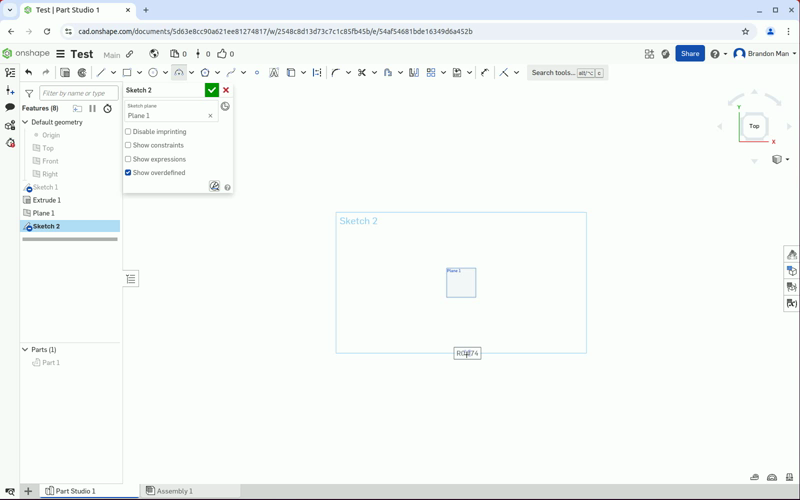
key_up(shift)
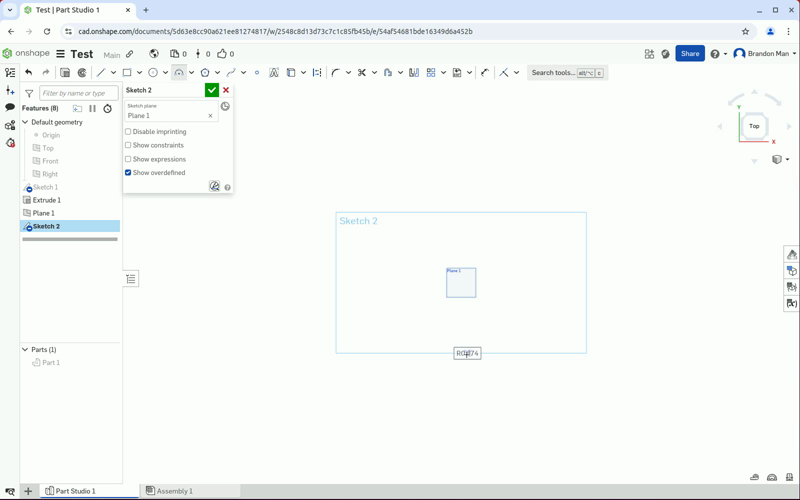
key(esc)
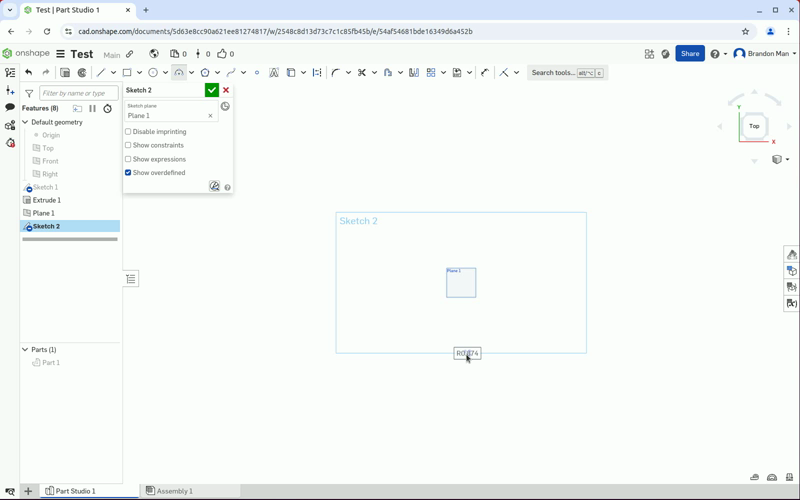
key(l)
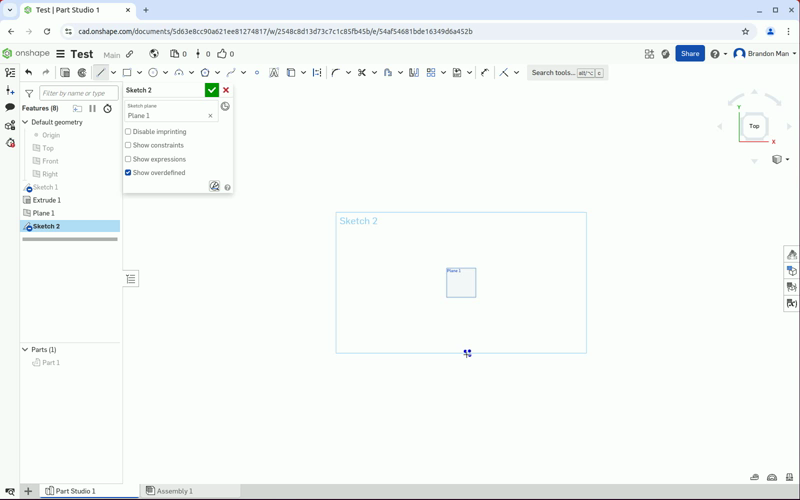
mouse_move(469, 355)
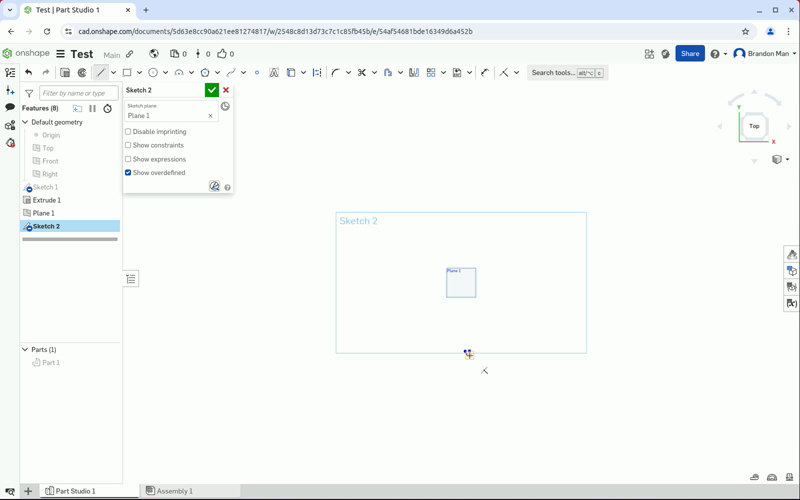
scroll(6)
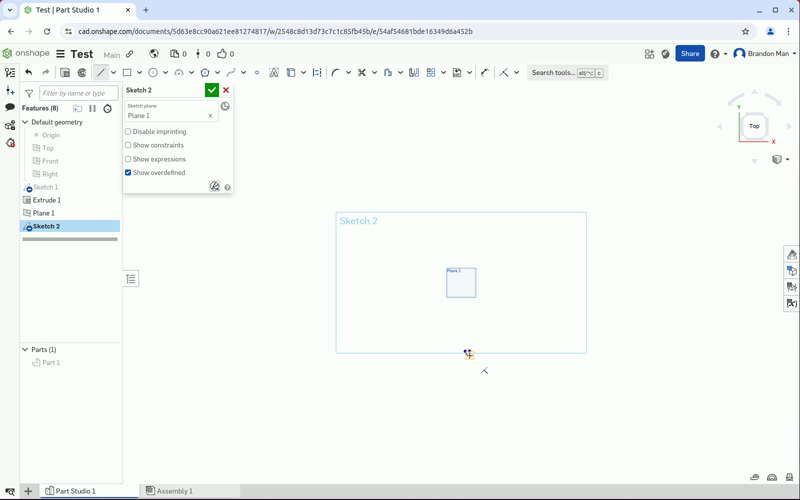
scroll(6)
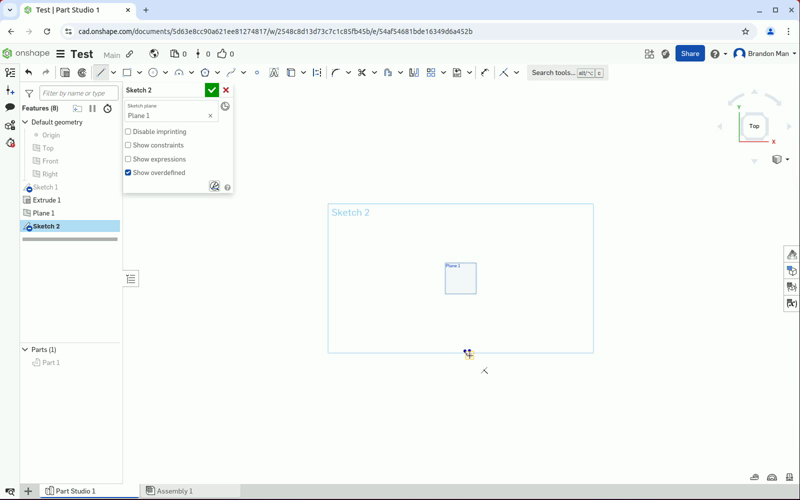
scroll(6)
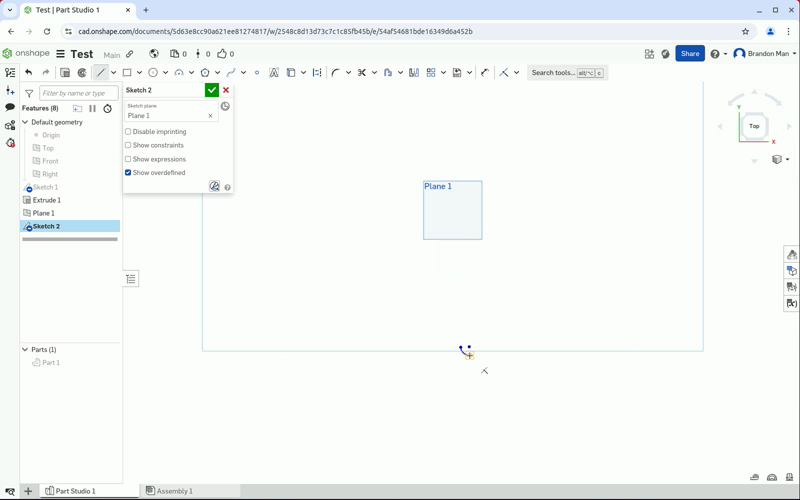
scroll(6)
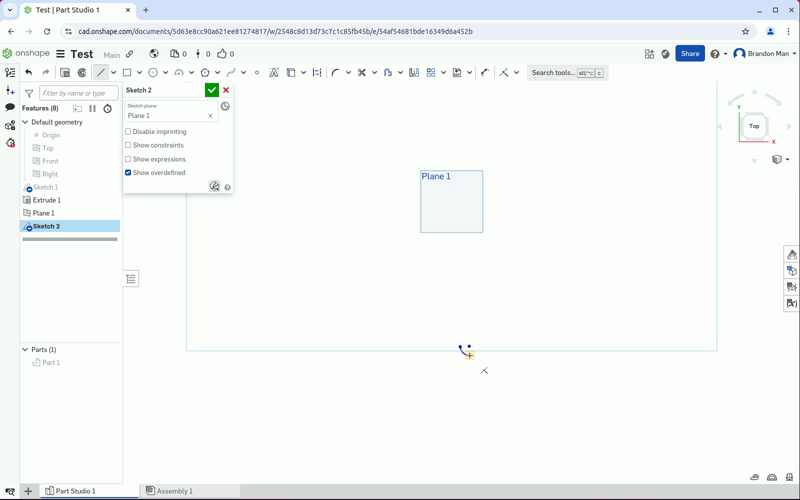
scroll(6)
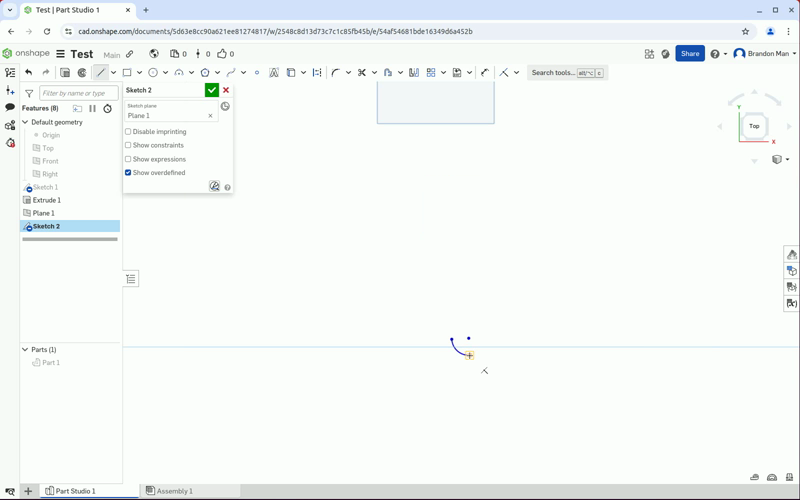
scroll(6)
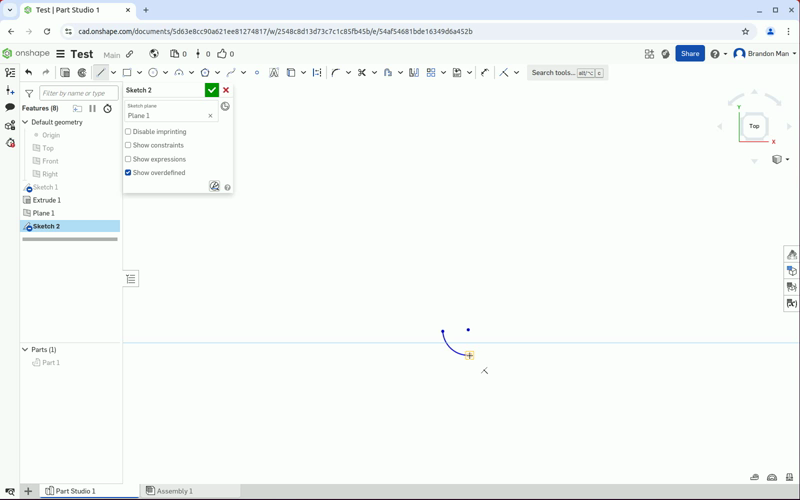
scroll(6)
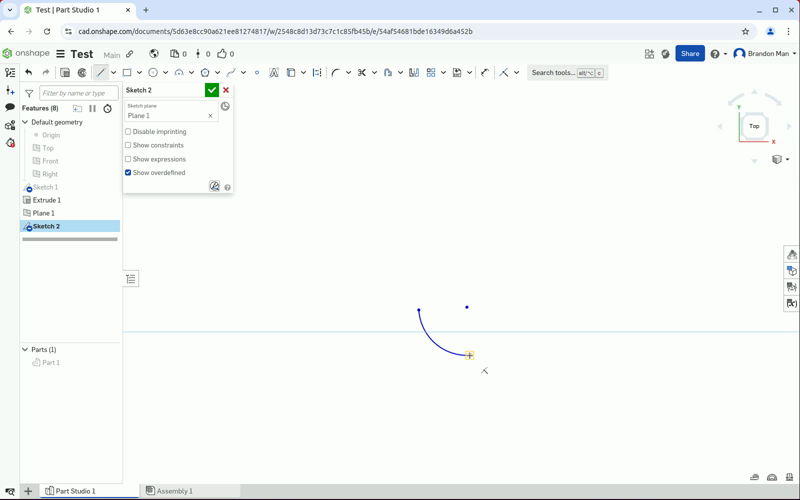
click(469, 355)
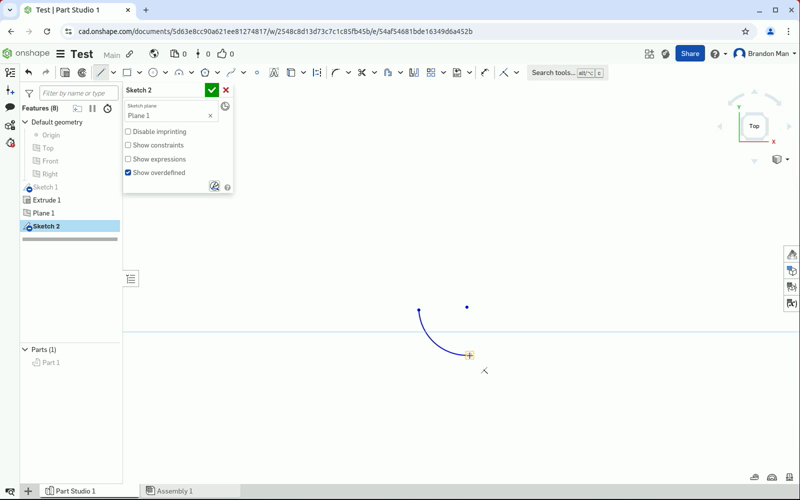
scroll(-6)
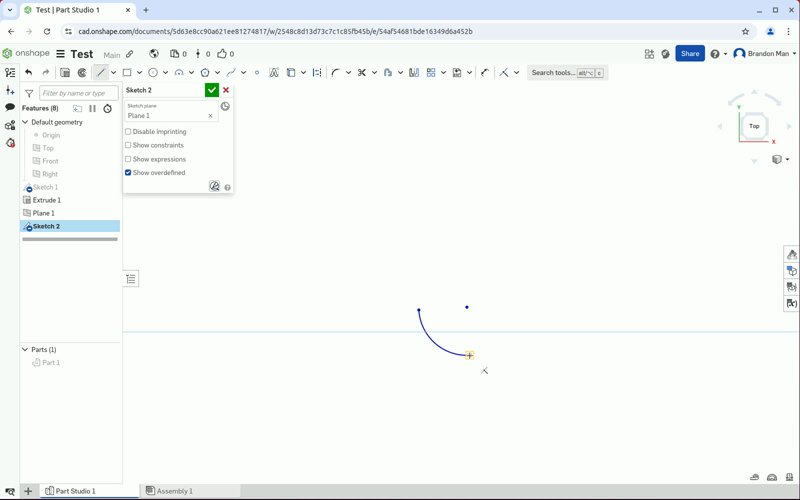
scroll(-6)
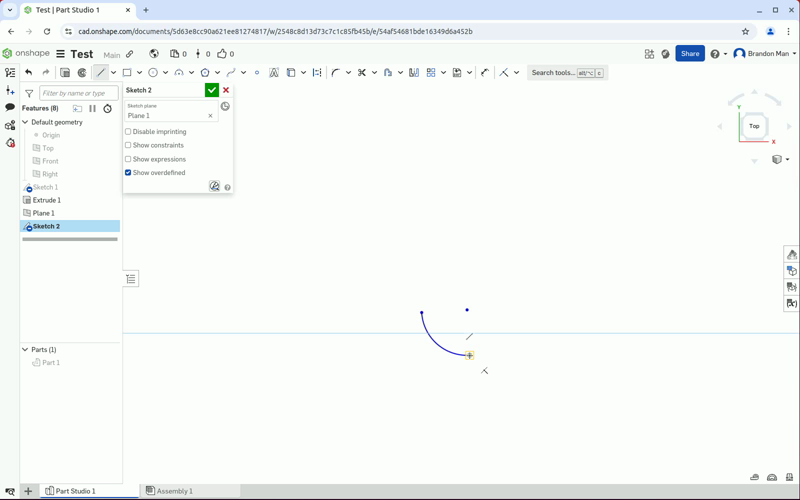
scroll(-6)
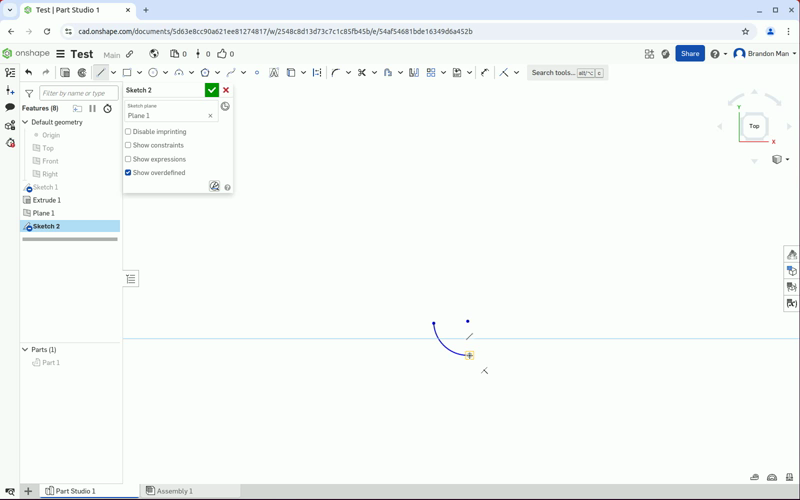
scroll(-6)
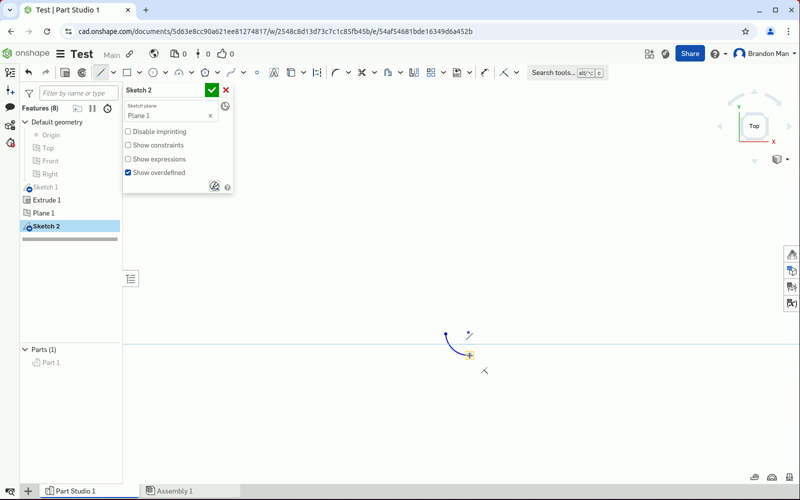
scroll(-6)
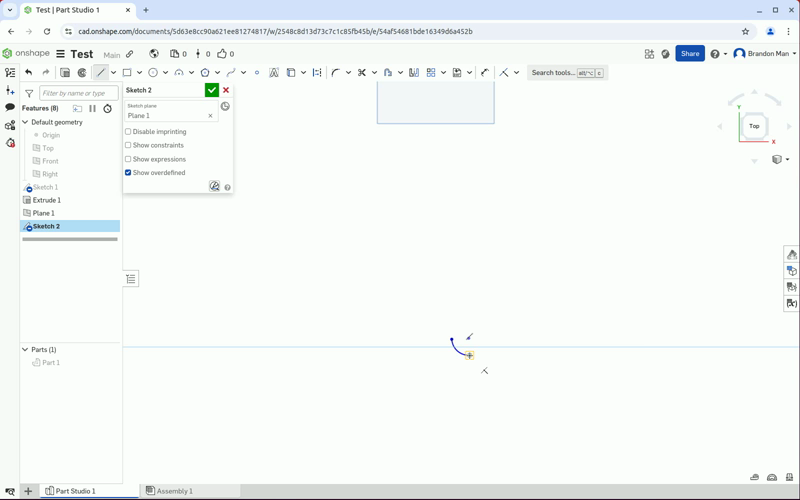
scroll(-6)
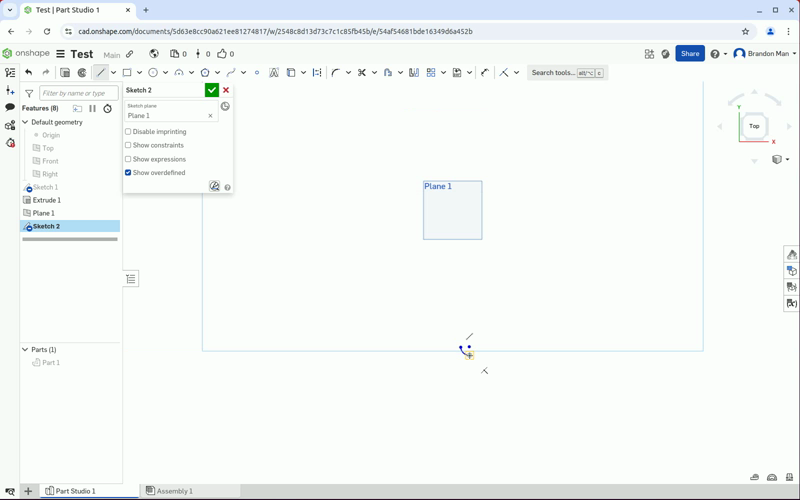
scroll(-6)
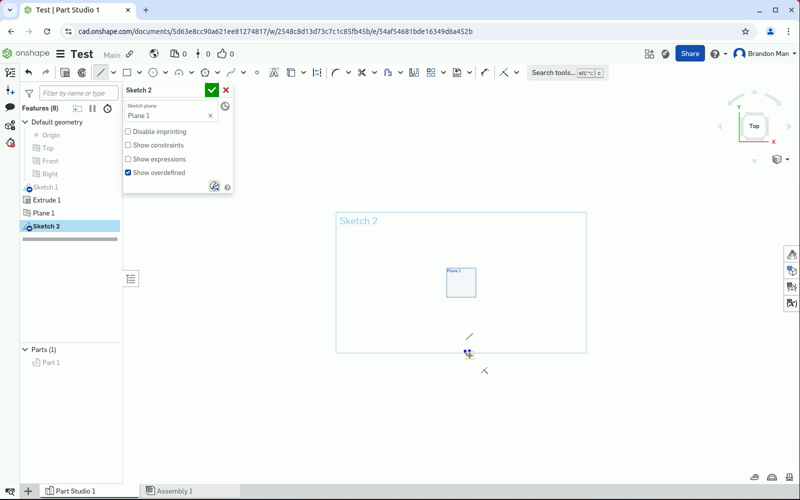
key_down(shift)
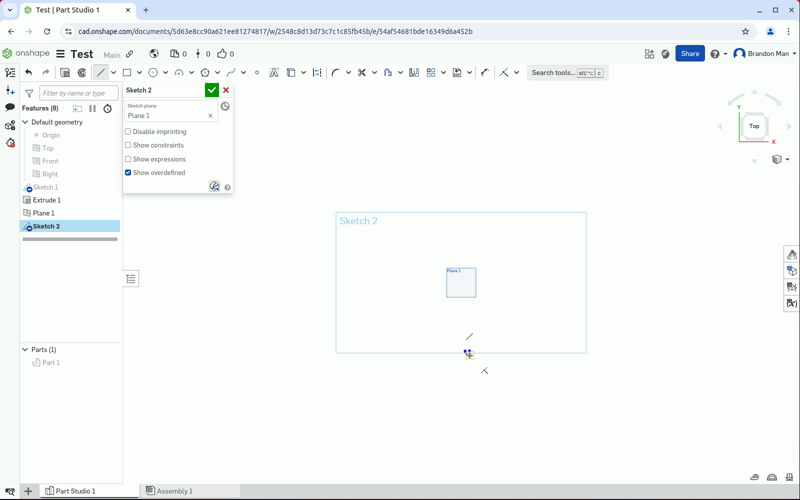
mouse_move(550, 355)
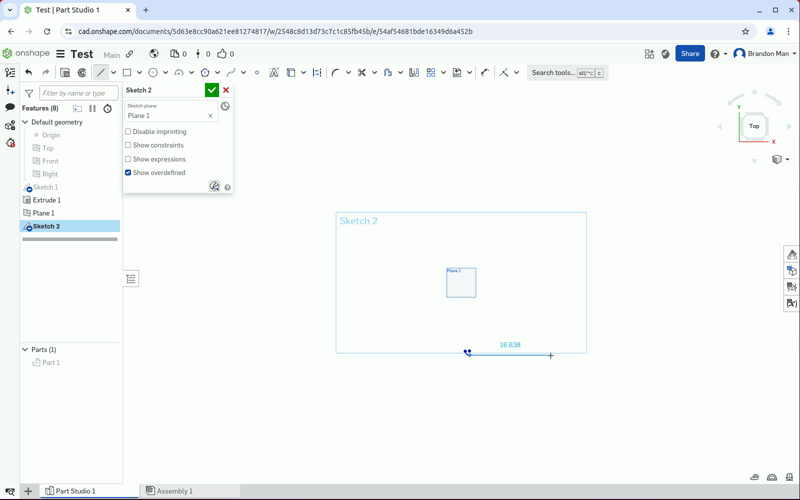
click(550, 355)
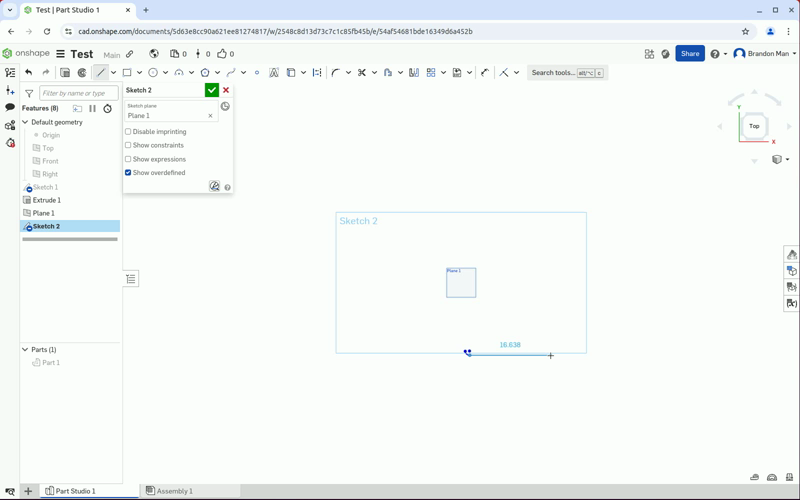
key_up(shift)
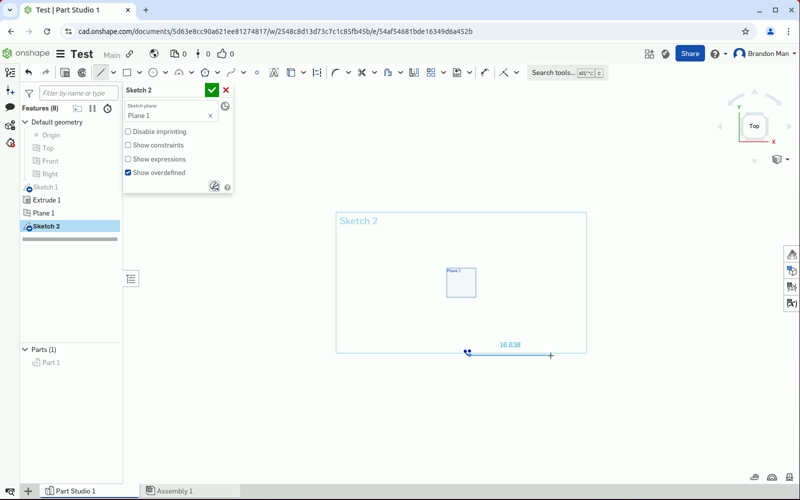
key(esc)
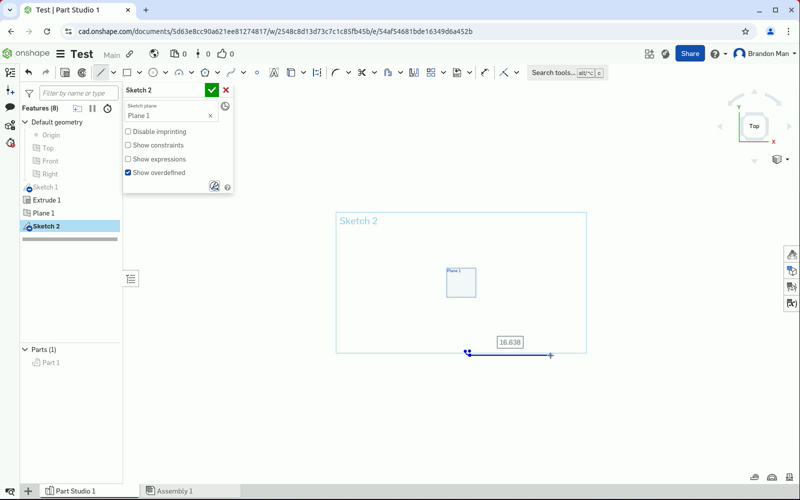
key(a)
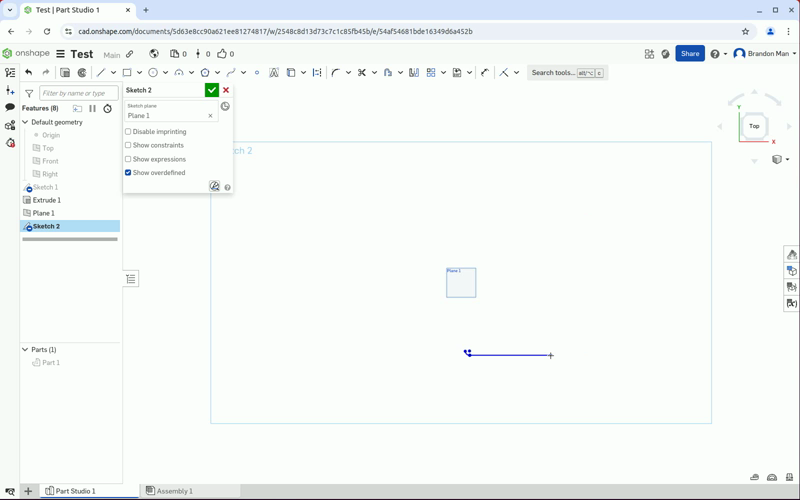
mouse_move(550, 355)
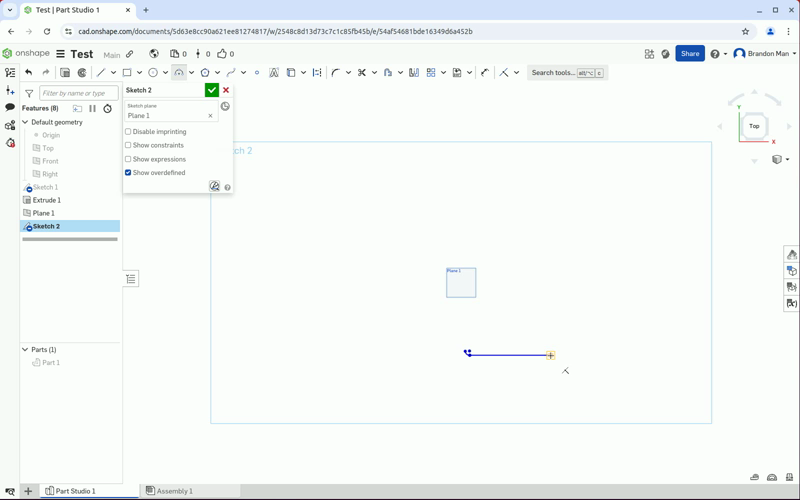
click(550, 355)
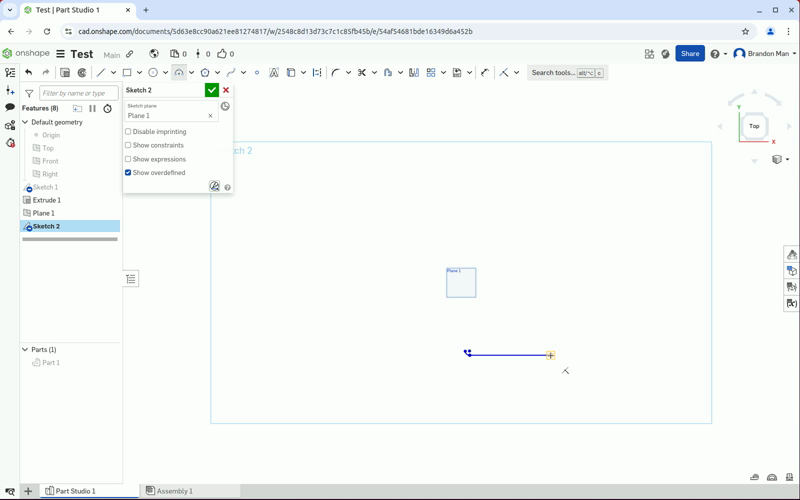
key_down(shift)
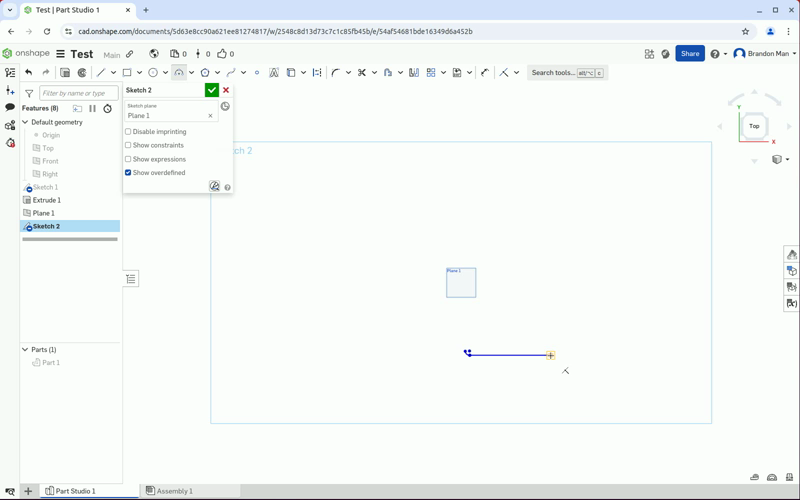
mouse_move(554, 351)
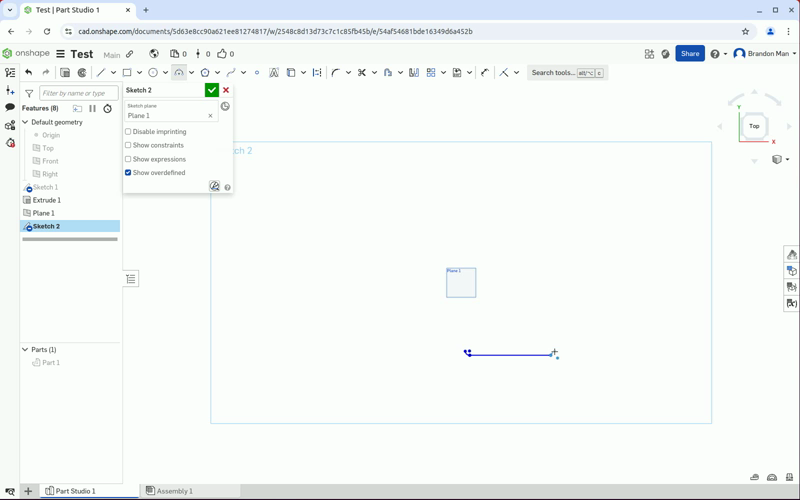
scroll(6)
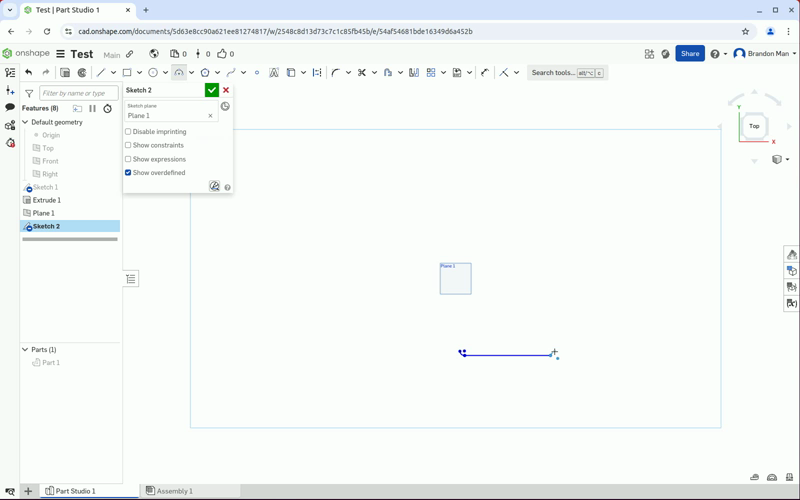
scroll(6)
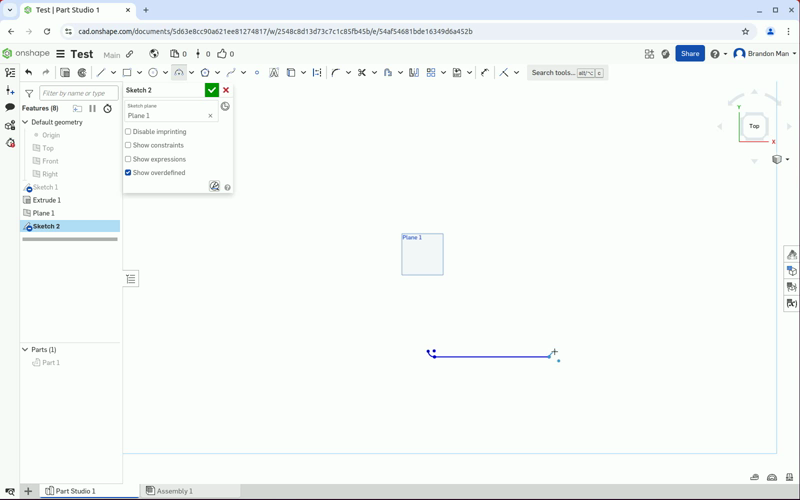
scroll(6)
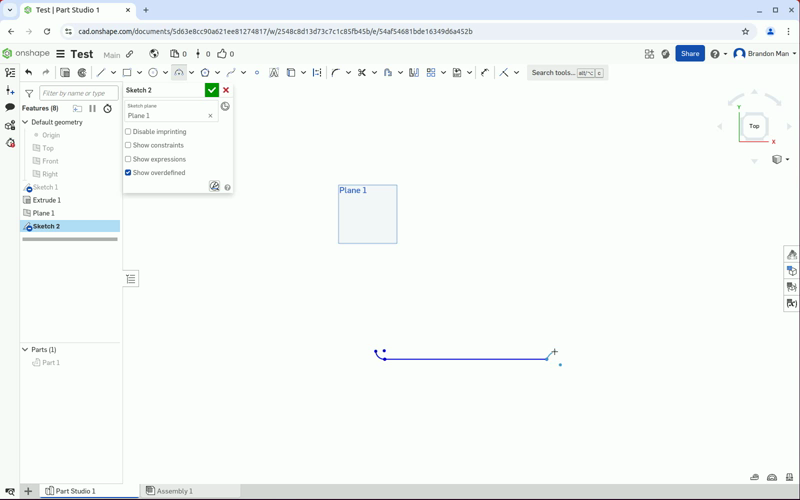
scroll(6)
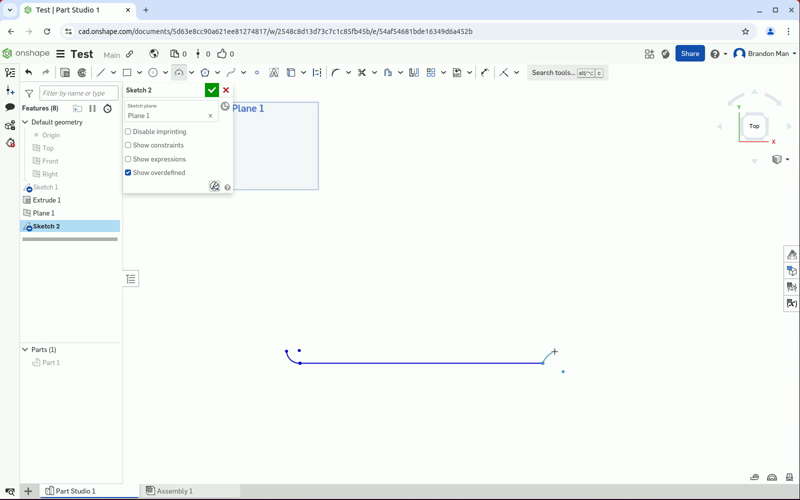
scroll(6)
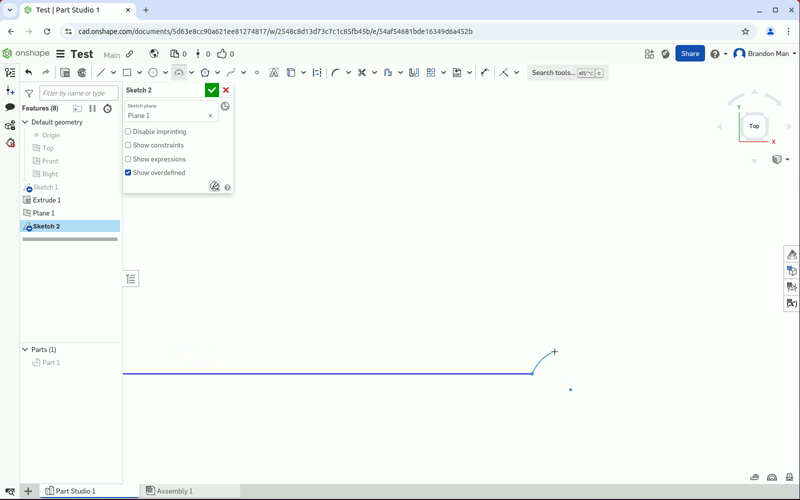
scroll(6)
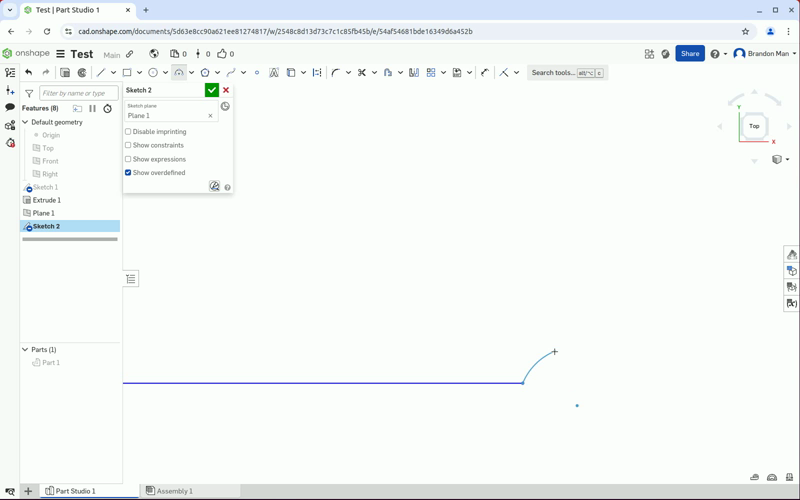
scroll(6)
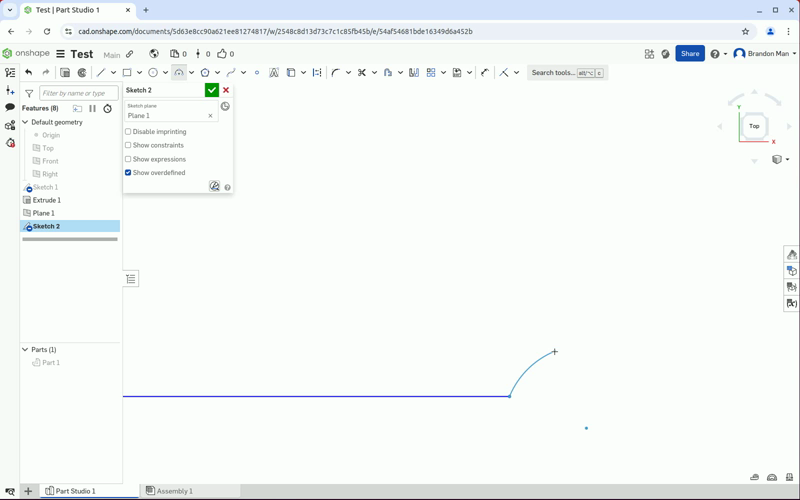
click(554, 351)
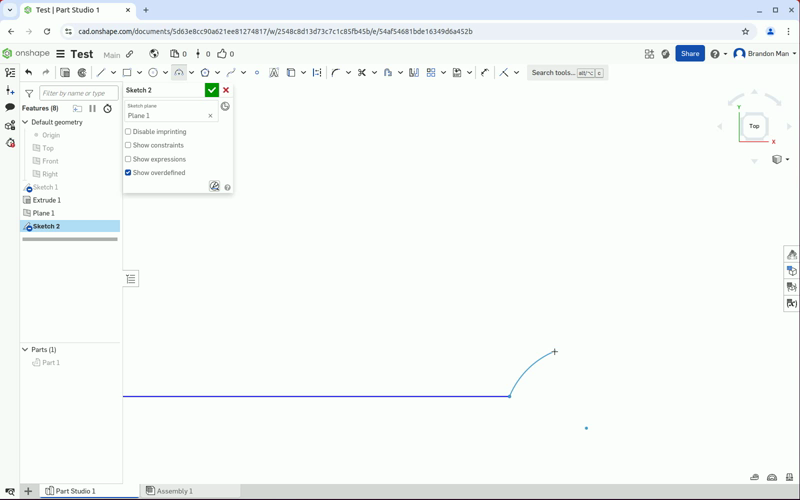
scroll(-6)
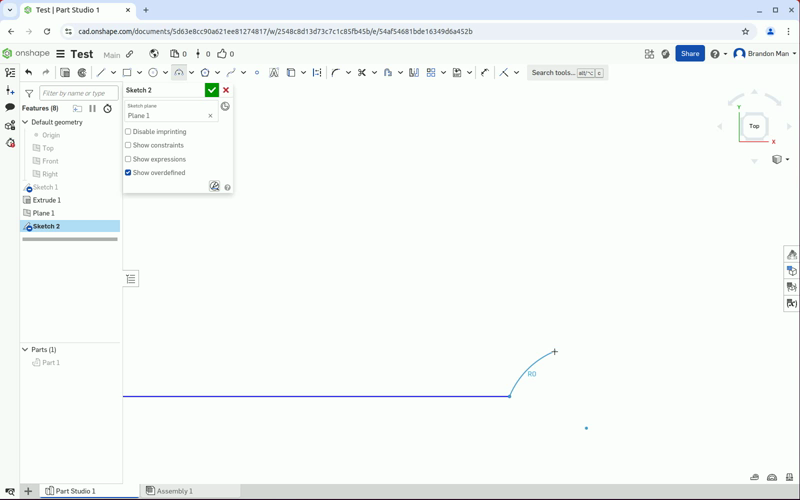
scroll(-6)
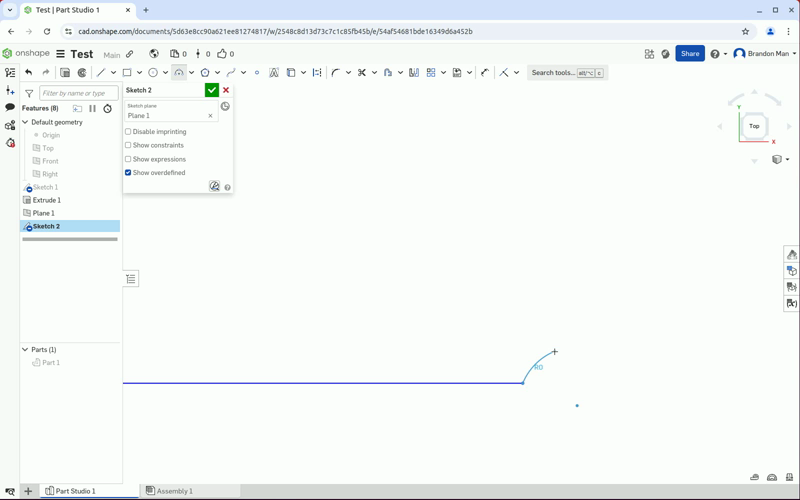
scroll(-6)
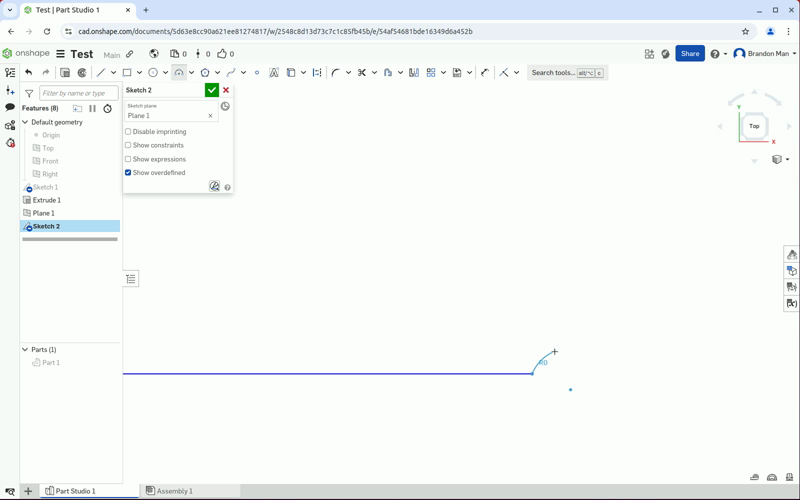
scroll(-6)
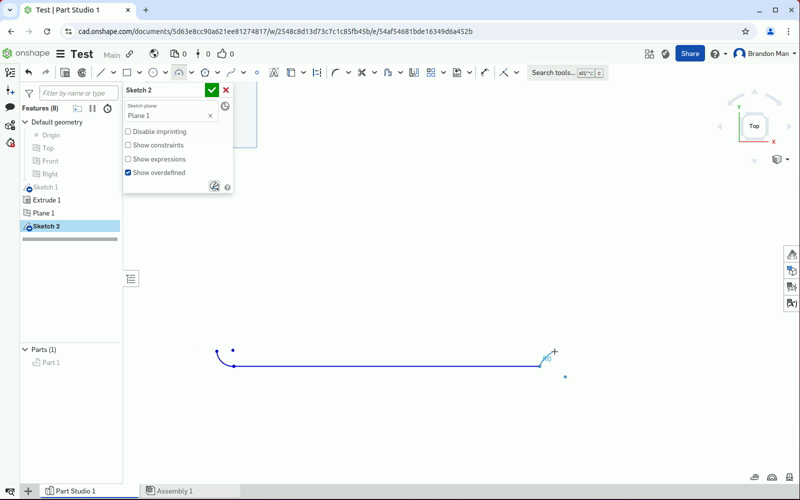
scroll(-6)
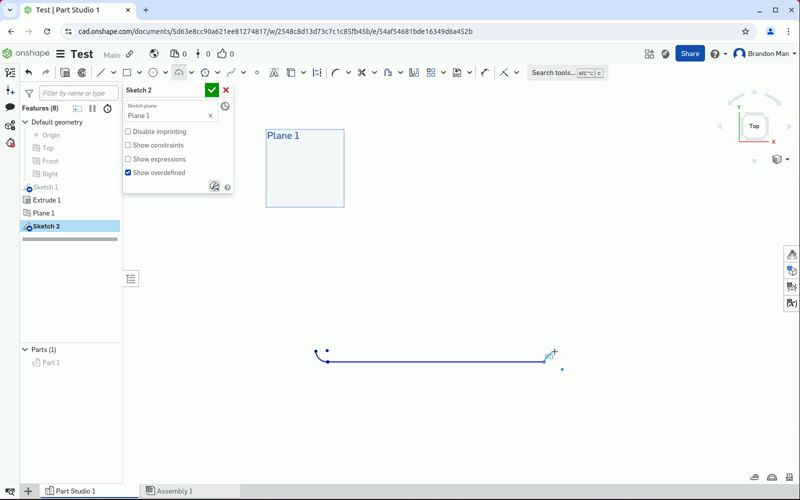
scroll(-6)
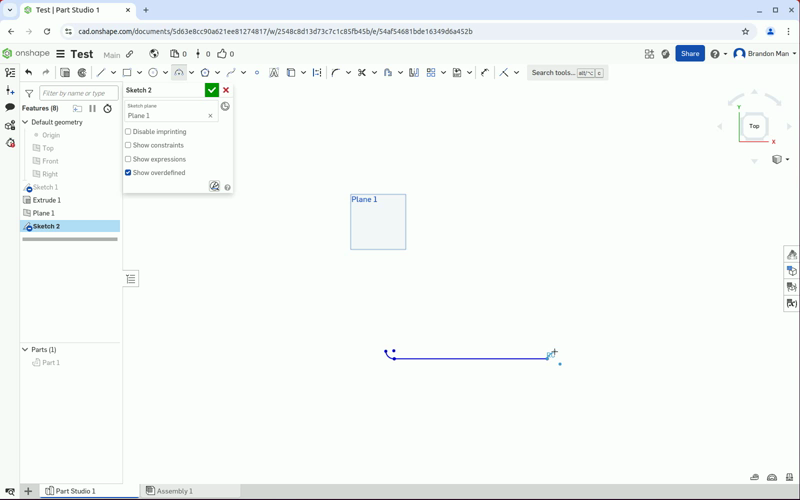
scroll(-6)
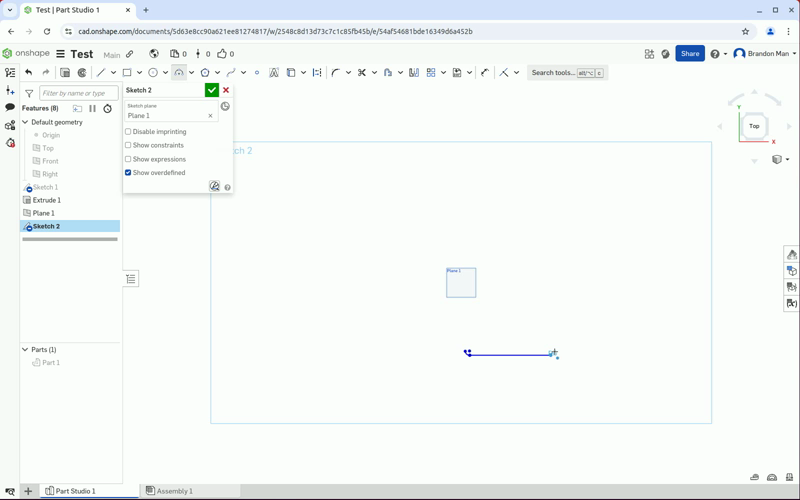
mouse_move(553, 354)
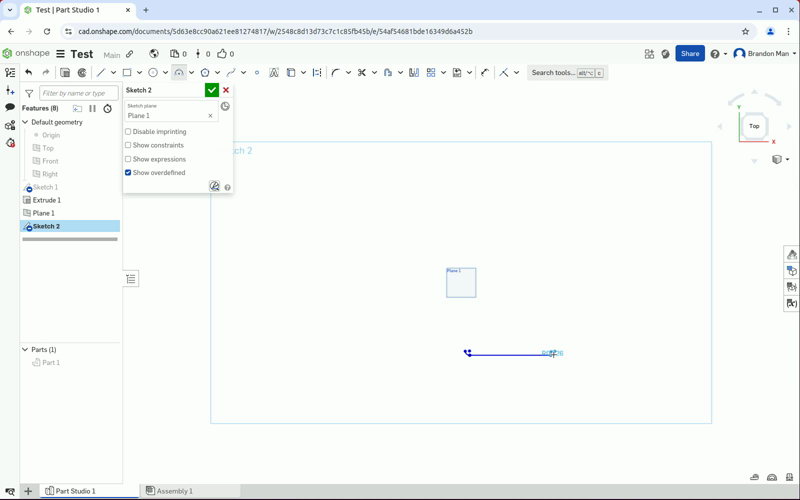
scroll(6)
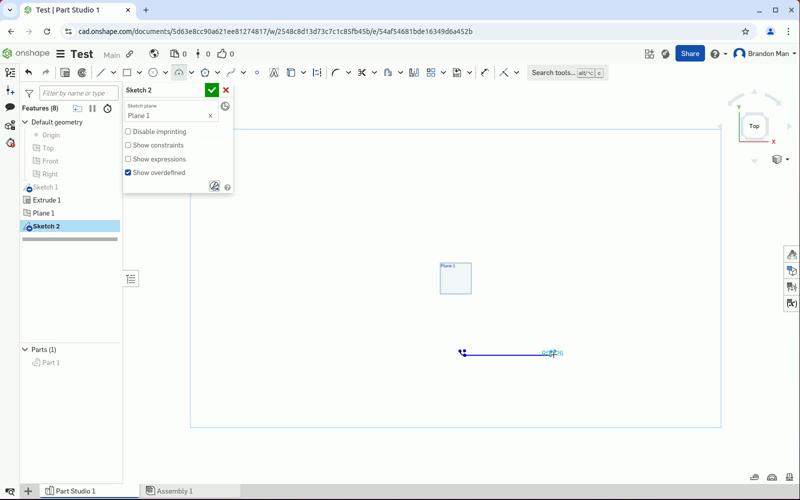
scroll(6)
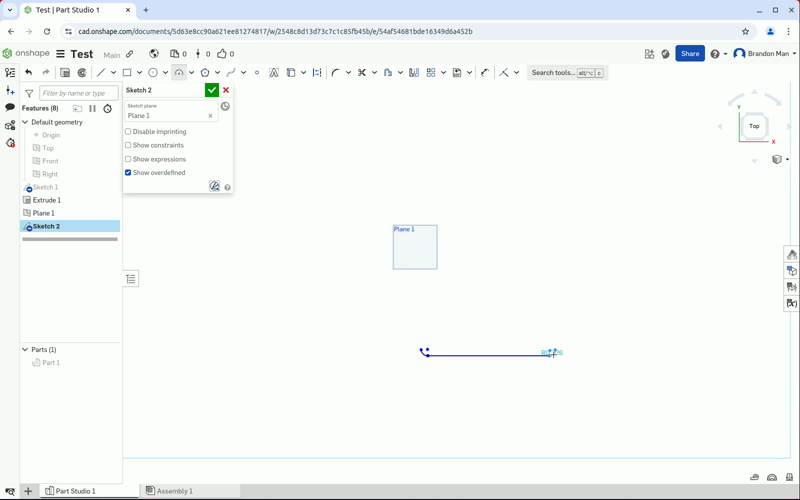
scroll(6)
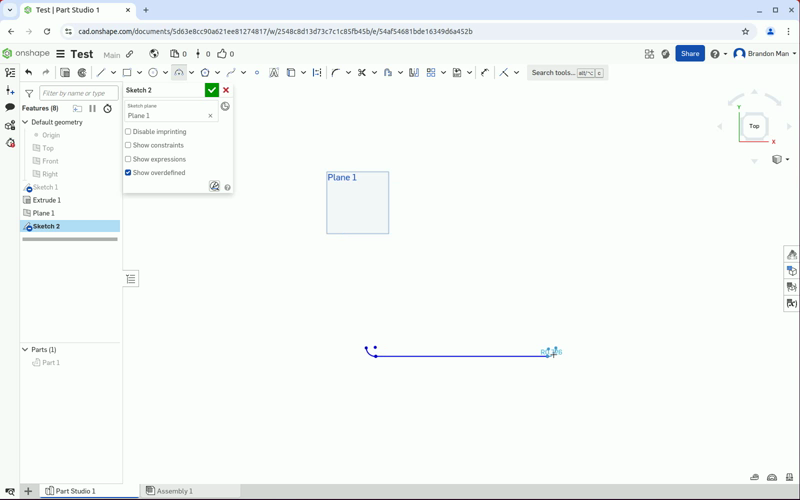
scroll(6)
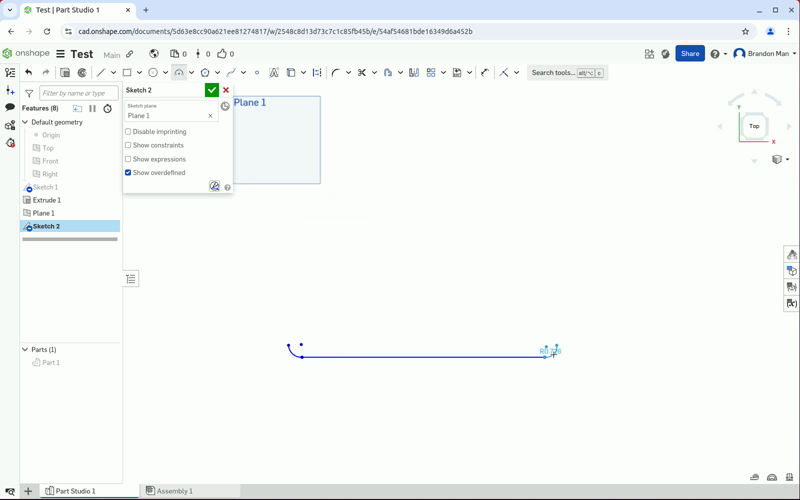
scroll(6)
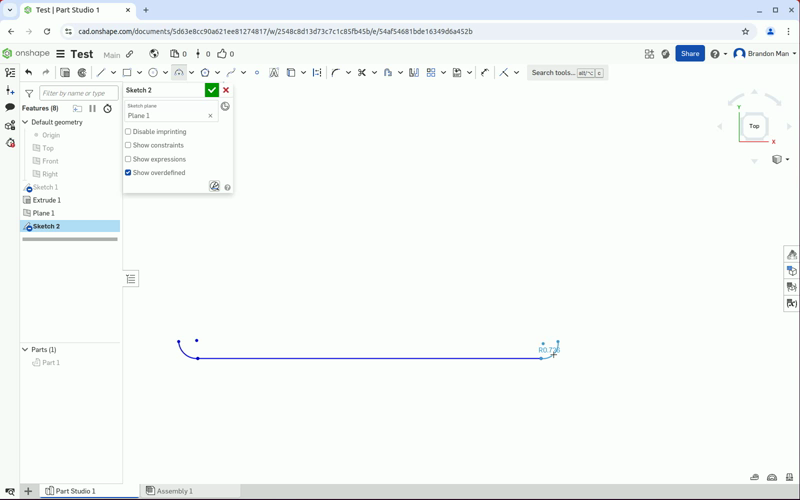
scroll(6)
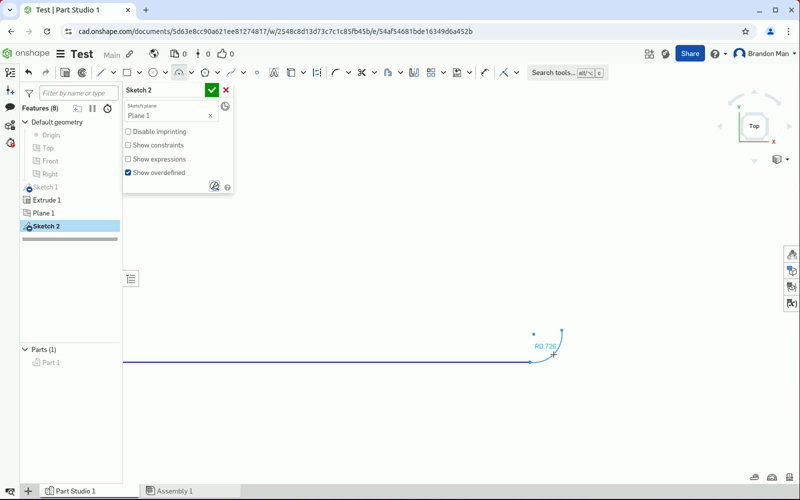
scroll(6)
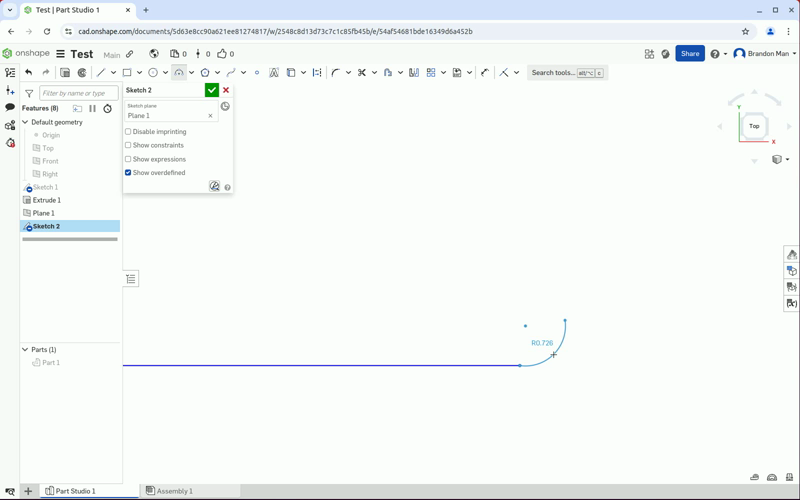
click(553, 354)
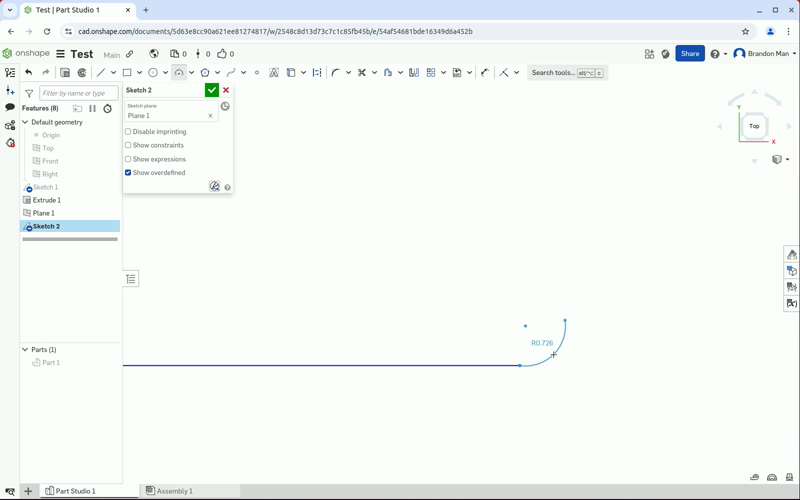
scroll(-6)
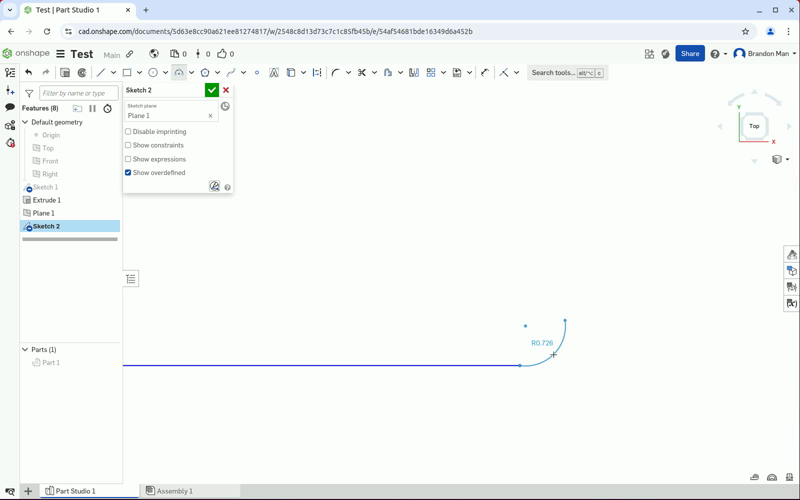
scroll(-6)
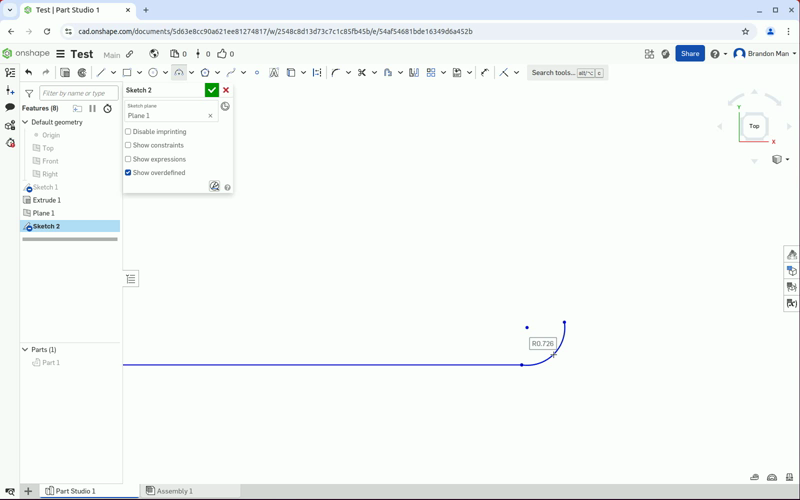
scroll(-6)
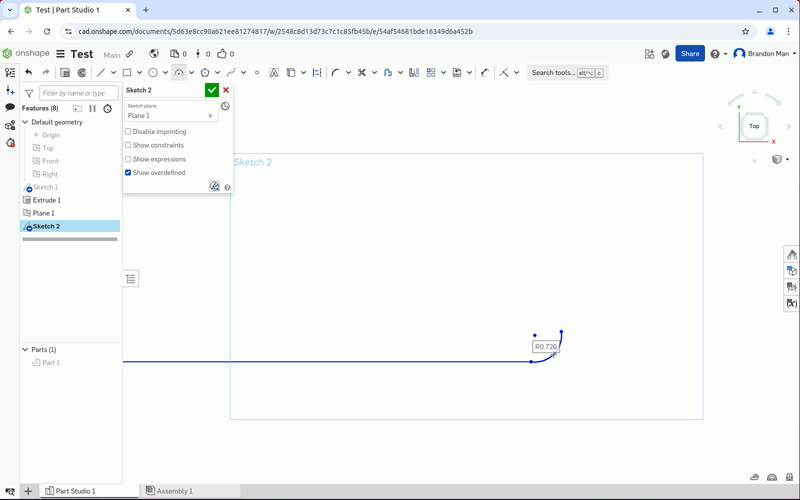
scroll(-6)
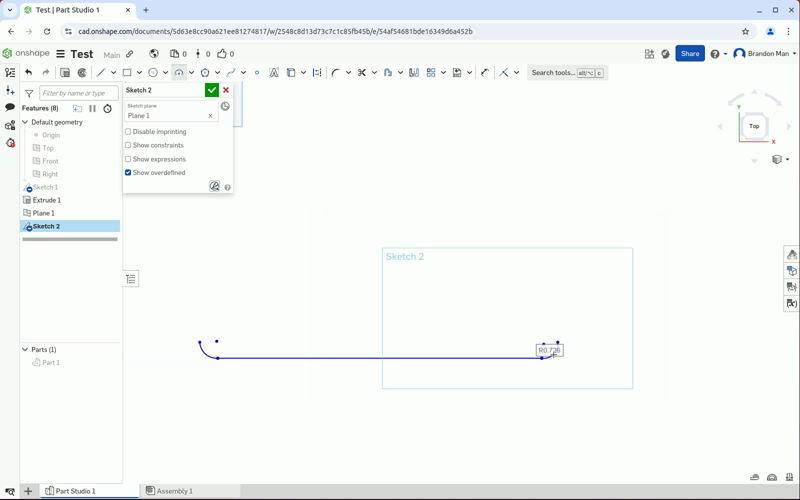
scroll(-6)
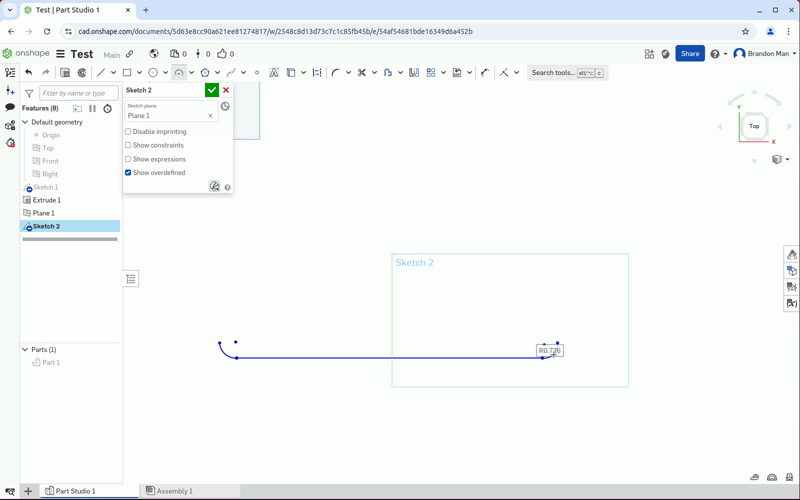
scroll(-6)
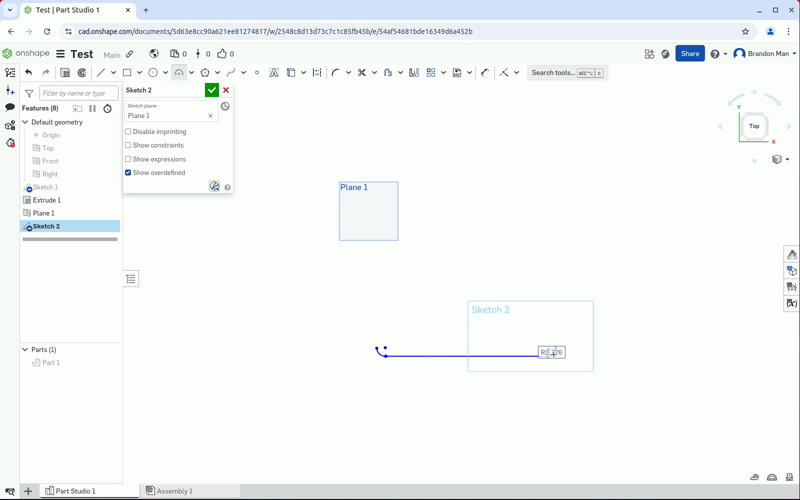
scroll(-6)
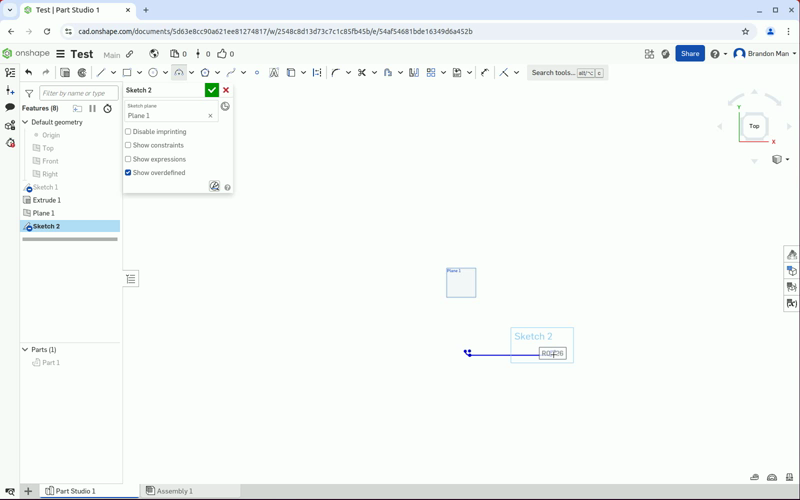
key_up(shift)
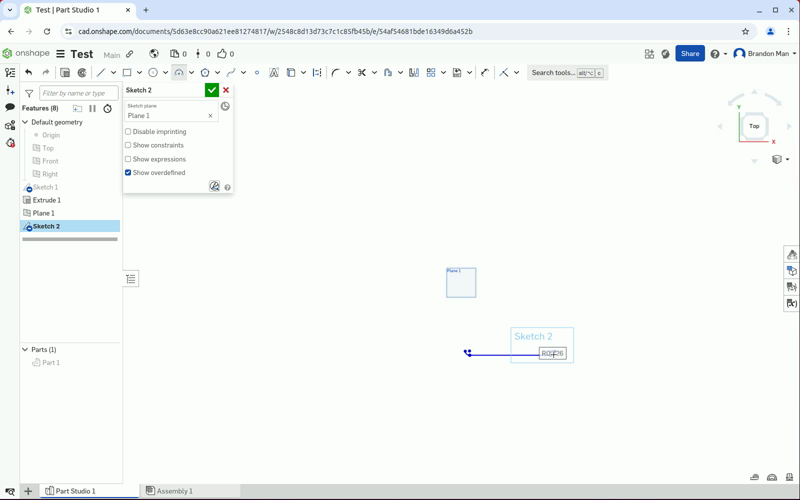
key(esc)
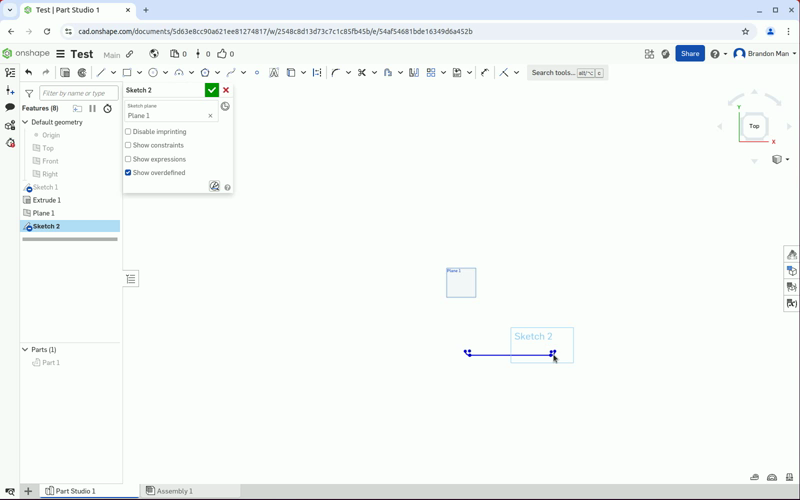
key(l)
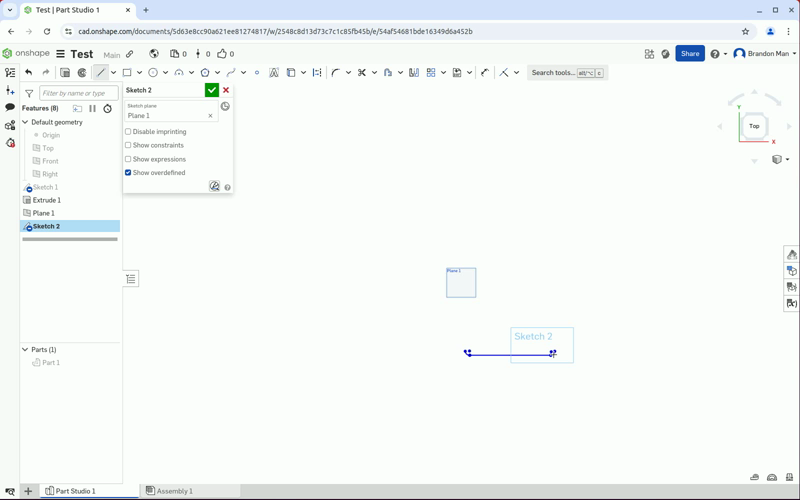
mouse_move(554, 351)
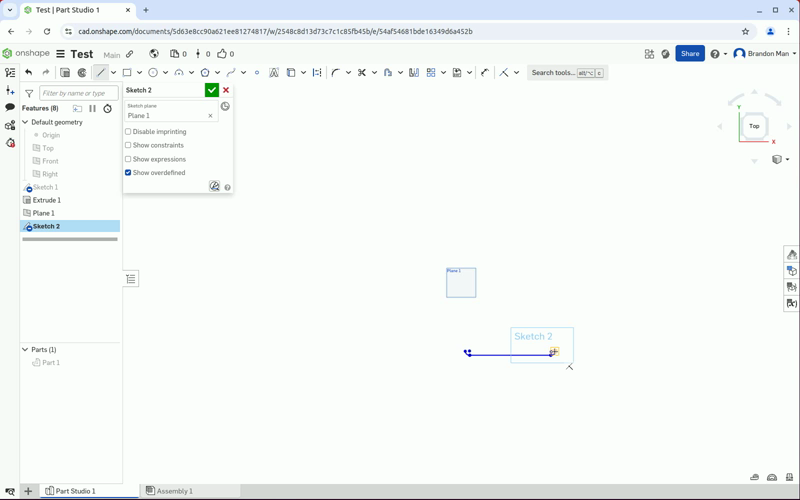
scroll(6)
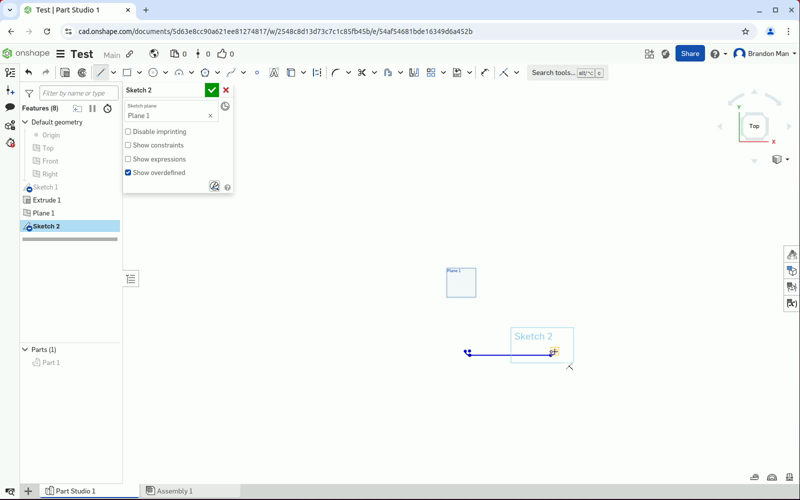
scroll(6)
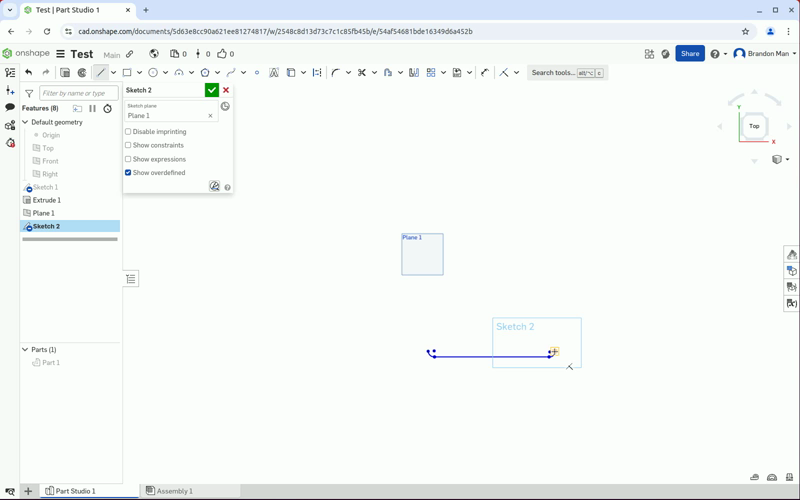
scroll(6)
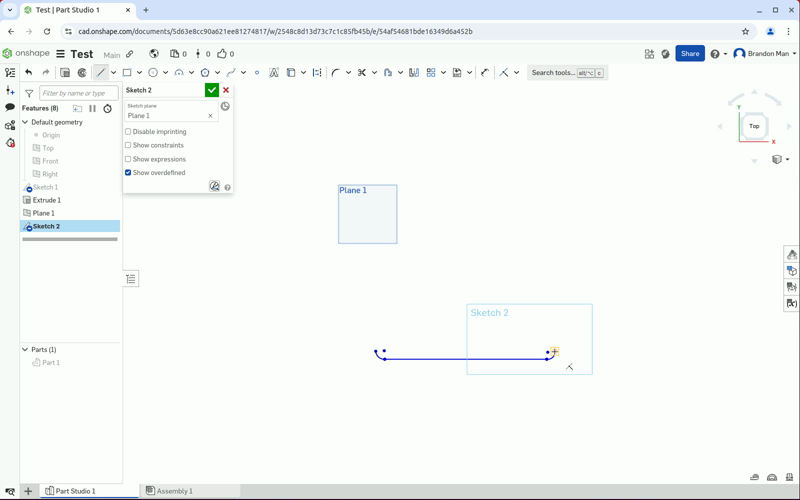
scroll(6)
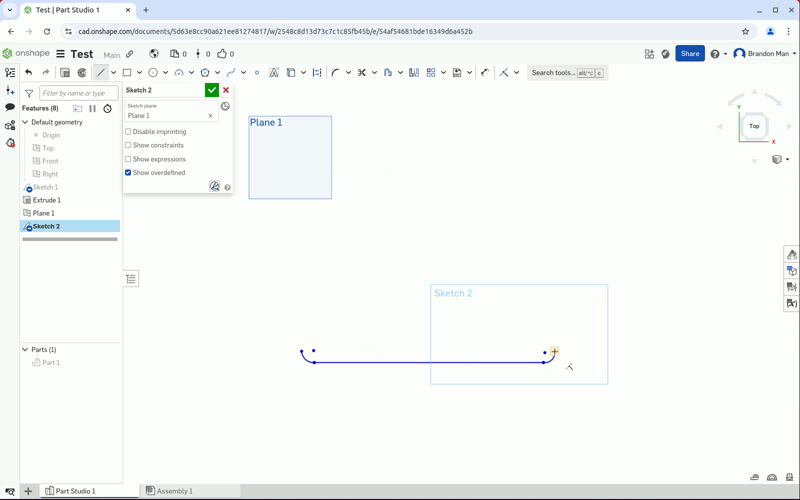
scroll(6)
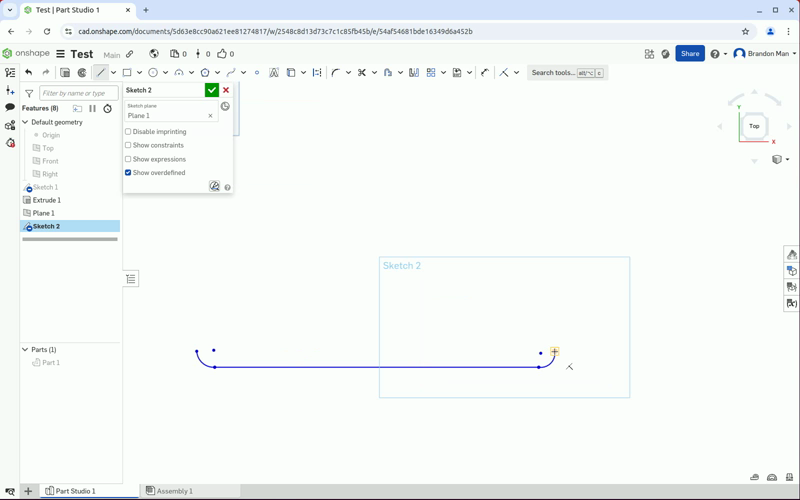
scroll(6)
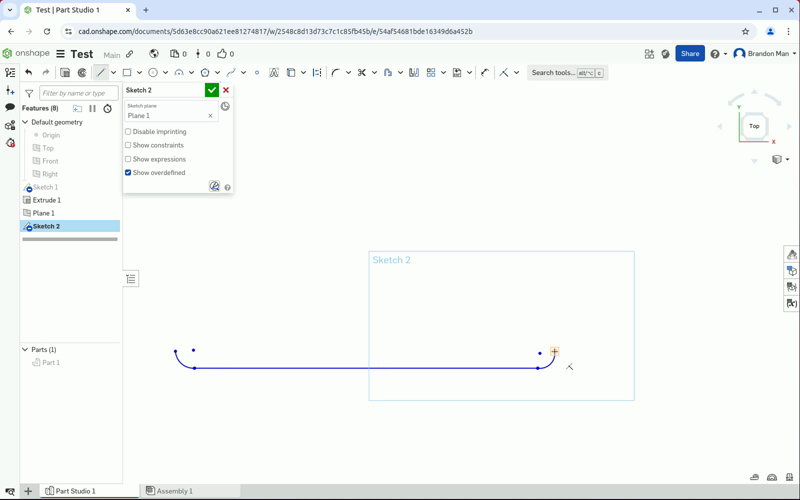
scroll(6)
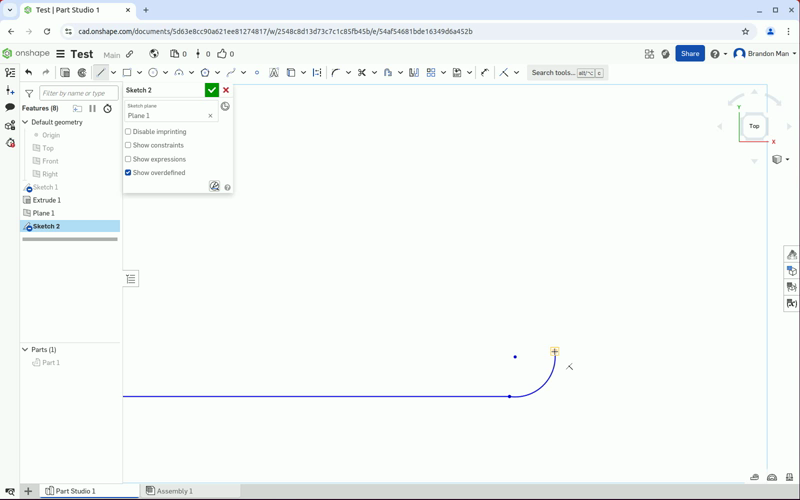
click(554, 351)
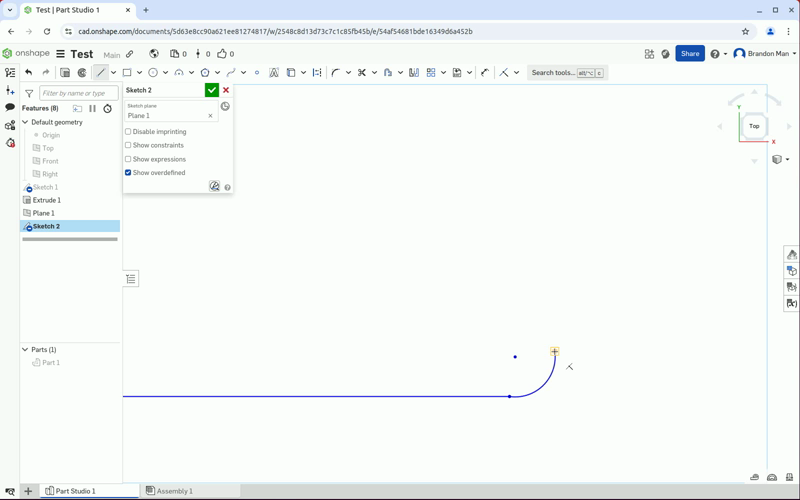
scroll(-6)
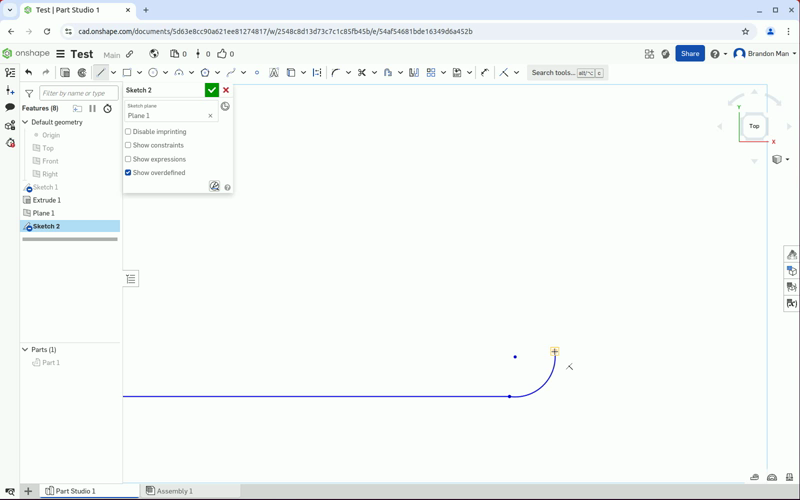
scroll(-6)
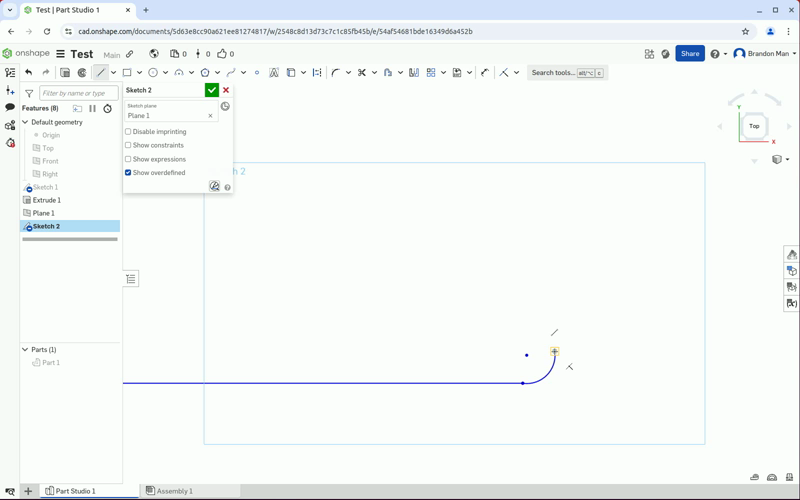
scroll(-6)
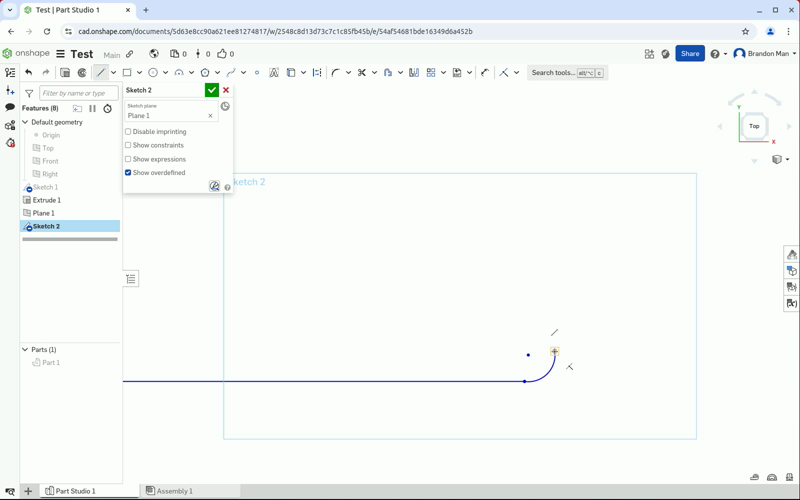
scroll(-6)
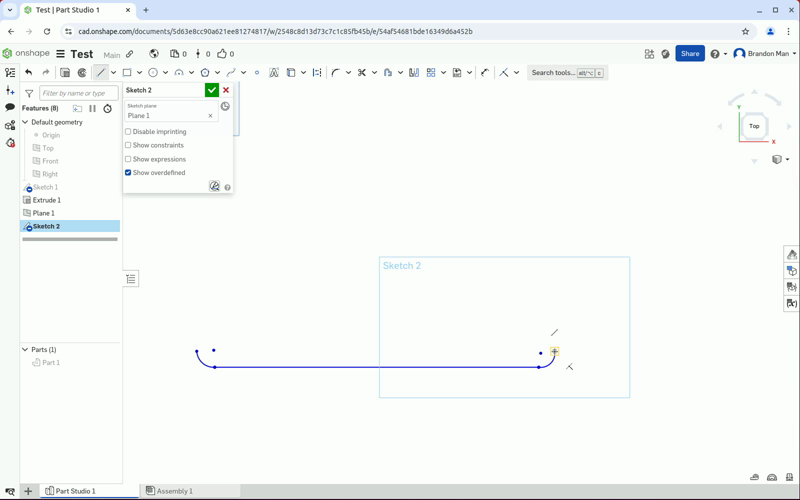
scroll(-6)
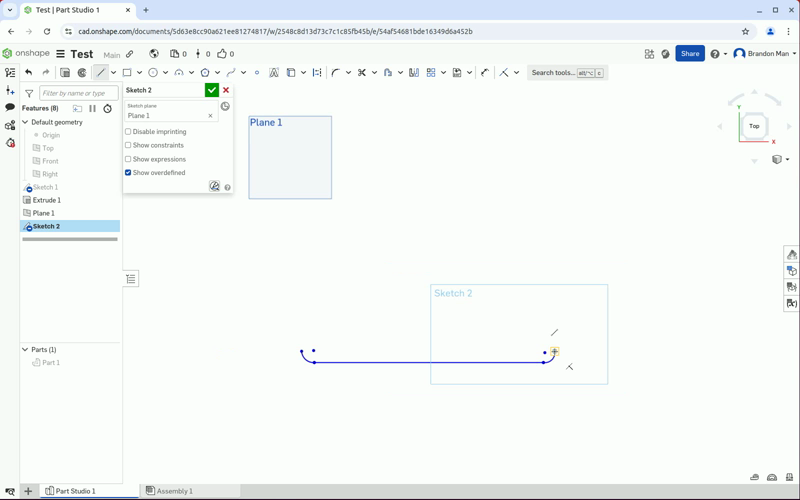
scroll(-6)
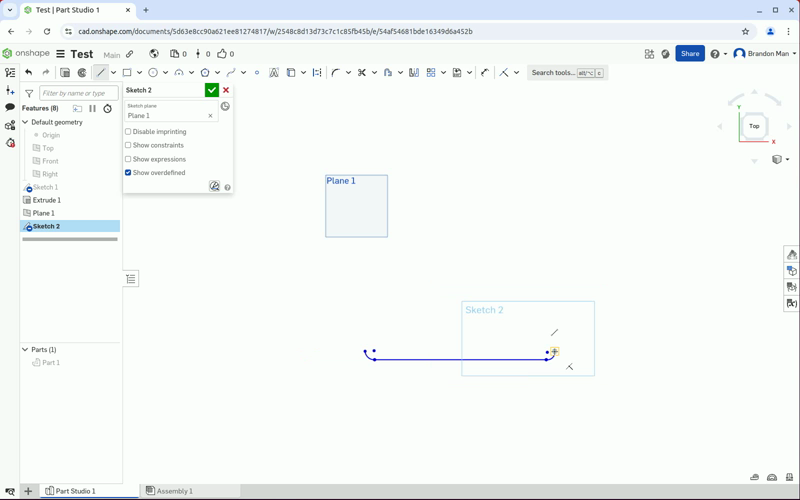
scroll(-6)
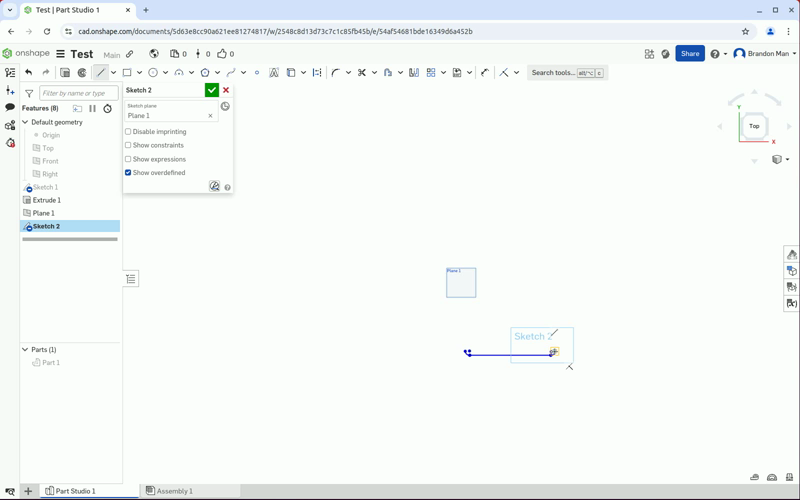
key_down(shift)
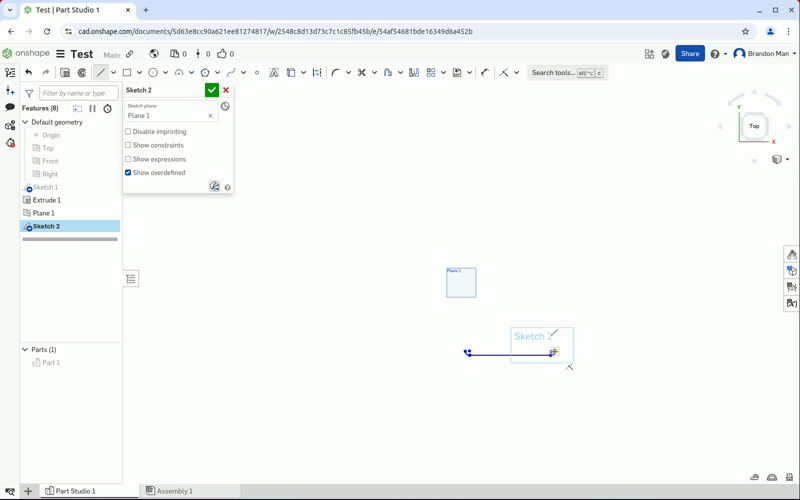
mouse_move(554, 216)
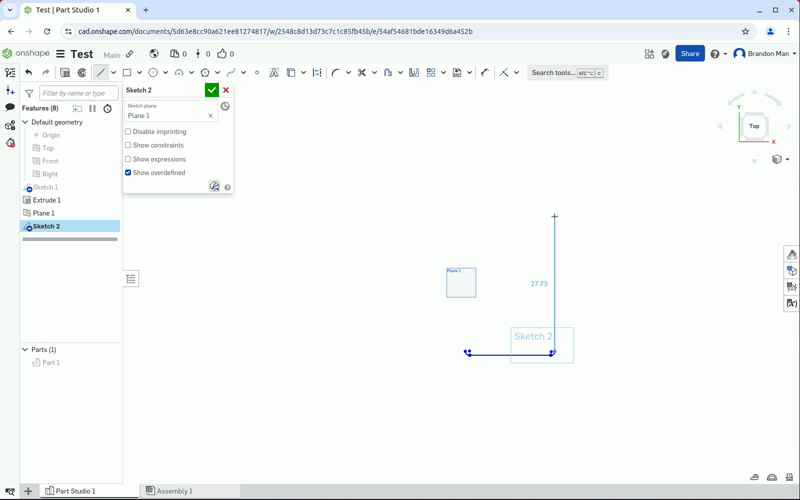
click(554, 216)
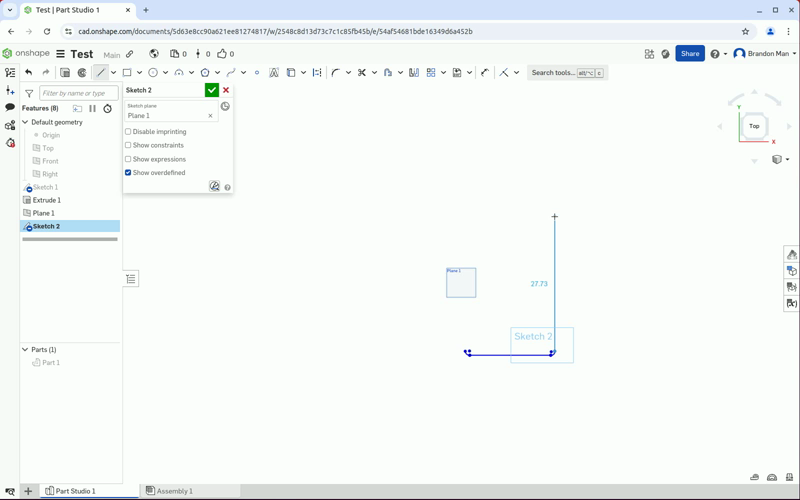
key_up(shift)
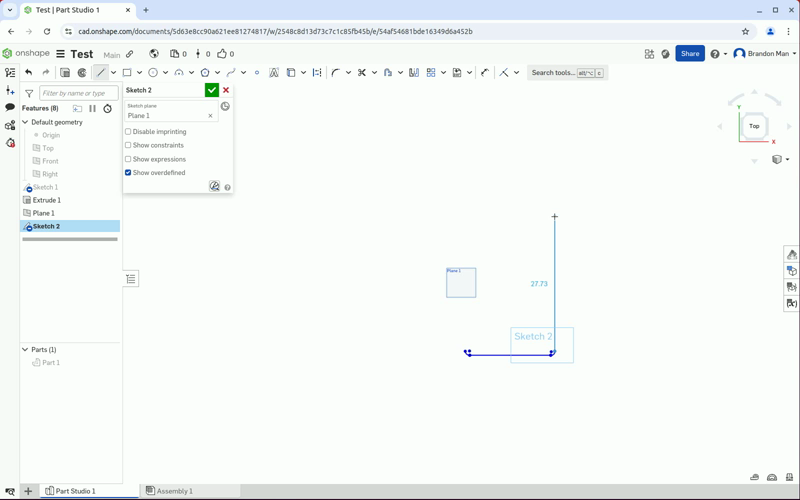
key(esc)
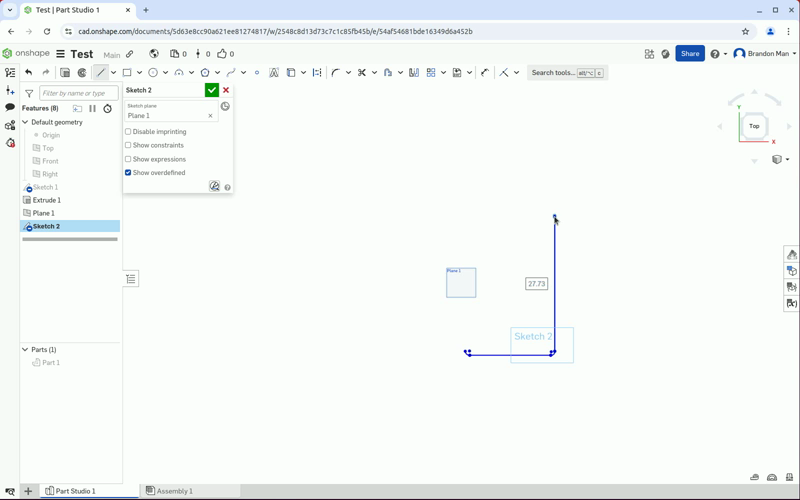
key(a)
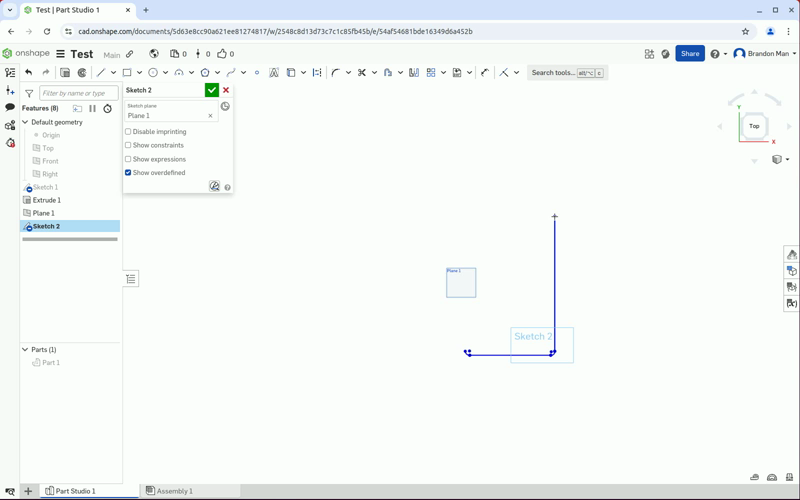
mouse_move(554, 216)
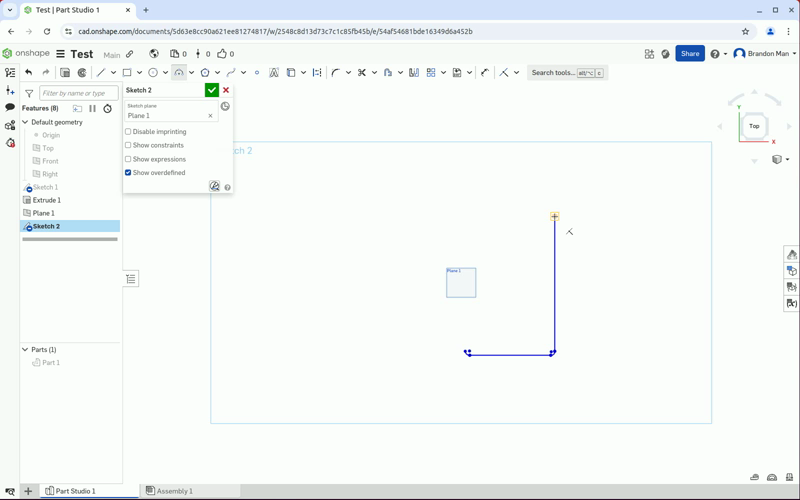
click(554, 216)
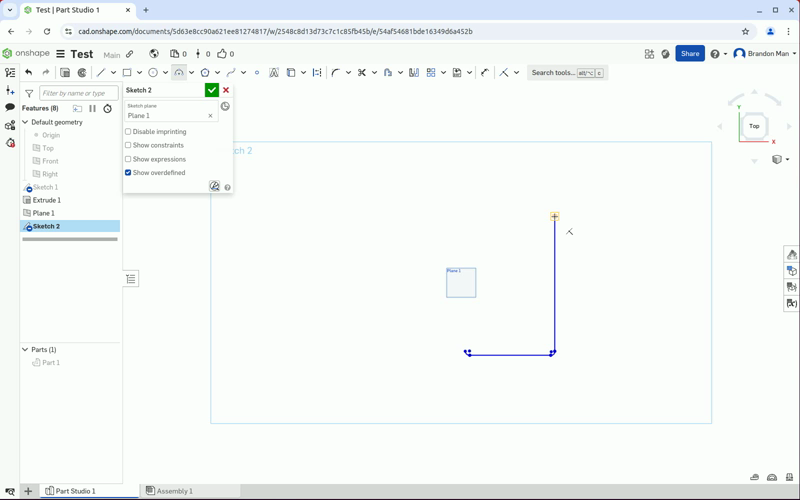
key_down(shift)
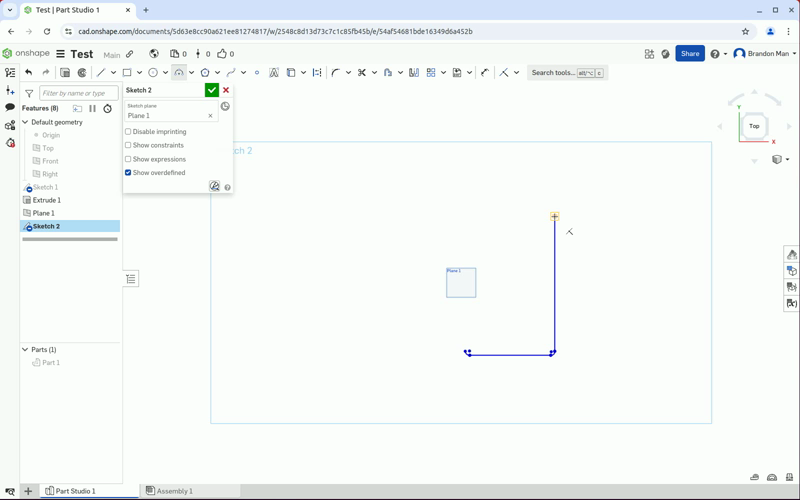
mouse_move(550, 211)
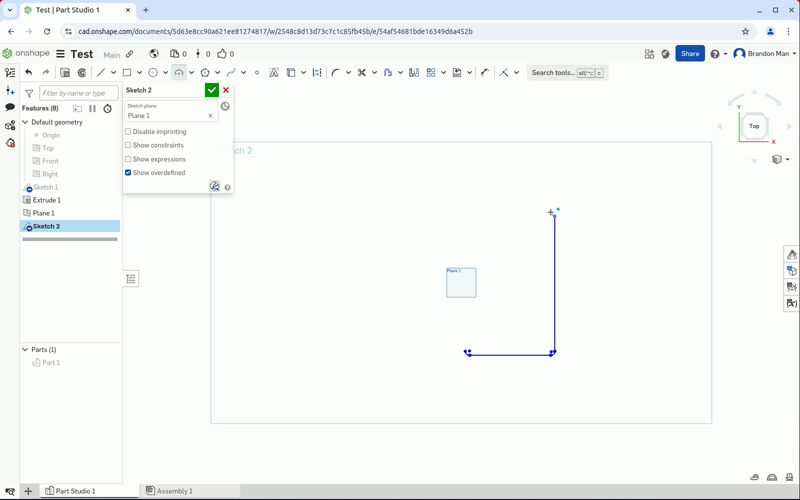
scroll(6)
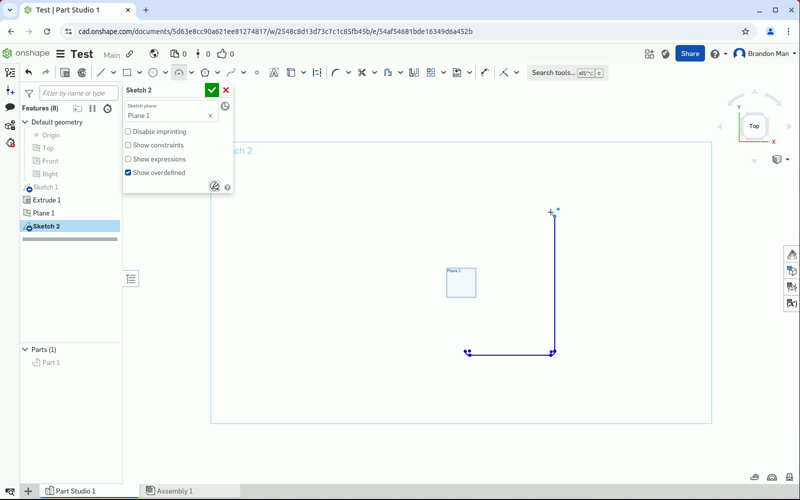
scroll(6)
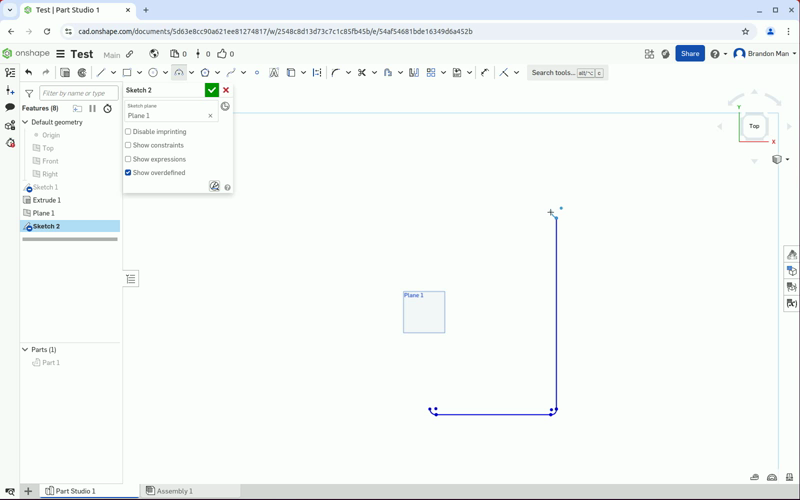
scroll(6)
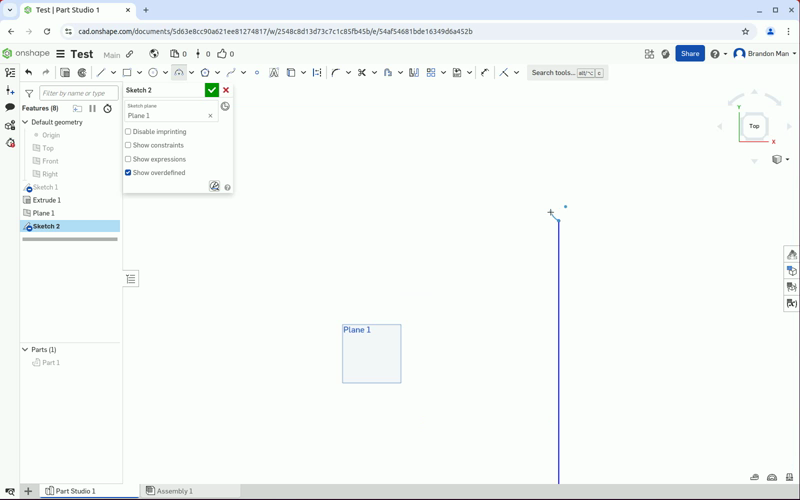
scroll(6)
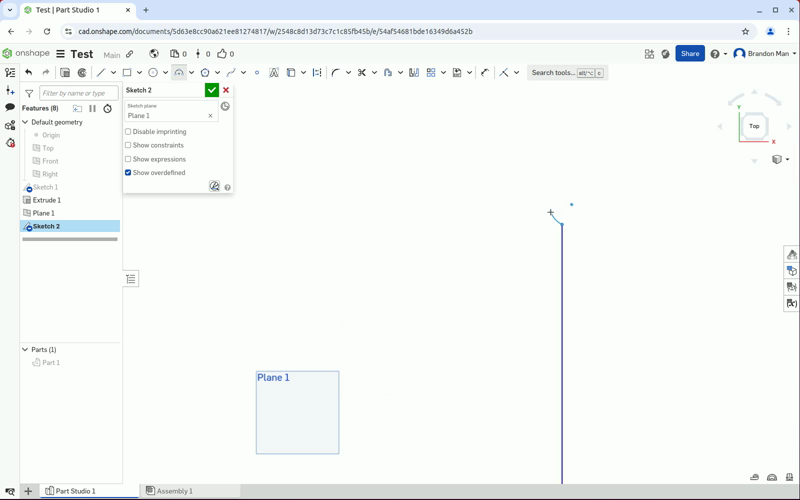
scroll(6)
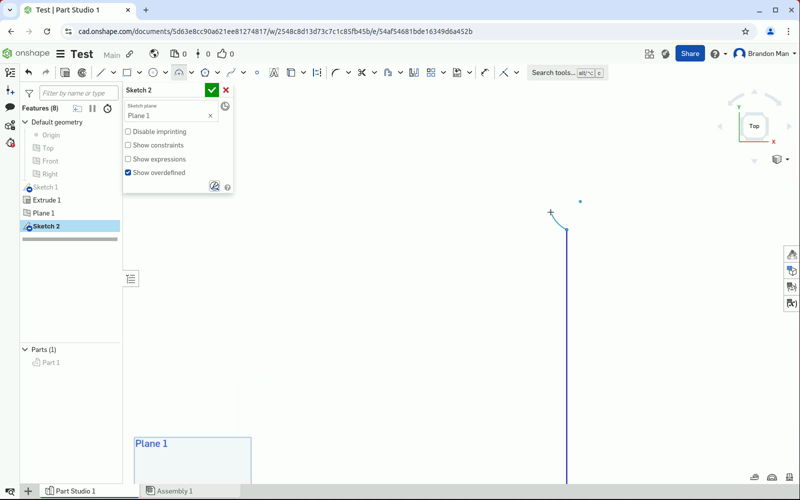
scroll(6)
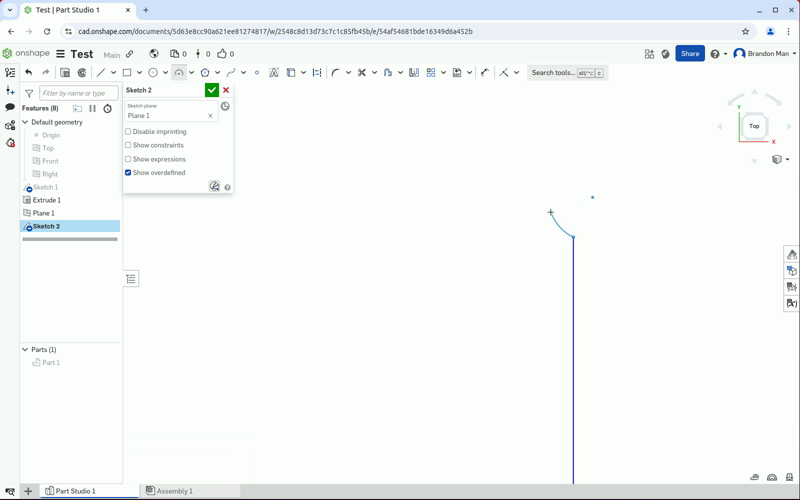
scroll(6)
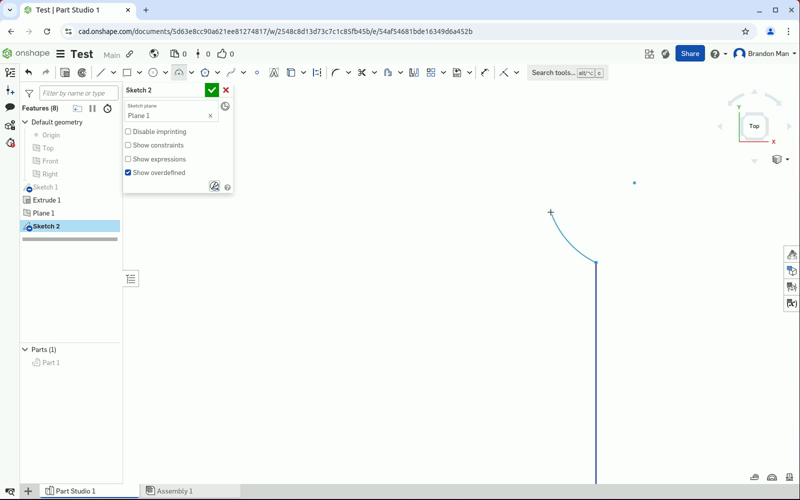
click(550, 211)
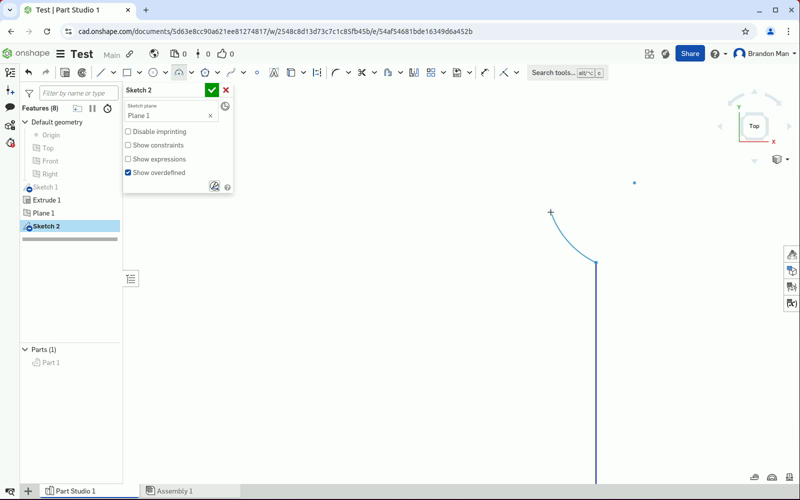
scroll(-6)
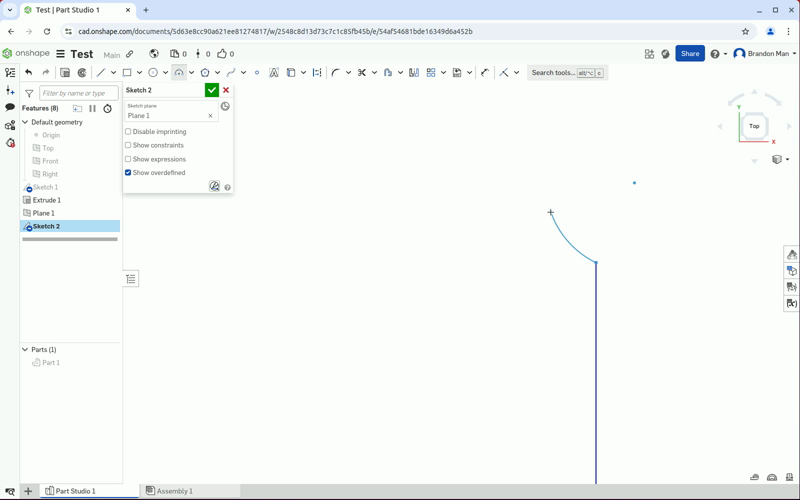
scroll(-6)
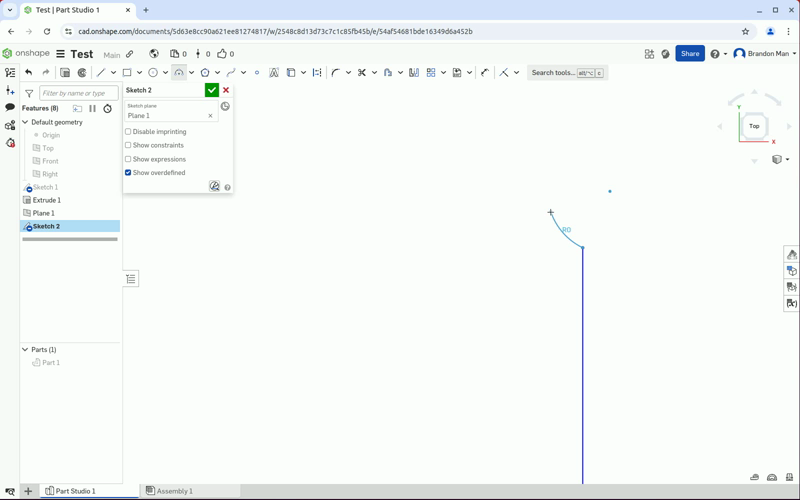
scroll(-6)
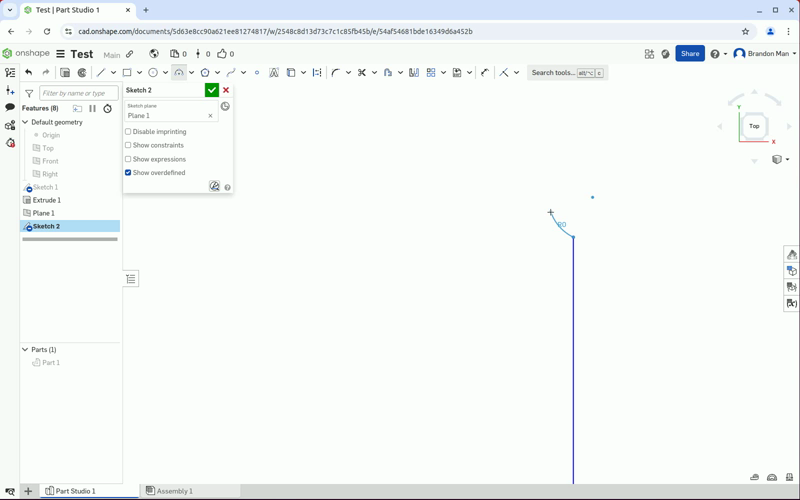
scroll(-6)
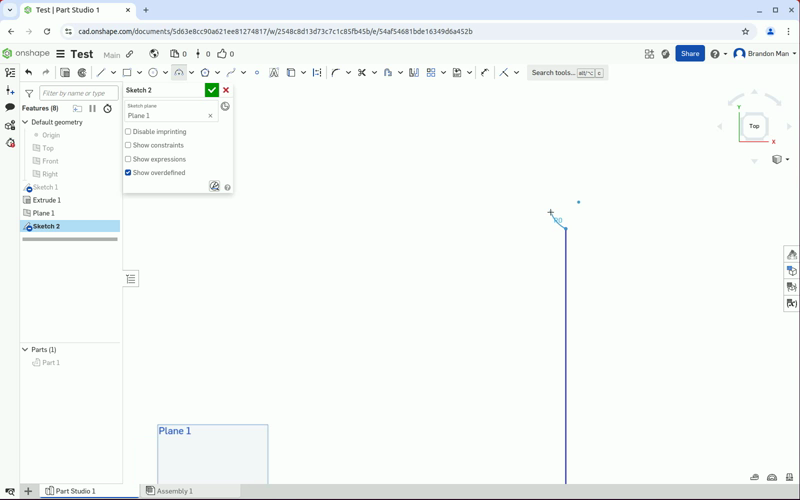
scroll(-6)
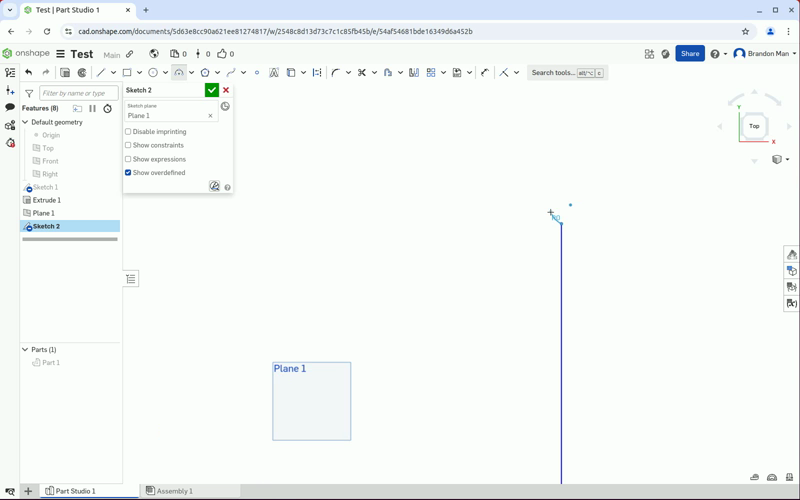
scroll(-6)
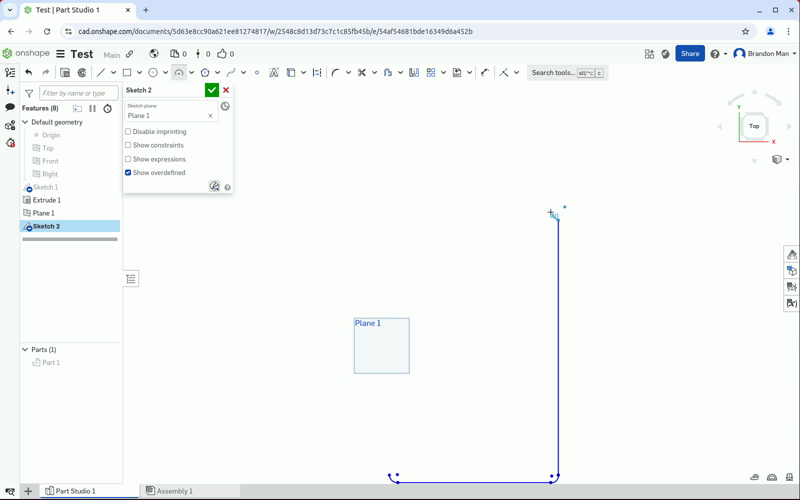
scroll(-6)
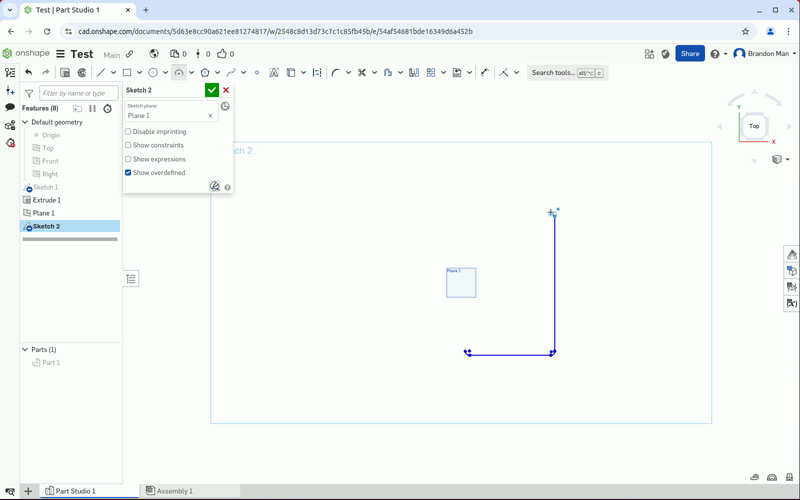
mouse_move(553, 213)
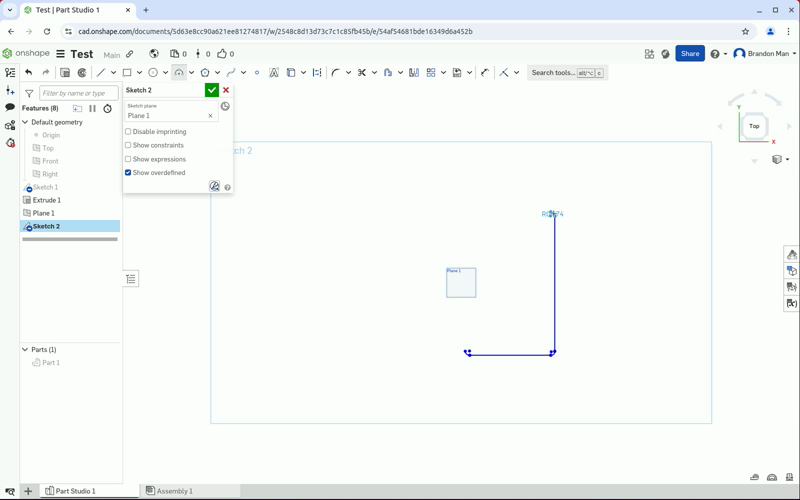
scroll(6)
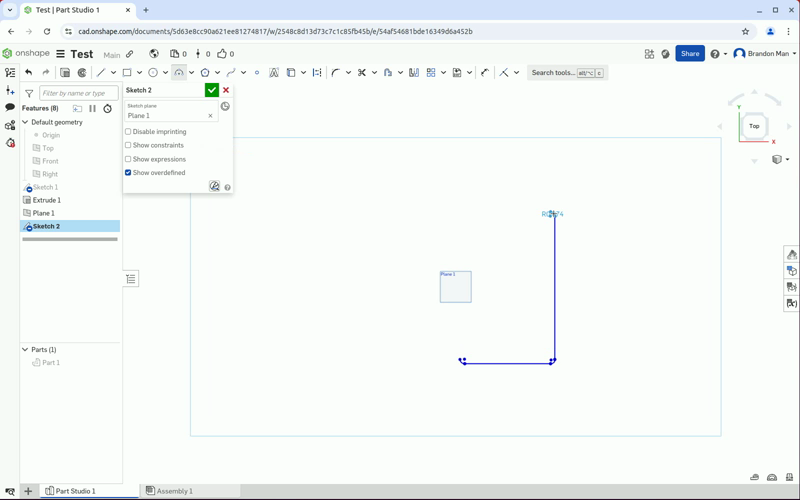
scroll(6)
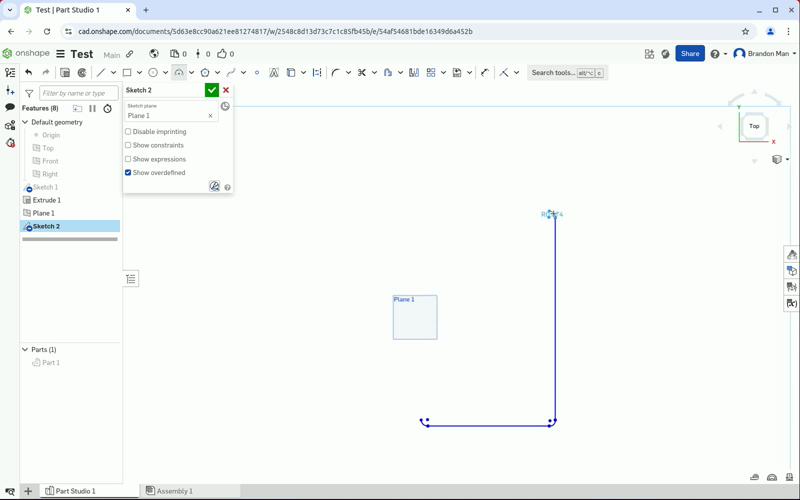
scroll(6)
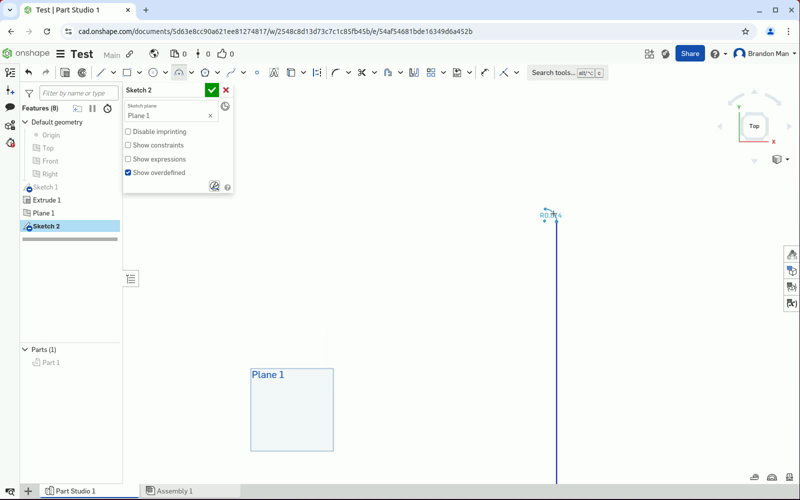
scroll(6)
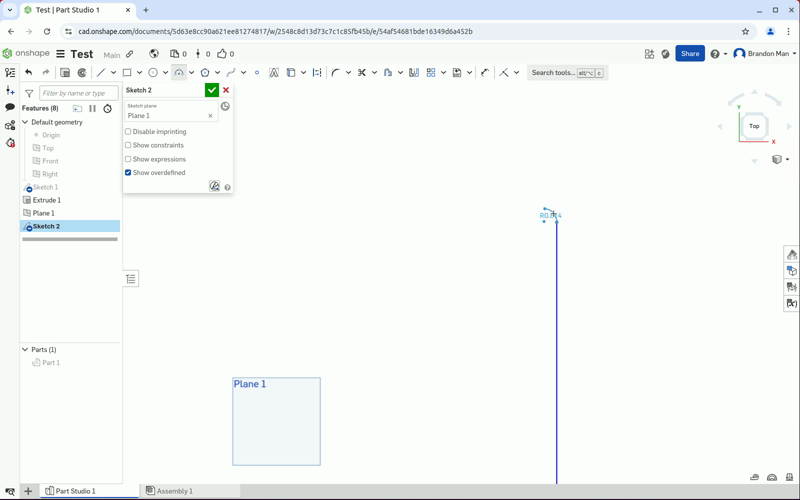
scroll(6)
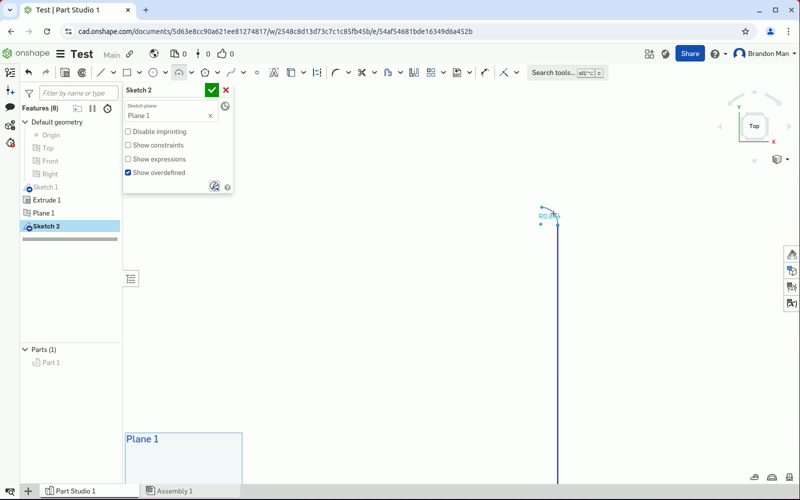
scroll(6)
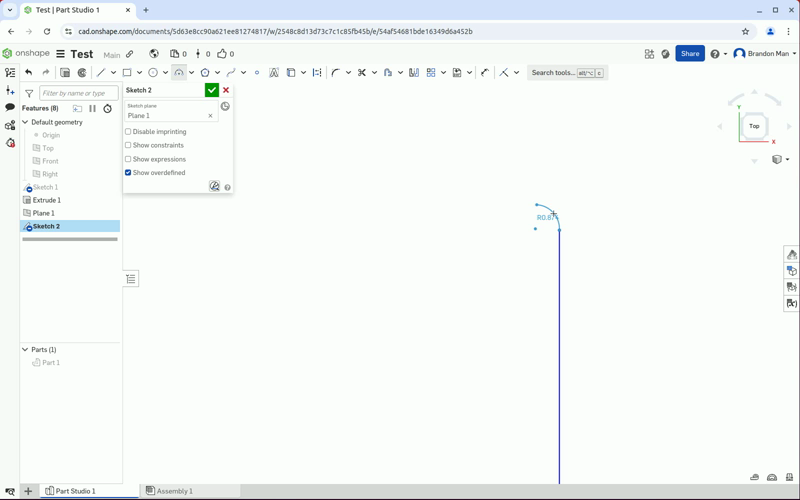
scroll(6)
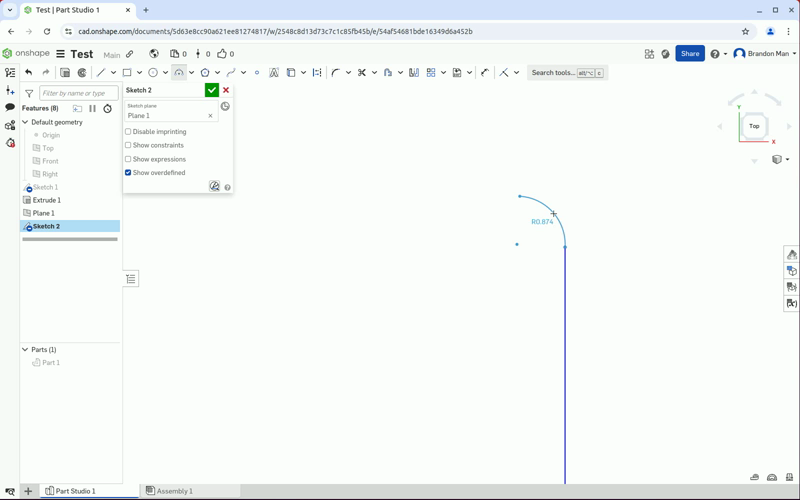
click(553, 213)
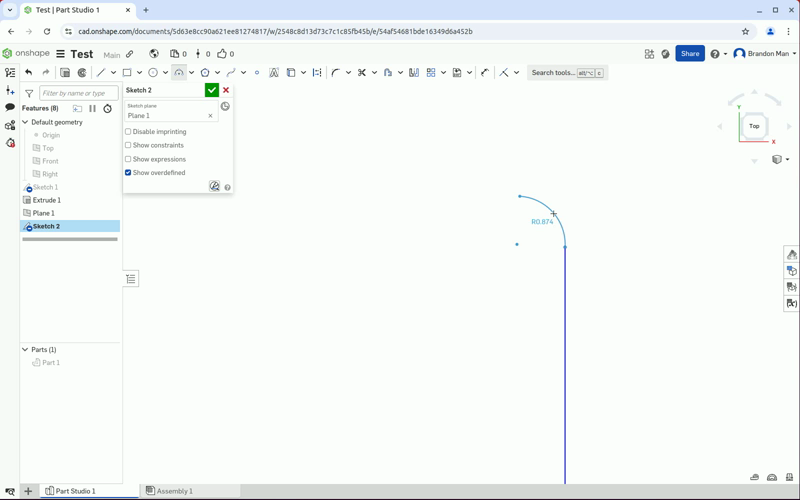
scroll(-6)
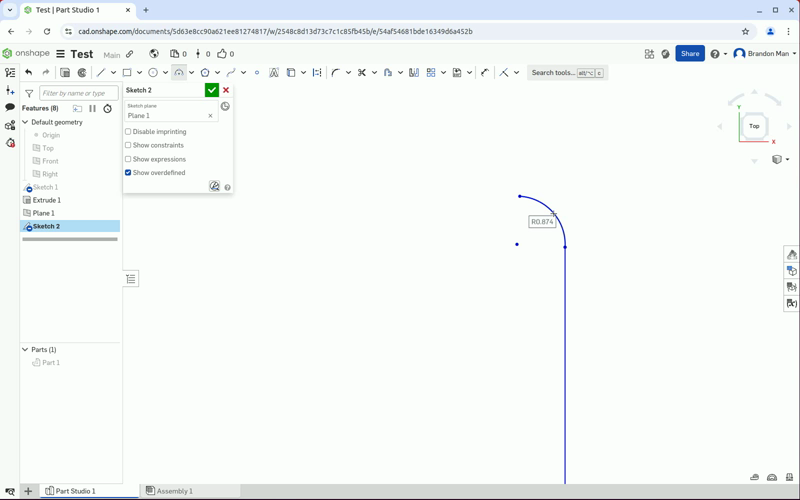
scroll(-6)
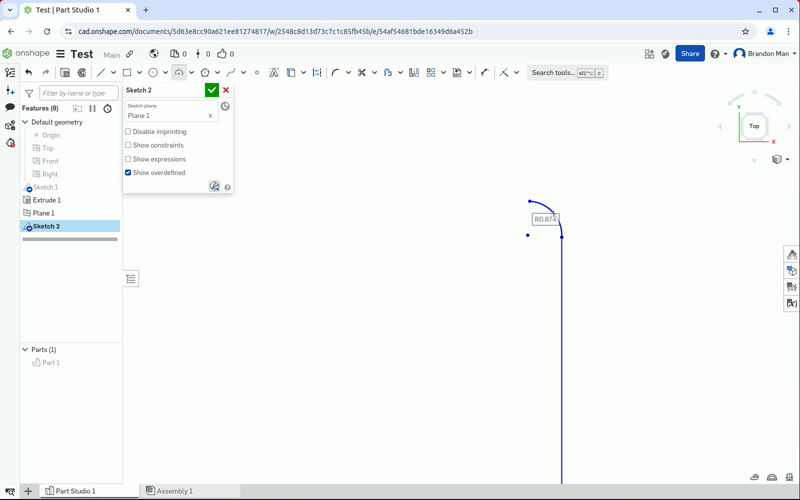
scroll(-6)
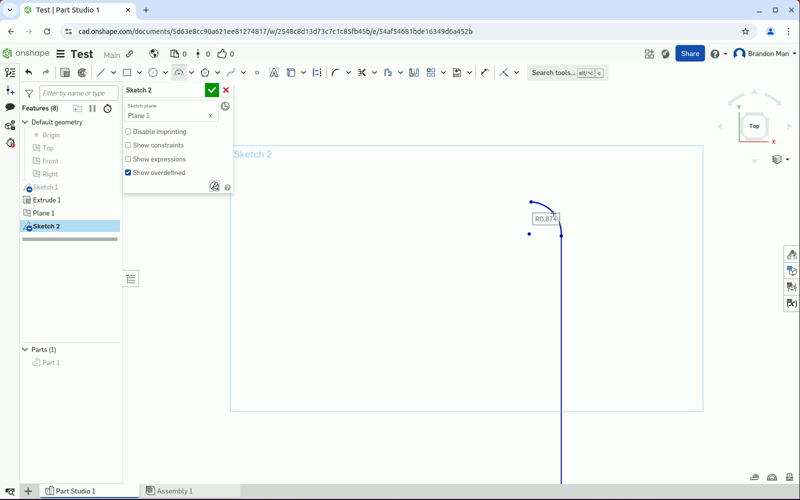
scroll(-6)
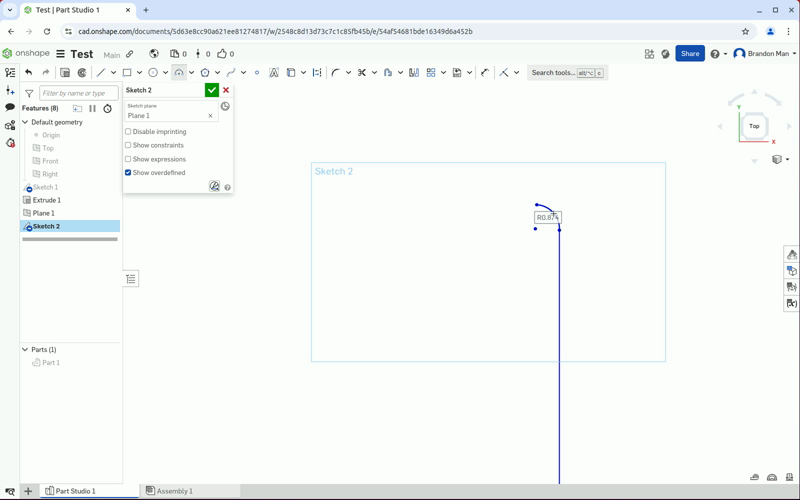
scroll(-6)
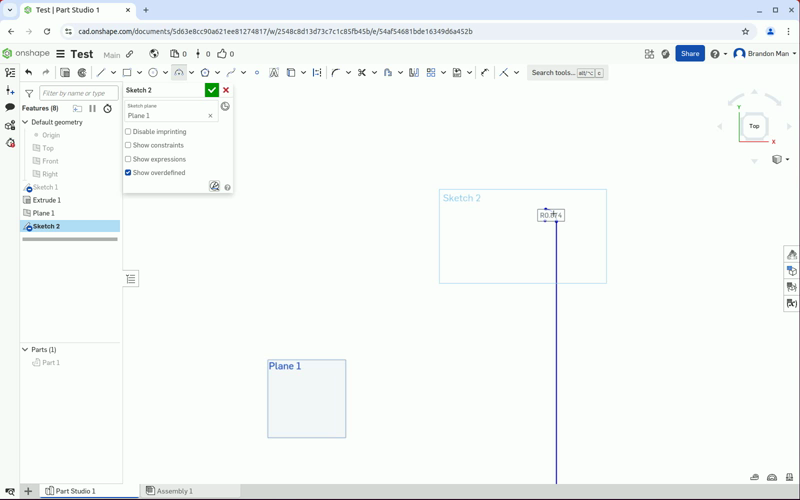
scroll(-6)
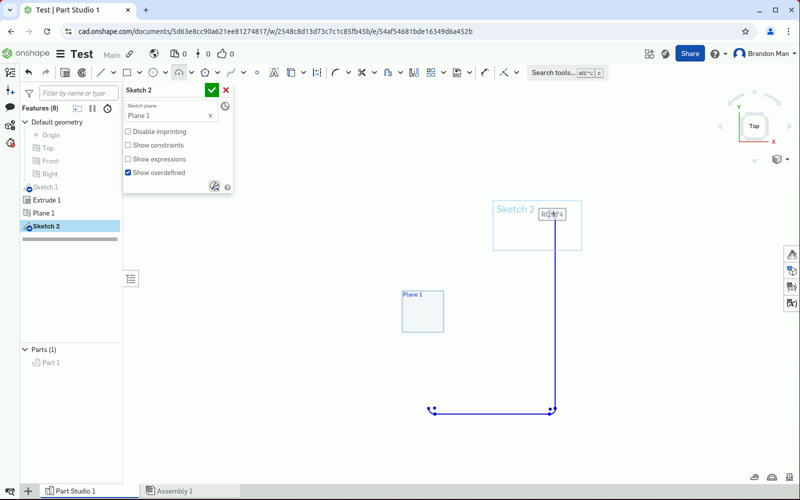
scroll(-6)
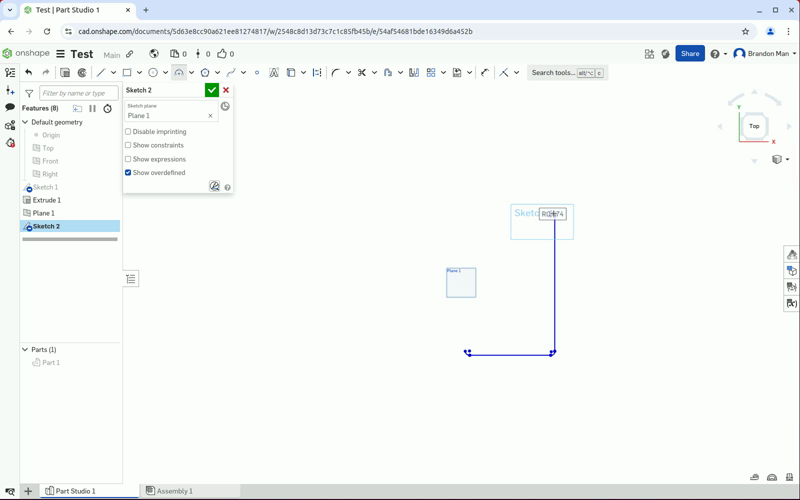
key_up(shift)
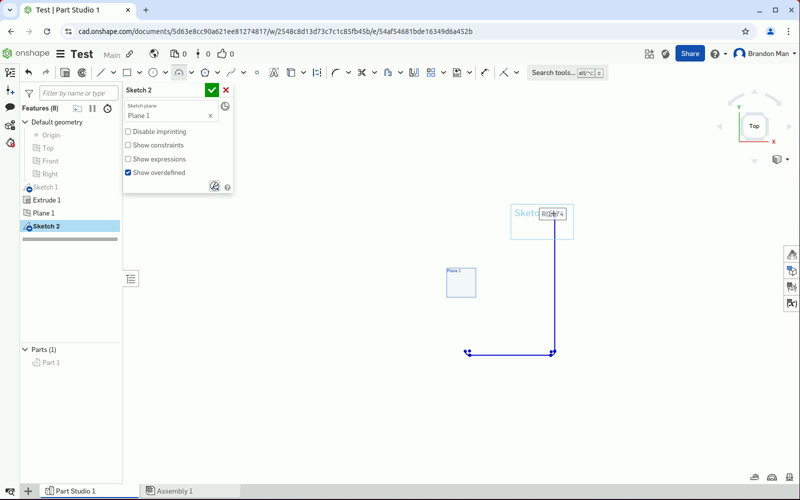
key(esc)
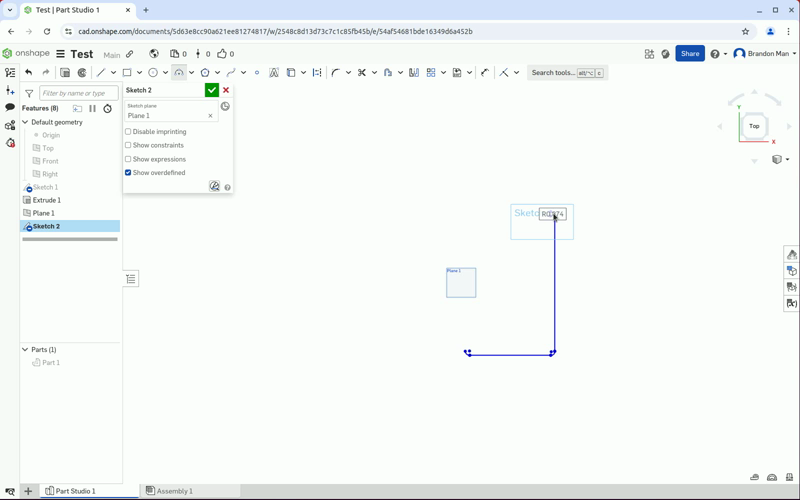
key(l)
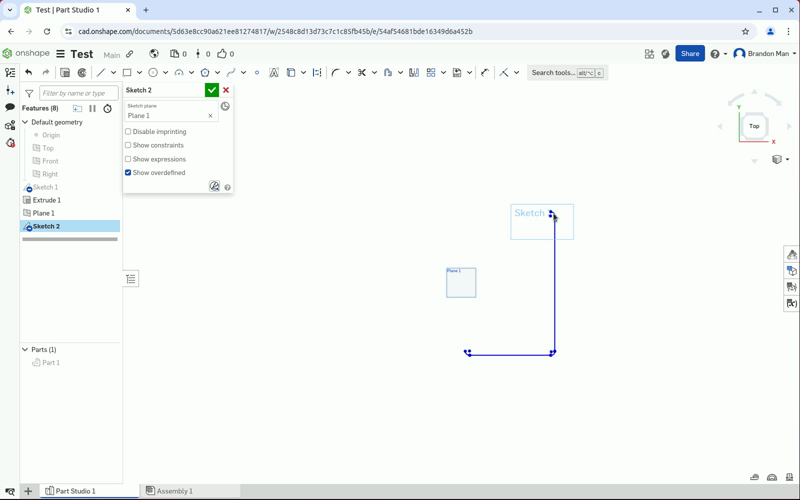
mouse_move(550, 211)
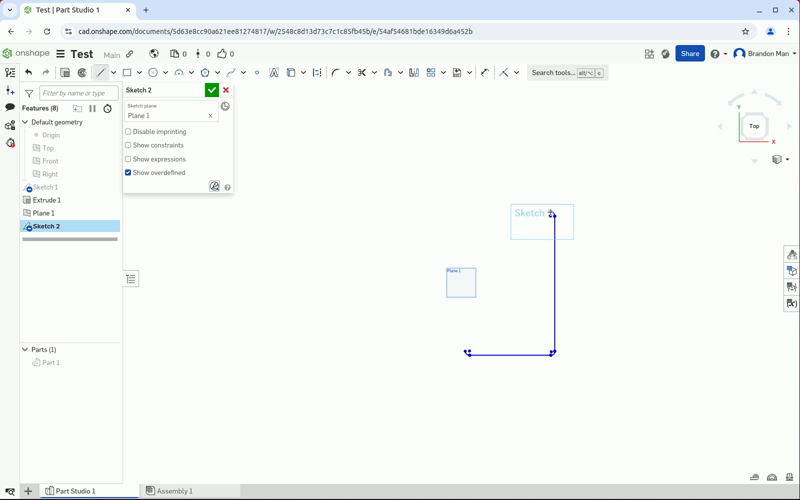
scroll(6)
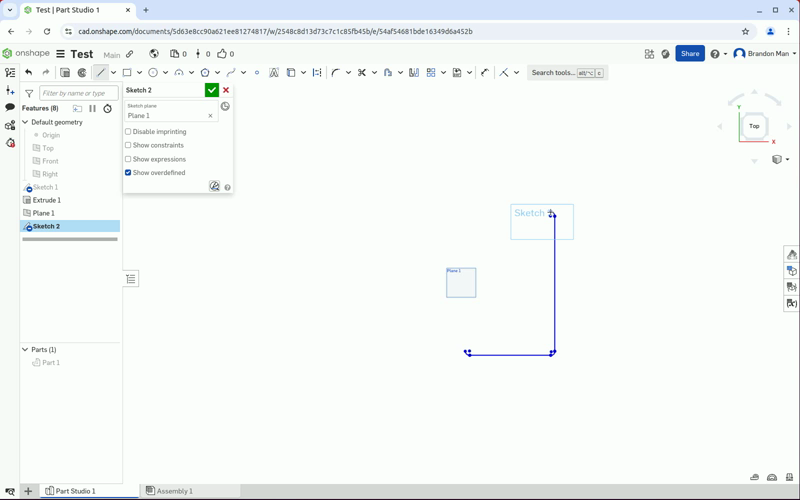
scroll(6)
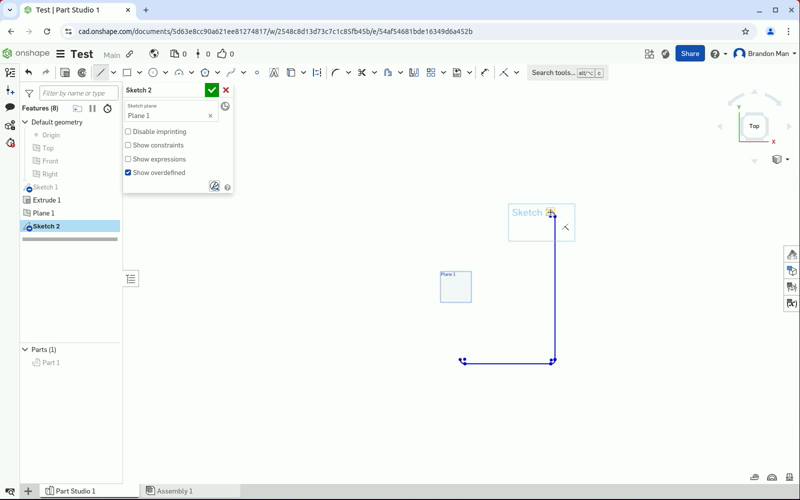
scroll(6)
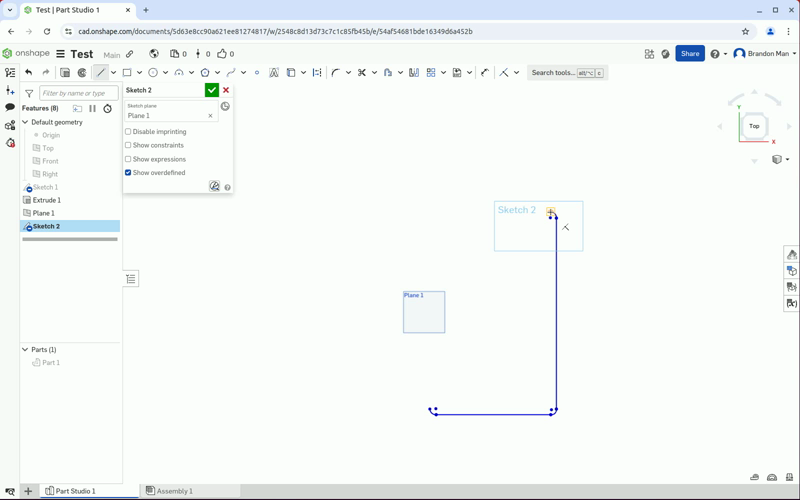
scroll(6)
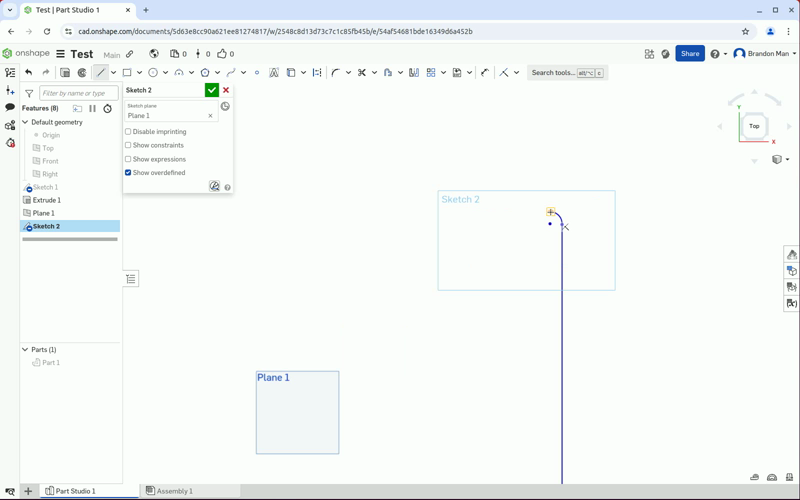
scroll(6)
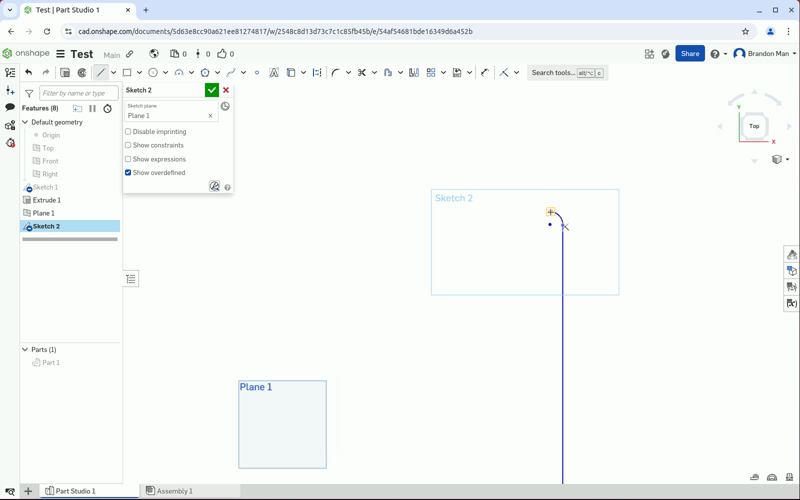
scroll(6)
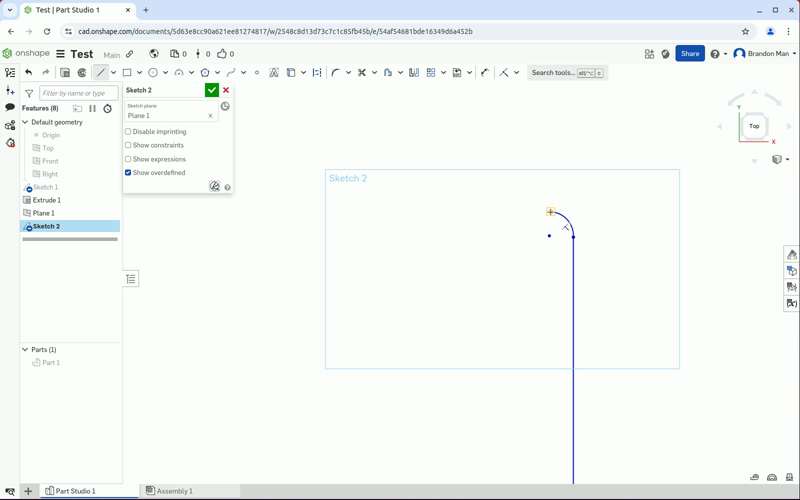
scroll(6)
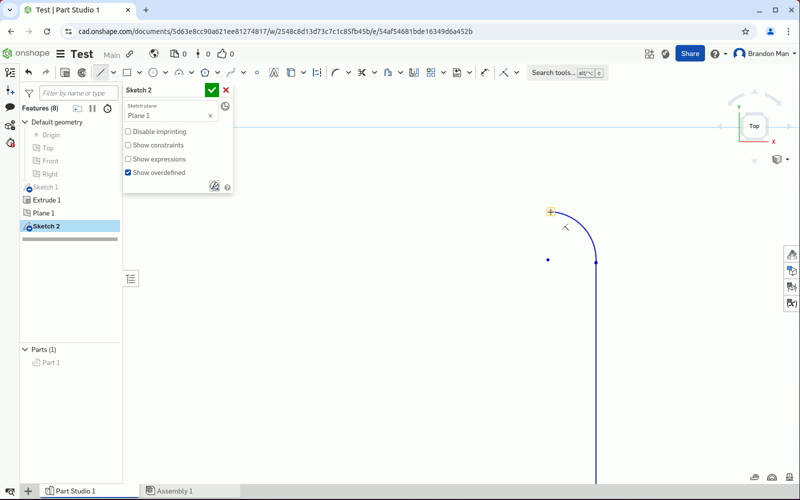
click(550, 211)
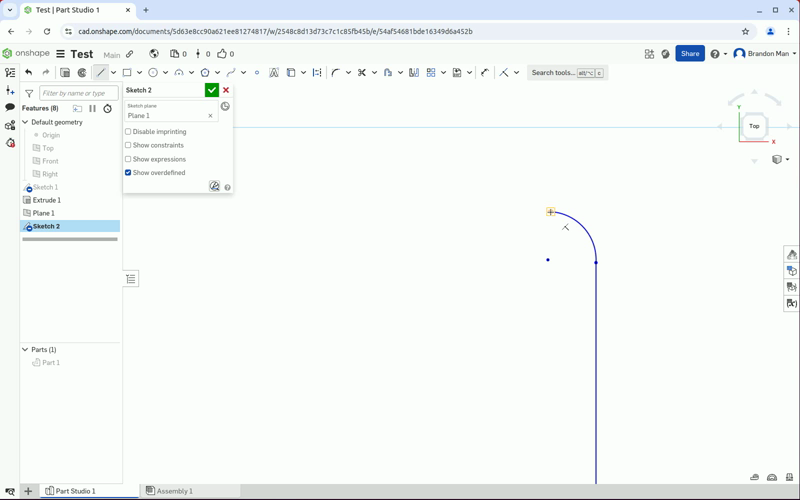
scroll(-6)
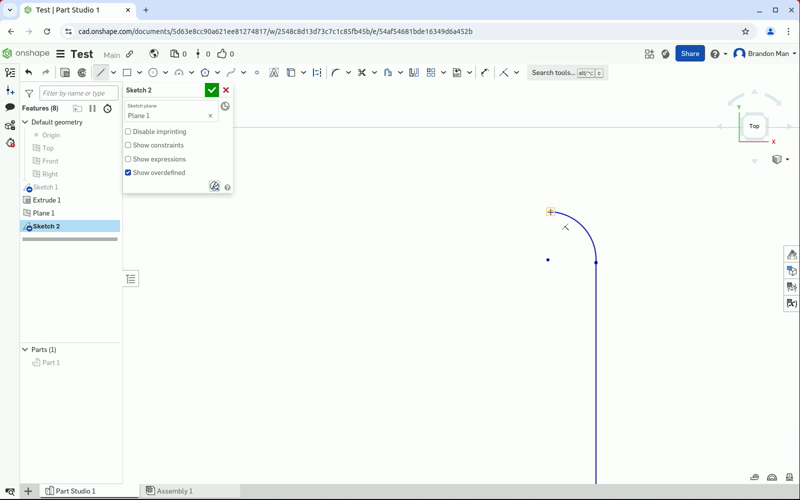
scroll(-6)
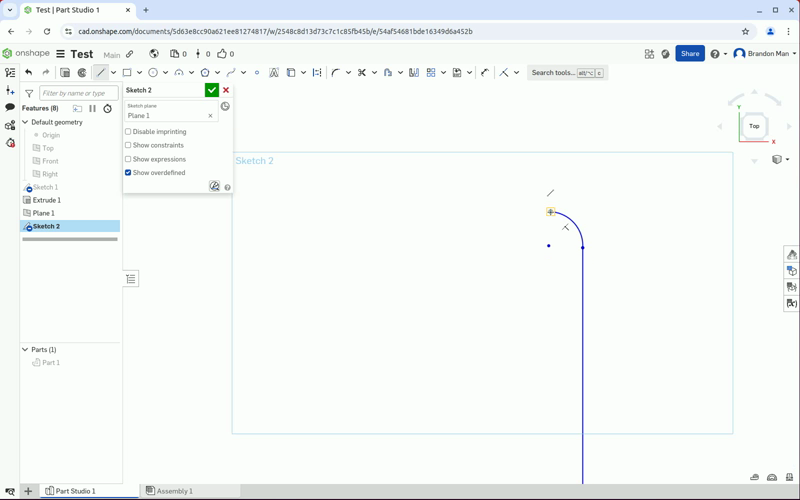
scroll(-6)
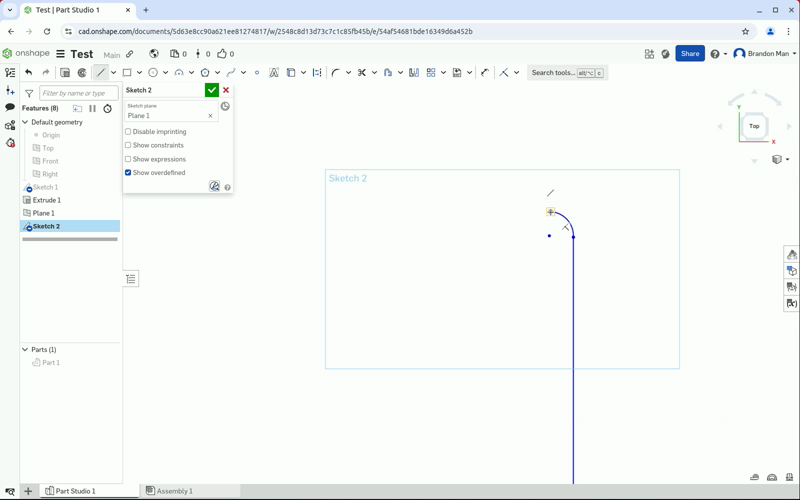
scroll(-6)
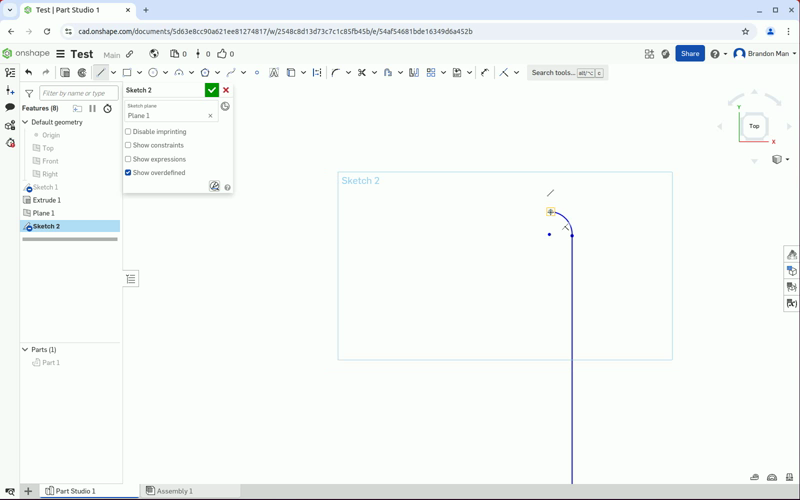
scroll(-6)
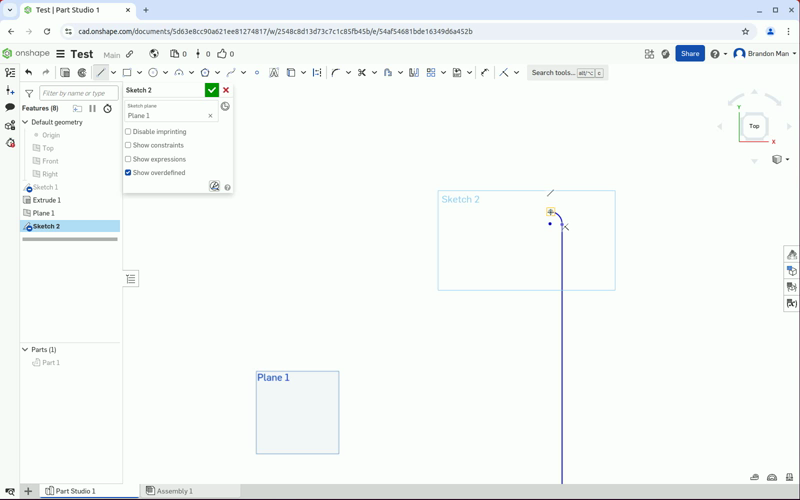
scroll(-6)
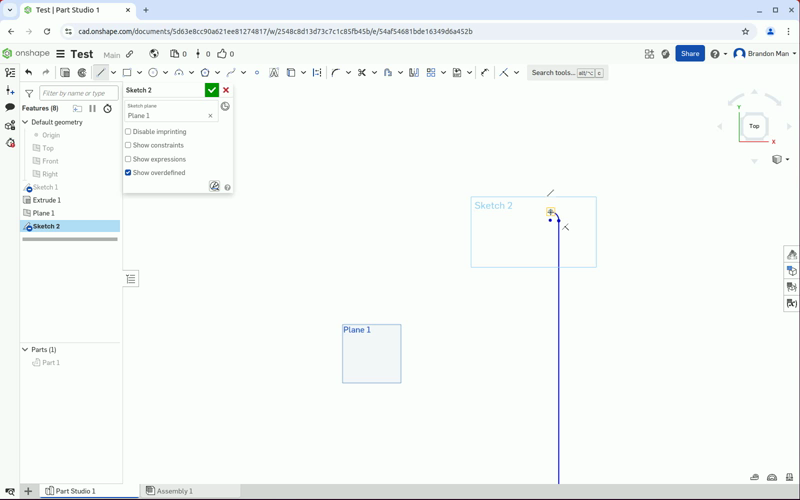
scroll(-6)
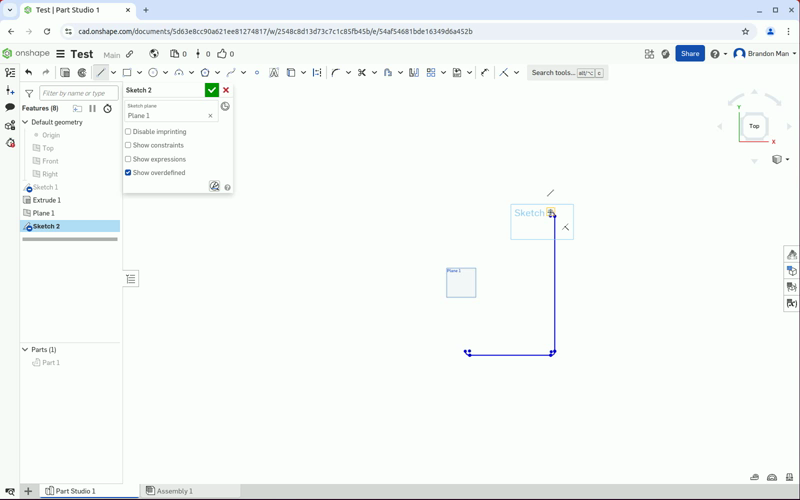
key_down(shift)
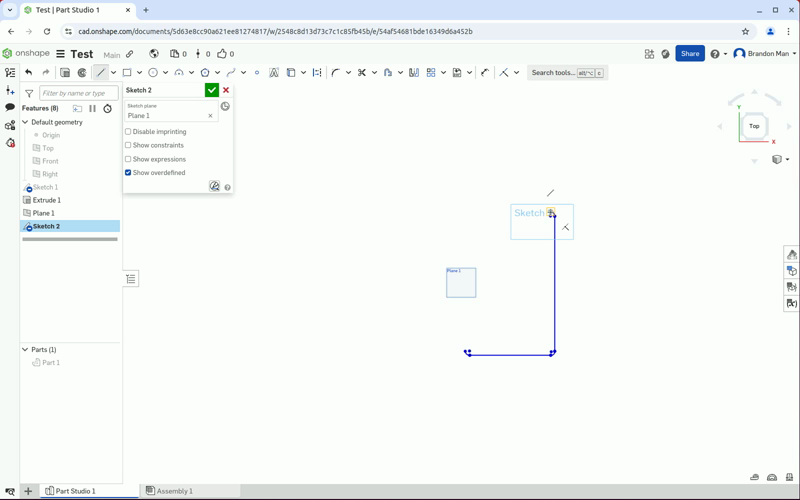
mouse_move(469, 211)
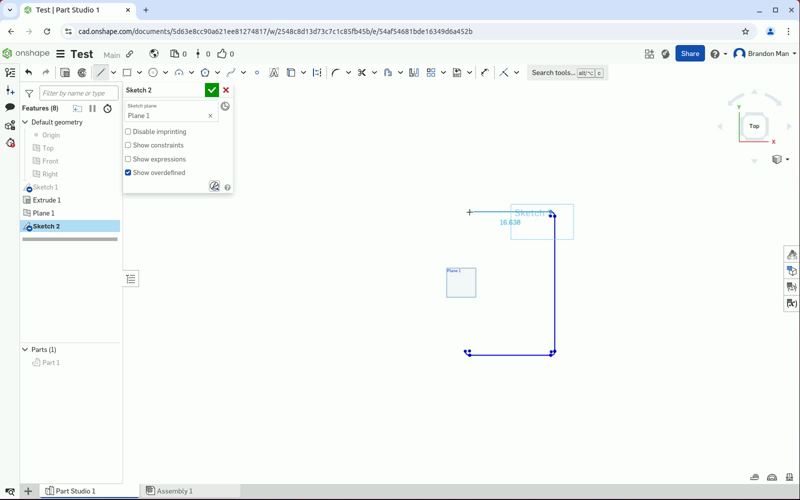
click(469, 211)
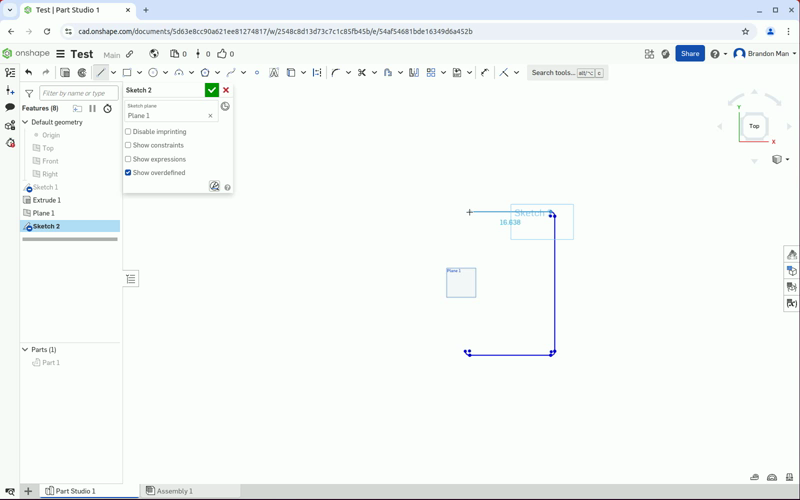
key_up(shift)
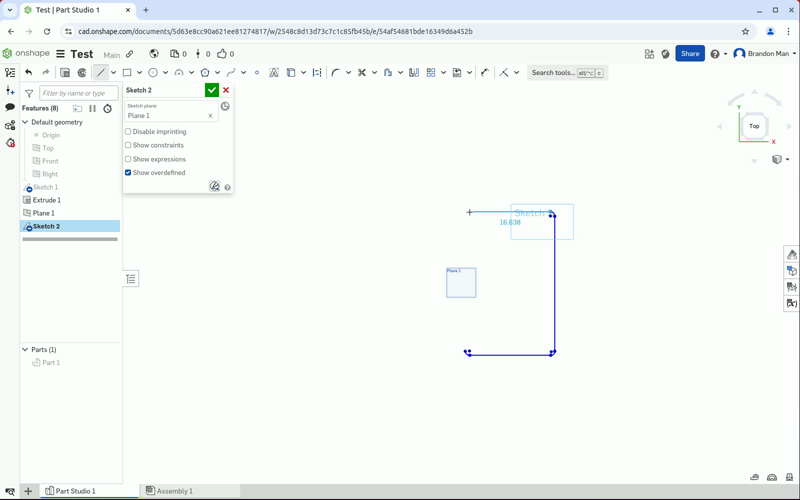
key(esc)
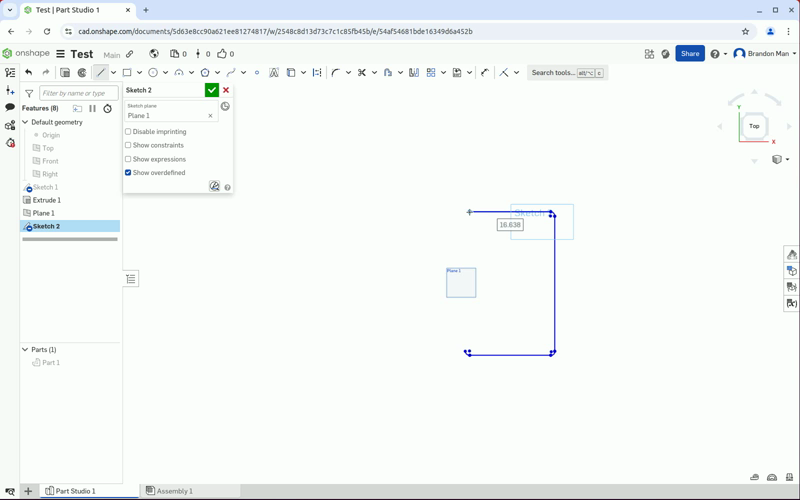
key(a)
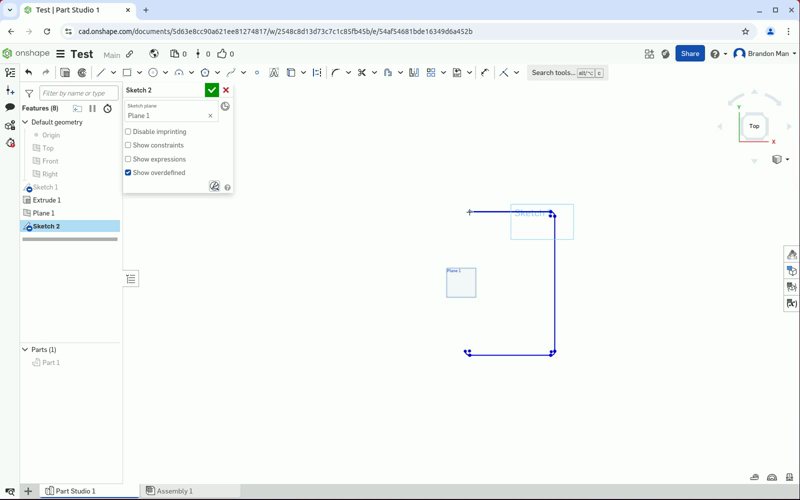
mouse_move(469, 211)
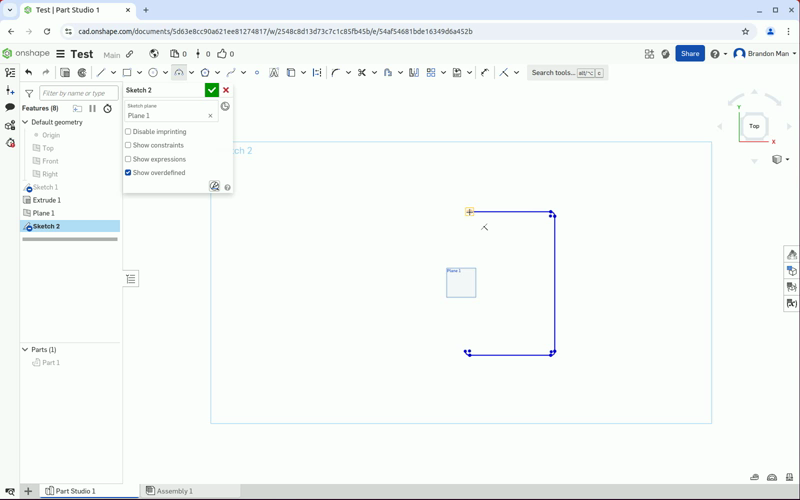
click(469, 211)
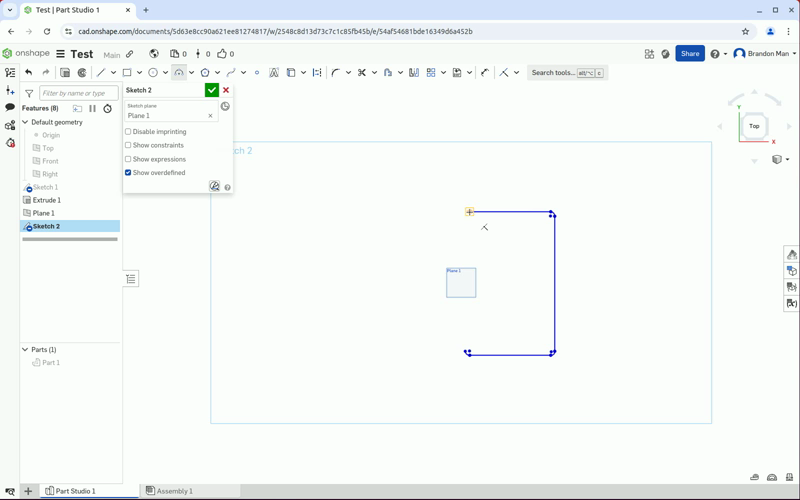
key_down(shift)
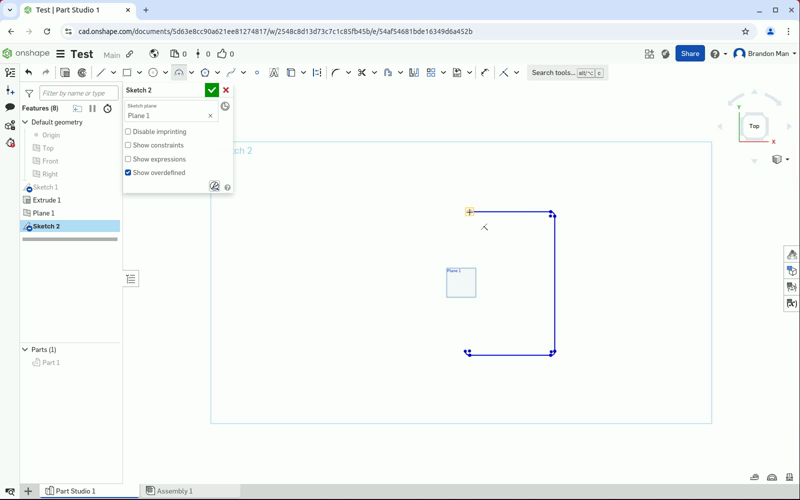
mouse_move(465, 216)
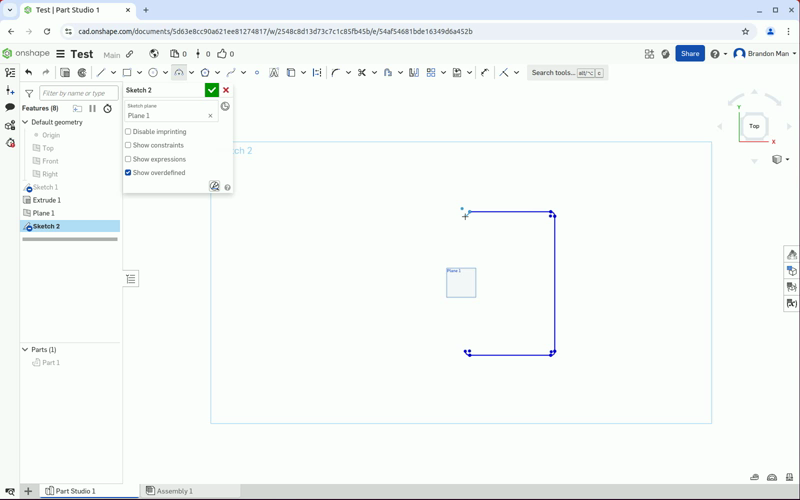
scroll(6)
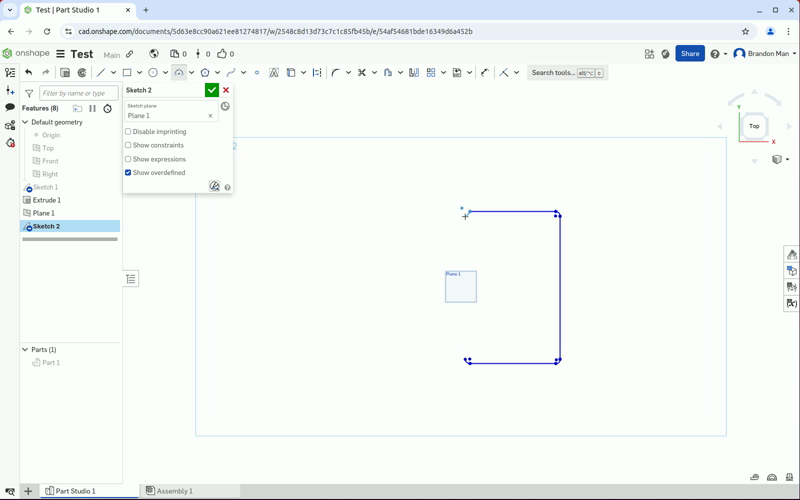
scroll(6)
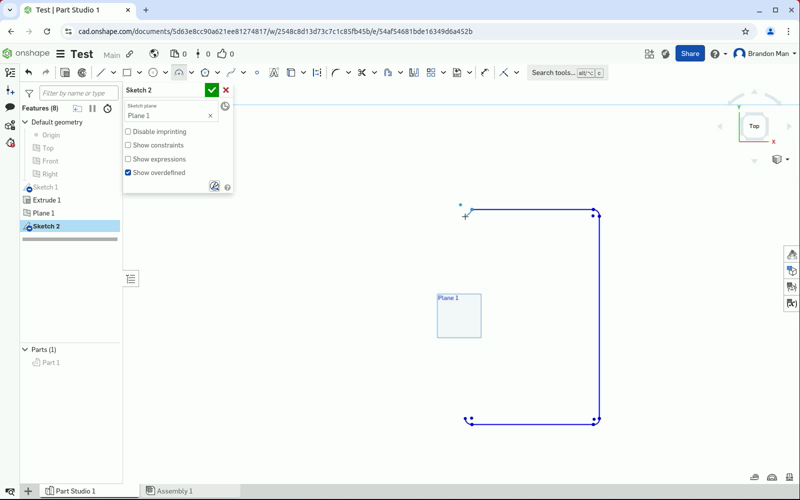
scroll(6)
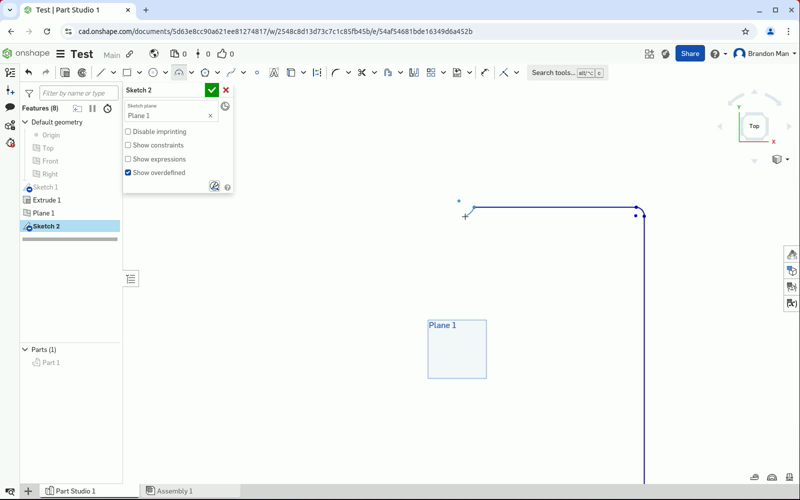
scroll(6)
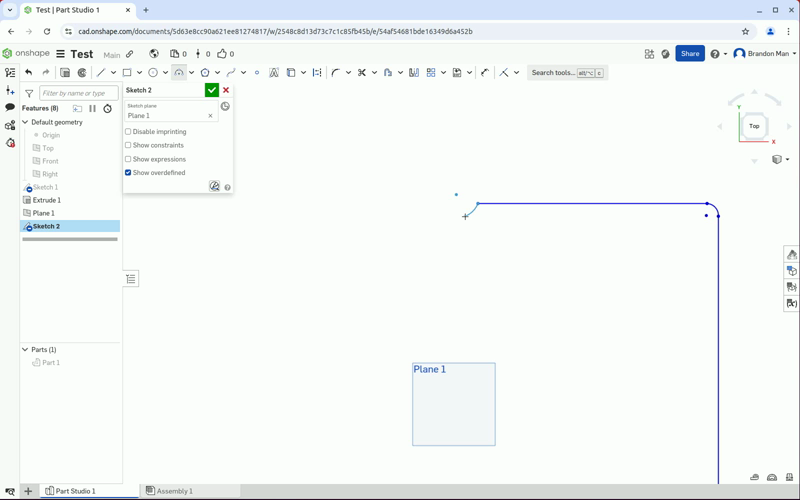
scroll(6)
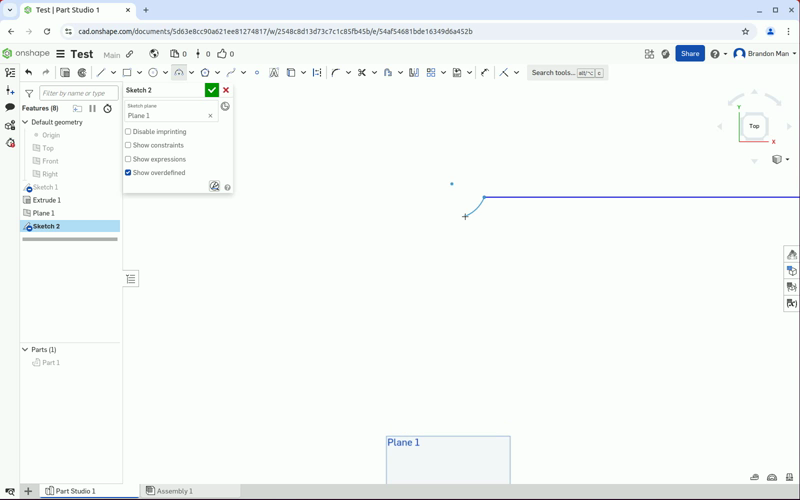
scroll(6)
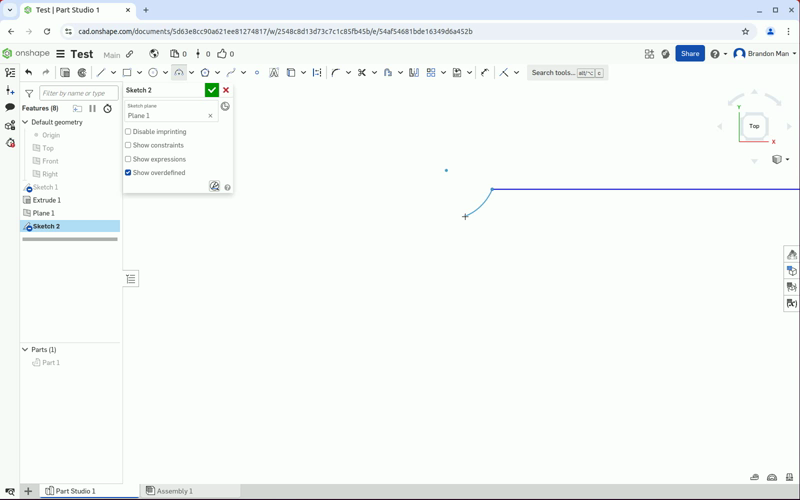
scroll(6)
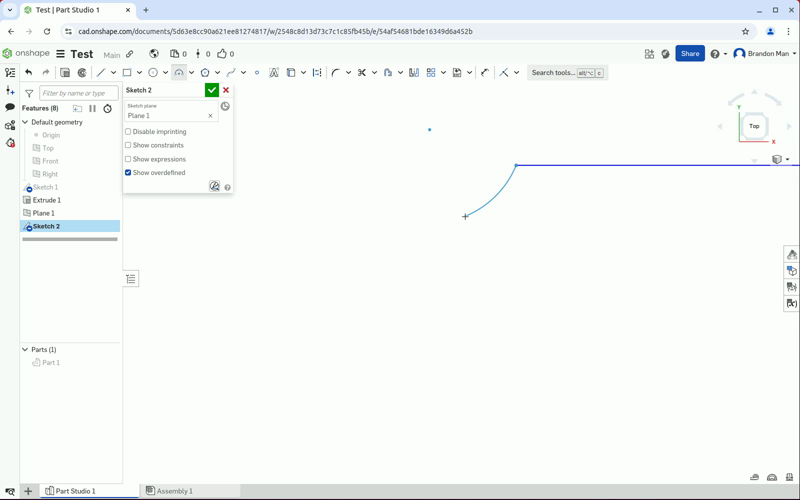
click(465, 216)
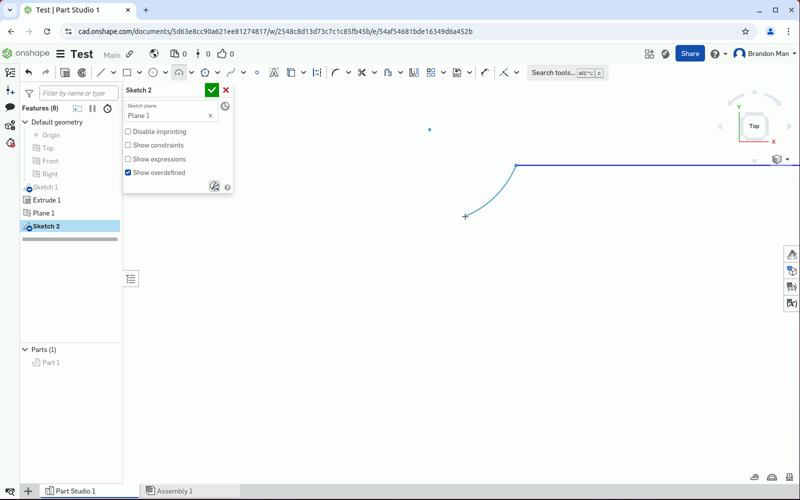
scroll(-6)
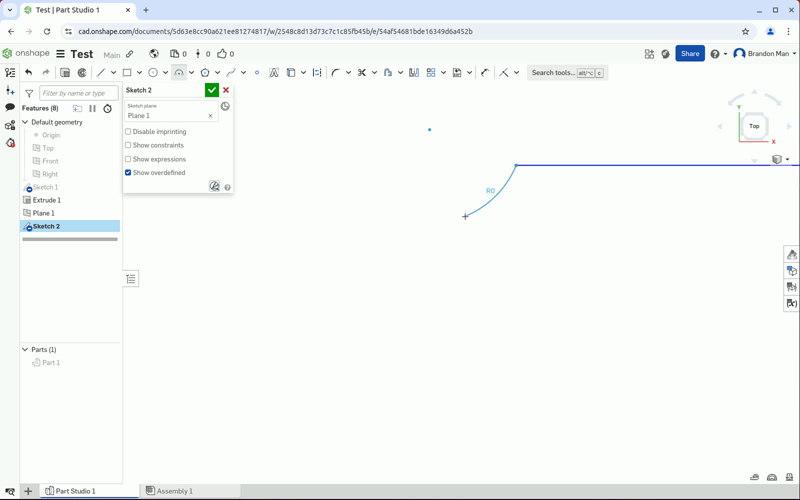
scroll(-6)
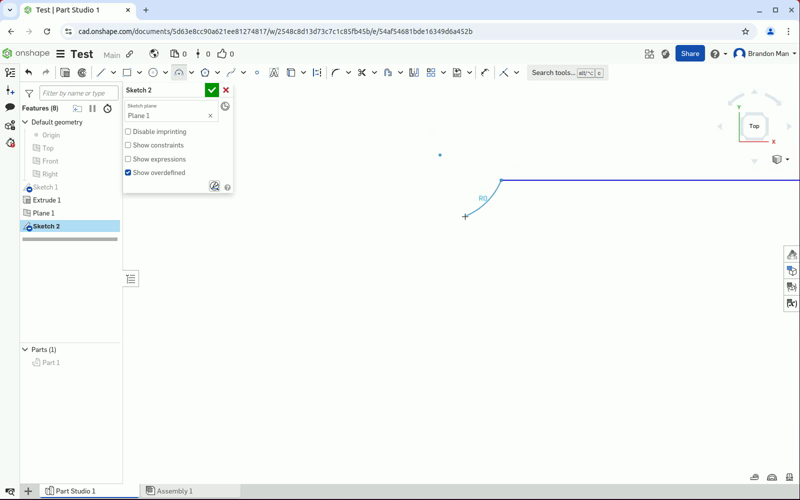
scroll(-6)
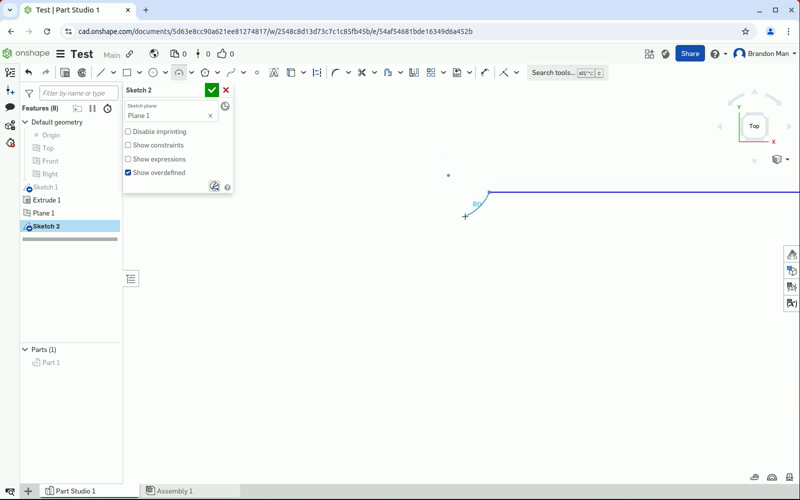
scroll(-6)
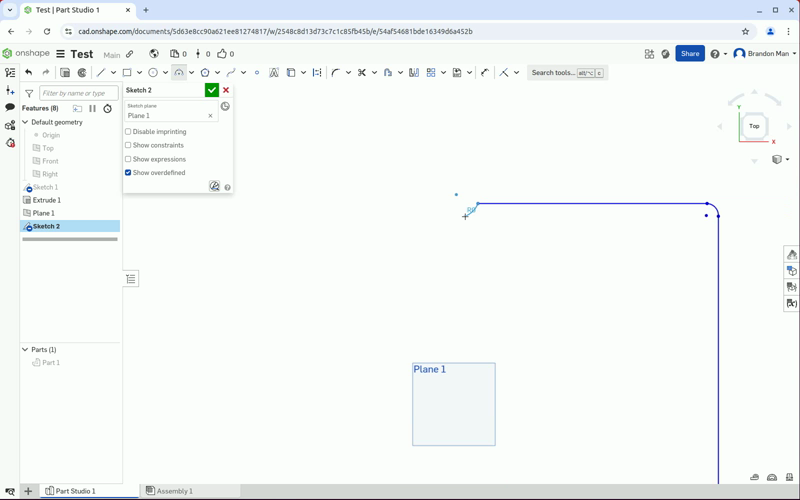
scroll(-6)
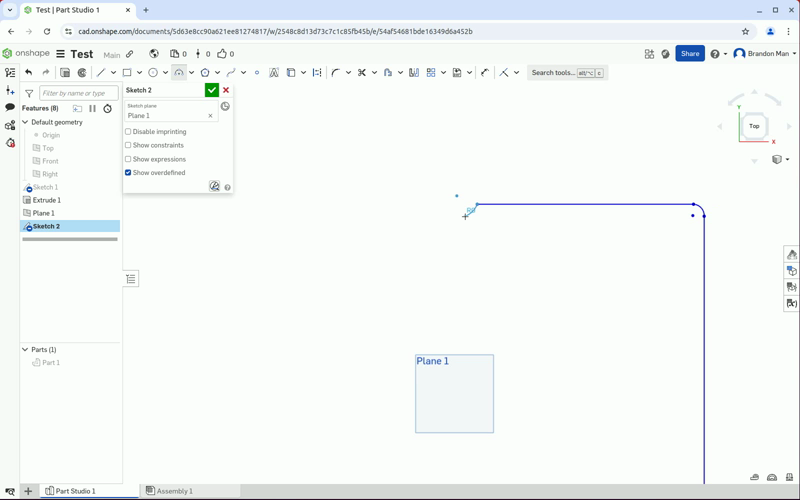
scroll(-6)
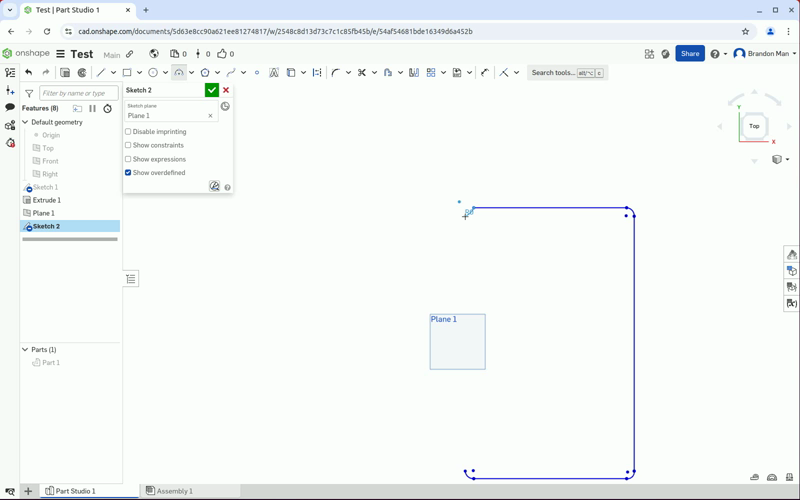
scroll(-6)
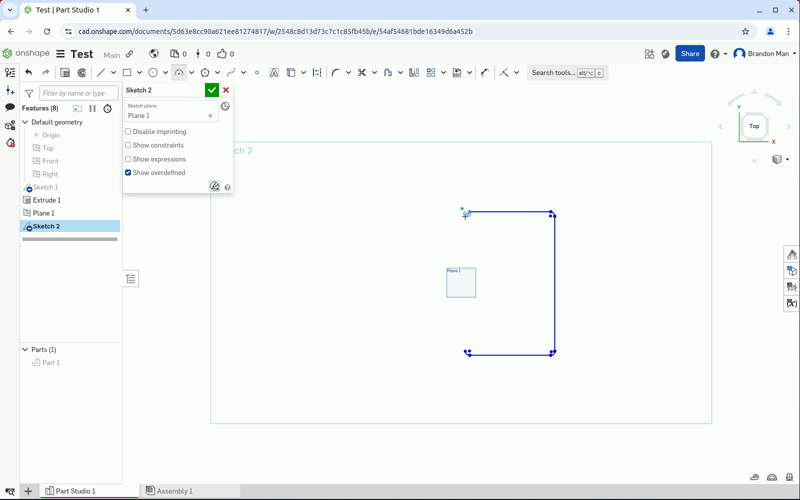
mouse_move(466, 213)
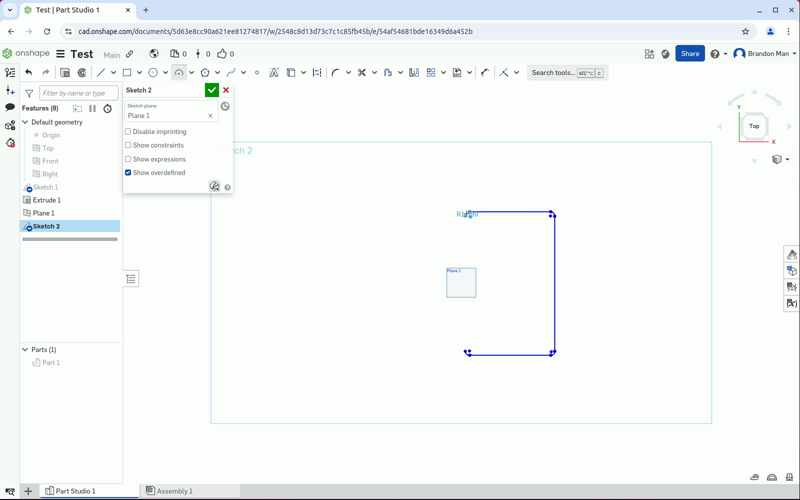
scroll(6)
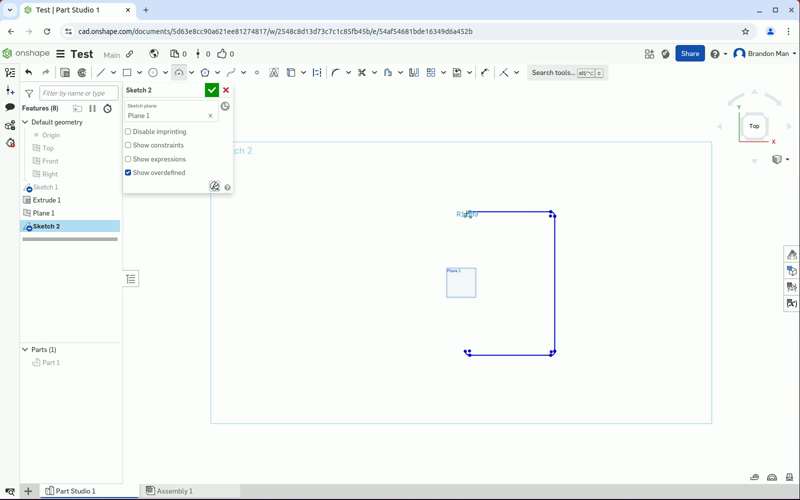
scroll(6)
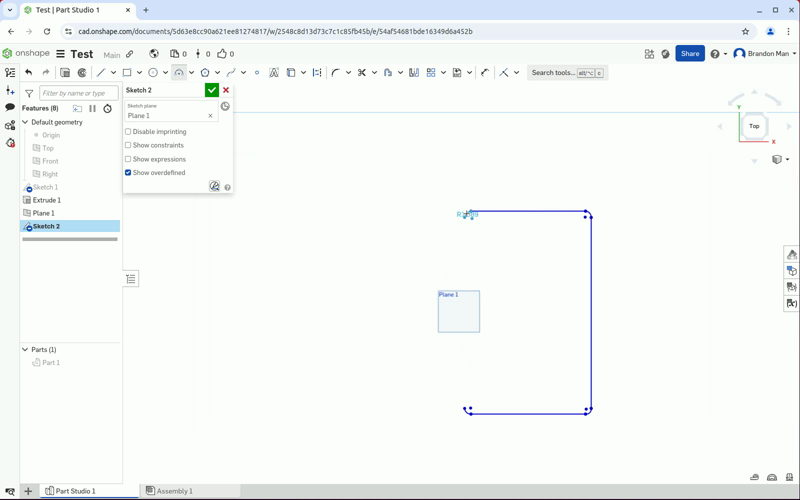
scroll(6)
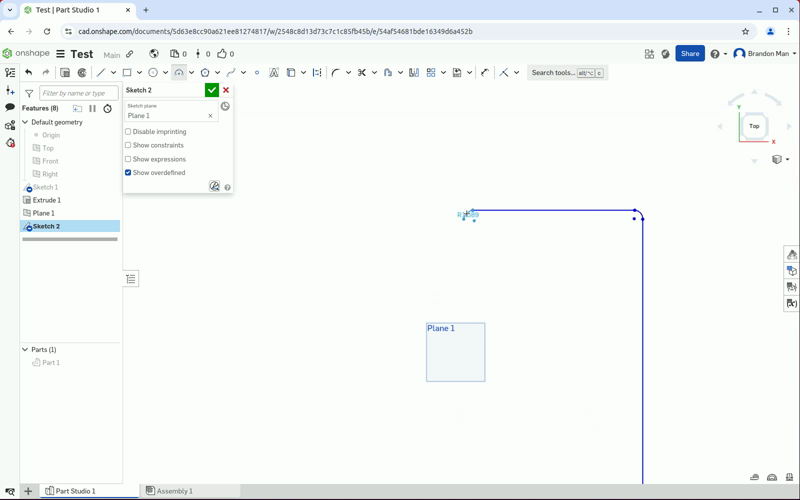
scroll(6)
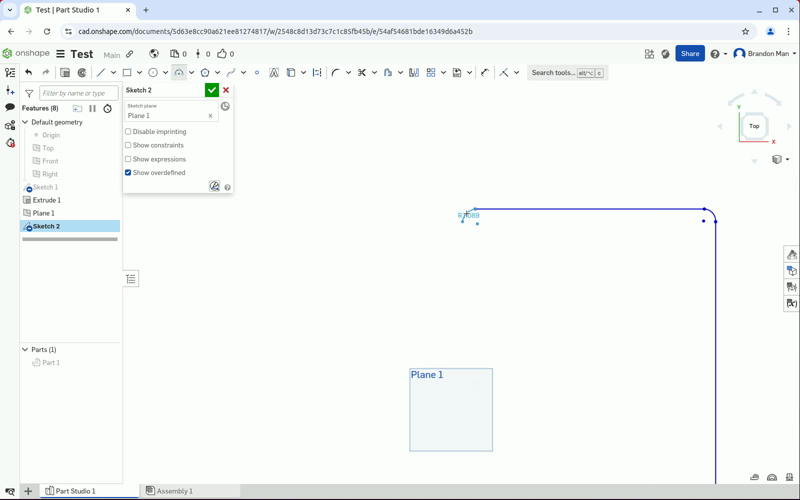
scroll(6)
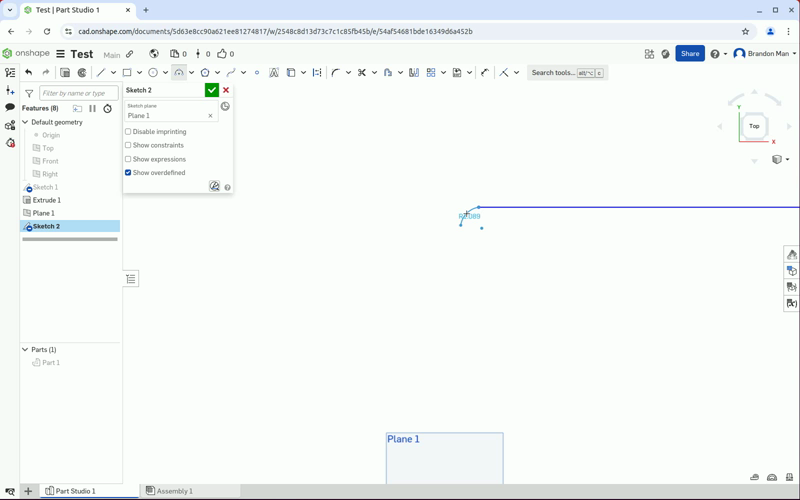
scroll(6)
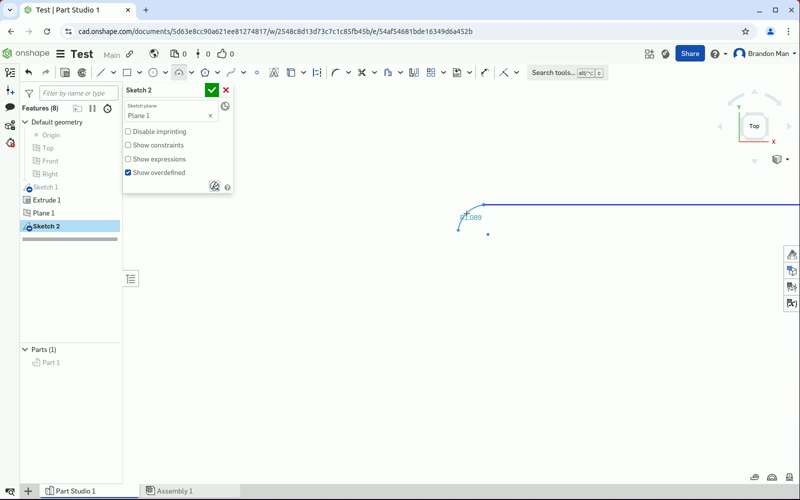
scroll(6)
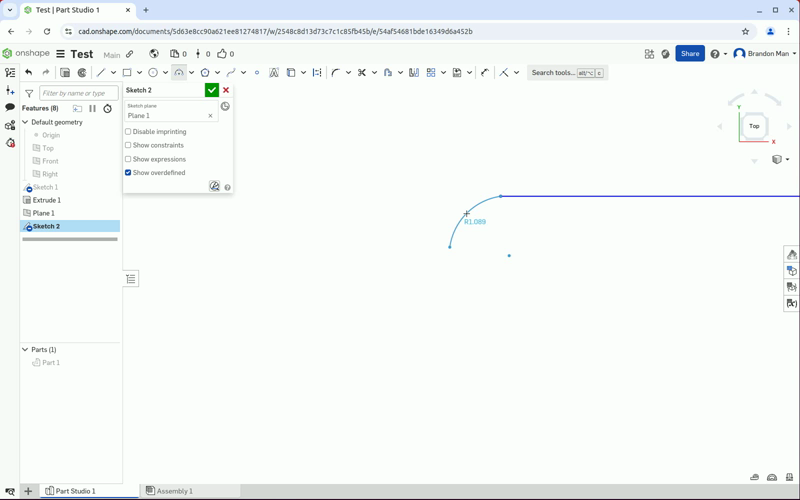
click(466, 213)
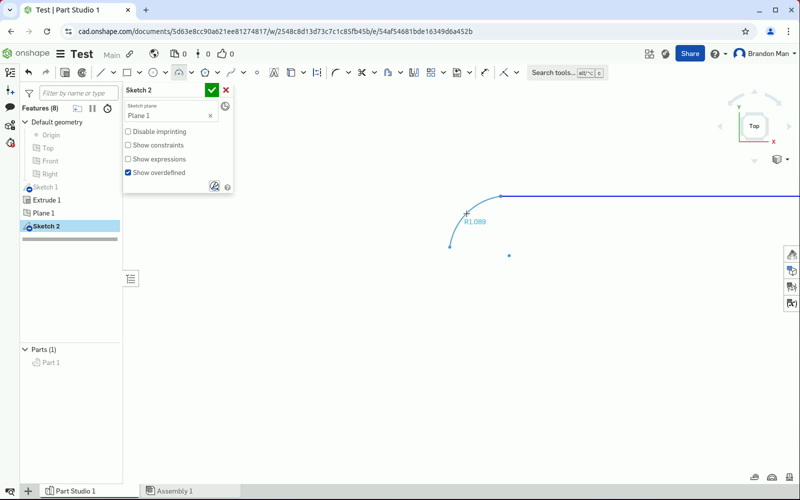
scroll(-6)
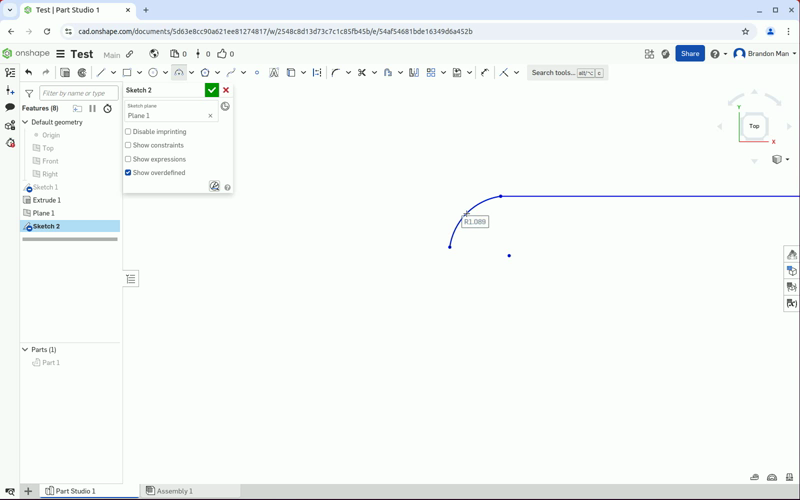
scroll(-6)
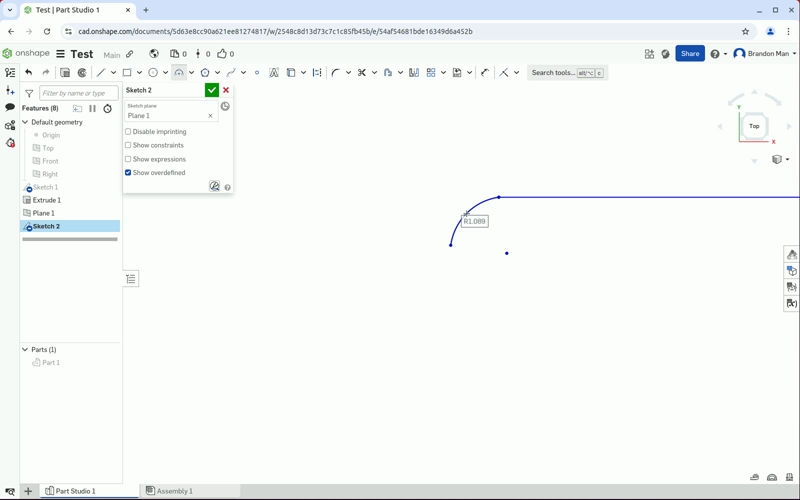
scroll(-6)
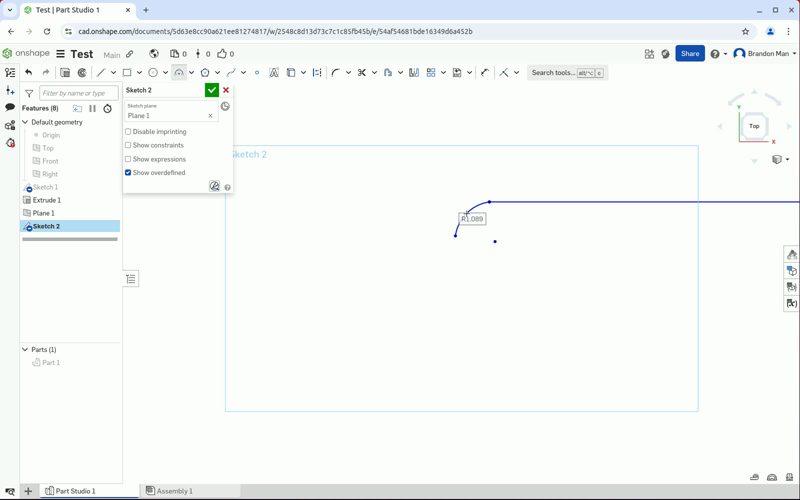
scroll(-6)
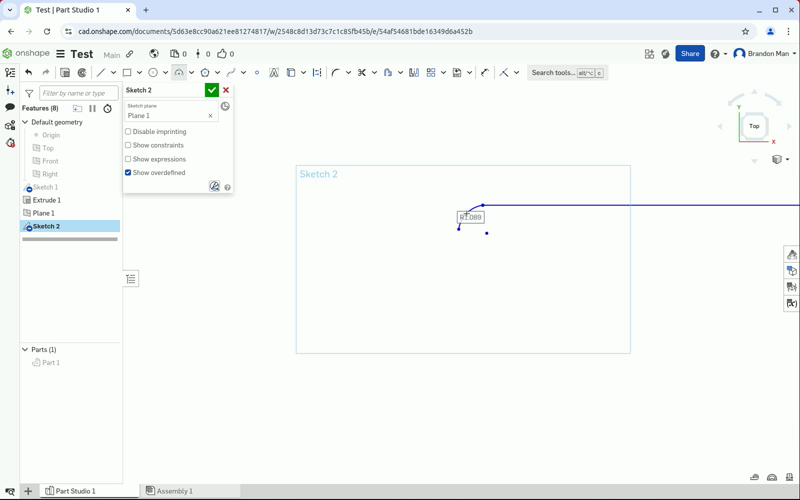
scroll(-6)
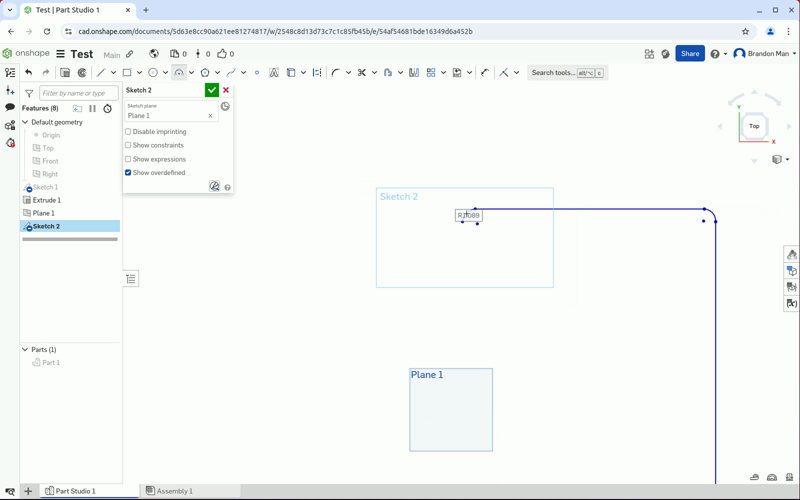
scroll(-6)
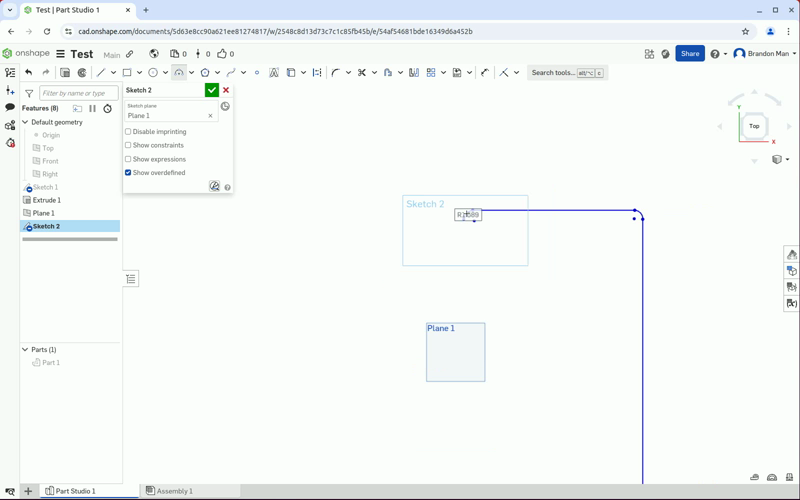
scroll(-6)
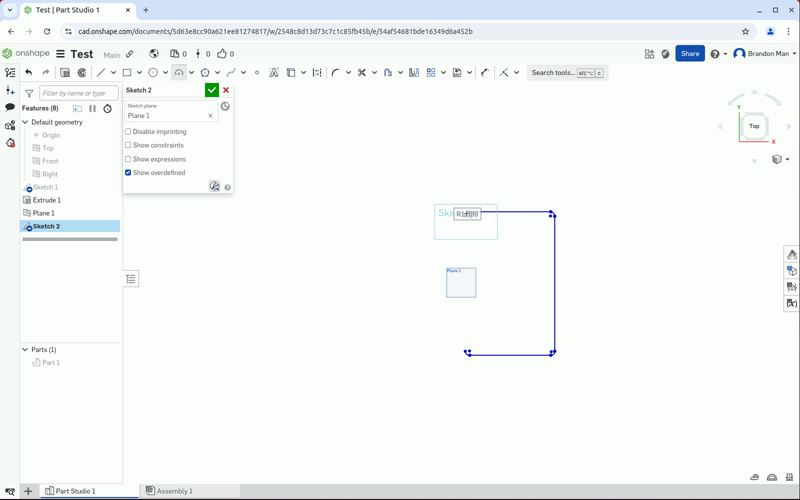
key_up(shift)
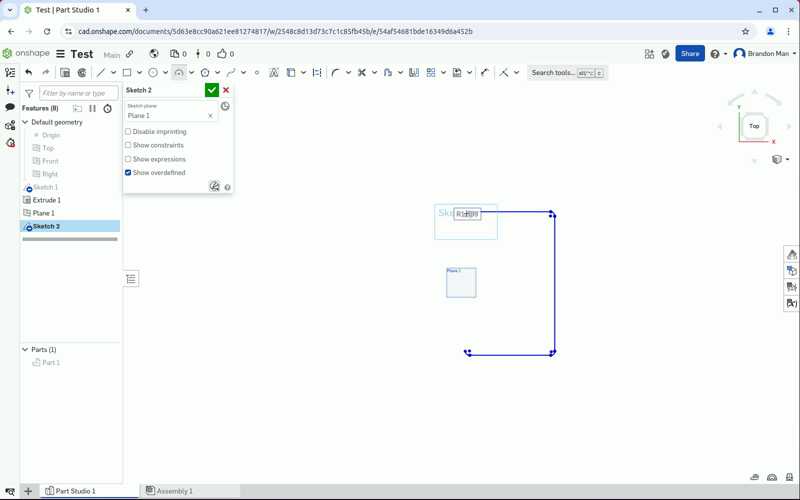
key(esc)
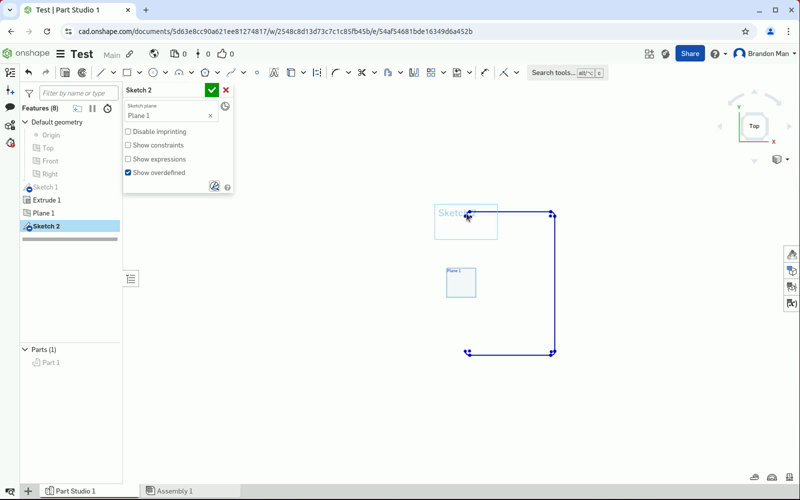
key(l)
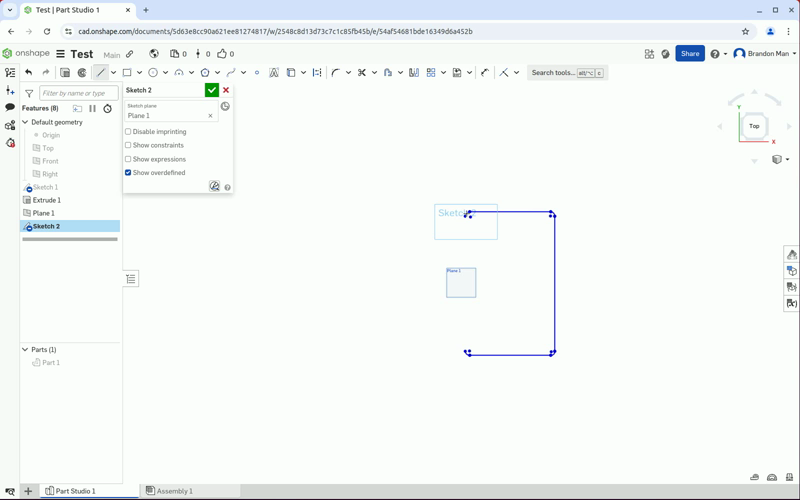
mouse_move(465, 216)
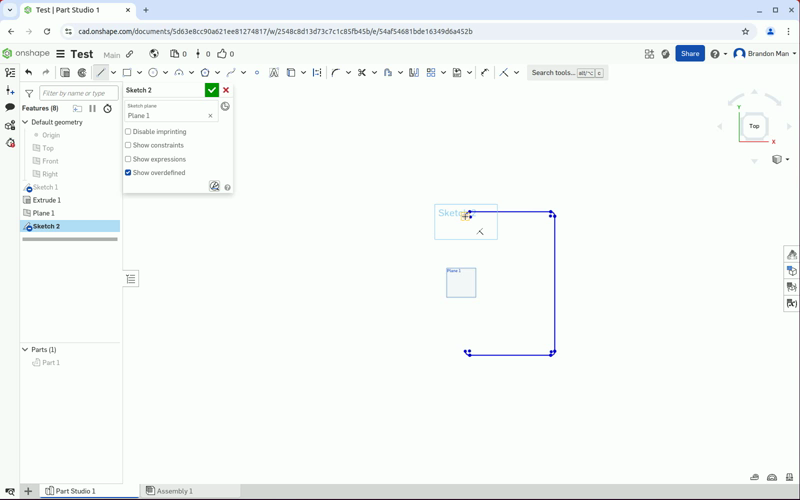
scroll(6)
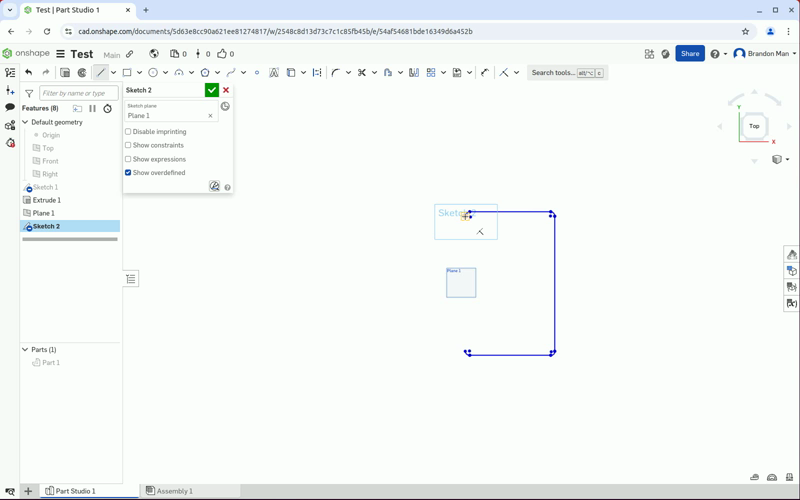
scroll(6)
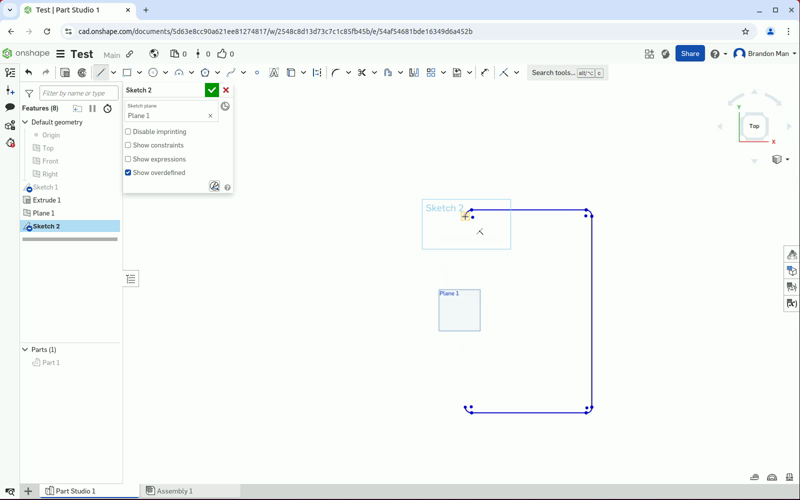
scroll(6)
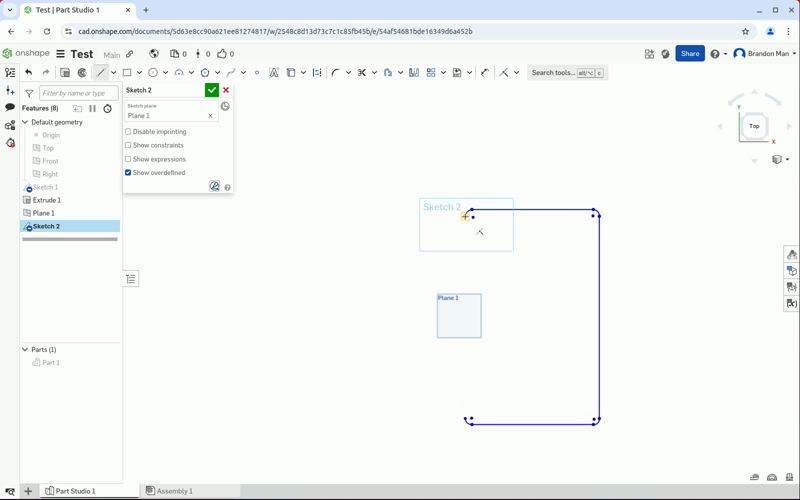
scroll(6)
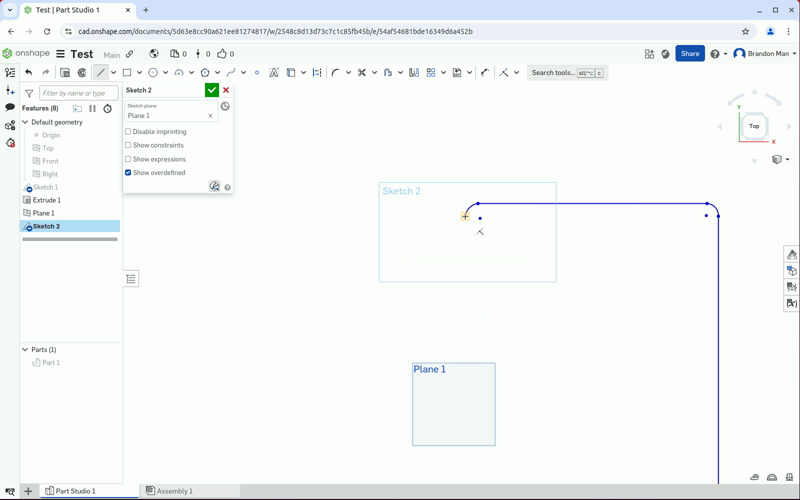
scroll(6)
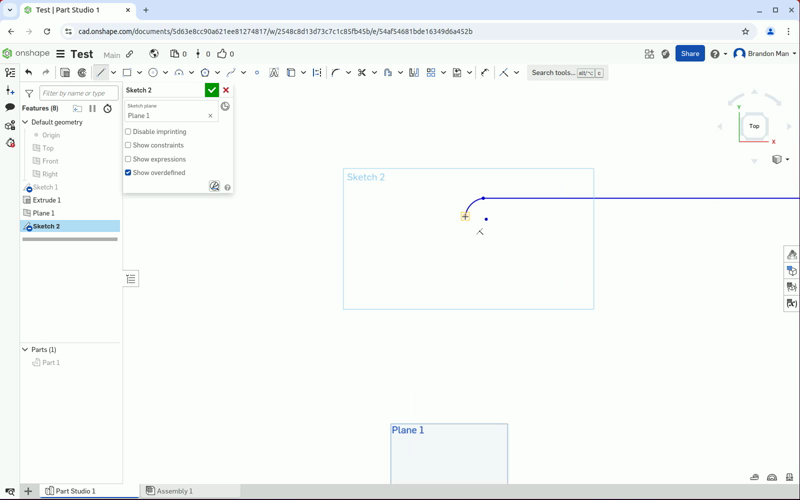
scroll(6)
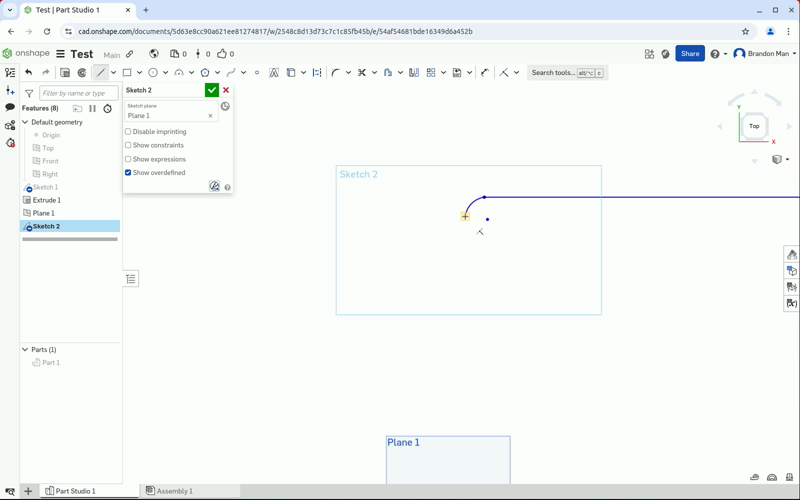
scroll(6)
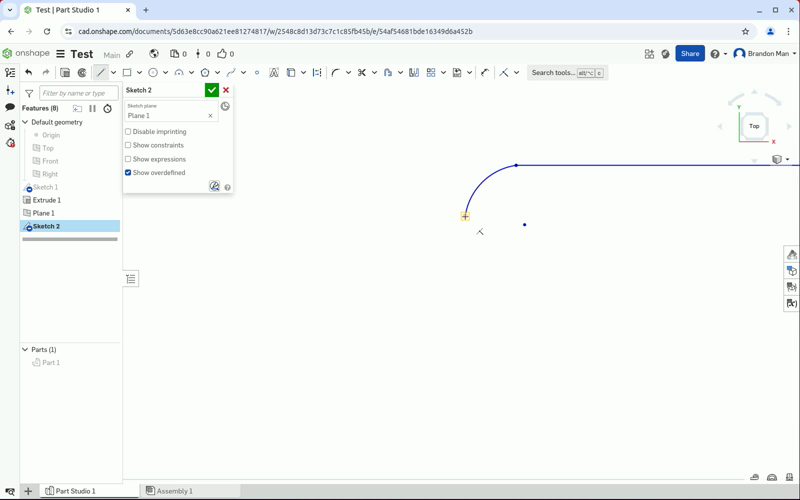
click(465, 216)
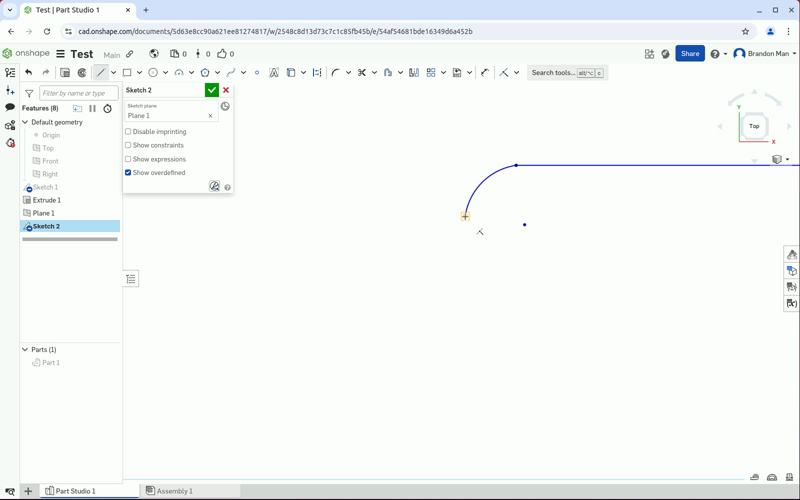
scroll(-6)
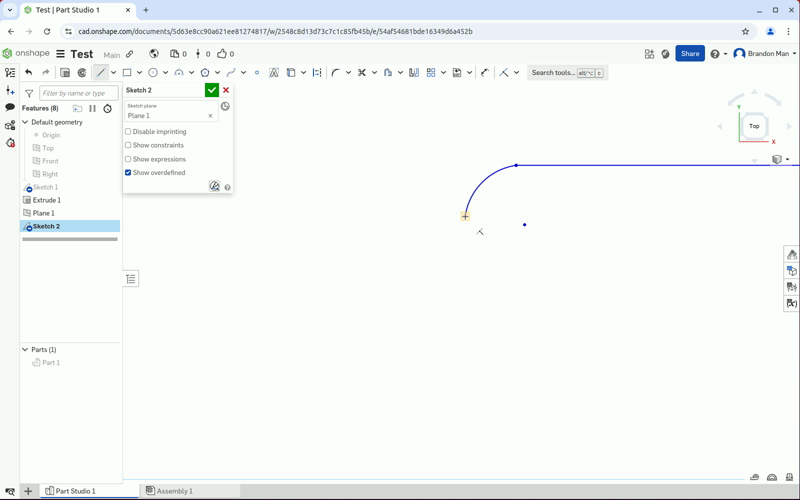
scroll(-6)
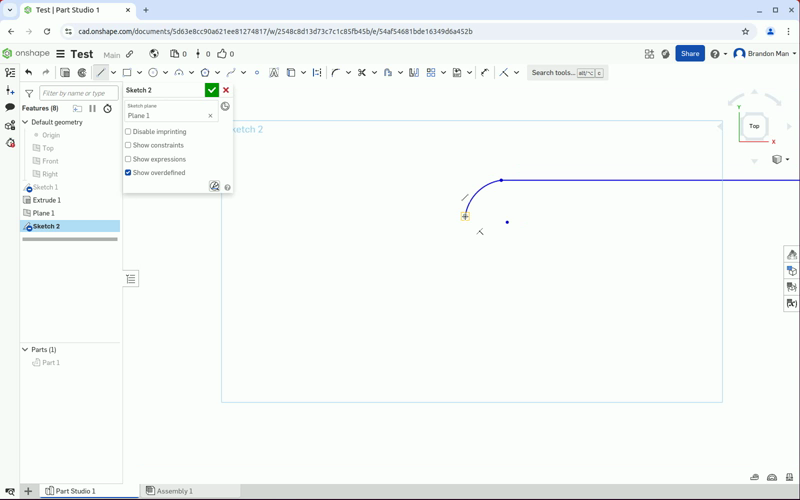
scroll(-6)
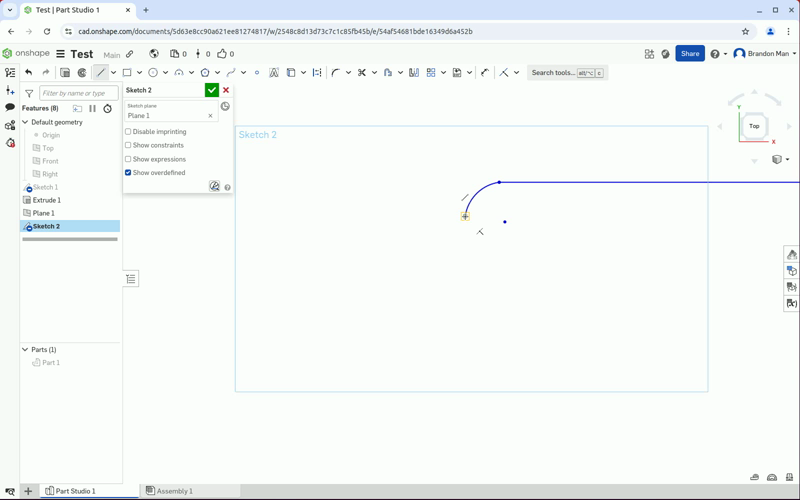
scroll(-6)
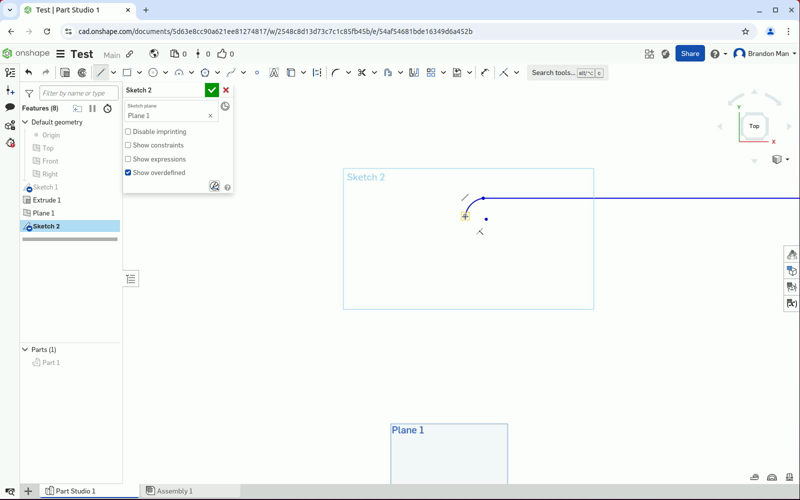
scroll(-6)
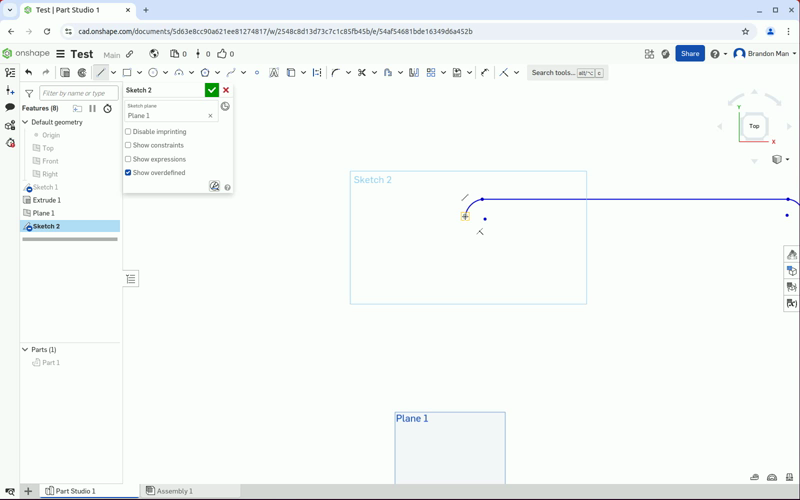
scroll(-6)
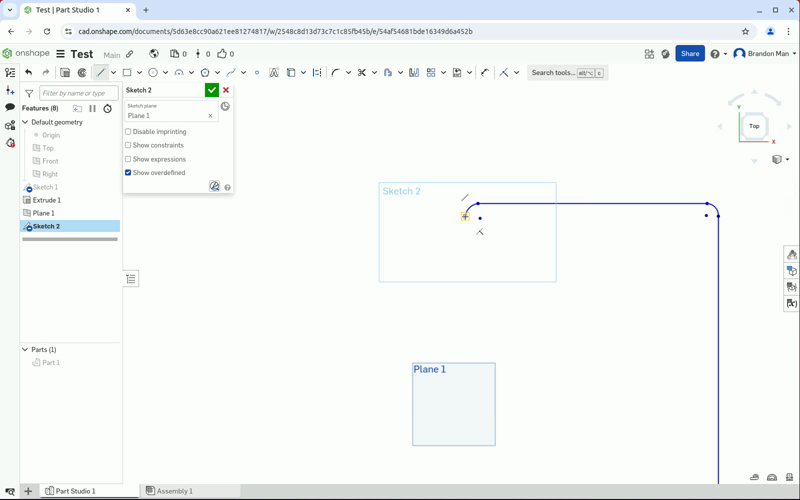
scroll(-6)
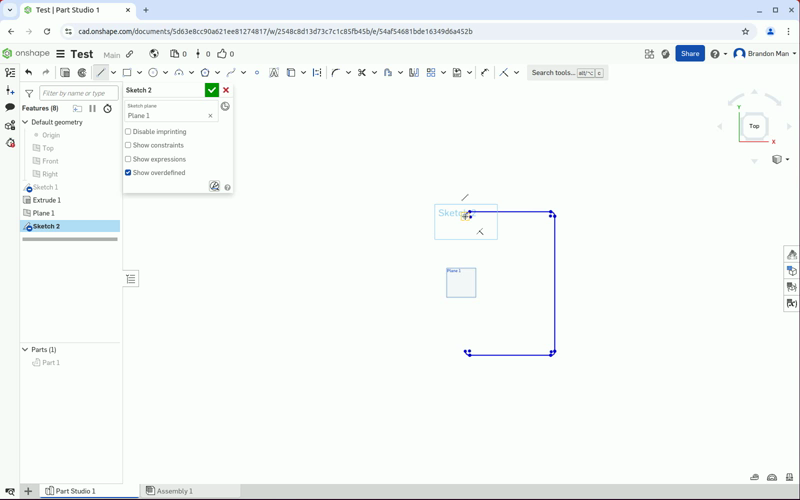
key_down(shift)
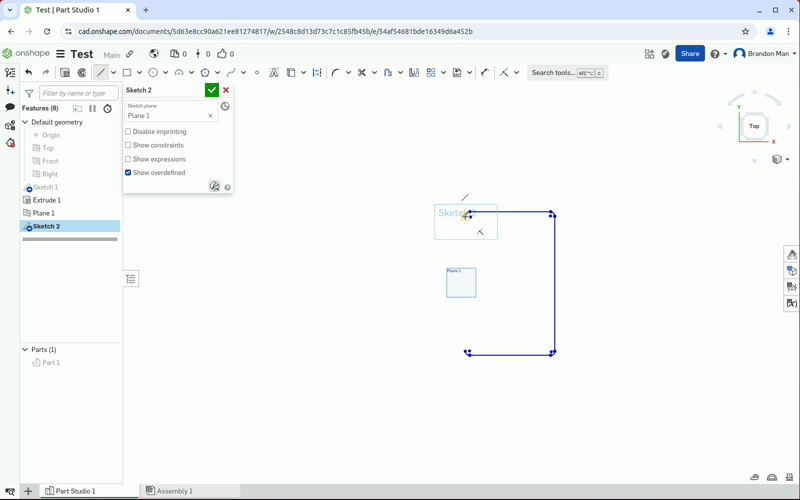
mouse_move(465, 351)
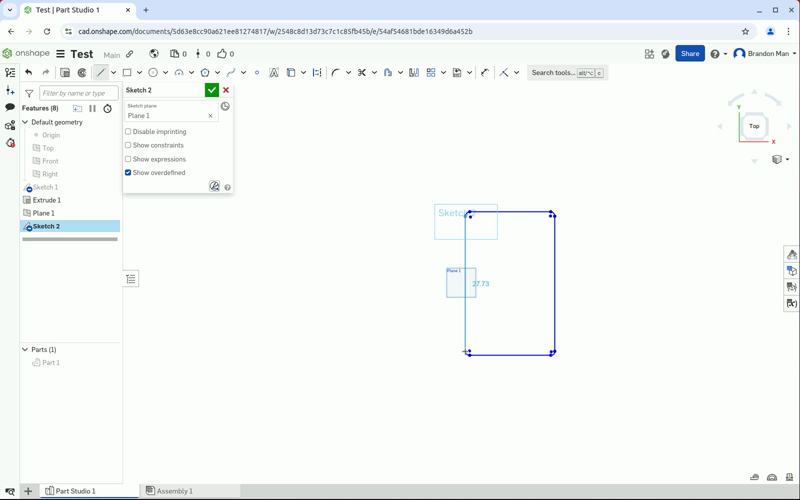
scroll(6)
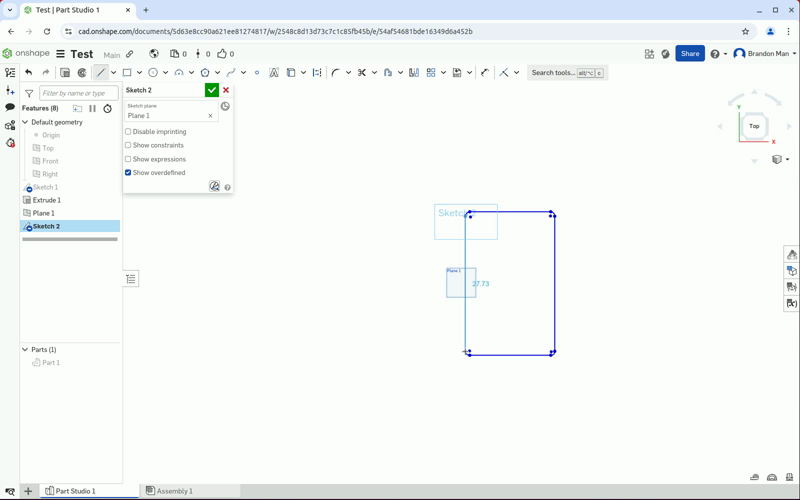
scroll(6)
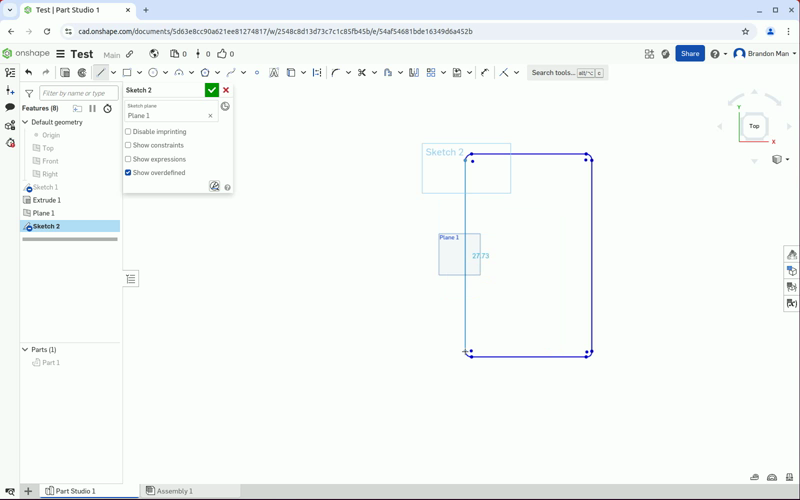
scroll(6)
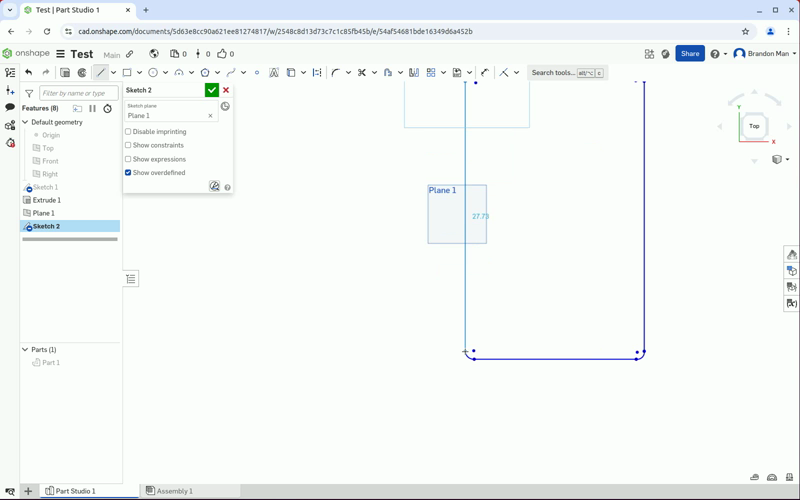
scroll(6)
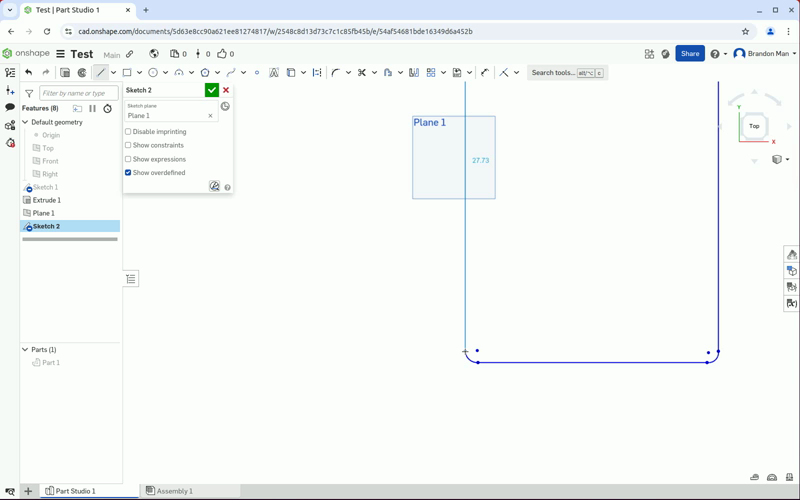
scroll(6)
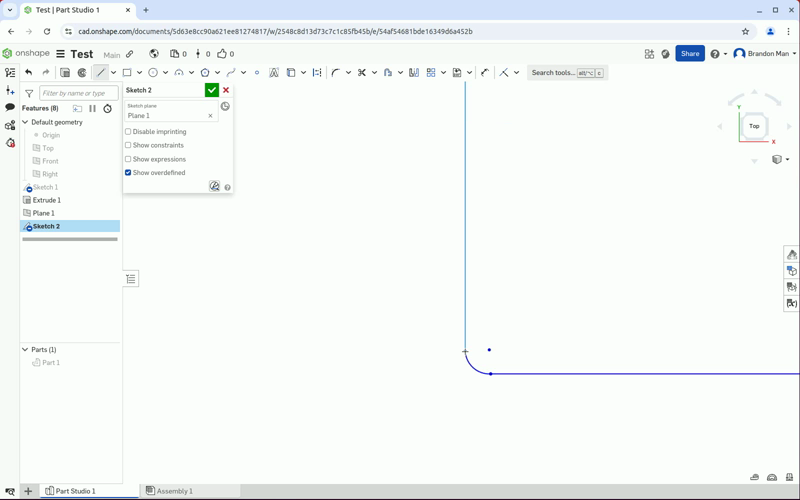
scroll(6)
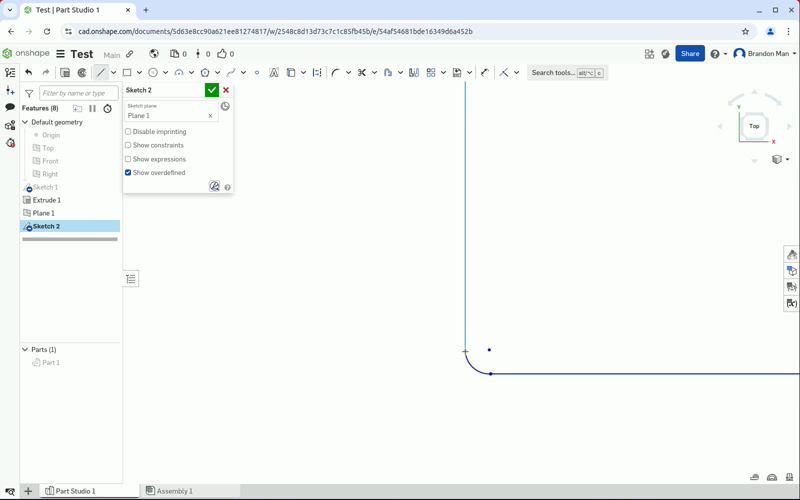
scroll(6)
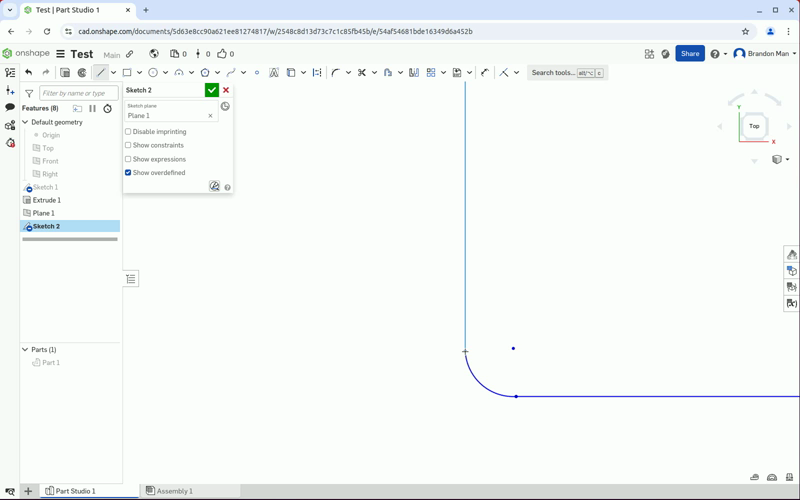
key_up(shift)
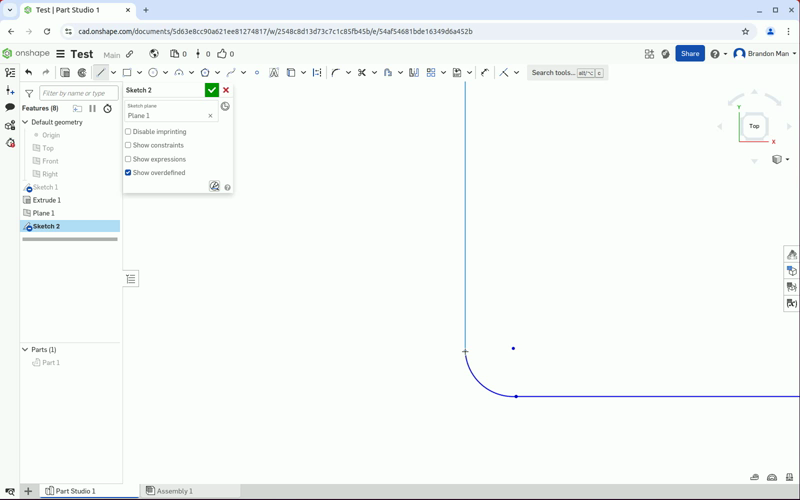
click(465, 351)
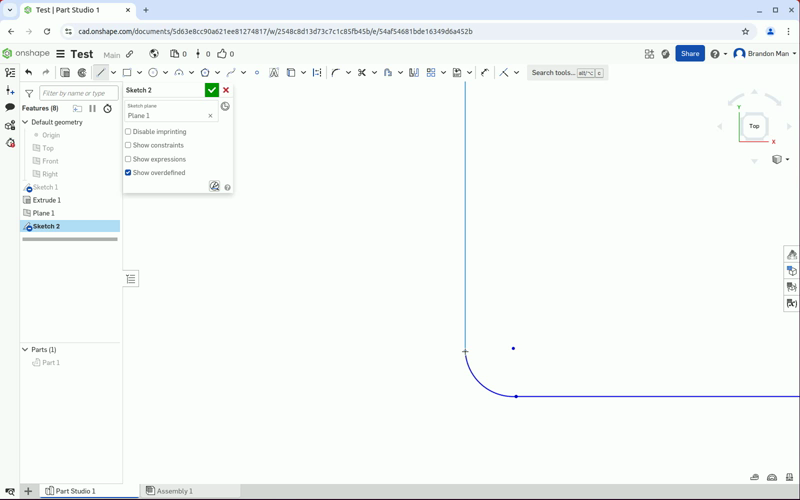
scroll(-6)
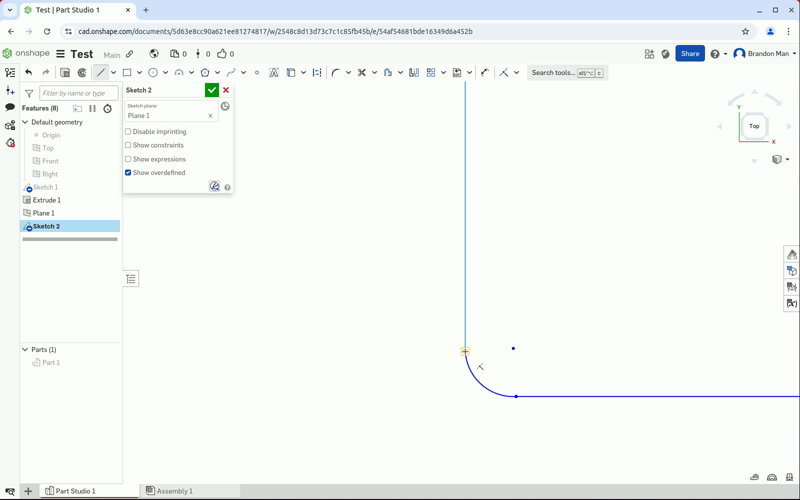
scroll(-6)
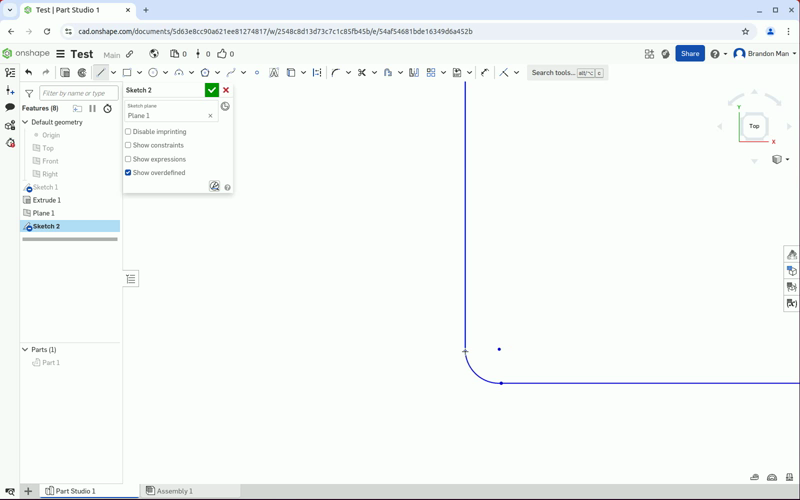
scroll(-6)
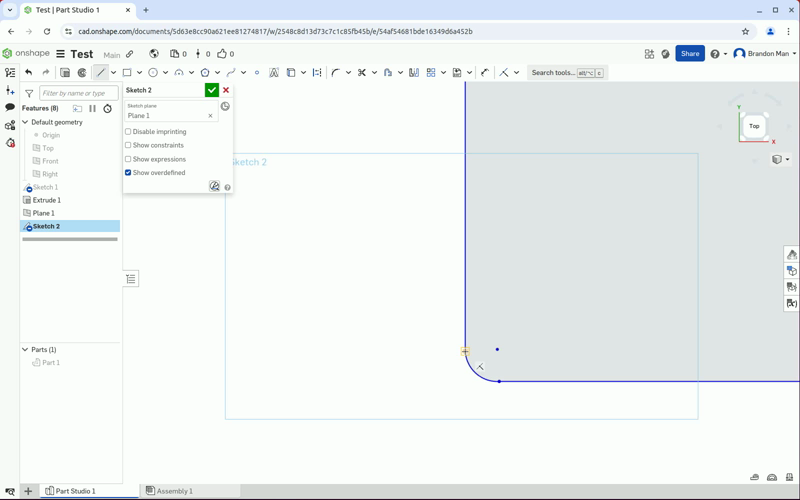
scroll(-6)
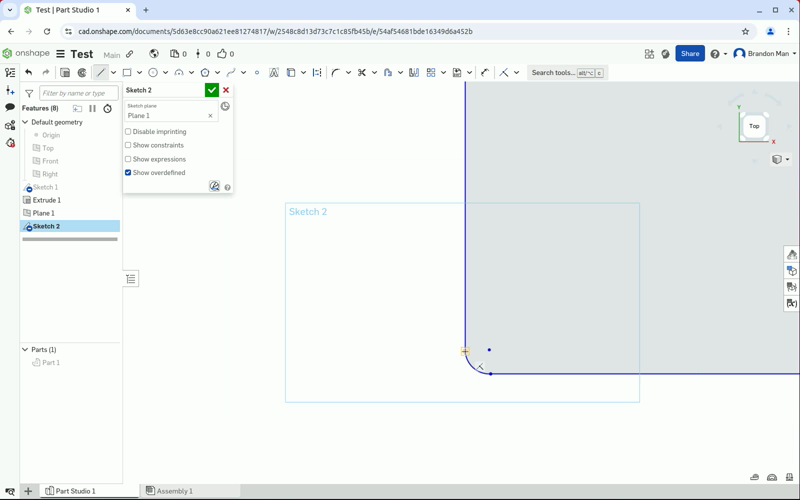
scroll(-6)
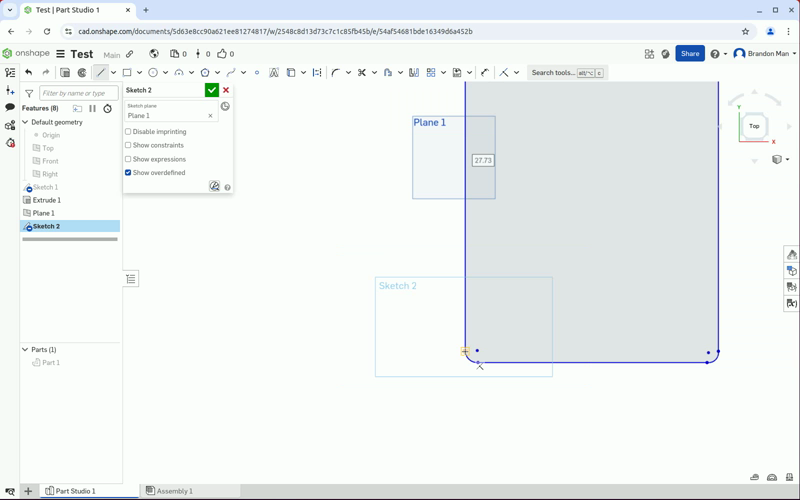
scroll(-6)
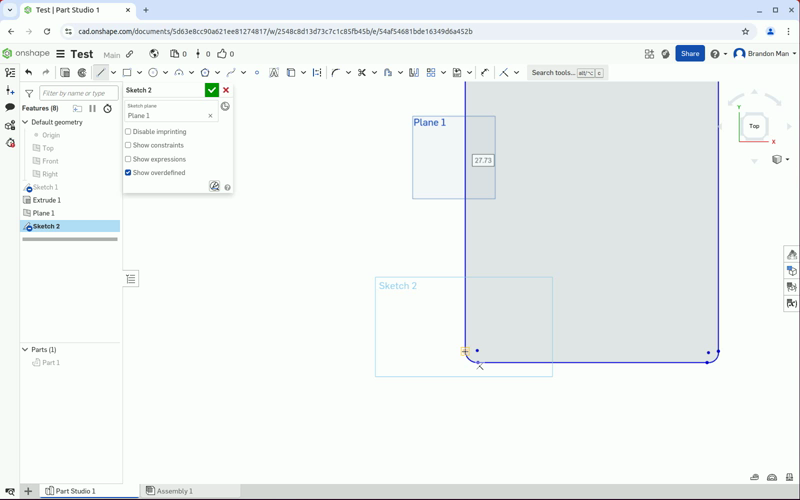
scroll(-6)
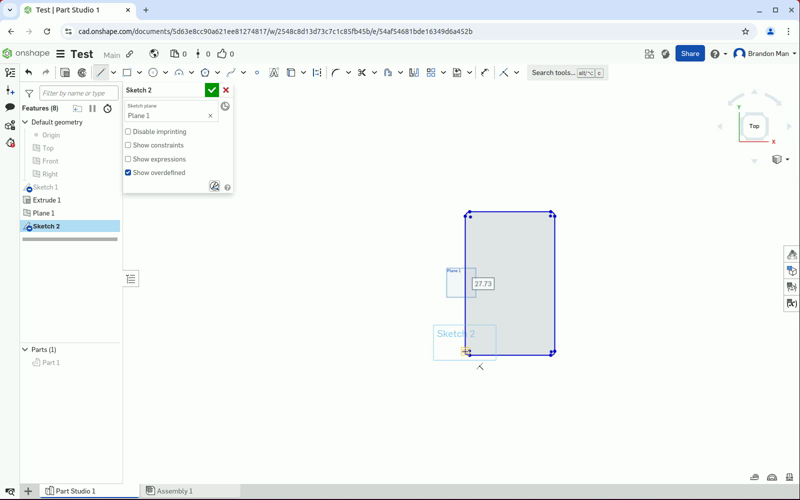
key(esc)
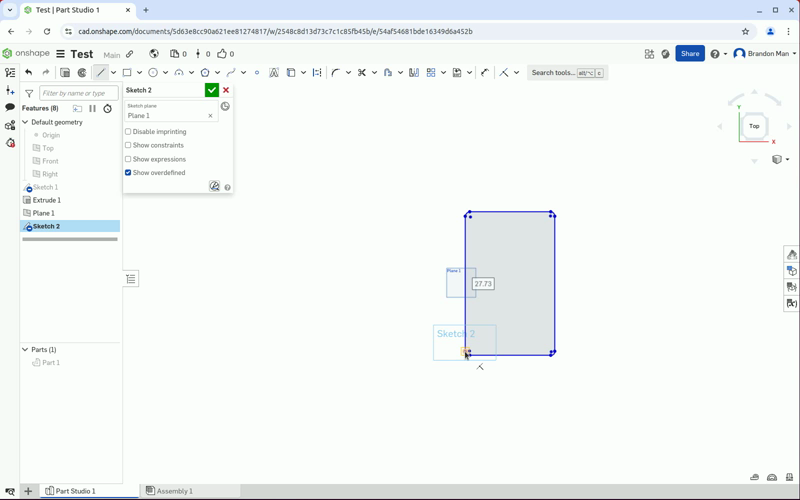
mouse_move(487, 268)
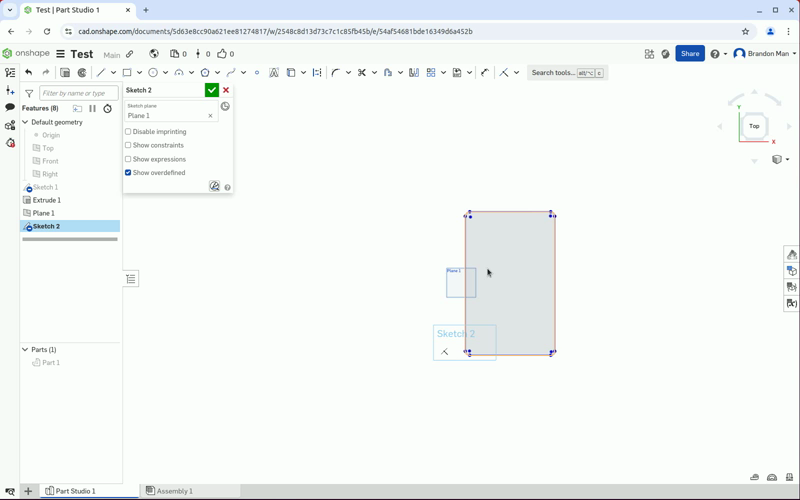
click(487, 268)
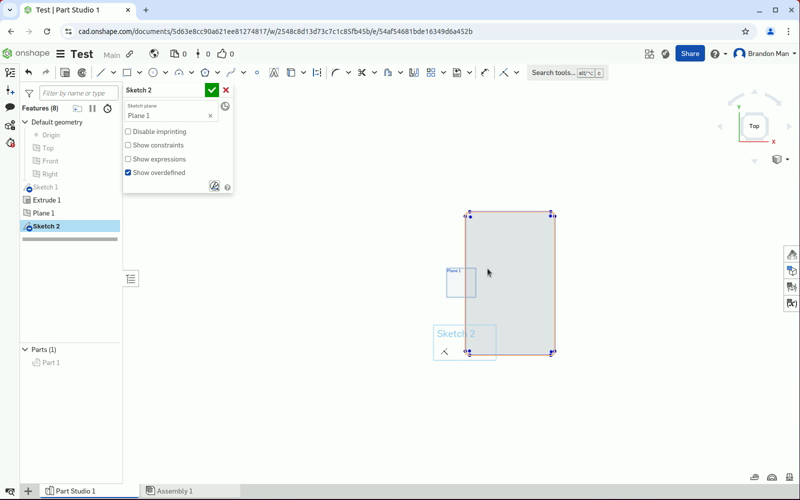
mouse_move(73, 352)
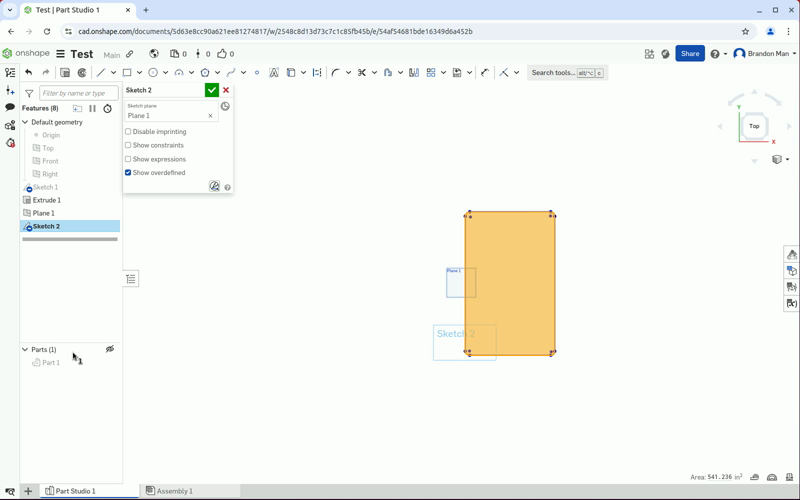
key(shift+y)
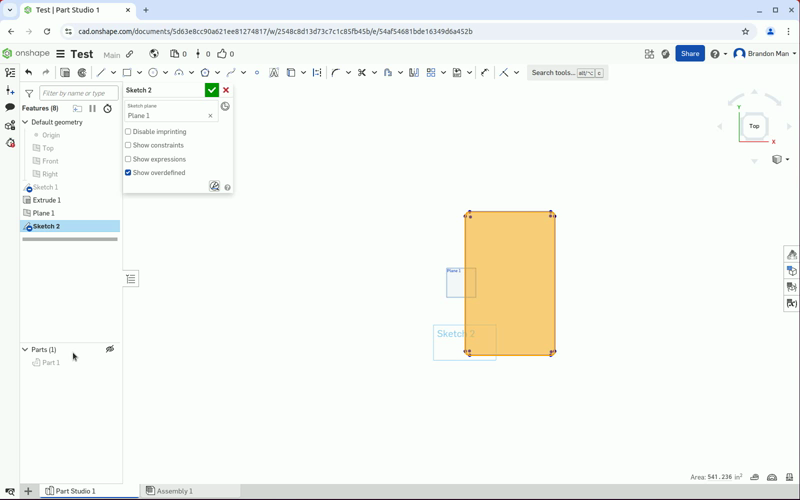
key(shift+e)
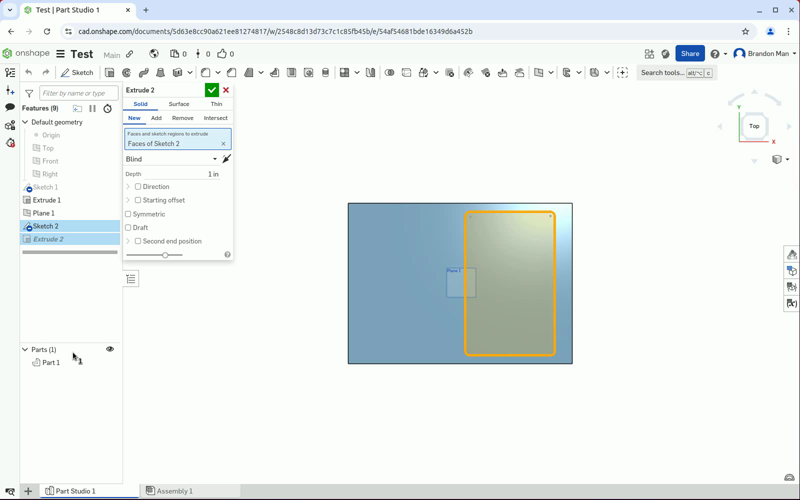
mouse_move(143, 106)
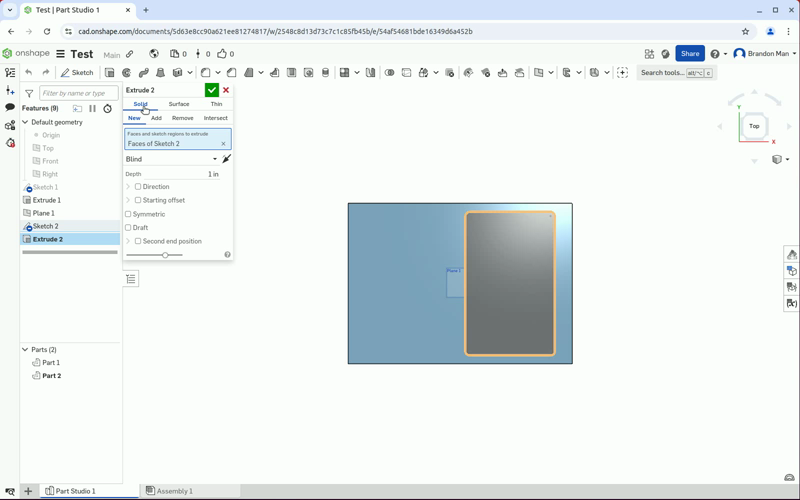
click(143, 106)
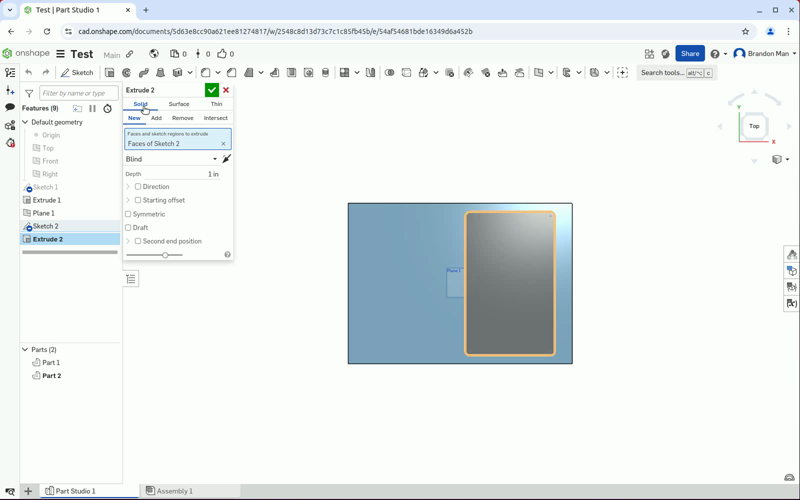
mouse_move(186, 120)
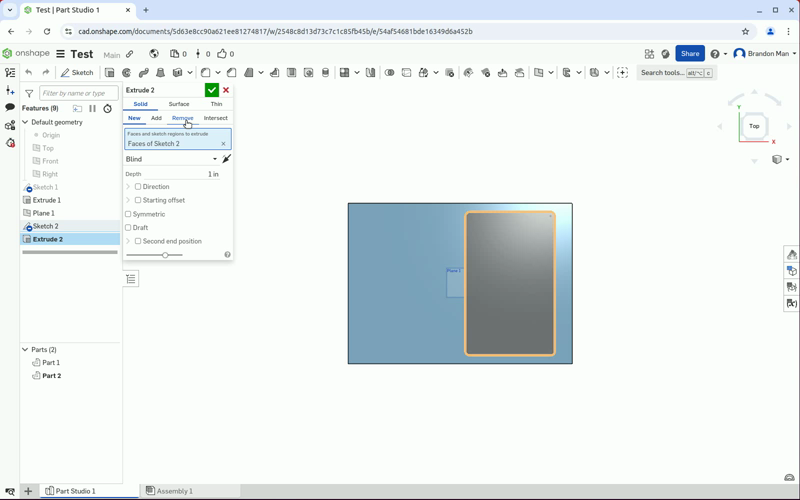
click(186, 120)
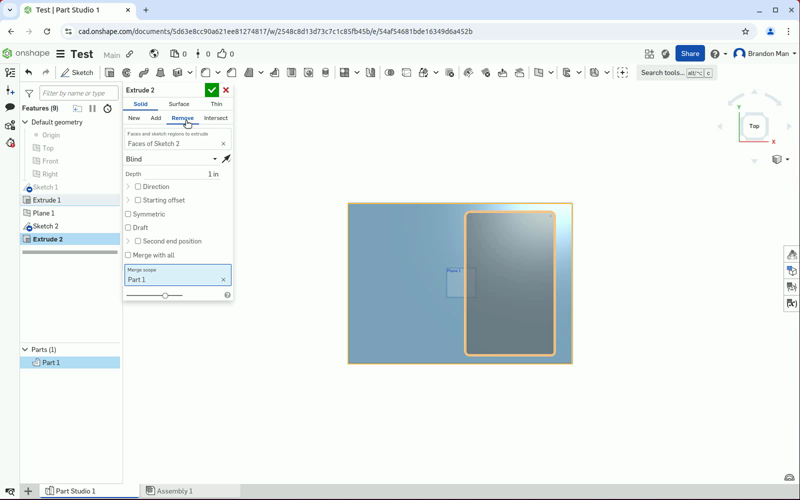
key(tab, 4)
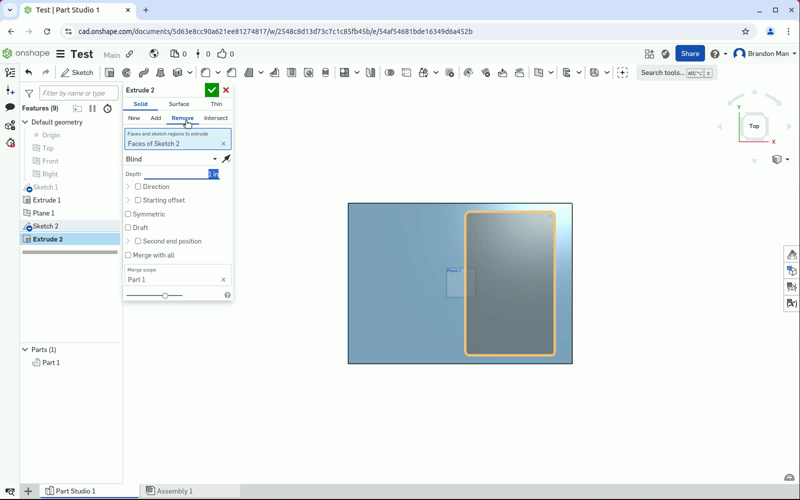
text(10.11)
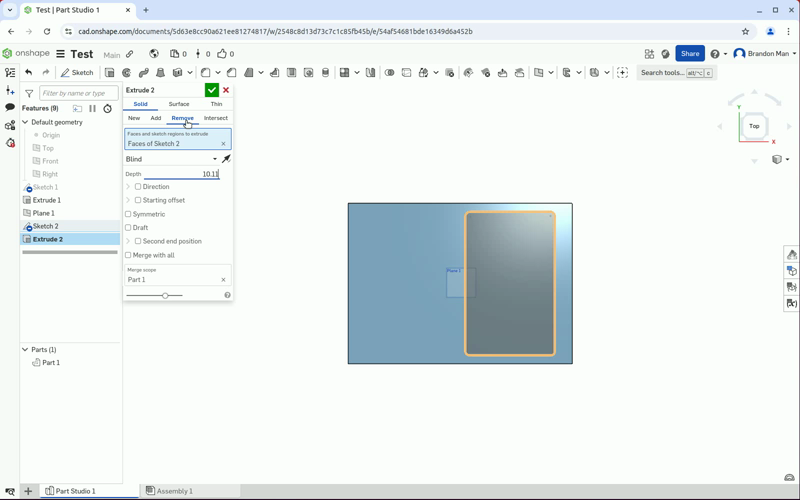
key(tab, 6)
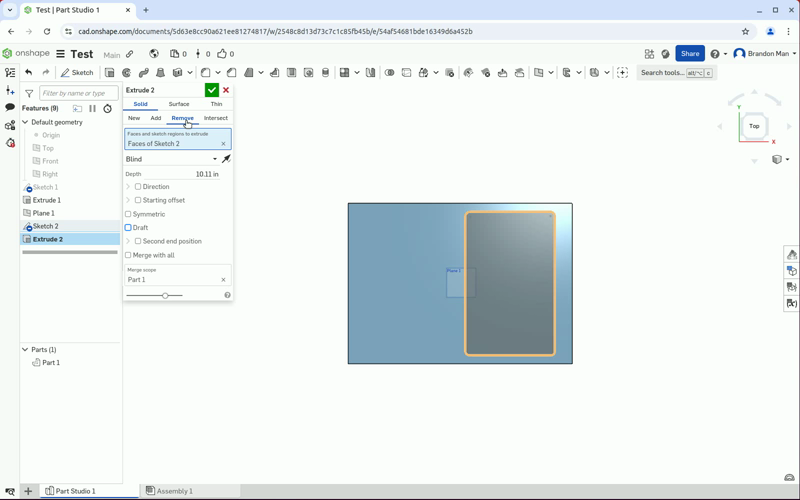
key(space)
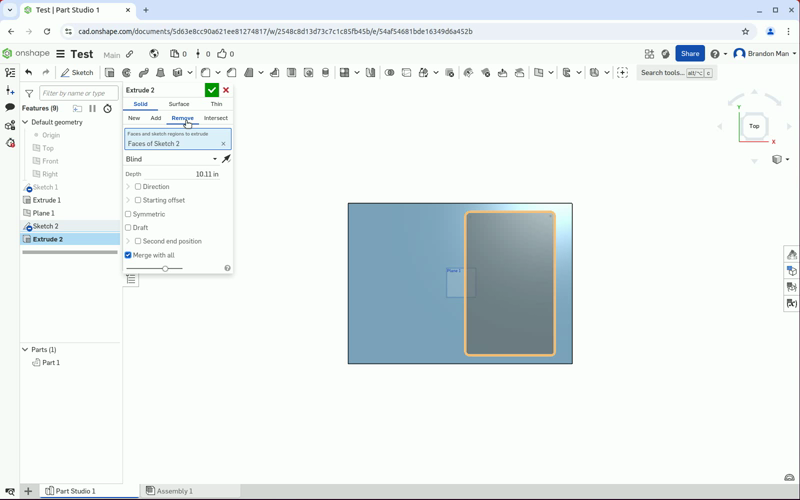
key(enter)
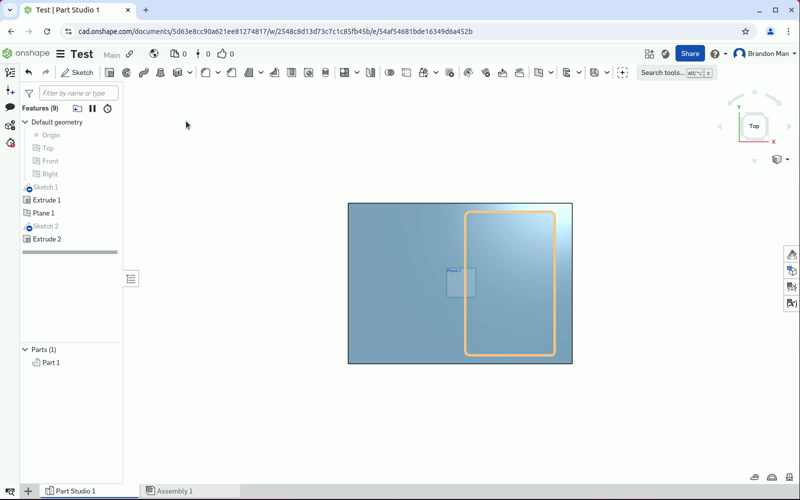
key(shift+h)
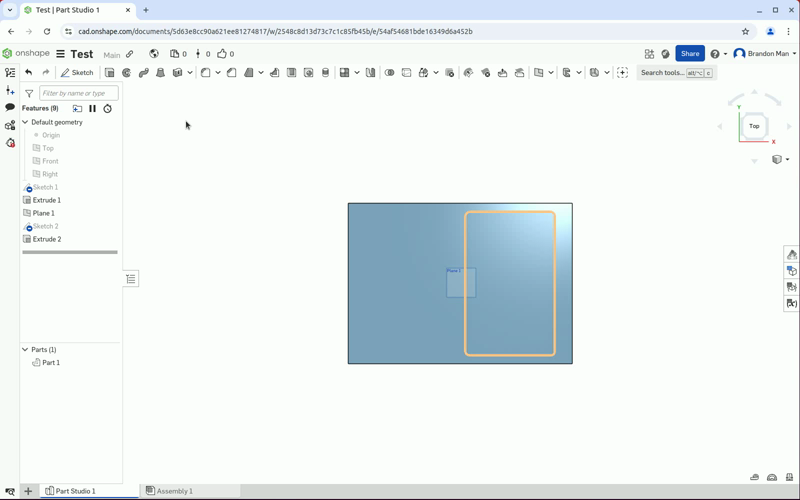
key(shift+h)
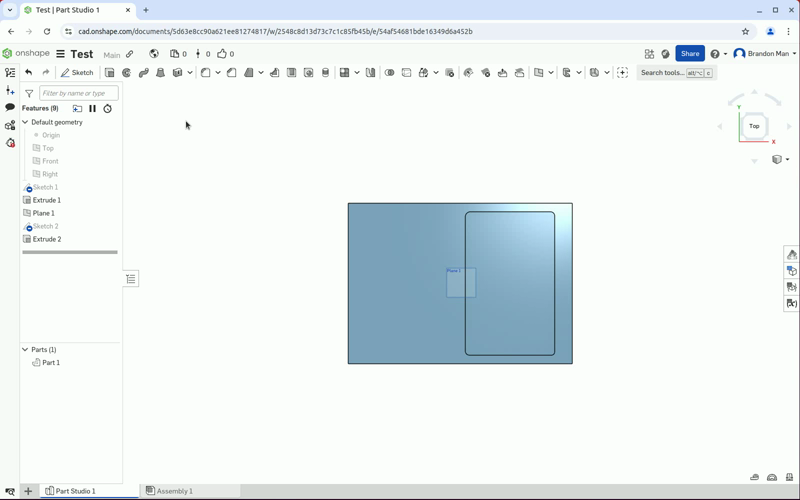
mouse_move(73, 189)
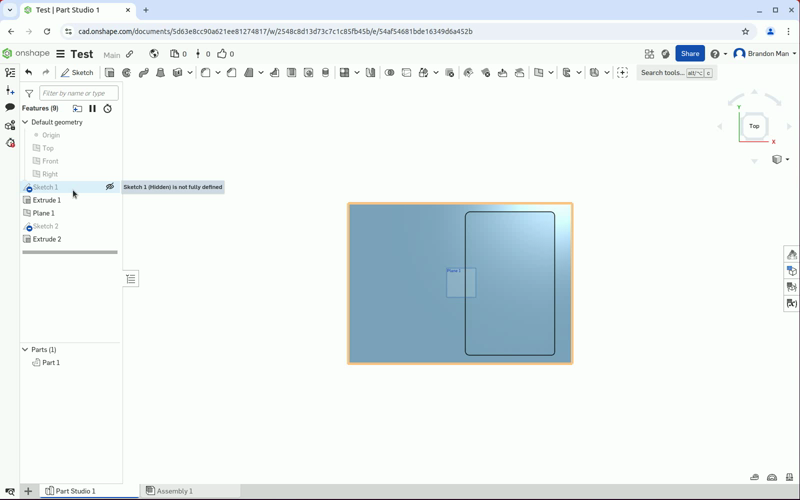
click(73, 189)
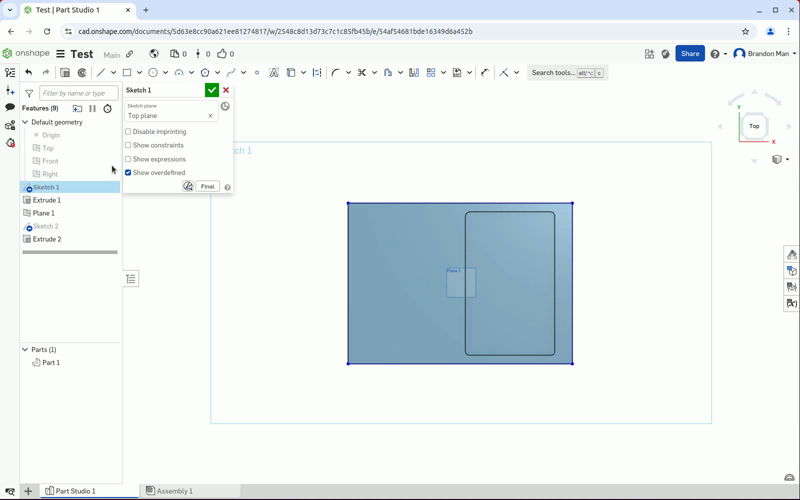
mouse_move(229, 92)
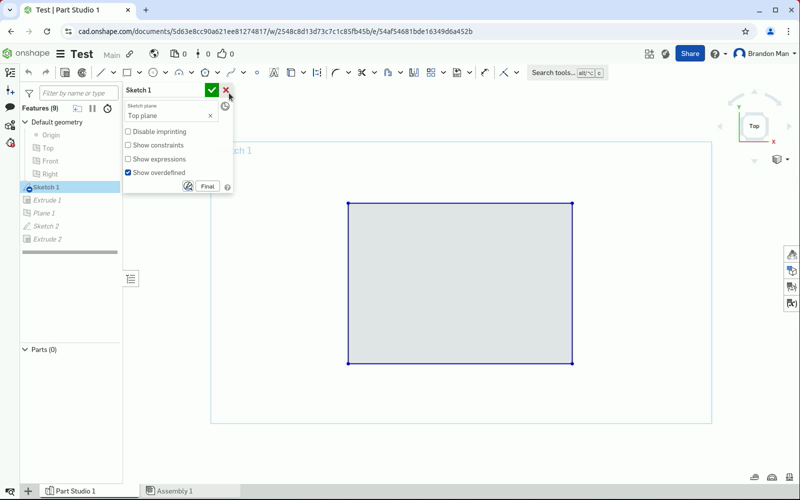
click(229, 92)
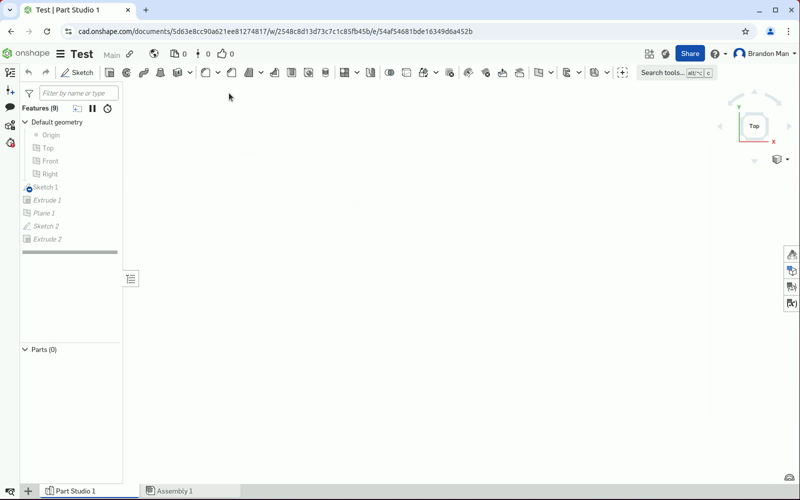
key(shift+s)
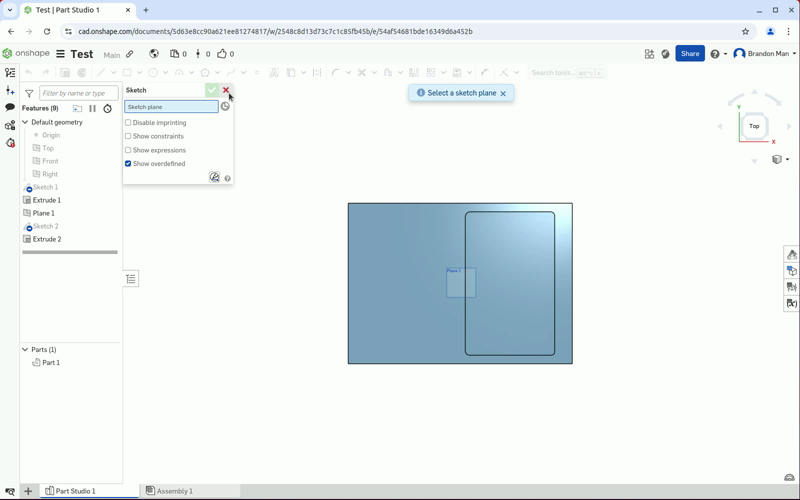
mouse_move(73, 215)
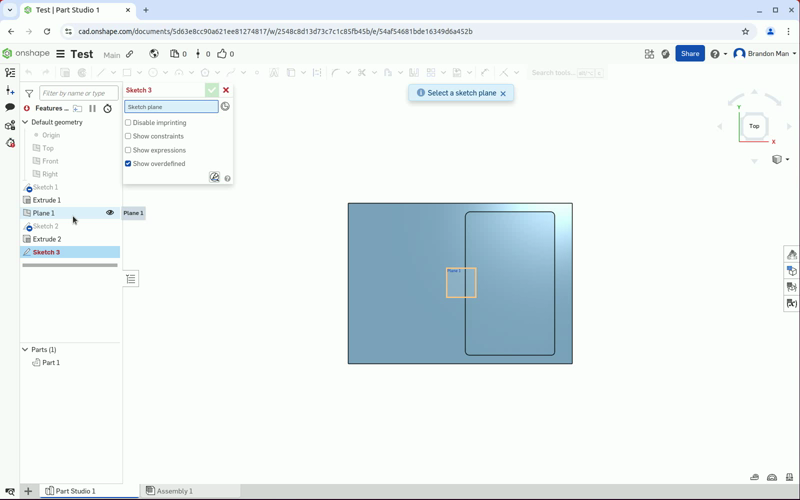
click(73, 215)
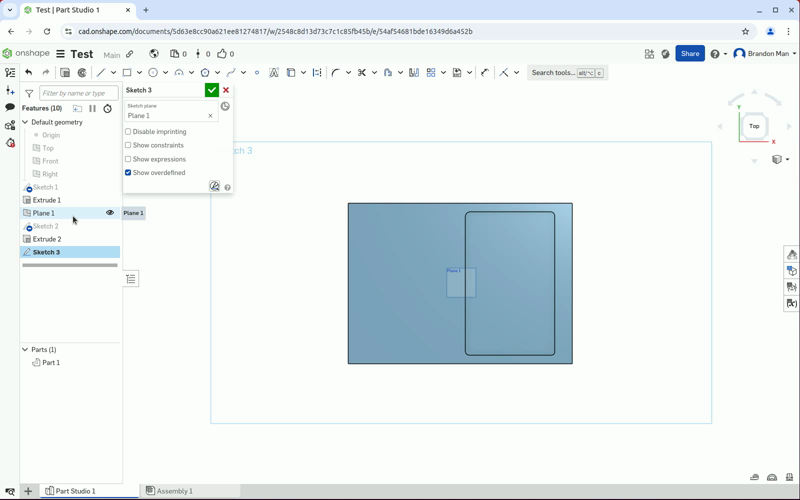
mouse_move(73, 352)
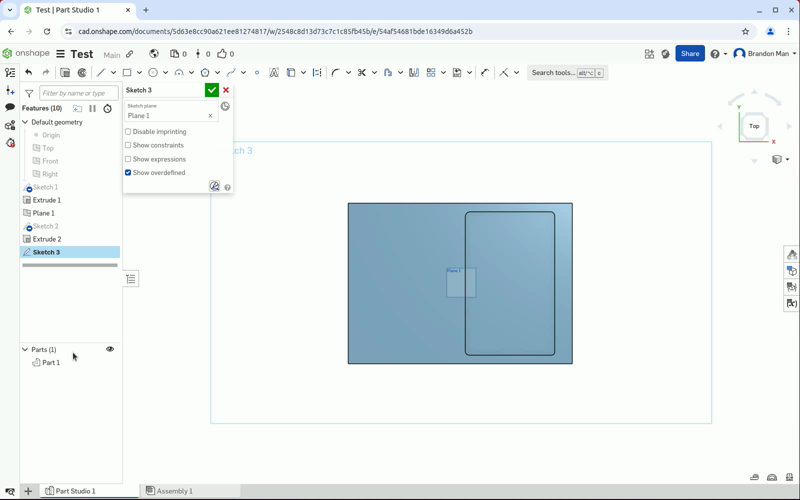
key(y)
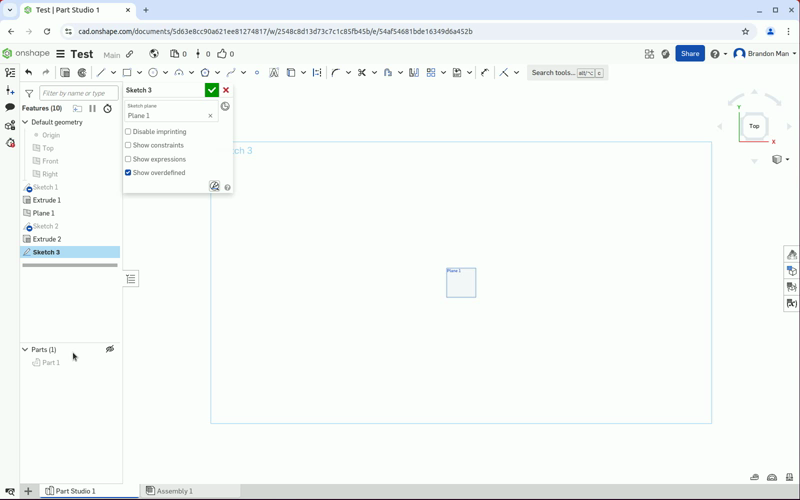
key(l)
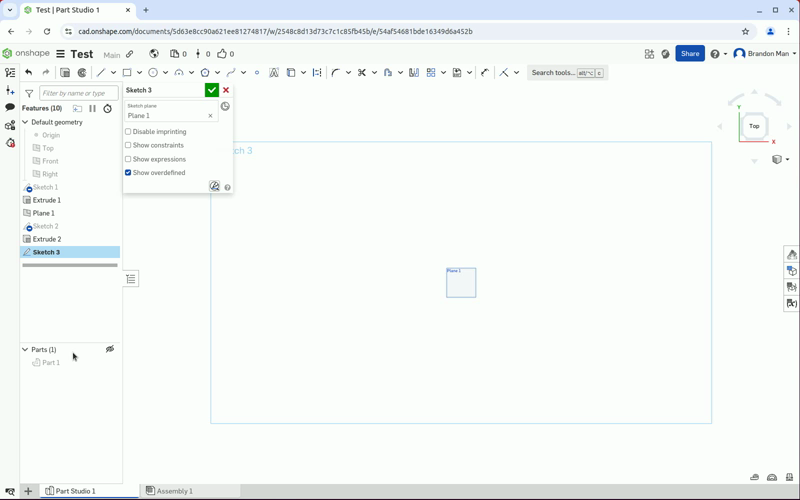
key_down(shift)
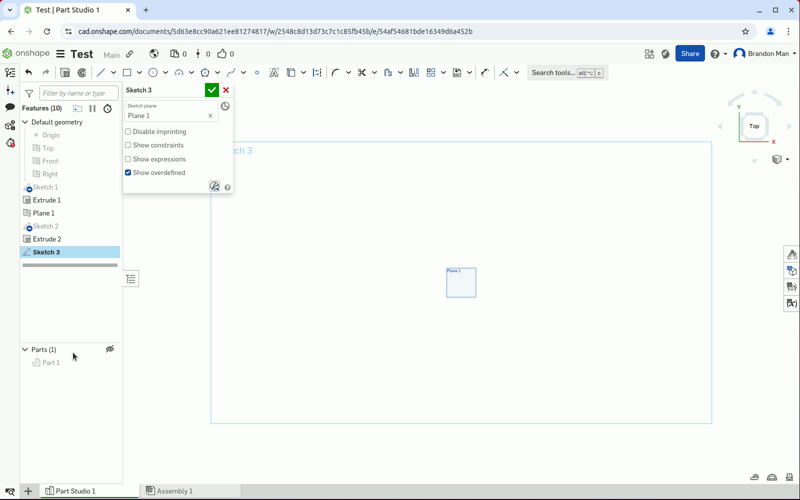
mouse_move(446, 290)
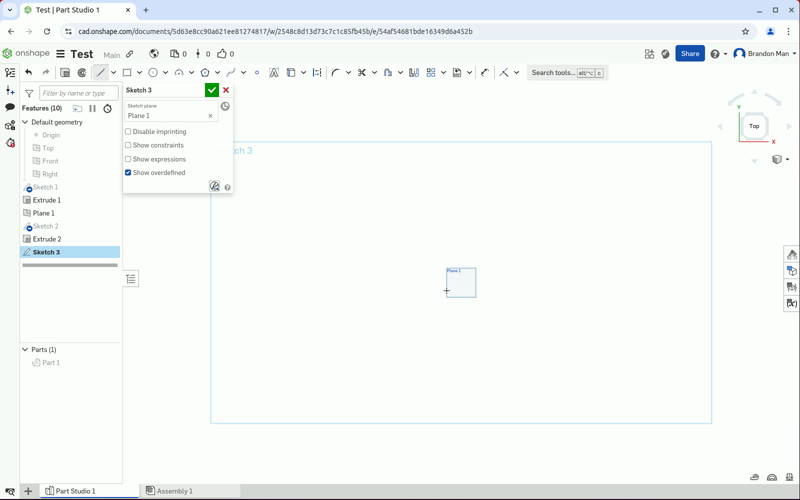
click(446, 290)
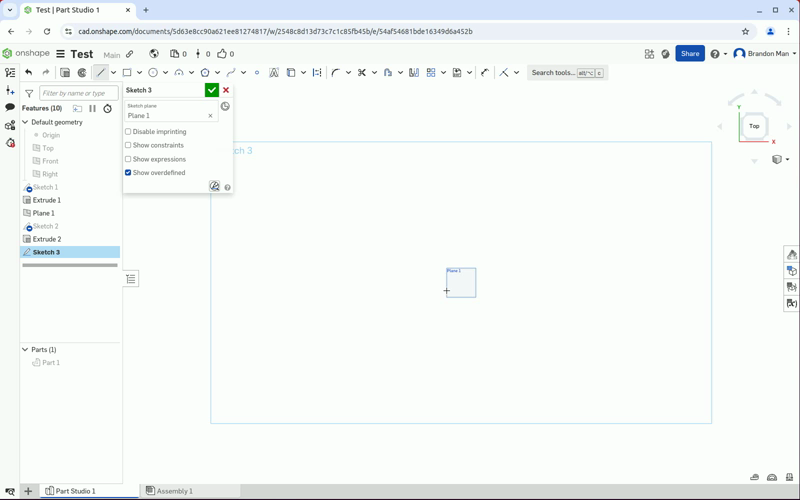
key_up(shift)
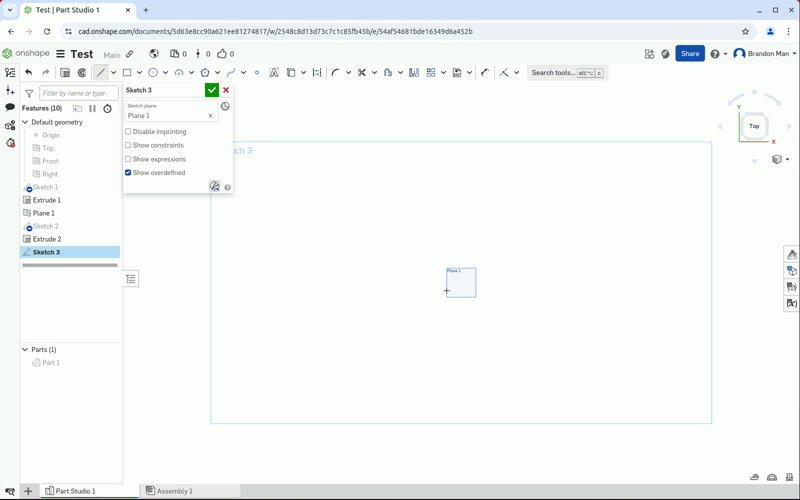
key_down(shift)
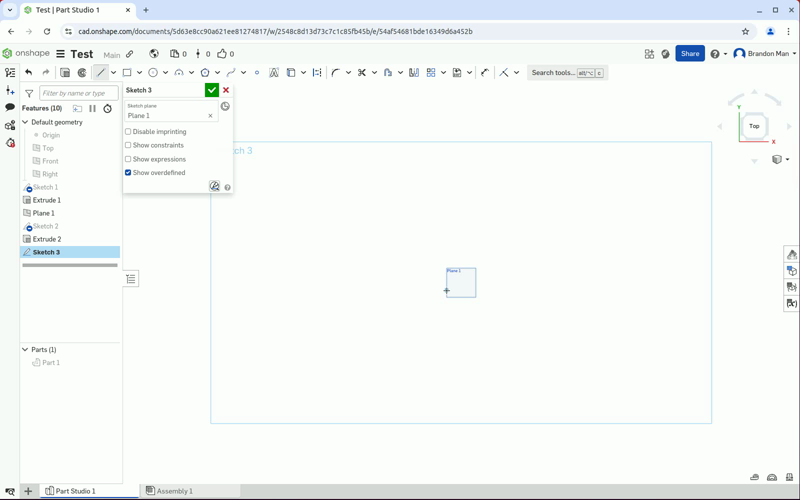
mouse_move(476, 290)
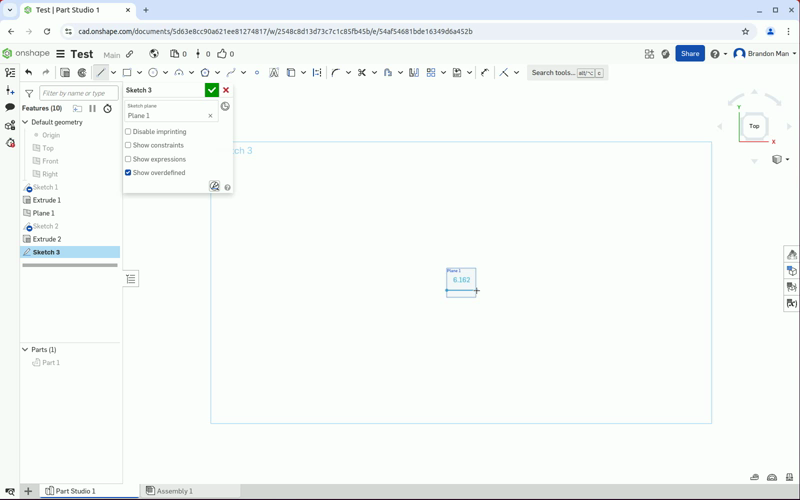
mouse_move(446, 274)
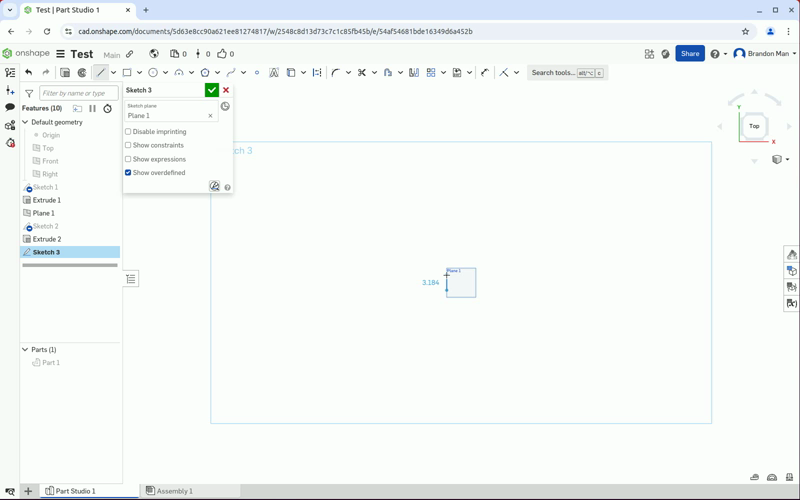
click(446, 274)
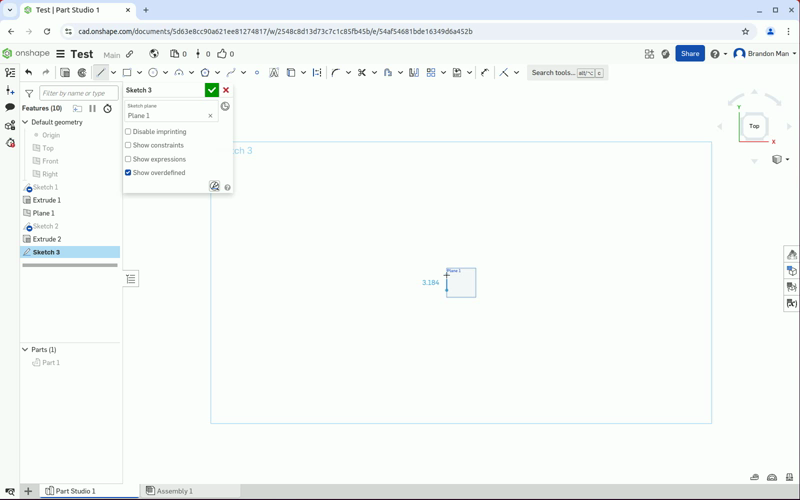
key_up(shift)
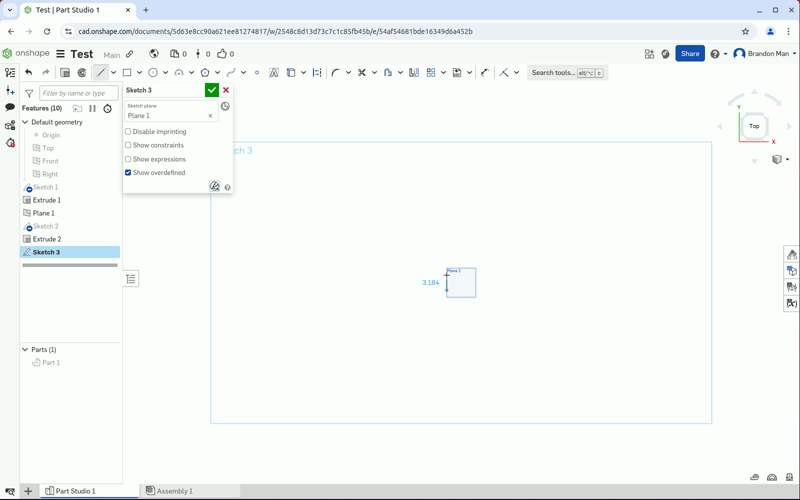
key(esc)
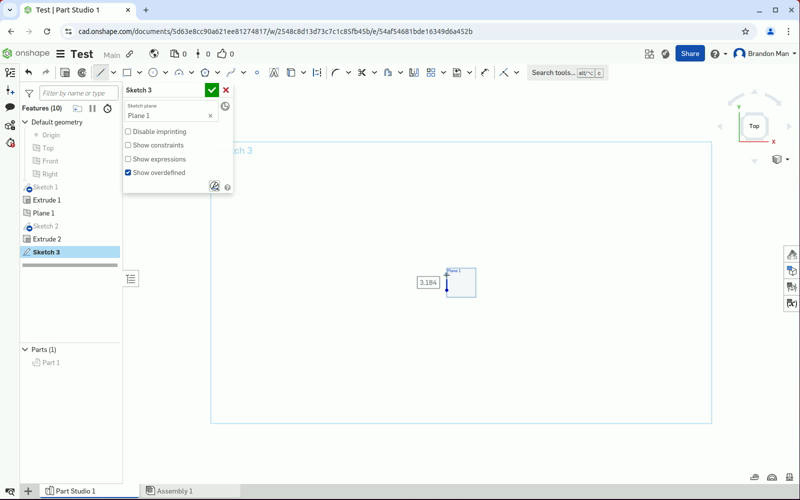
key(a)
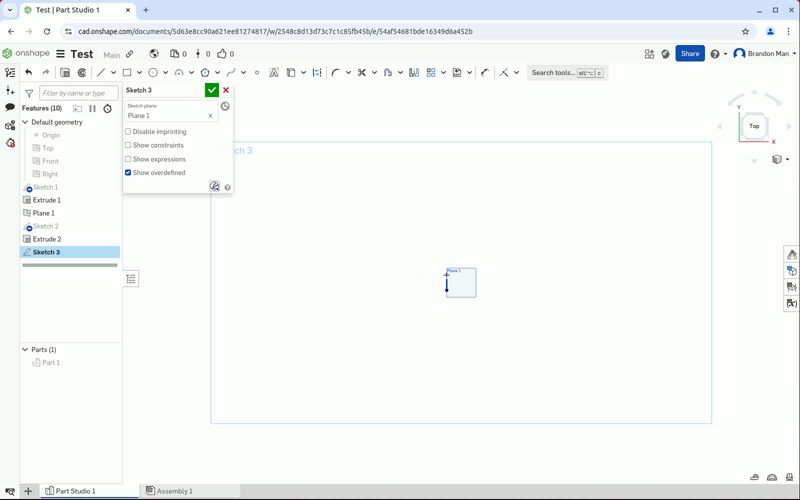
mouse_move(446, 274)
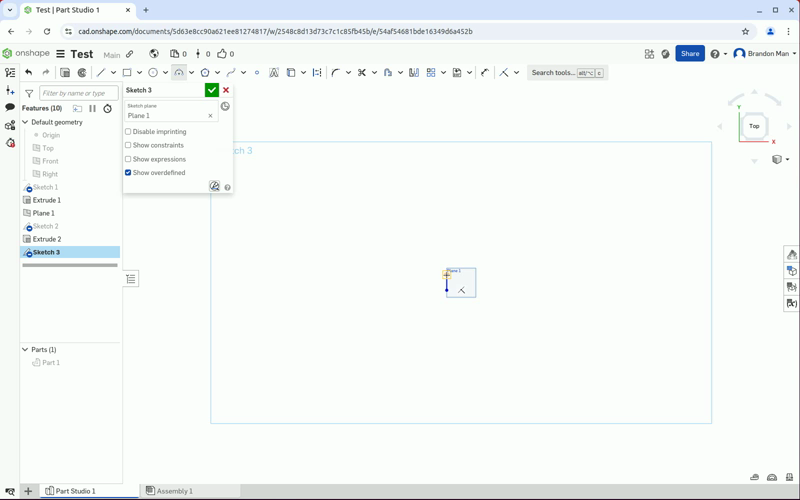
click(446, 274)
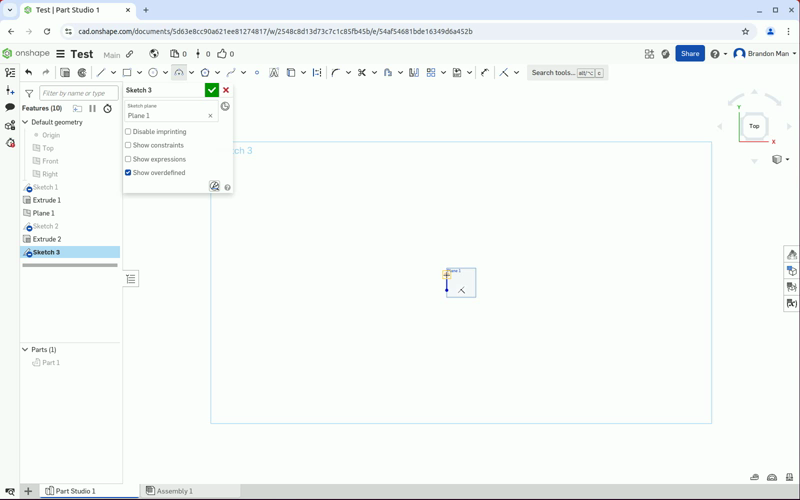
mouse_move(446, 290)
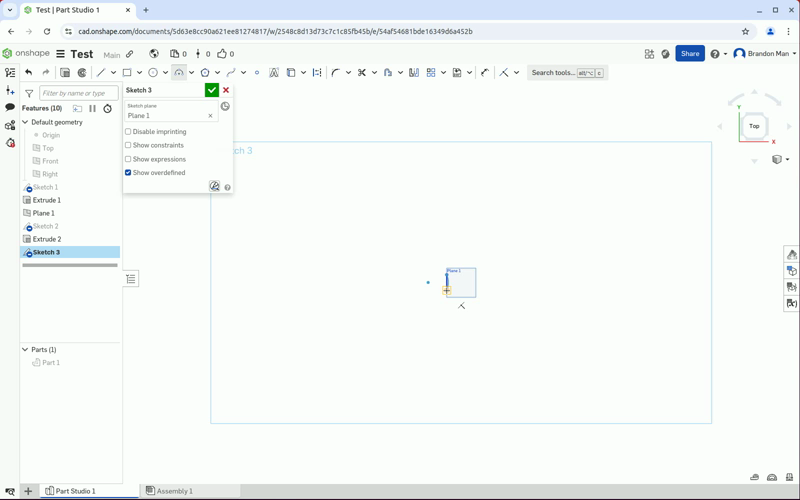
click(446, 290)
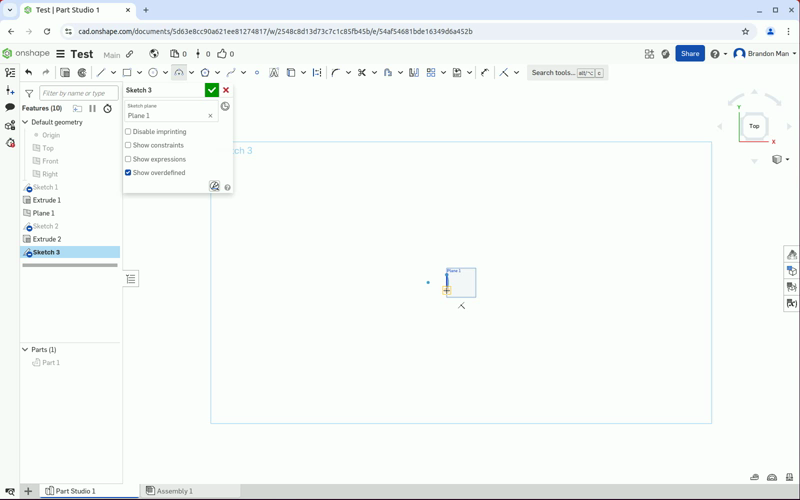
key_down(shift)
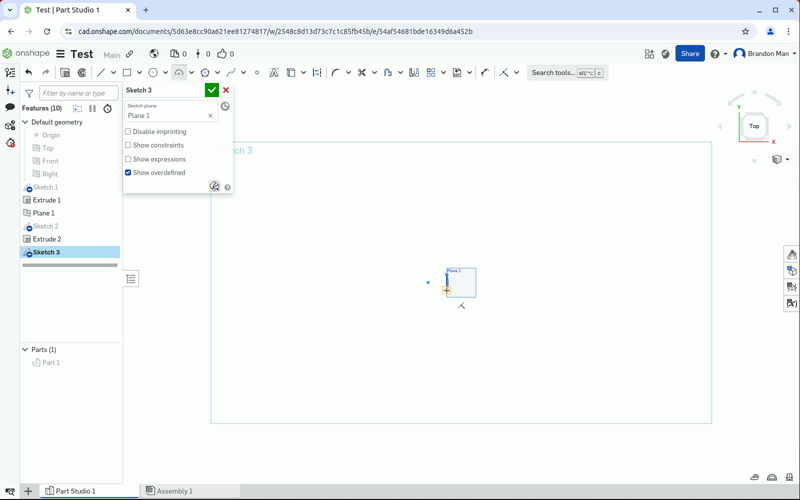
mouse_move(439, 282)
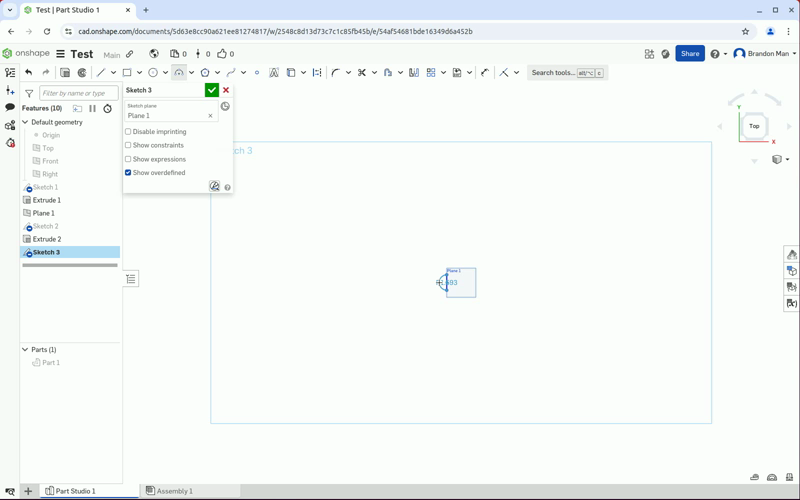
click(439, 282)
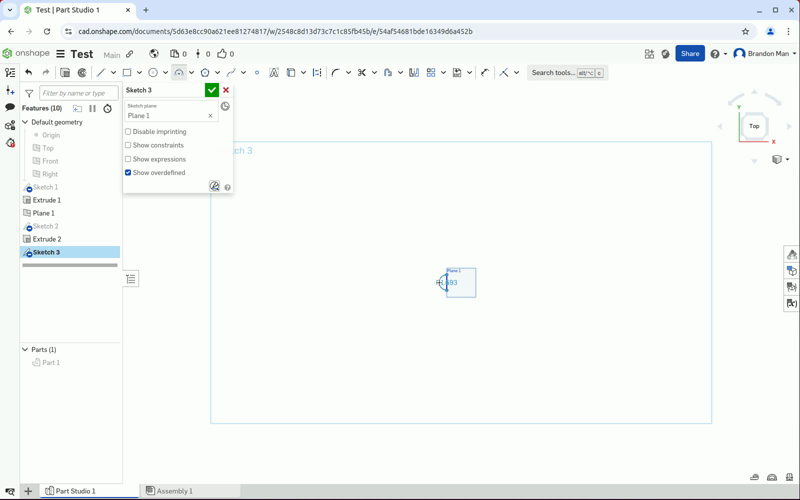
key_up(shift)
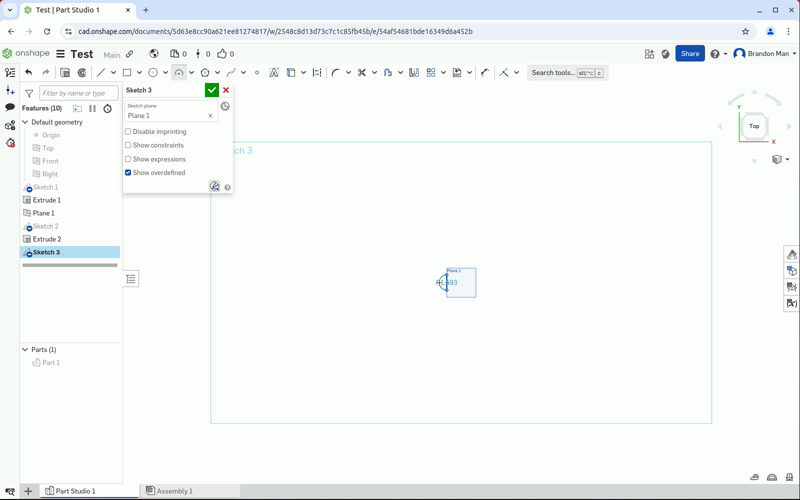
key(esc)
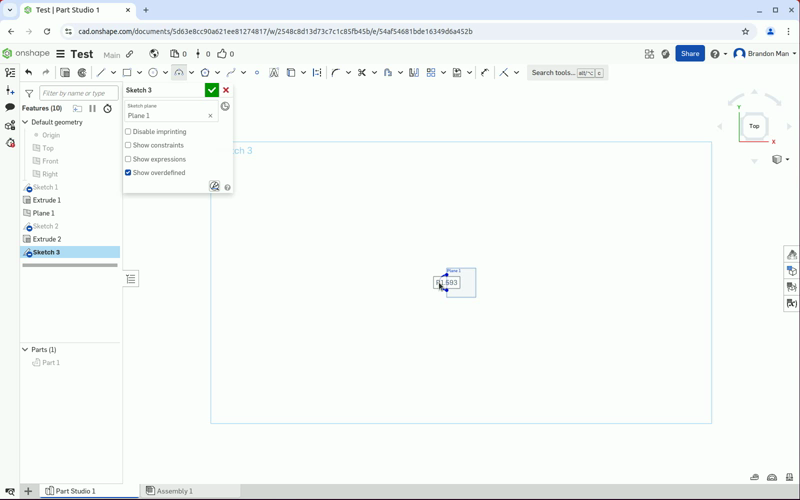
mouse_move(442, 287)
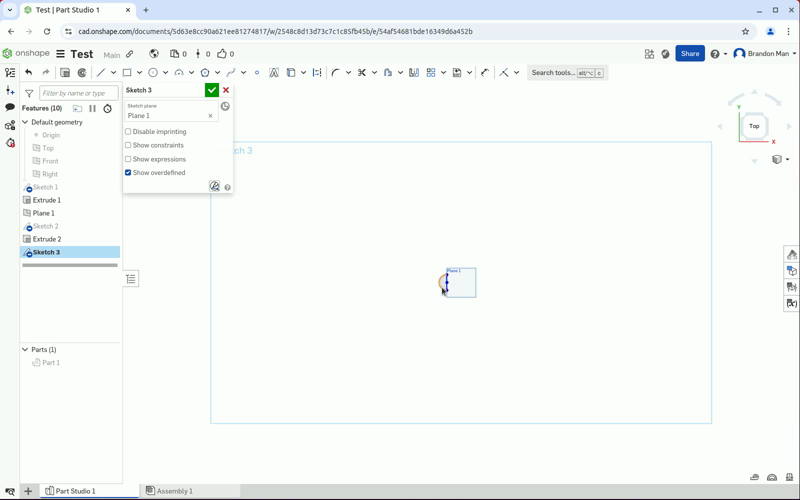
scroll(6)
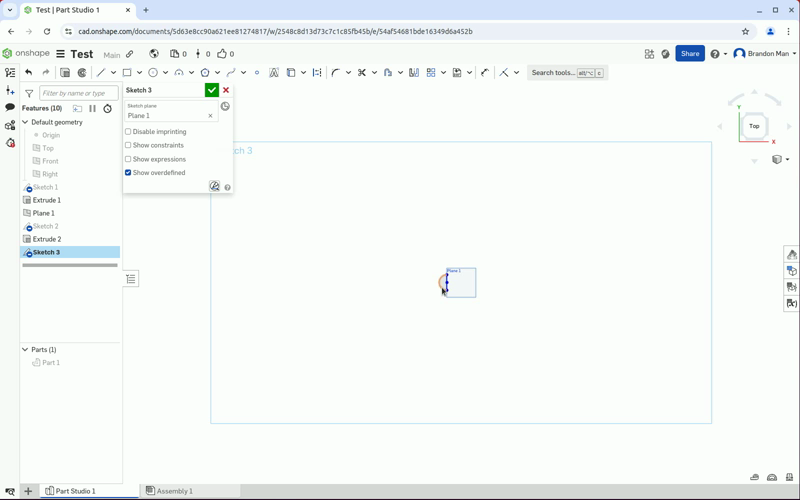
scroll(6)
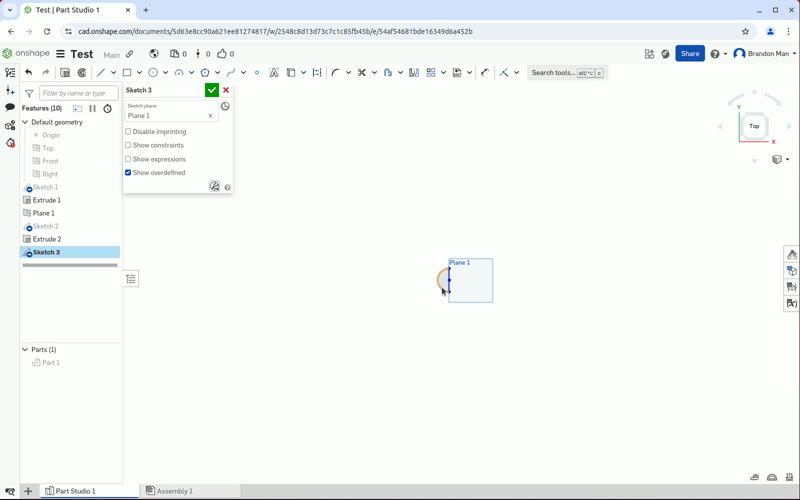
scroll(6)
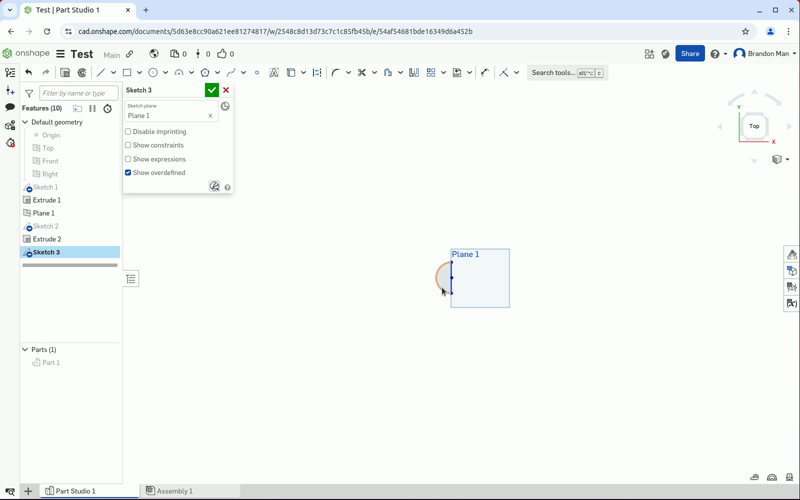
scroll(6)
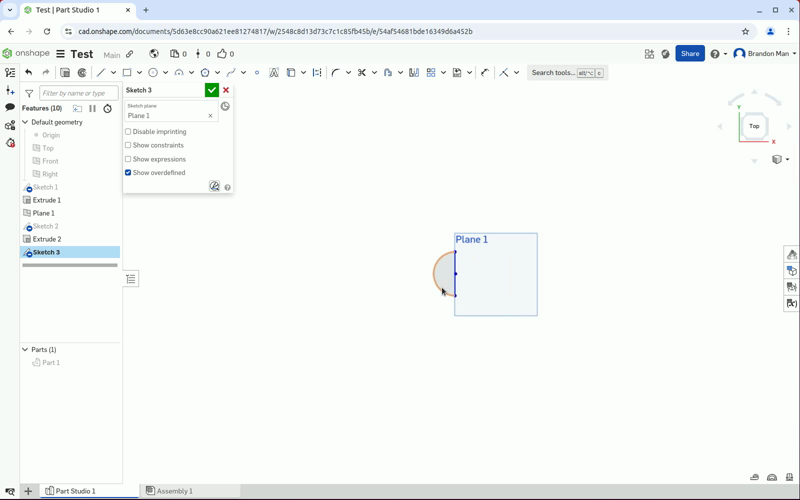
scroll(6)
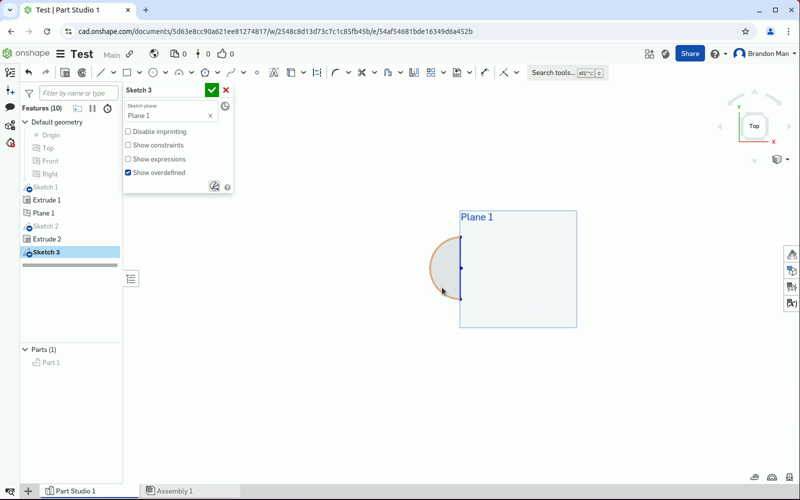
scroll(6)
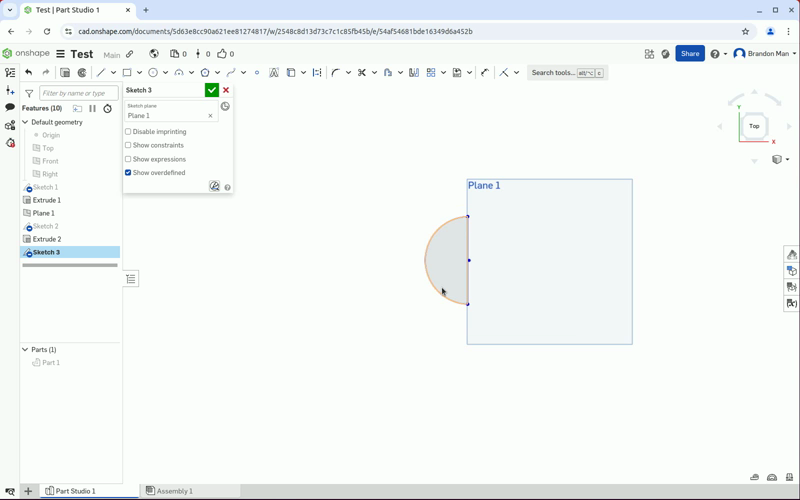
scroll(6)
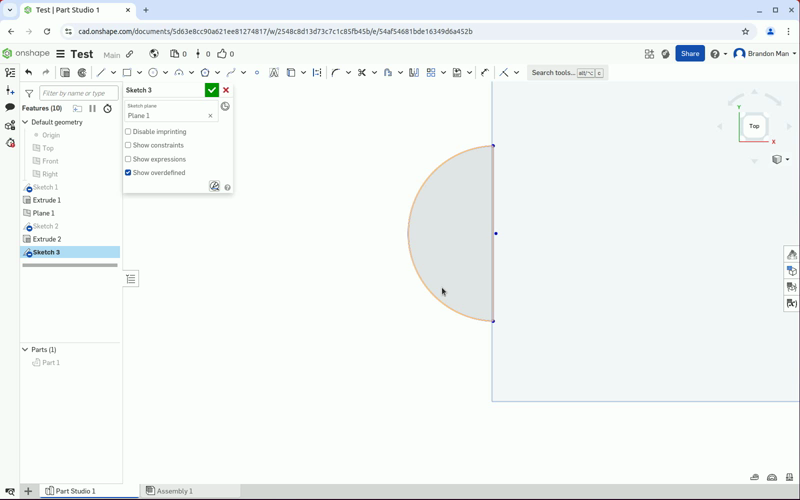
click(442, 287)
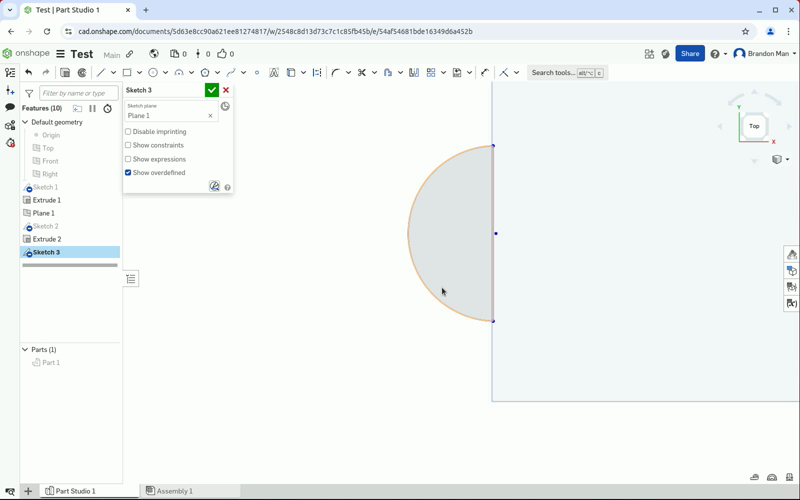
scroll(-6)
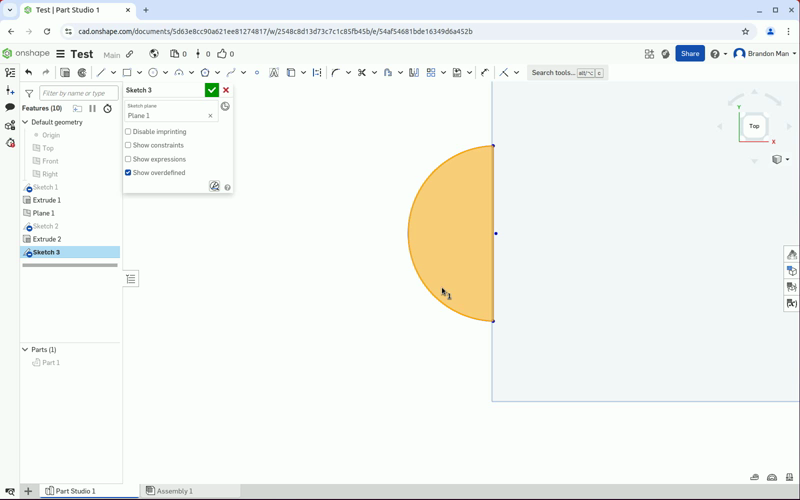
scroll(-6)
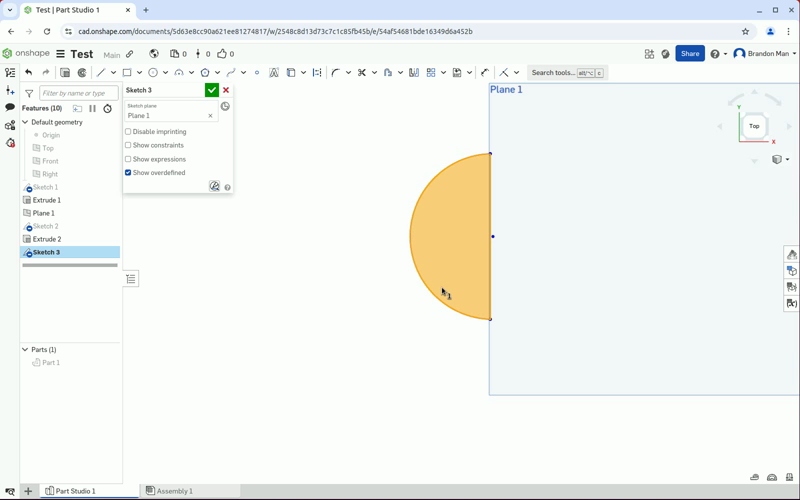
scroll(-6)
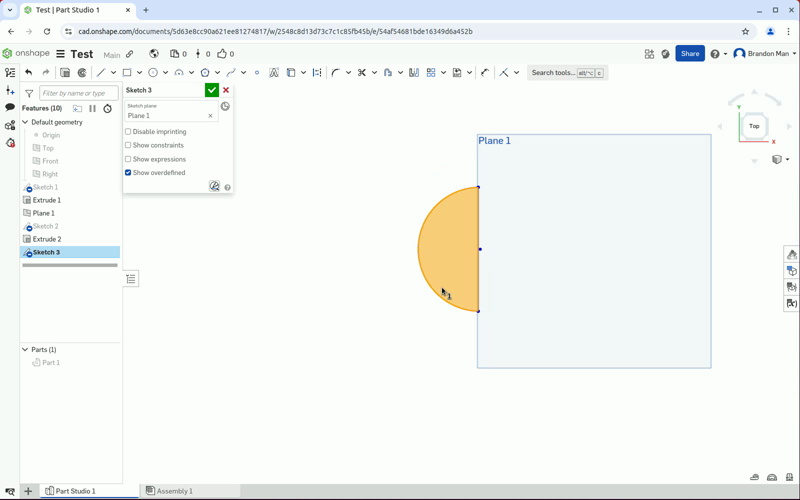
scroll(-6)
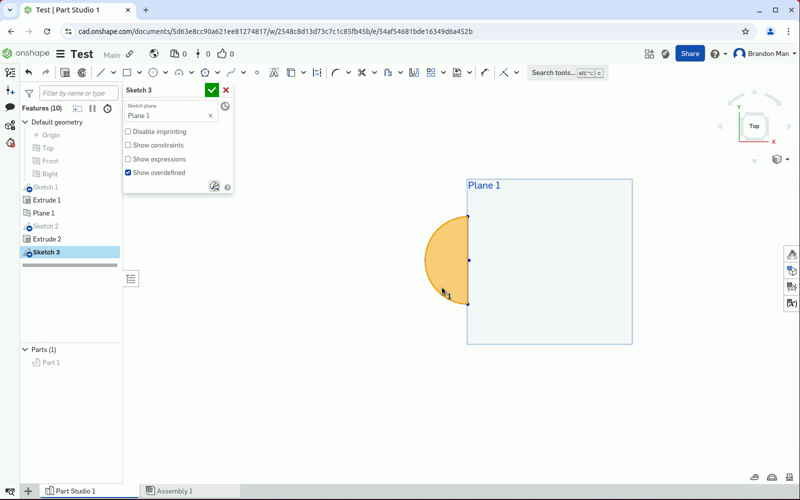
scroll(-6)
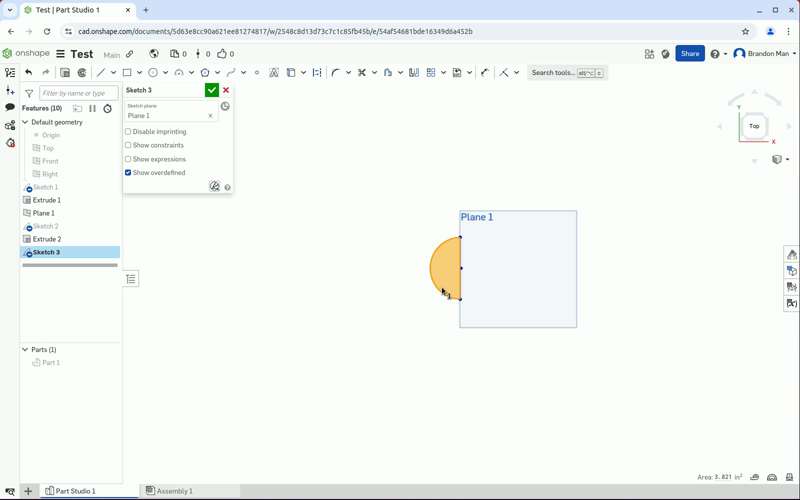
scroll(-6)
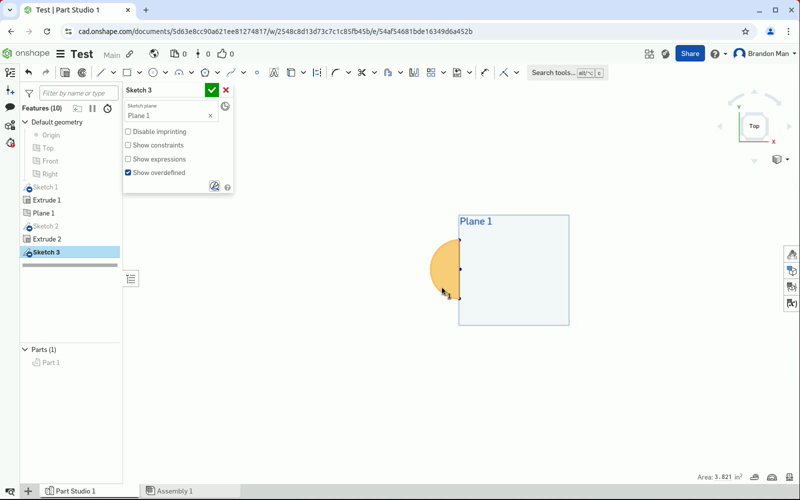
scroll(-6)
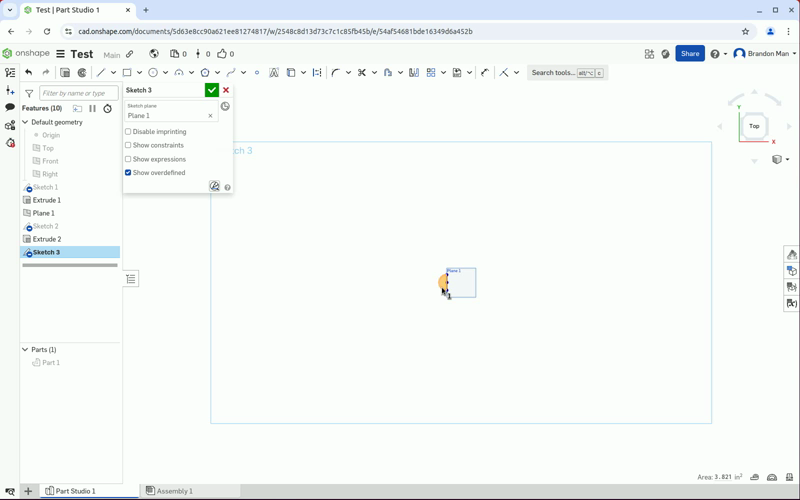
mouse_move(73, 352)
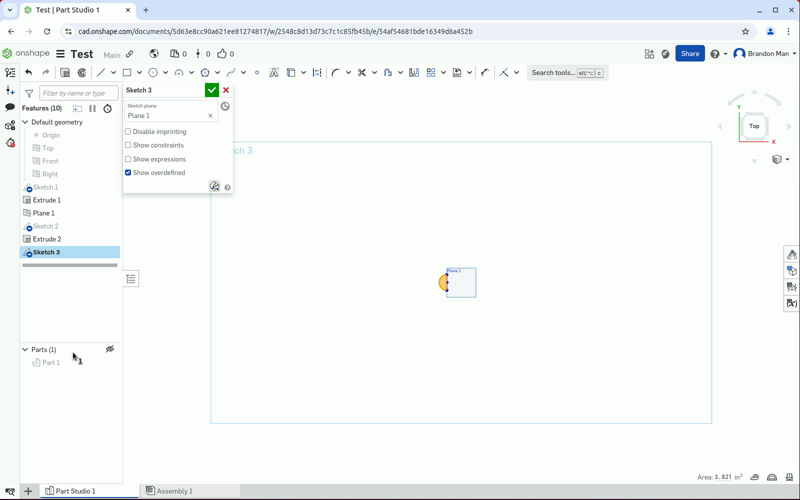
key(shift+y)
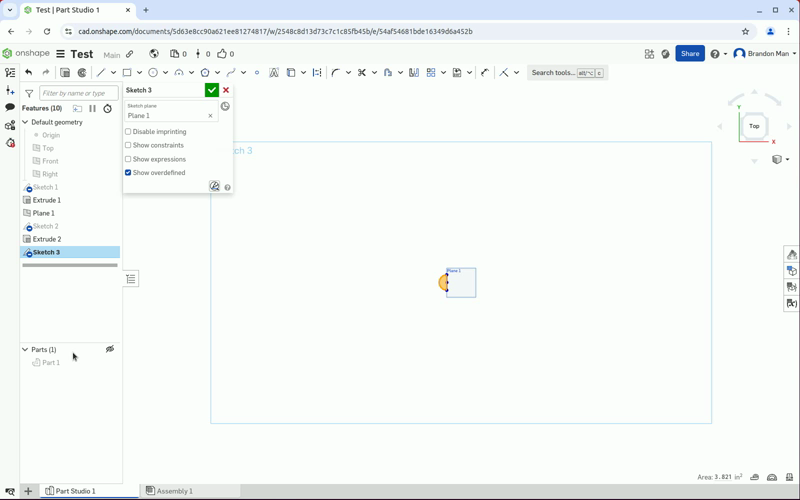
key(shift+e)
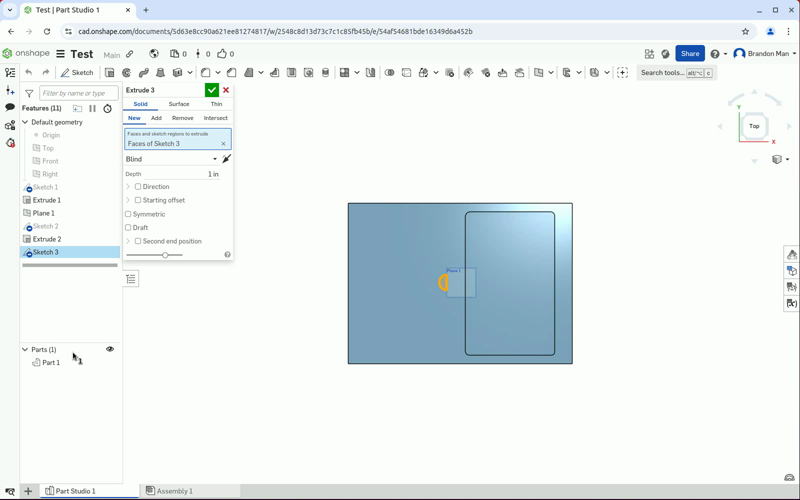
mouse_move(143, 106)
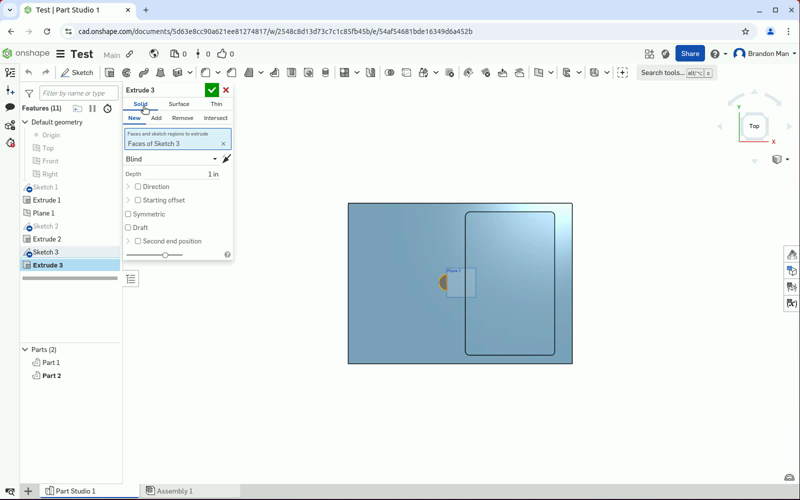
click(143, 106)
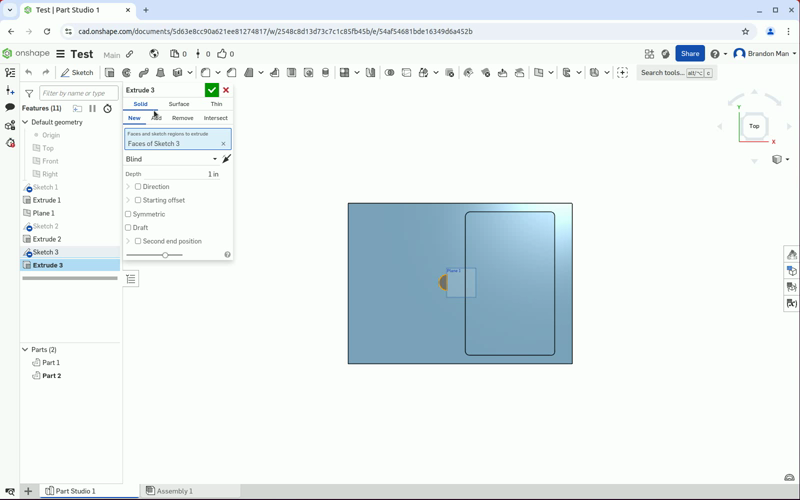
mouse_move(186, 120)
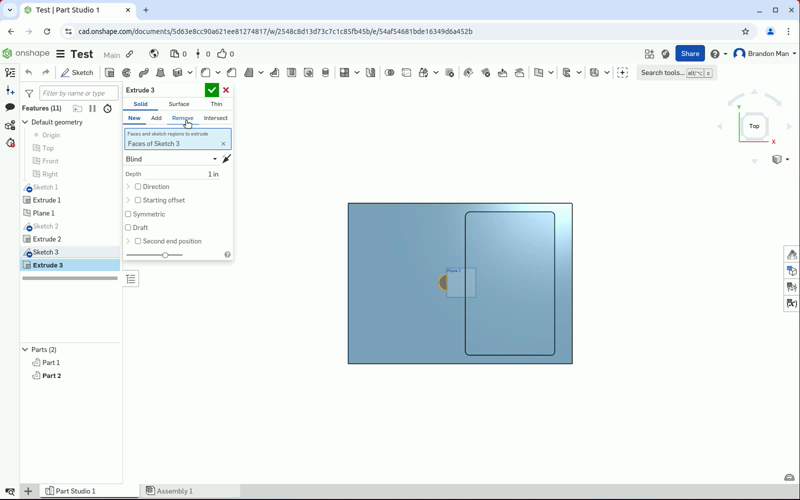
click(186, 120)
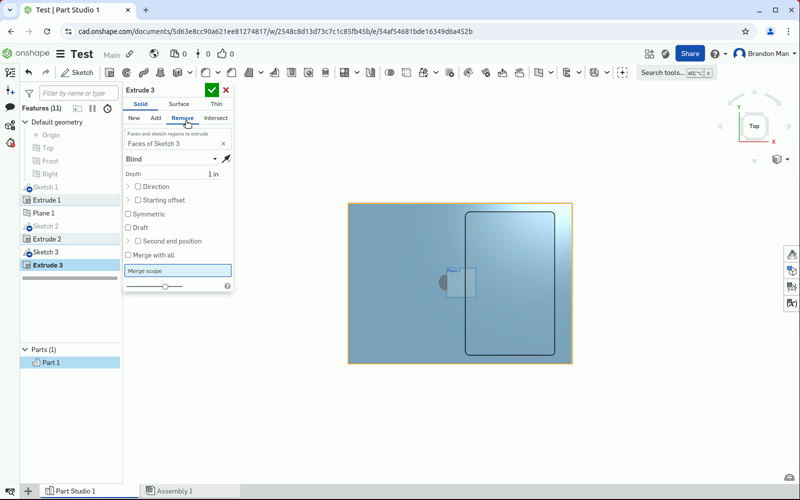
key(tab, 4)
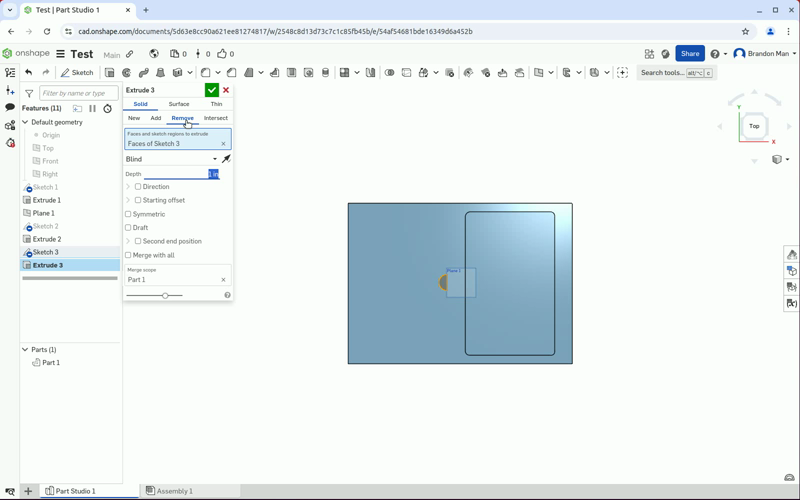
text(10.11)
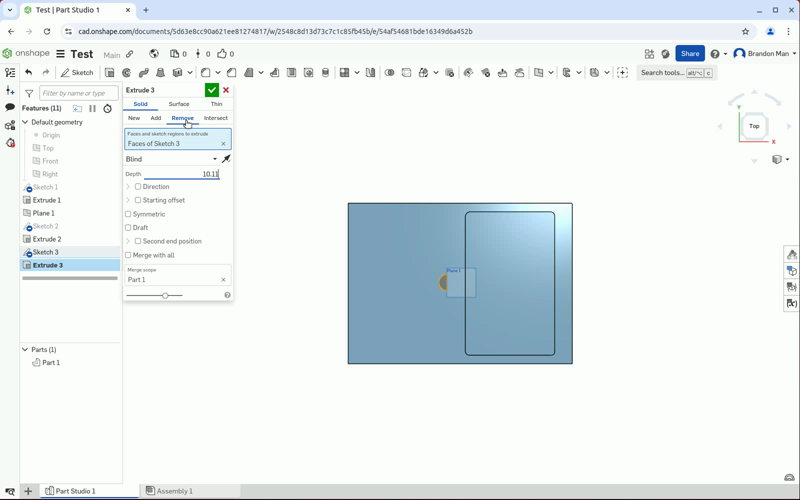
key(tab, 6)
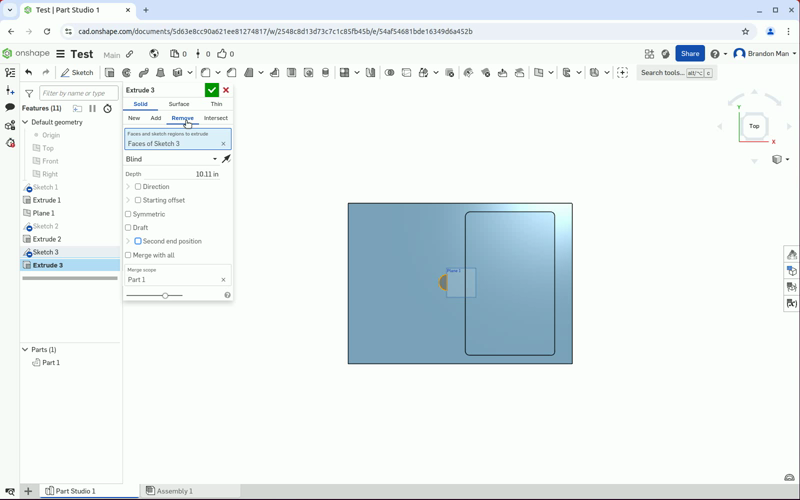
key(space)
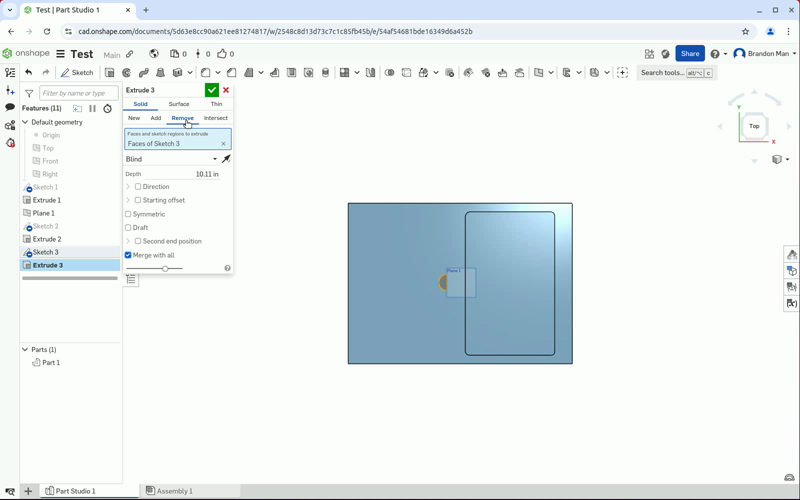
key(enter)
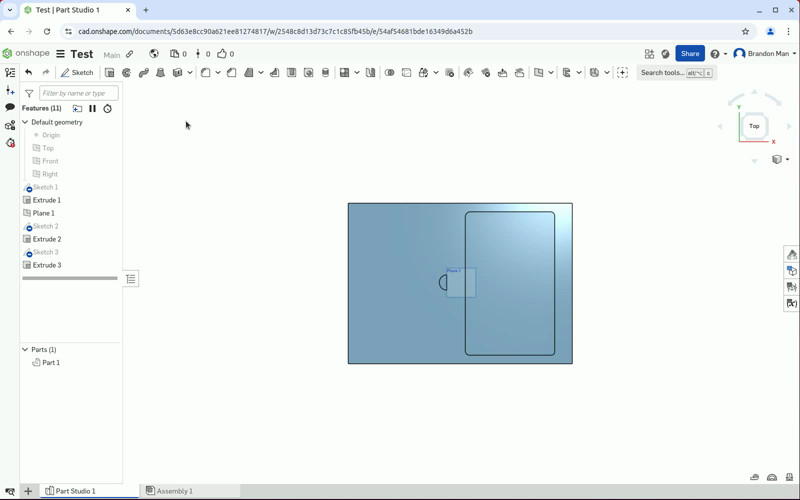
key(shift+h)
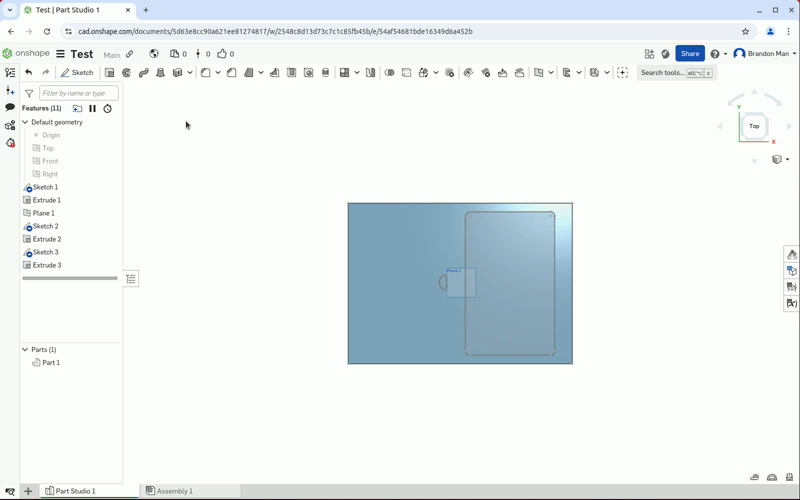
key(shift+h)
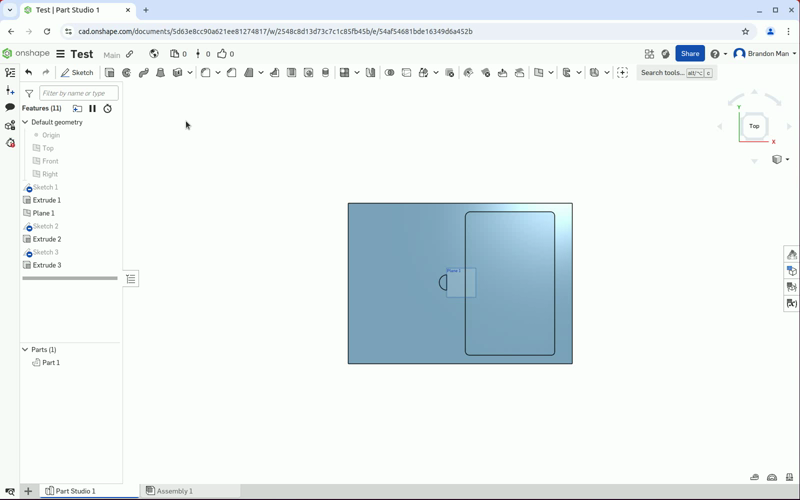
mouse_move(73, 189)
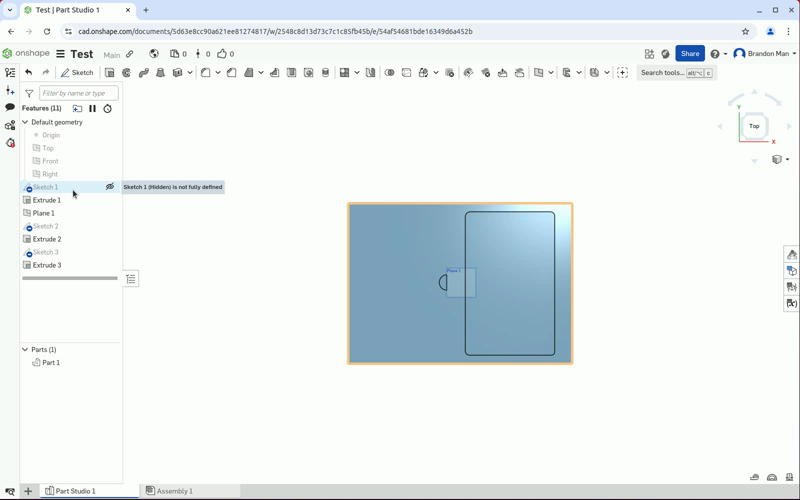
click(73, 189)
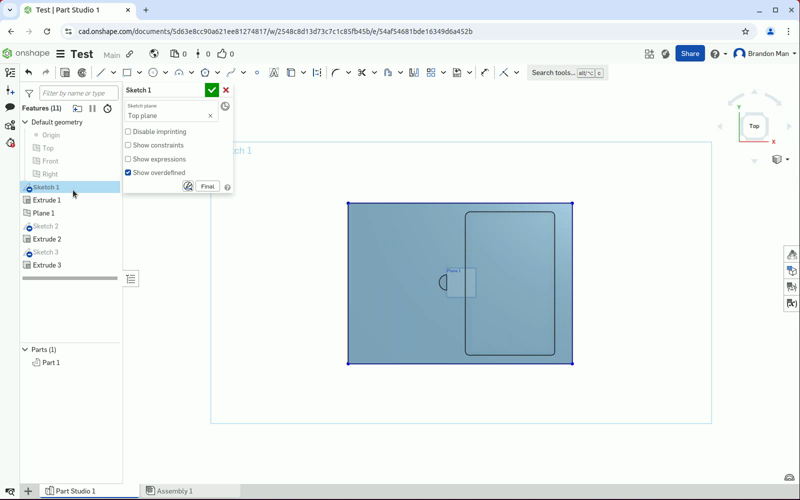
mouse_move(229, 92)
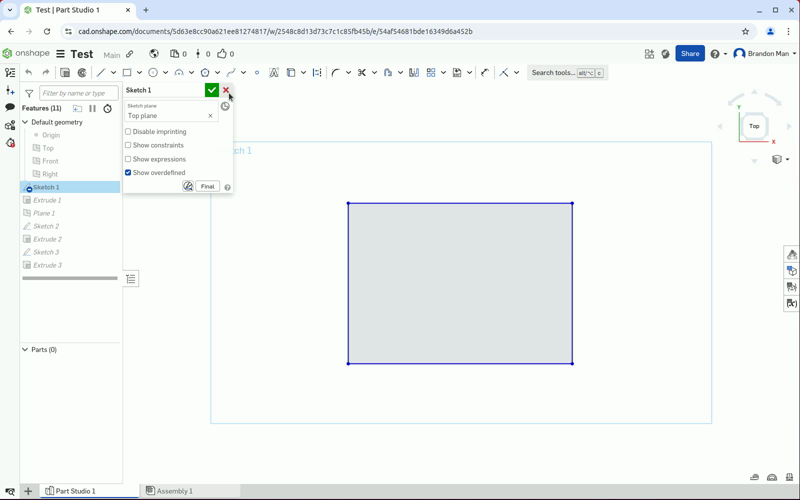
click(229, 92)
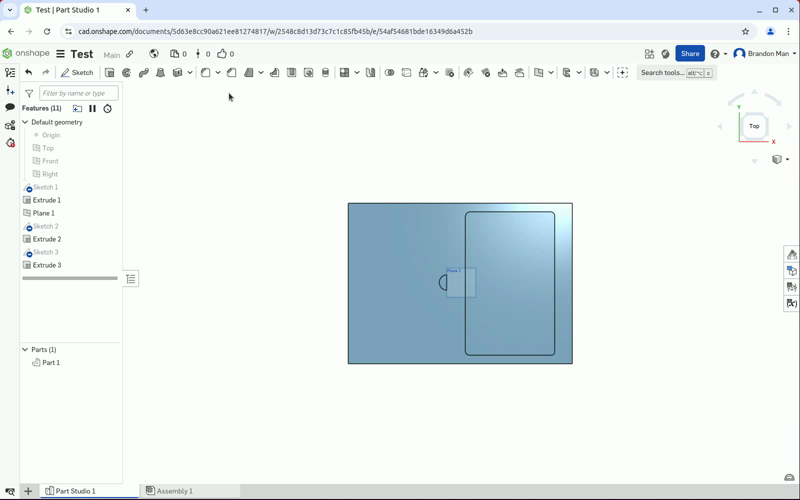
key(shift+s)
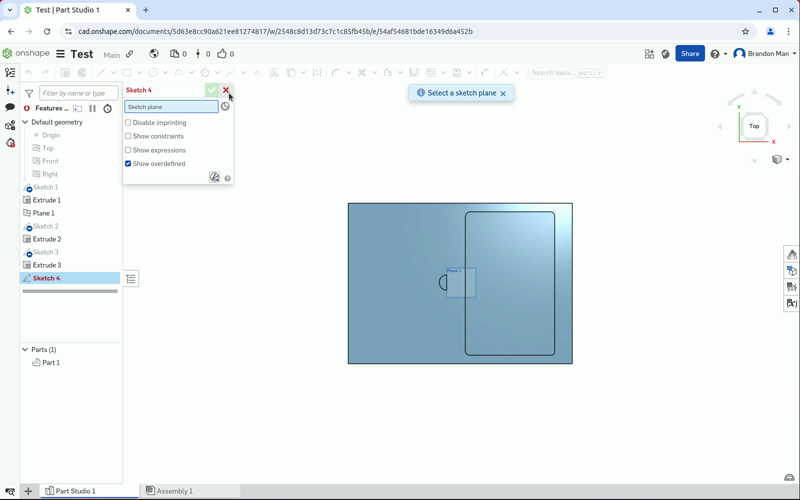
mouse_move(73, 215)
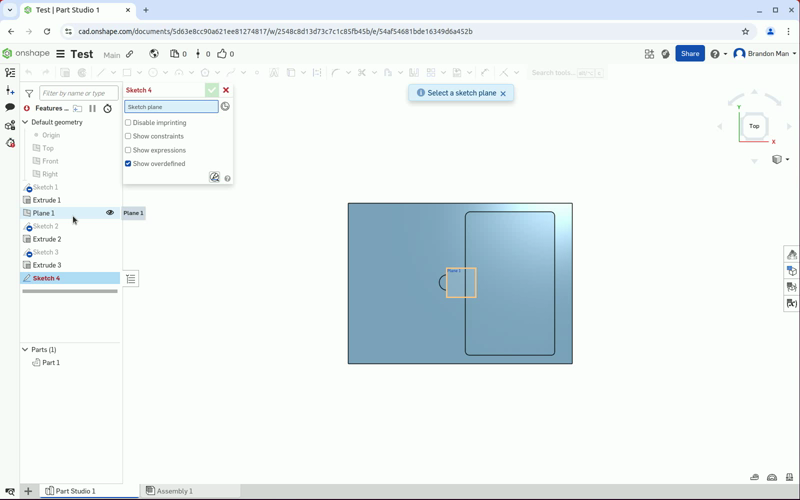
click(73, 215)
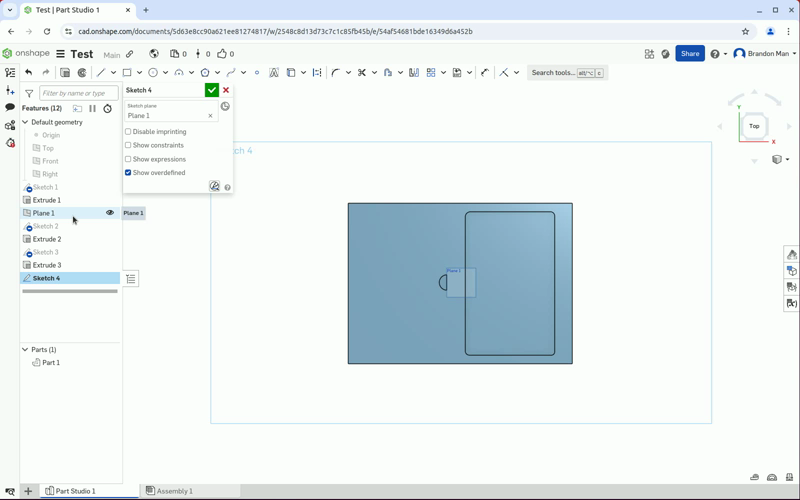
mouse_move(73, 352)
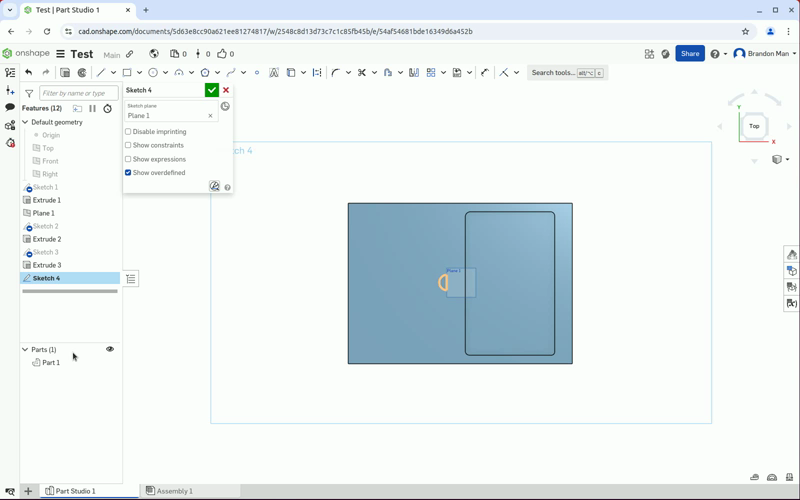
key(y)
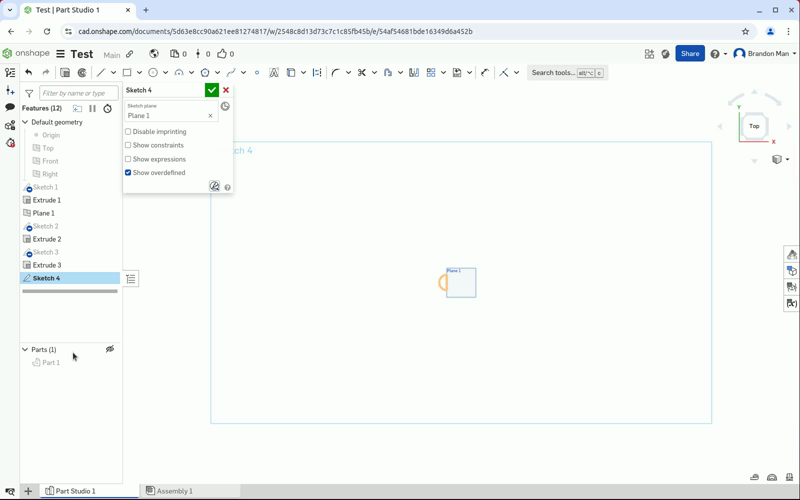
key(a)
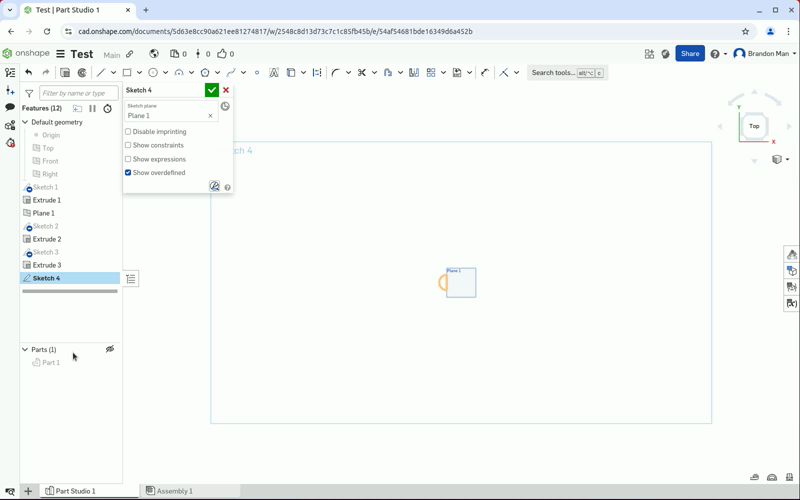
key_down(shift)
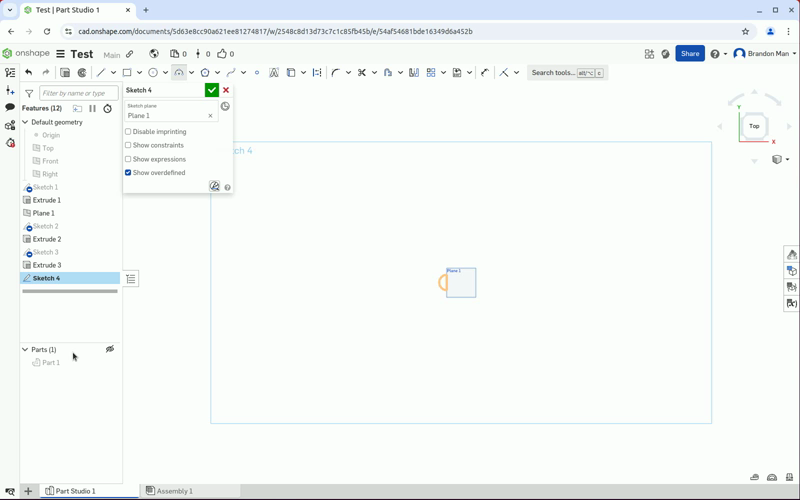
mouse_move(446, 290)
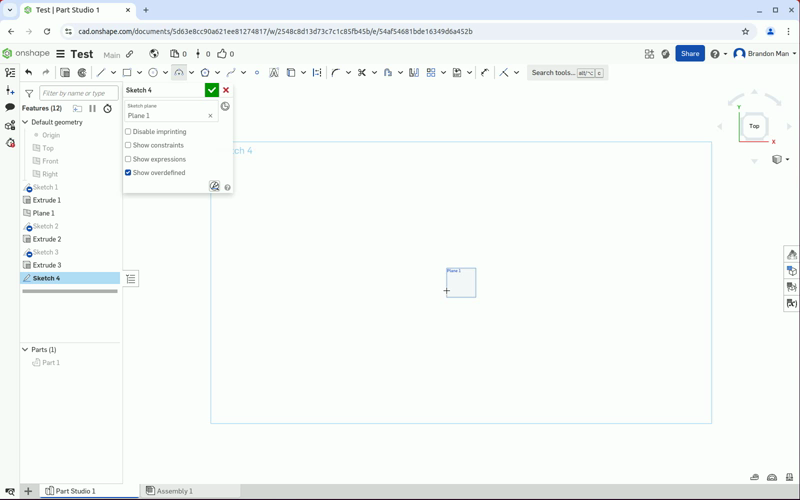
click(446, 290)
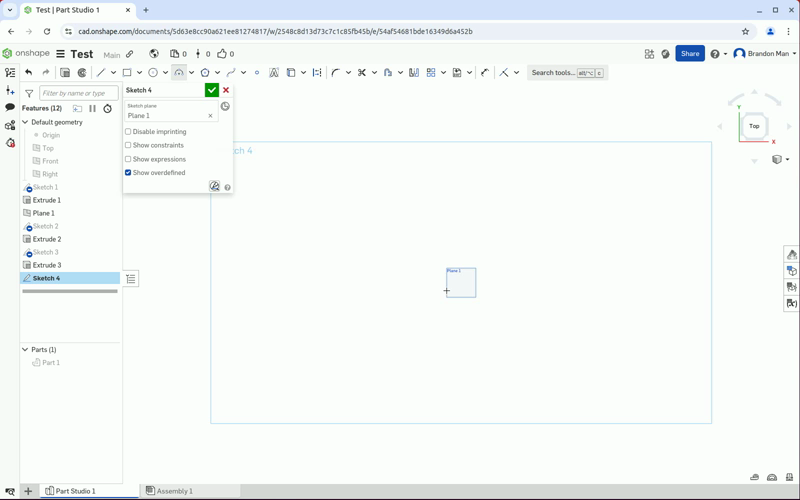
key_up(shift)
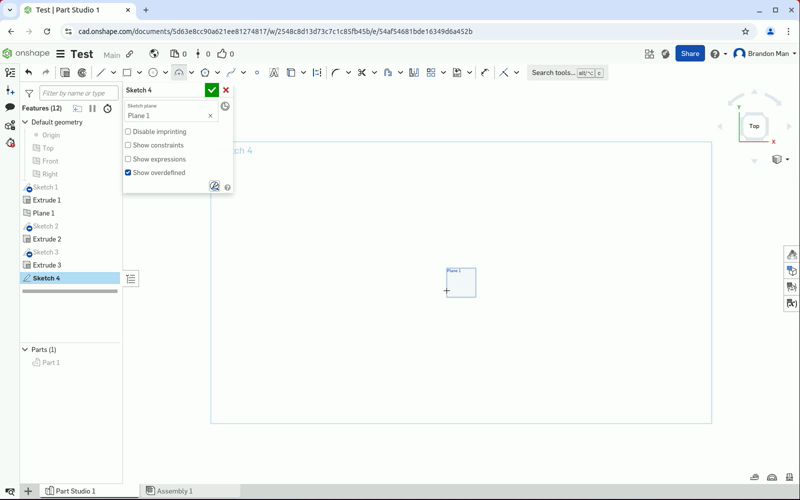
key_down(shift)
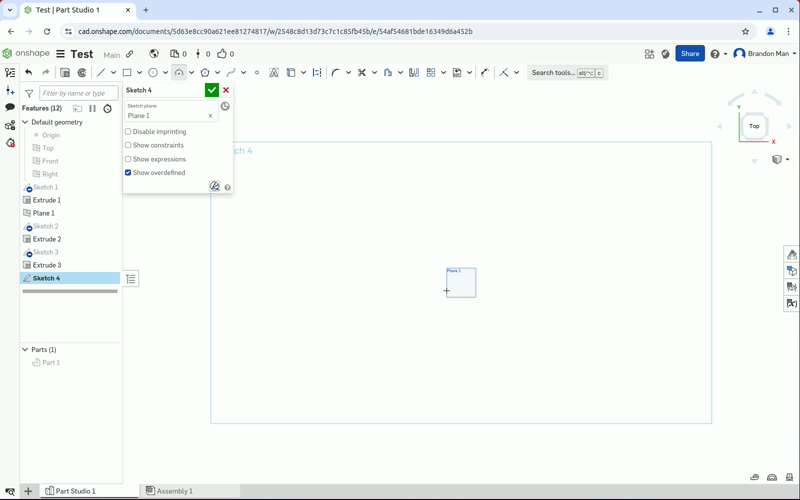
mouse_move(446, 274)
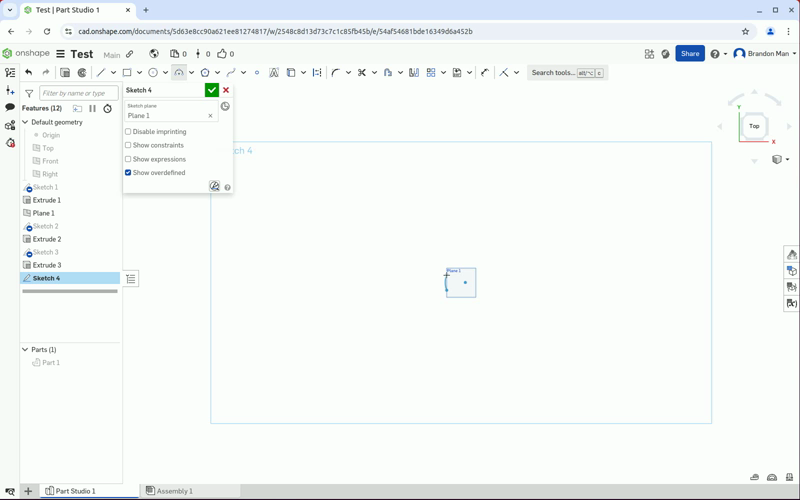
click(446, 274)
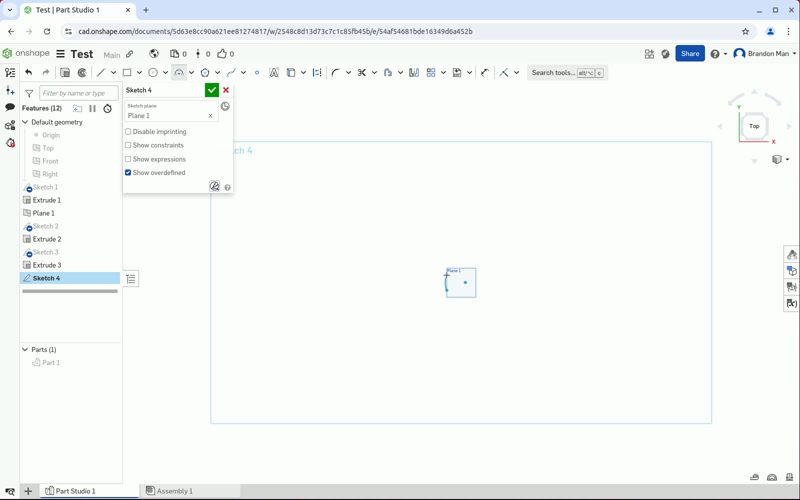
mouse_move(454, 282)
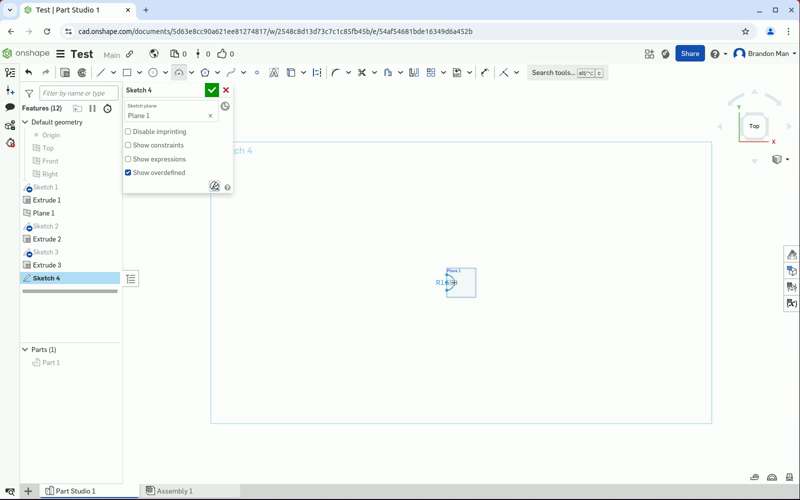
click(454, 282)
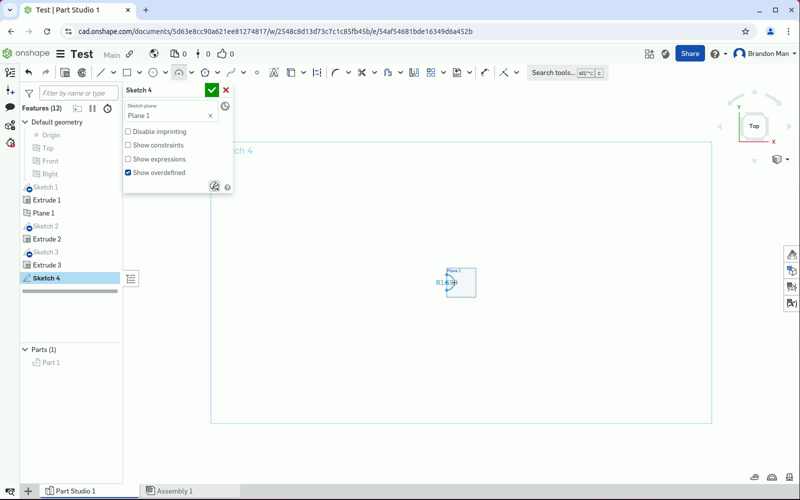
key_up(shift)
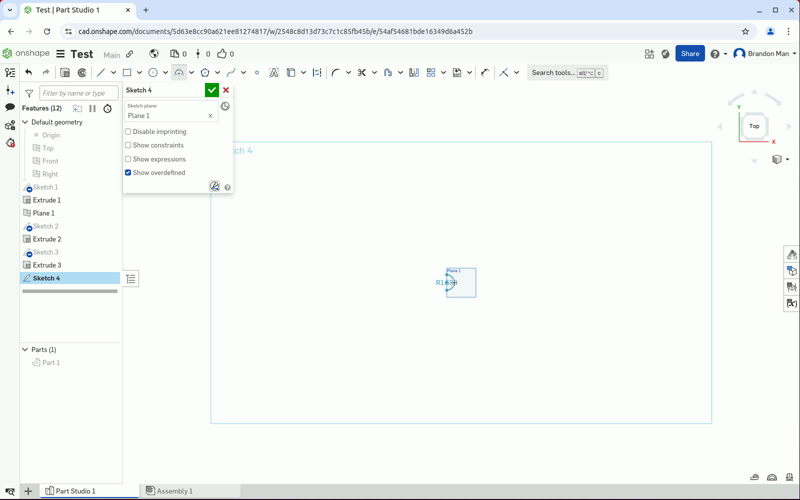
key(esc)
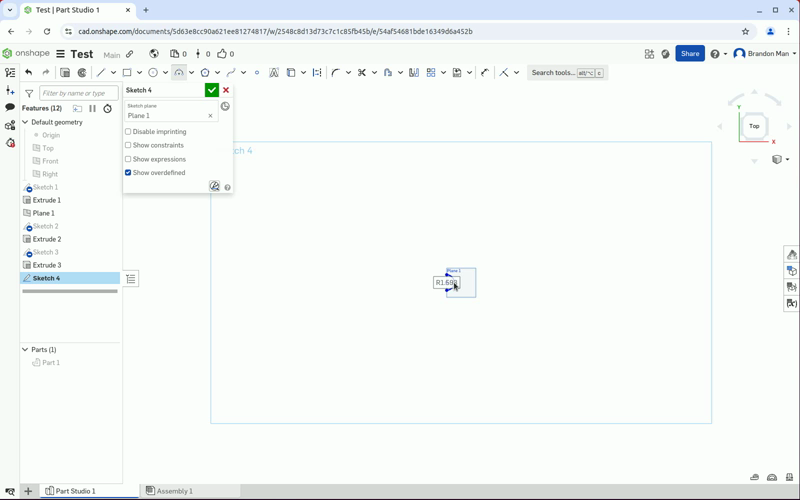
key(l)
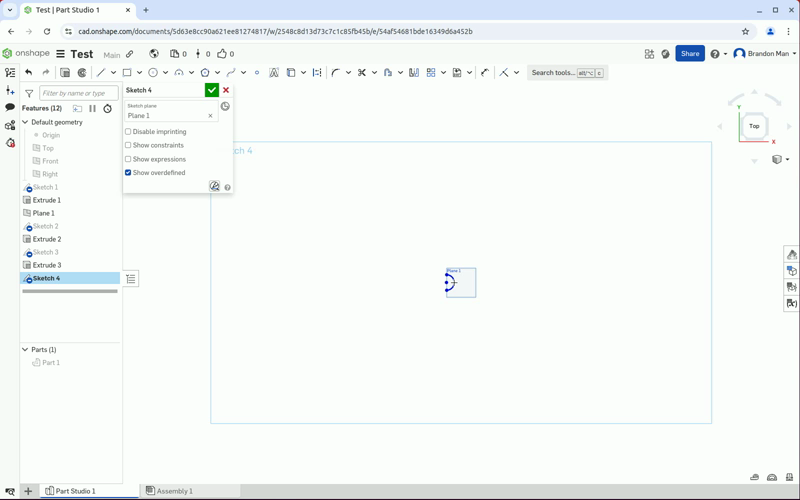
mouse_move(446, 274)
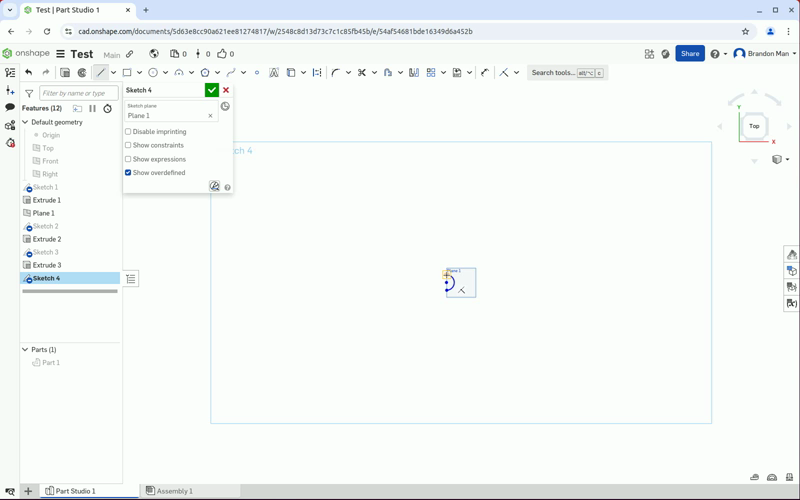
click(446, 274)
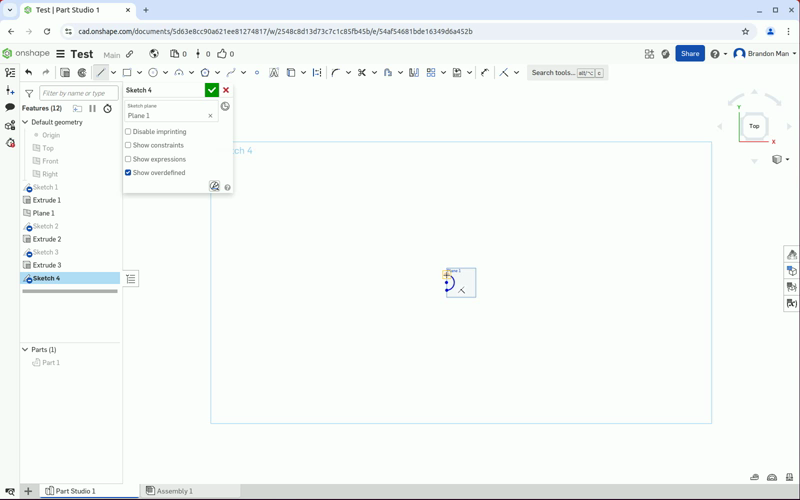
mouse_move(476, 274)
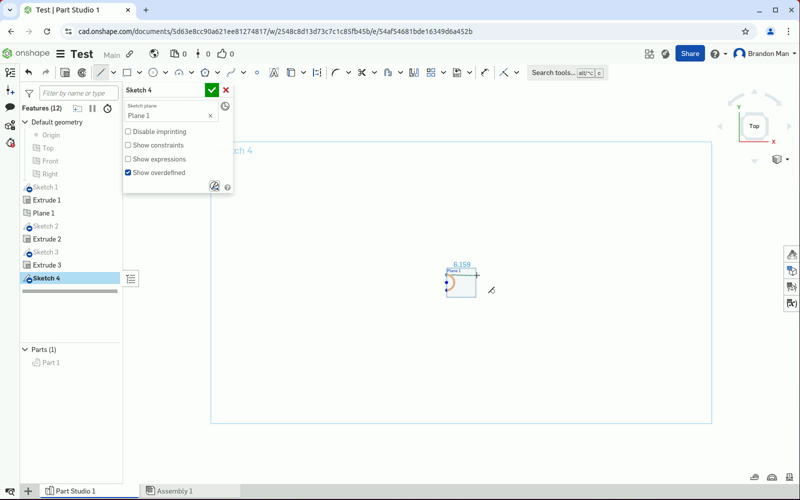
key_down(shift)
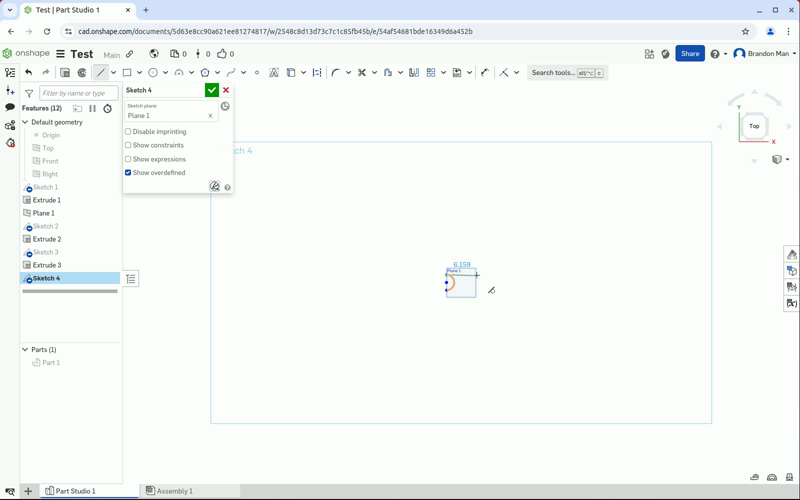
mouse_move(446, 290)
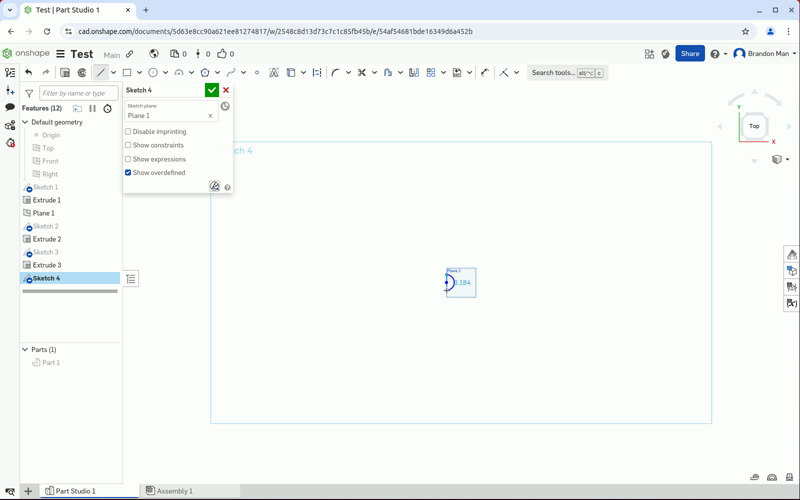
key_up(shift)
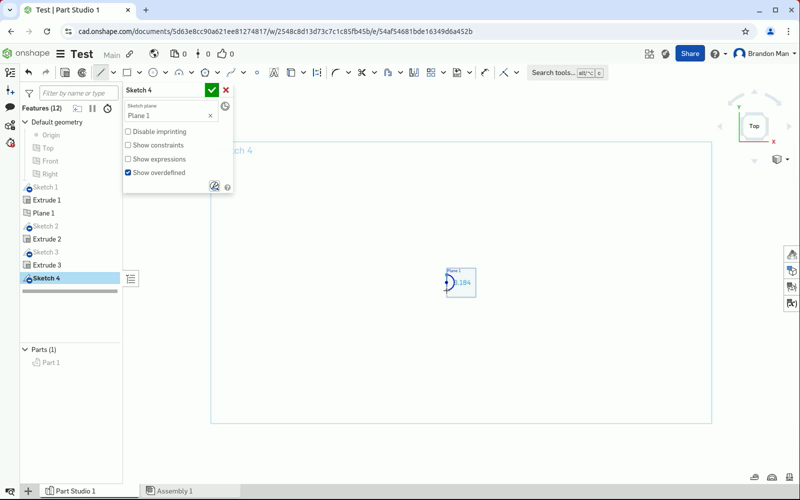
click(446, 290)
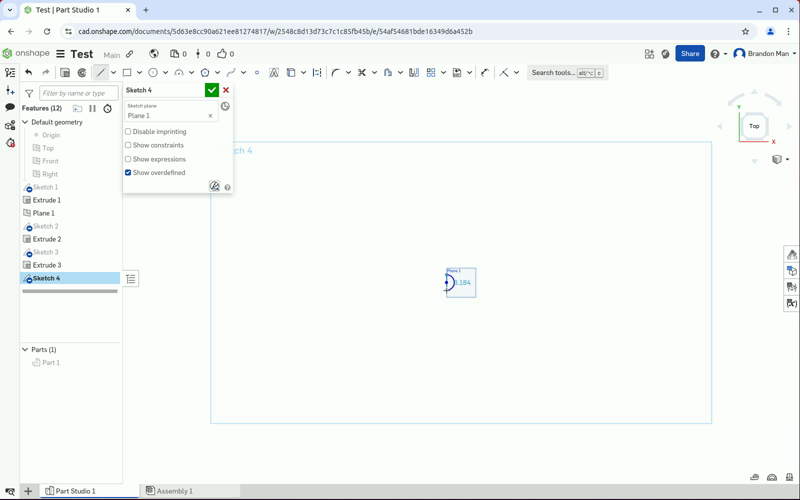
key(esc)
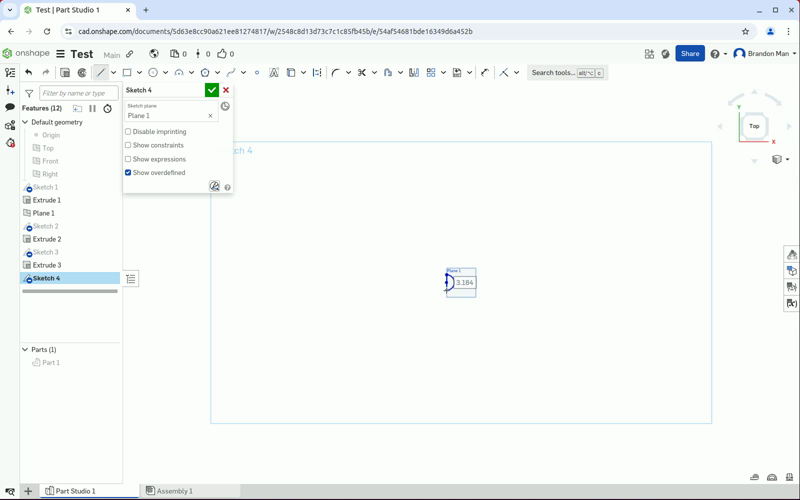
mouse_move(448, 278)
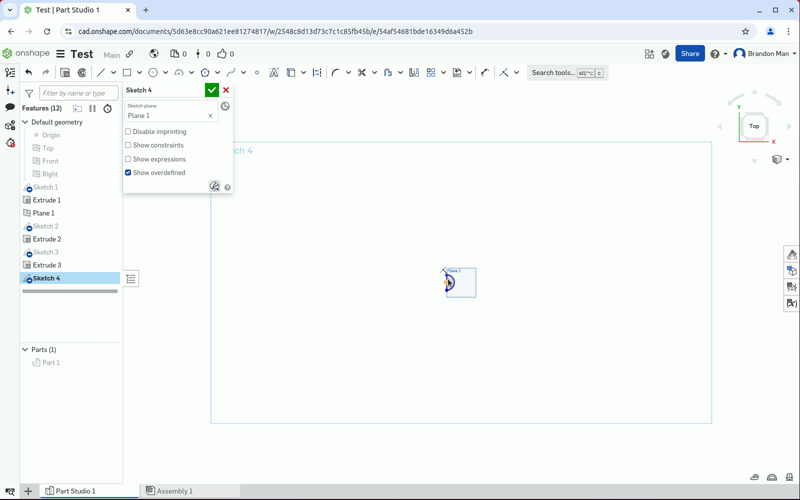
scroll(6)
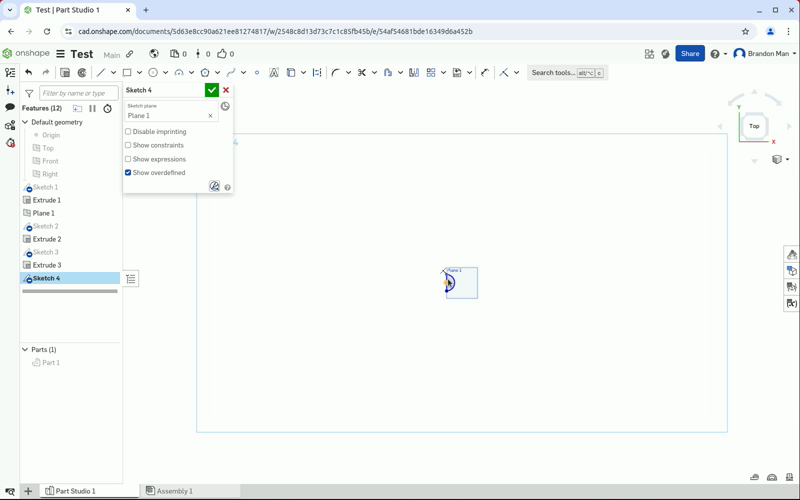
scroll(6)
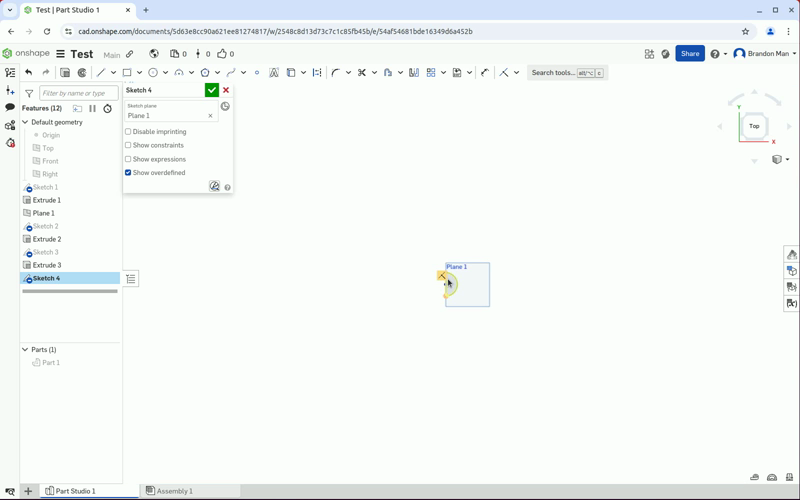
scroll(6)
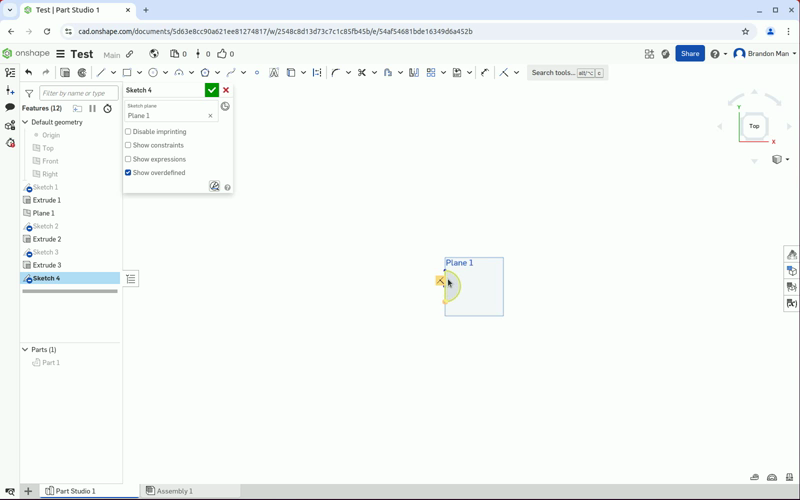
scroll(6)
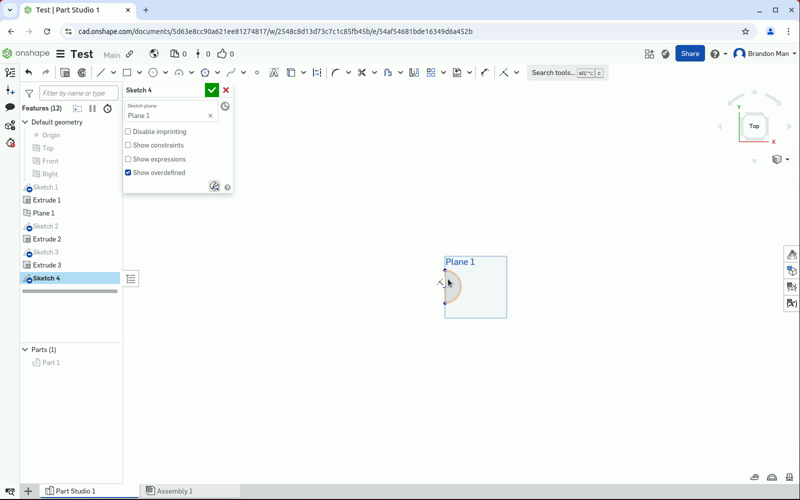
scroll(6)
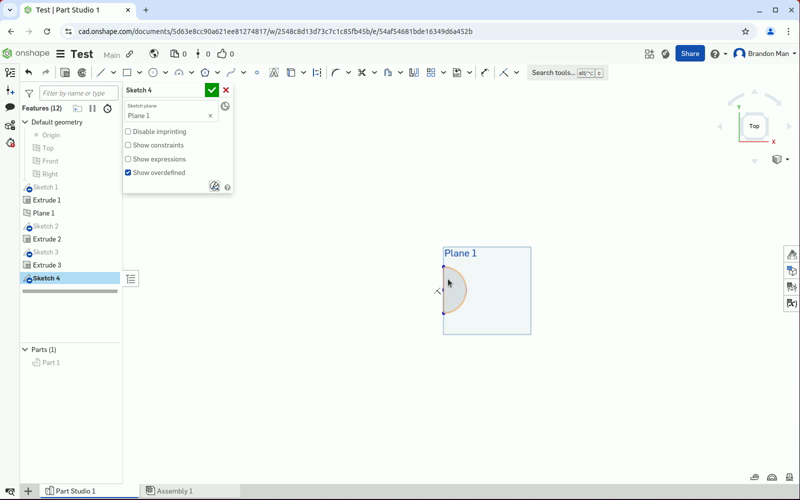
scroll(6)
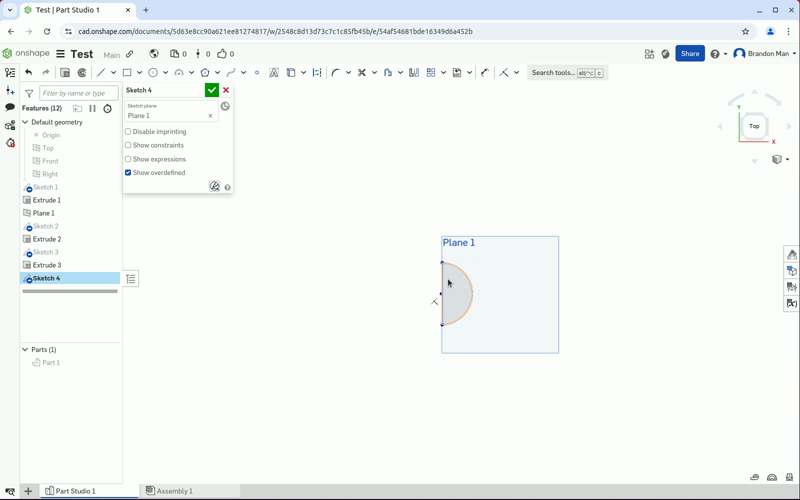
scroll(6)
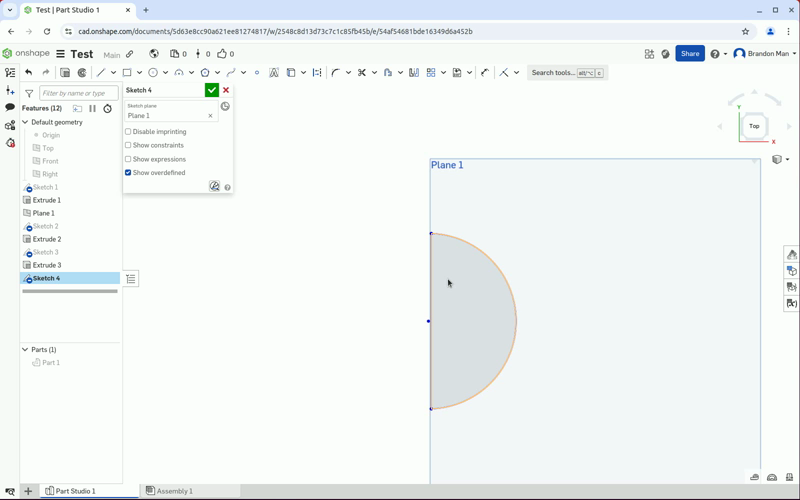
click(448, 278)
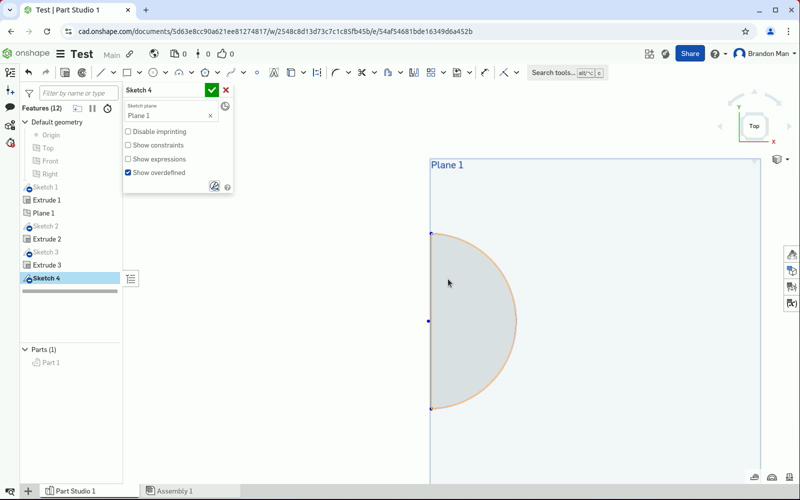
scroll(-6)
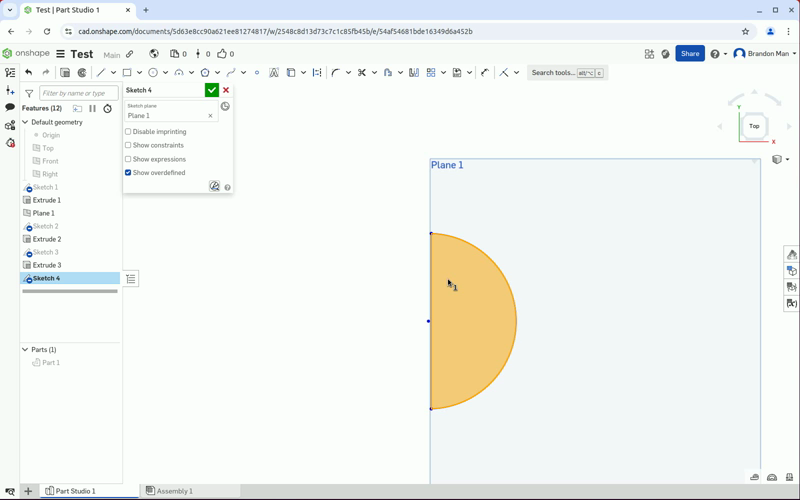
scroll(-6)
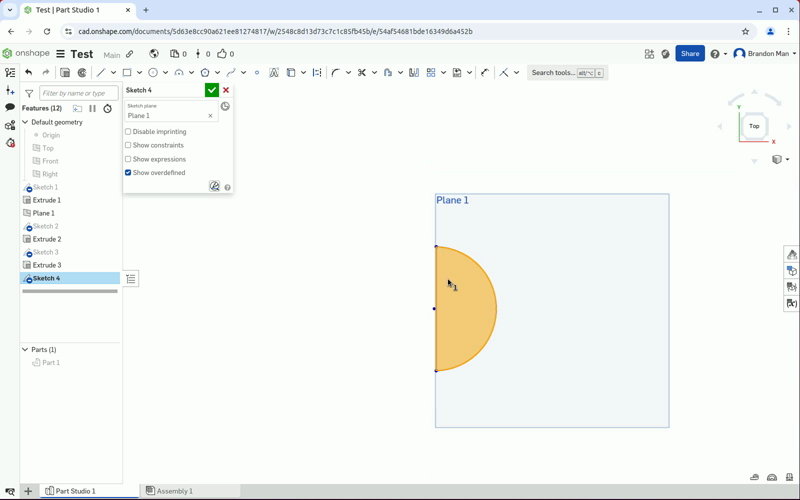
scroll(-6)
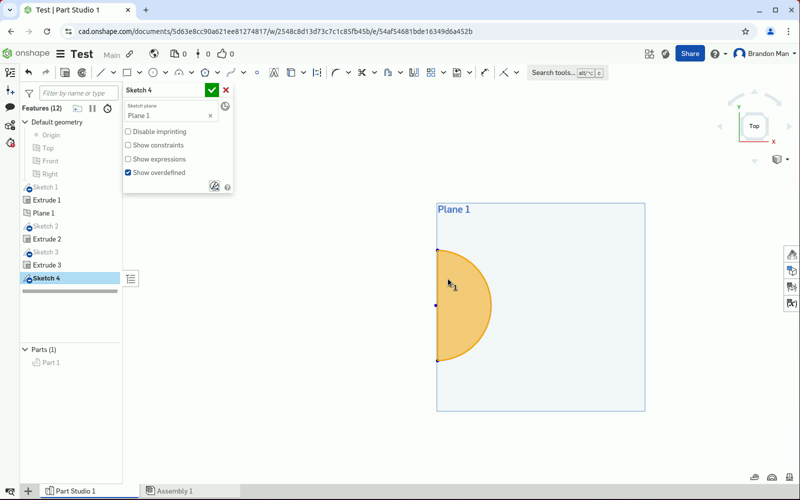
scroll(-6)
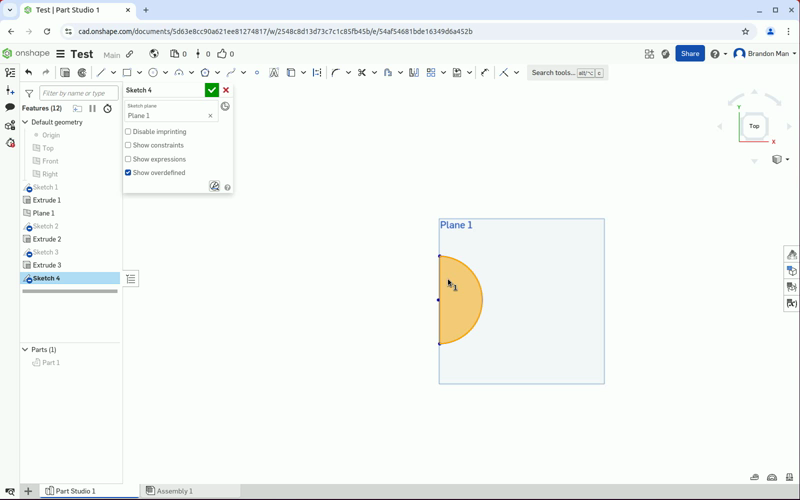
scroll(-6)
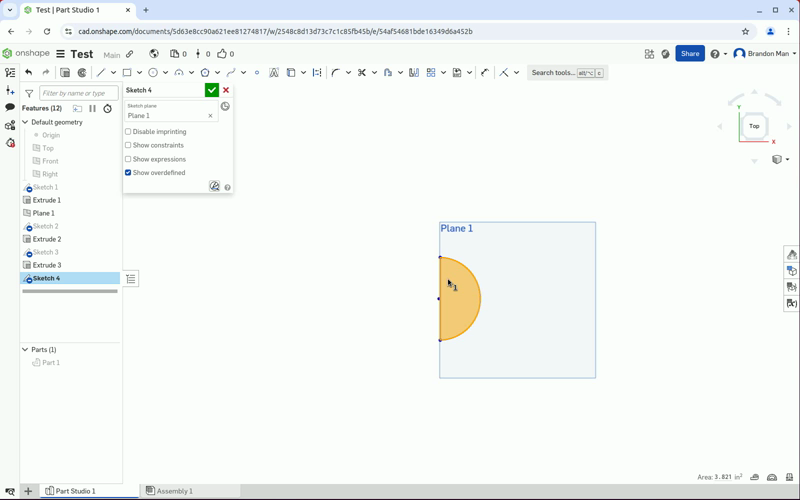
scroll(-6)
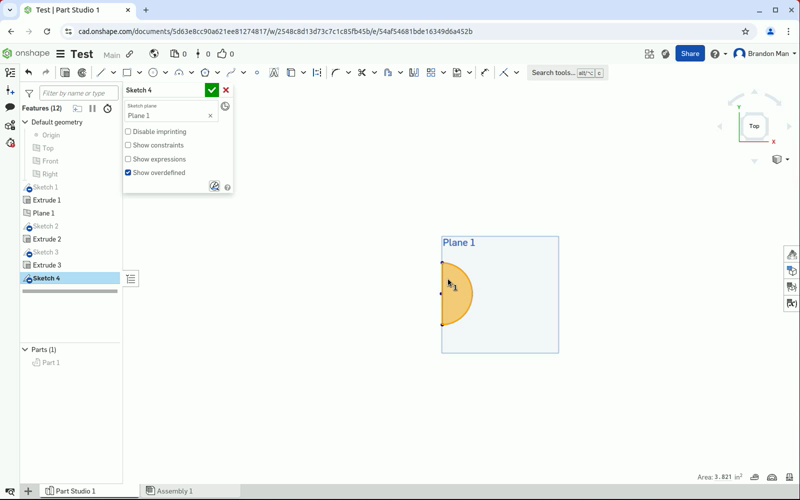
scroll(-6)
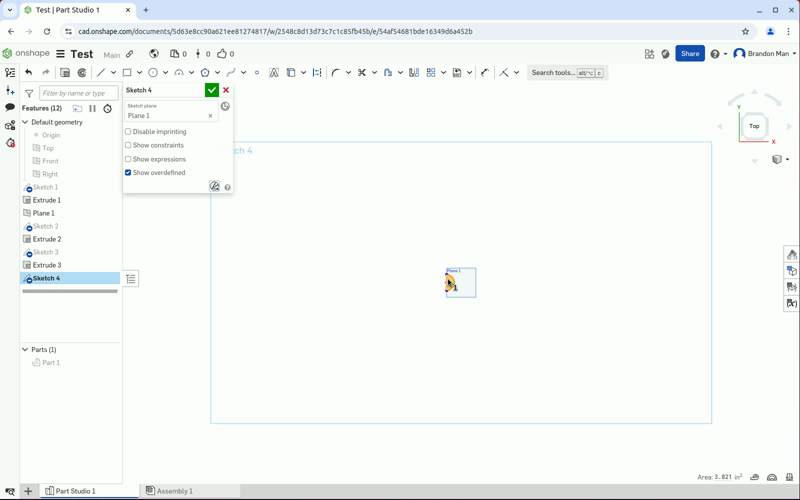
mouse_move(73, 352)
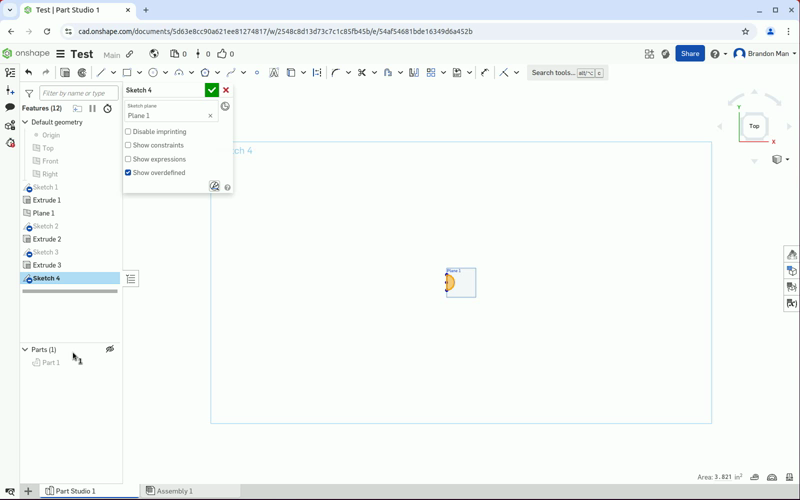
key(shift+y)
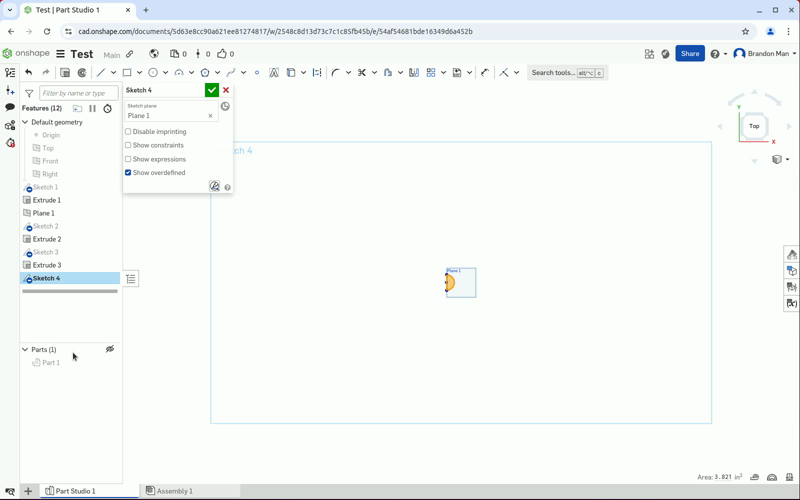
key(shift+e)
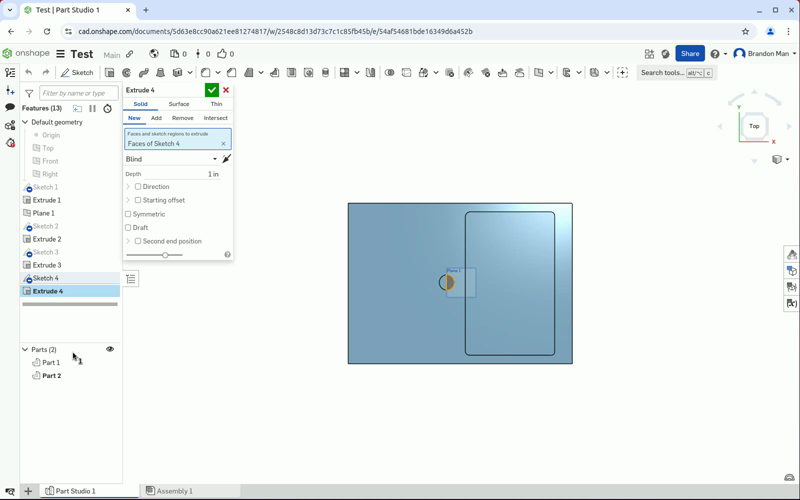
mouse_move(143, 106)
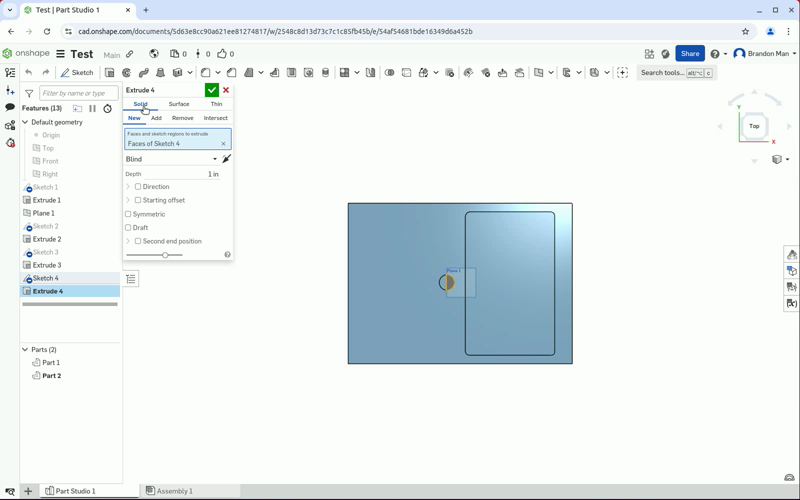
click(143, 106)
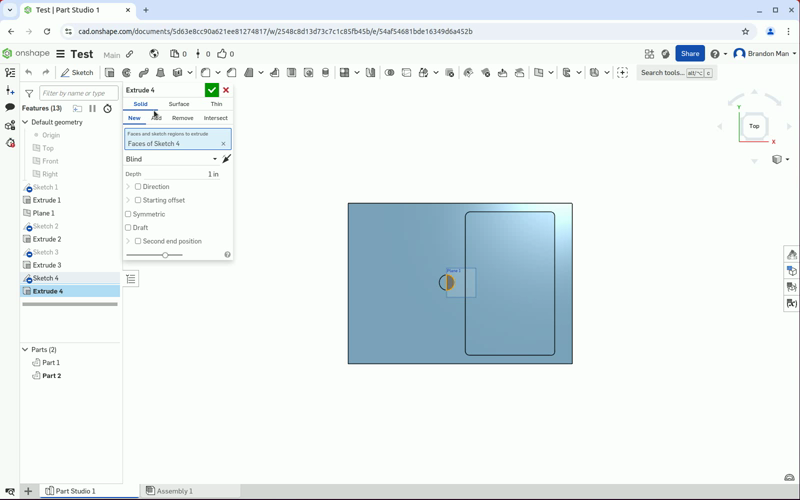
mouse_move(186, 120)
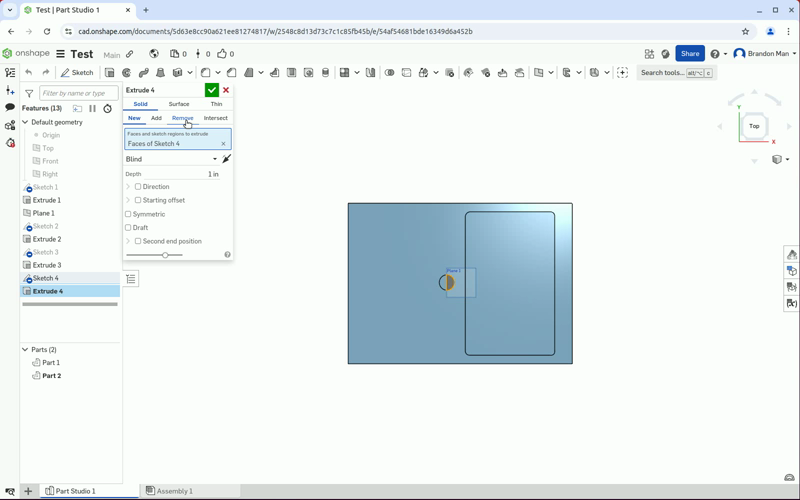
click(186, 120)
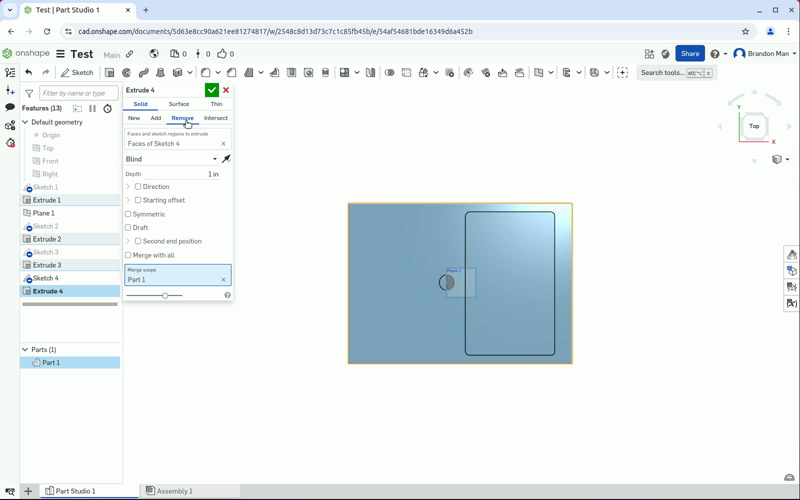
key(tab, 4)
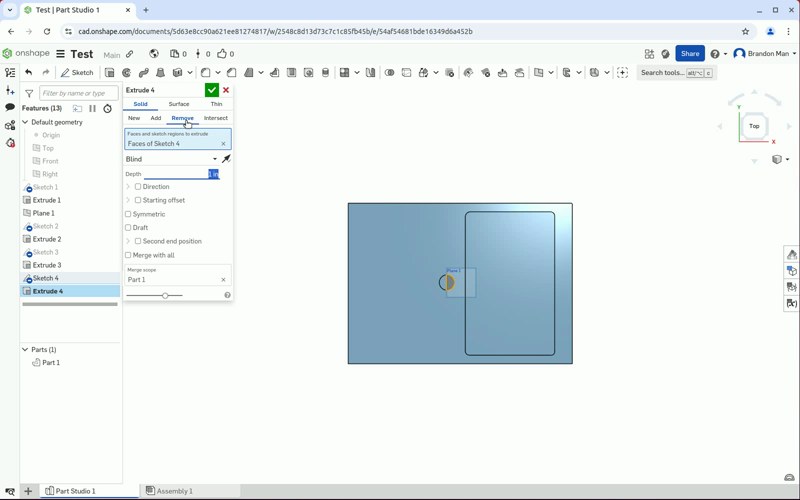
text(10.11)
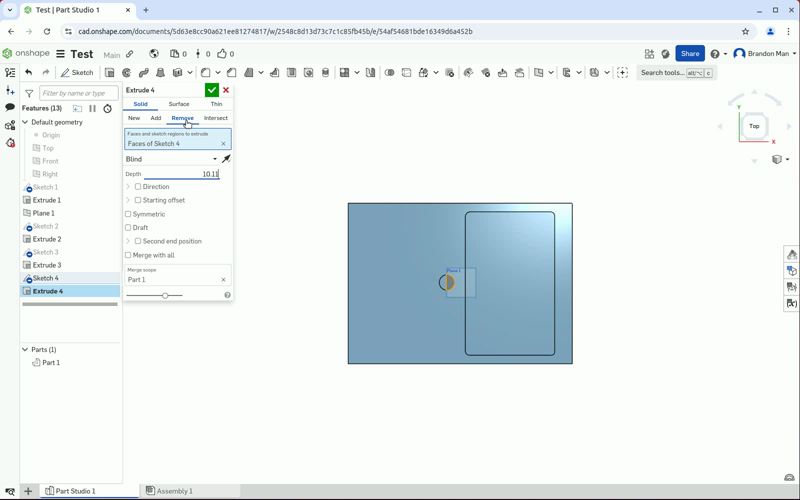
key(tab, 6)
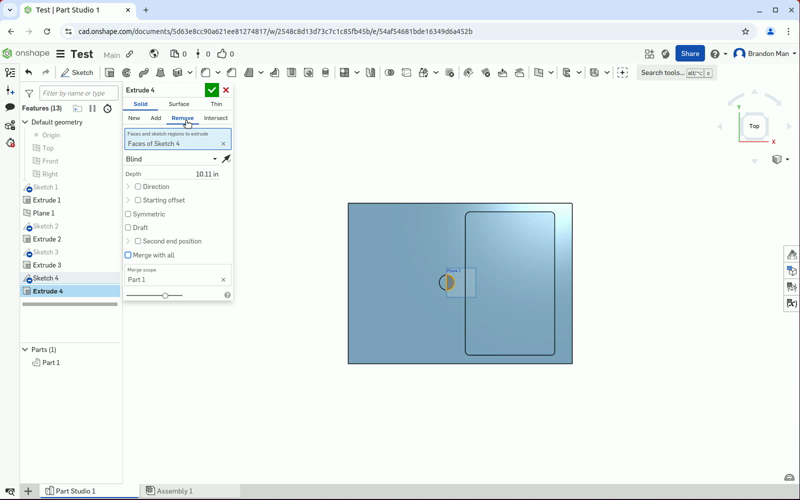
key(space)
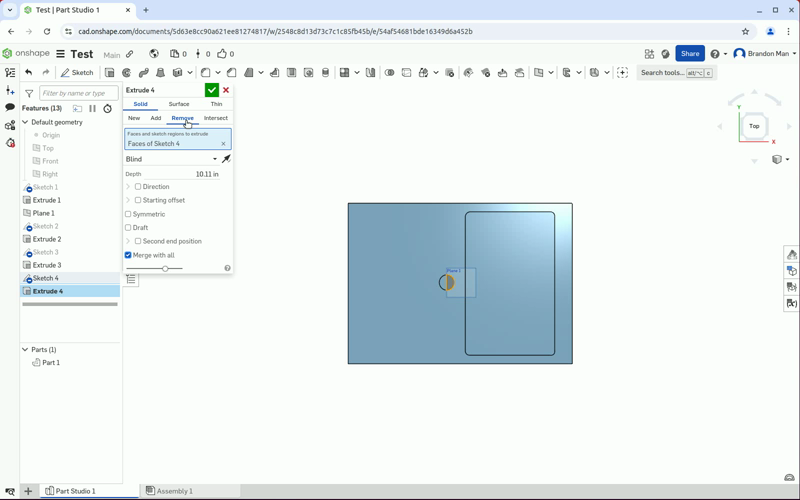
key(enter)
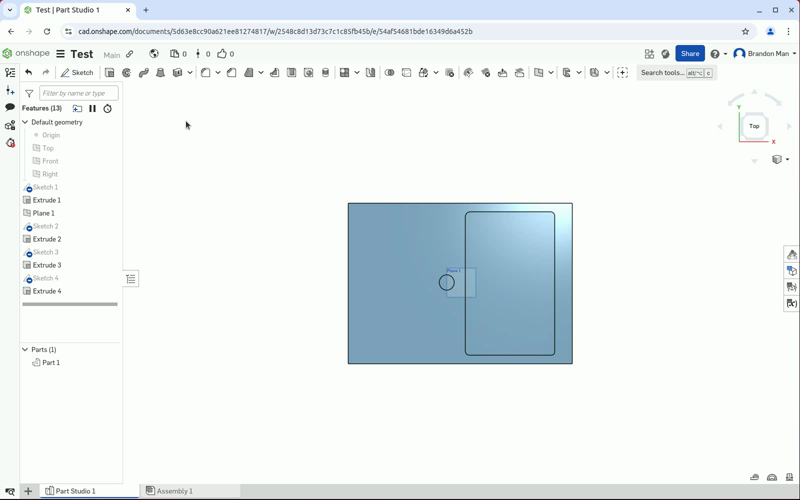
key(shift+h)
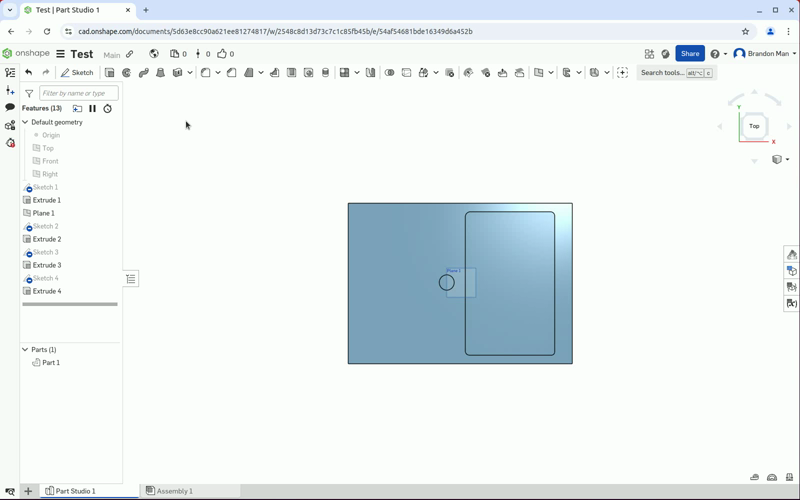
key(shift+h)
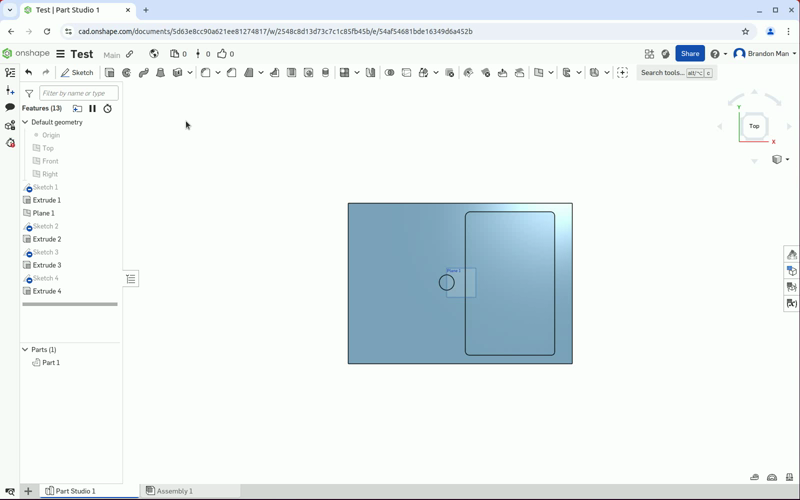
mouse_move(73, 189)
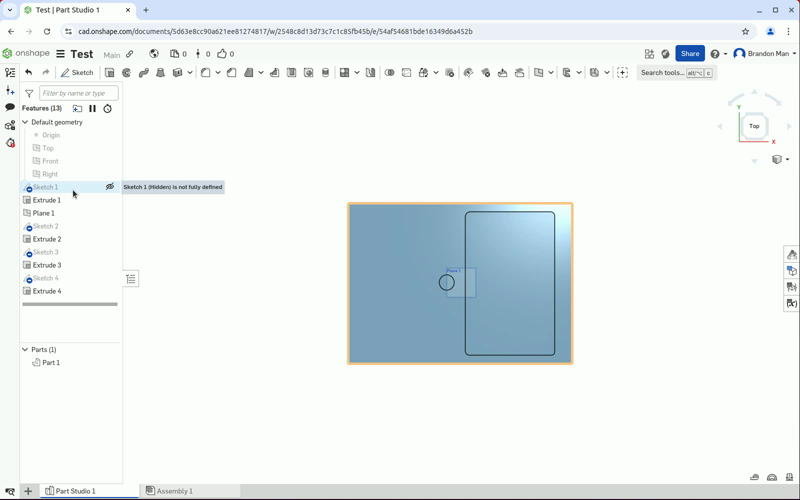
click(73, 189)
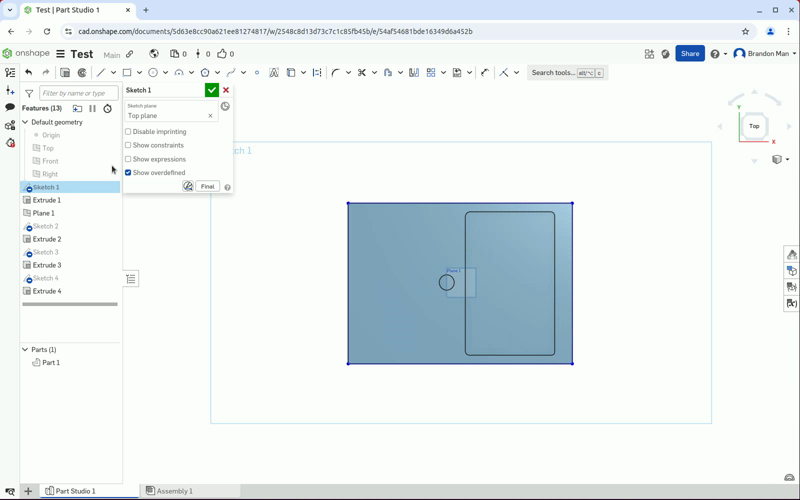
mouse_move(229, 92)
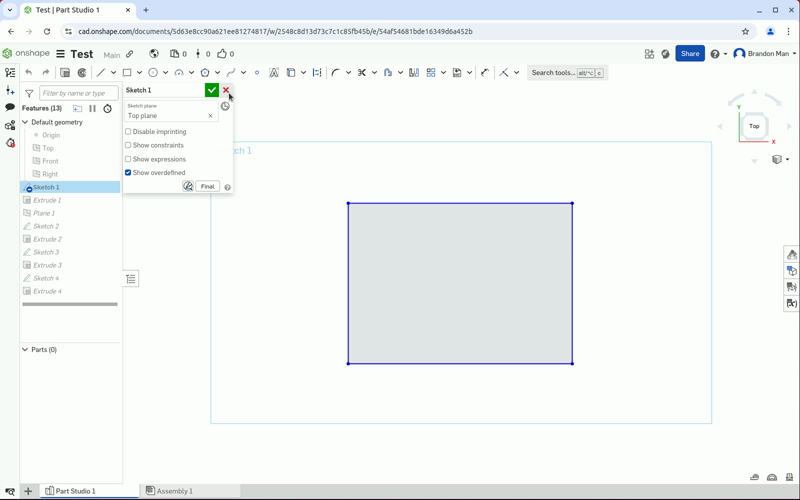
click(229, 92)
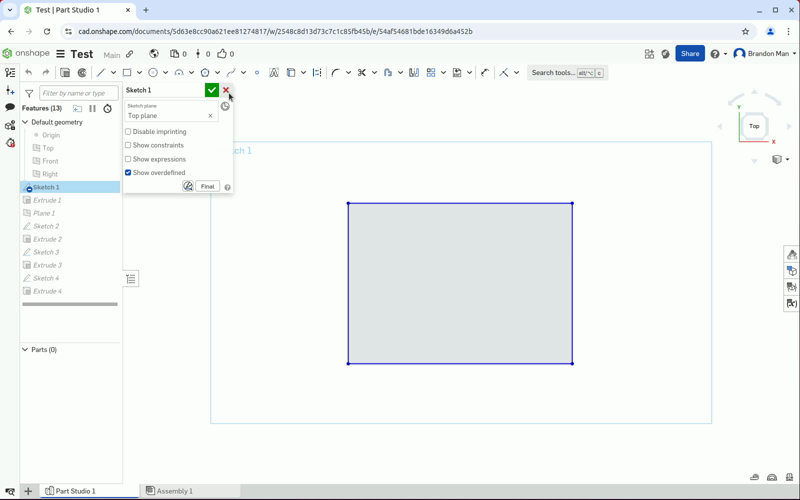
key(shift+s)
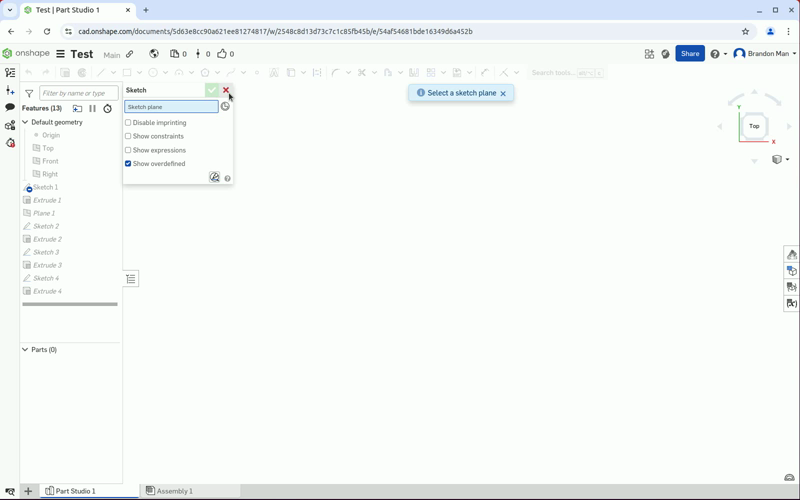
mouse_move(73, 215)
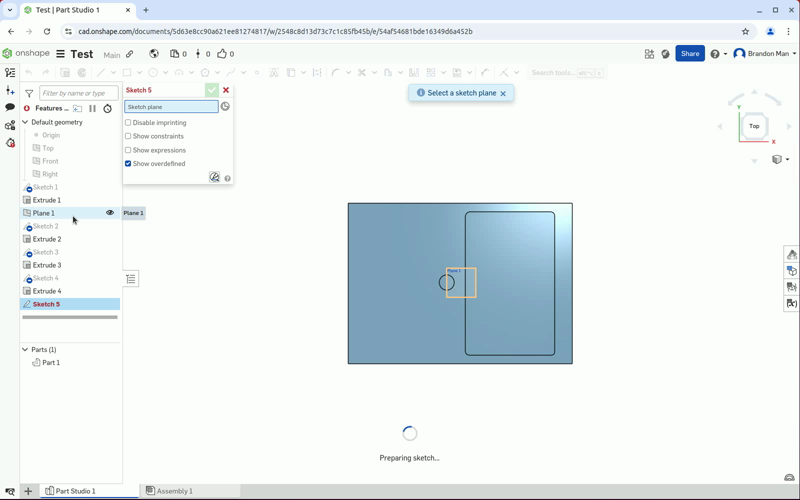
click(73, 215)
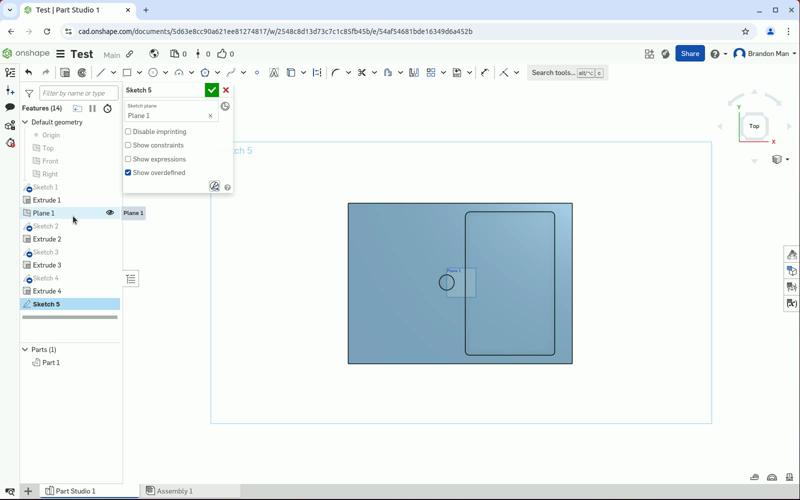
mouse_move(73, 352)
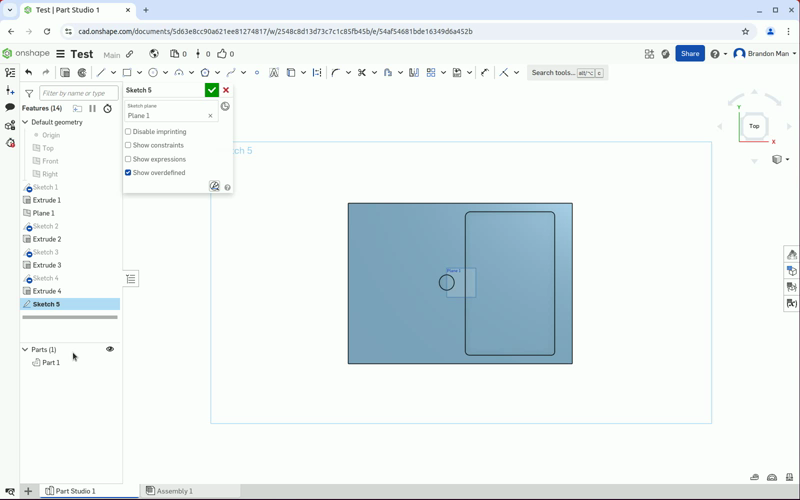
key(y)
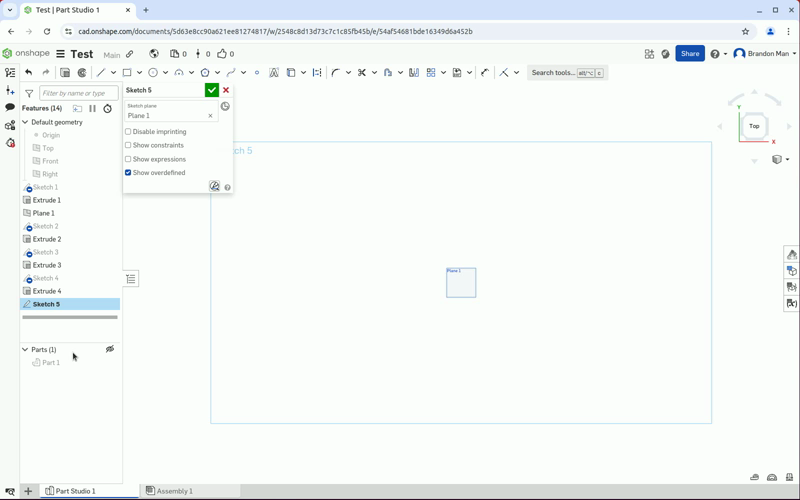
key(l)
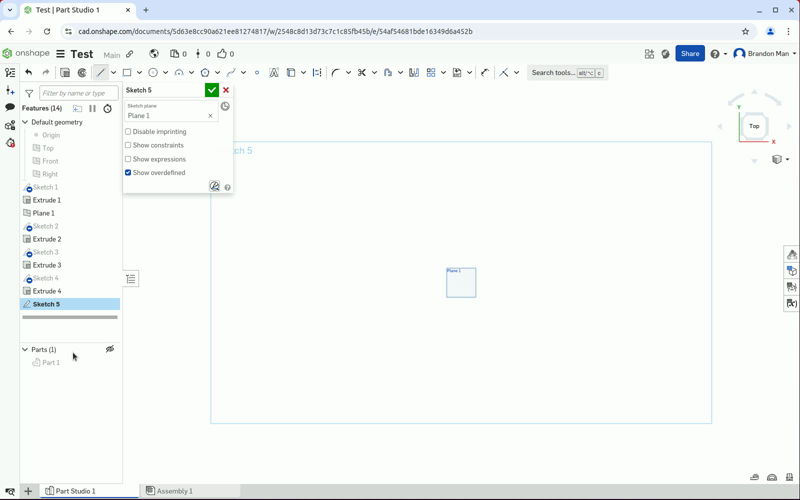
key_down(shift)
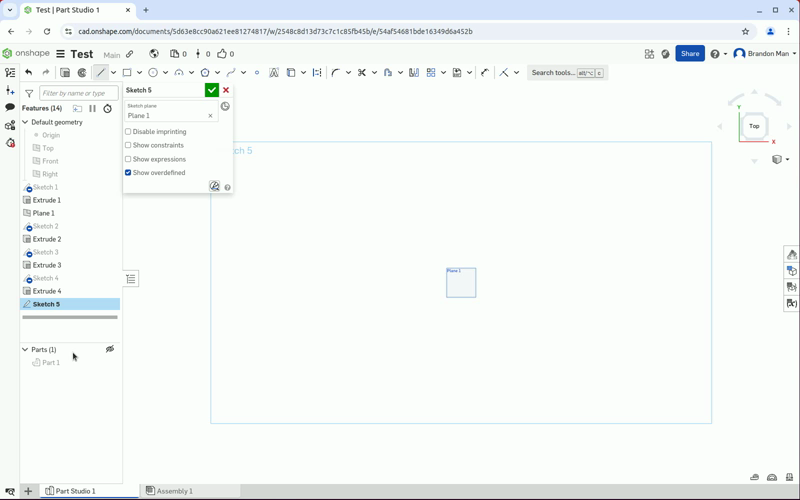
mouse_move(365, 290)
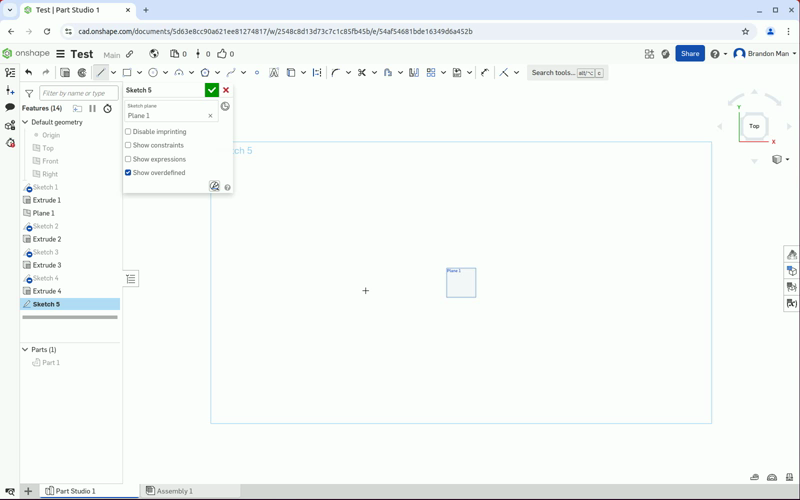
click(365, 290)
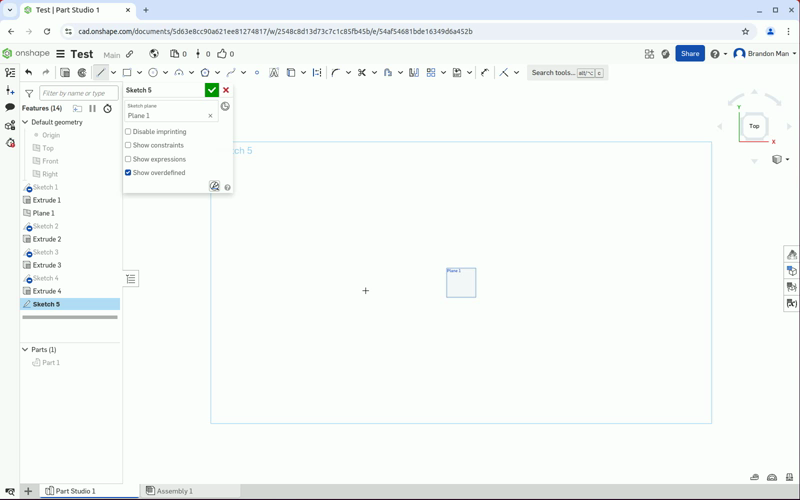
key_up(shift)
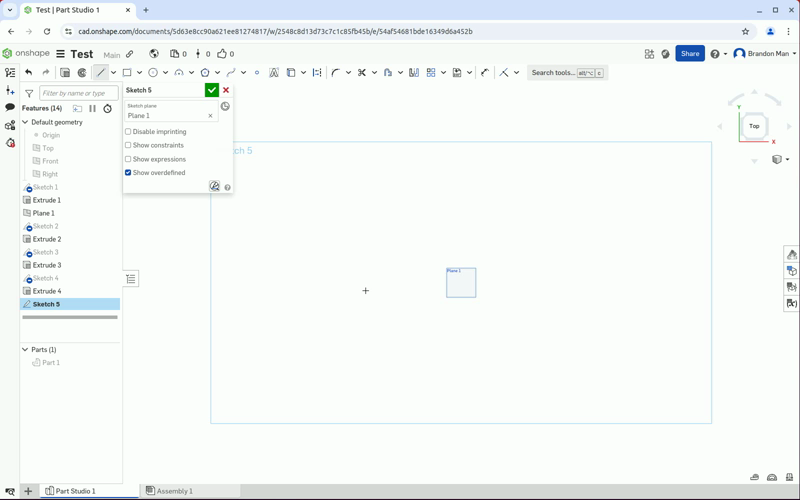
key_down(shift)
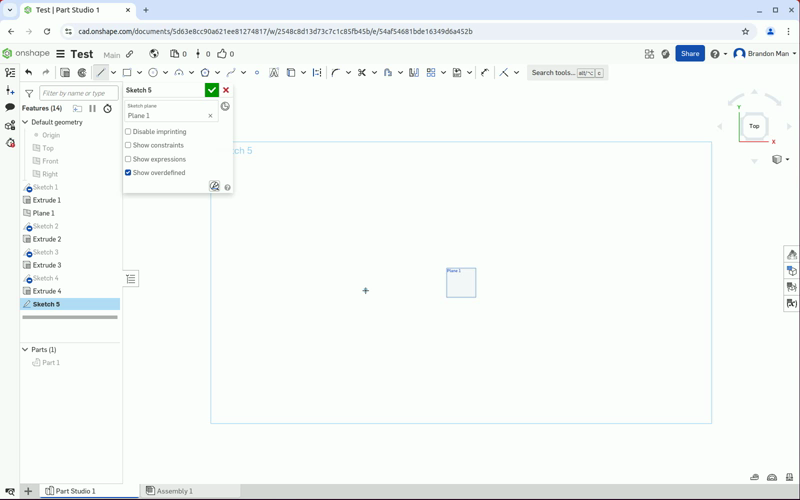
mouse_move(395, 290)
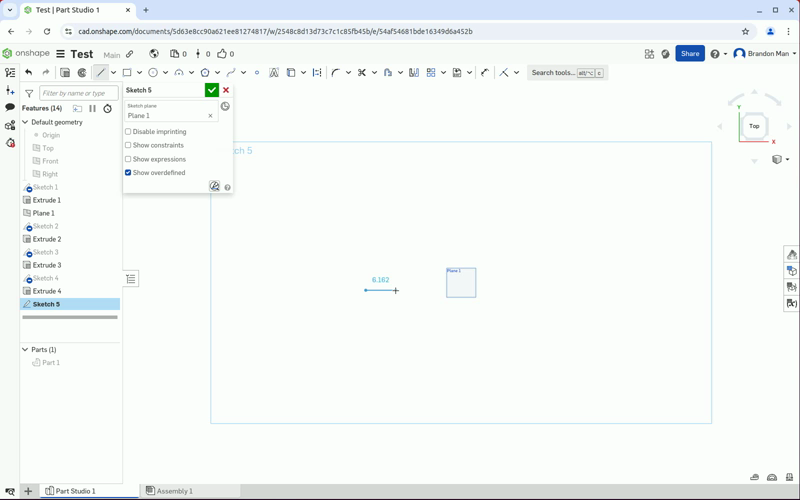
mouse_move(365, 274)
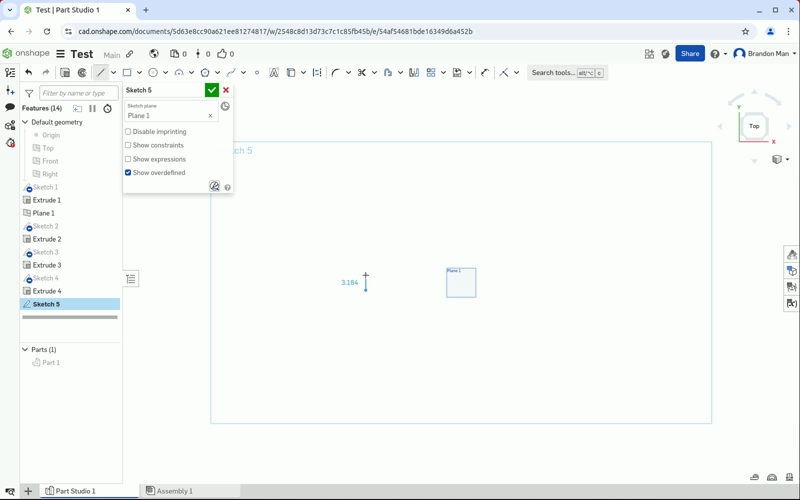
click(365, 274)
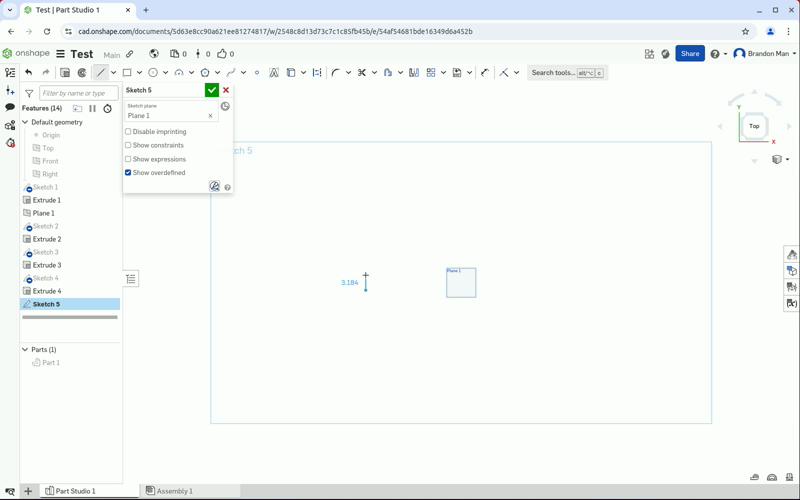
key_up(shift)
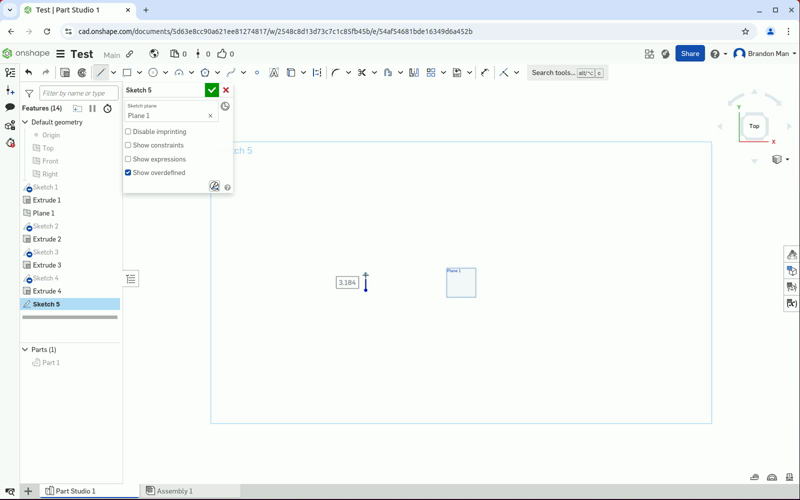
key(esc)
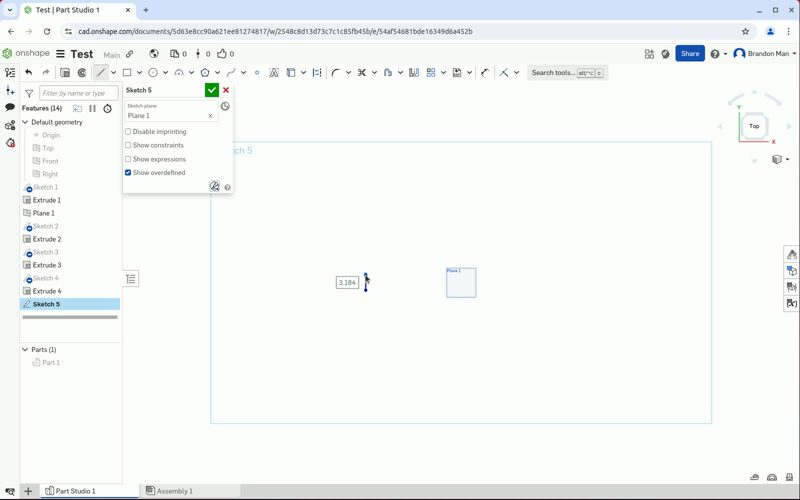
key(a)
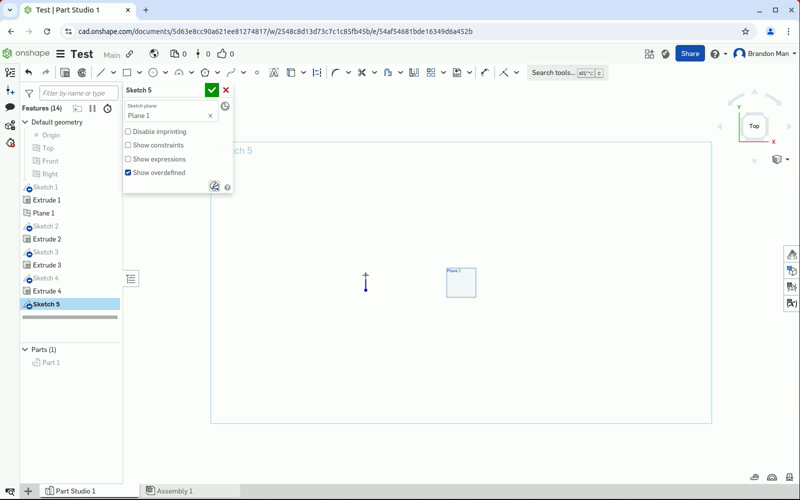
mouse_move(365, 274)
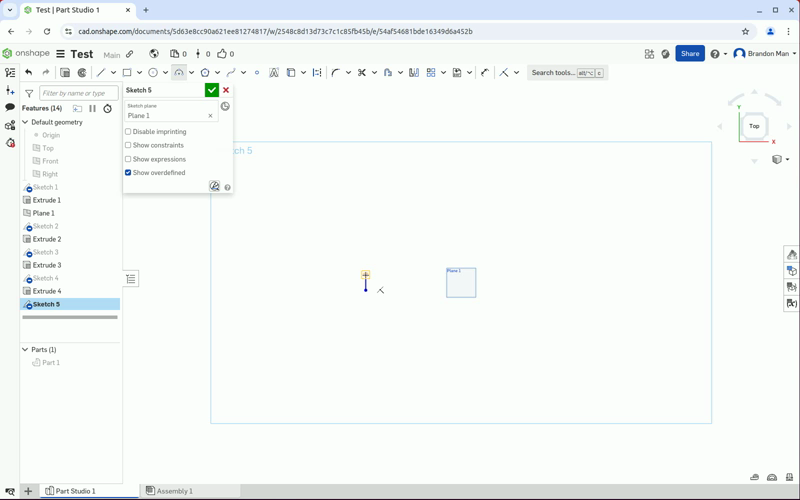
click(365, 274)
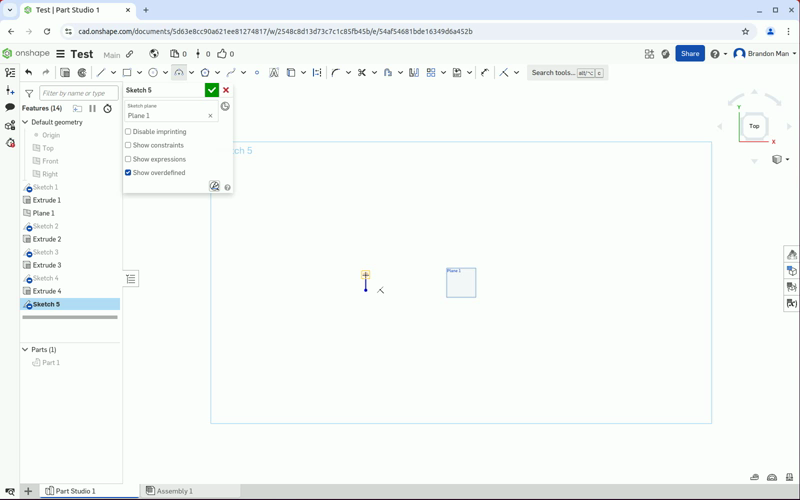
mouse_move(365, 290)
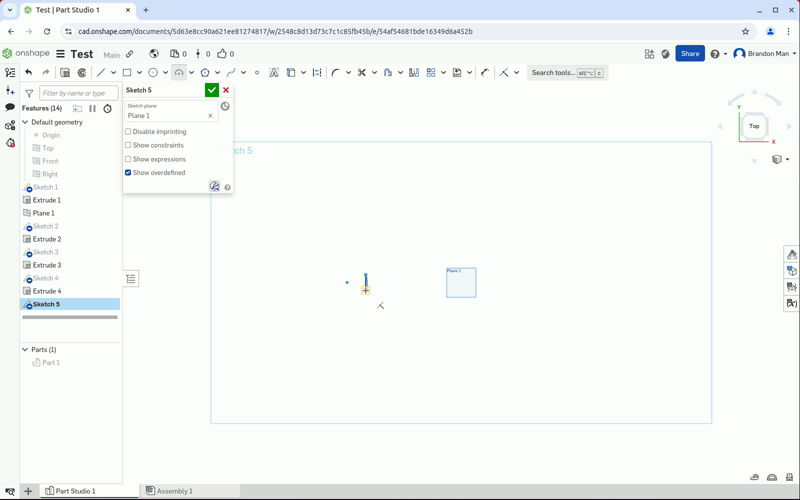
click(365, 290)
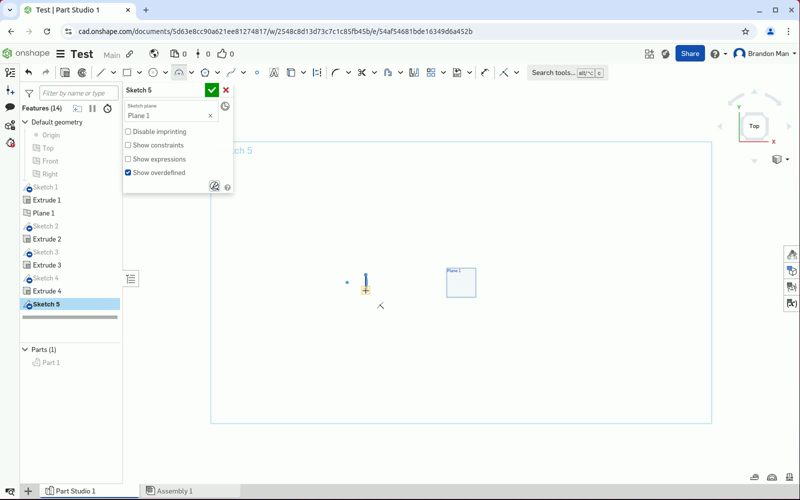
key_down(shift)
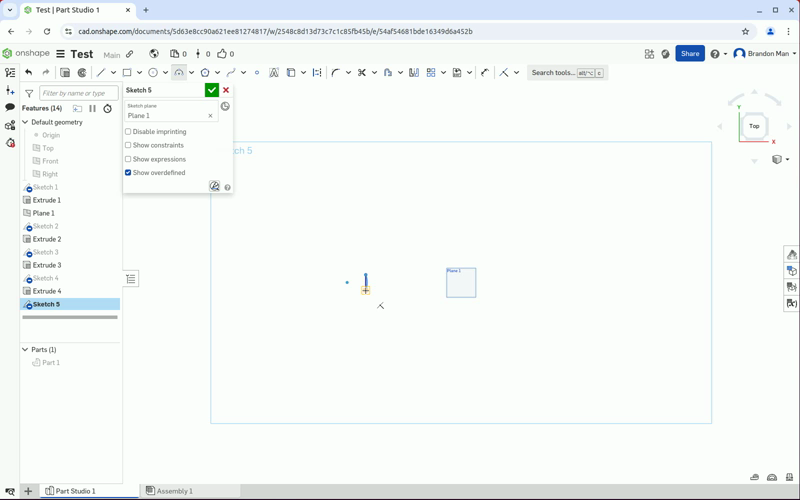
mouse_move(358, 282)
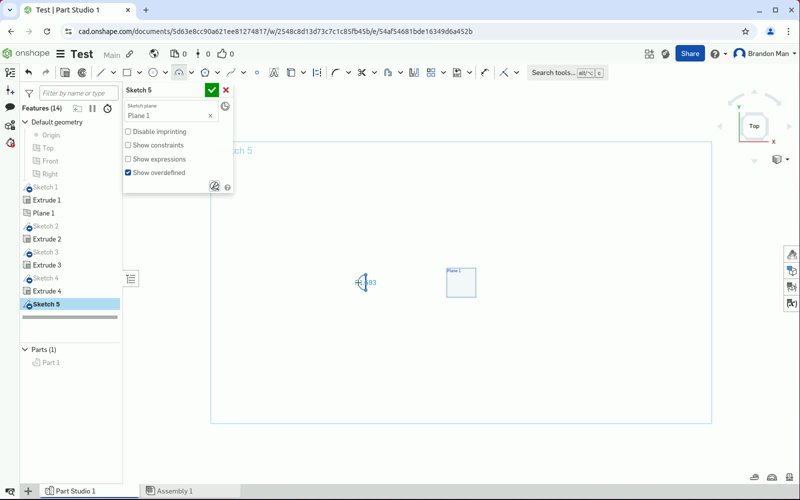
click(358, 282)
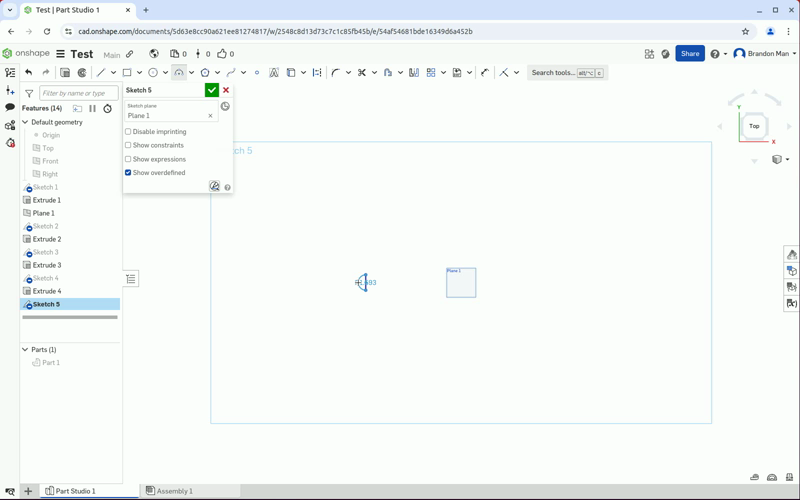
key_up(shift)
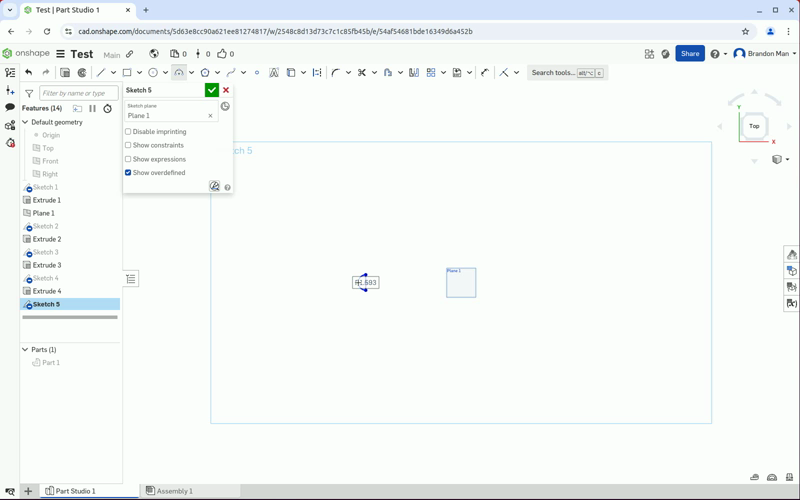
key(esc)
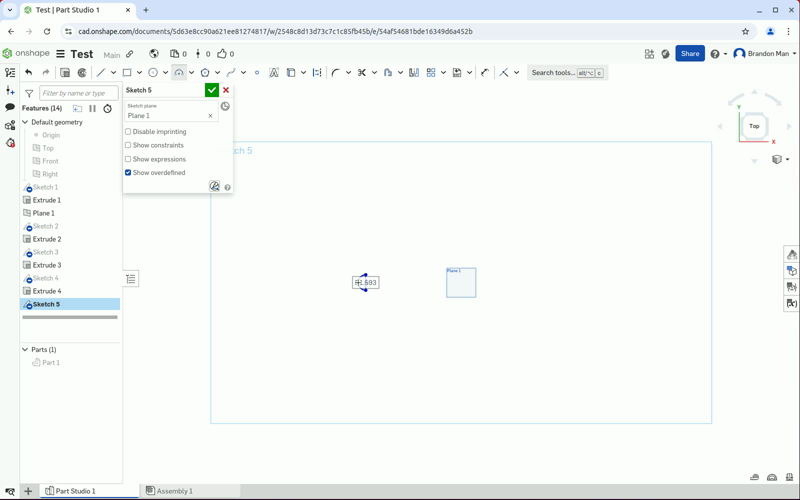
mouse_move(362, 284)
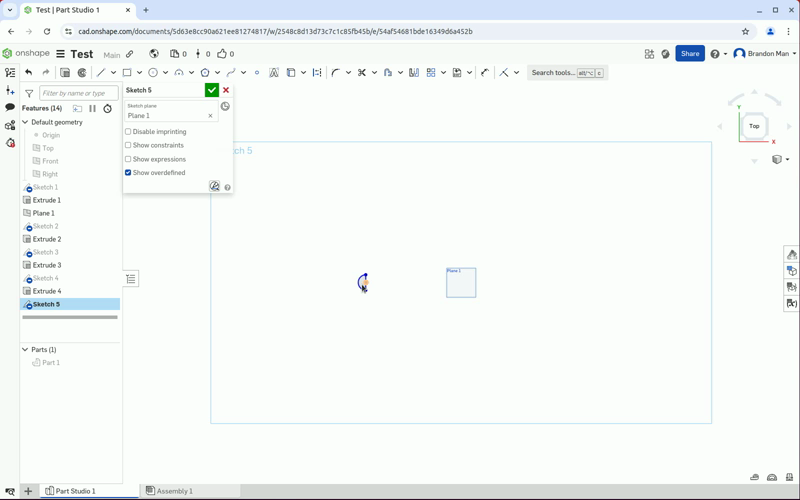
scroll(6)
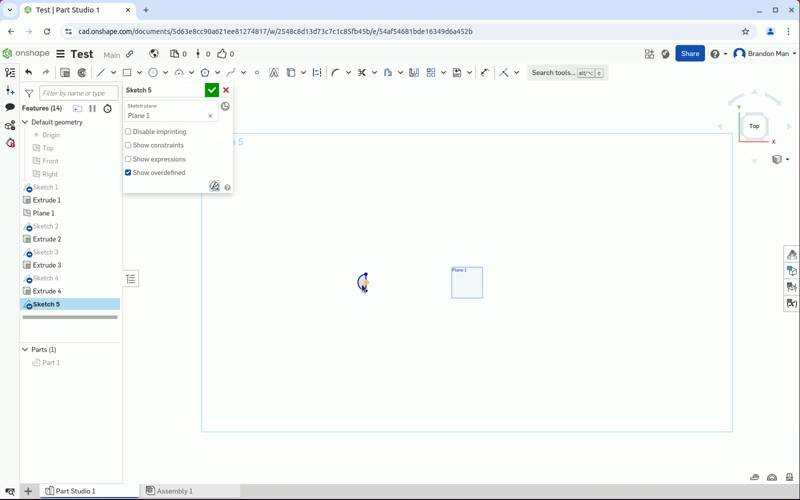
scroll(6)
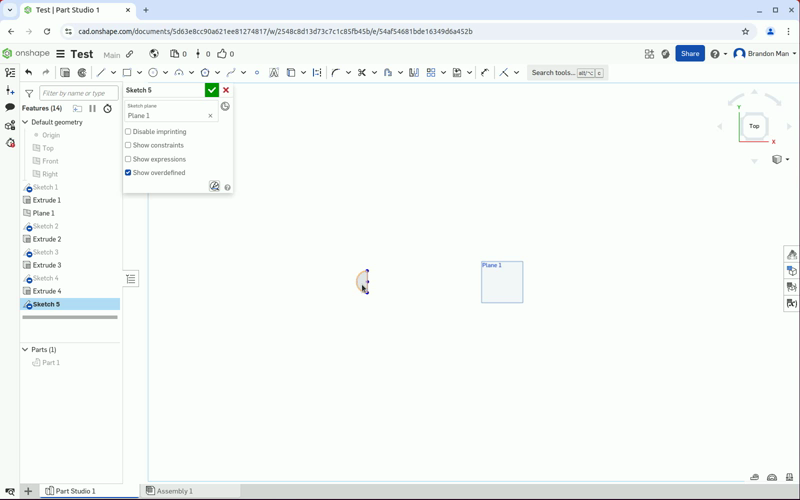
scroll(6)
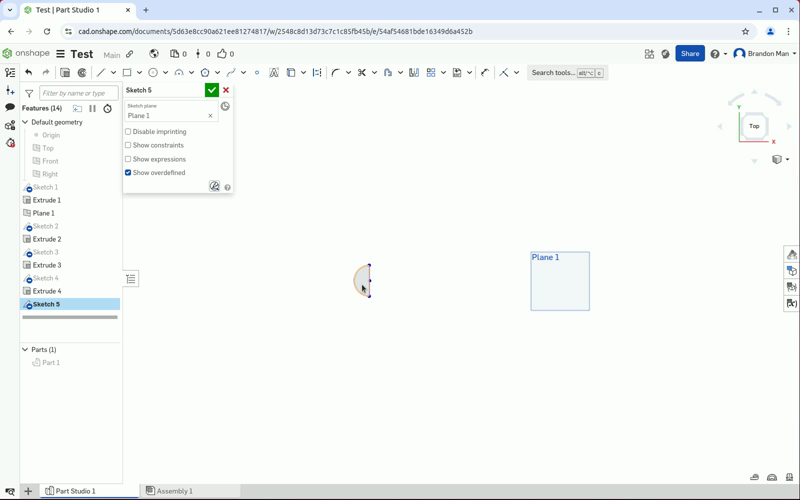
scroll(6)
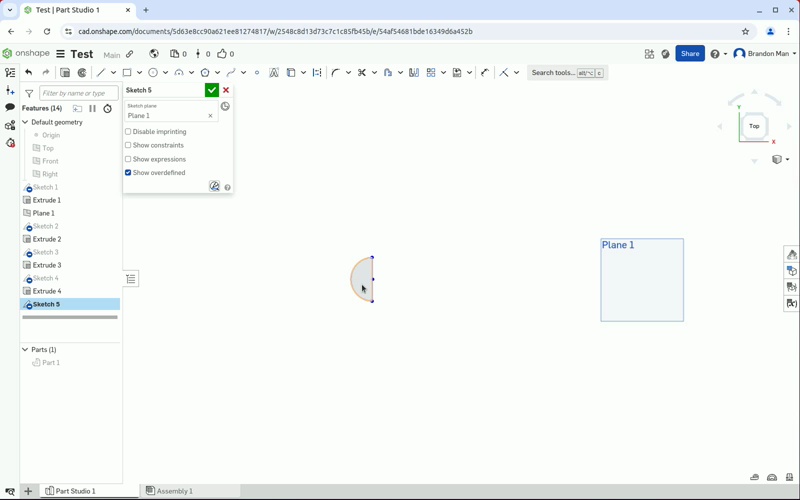
scroll(6)
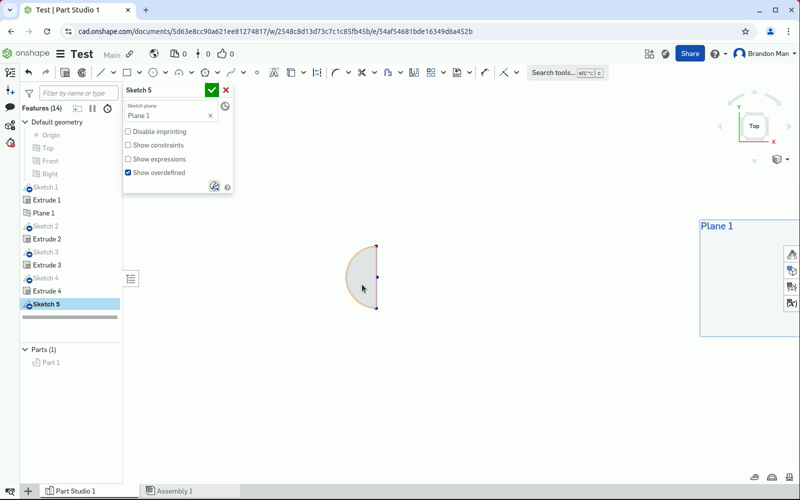
scroll(6)
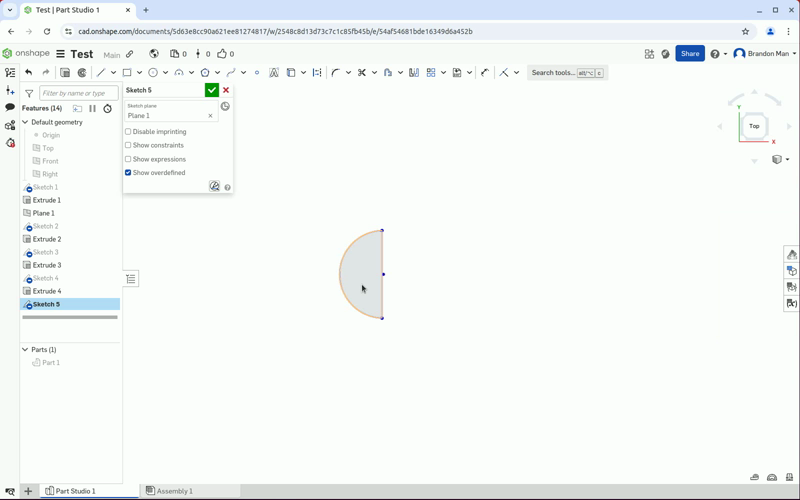
scroll(6)
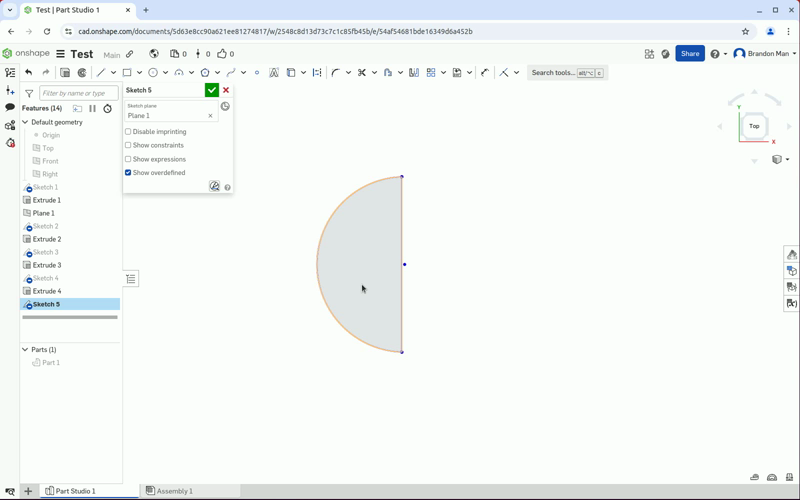
click(362, 284)
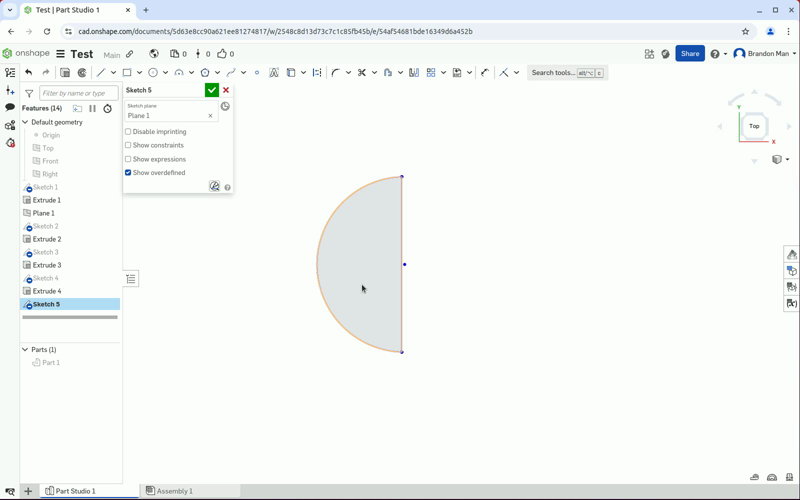
scroll(-6)
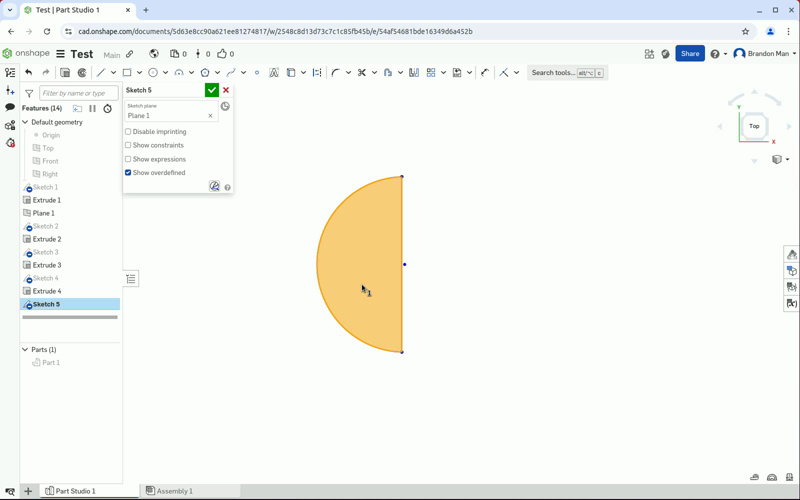
scroll(-6)
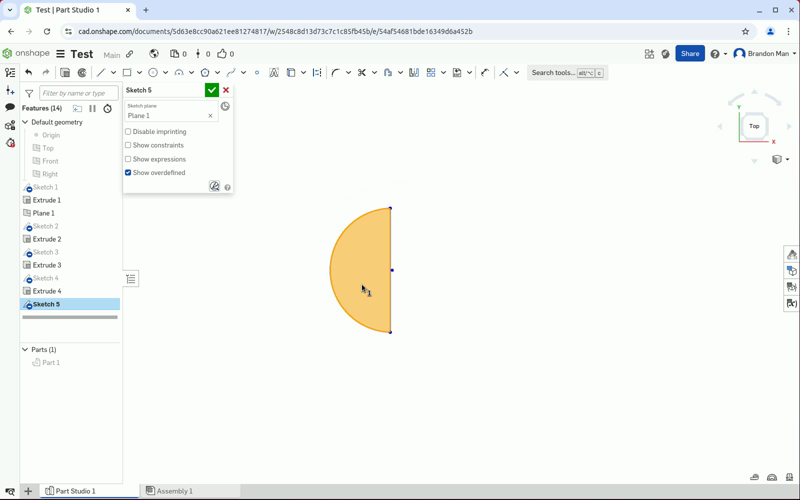
scroll(-6)
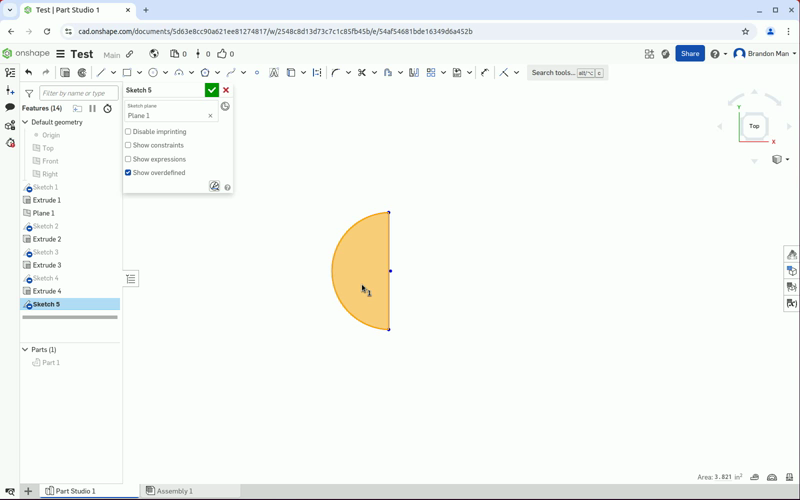
scroll(-6)
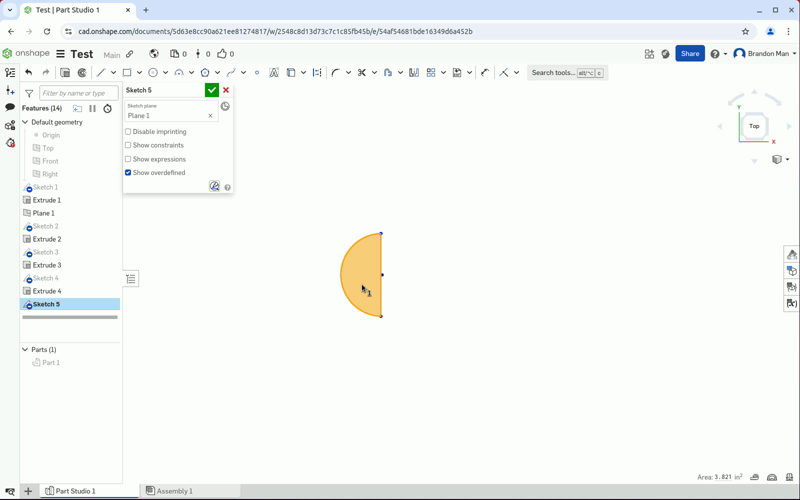
scroll(-6)
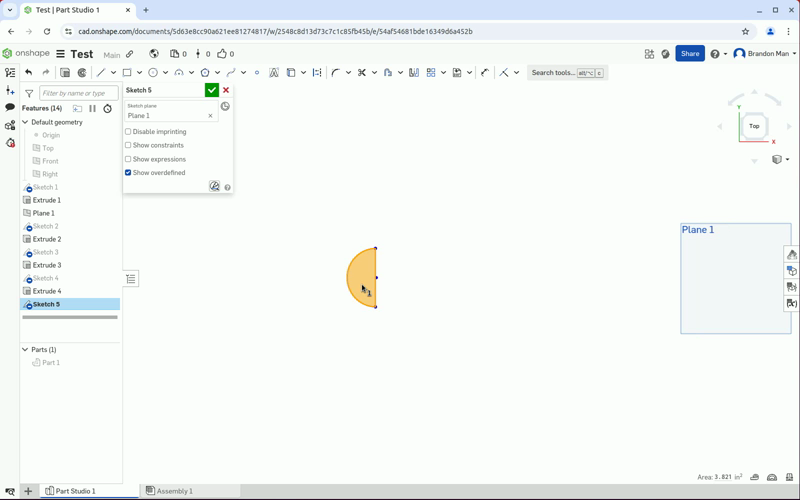
scroll(-6)
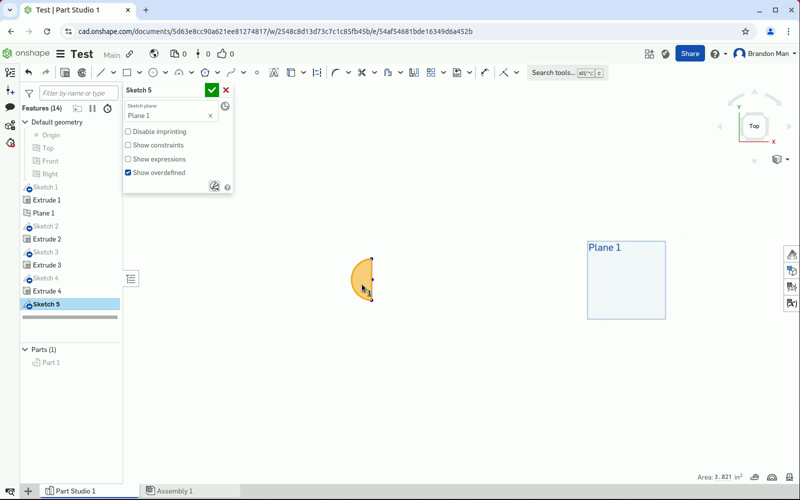
scroll(-6)
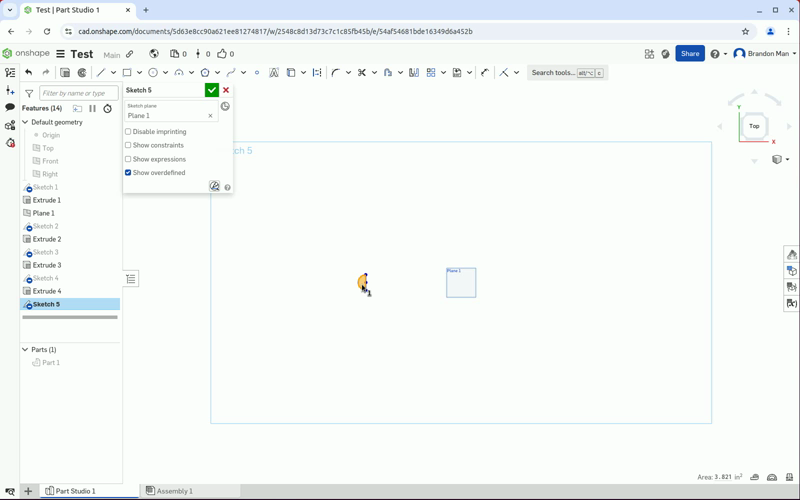
mouse_move(73, 352)
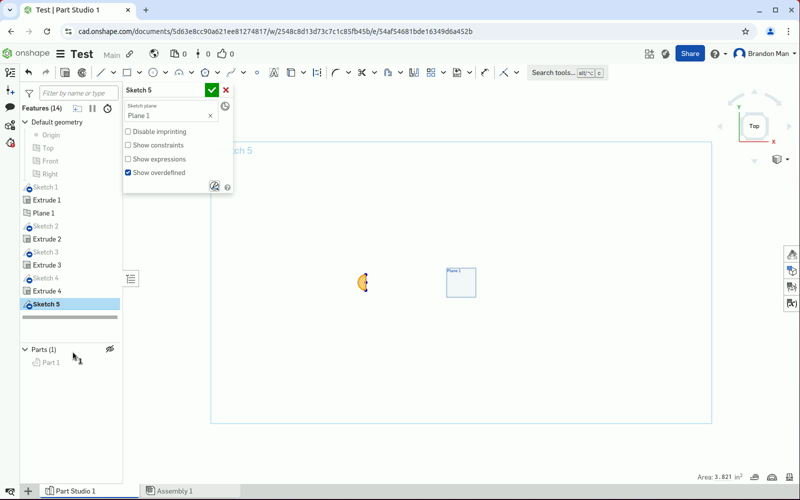
key(shift+y)
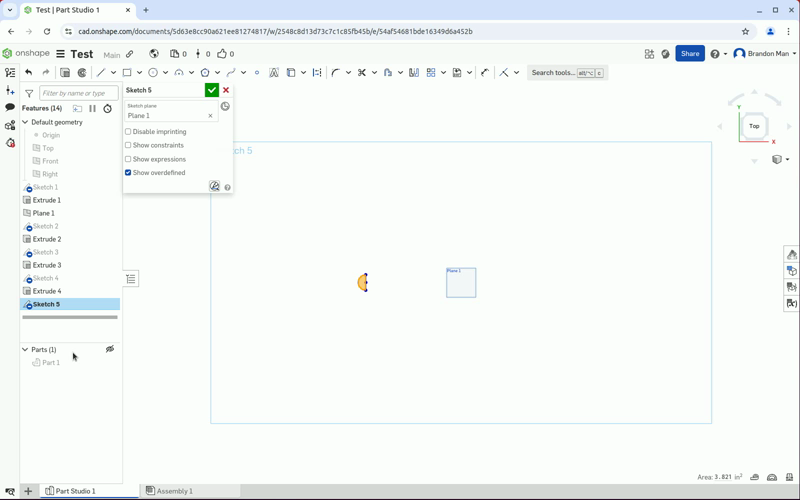
key(shift+e)
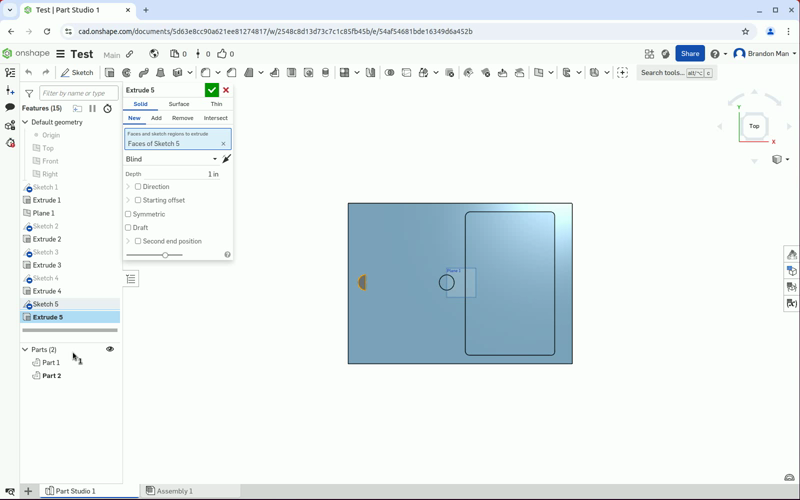
mouse_move(143, 106)
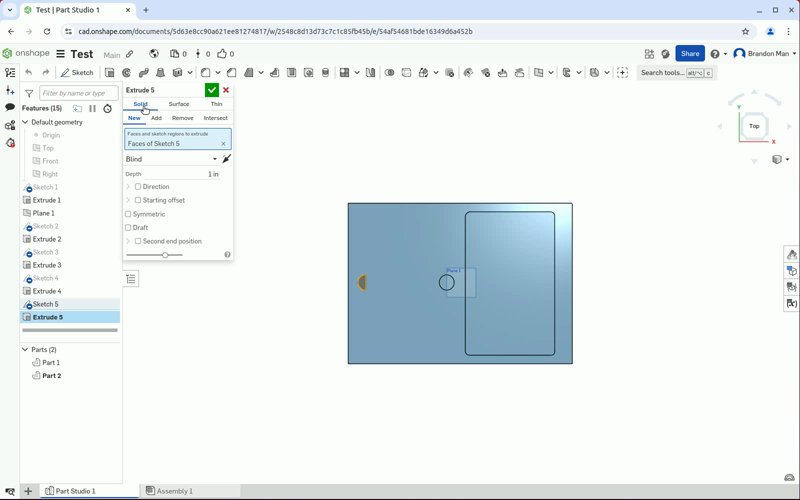
click(143, 106)
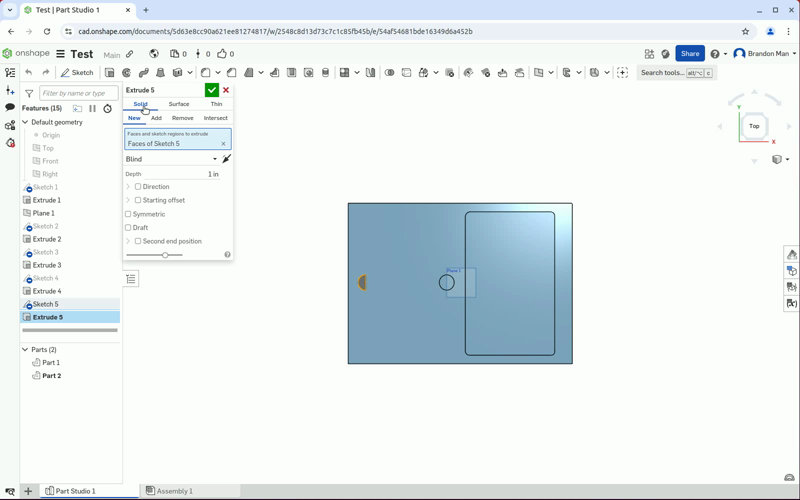
mouse_move(186, 120)
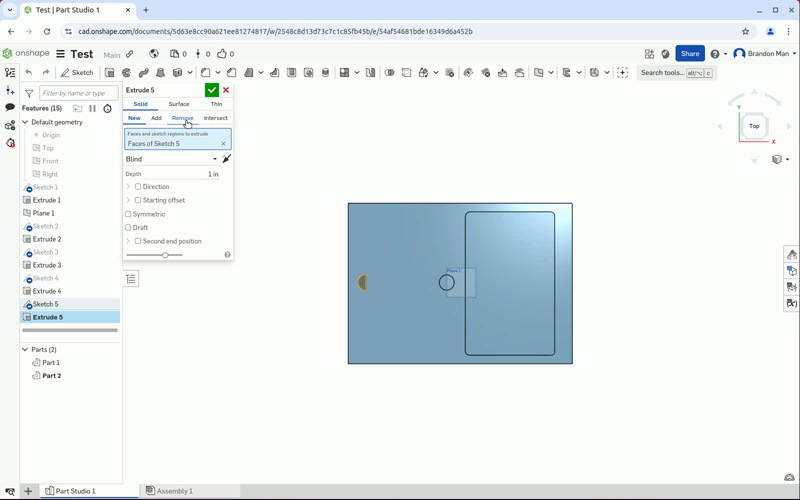
click(186, 120)
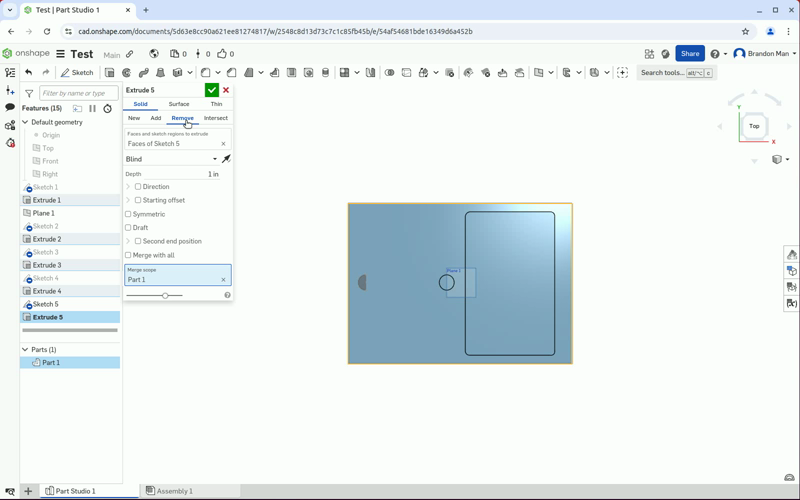
key(tab, 4)
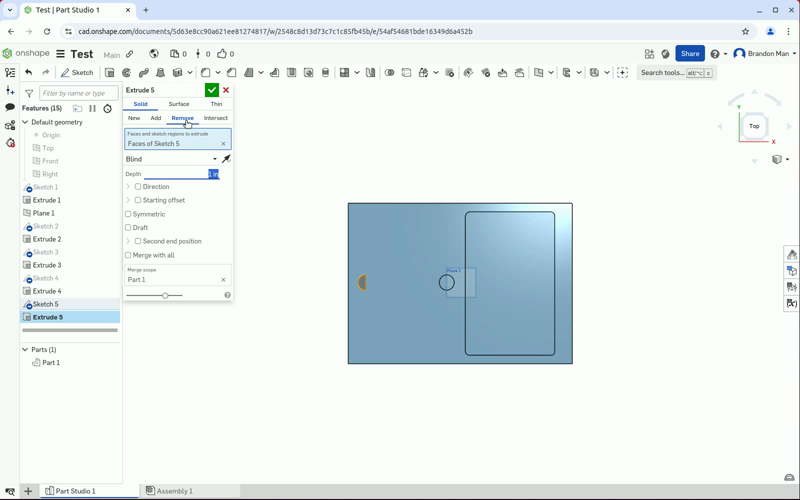
text(10.11)
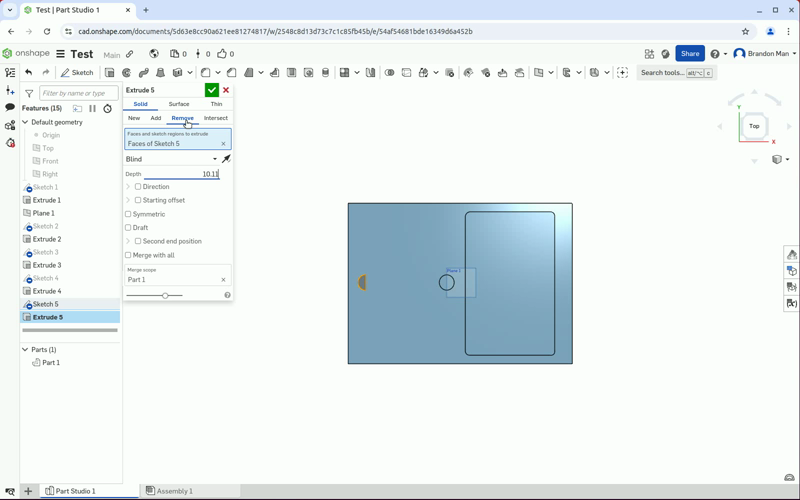
key(tab, 6)
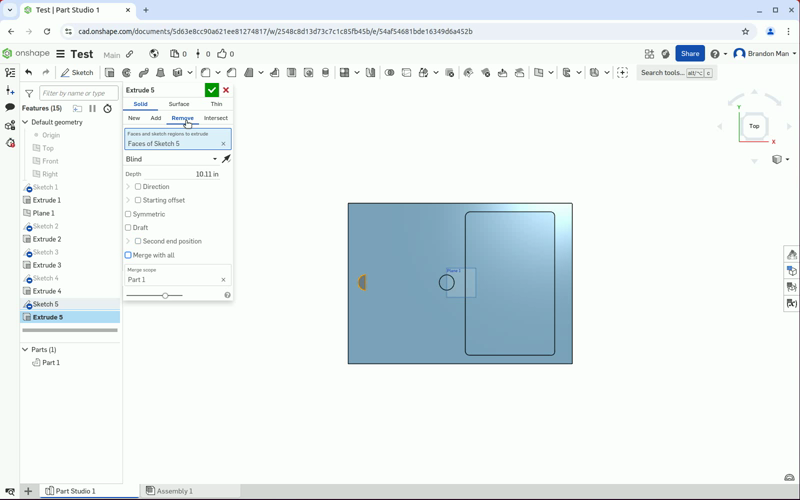
key(space)
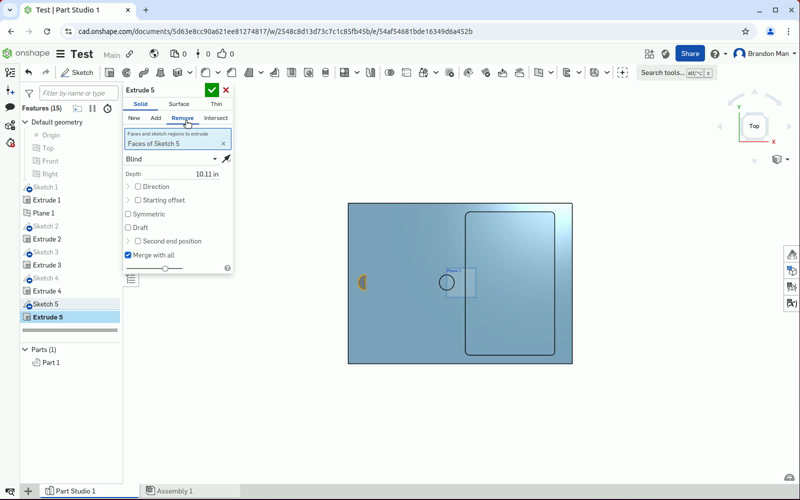
key(enter)
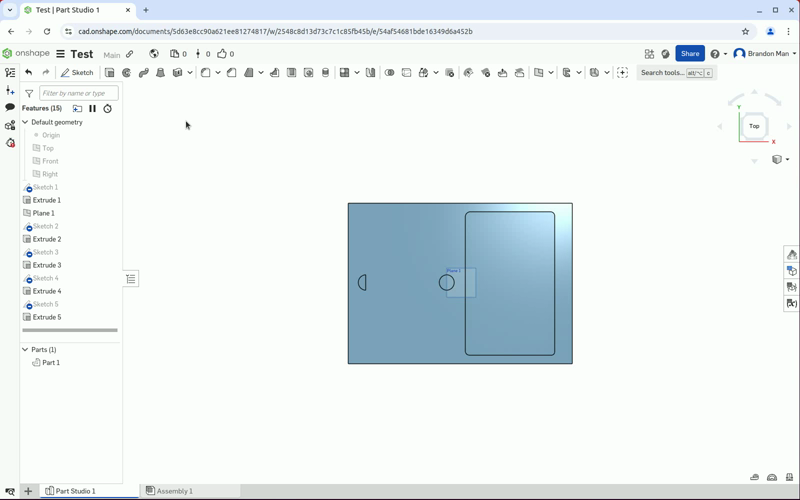
key(shift+h)
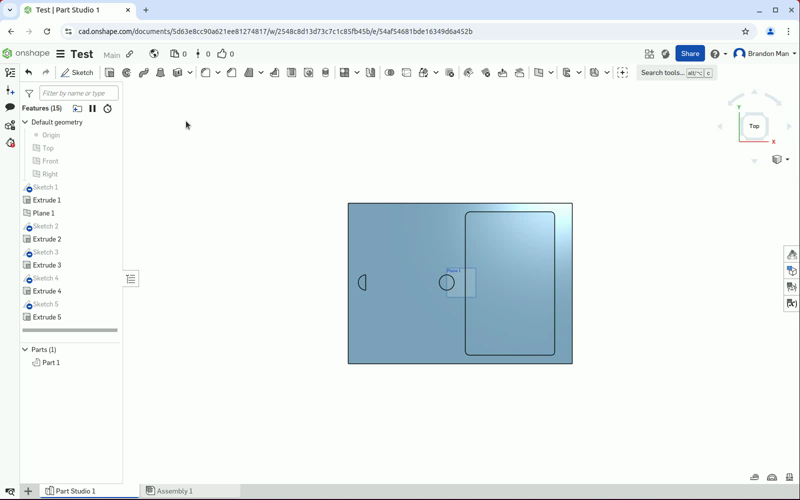
key(shift+h)
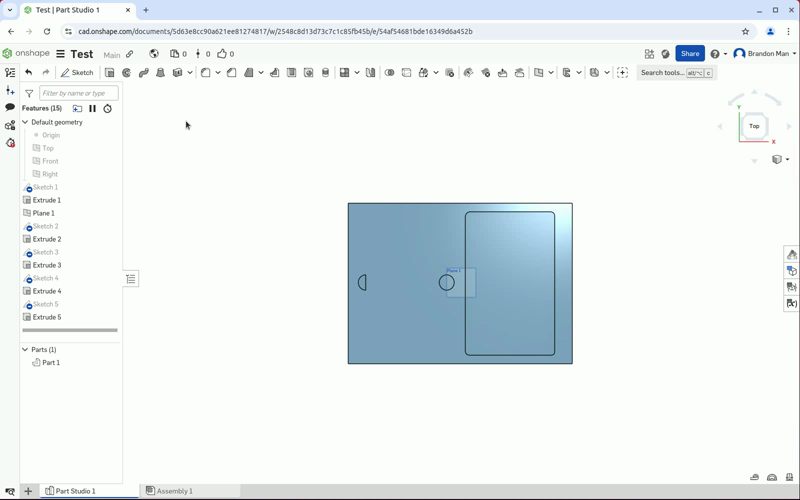
mouse_move(73, 189)
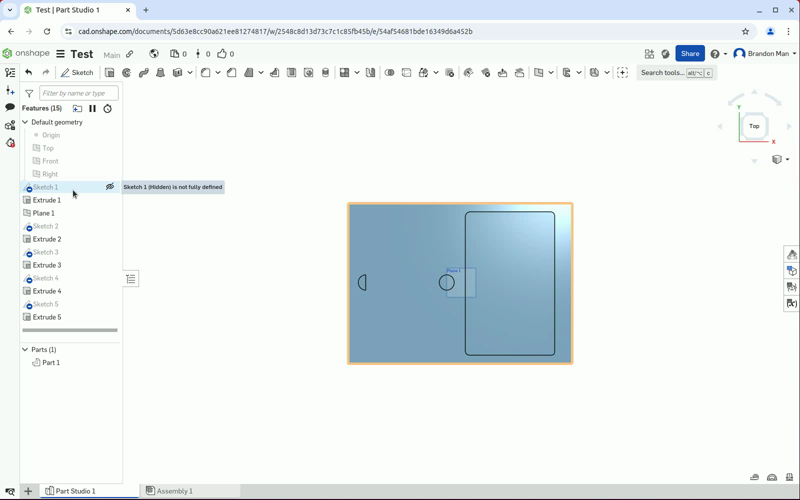
click(73, 189)
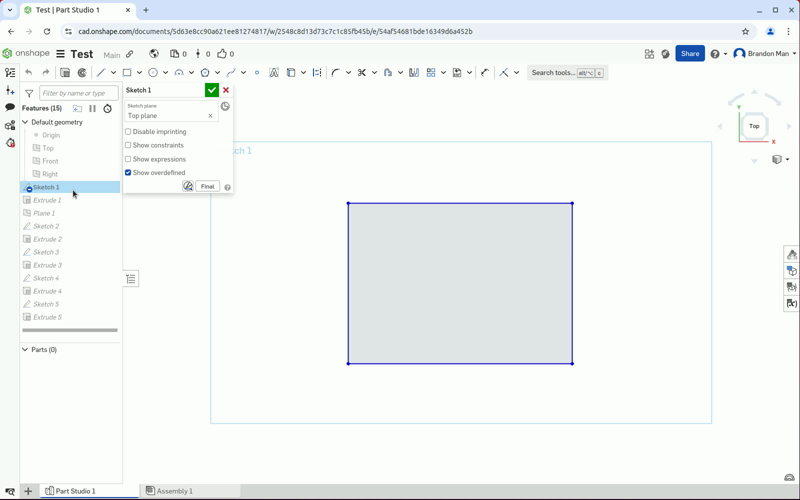
mouse_move(229, 92)
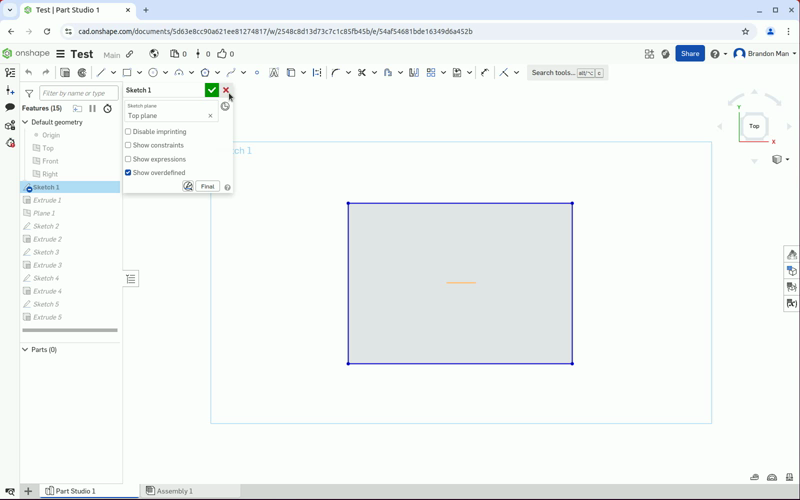
click(229, 92)
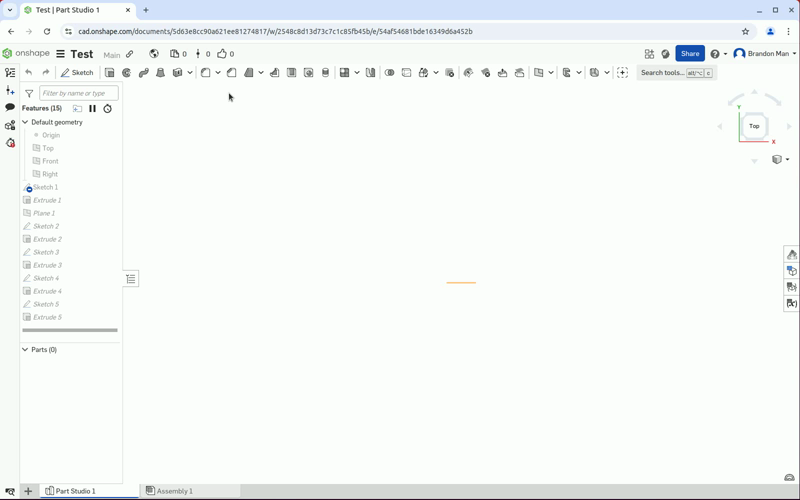
key(shift+s)
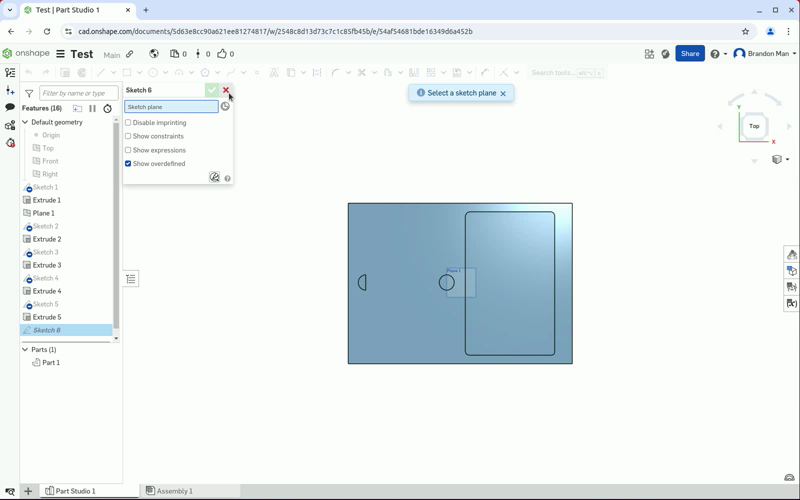
mouse_move(69, 215)
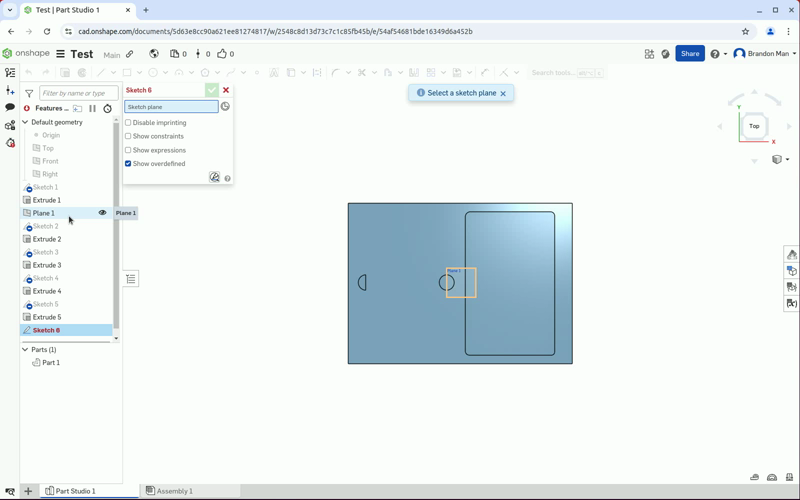
click(69, 215)
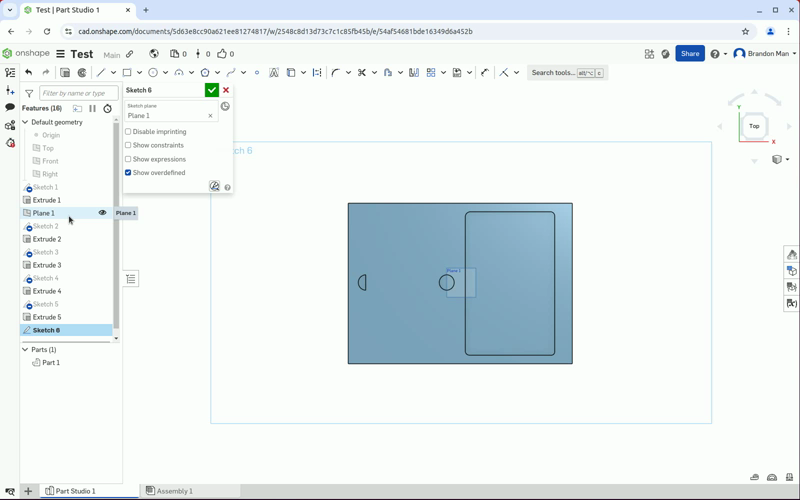
mouse_move(73, 352)
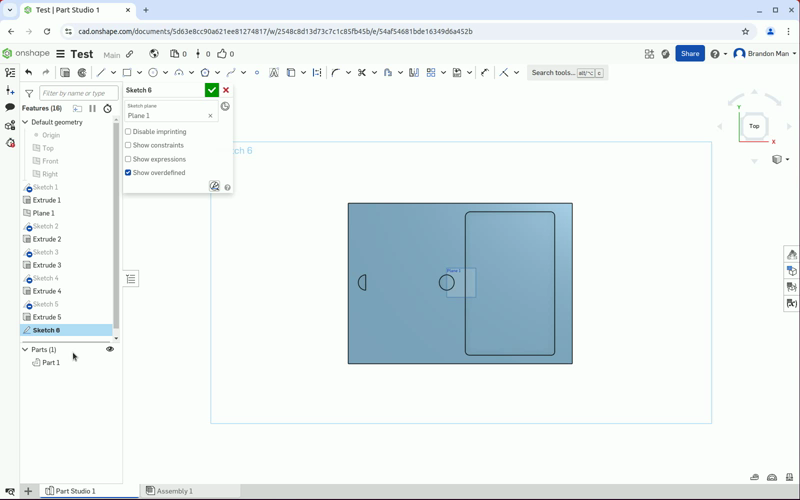
key(y)
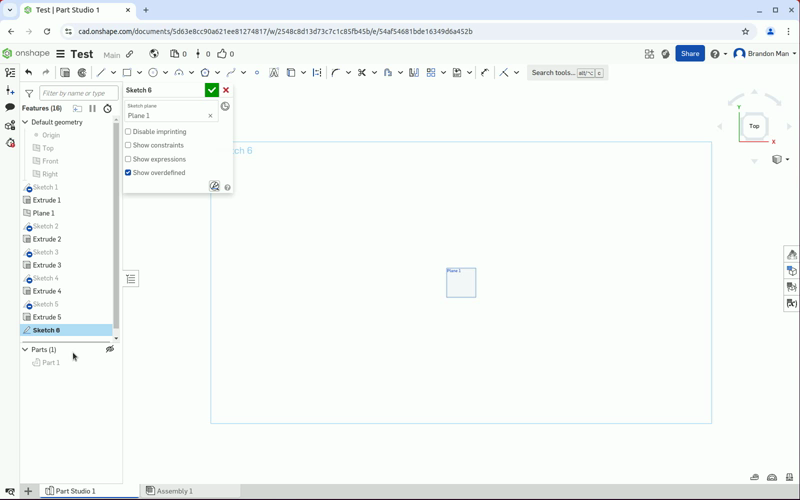
key(a)
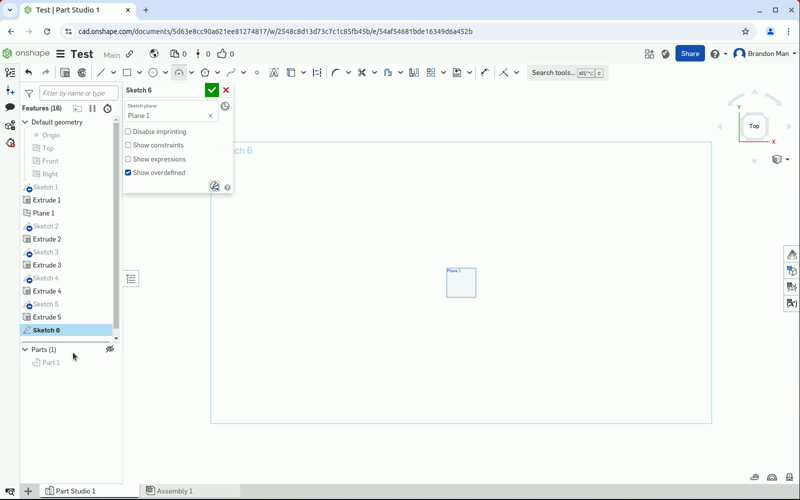
key_down(shift)
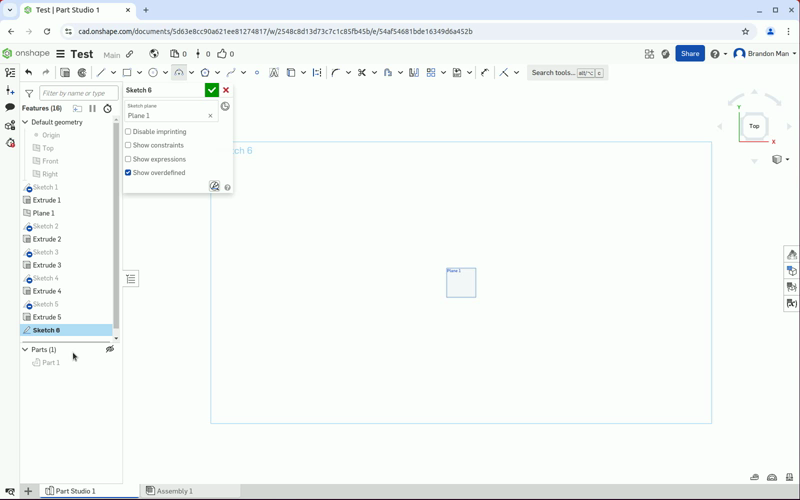
mouse_move(365, 290)
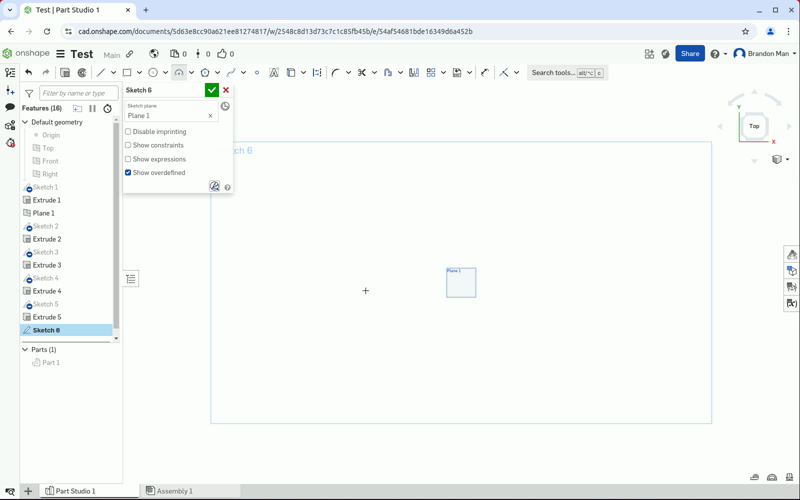
click(365, 290)
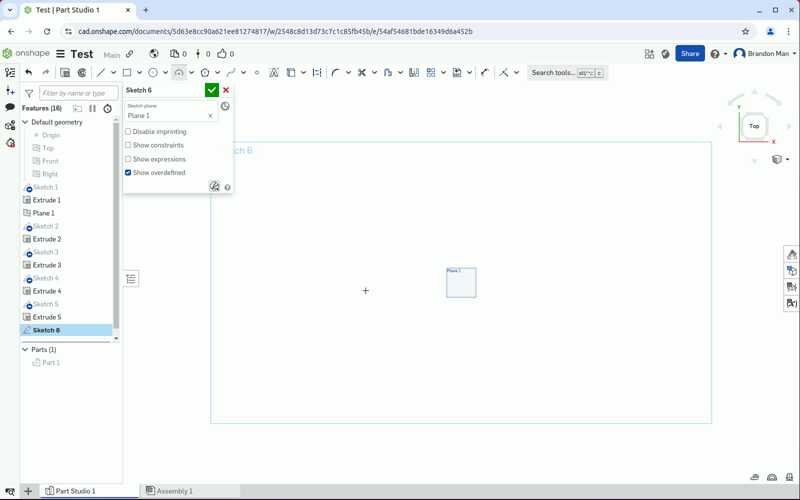
key_up(shift)
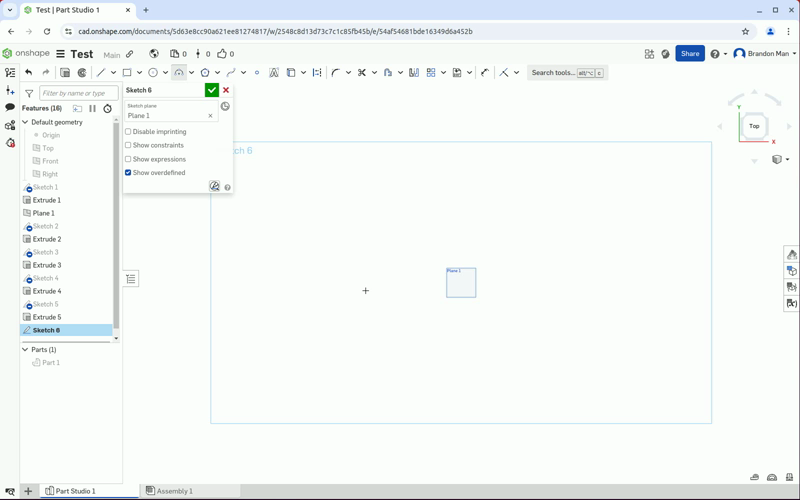
key_down(shift)
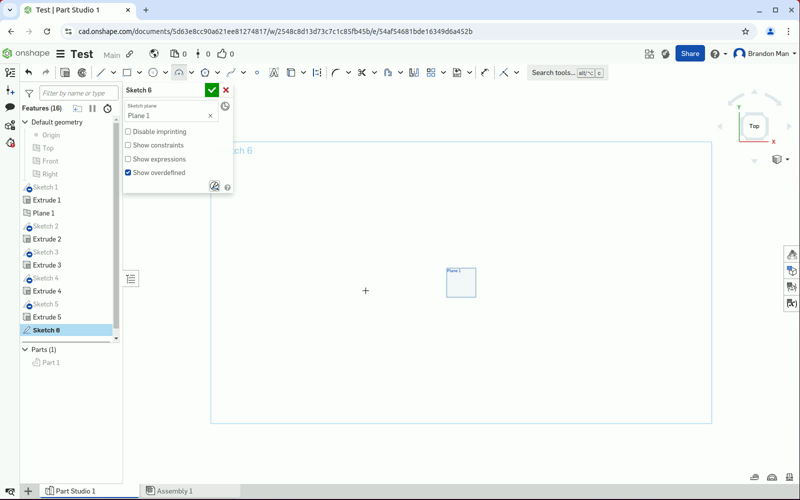
mouse_move(365, 274)
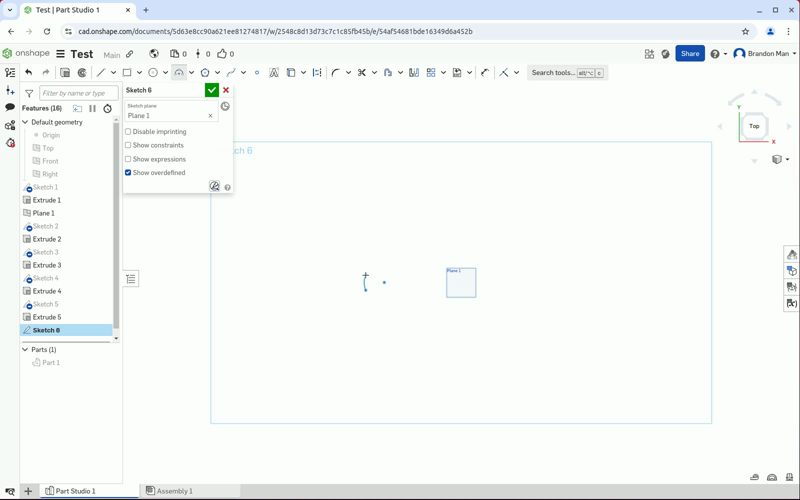
click(365, 274)
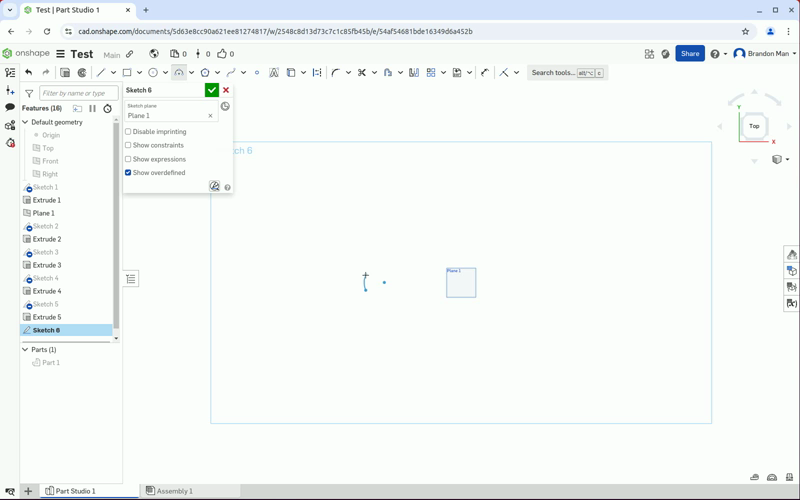
mouse_move(373, 282)
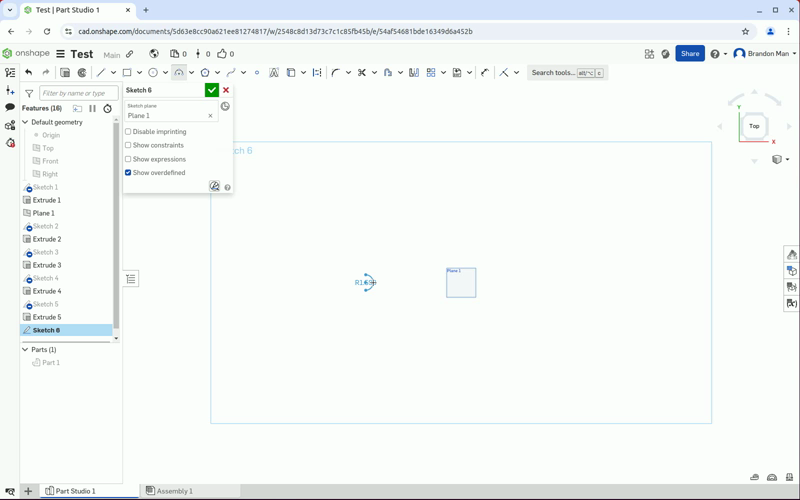
click(373, 282)
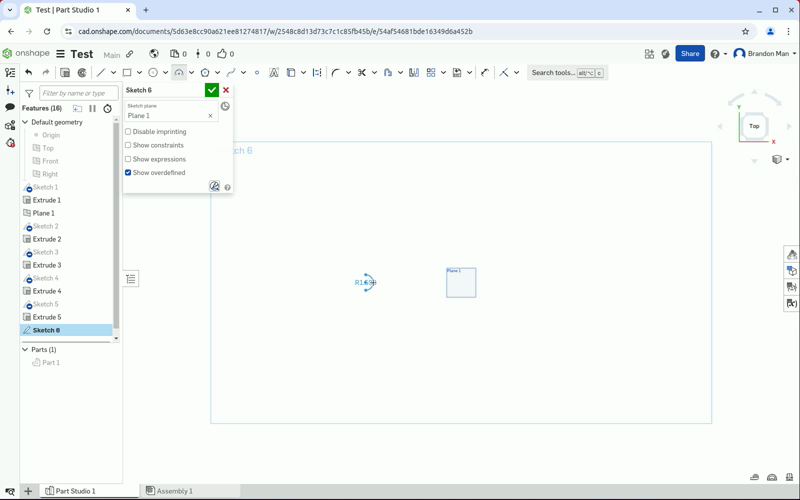
key_up(shift)
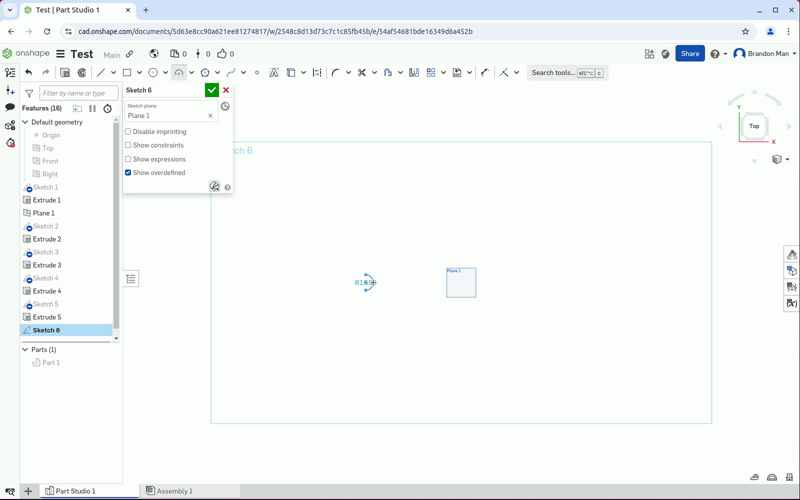
key(esc)
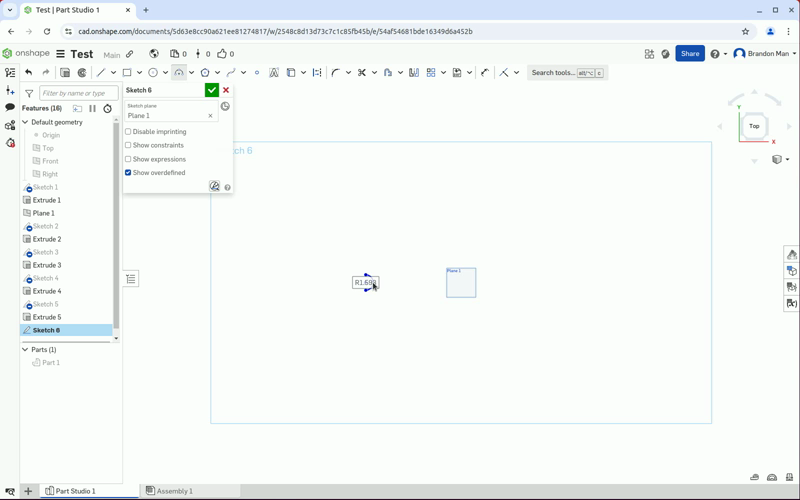
key(l)
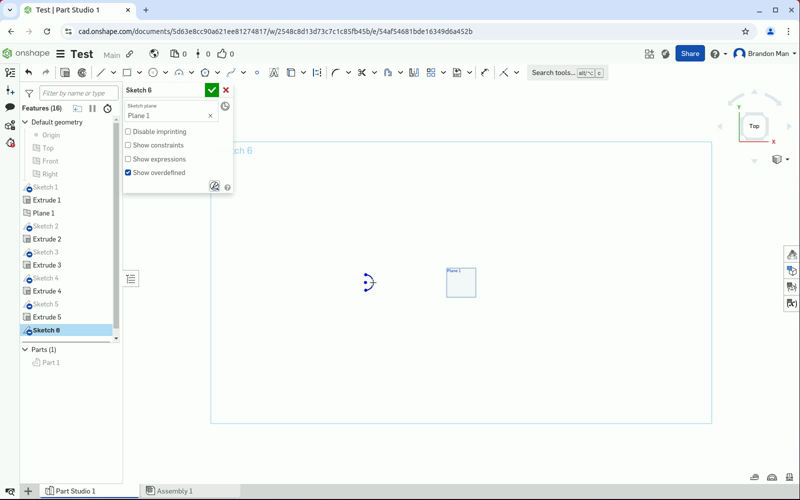
mouse_move(365, 274)
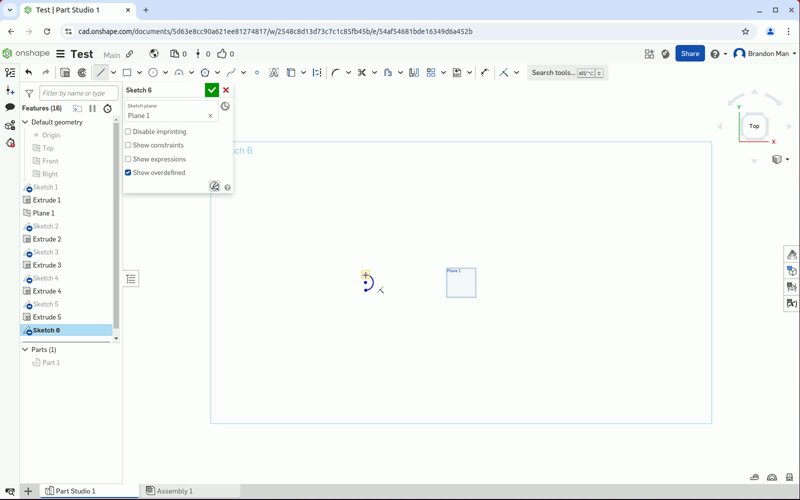
click(365, 274)
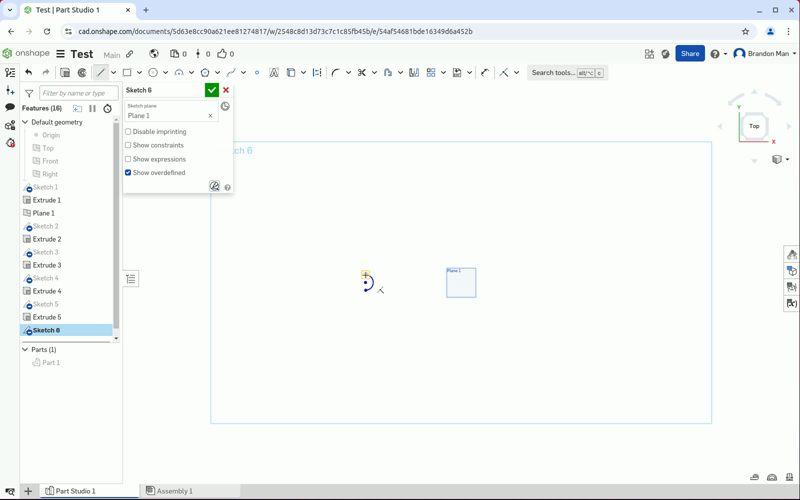
mouse_move(395, 274)
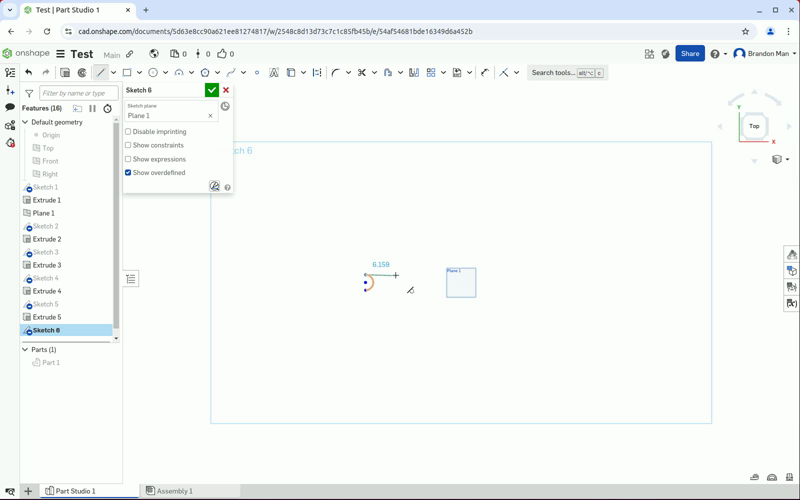
key_down(shift)
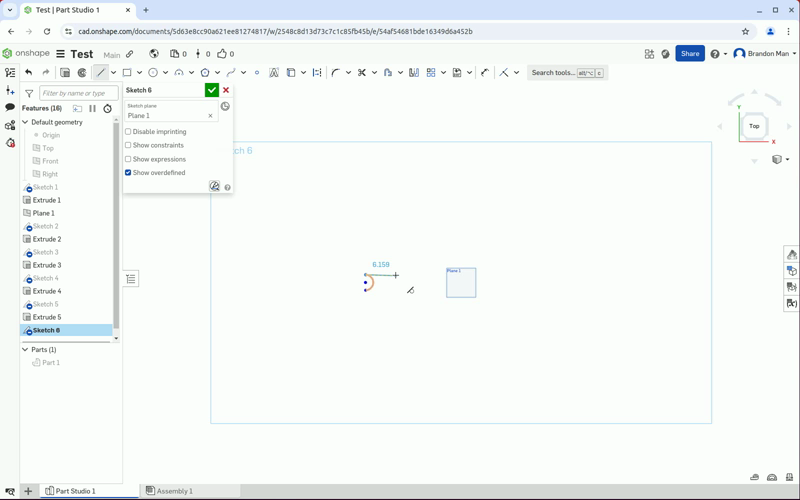
mouse_move(365, 290)
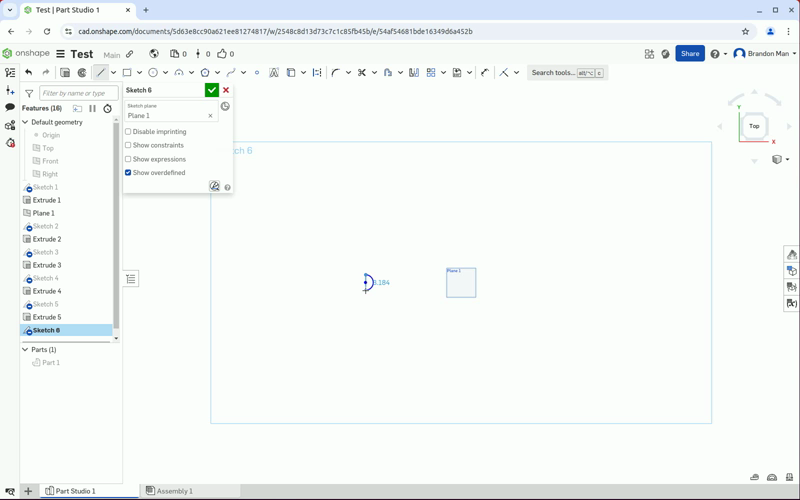
key_up(shift)
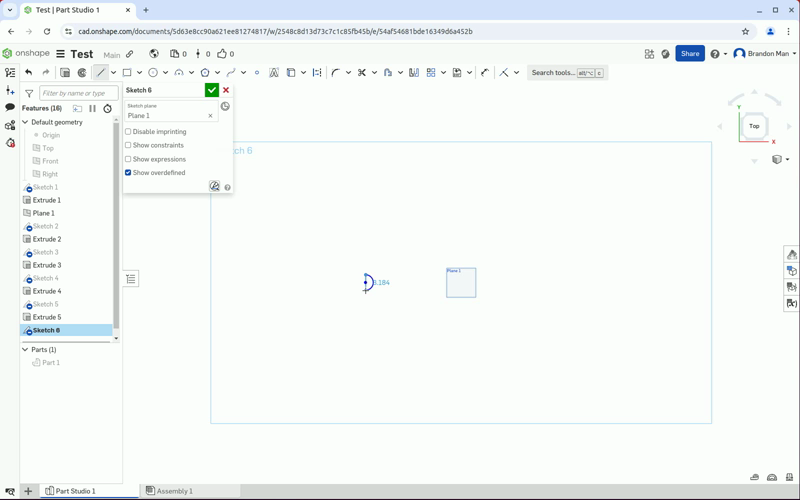
click(365, 290)
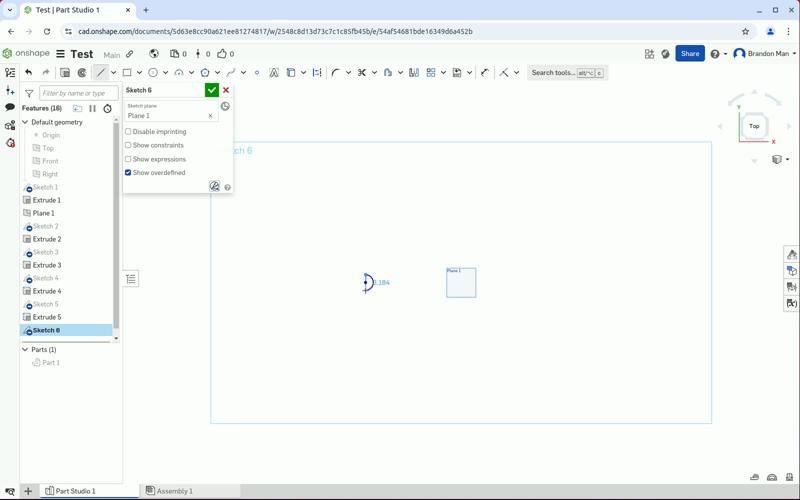
key(esc)
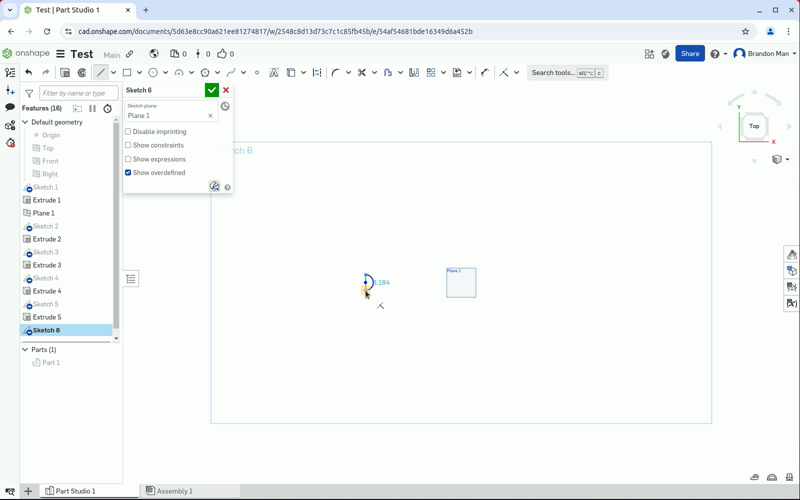
mouse_move(370, 286)
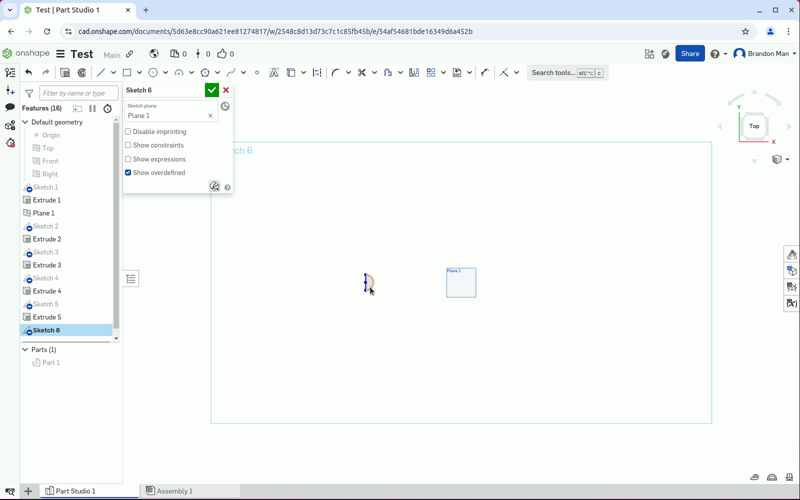
scroll(6)
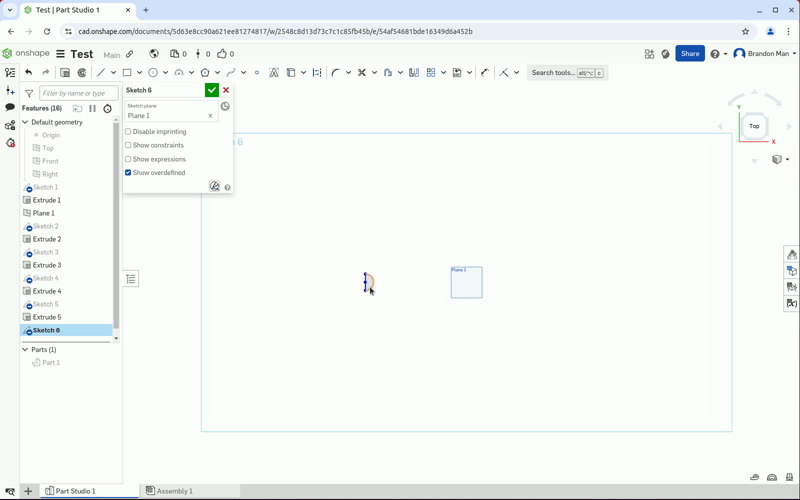
scroll(6)
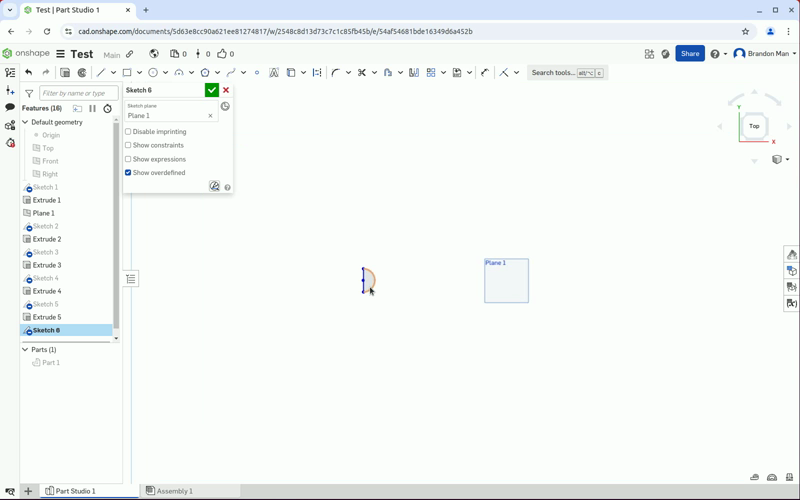
scroll(6)
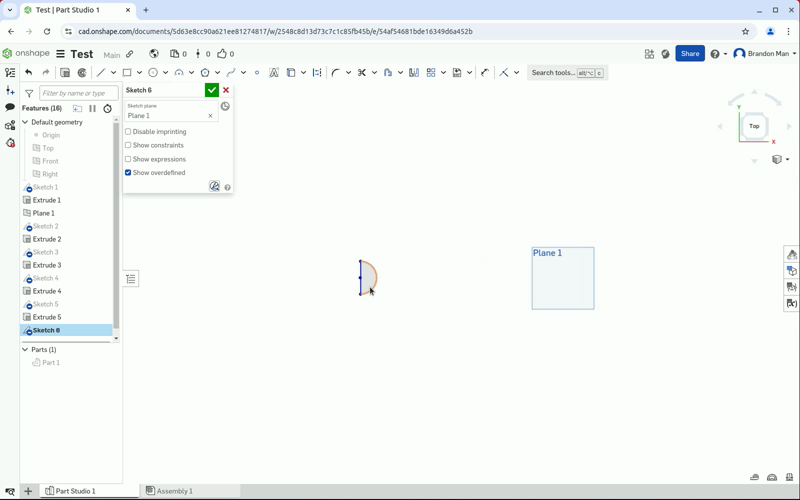
scroll(6)
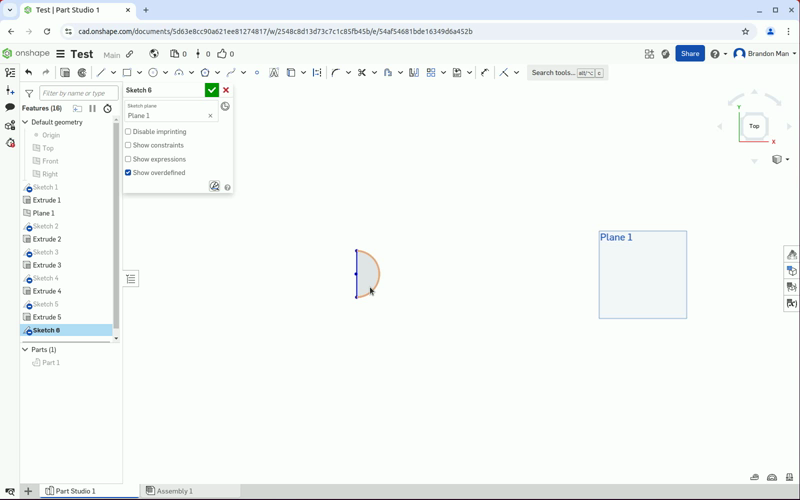
scroll(6)
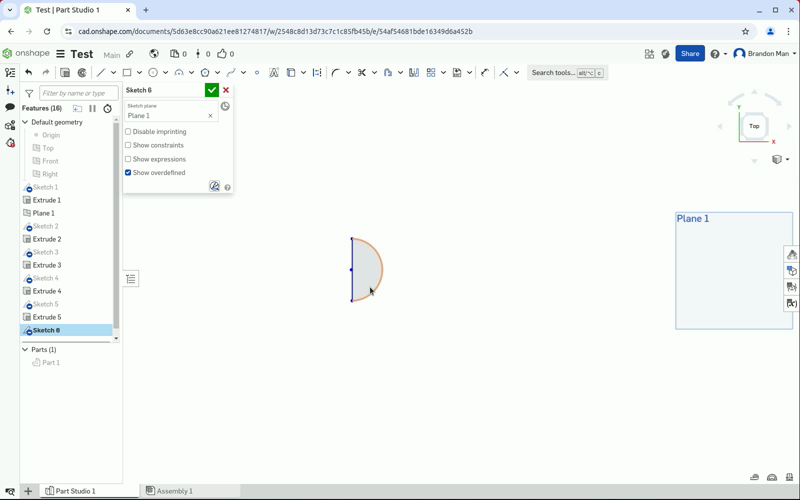
scroll(6)
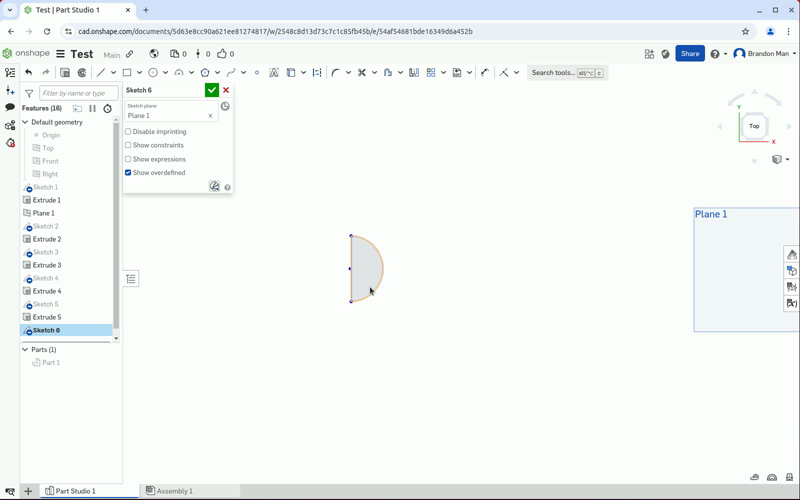
scroll(6)
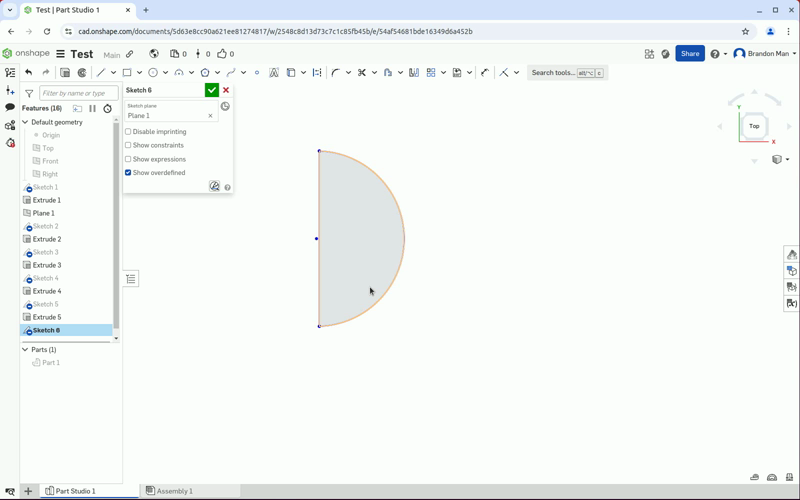
click(370, 286)
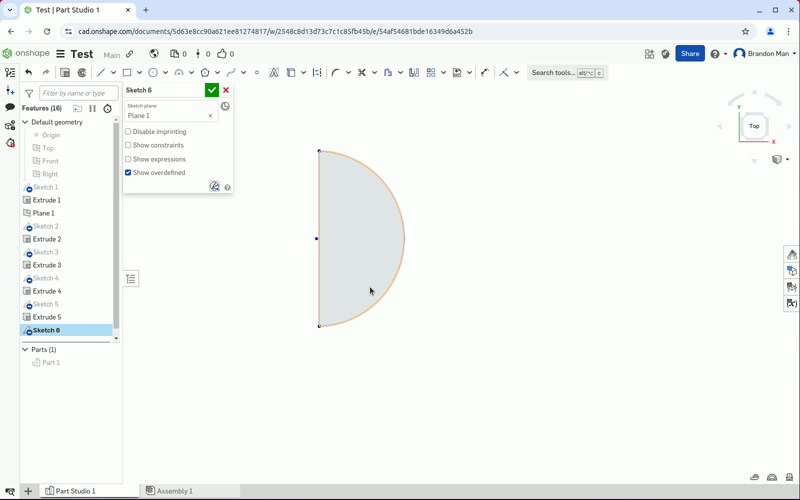
scroll(-6)
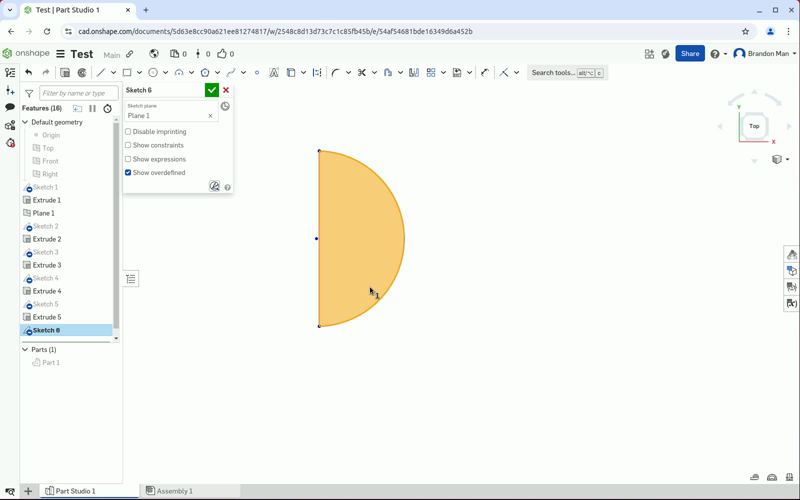
scroll(-6)
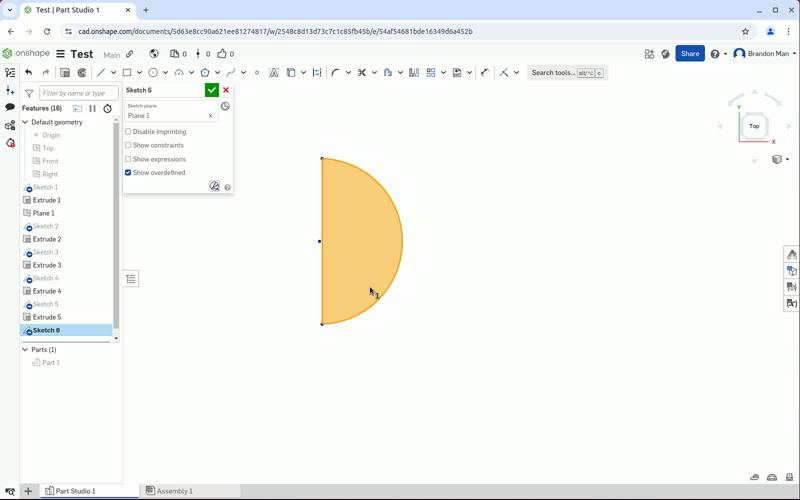
scroll(-6)
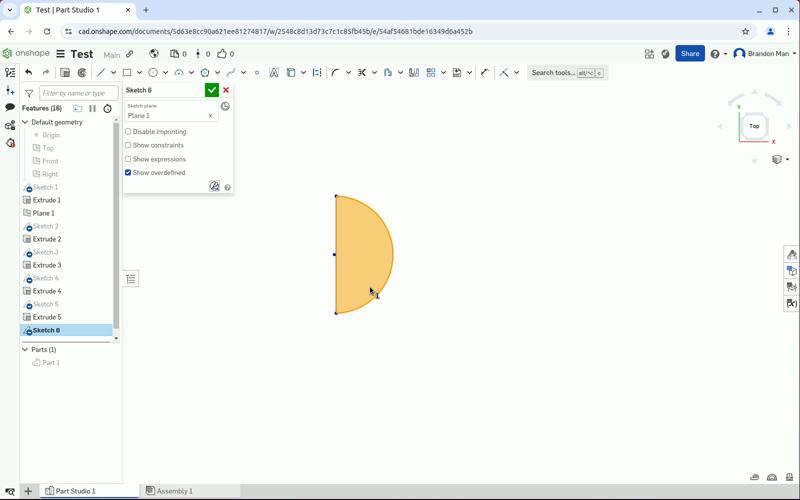
scroll(-6)
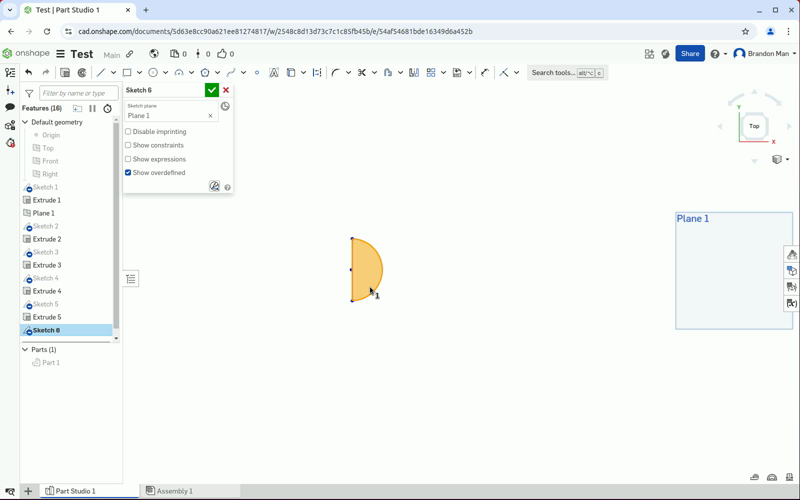
scroll(-6)
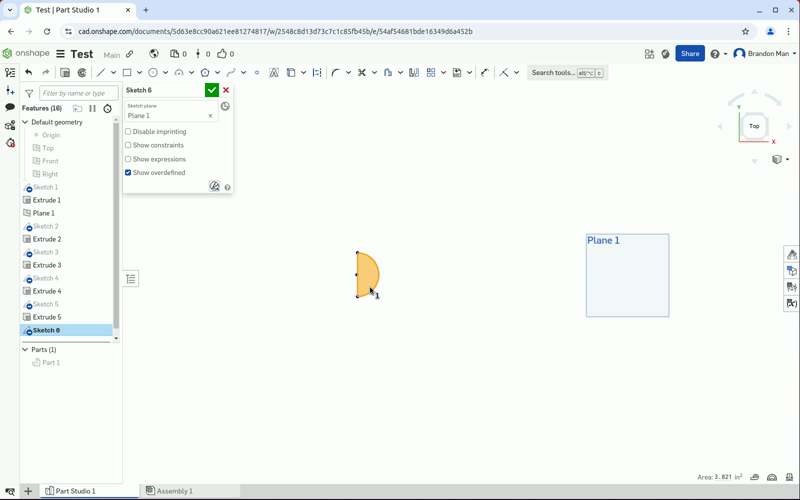
scroll(-6)
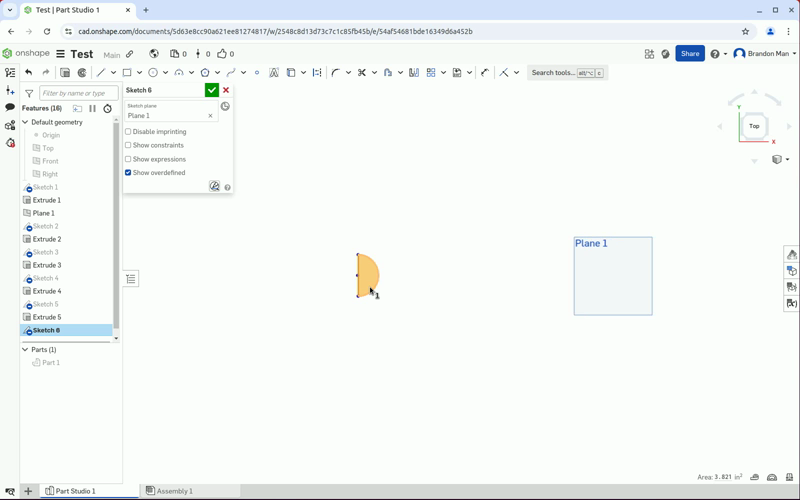
scroll(-6)
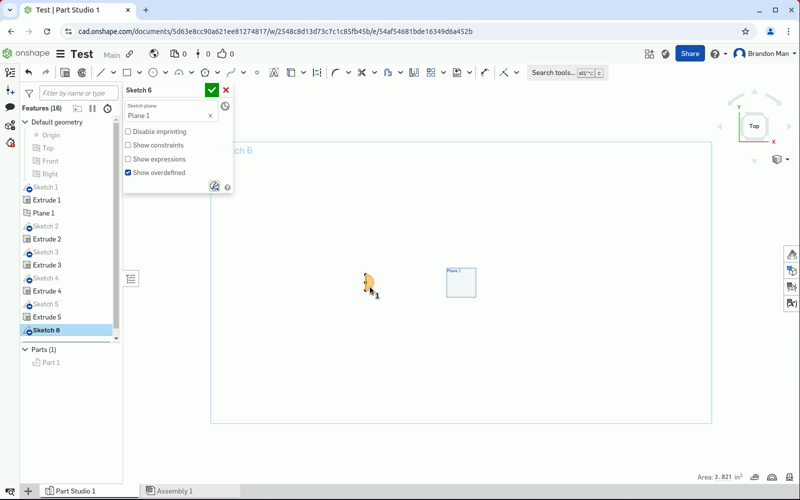
mouse_move(73, 352)
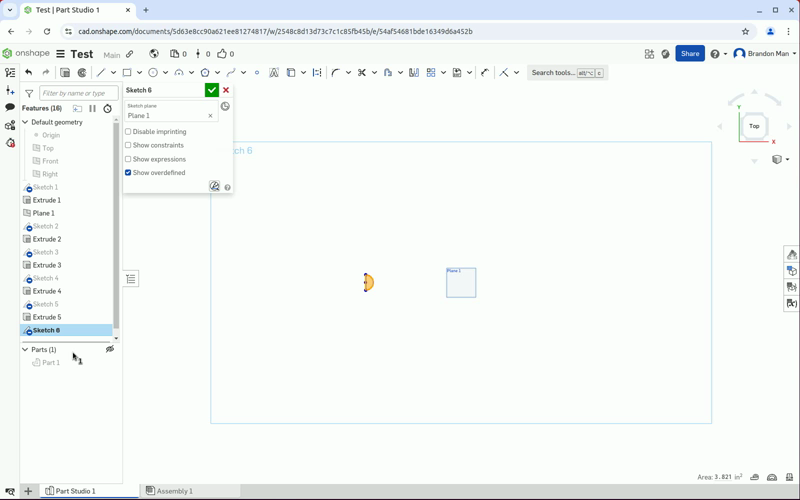
key(shift+y)
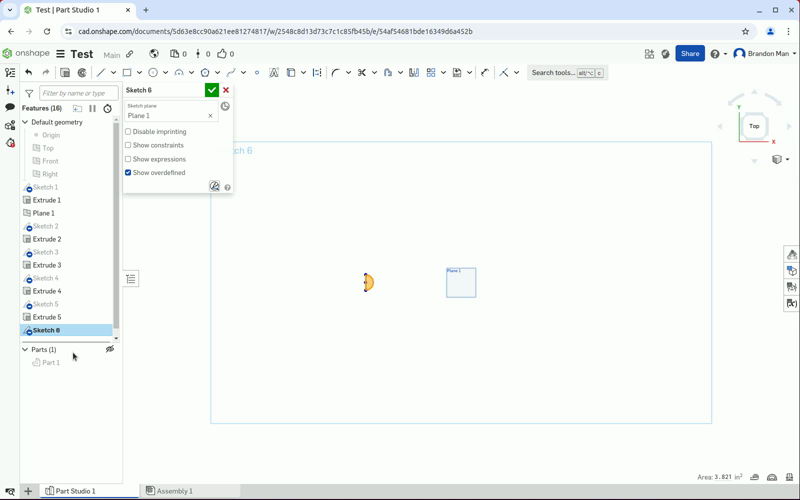
key(shift+e)
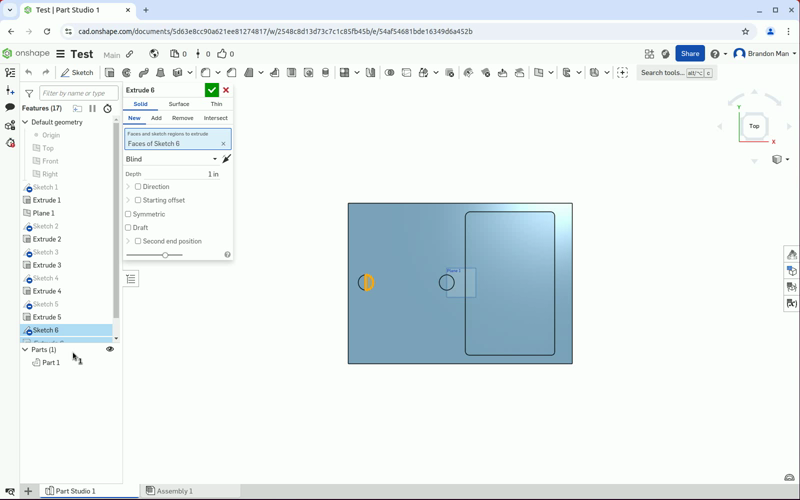
mouse_move(143, 106)
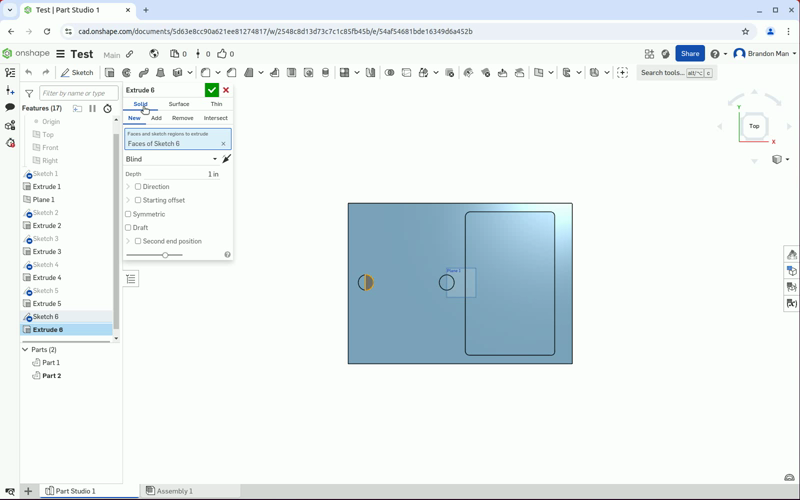
click(143, 106)
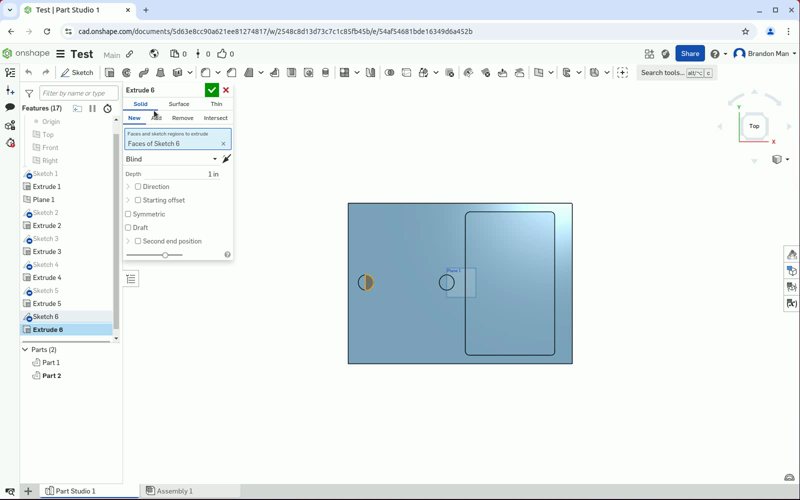
mouse_move(186, 120)
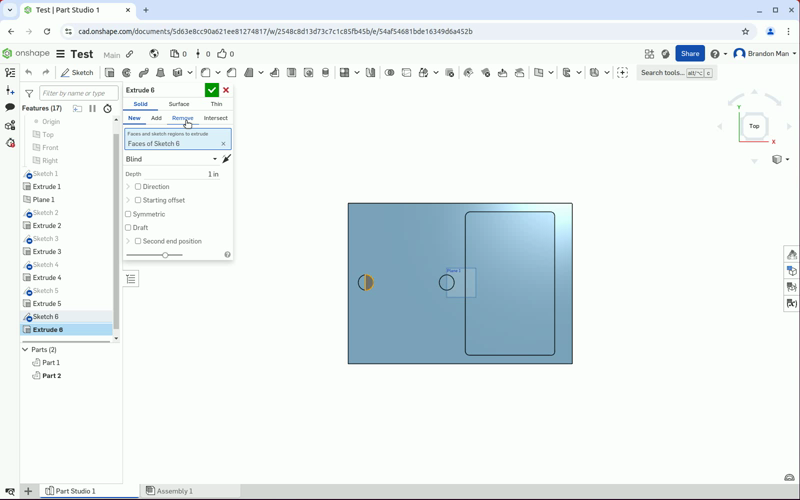
click(186, 120)
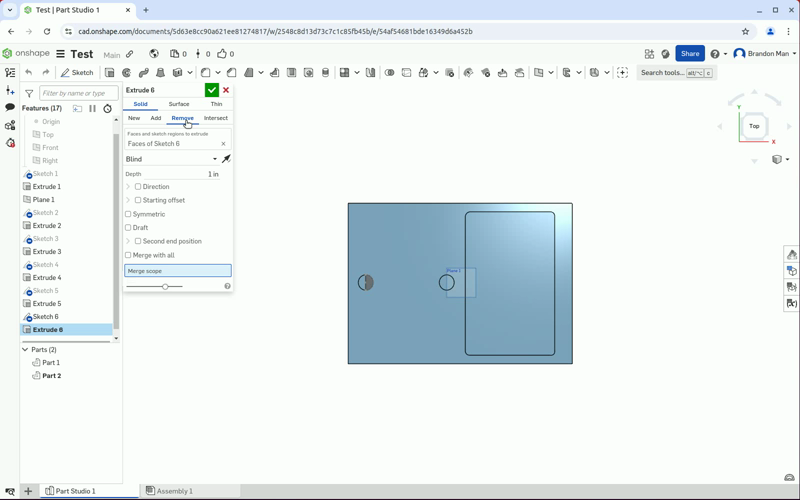
key(tab, 4)
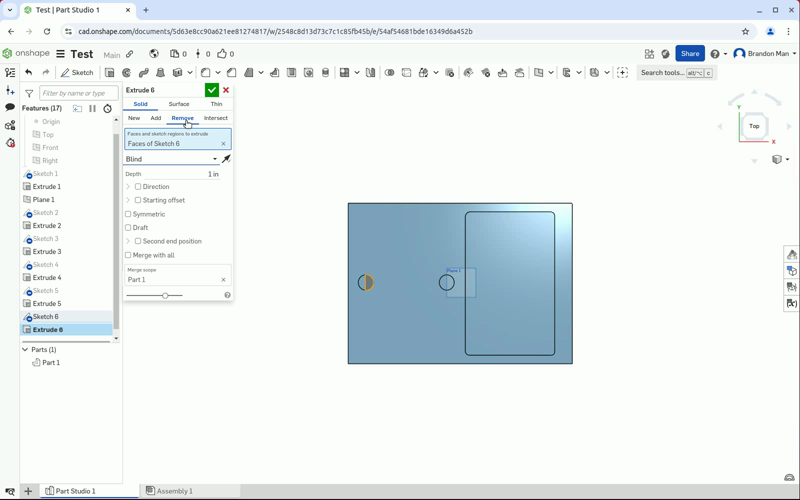
text(10.11)
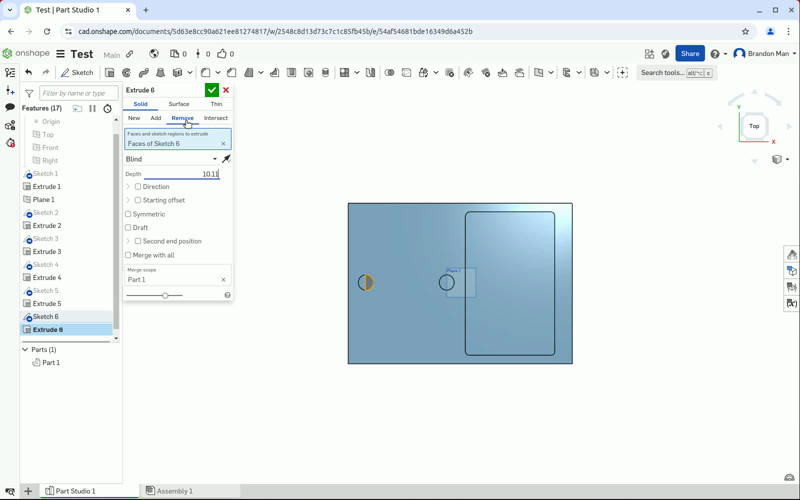
key(tab, 6)
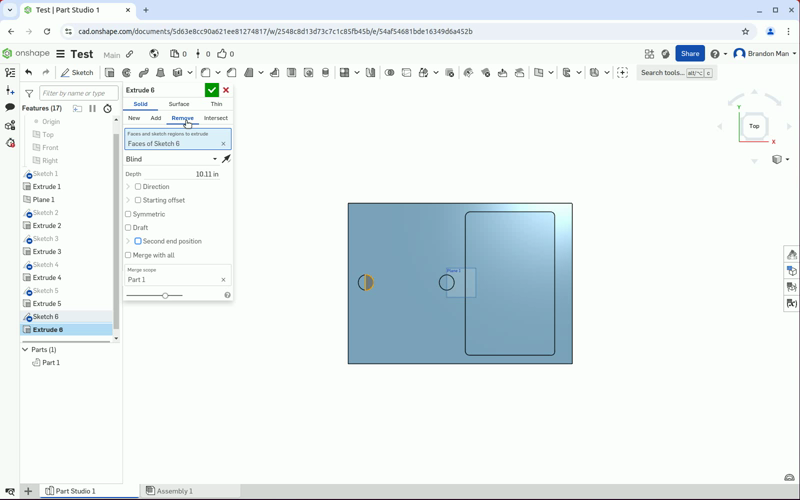
key(space)
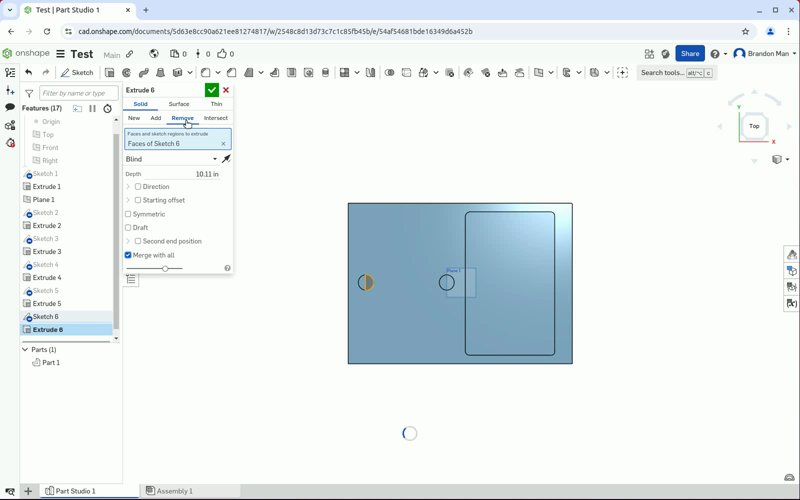
key(enter)
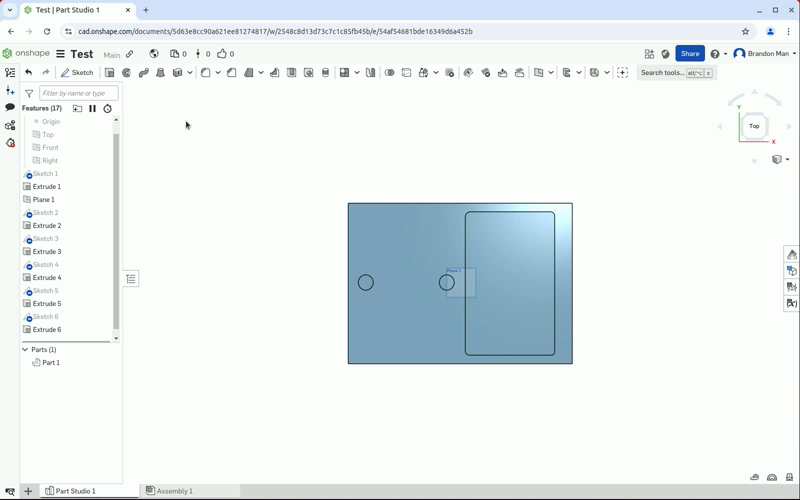
key(shift+h)
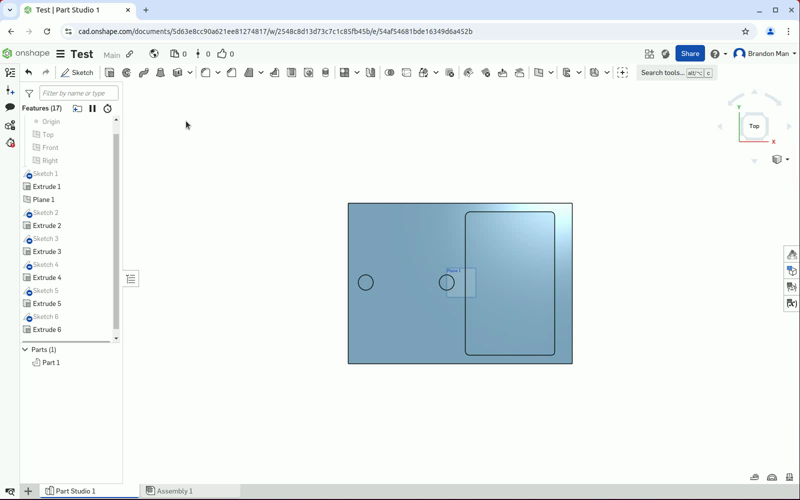
key(shift+h)
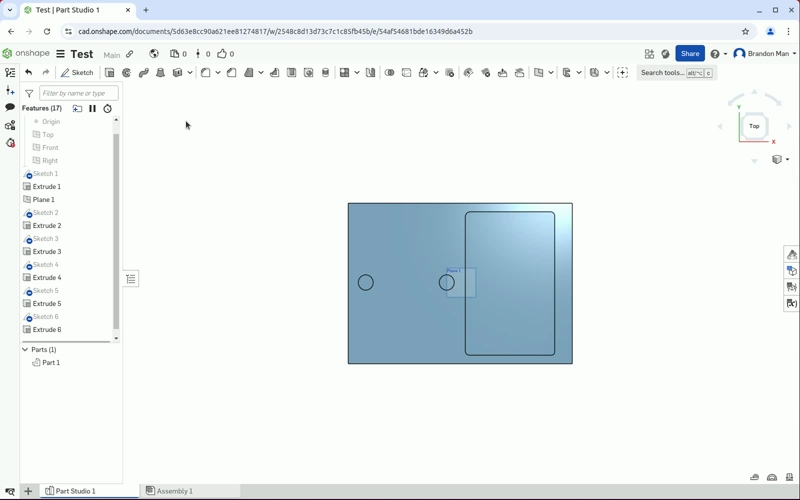
mouse_move(69, 176)
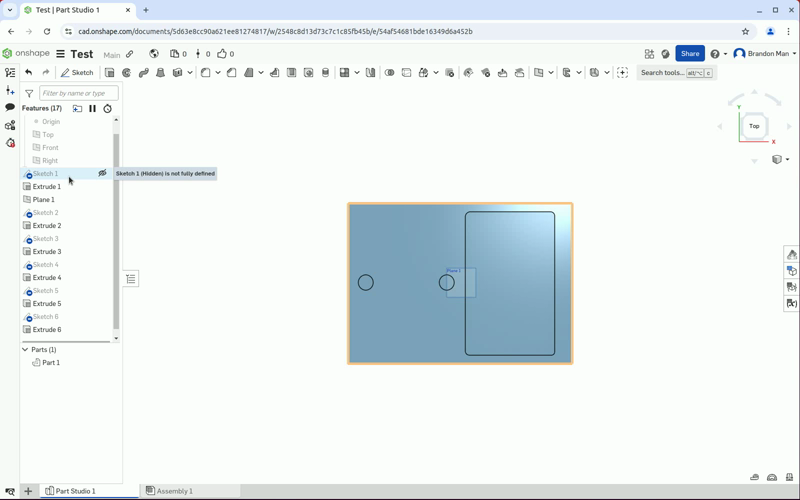
click(69, 176)
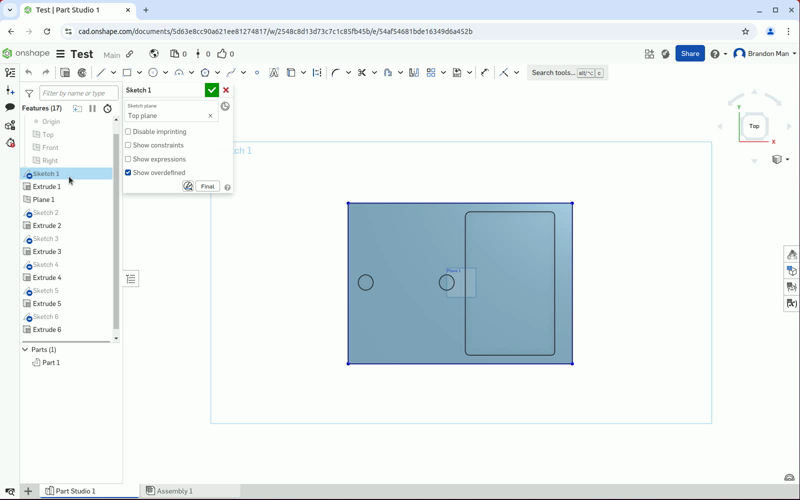
mouse_move(229, 92)
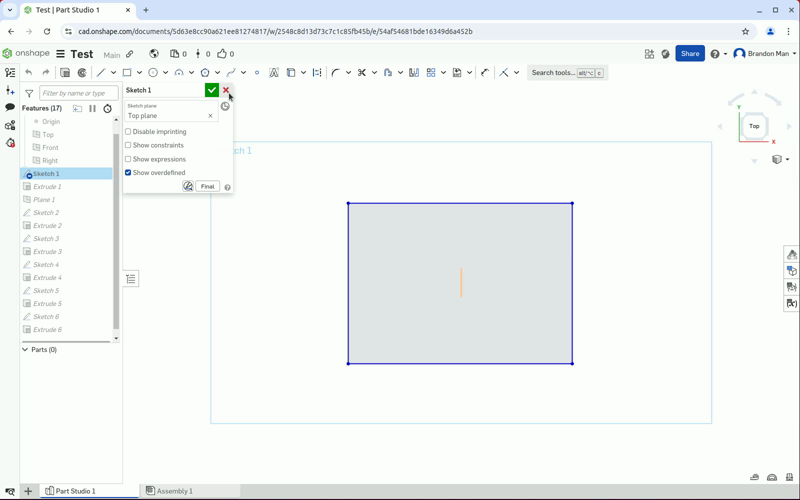
click(229, 92)
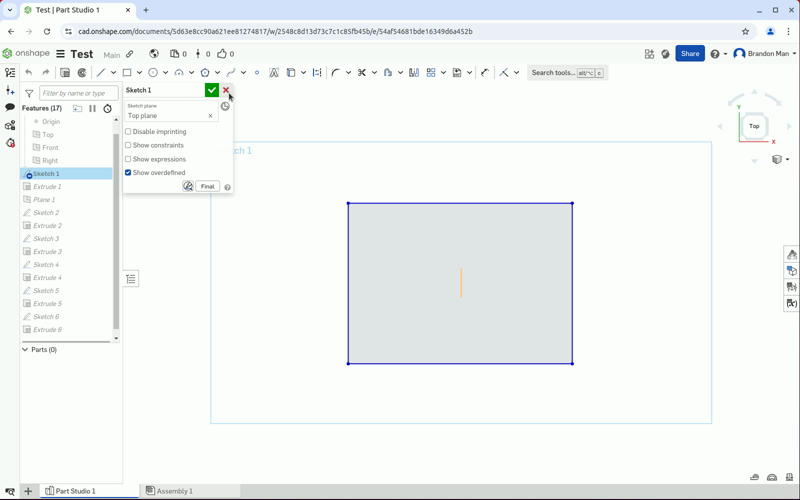
key(shift+s)
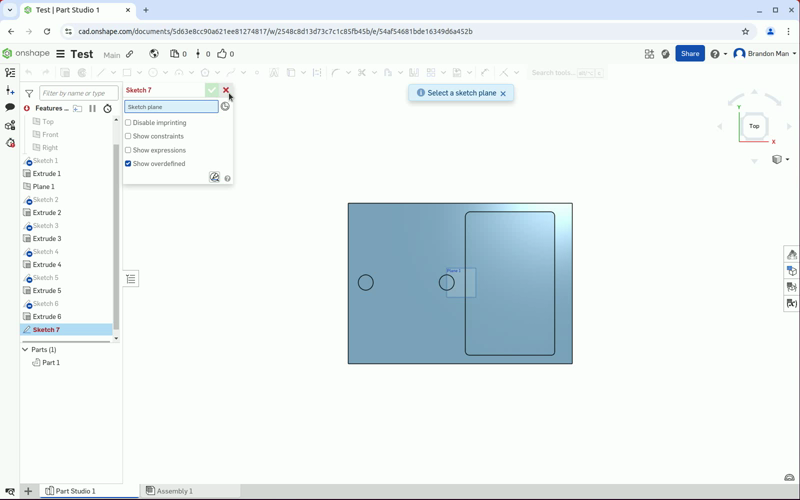
mouse_move(69, 189)
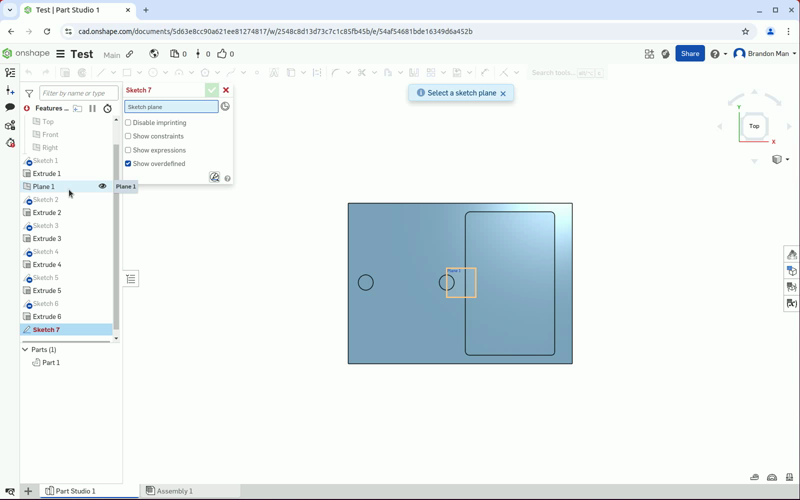
click(69, 189)
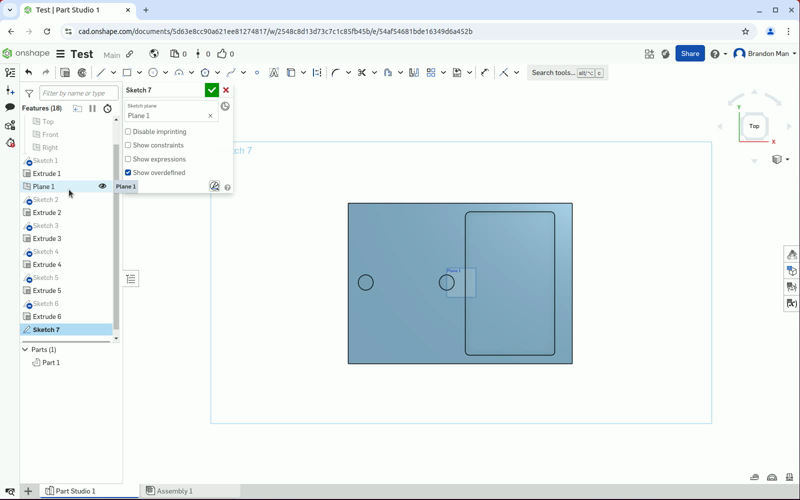
mouse_move(73, 352)
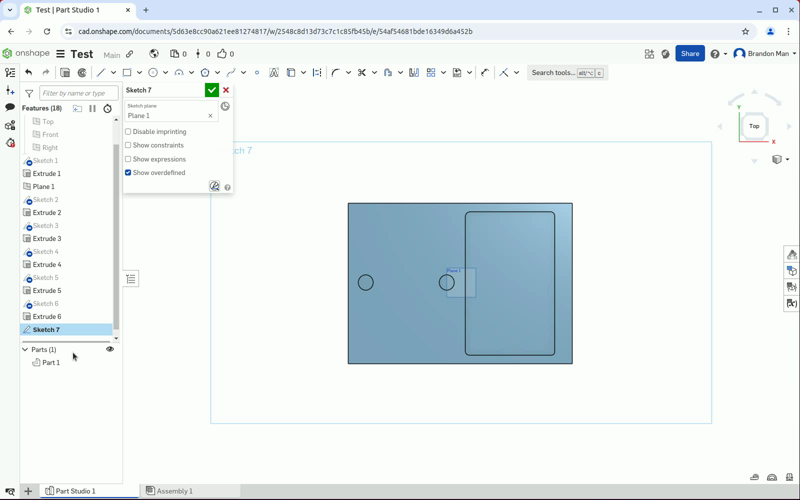
key(y)
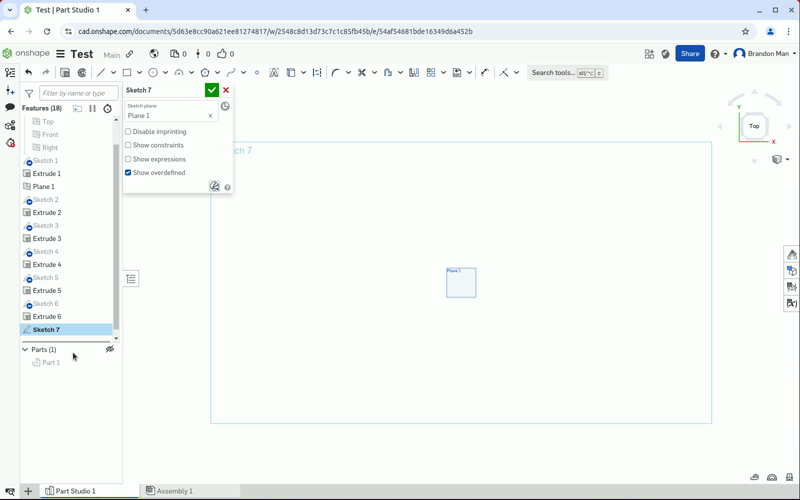
key(a)
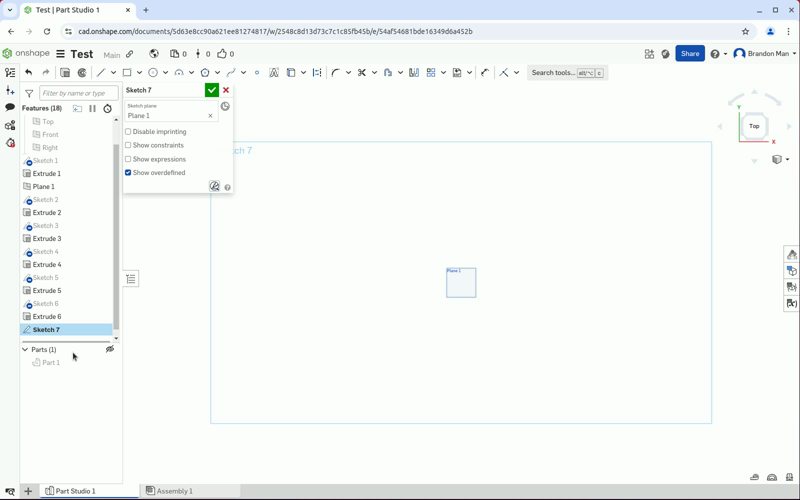
key_down(shift)
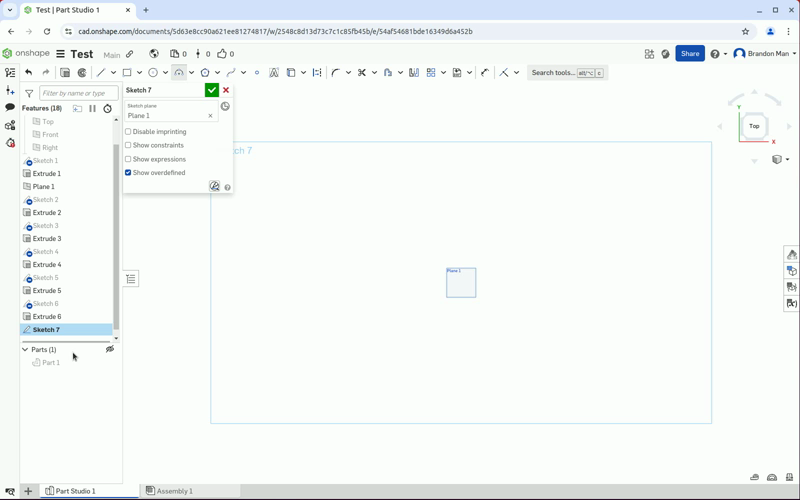
mouse_move(365, 351)
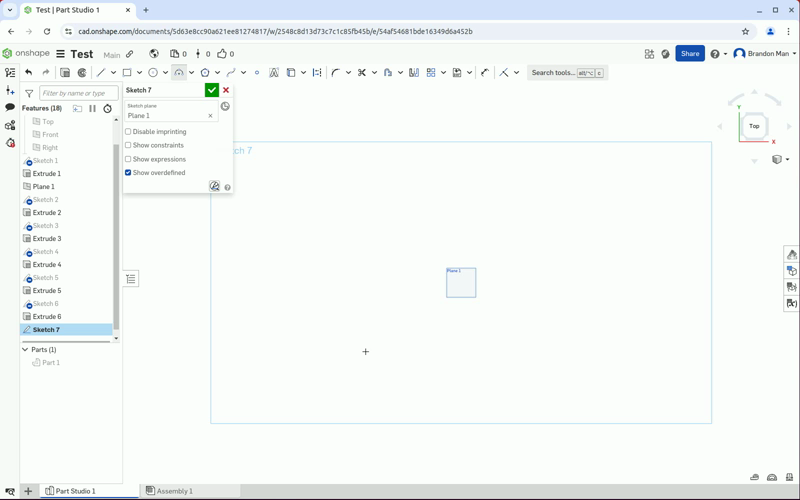
click(365, 351)
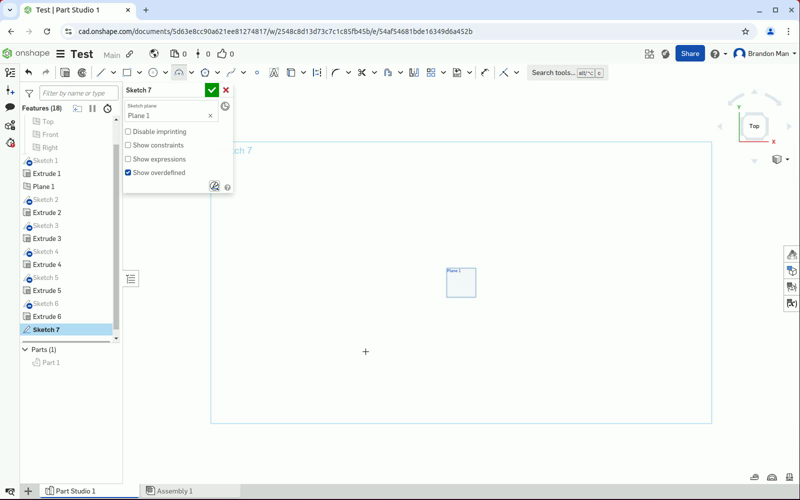
key_up(shift)
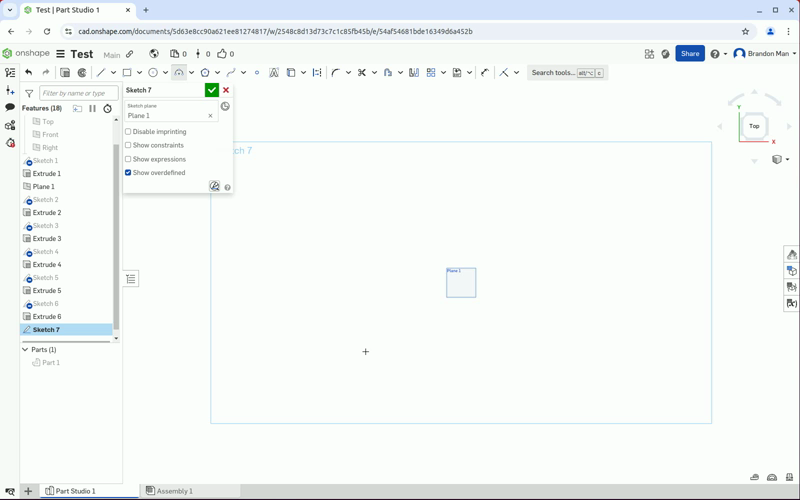
key_down(shift)
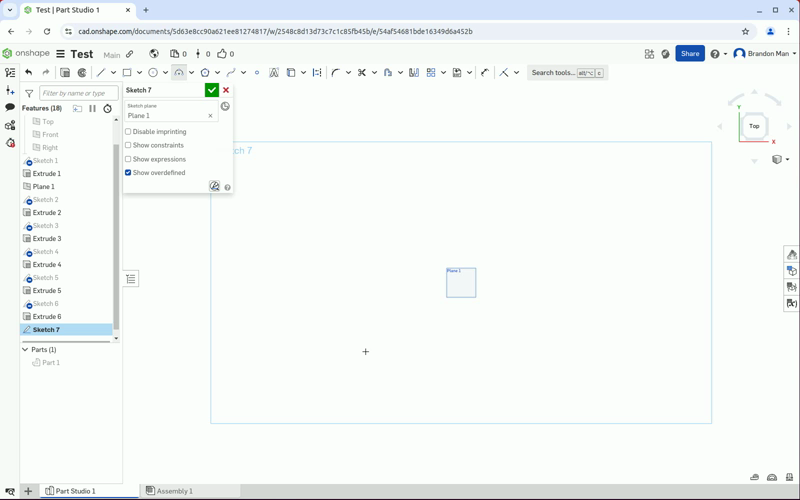
mouse_move(370, 355)
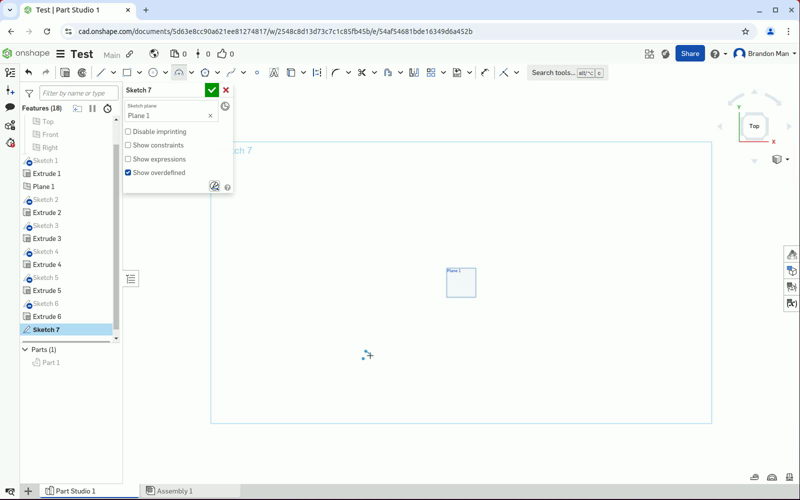
scroll(6)
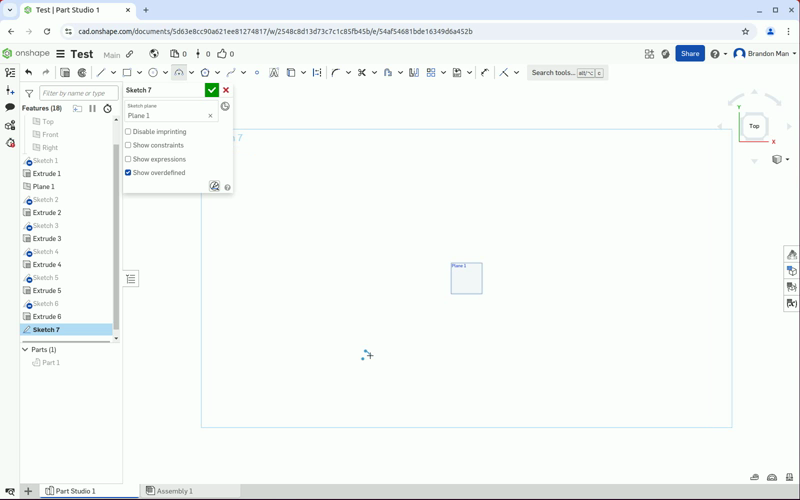
scroll(6)
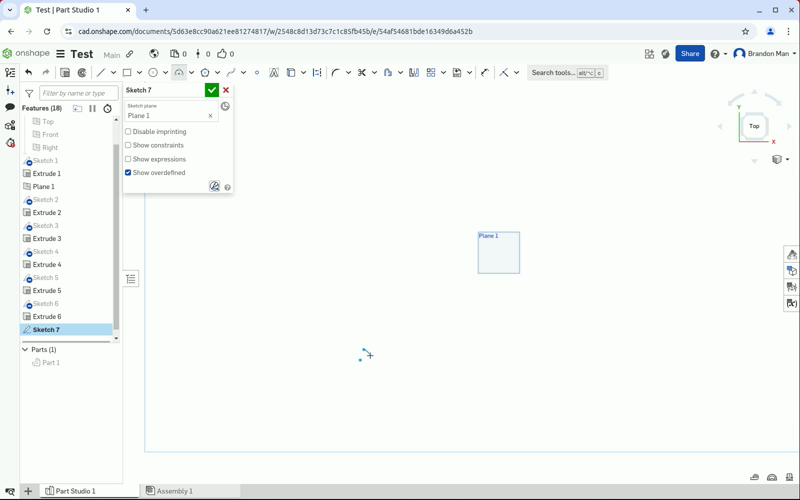
scroll(6)
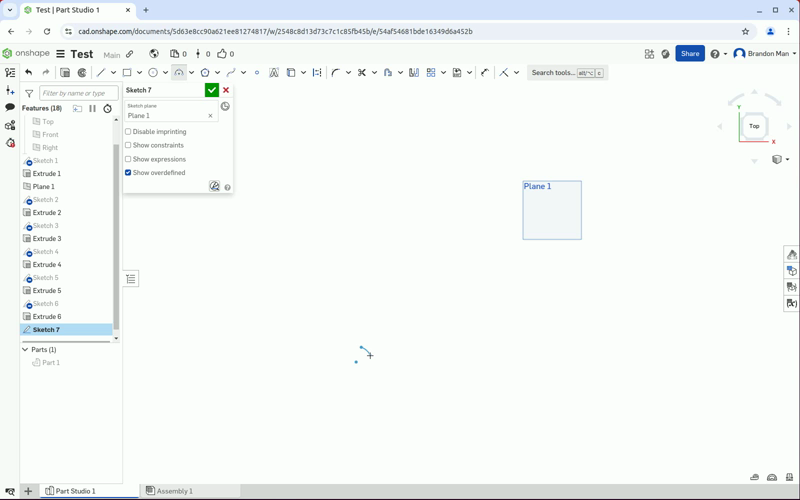
scroll(6)
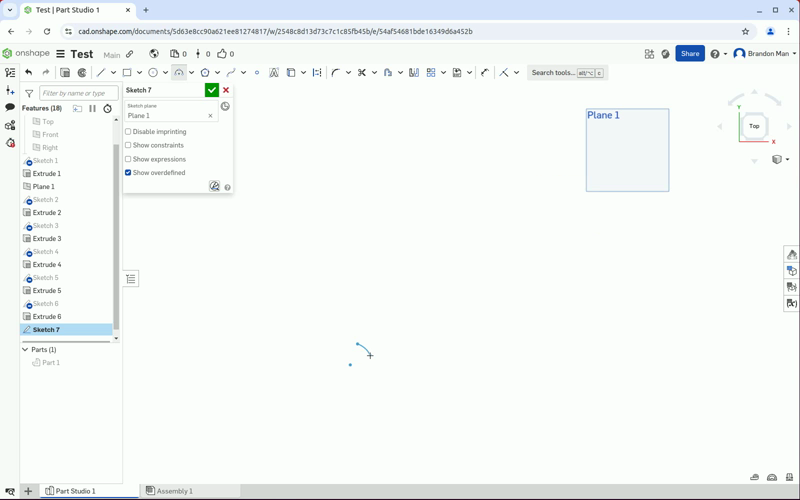
scroll(6)
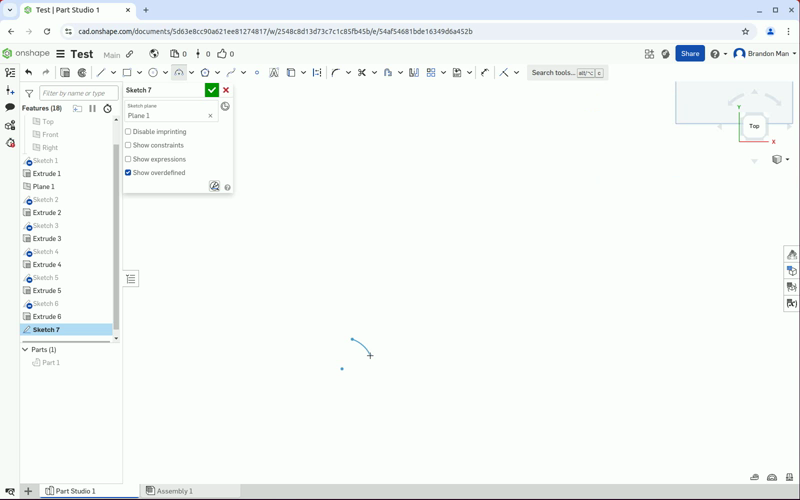
scroll(6)
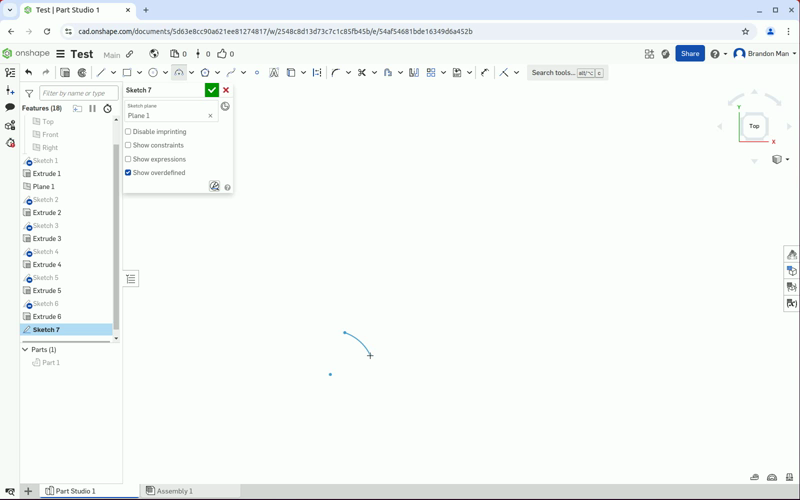
scroll(6)
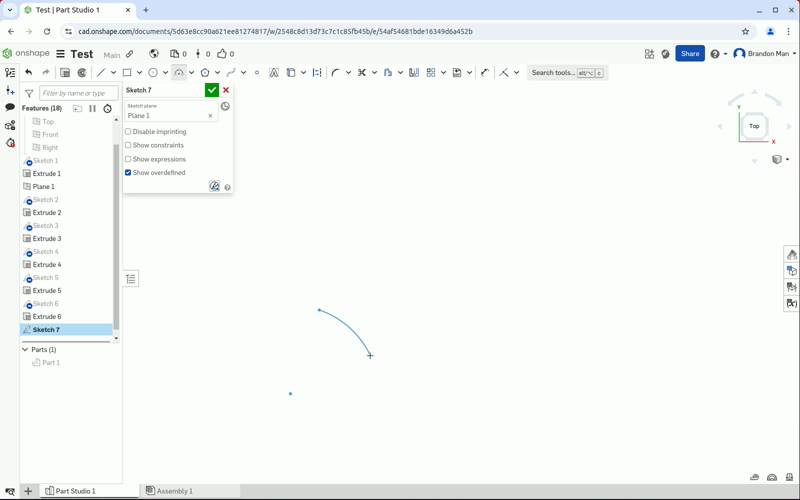
click(370, 355)
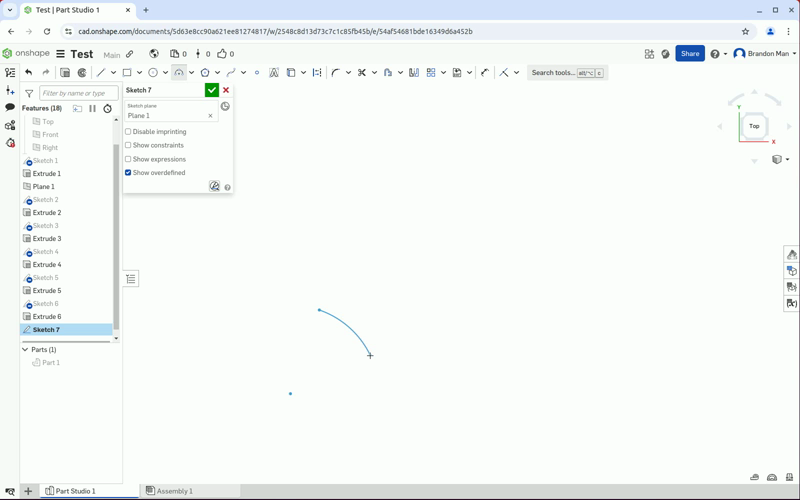
scroll(-6)
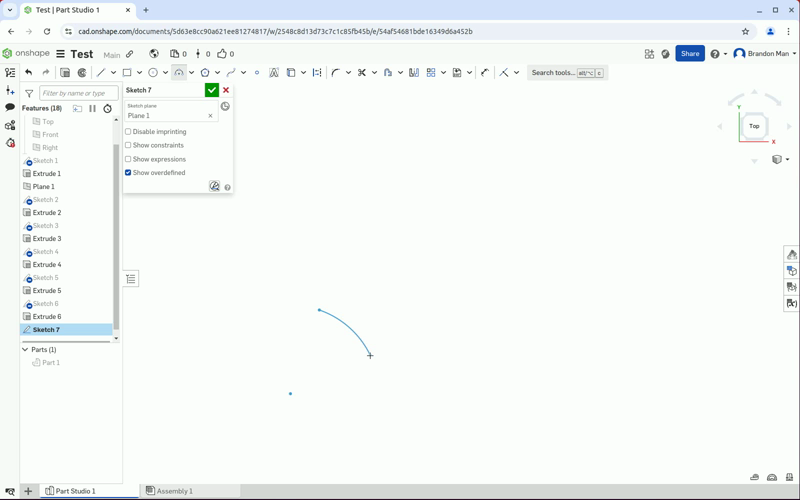
scroll(-6)
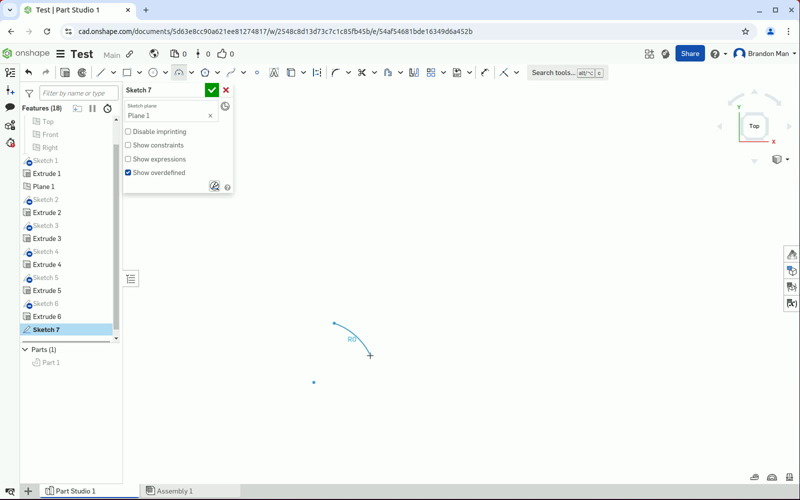
scroll(-6)
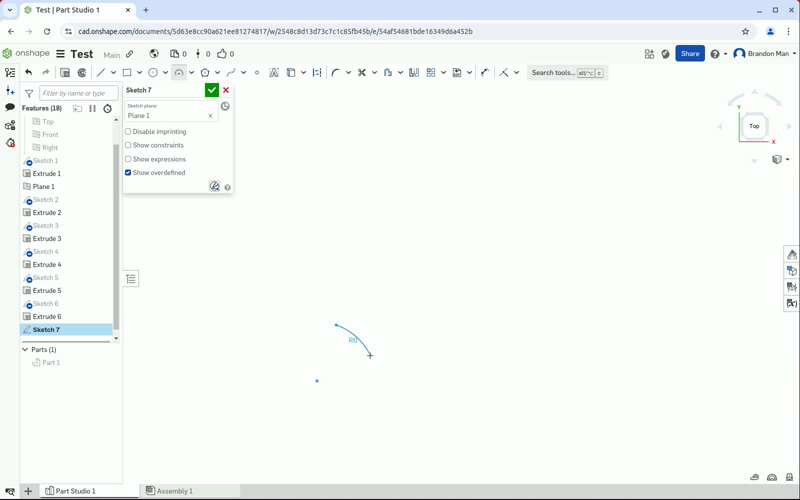
scroll(-6)
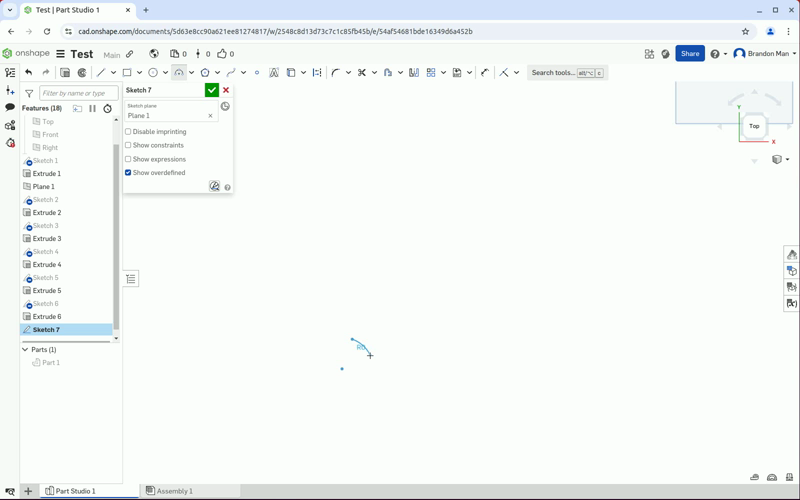
scroll(-6)
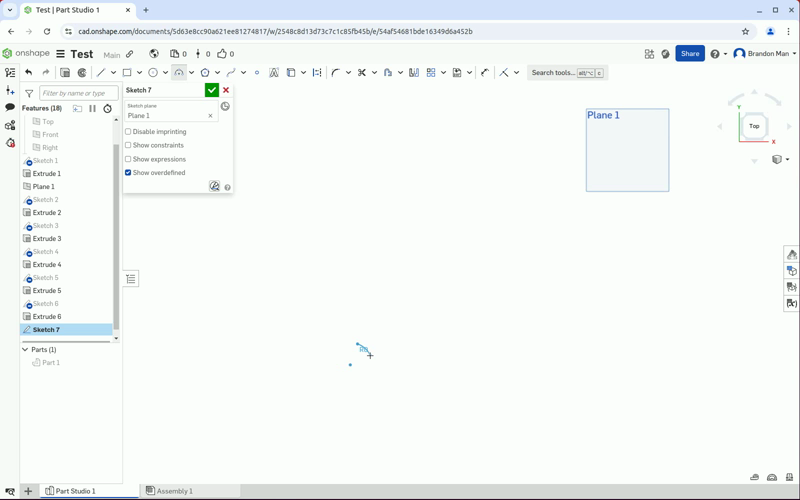
scroll(-6)
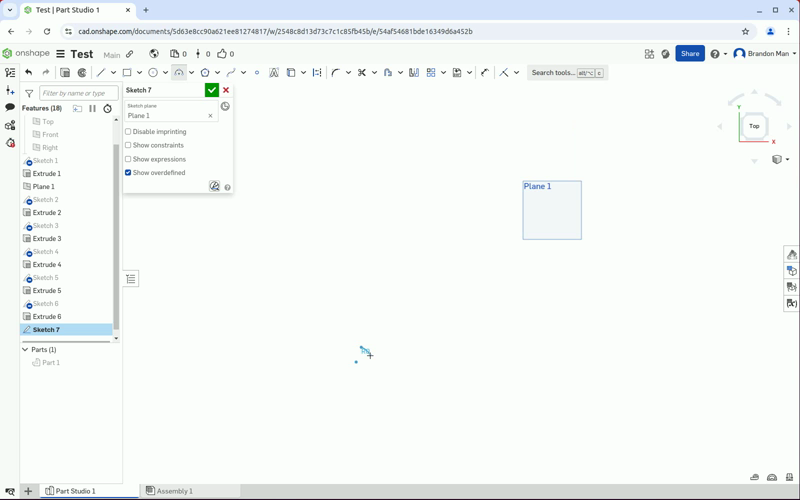
scroll(-6)
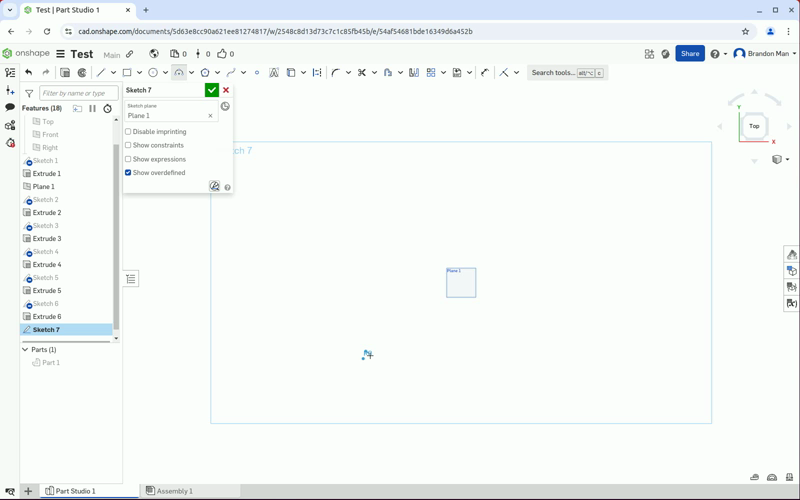
mouse_move(367, 354)
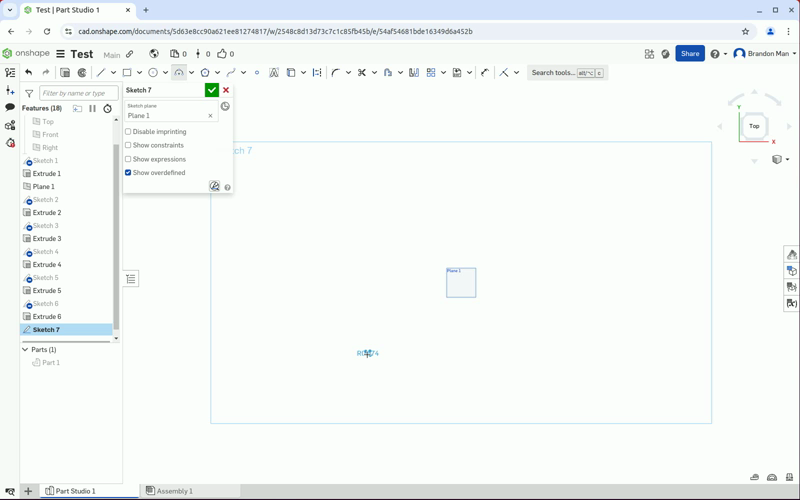
scroll(6)
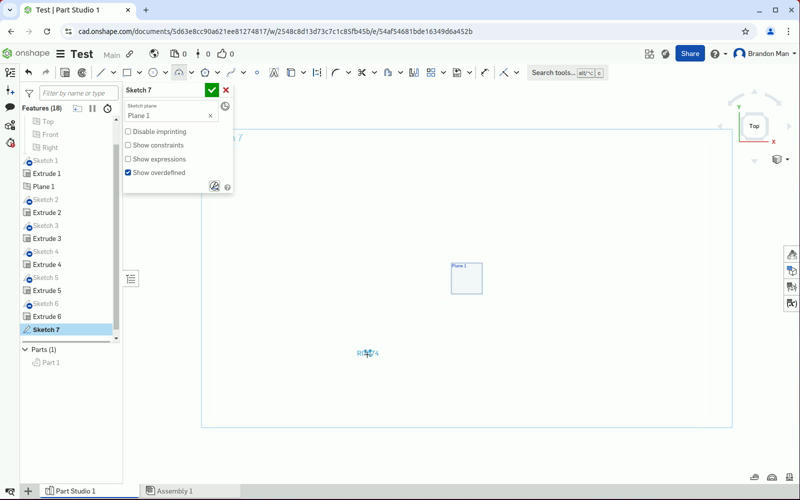
scroll(6)
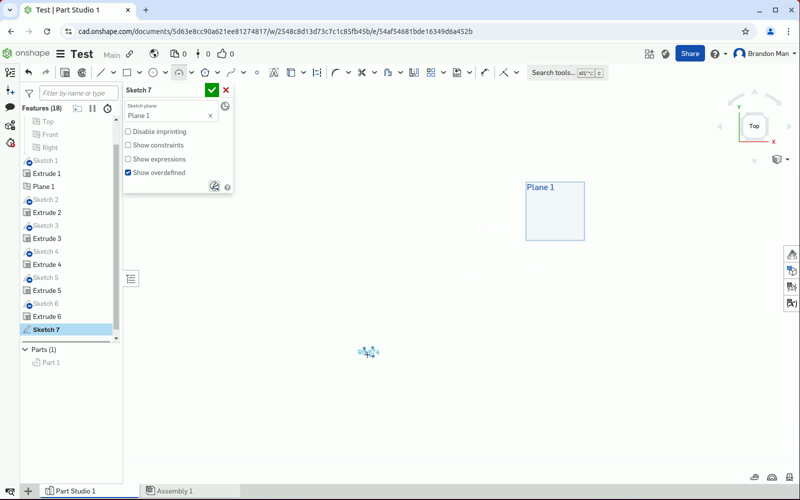
scroll(6)
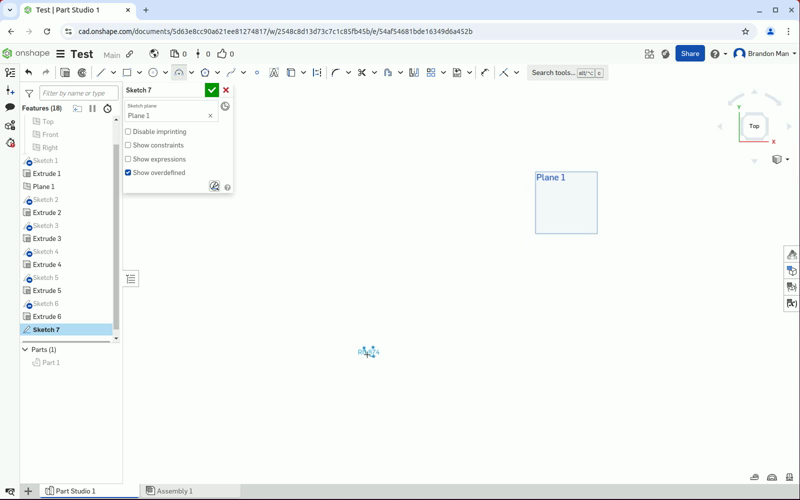
scroll(6)
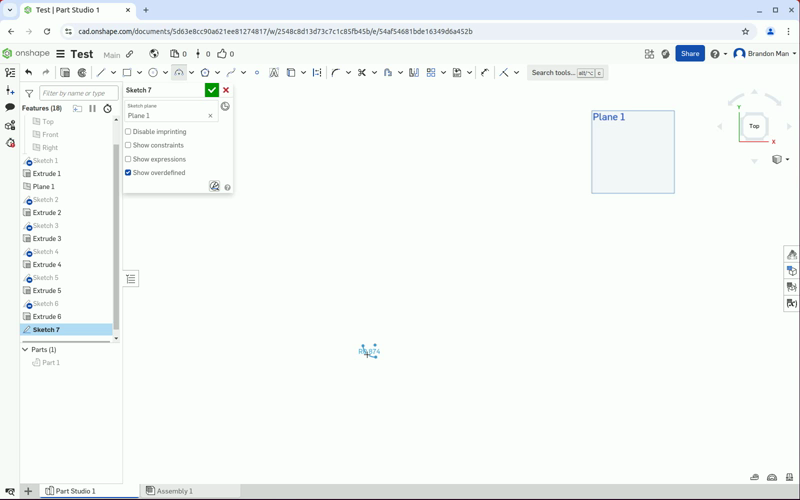
scroll(6)
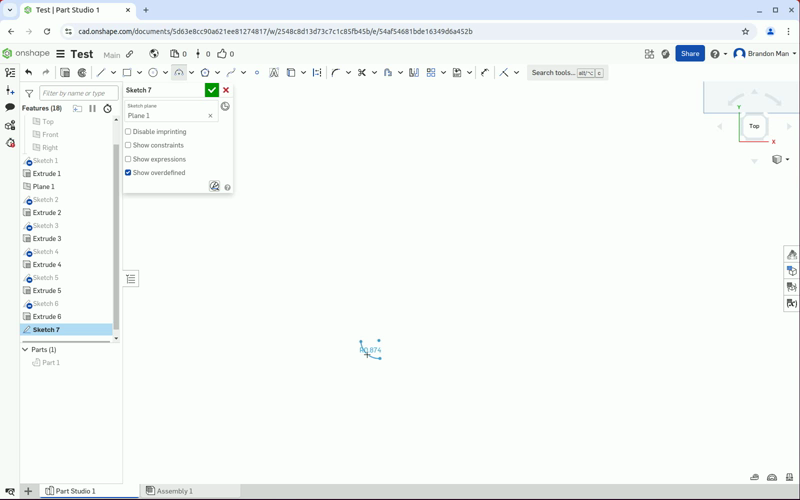
scroll(6)
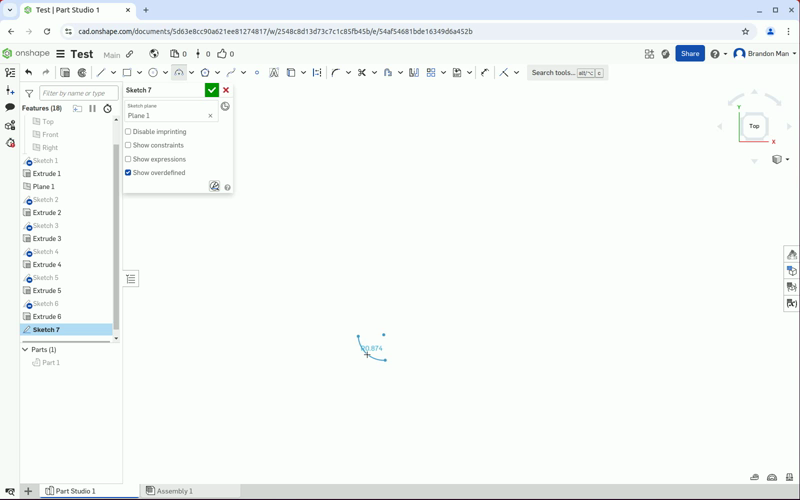
scroll(6)
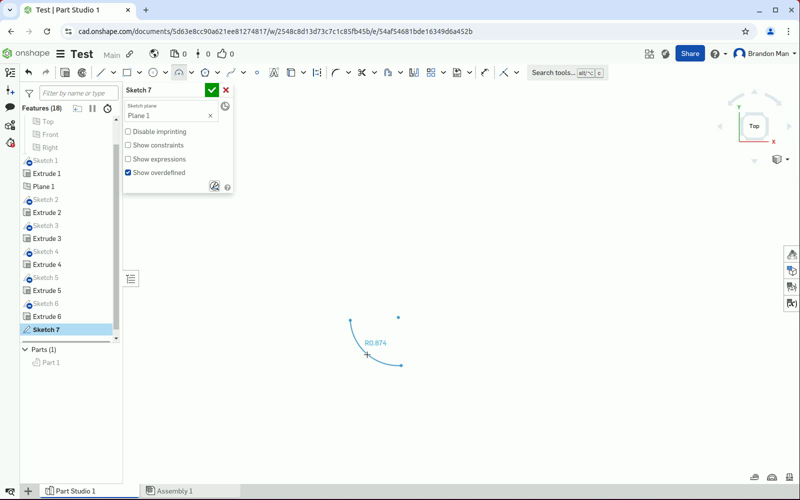
click(367, 354)
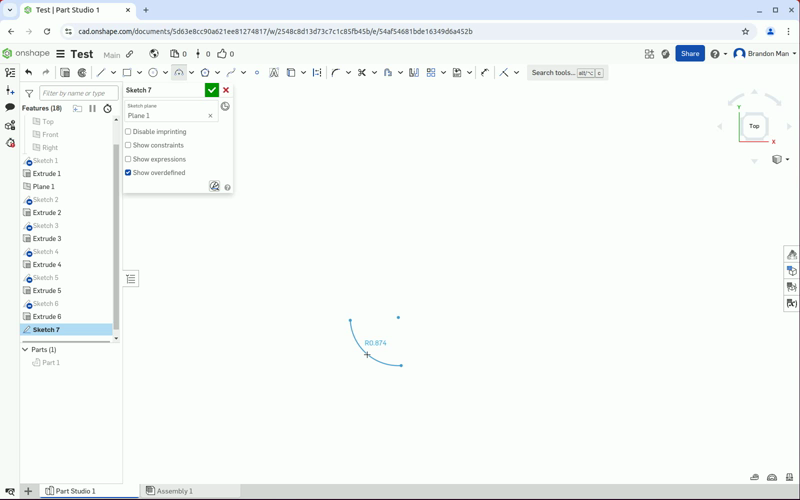
scroll(-6)
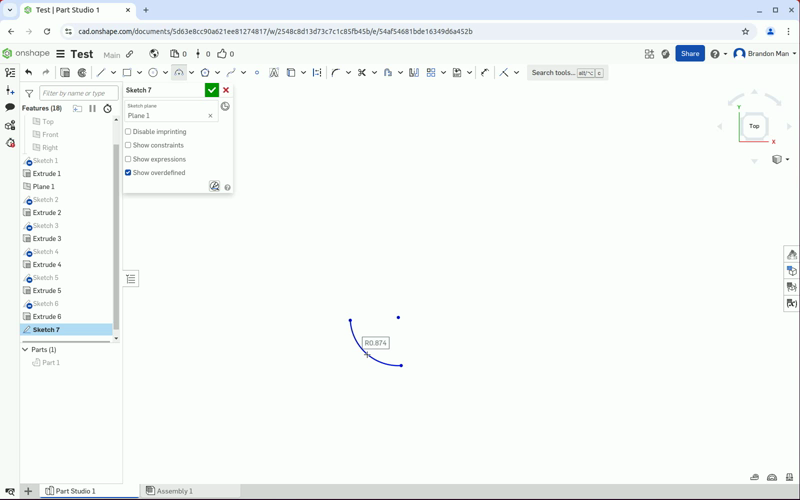
scroll(-6)
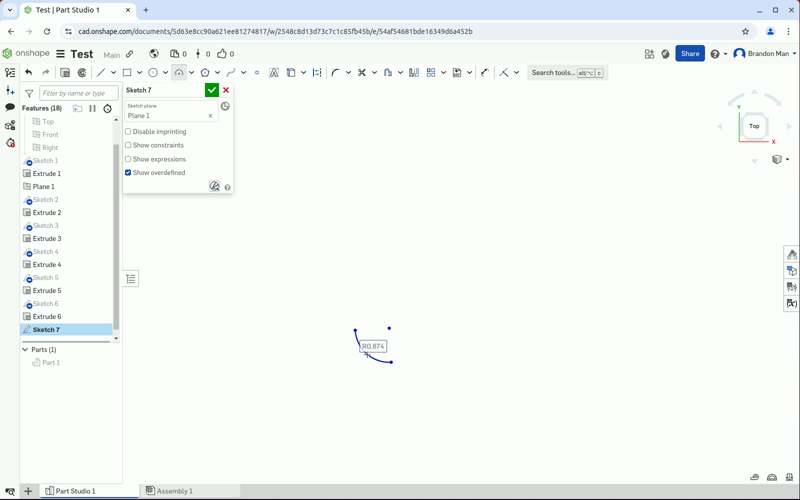
scroll(-6)
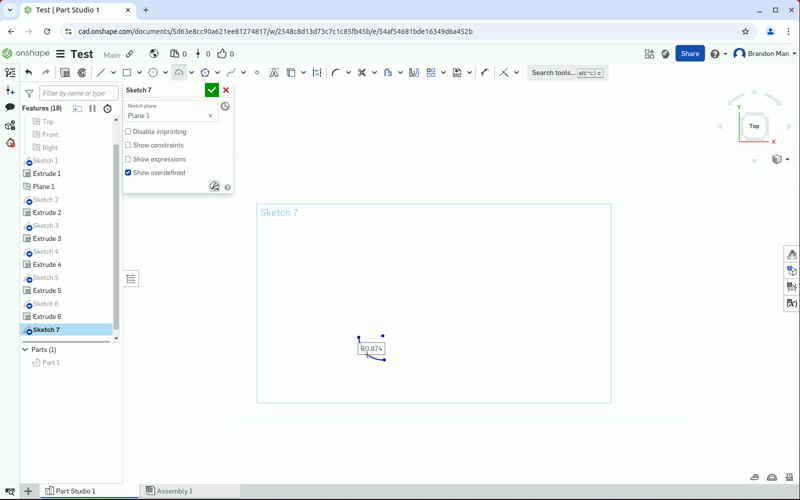
scroll(-6)
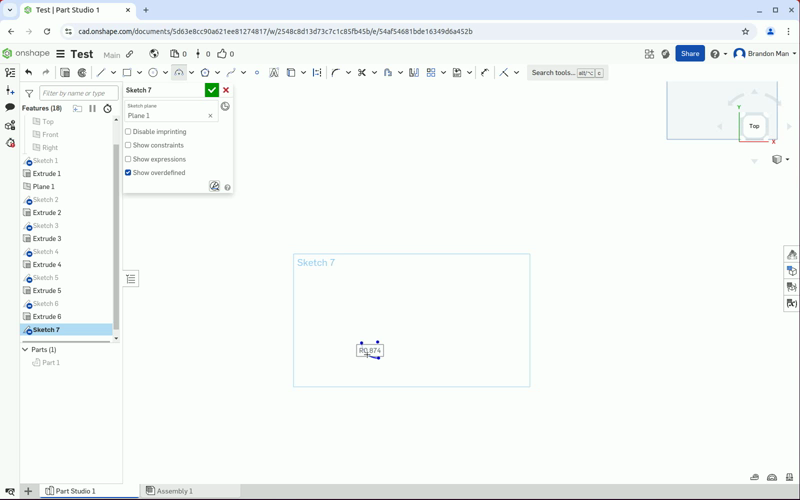
scroll(-6)
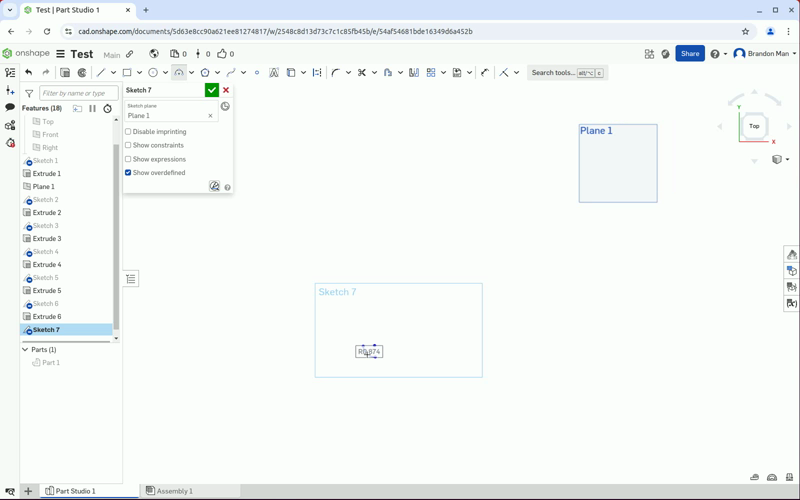
scroll(-6)
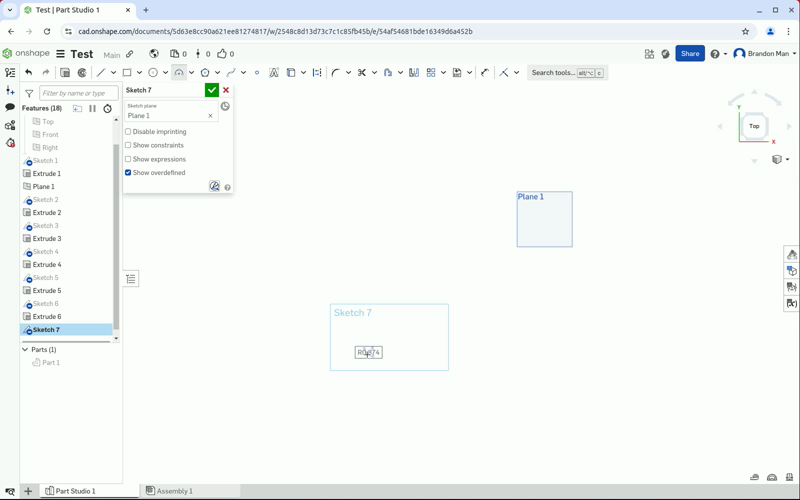
scroll(-6)
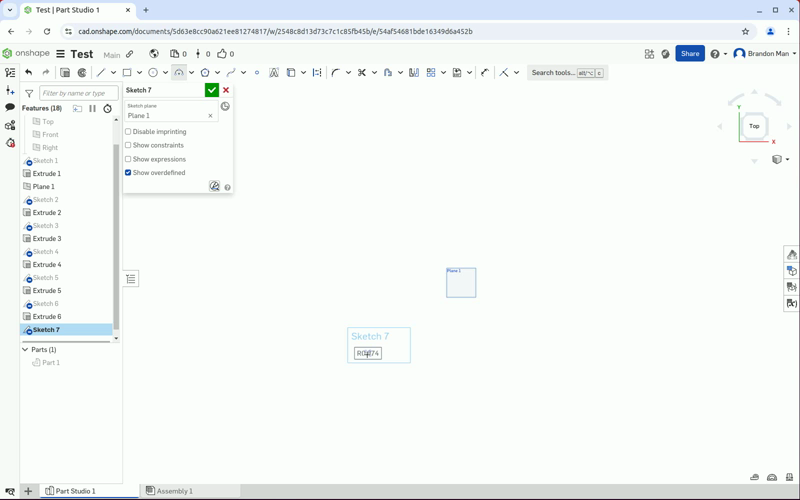
key_up(shift)
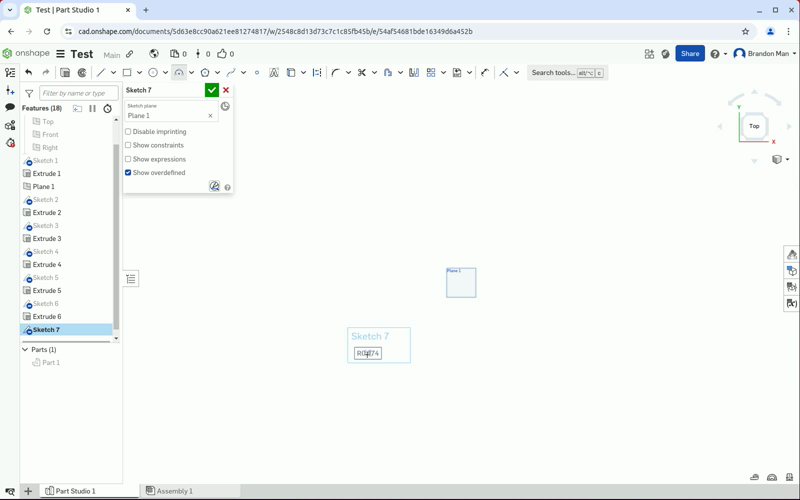
key(esc)
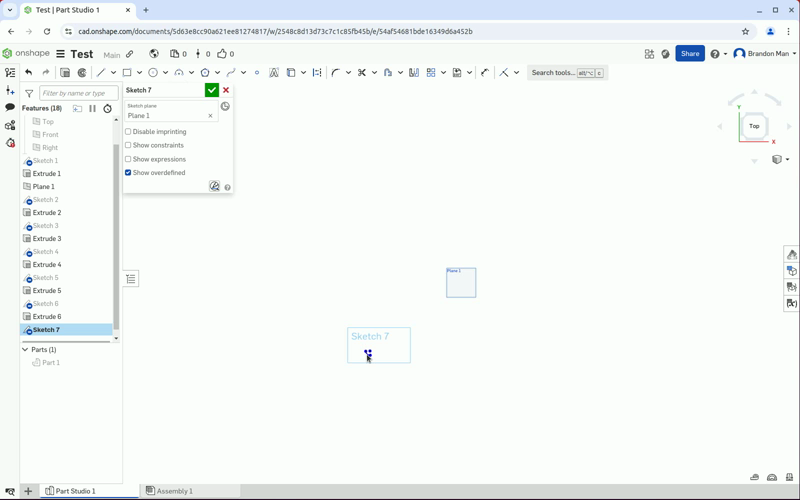
key(l)
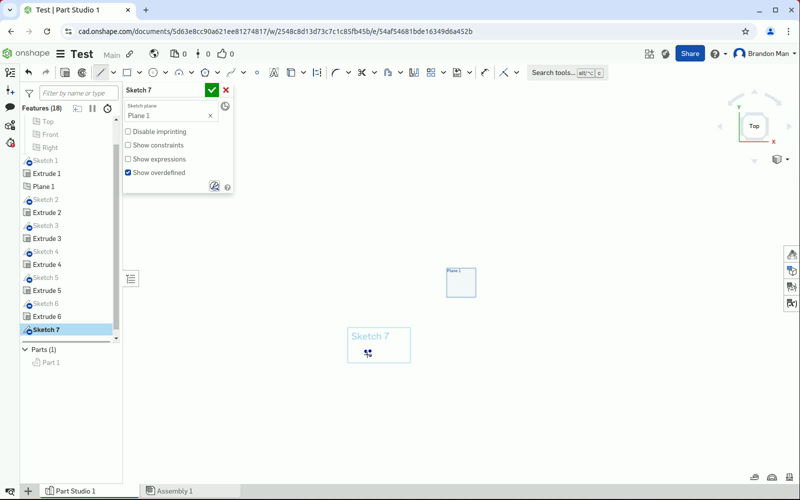
mouse_move(370, 355)
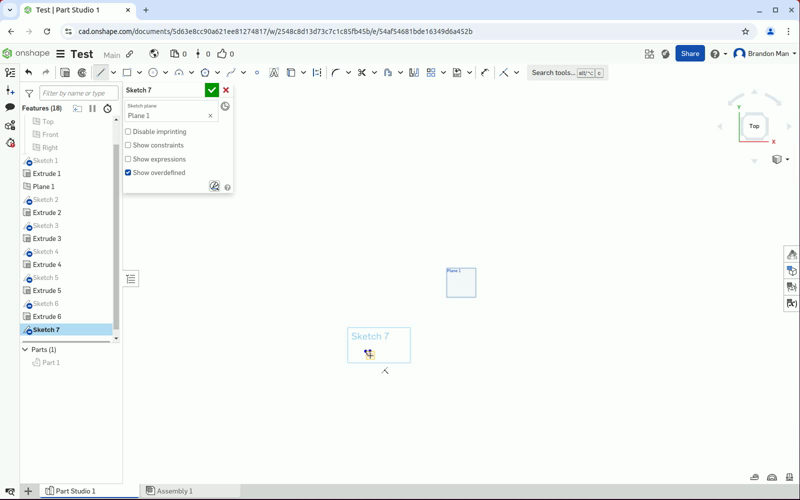
scroll(6)
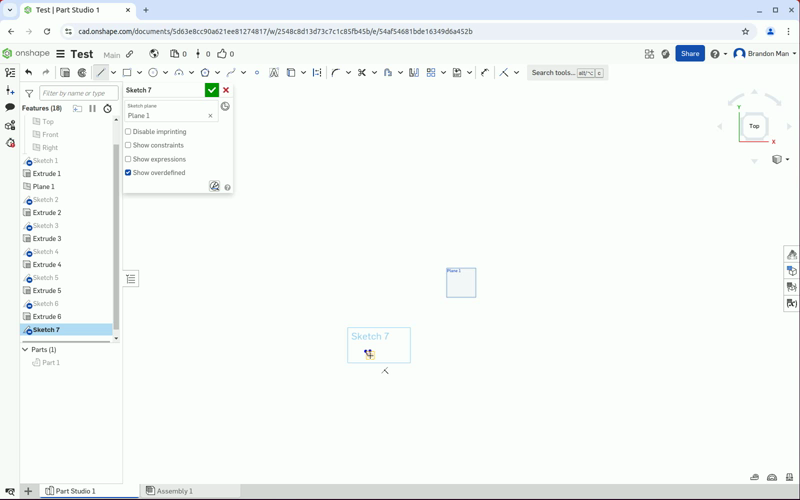
scroll(6)
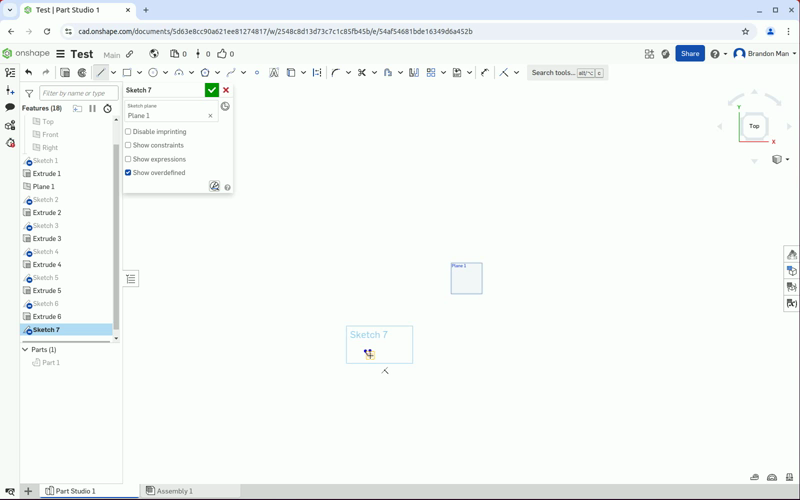
scroll(6)
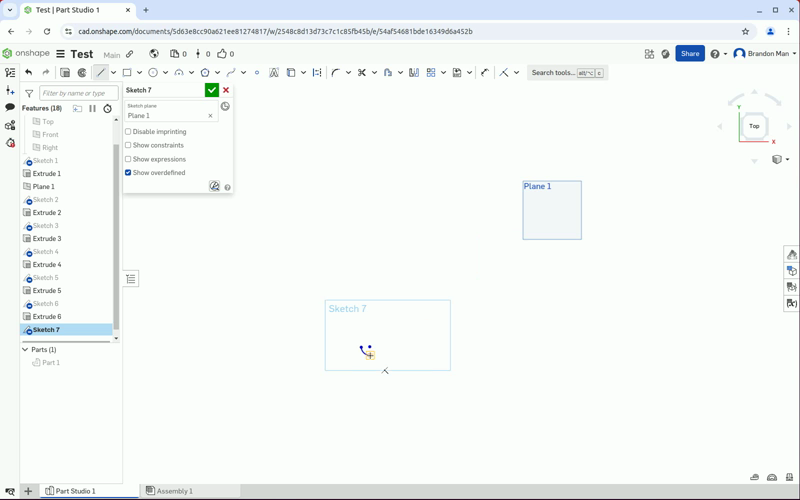
scroll(6)
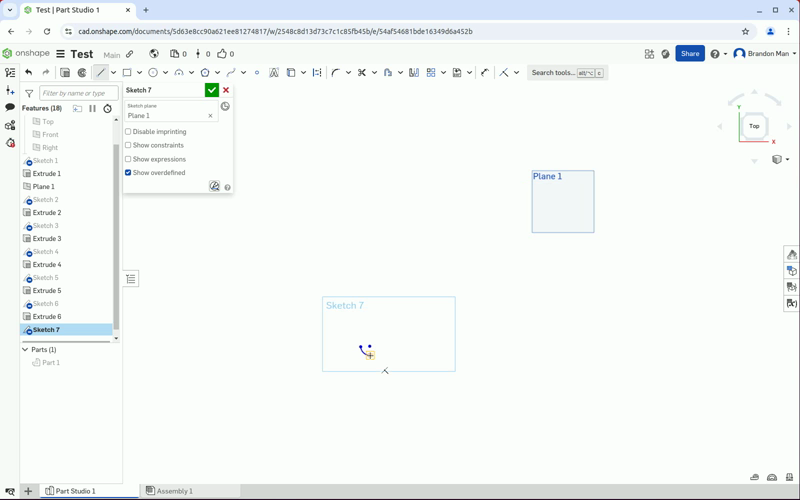
scroll(6)
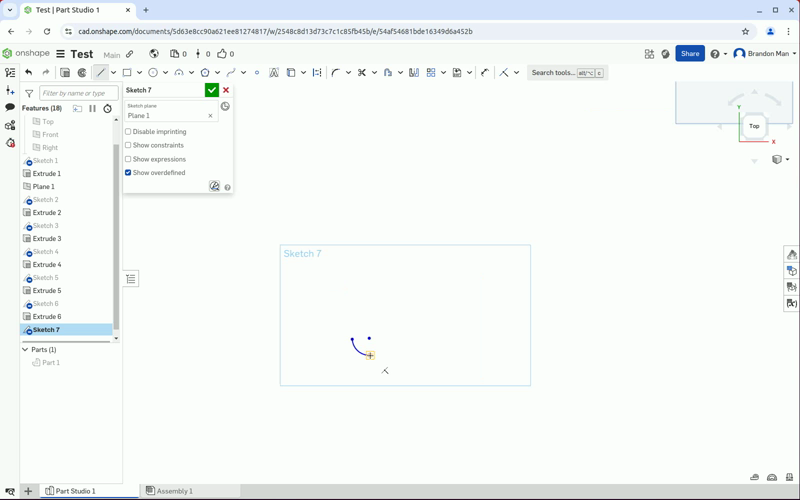
scroll(6)
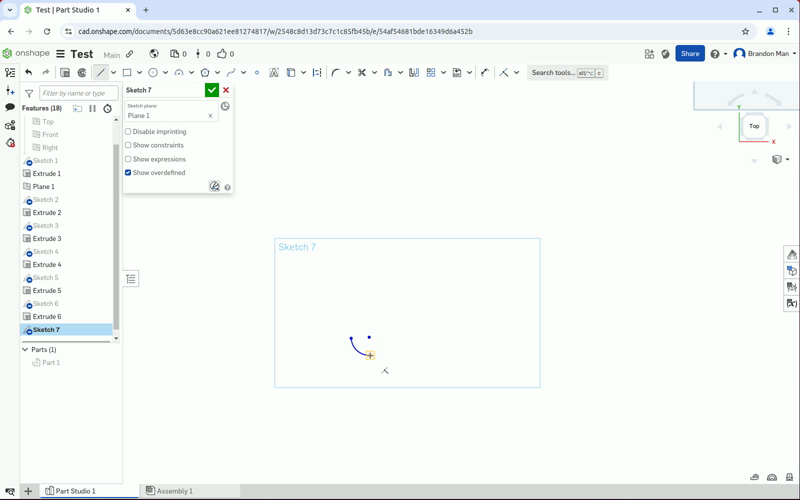
scroll(6)
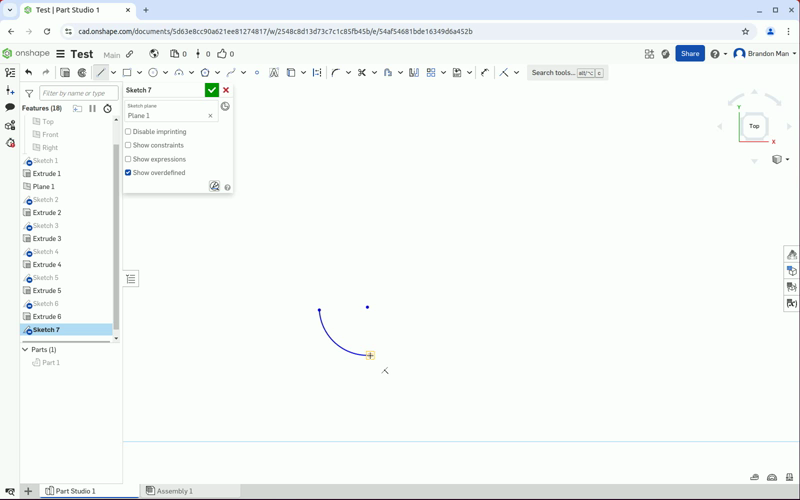
click(370, 355)
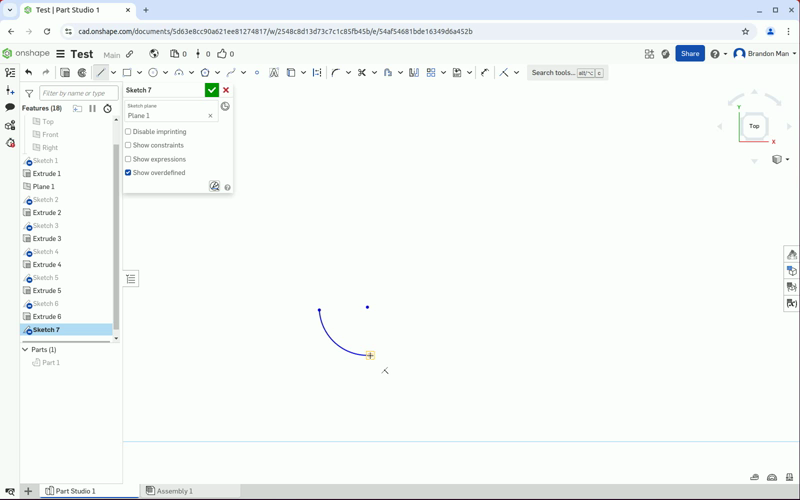
scroll(-6)
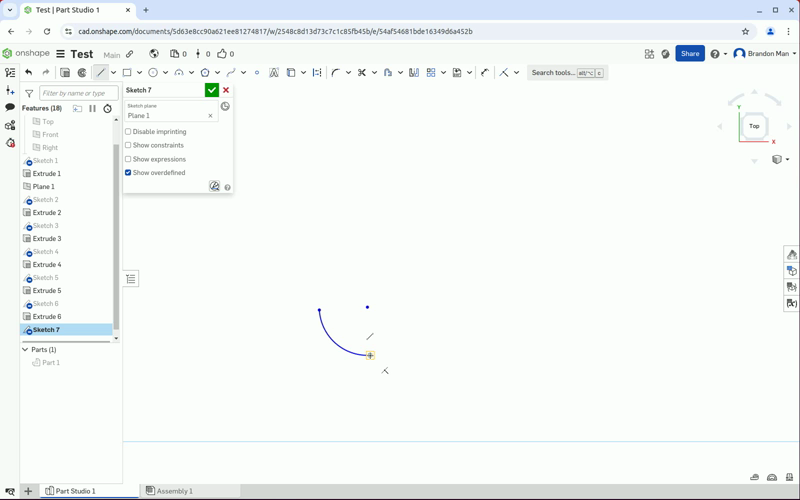
scroll(-6)
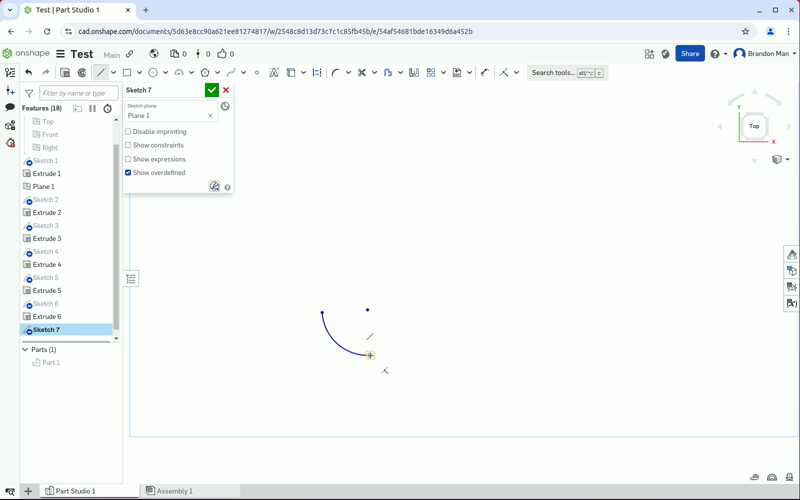
scroll(-6)
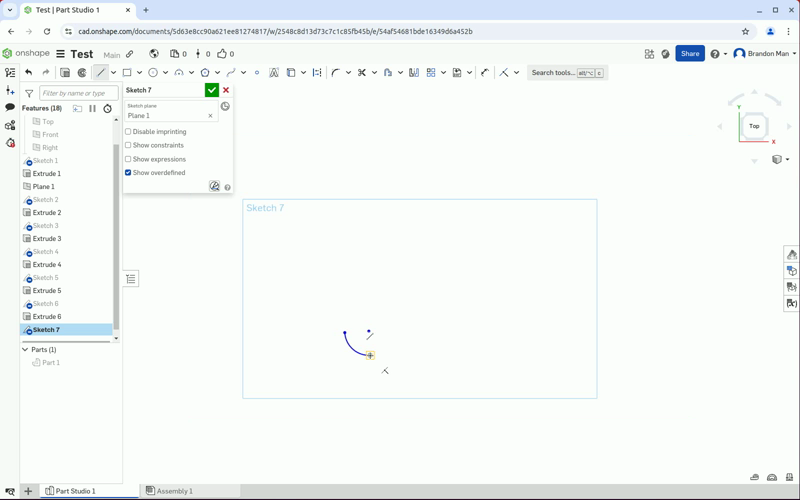
scroll(-6)
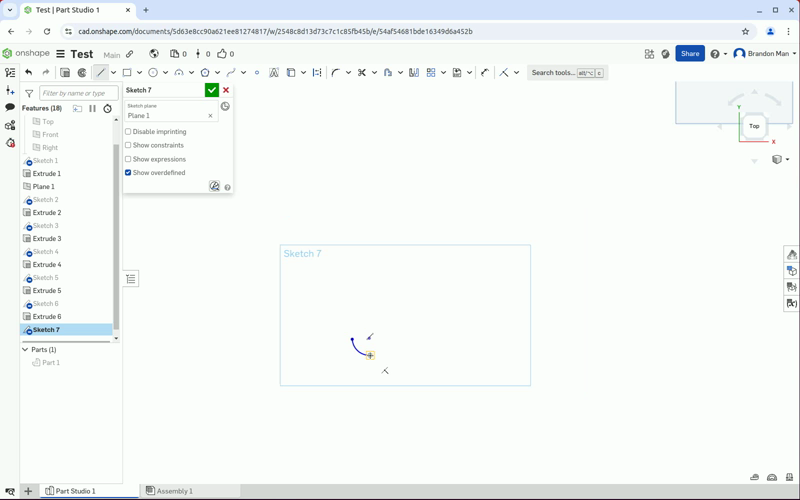
scroll(-6)
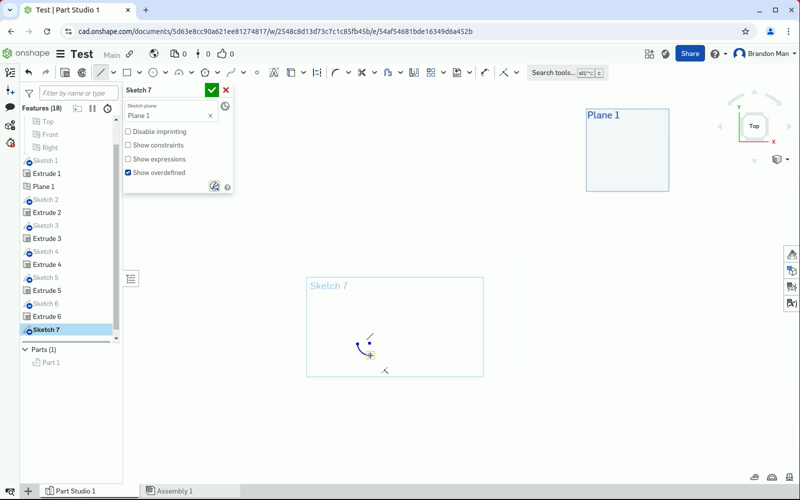
scroll(-6)
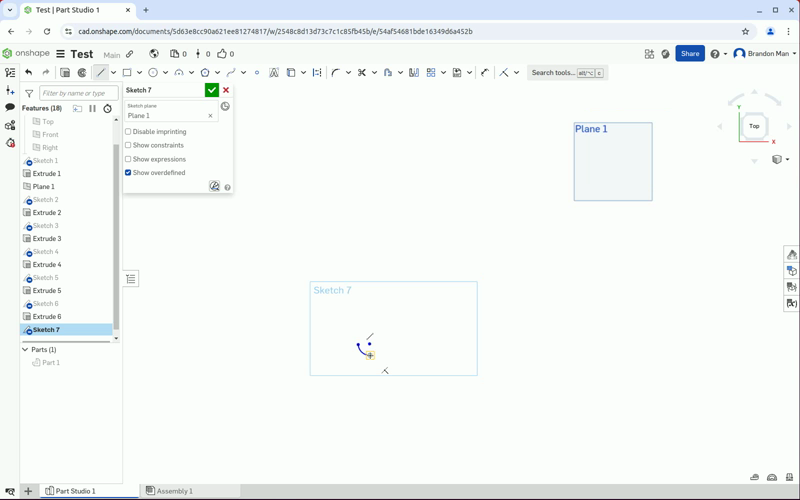
scroll(-6)
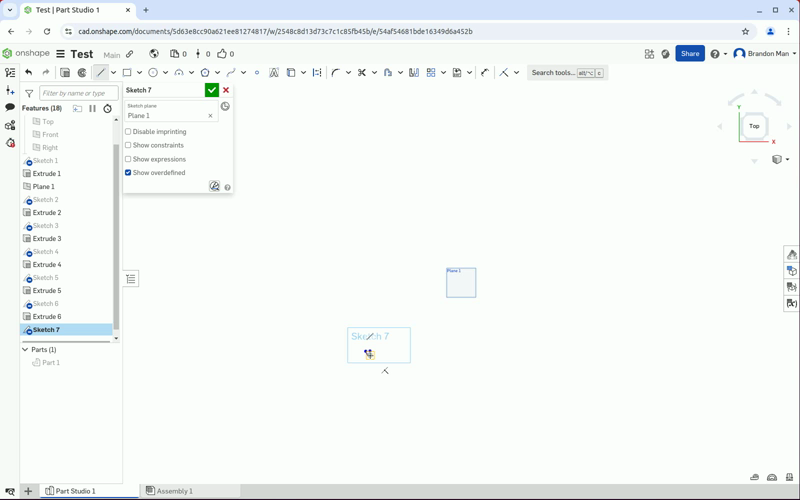
key_down(shift)
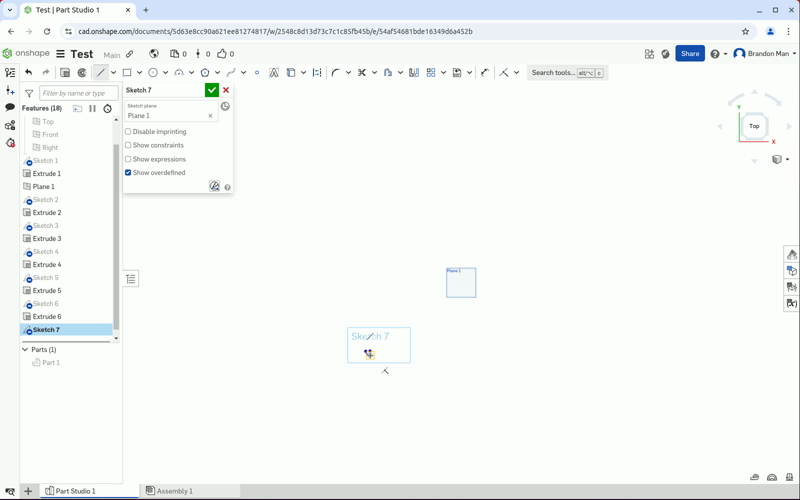
mouse_move(441, 355)
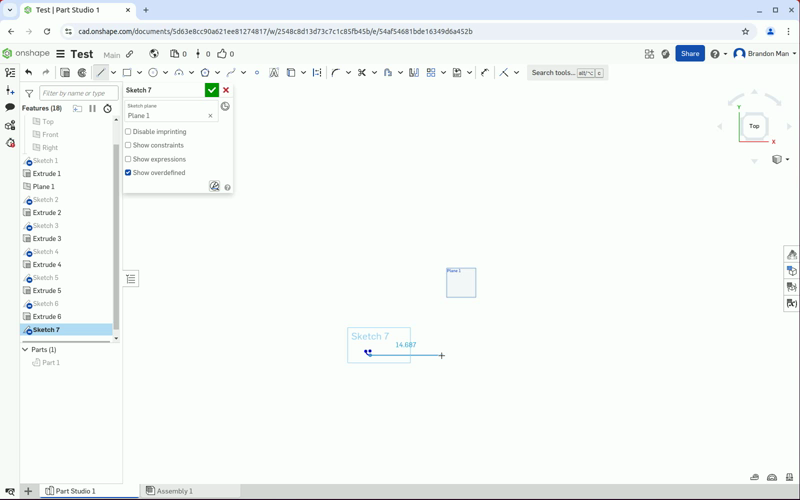
click(441, 355)
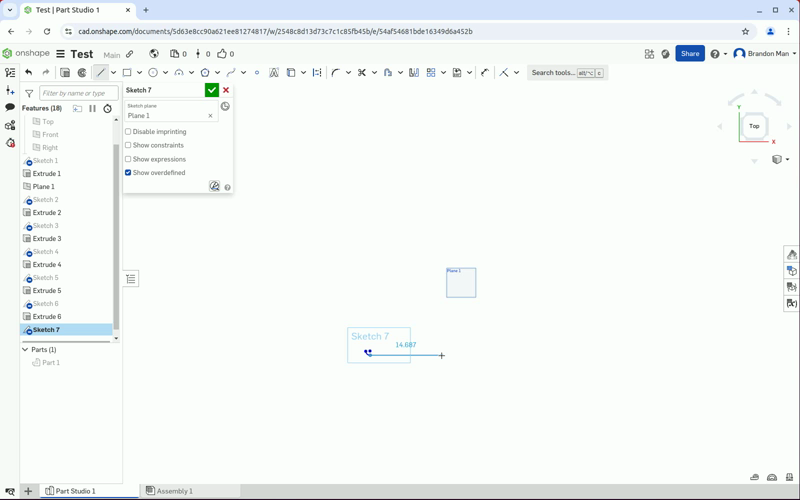
key_up(shift)
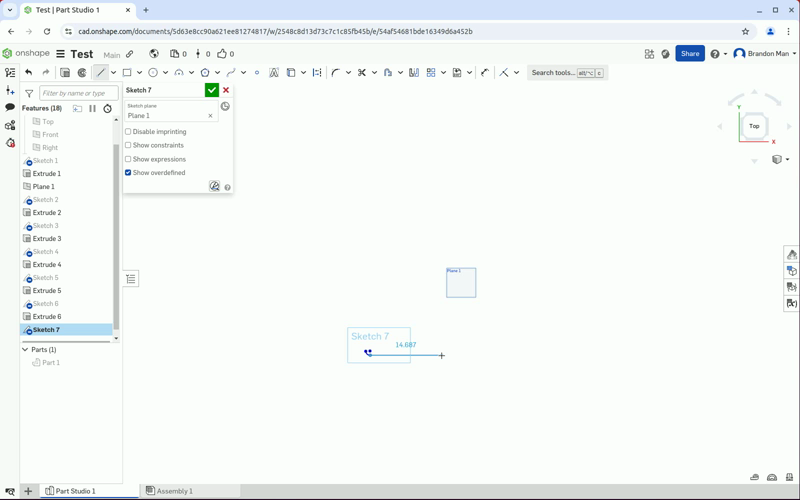
key(esc)
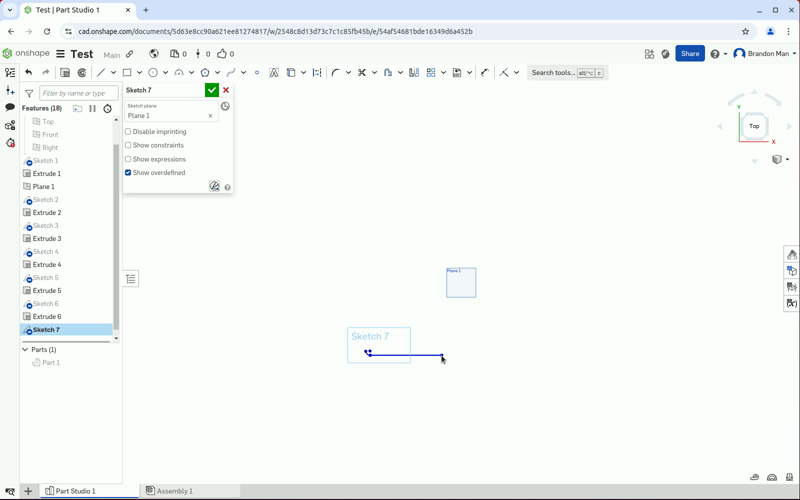
key(a)
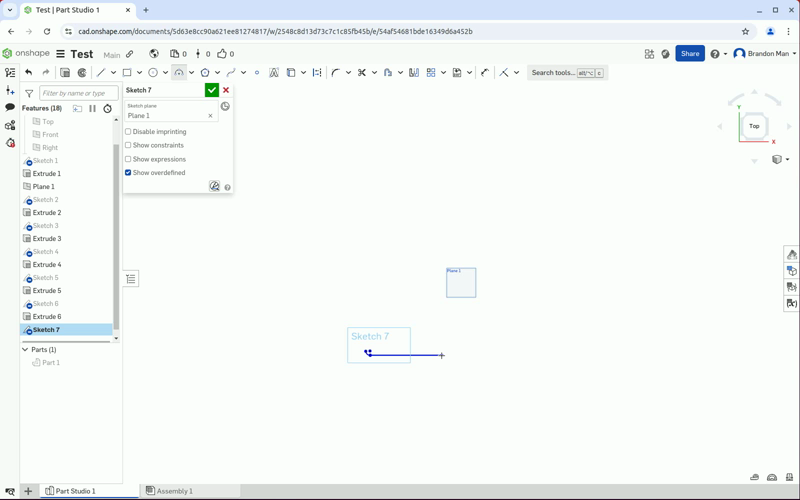
mouse_move(441, 355)
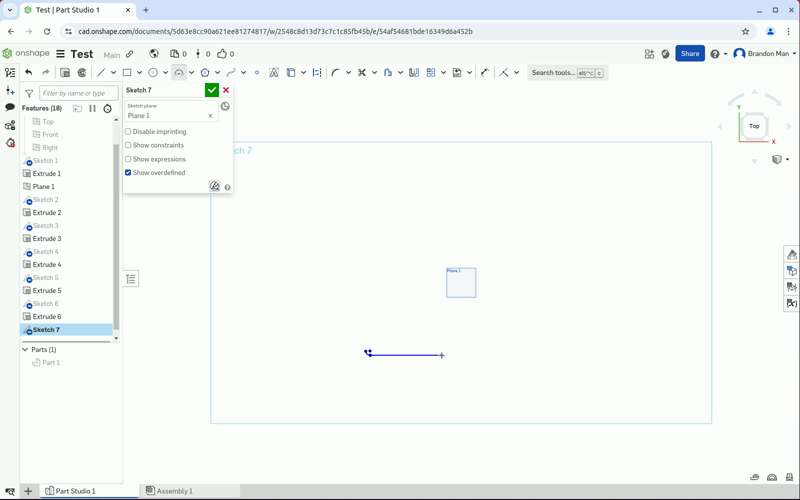
click(441, 355)
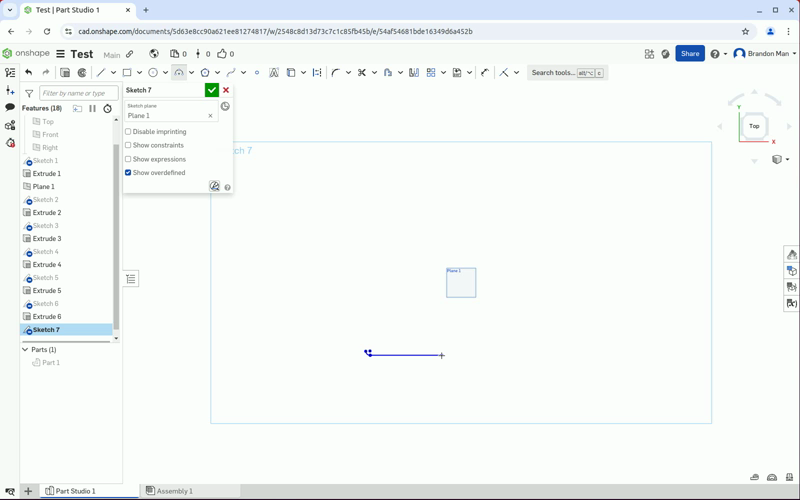
key_down(shift)
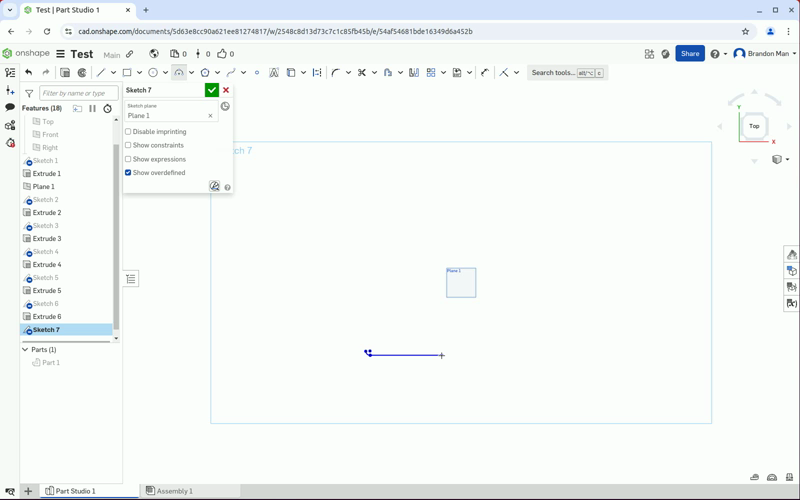
mouse_move(446, 351)
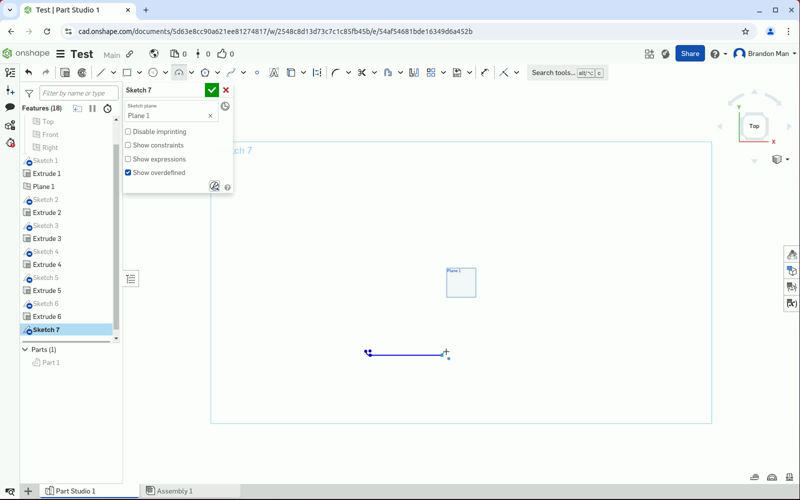
scroll(6)
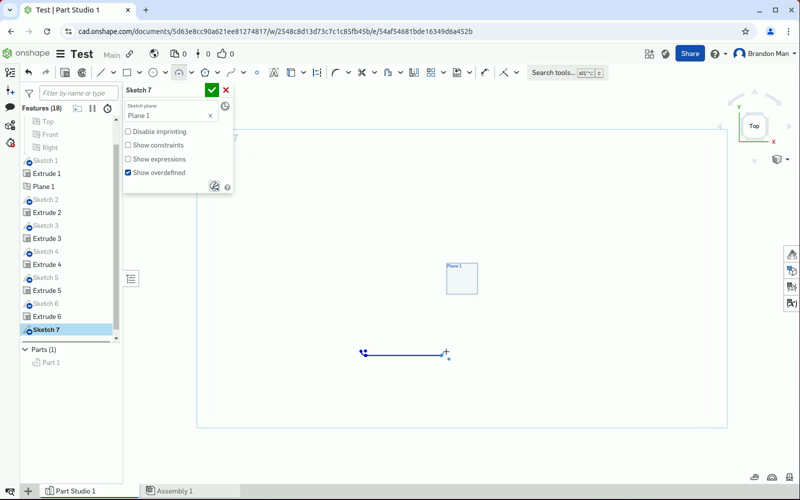
scroll(6)
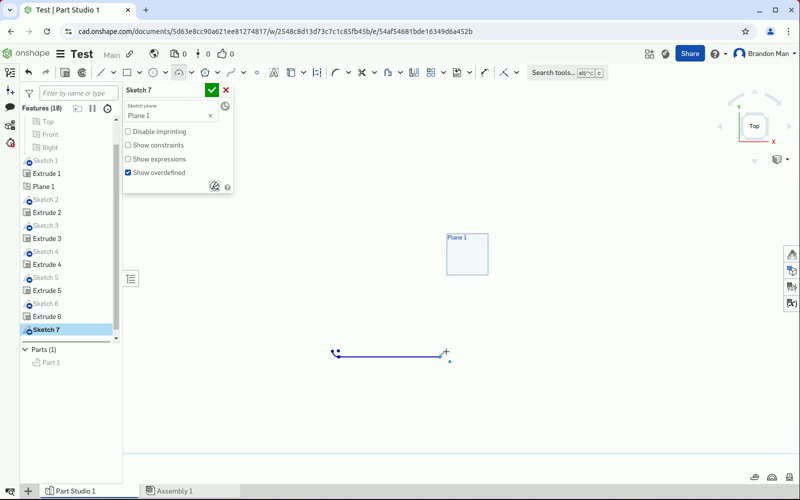
scroll(6)
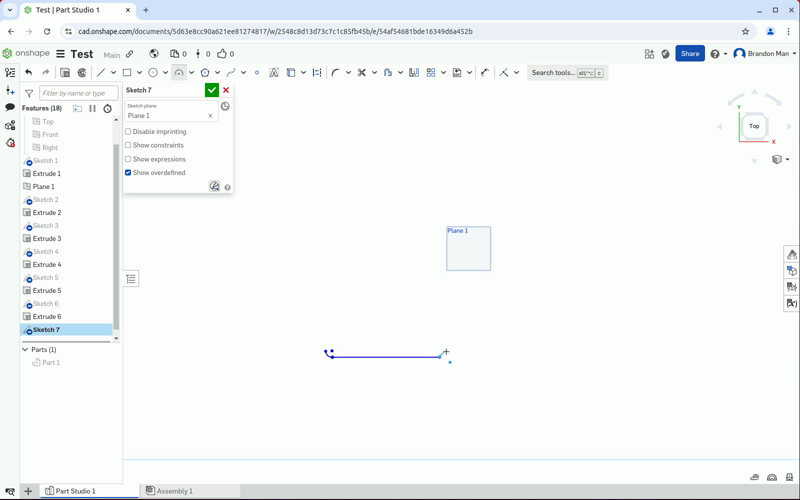
scroll(6)
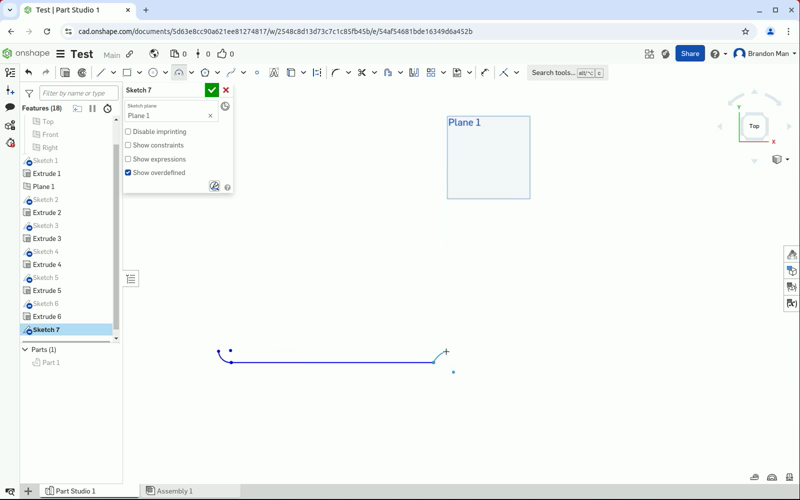
scroll(6)
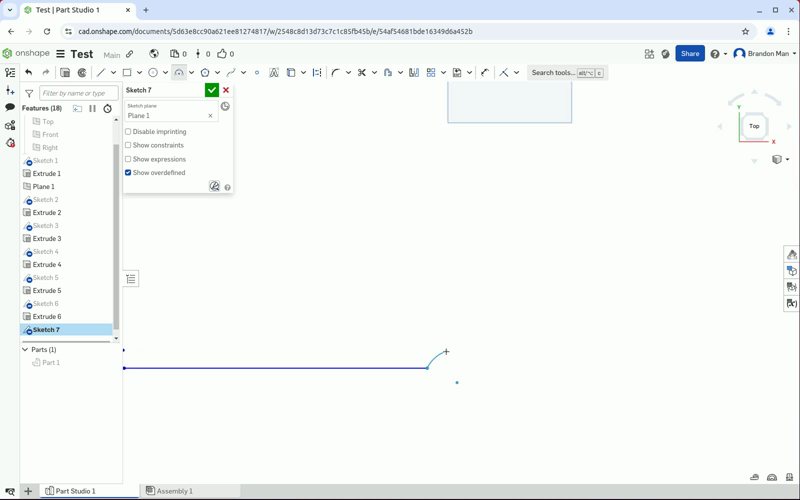
scroll(6)
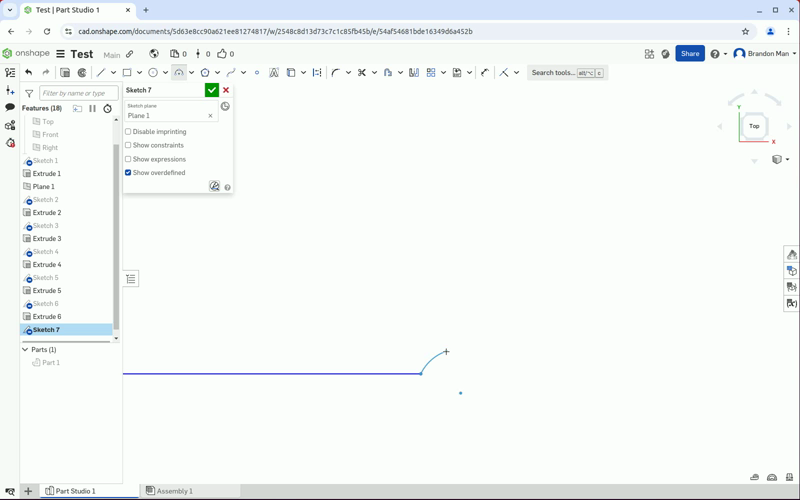
scroll(6)
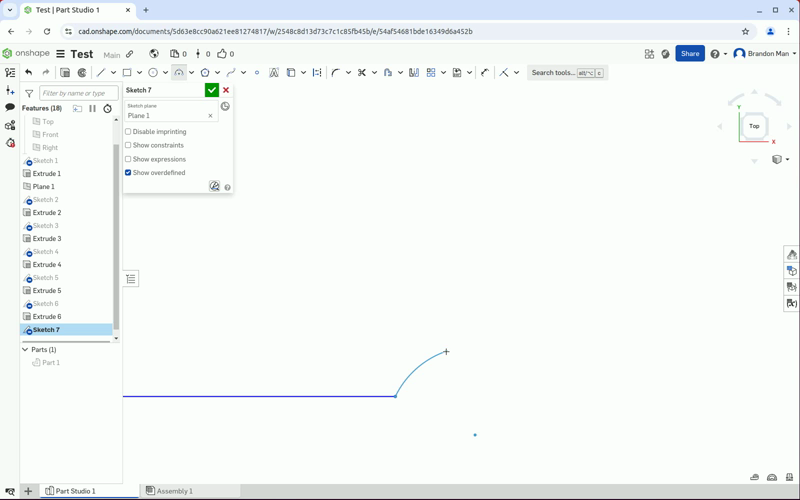
click(446, 351)
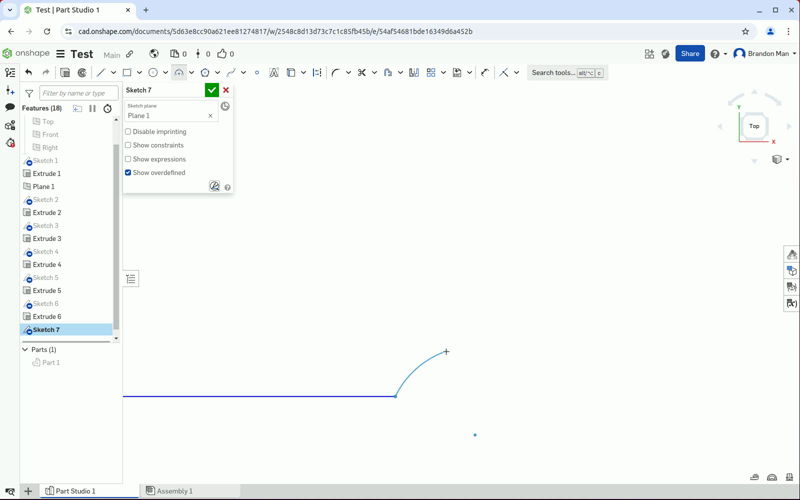
scroll(-6)
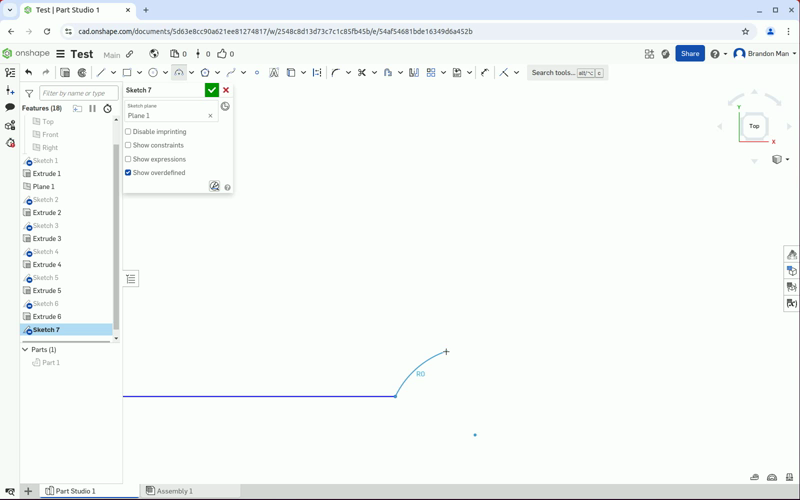
scroll(-6)
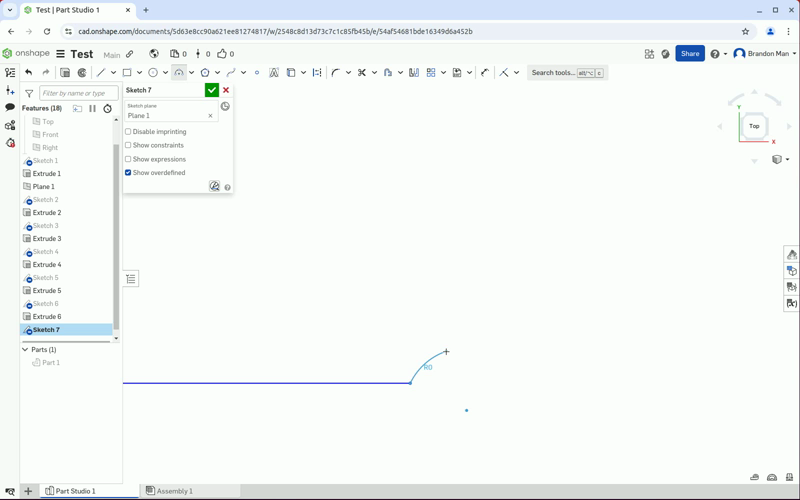
scroll(-6)
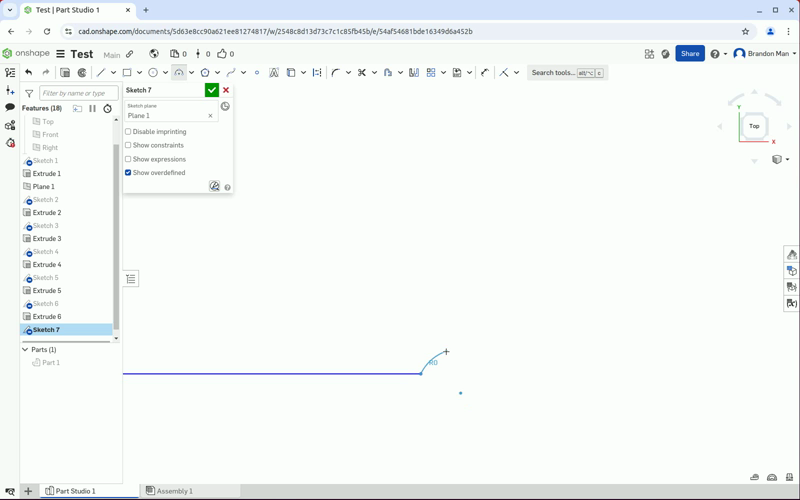
scroll(-6)
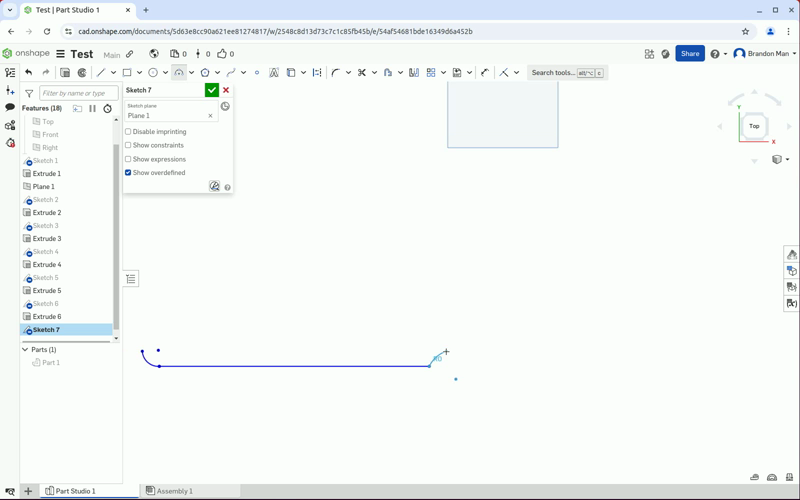
scroll(-6)
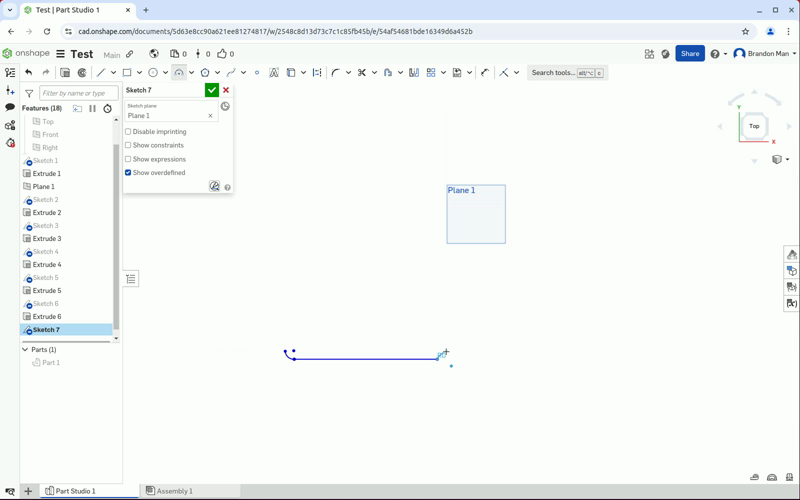
scroll(-6)
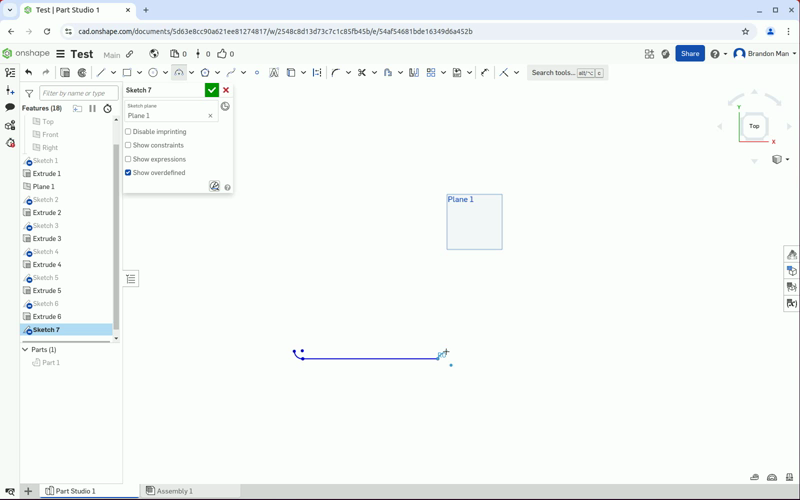
scroll(-6)
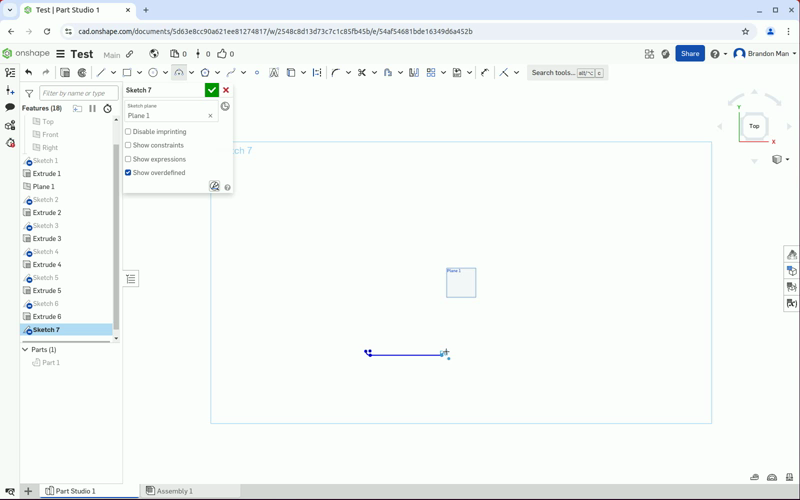
mouse_move(445, 354)
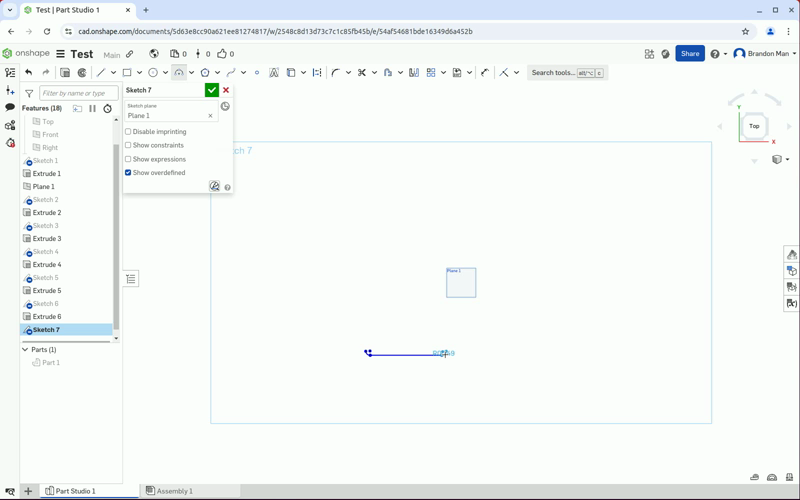
scroll(6)
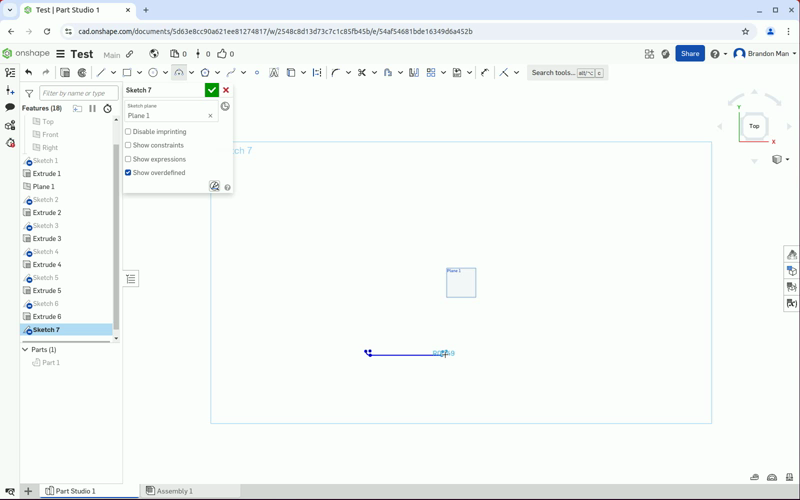
scroll(6)
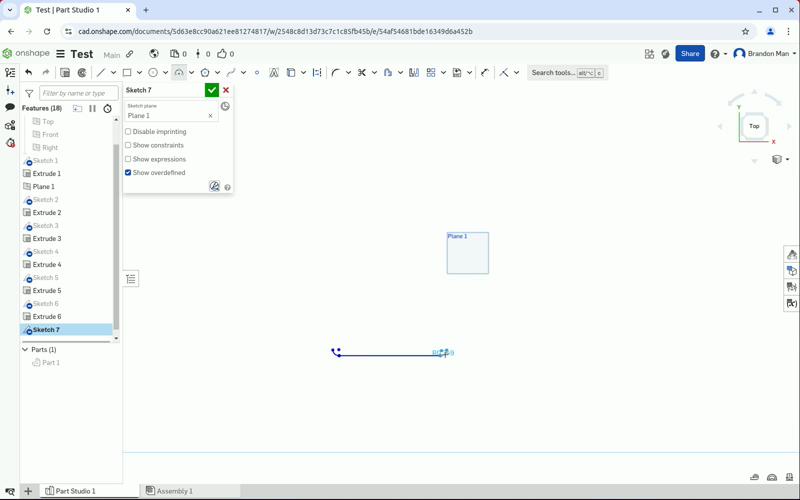
scroll(6)
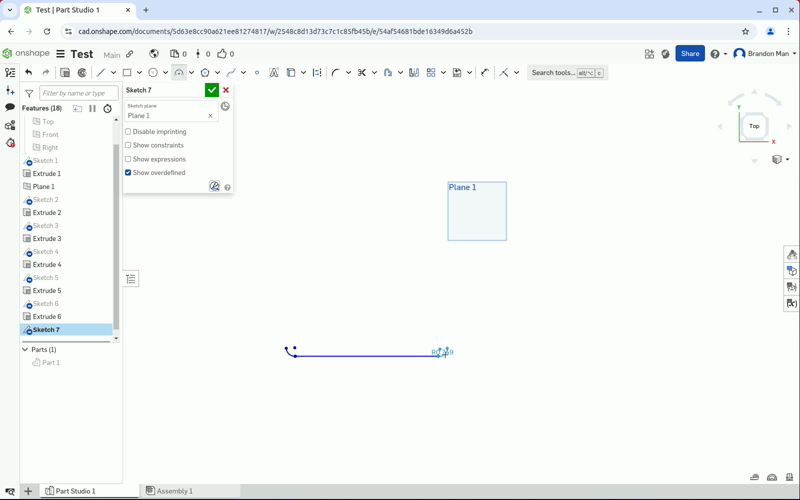
scroll(6)
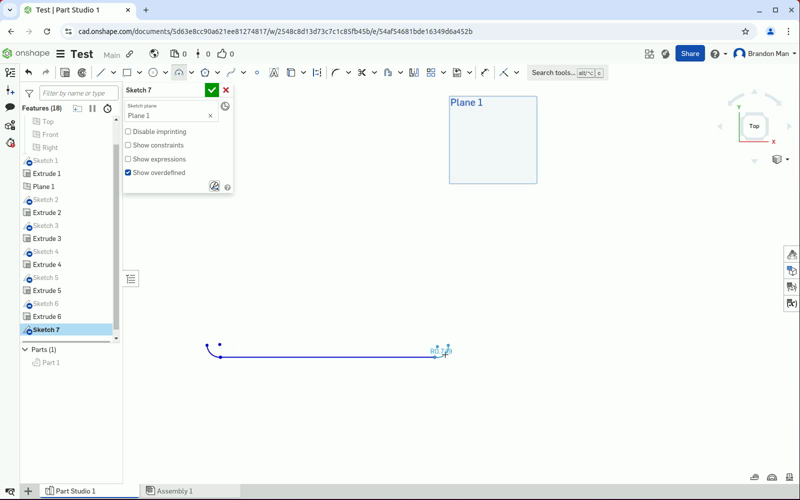
scroll(6)
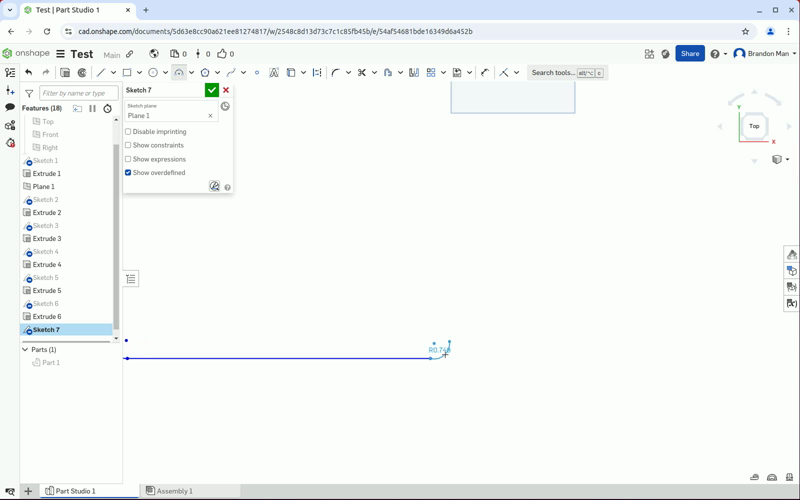
scroll(6)
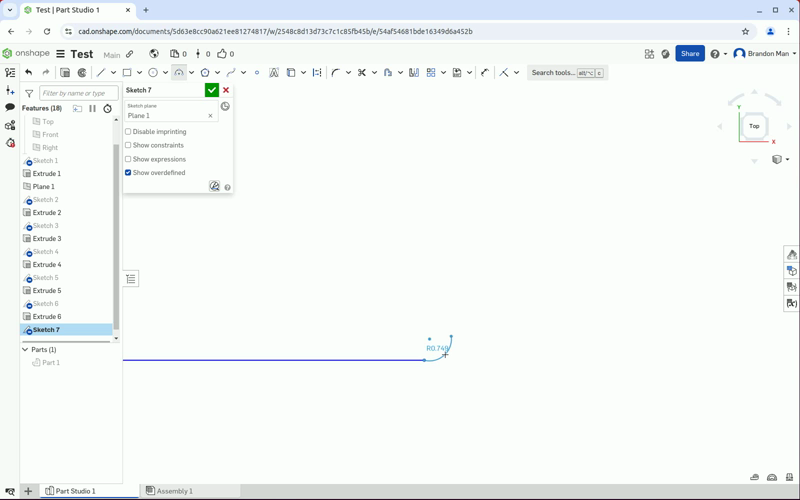
scroll(6)
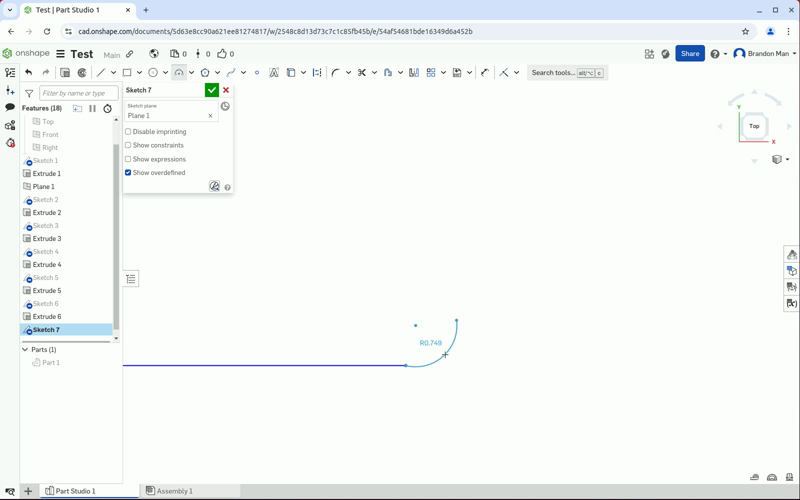
click(445, 354)
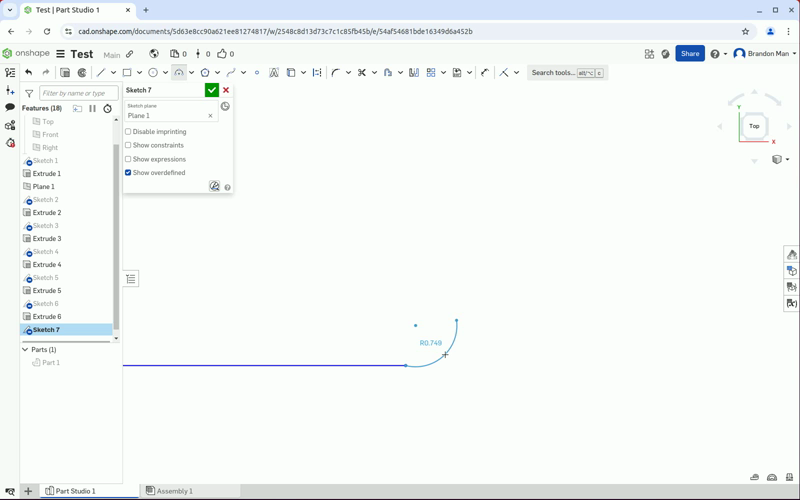
scroll(-6)
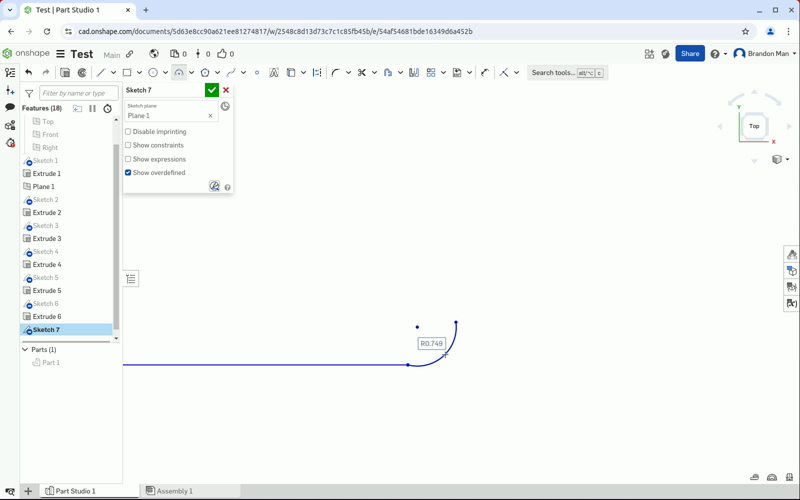
scroll(-6)
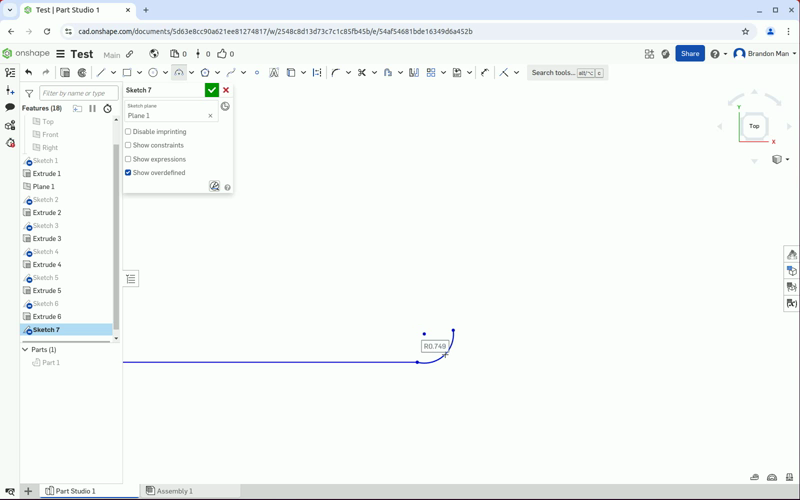
scroll(-6)
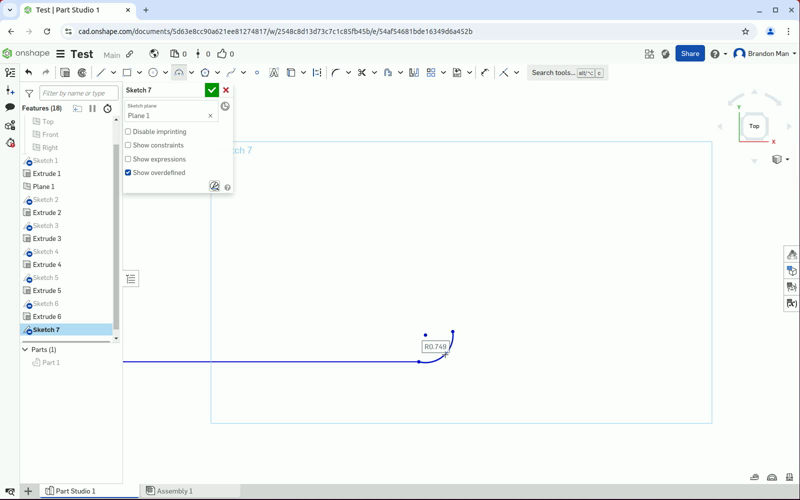
scroll(-6)
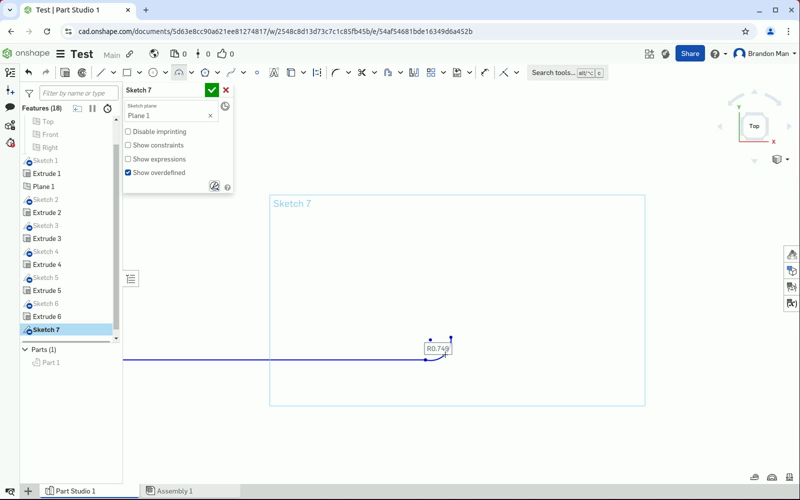
scroll(-6)
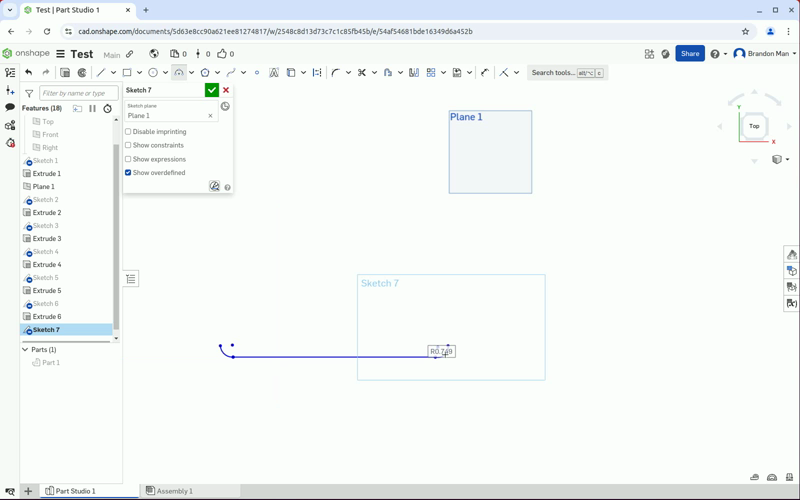
scroll(-6)
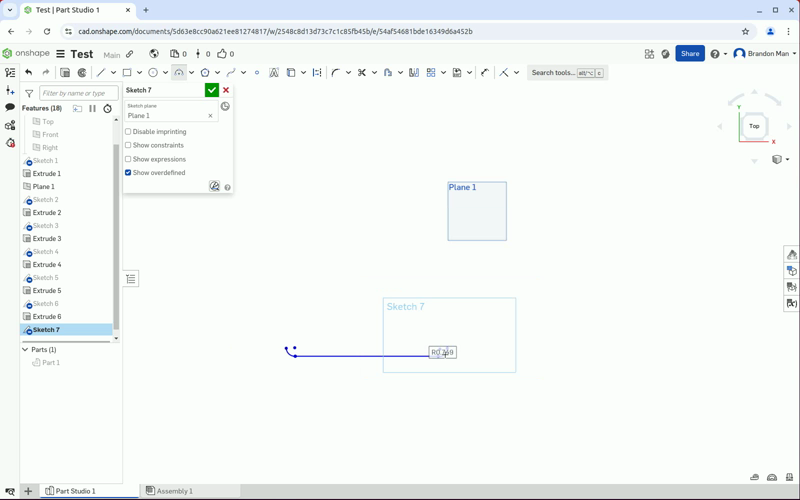
scroll(-6)
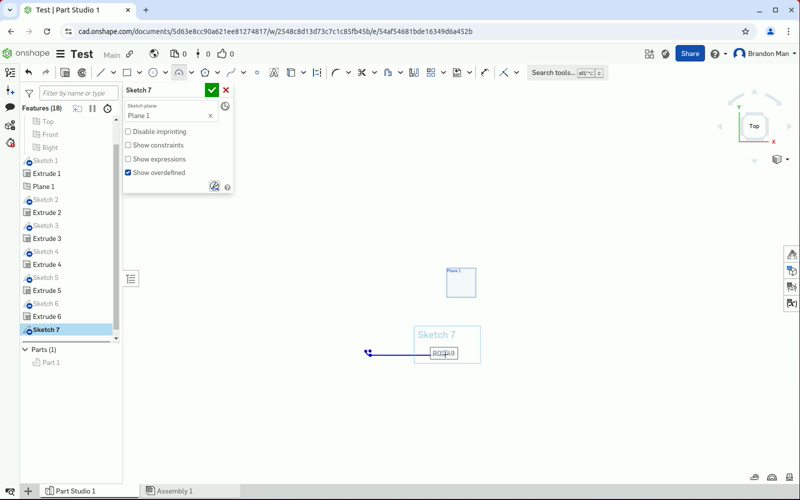
key_up(shift)
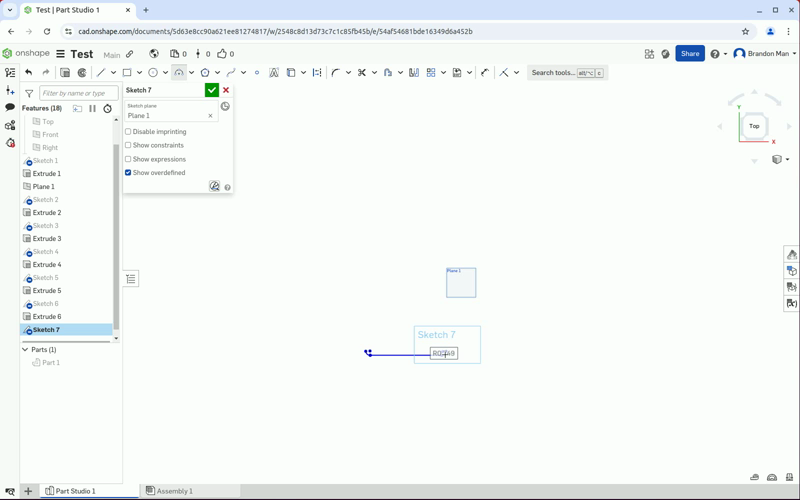
key(esc)
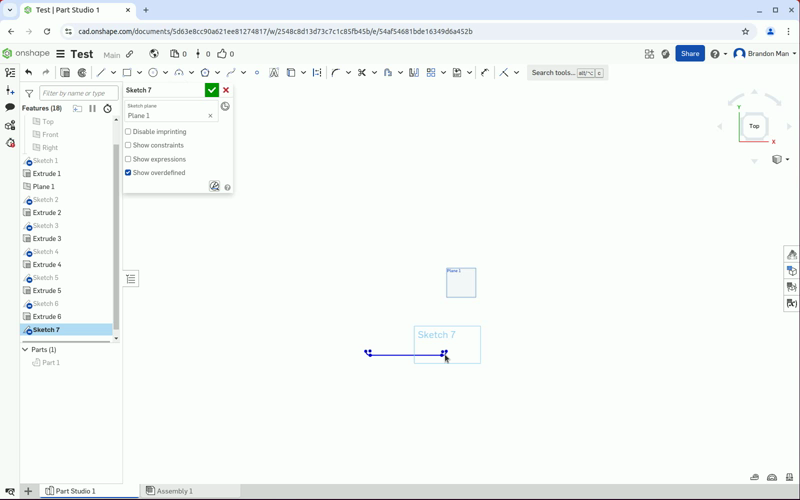
key(l)
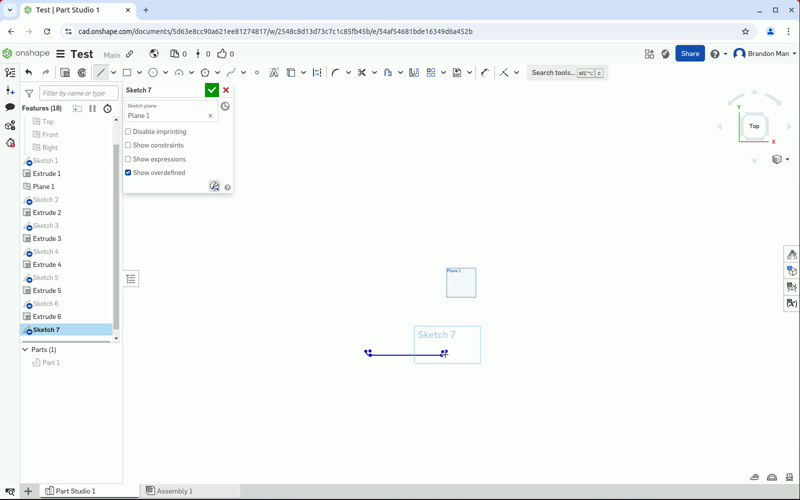
mouse_move(446, 351)
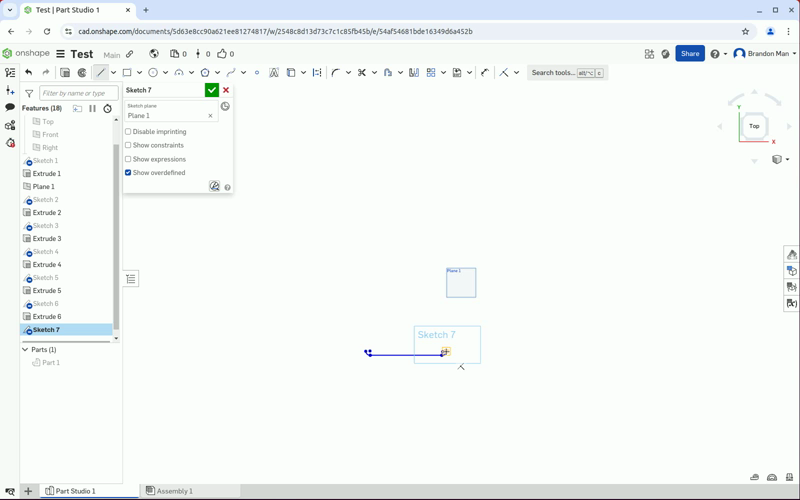
scroll(6)
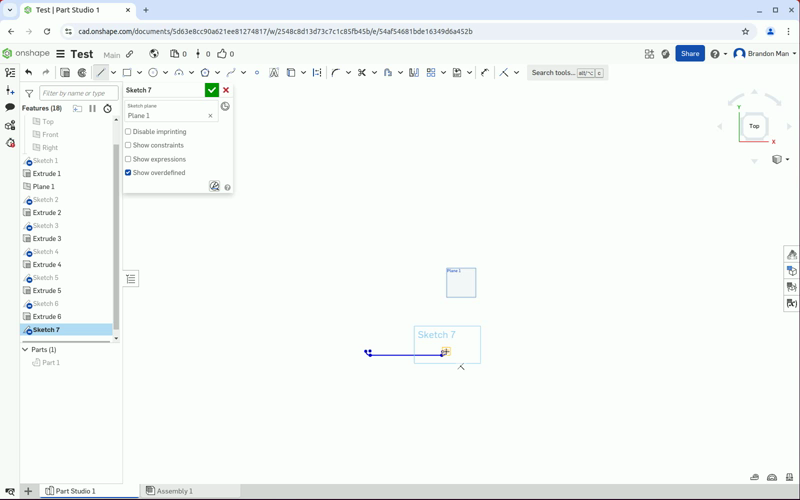
scroll(6)
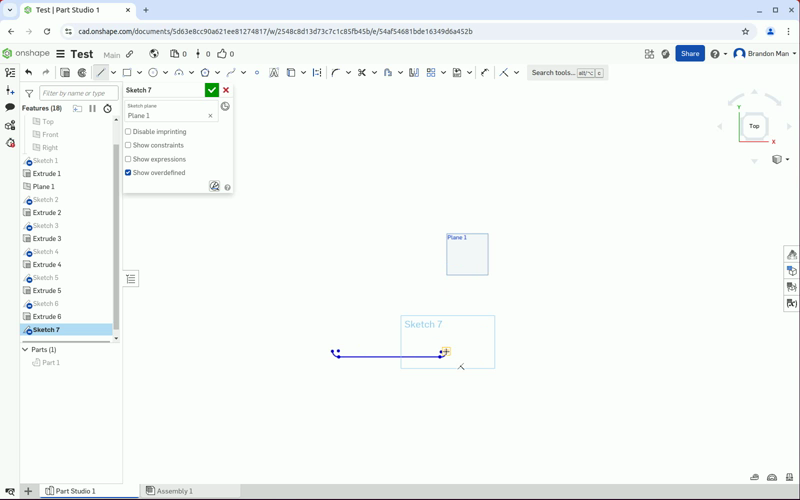
scroll(6)
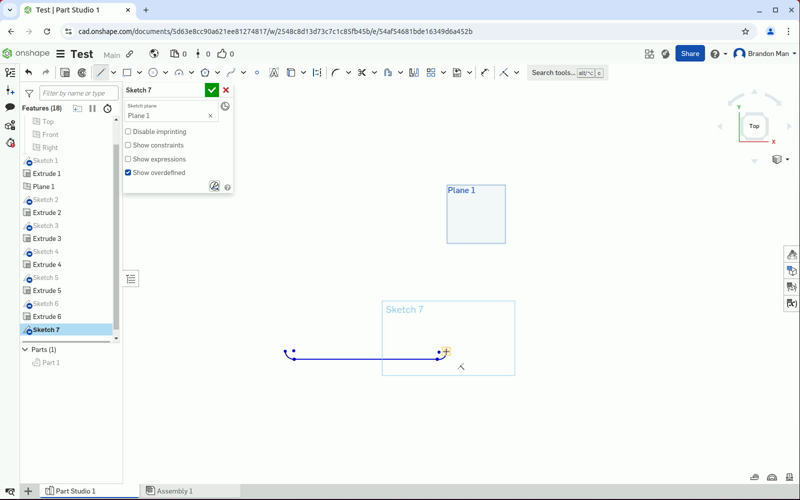
scroll(6)
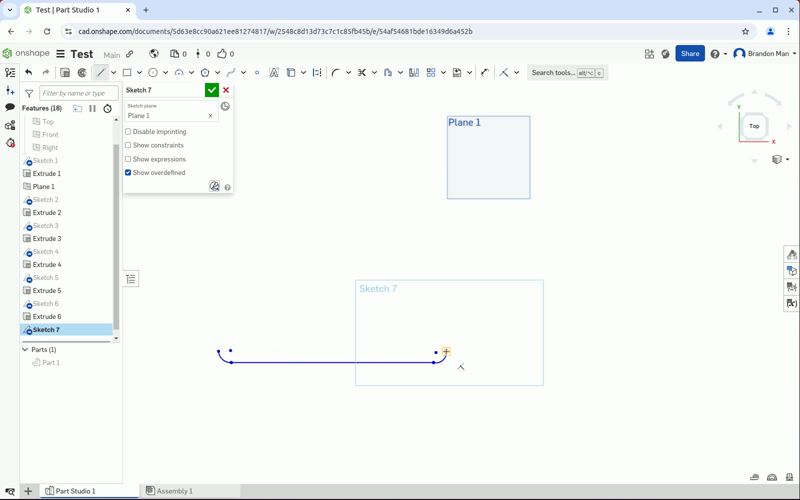
scroll(6)
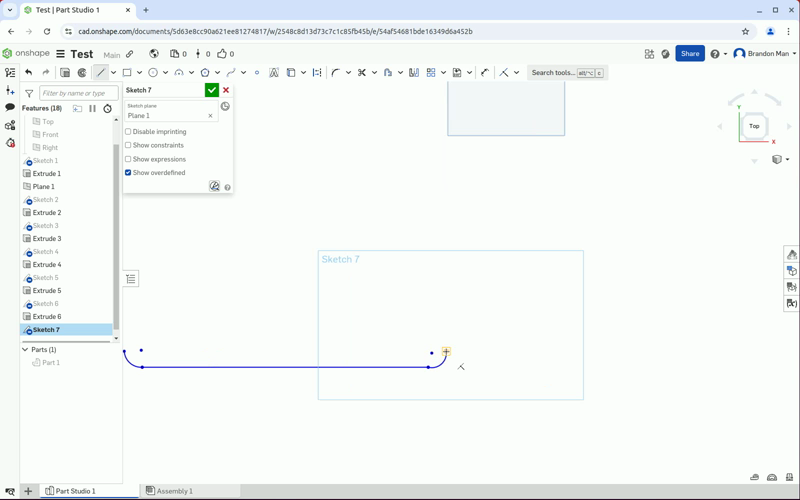
scroll(6)
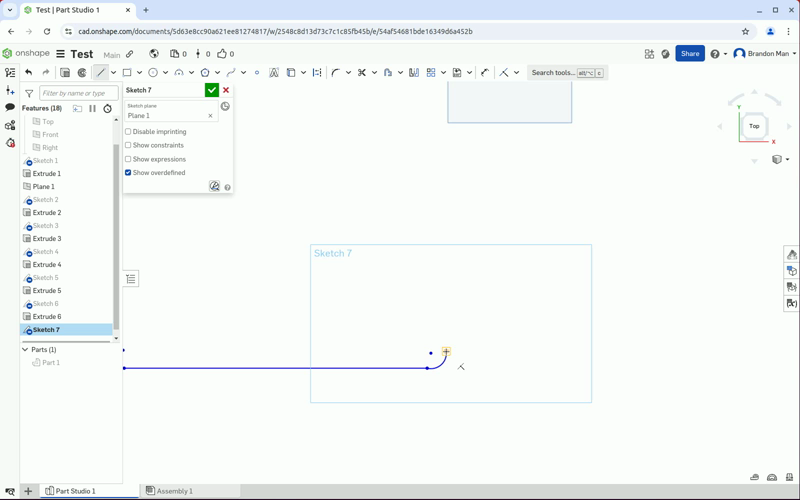
scroll(6)
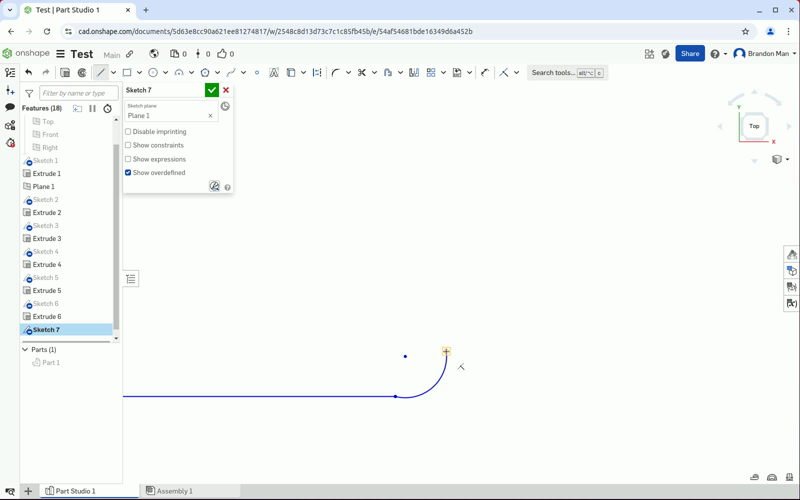
click(446, 351)
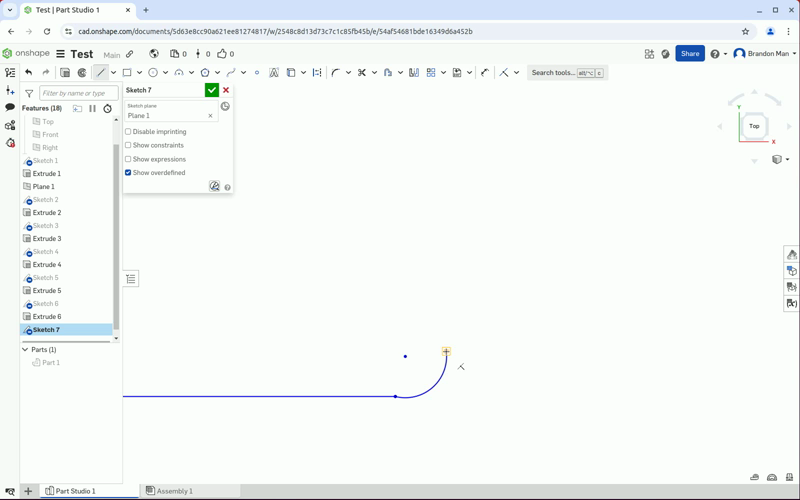
scroll(-6)
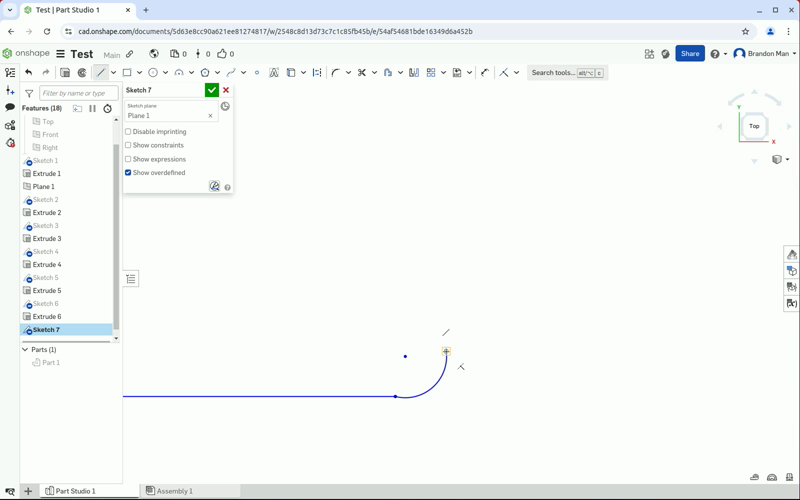
scroll(-6)
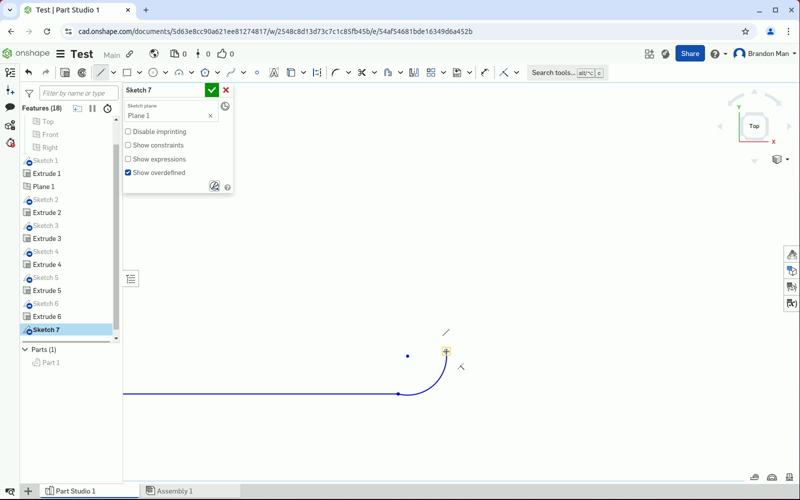
scroll(-6)
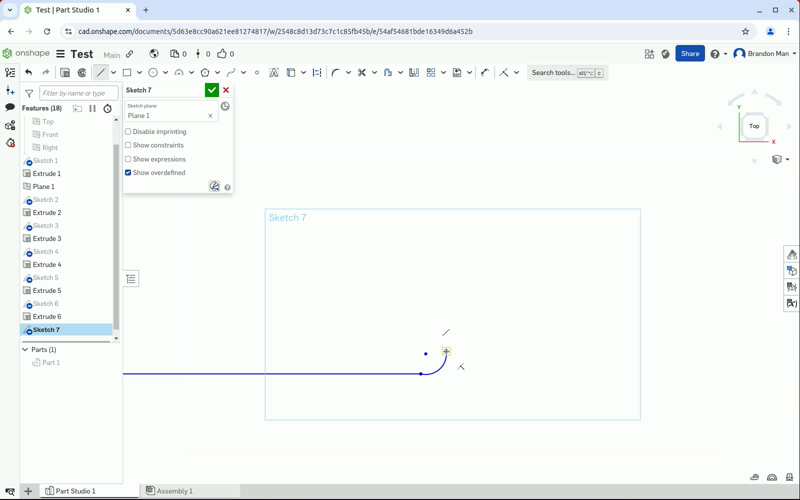
scroll(-6)
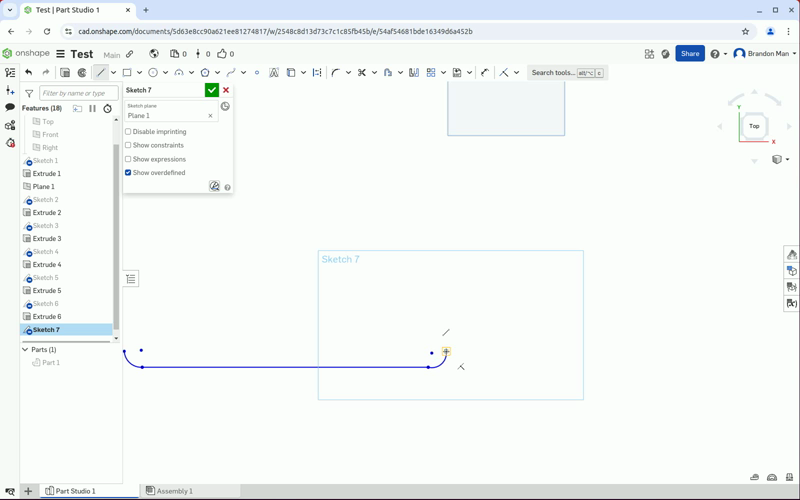
scroll(-6)
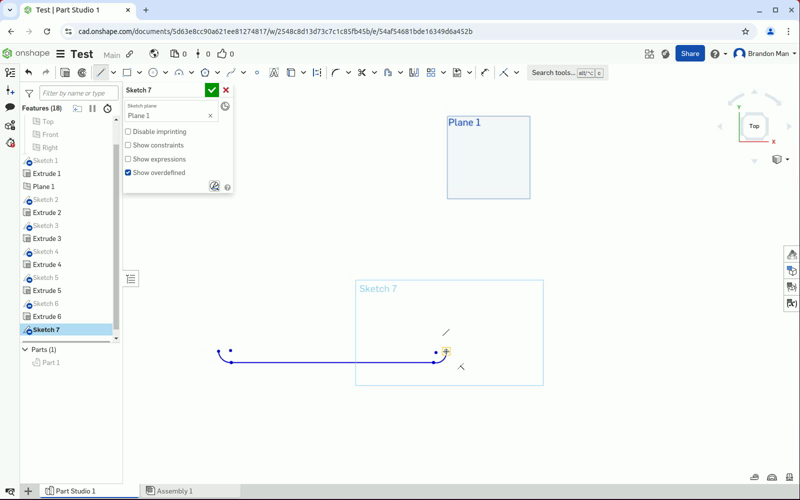
scroll(-6)
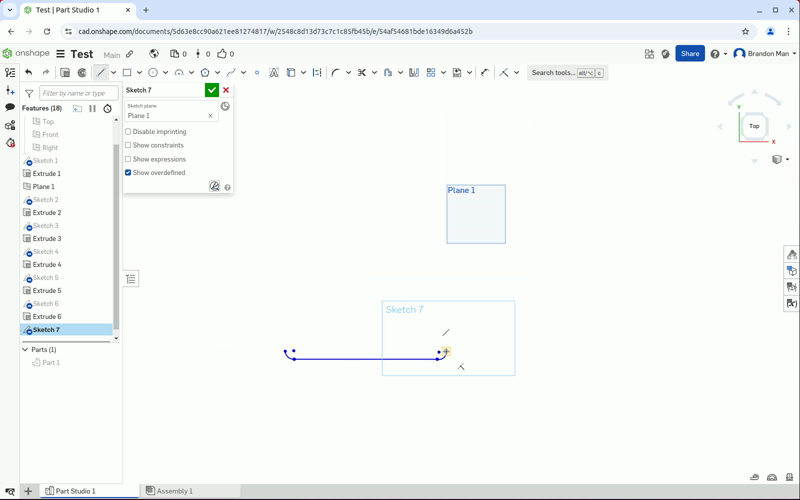
scroll(-6)
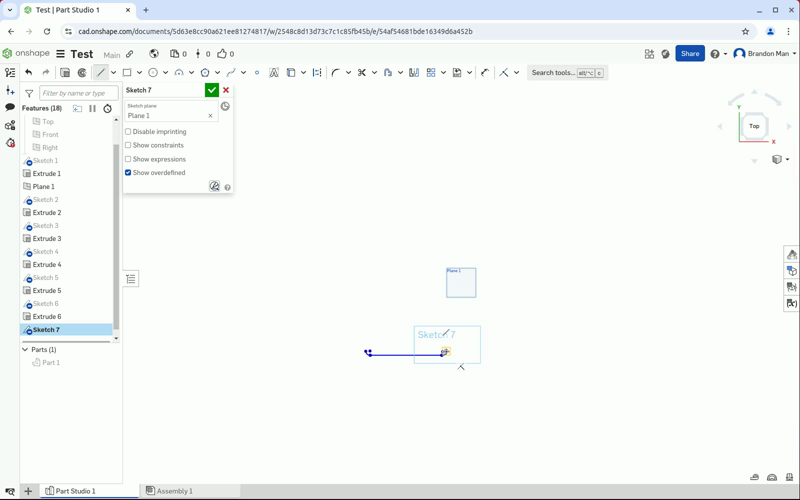
key_down(shift)
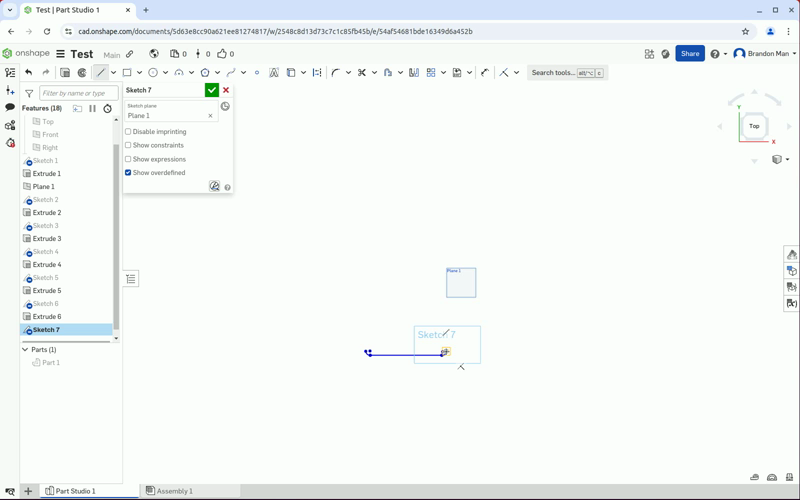
mouse_move(446, 290)
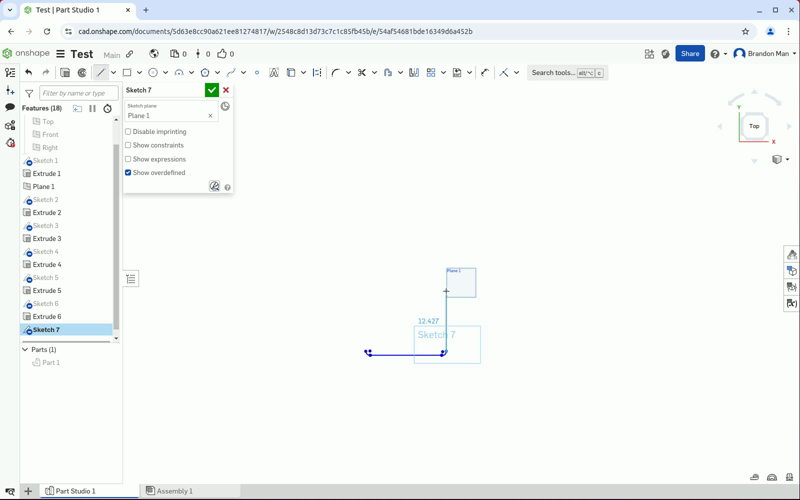
click(446, 290)
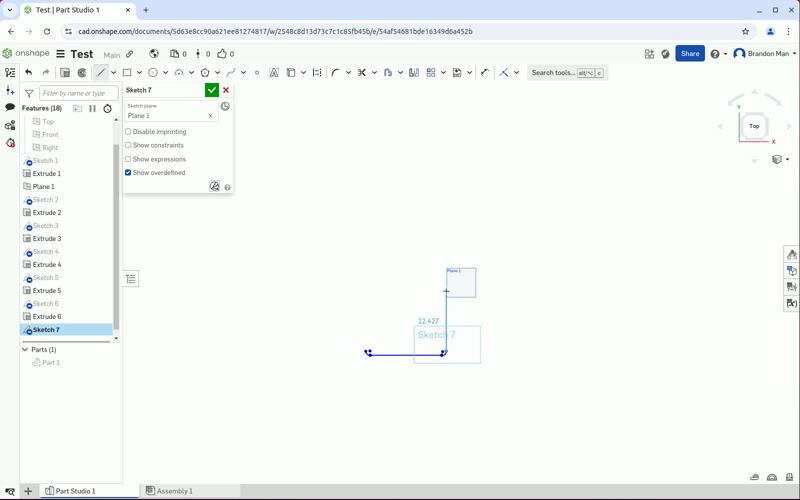
key_up(shift)
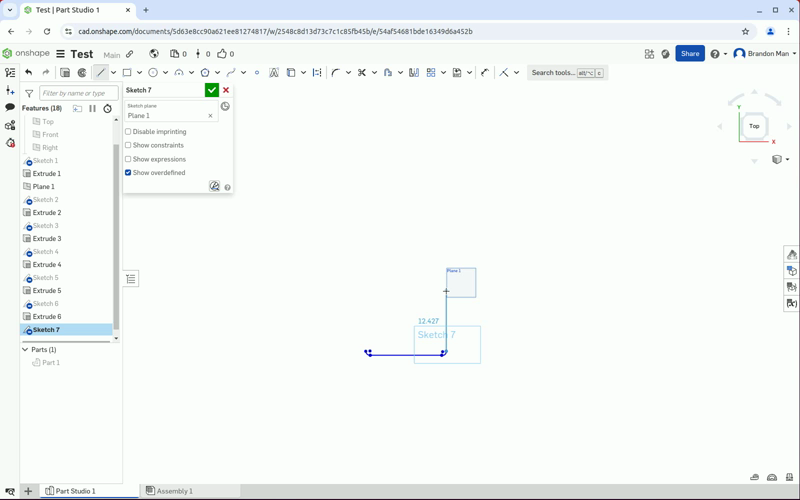
key(esc)
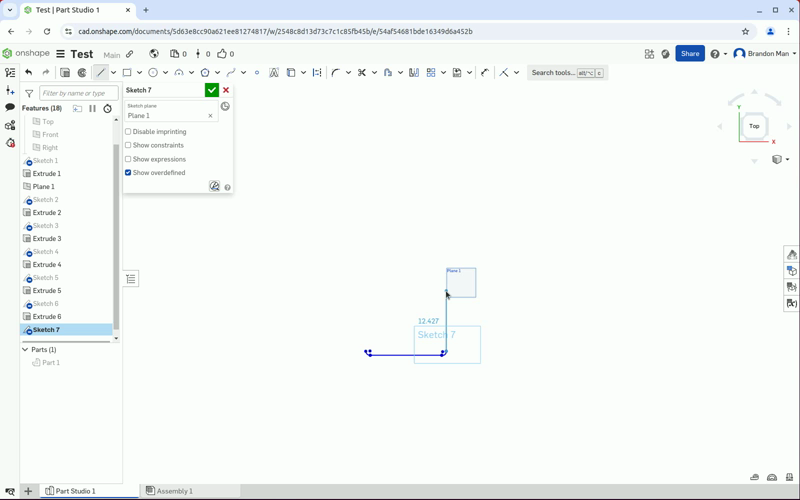
key(a)
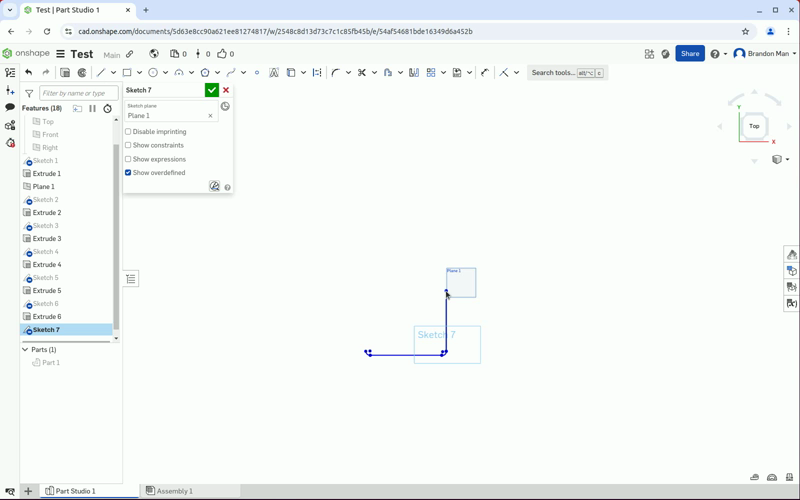
mouse_move(446, 290)
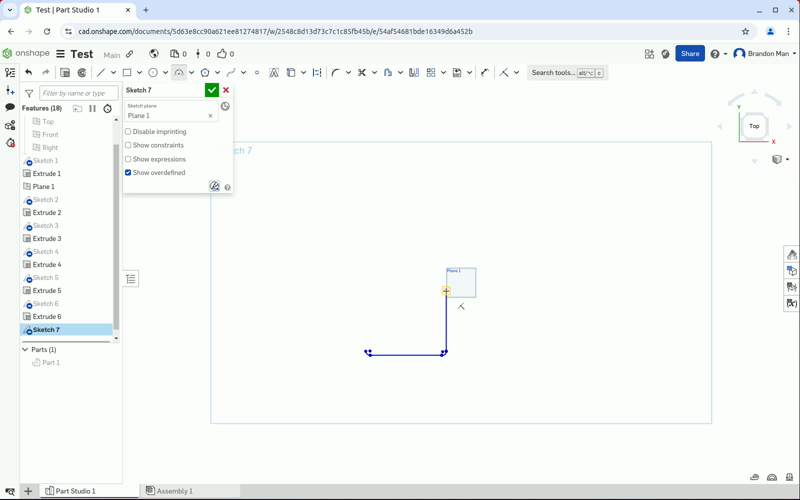
click(446, 290)
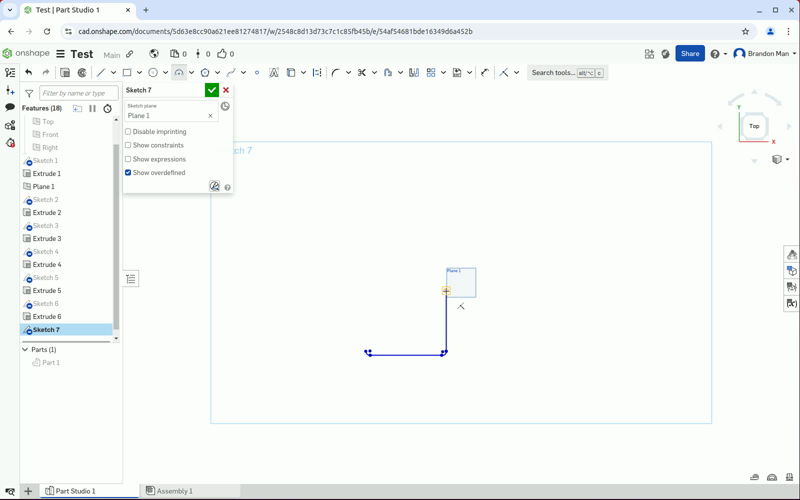
key_down(shift)
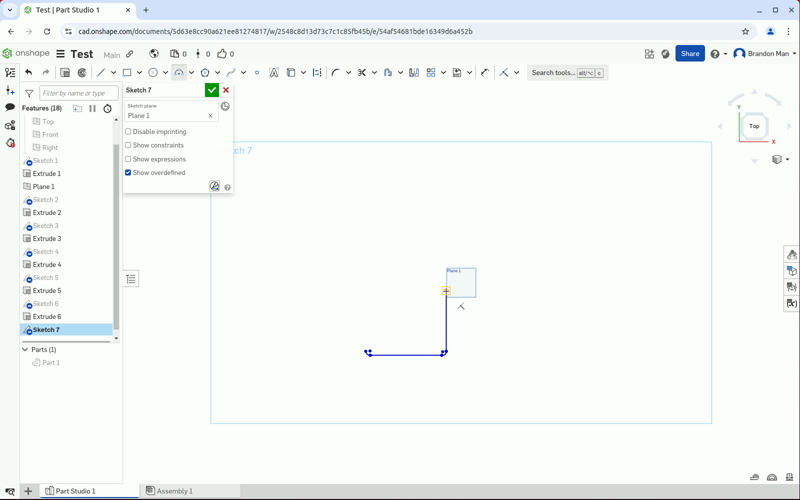
mouse_move(446, 276)
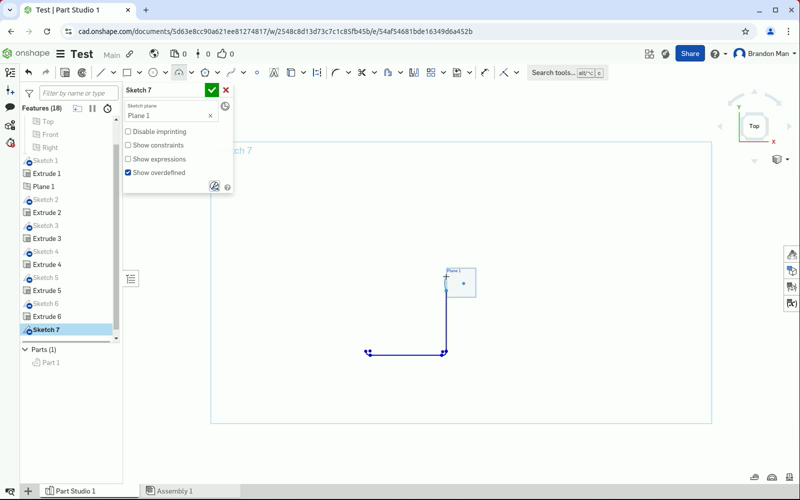
click(446, 276)
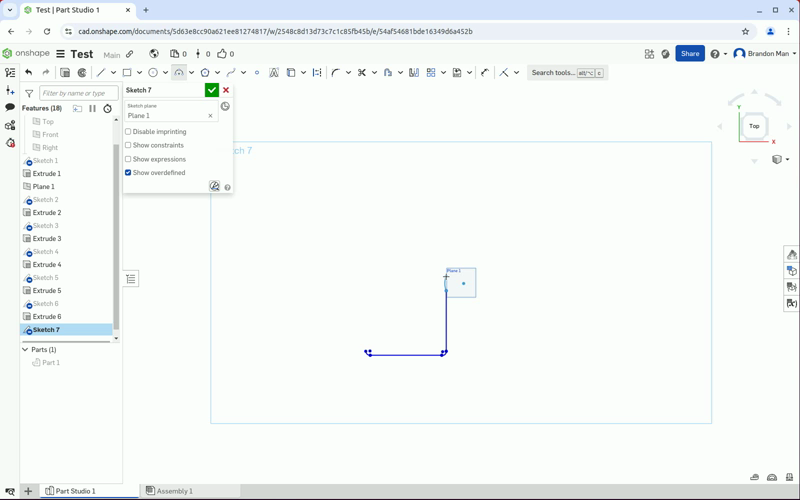
mouse_move(439, 283)
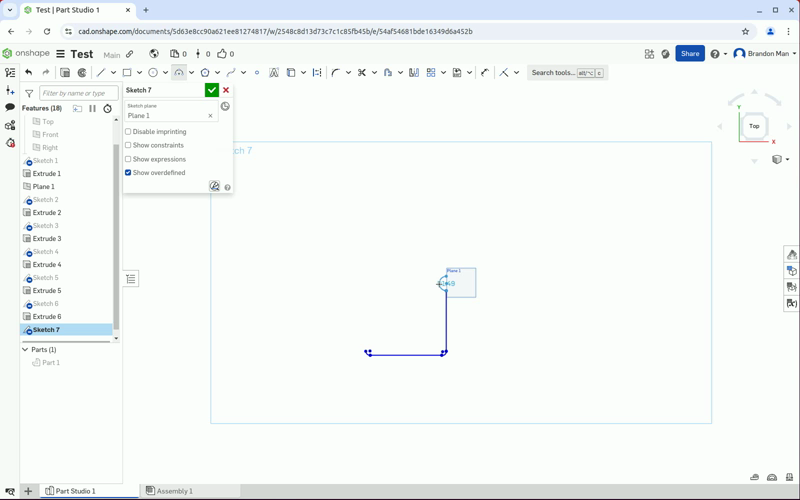
click(439, 283)
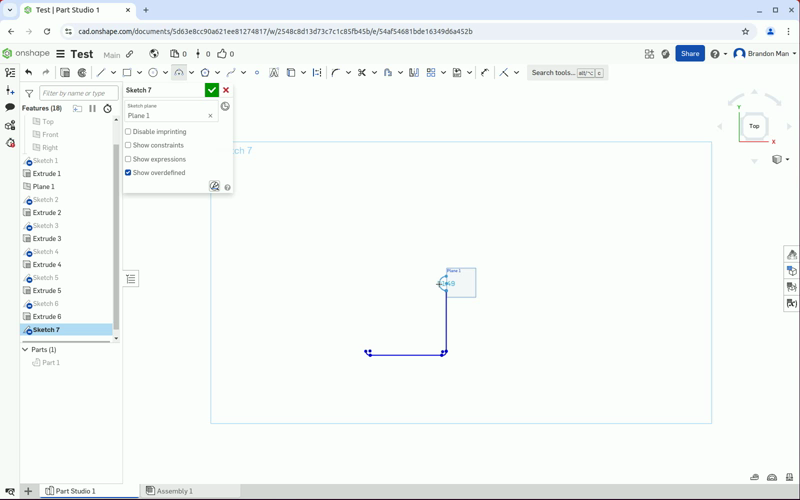
key_up(shift)
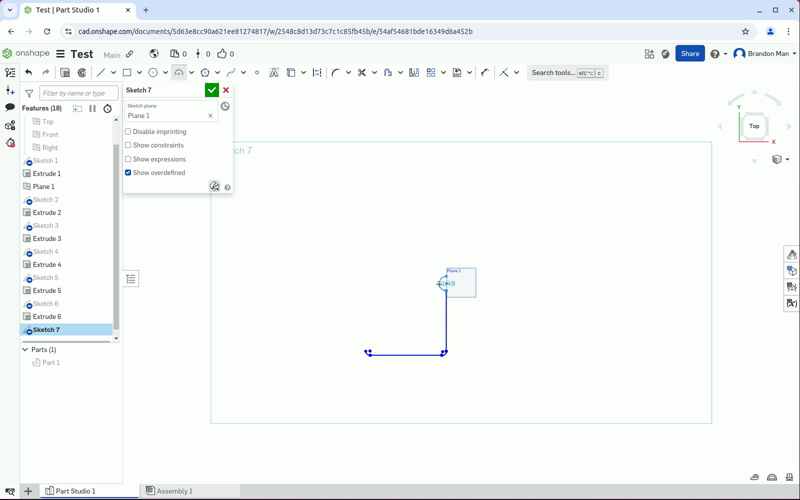
key(esc)
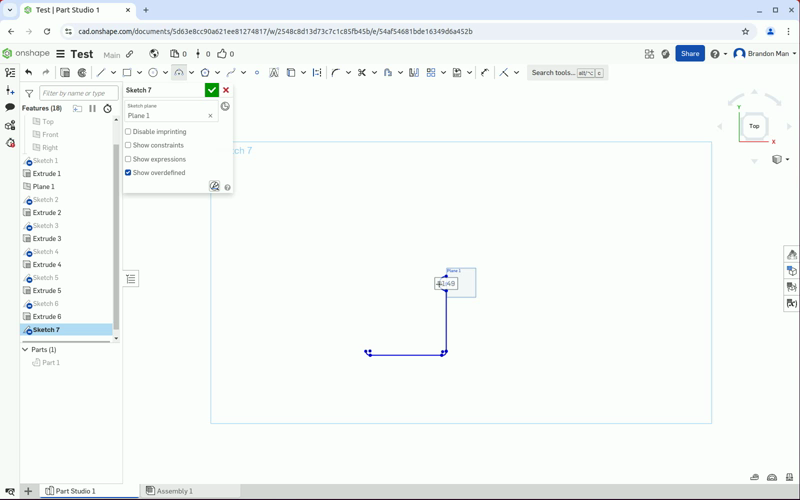
key(l)
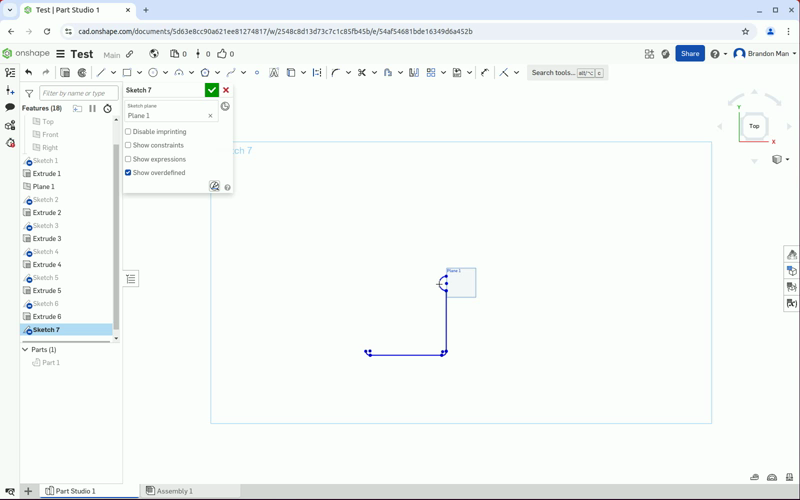
mouse_move(446, 276)
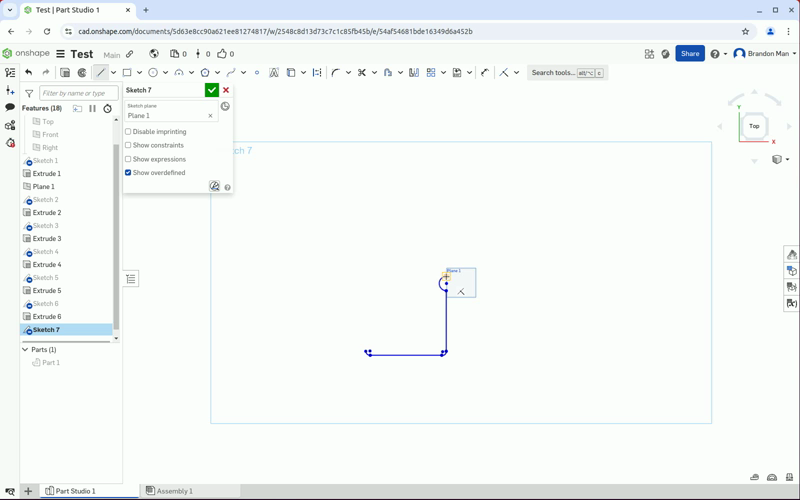
click(446, 276)
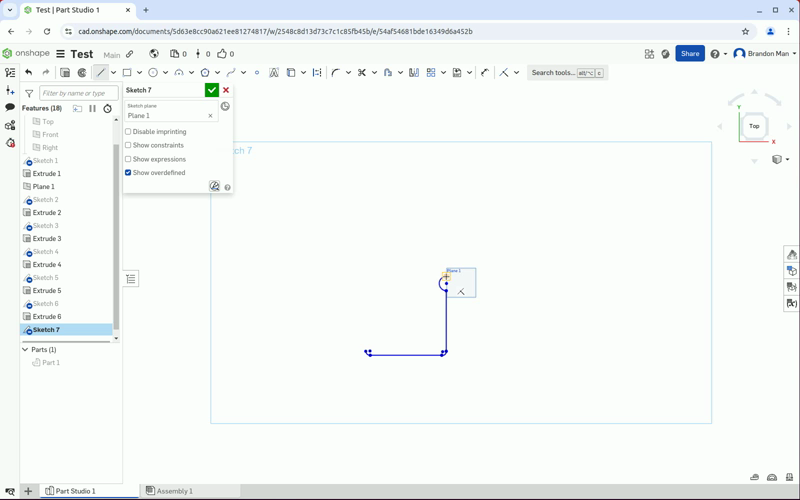
key_down(shift)
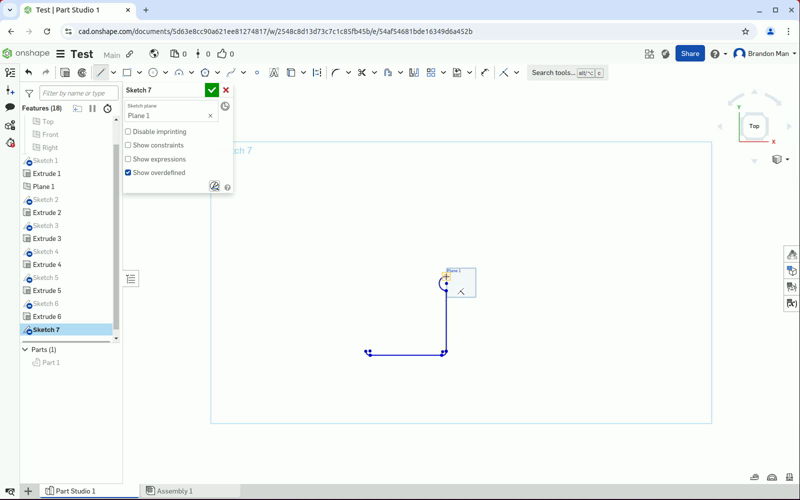
mouse_move(446, 216)
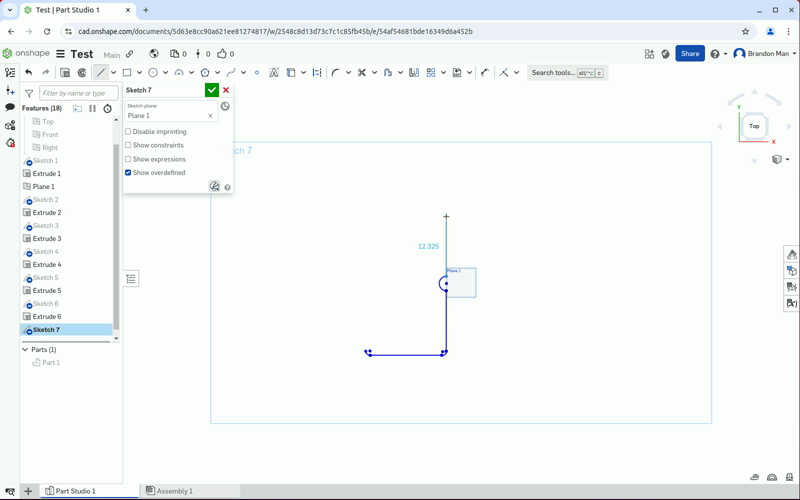
click(446, 216)
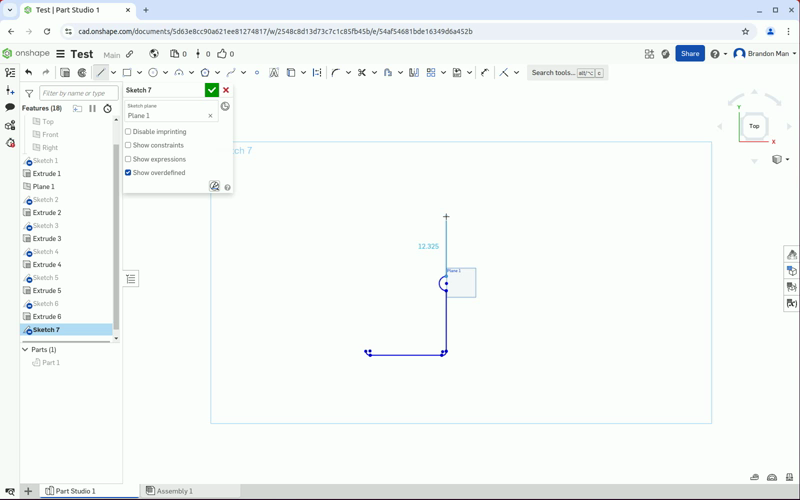
key_up(shift)
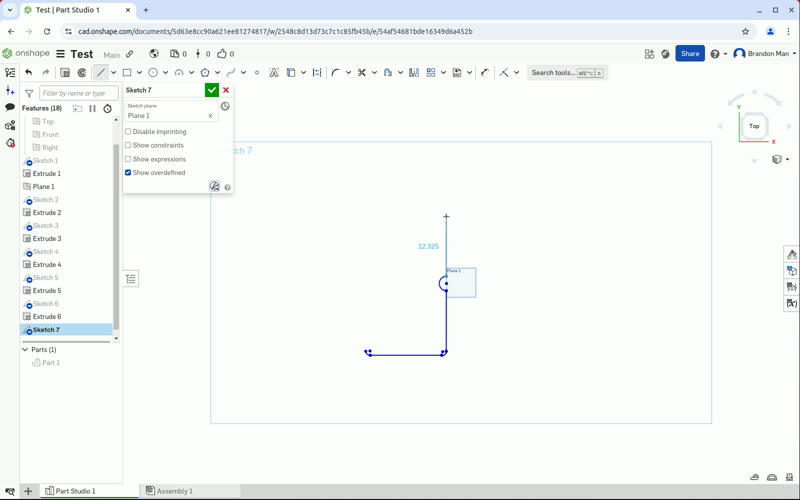
key(esc)
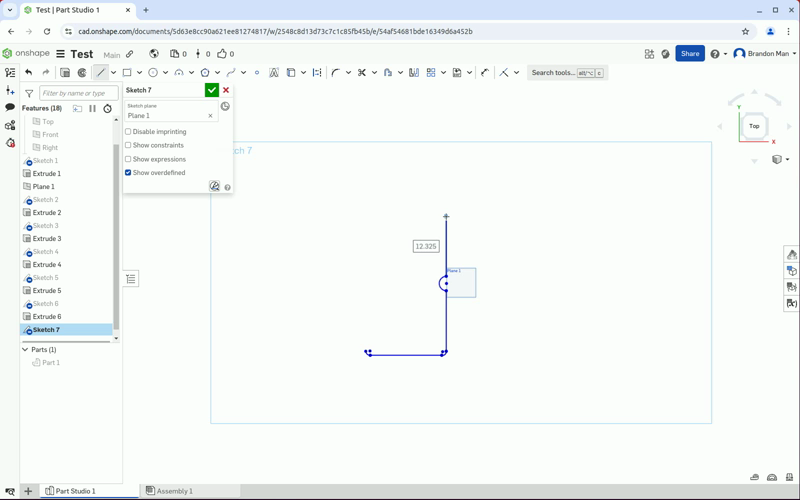
key(a)
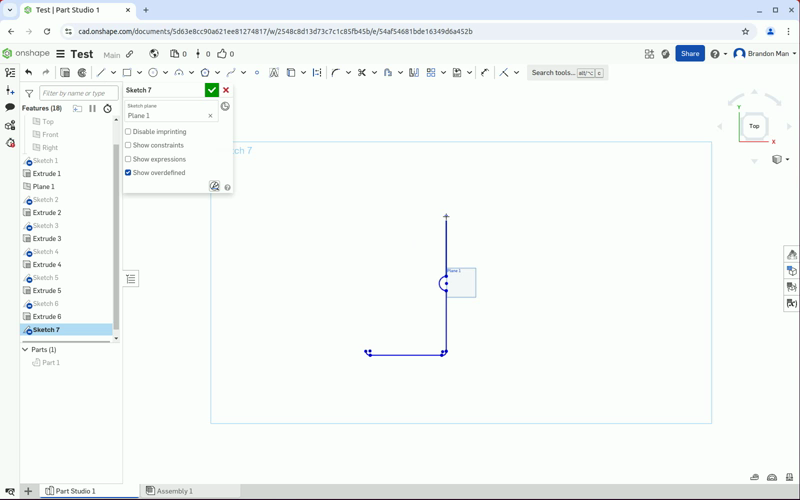
mouse_move(446, 216)
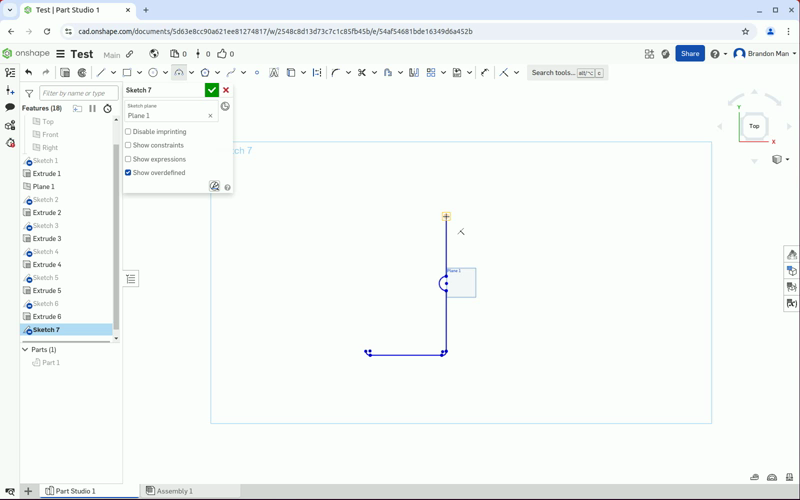
click(446, 216)
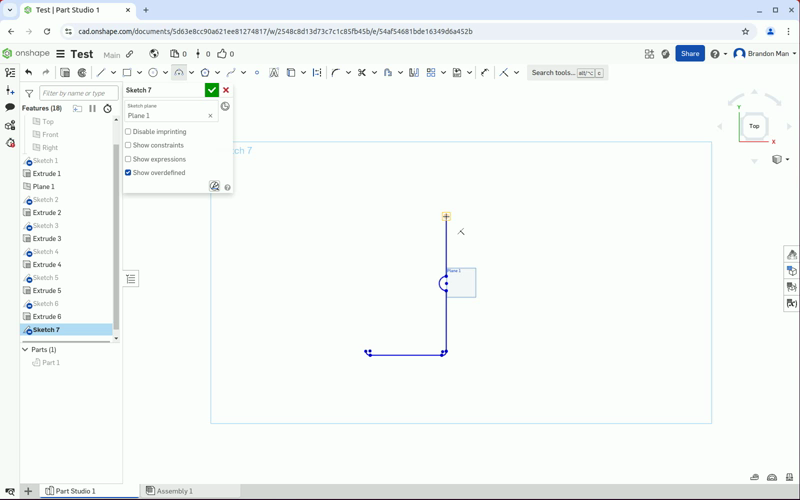
key_down(shift)
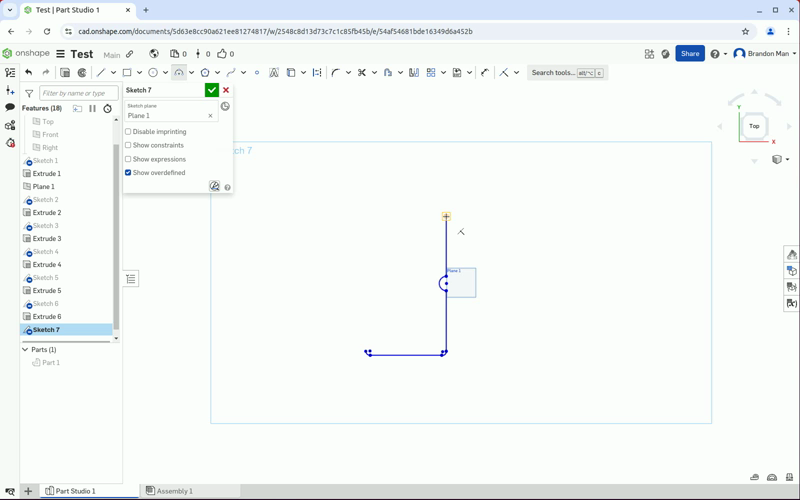
mouse_move(441, 211)
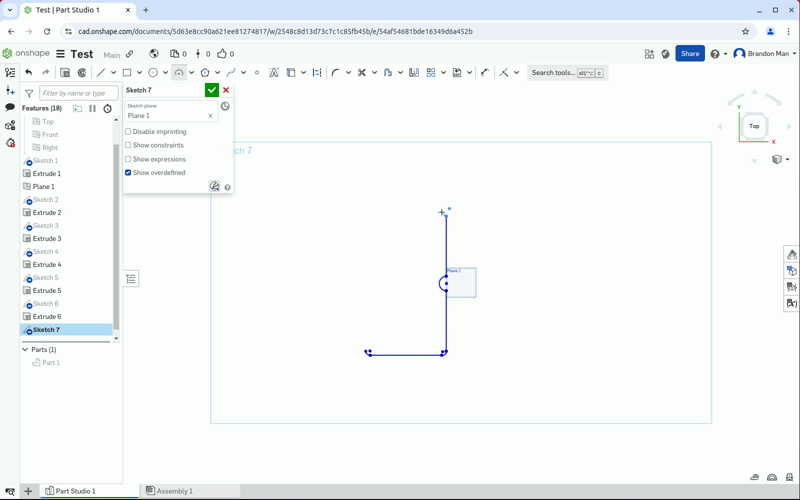
scroll(6)
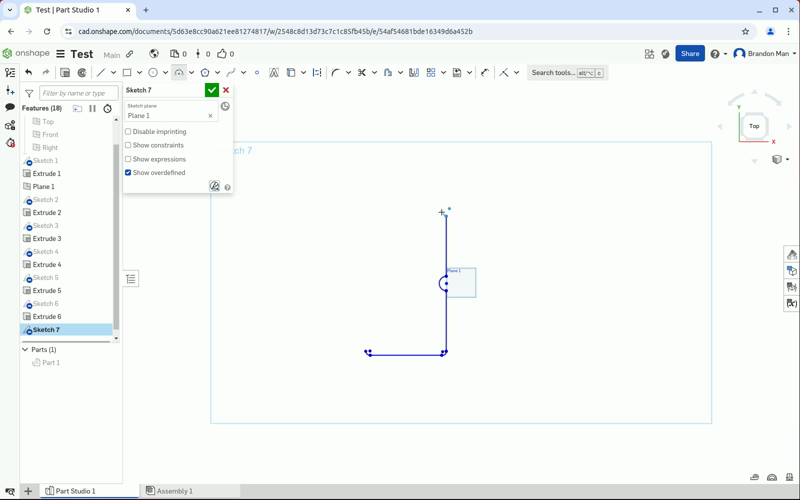
scroll(6)
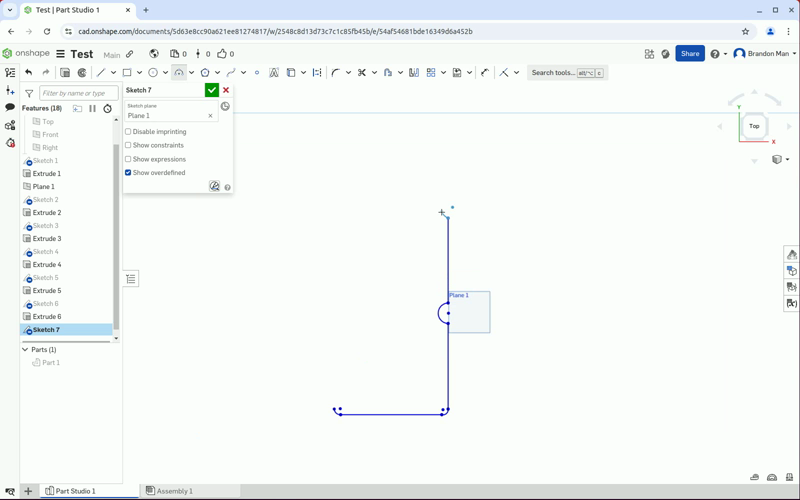
scroll(6)
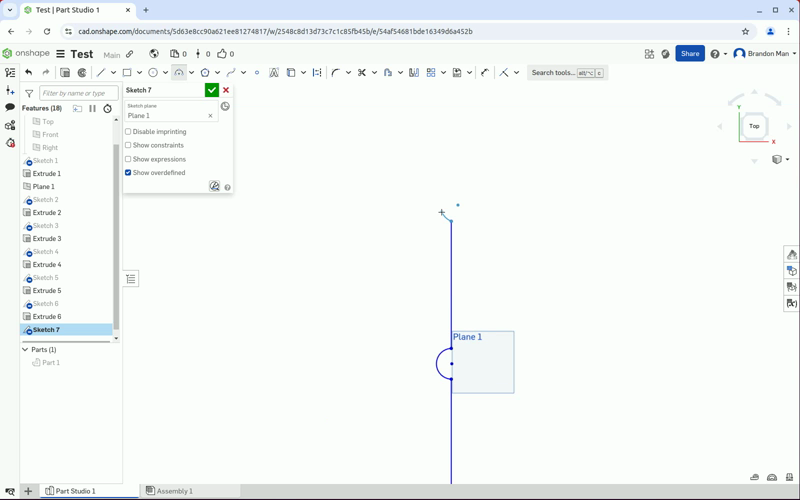
scroll(6)
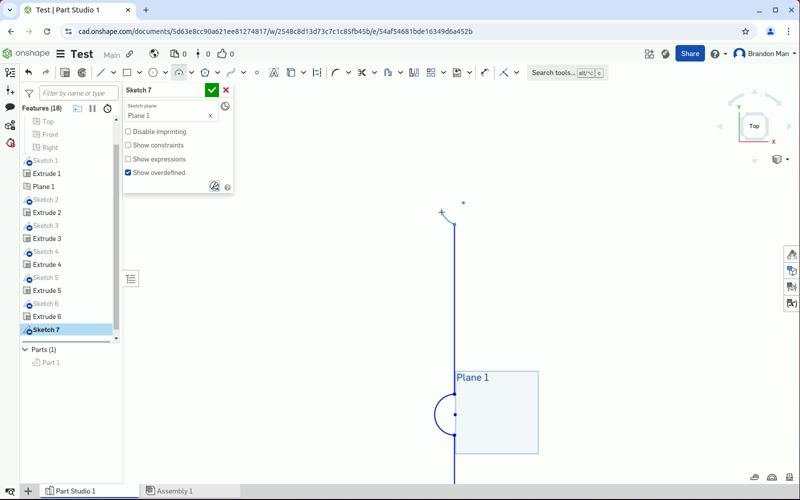
scroll(6)
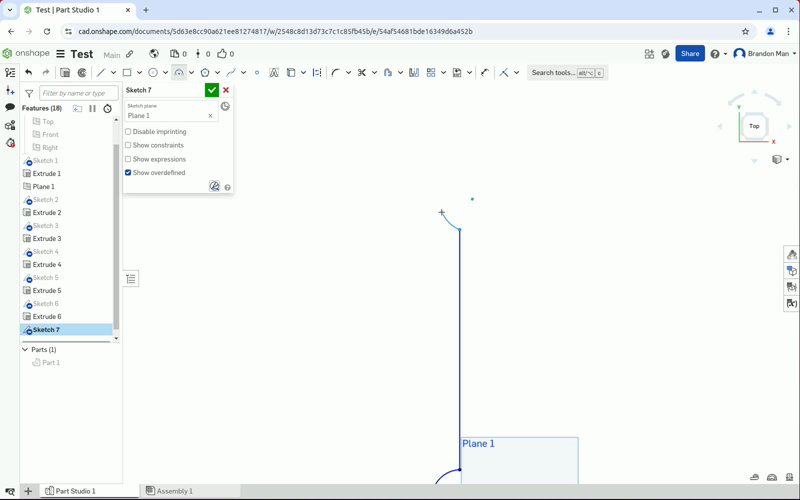
scroll(6)
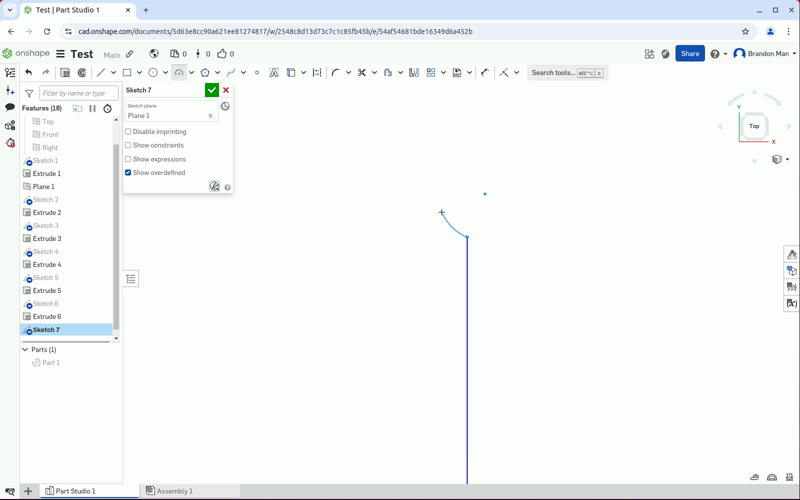
scroll(6)
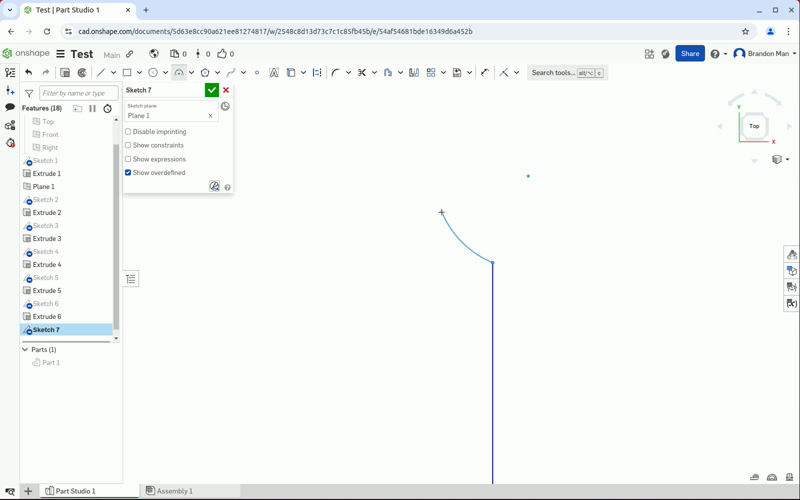
click(441, 211)
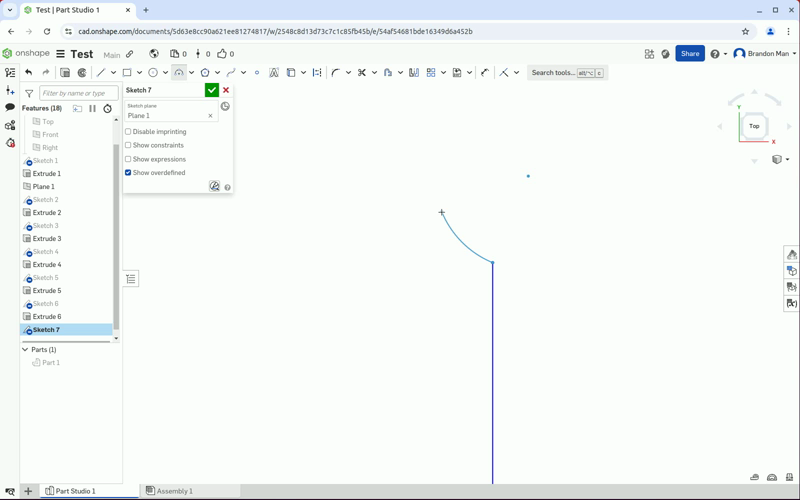
scroll(-6)
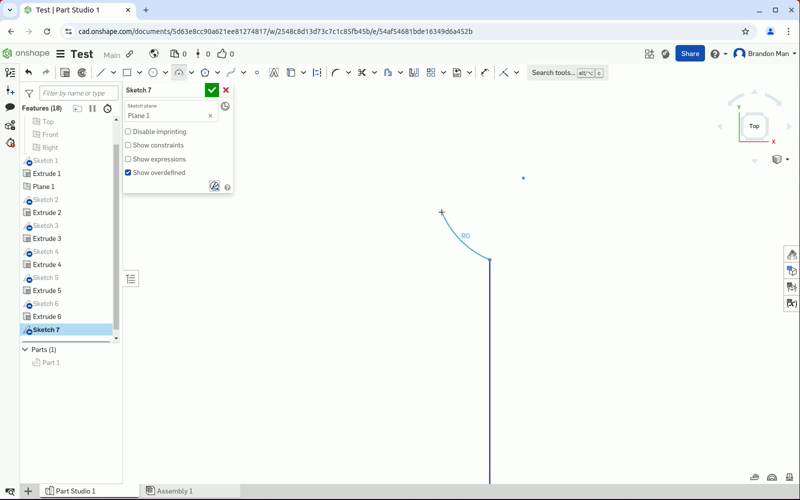
scroll(-6)
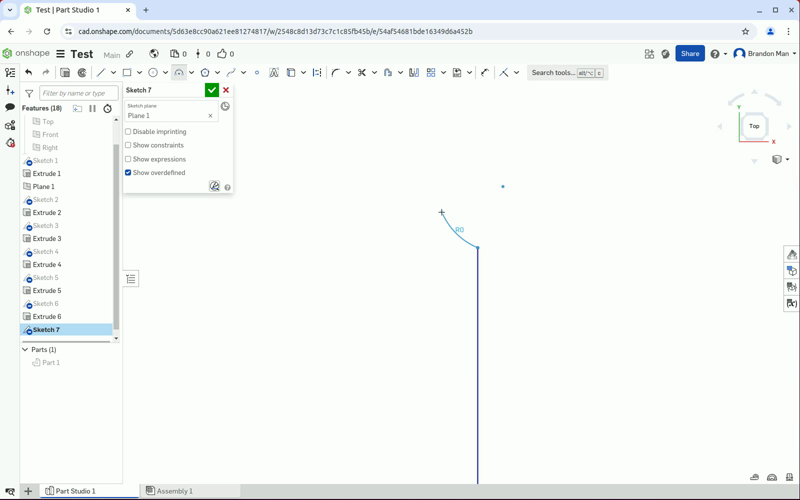
scroll(-6)
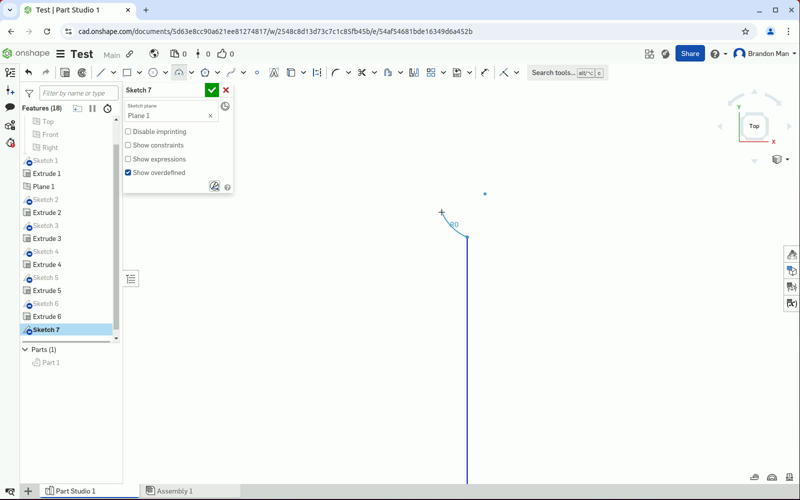
scroll(-6)
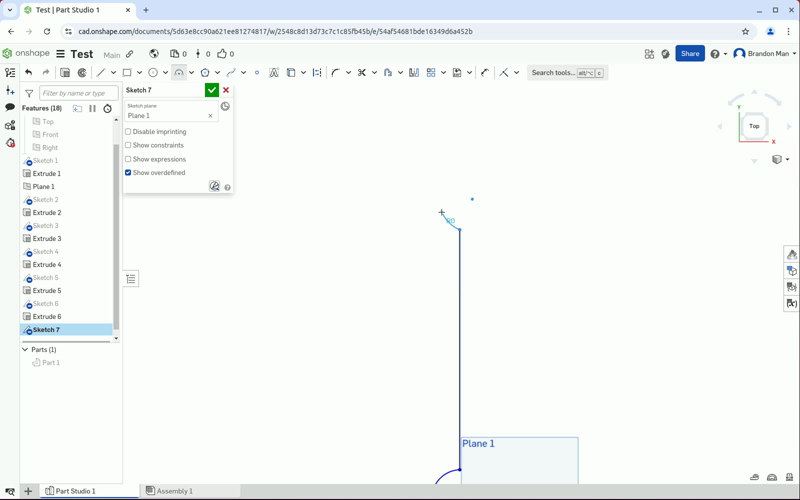
scroll(-6)
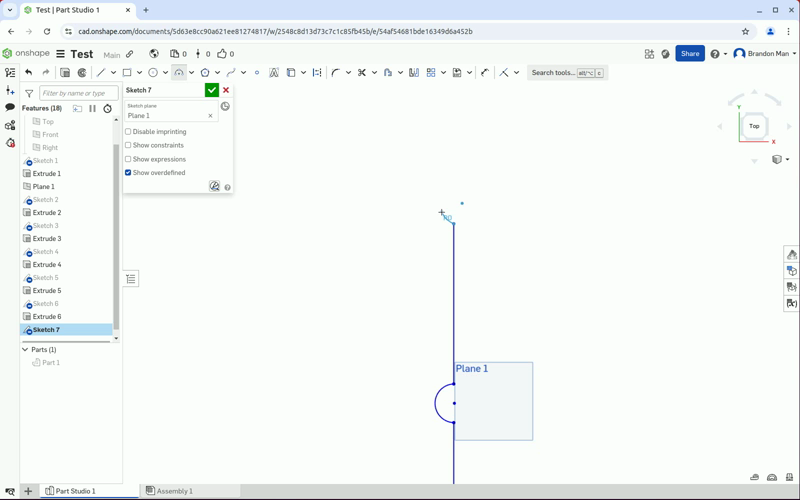
scroll(-6)
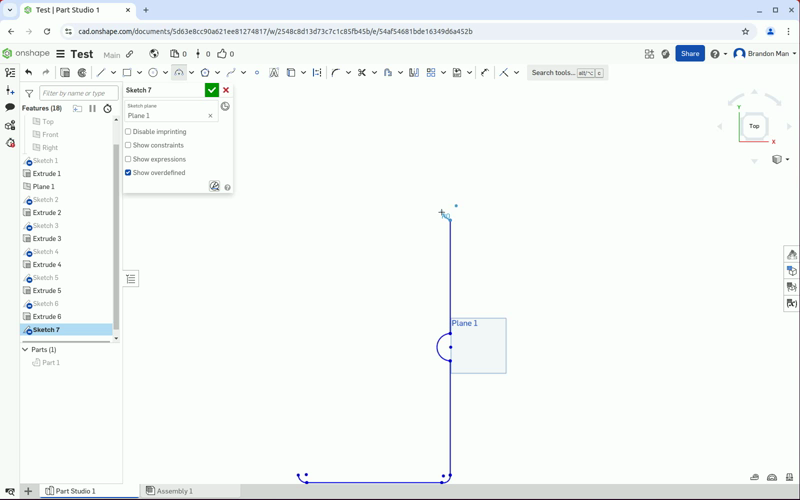
scroll(-6)
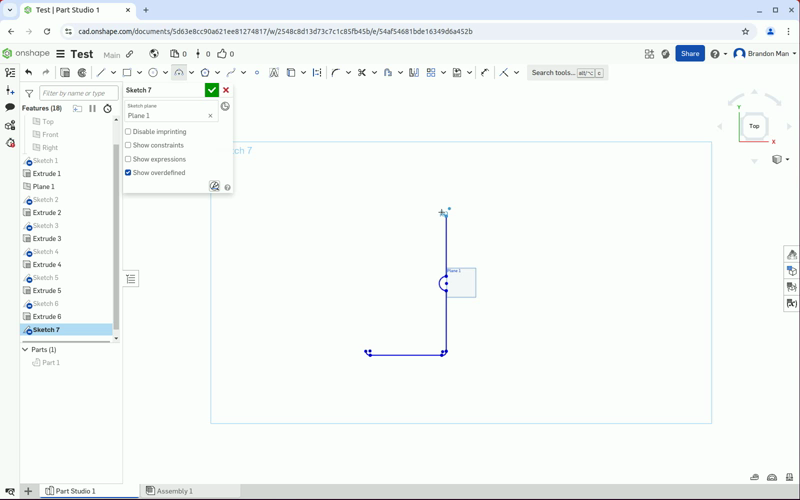
mouse_move(445, 213)
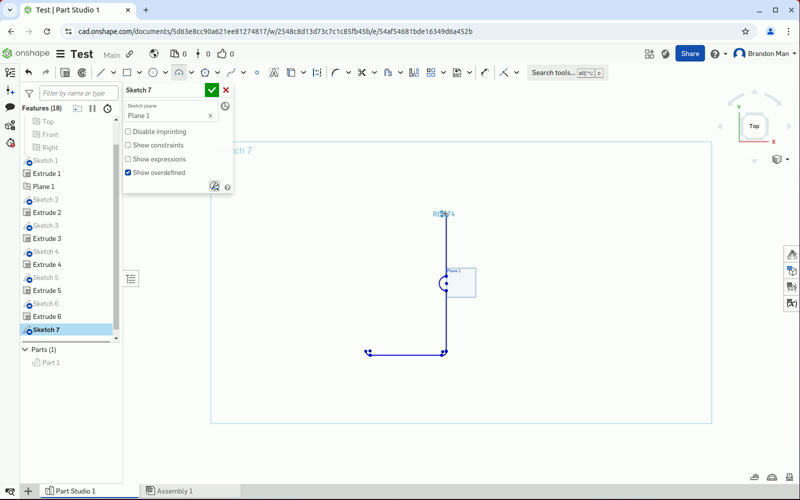
scroll(6)
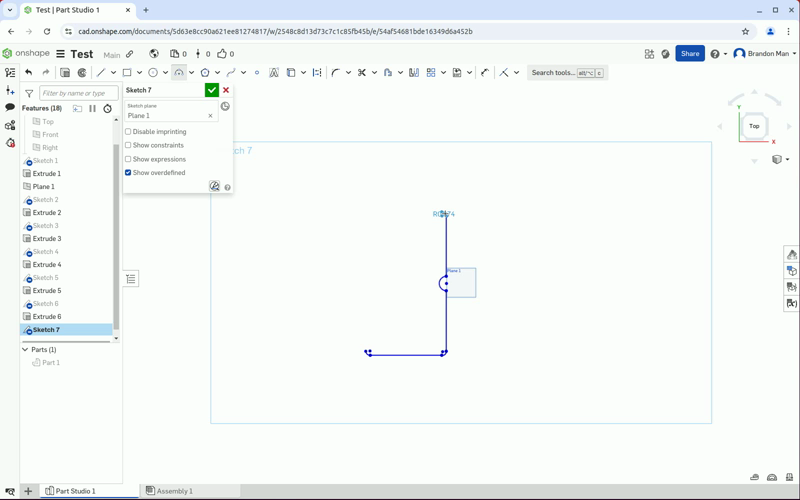
scroll(6)
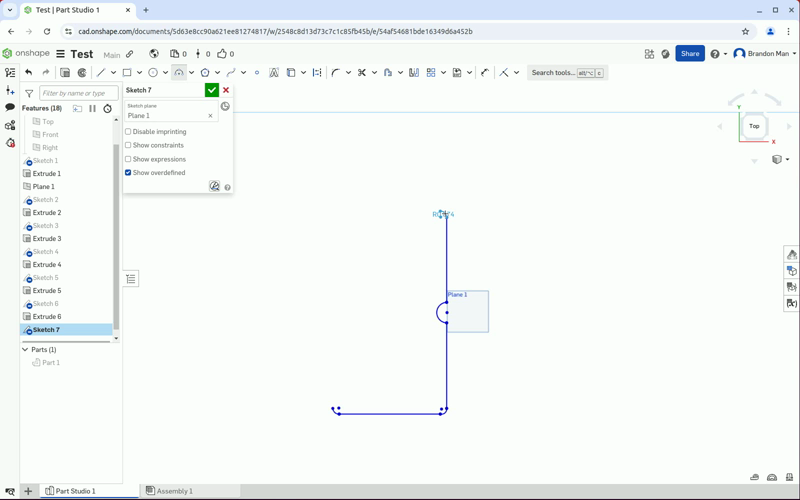
scroll(6)
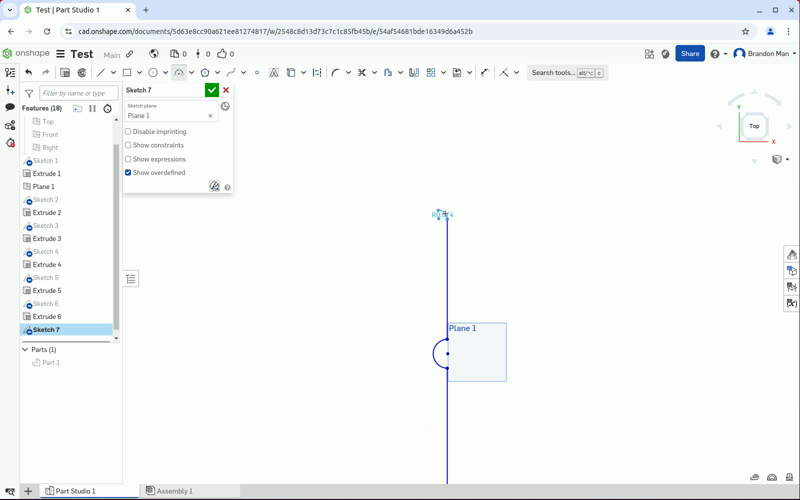
scroll(6)
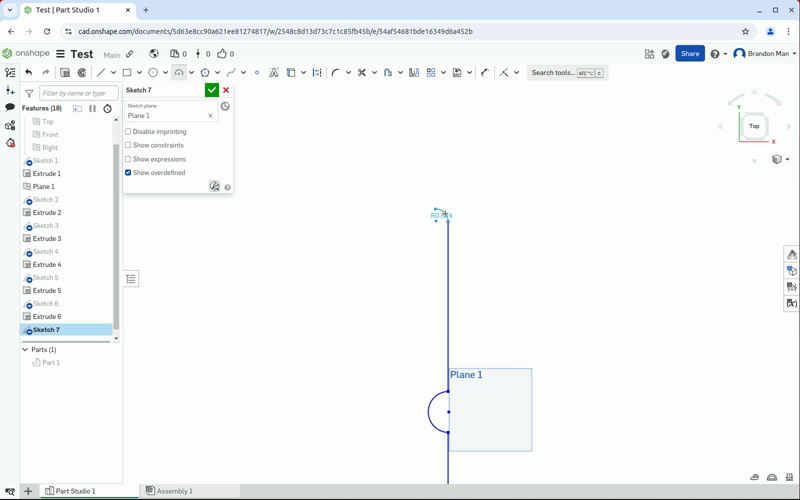
scroll(6)
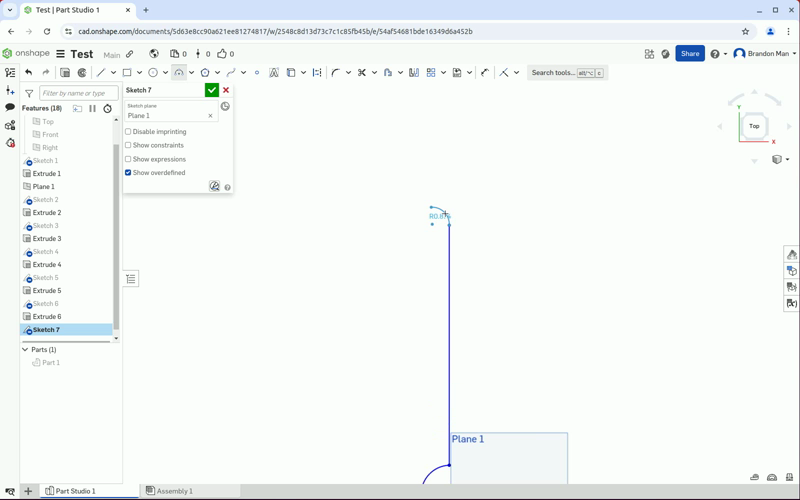
scroll(6)
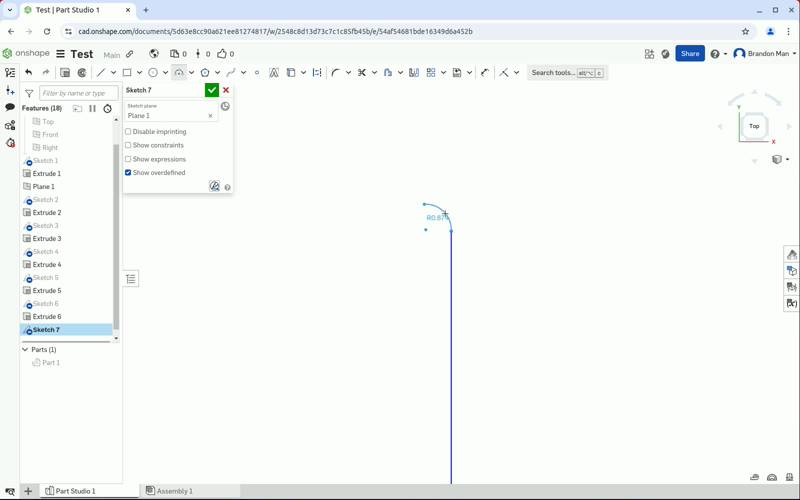
scroll(6)
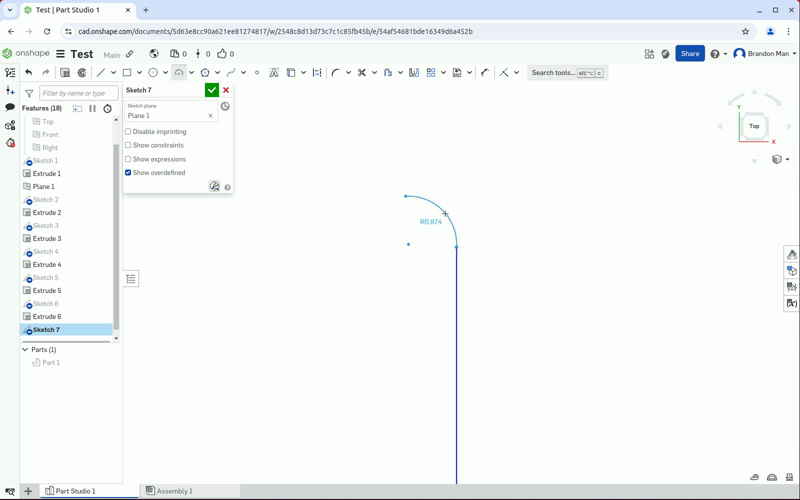
click(445, 213)
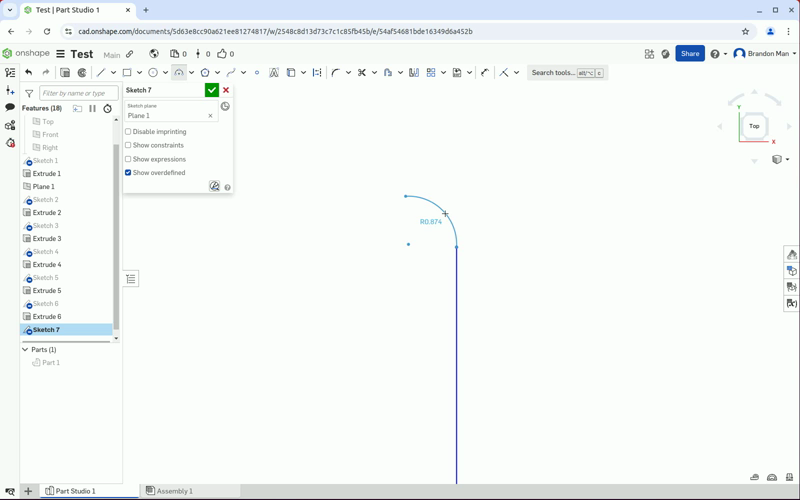
scroll(-6)
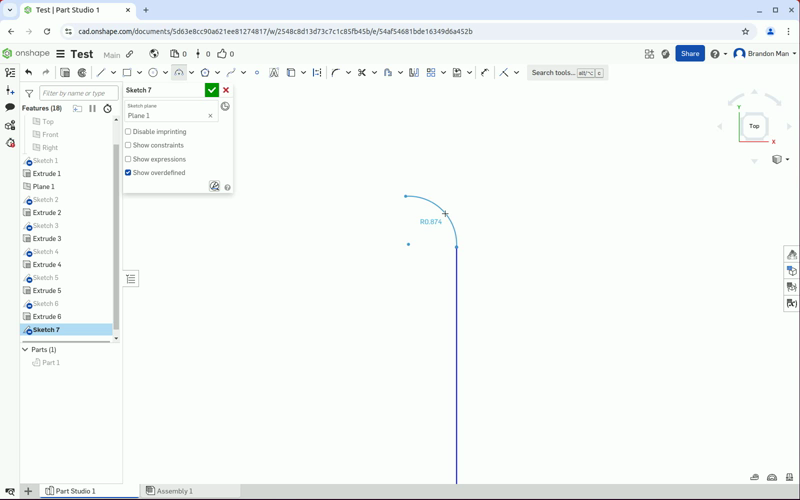
scroll(-6)
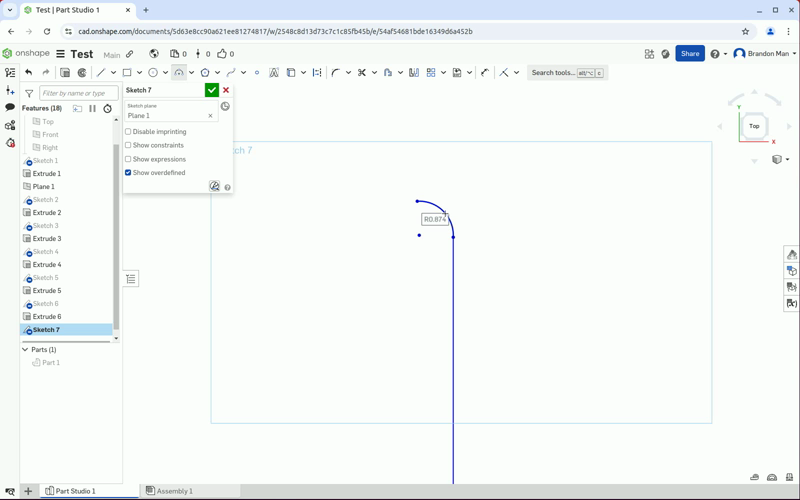
scroll(-6)
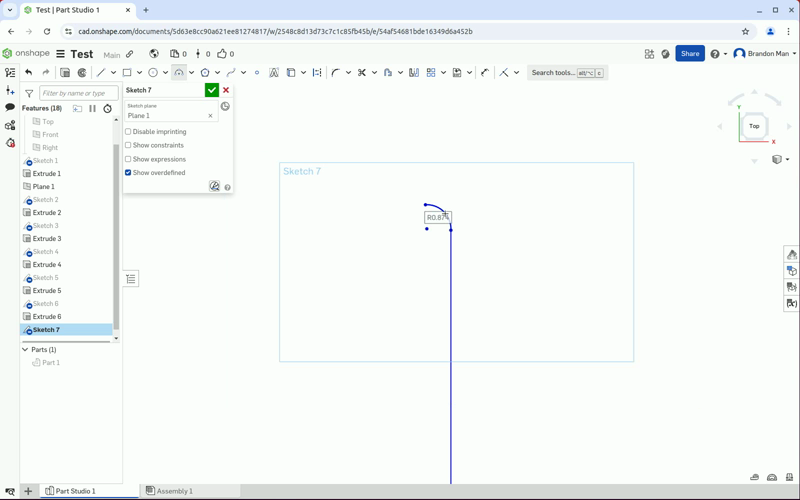
scroll(-6)
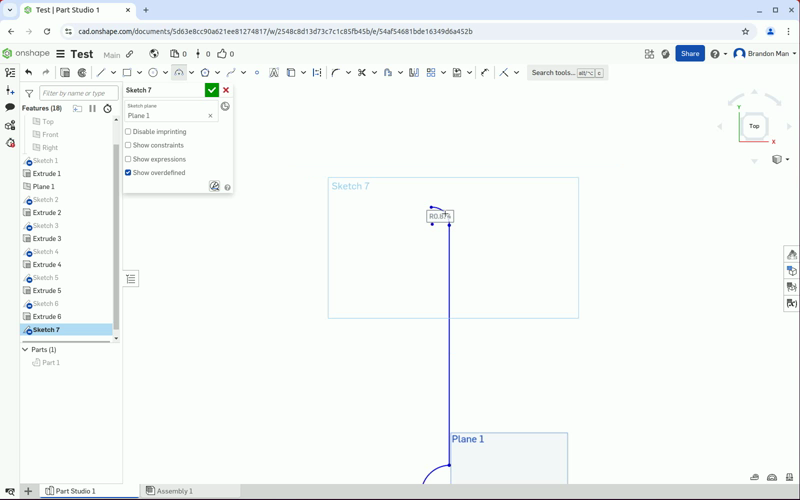
scroll(-6)
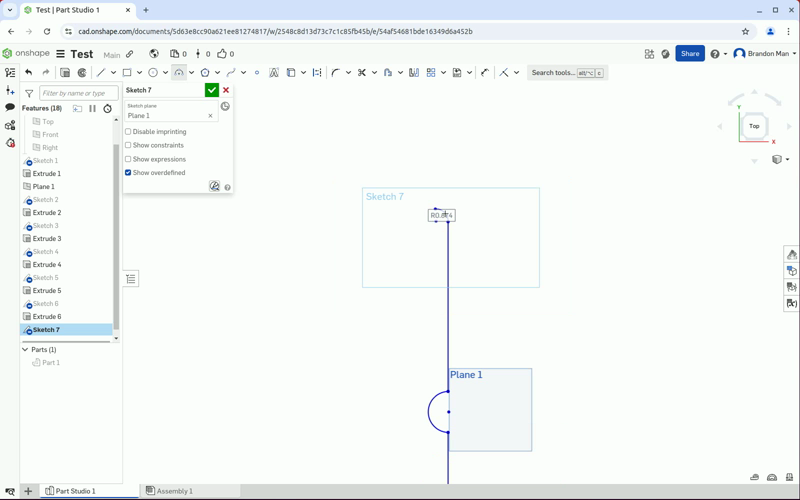
scroll(-6)
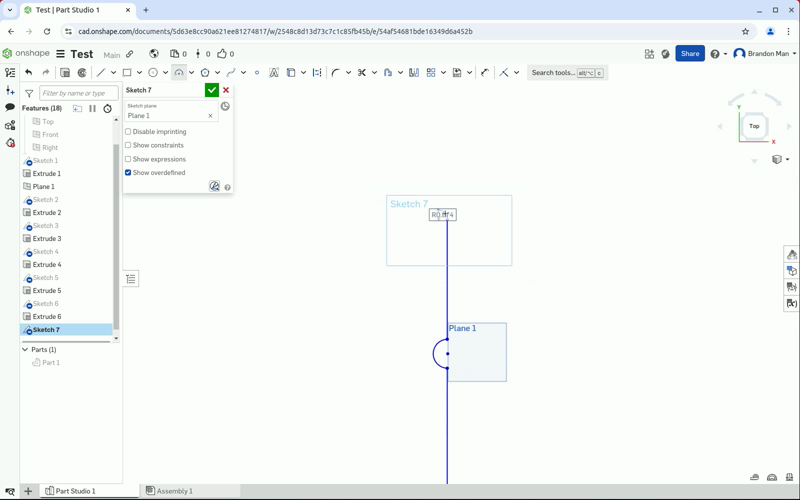
scroll(-6)
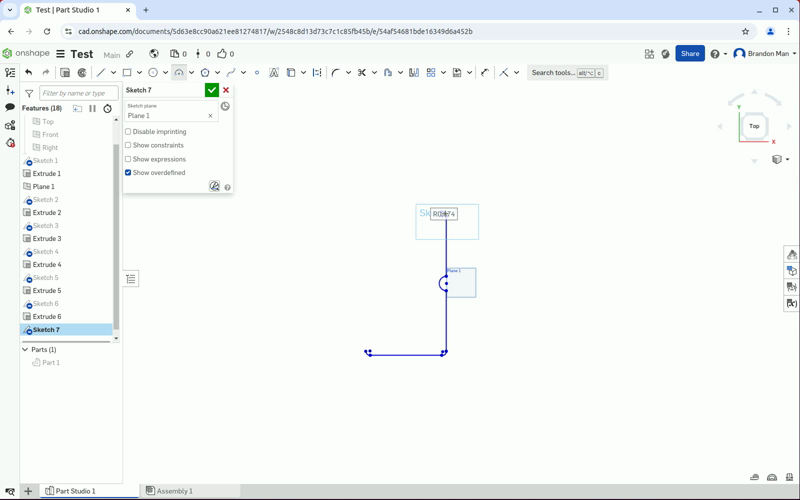
key_up(shift)
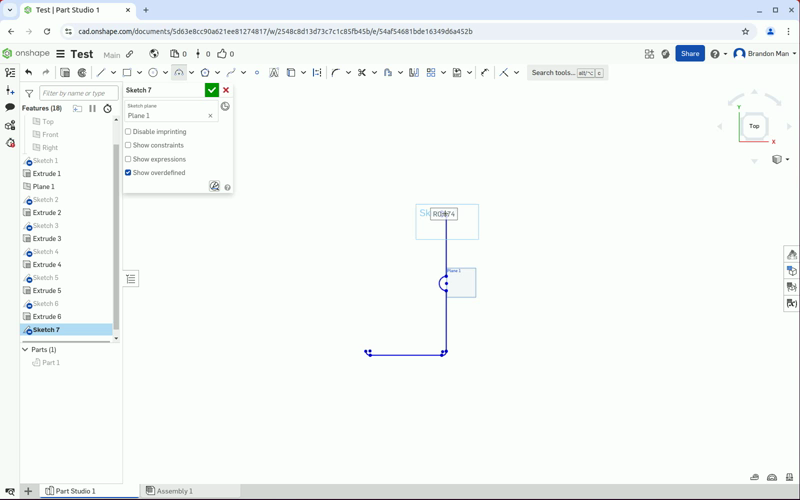
key(esc)
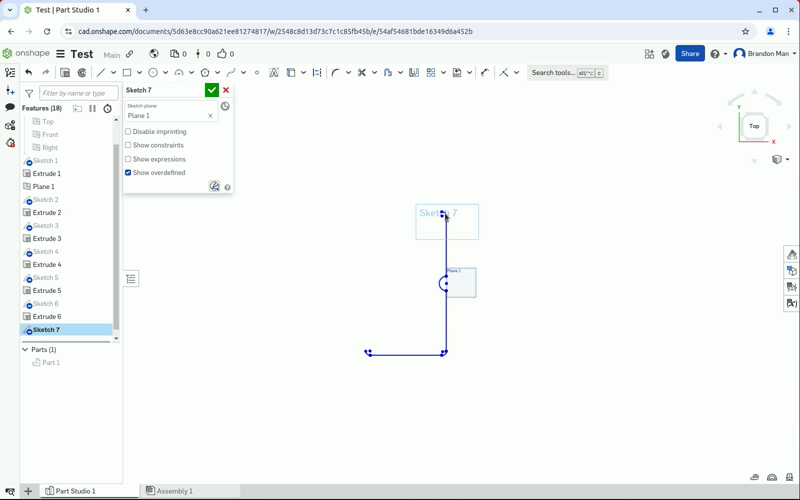
key(l)
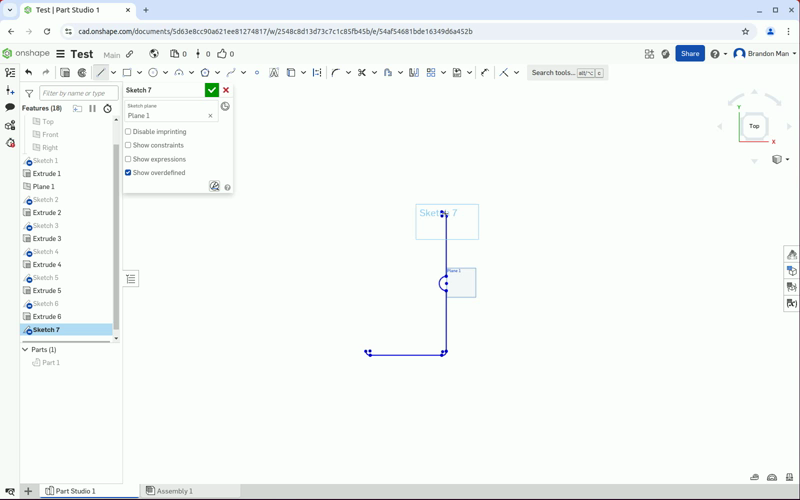
mouse_move(441, 211)
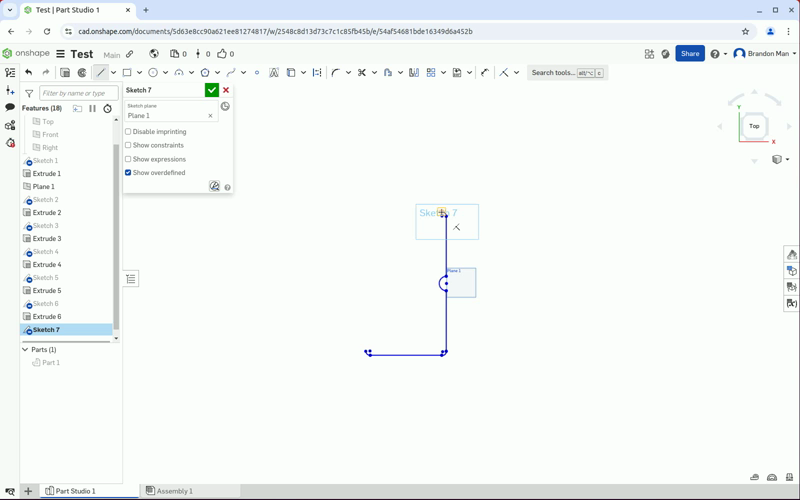
scroll(6)
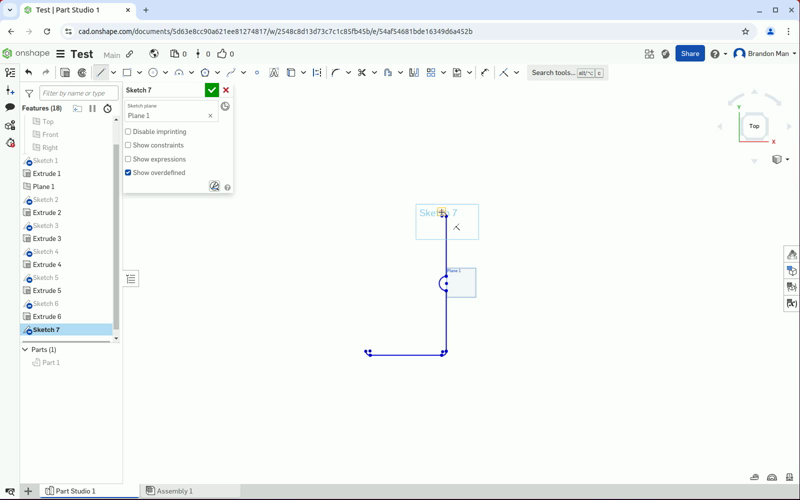
scroll(6)
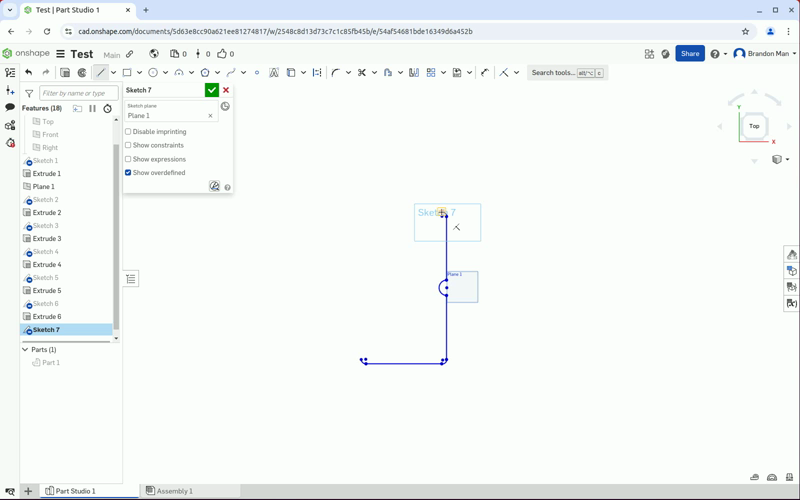
scroll(6)
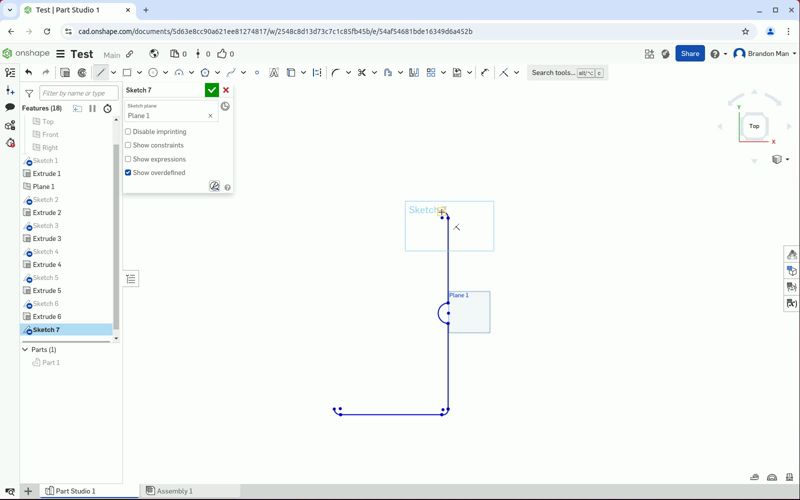
scroll(6)
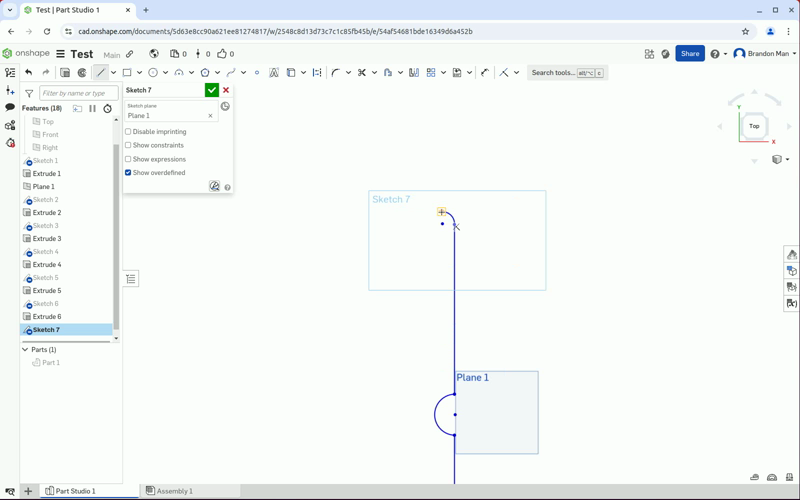
scroll(6)
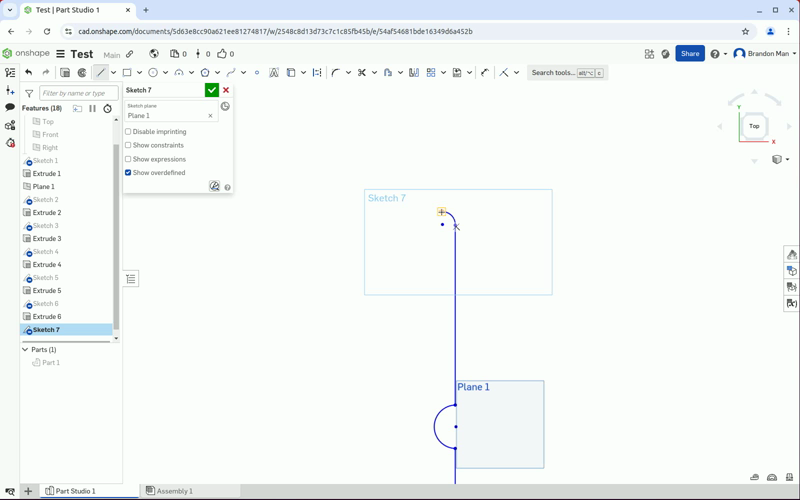
scroll(6)
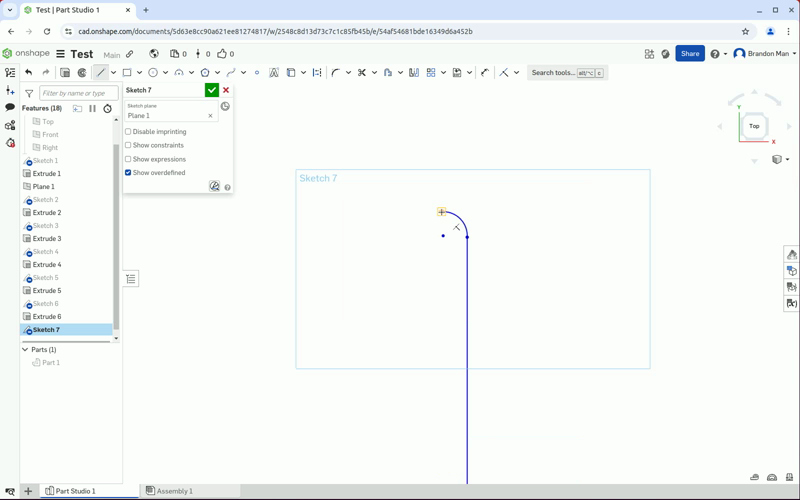
scroll(6)
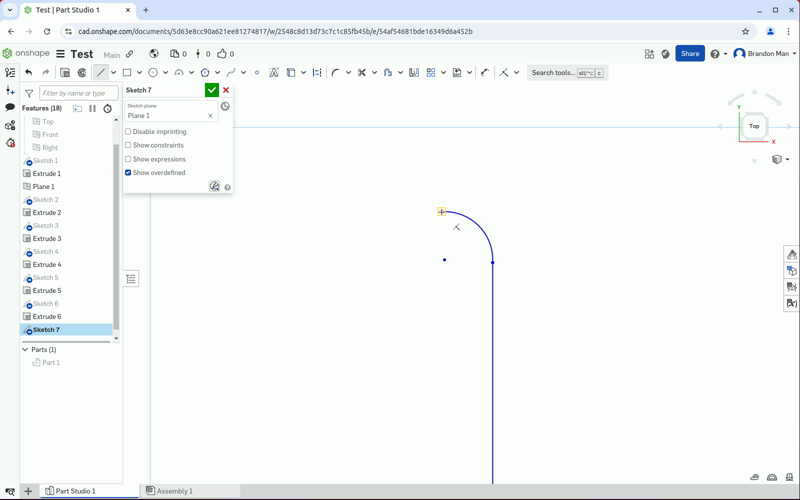
click(441, 211)
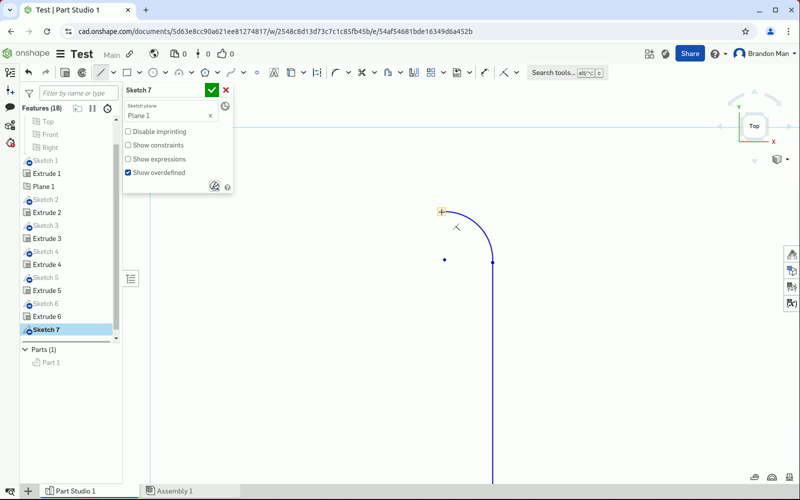
scroll(-6)
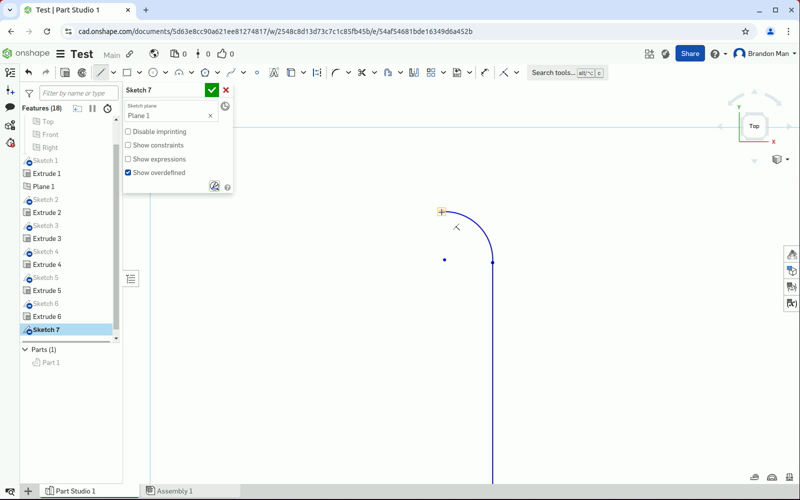
scroll(-6)
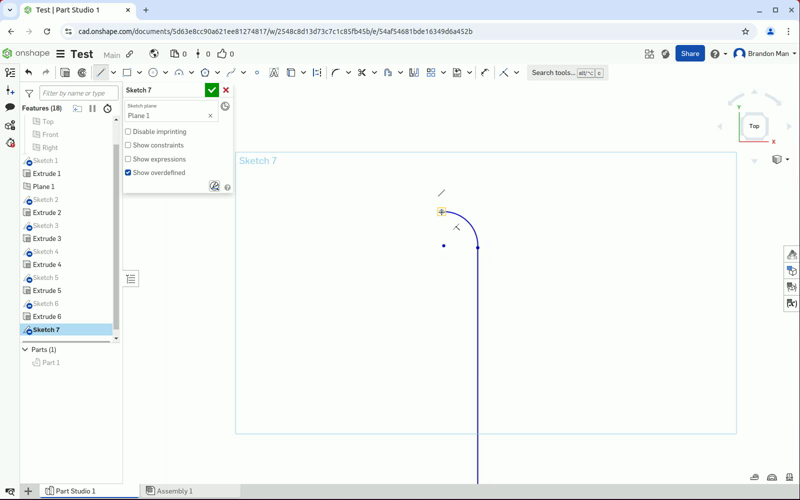
scroll(-6)
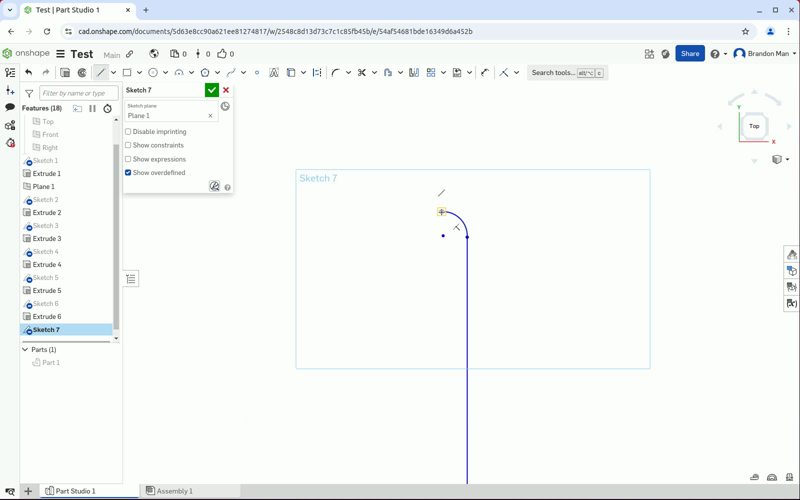
scroll(-6)
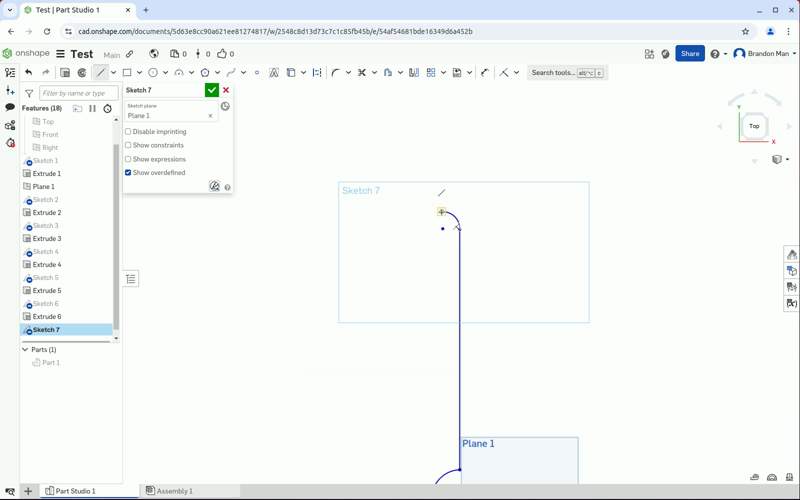
scroll(-6)
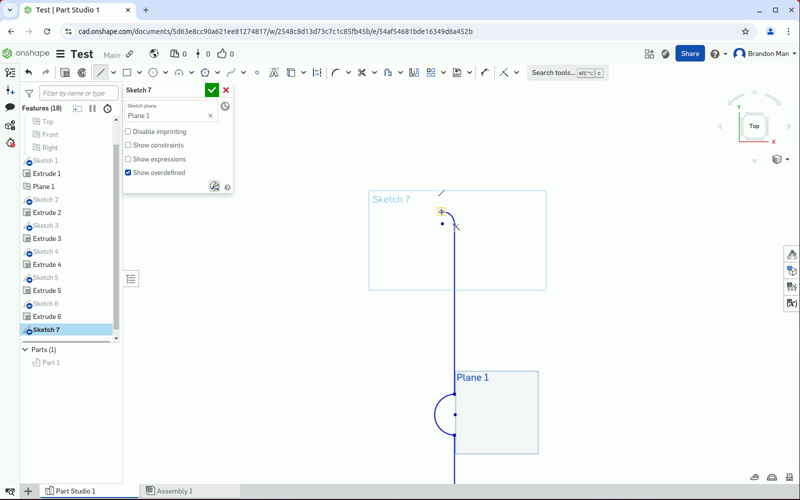
scroll(-6)
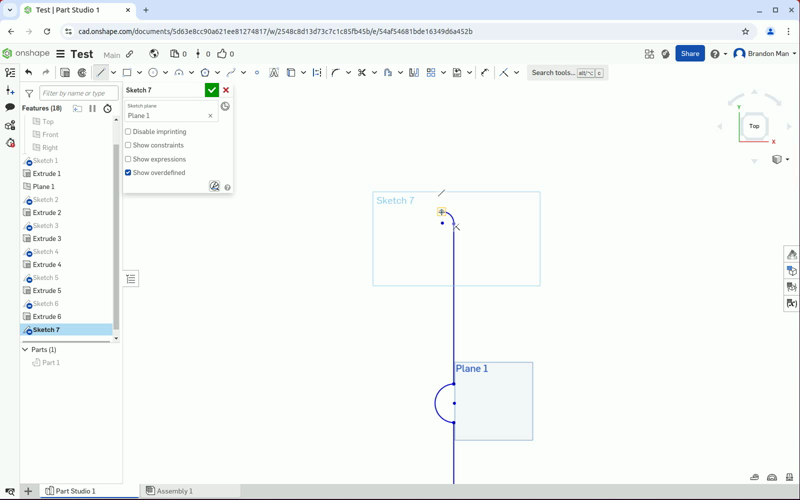
scroll(-6)
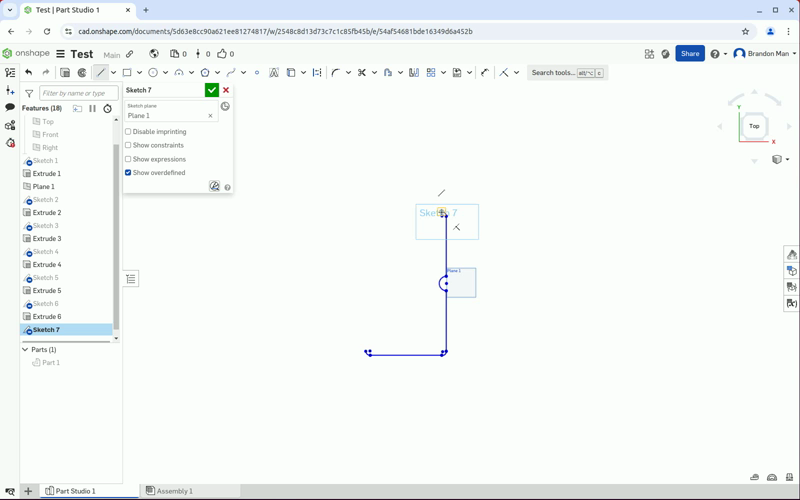
key_down(shift)
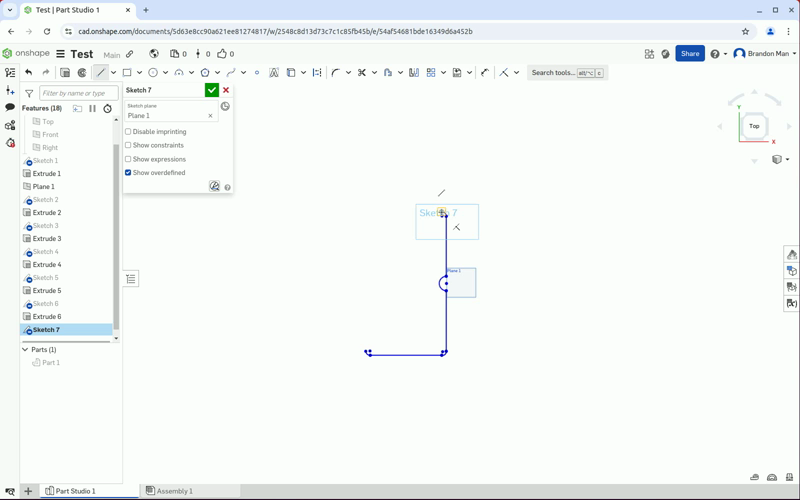
mouse_move(370, 211)
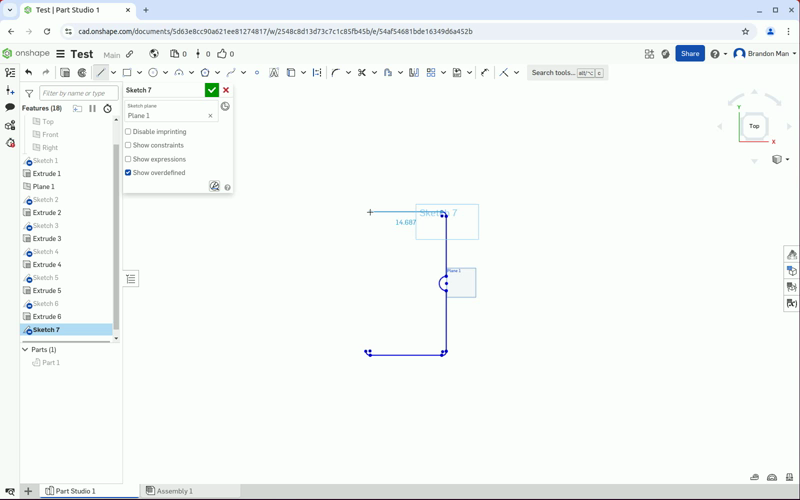
click(370, 211)
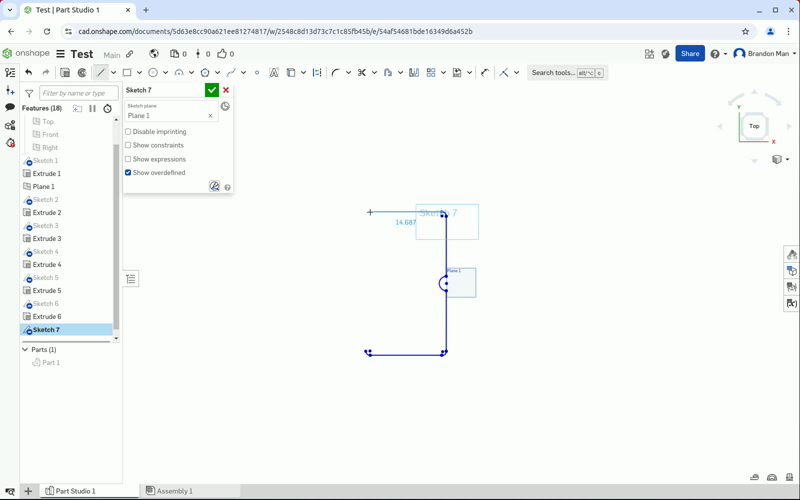
key_up(shift)
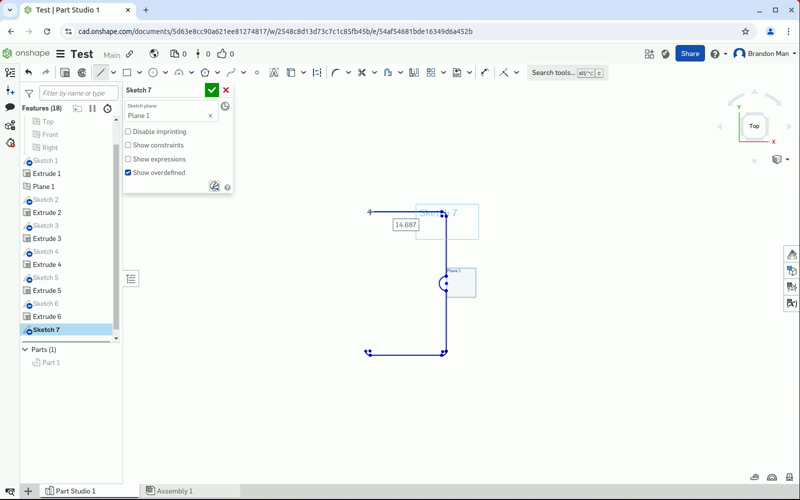
key(esc)
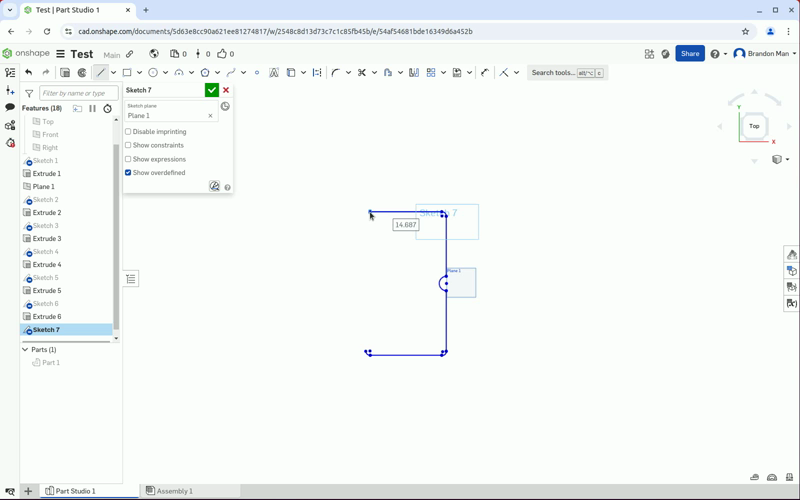
key(a)
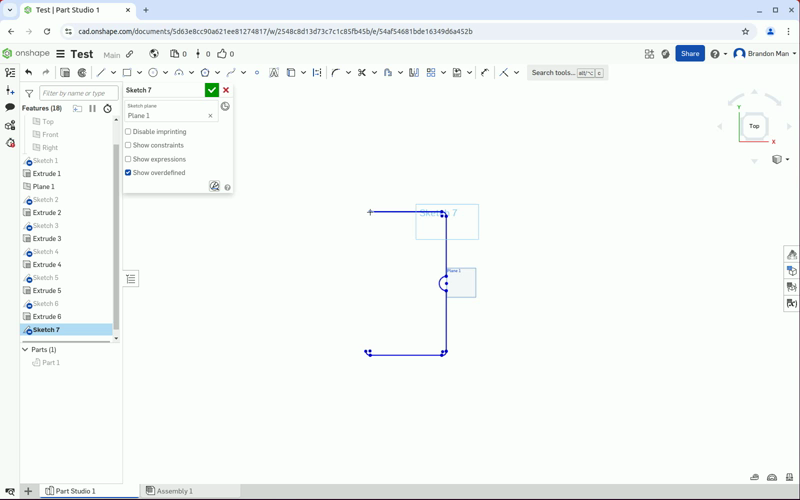
mouse_move(370, 211)
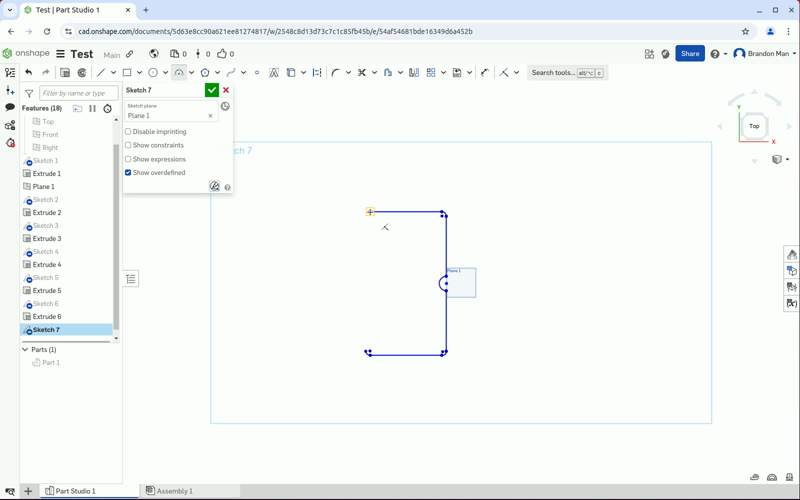
click(370, 211)
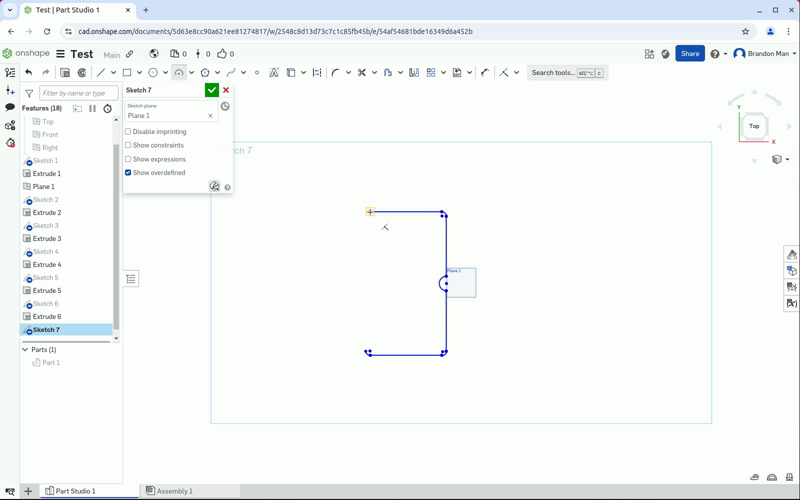
key_down(shift)
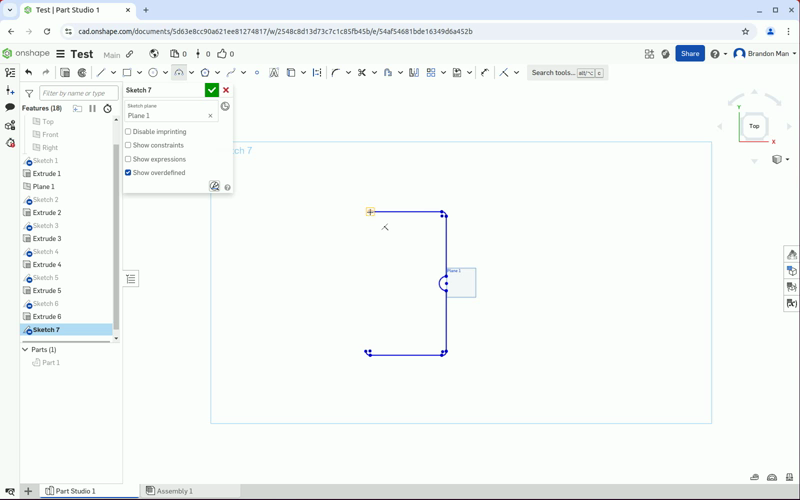
mouse_move(365, 216)
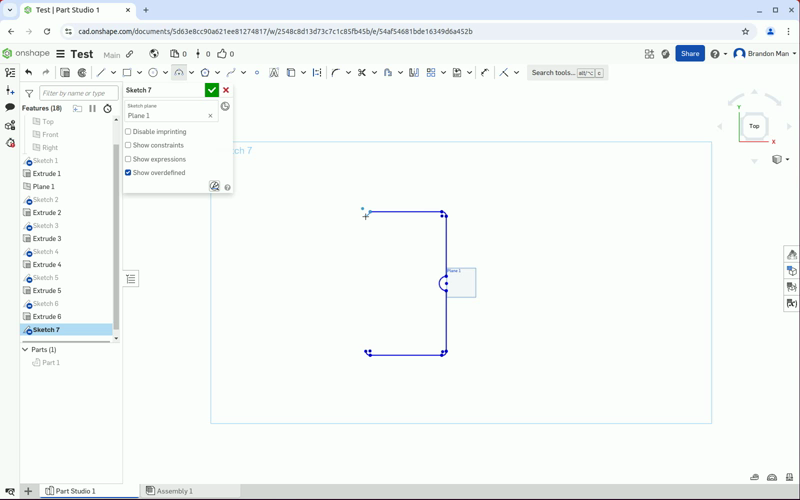
scroll(6)
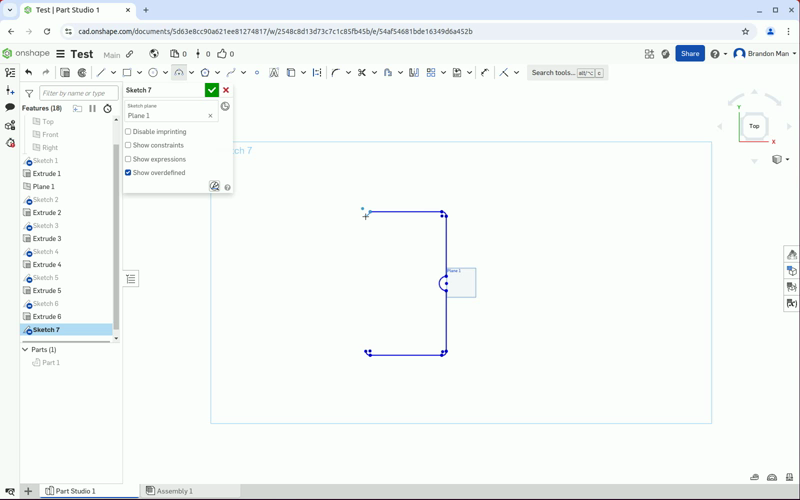
scroll(6)
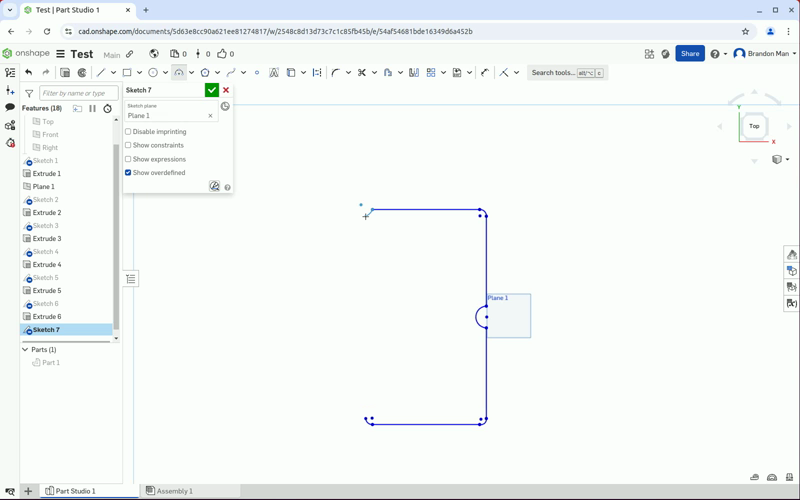
scroll(6)
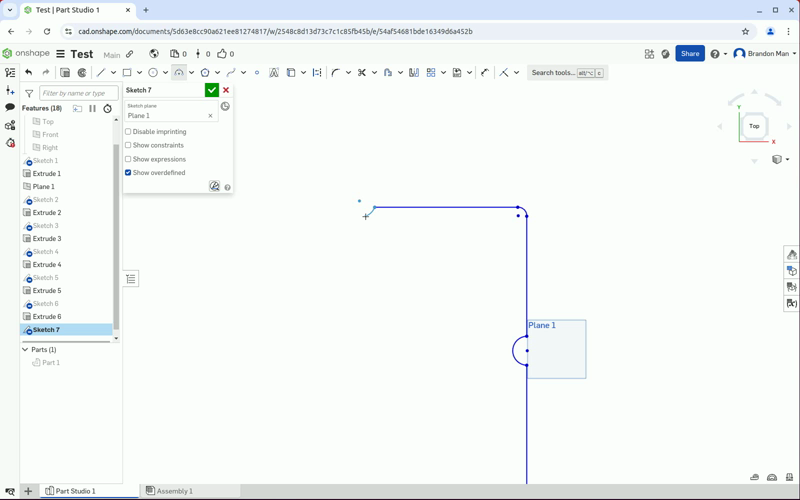
scroll(6)
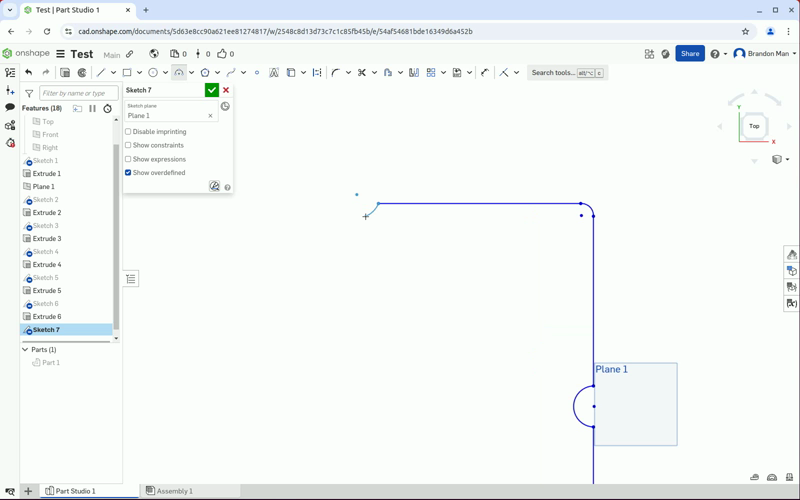
scroll(6)
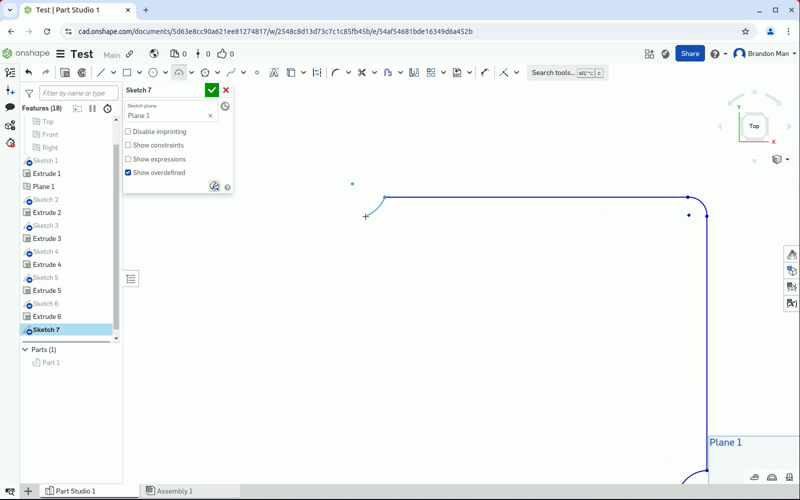
scroll(6)
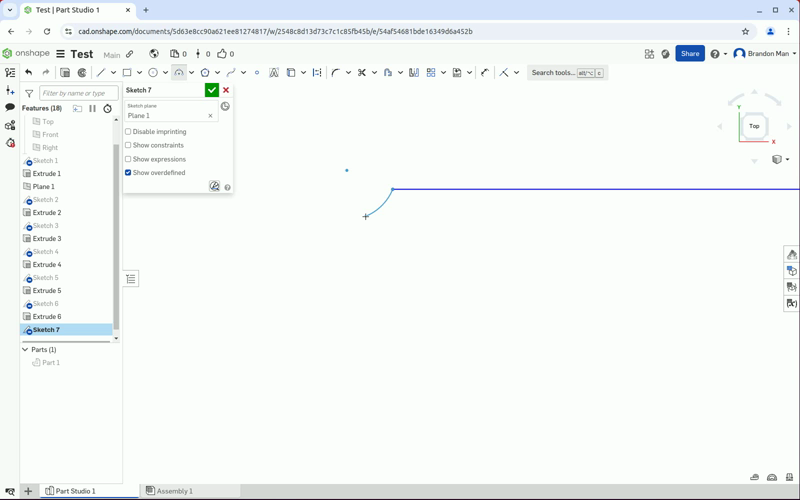
scroll(6)
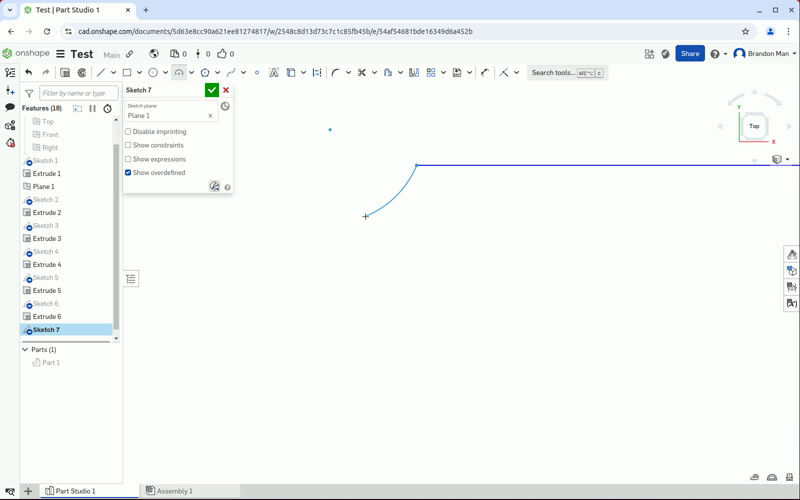
click(365, 216)
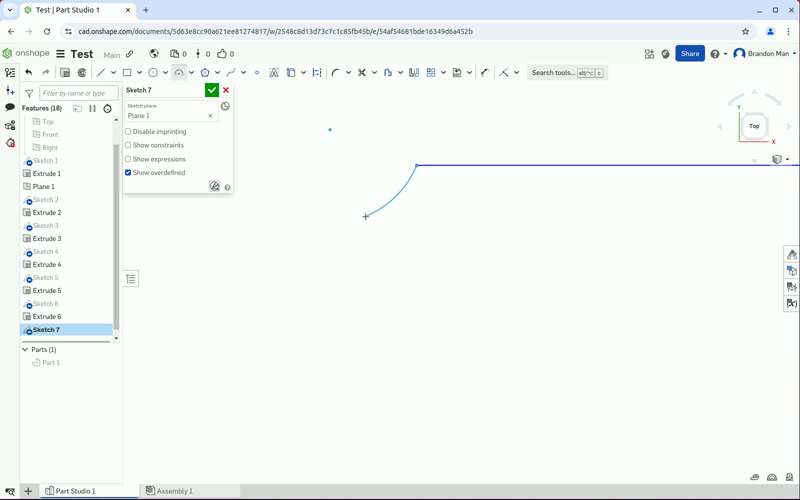
scroll(-6)
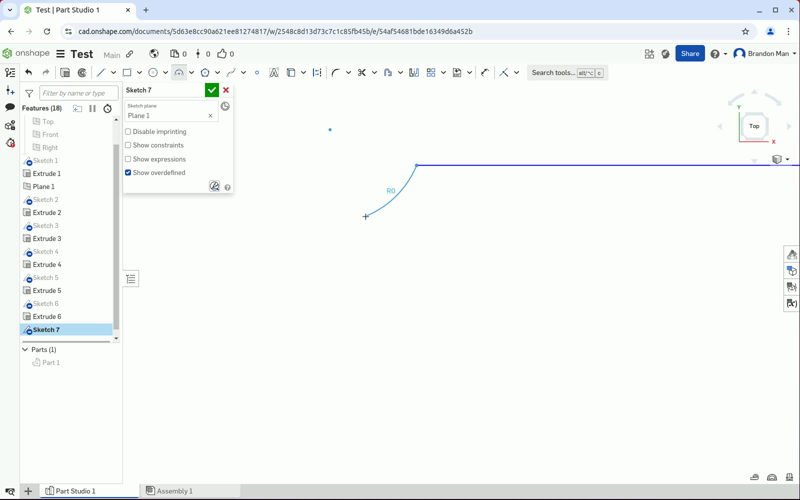
scroll(-6)
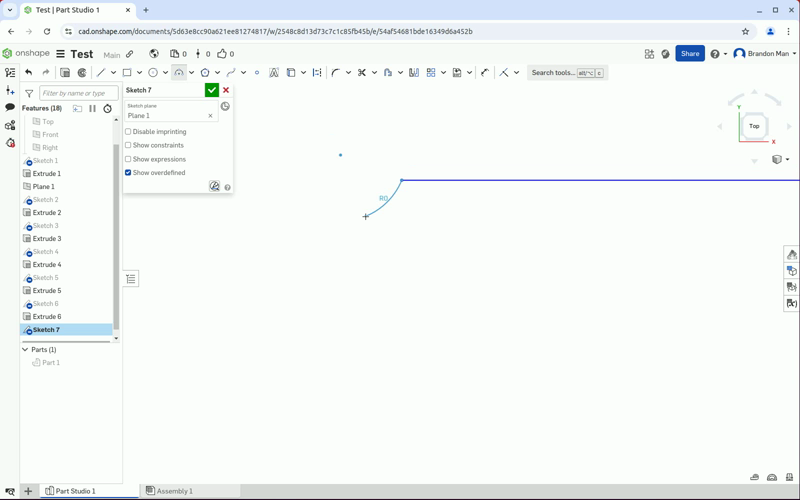
scroll(-6)
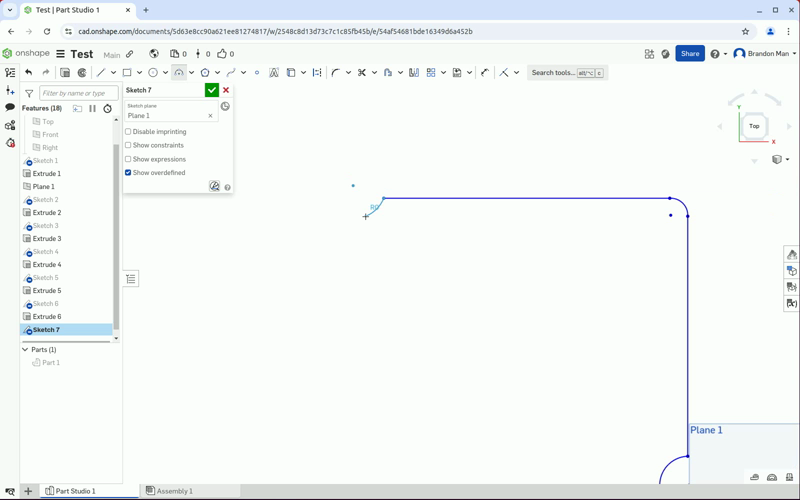
scroll(-6)
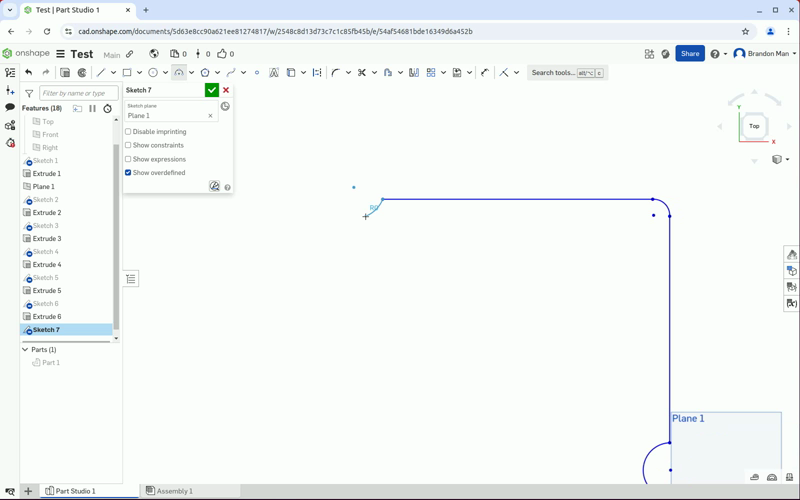
scroll(-6)
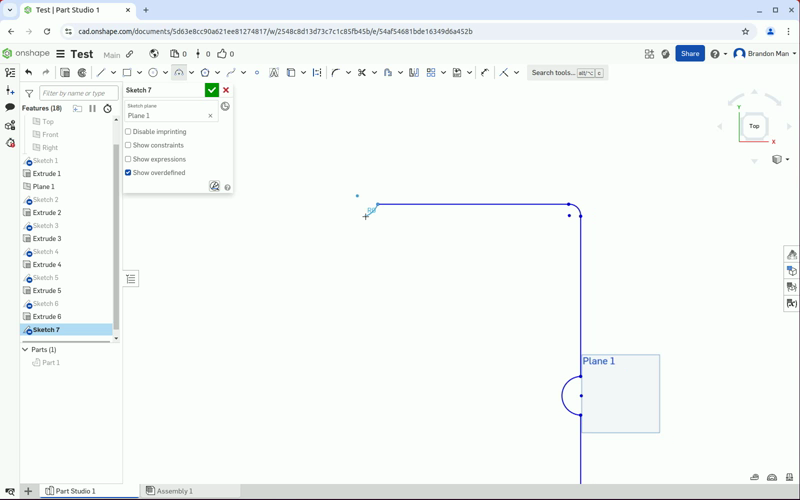
scroll(-6)
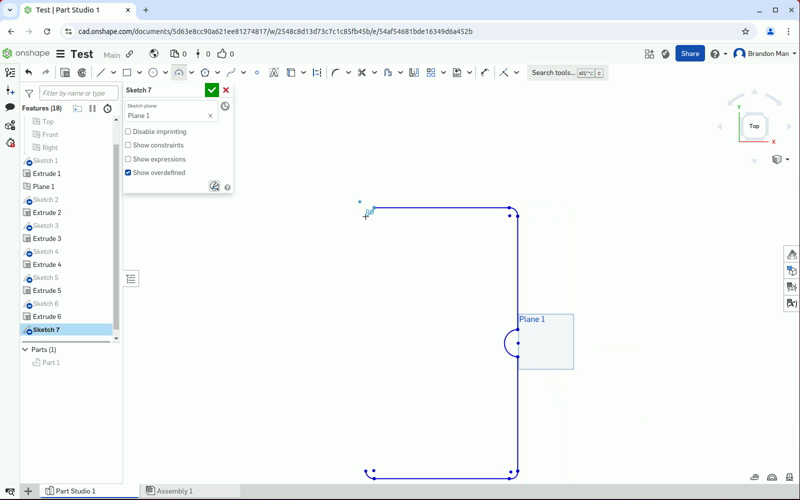
scroll(-6)
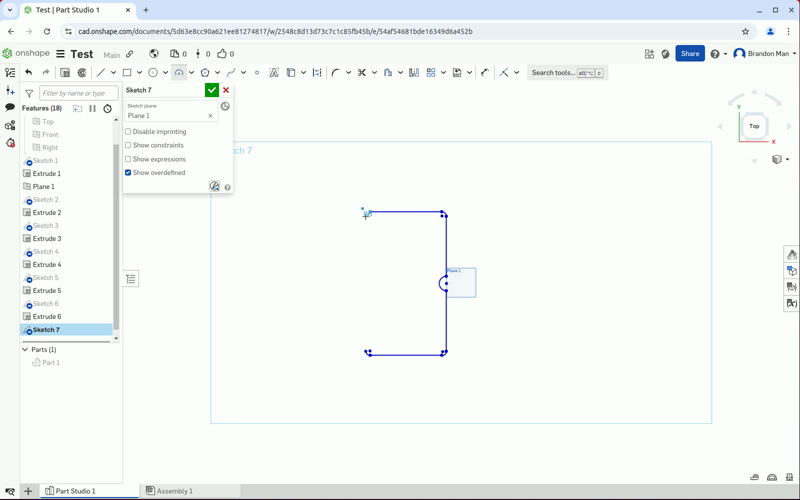
mouse_move(367, 213)
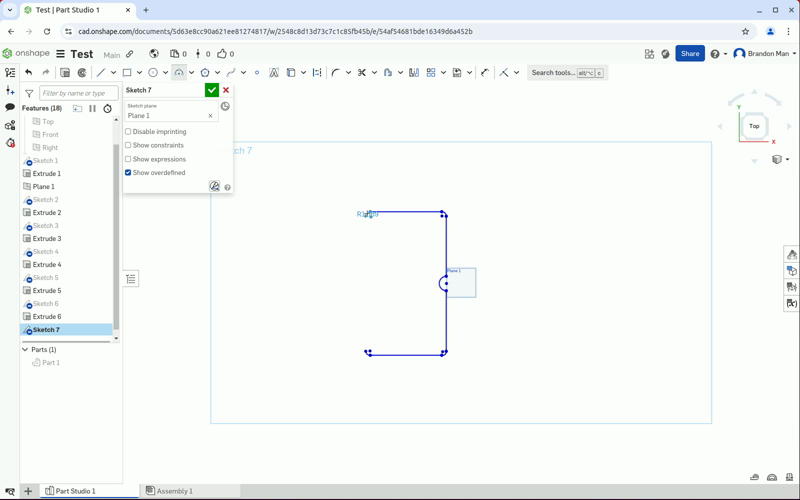
scroll(6)
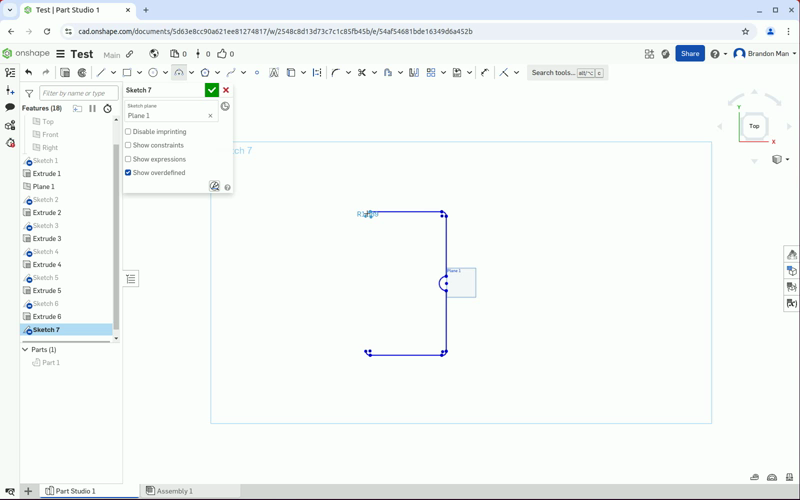
scroll(6)
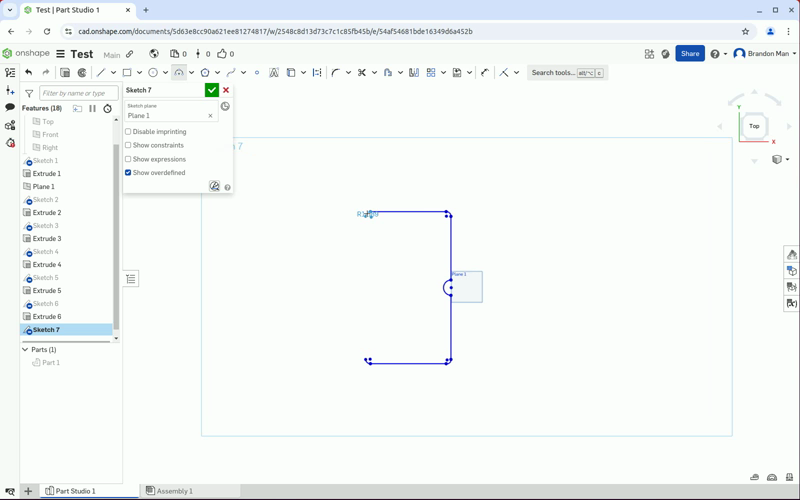
scroll(6)
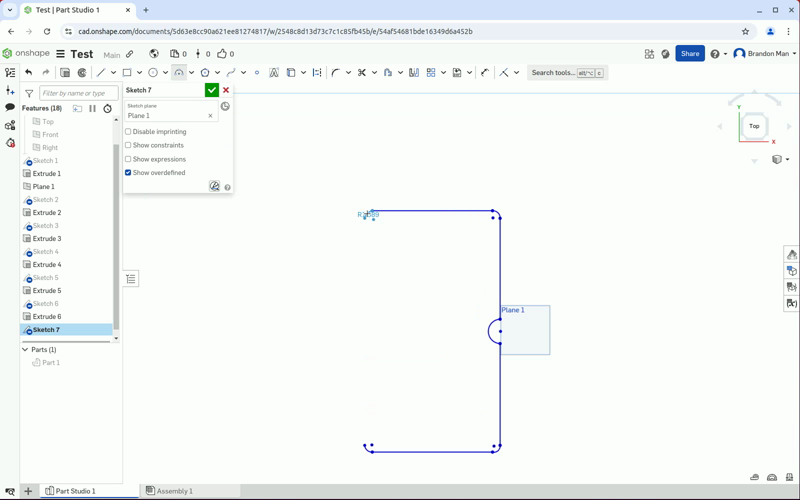
scroll(6)
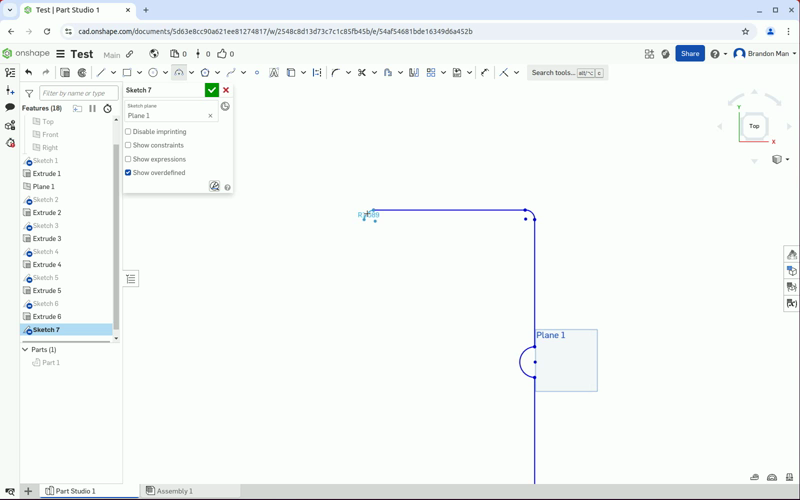
scroll(6)
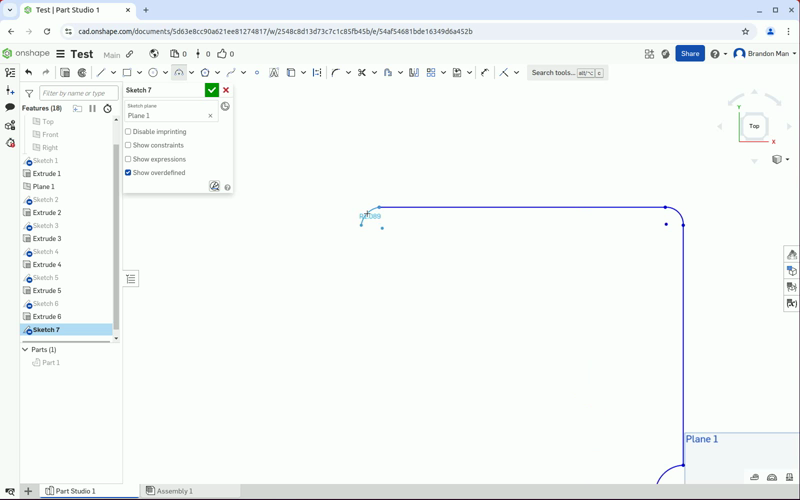
scroll(6)
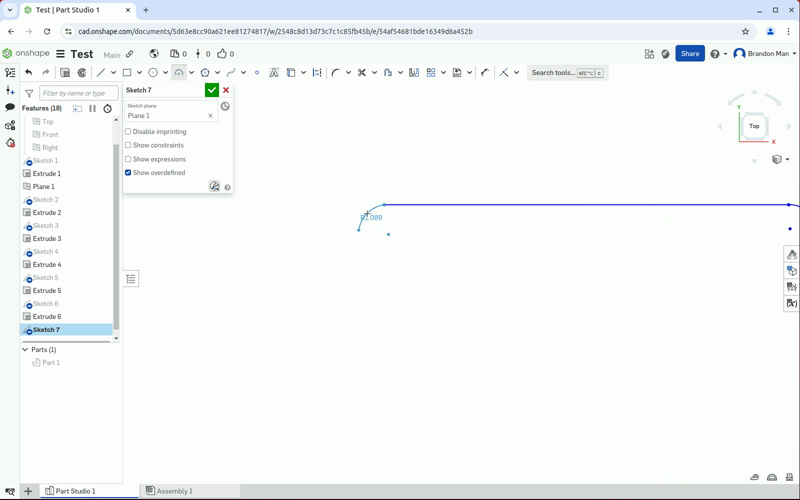
scroll(6)
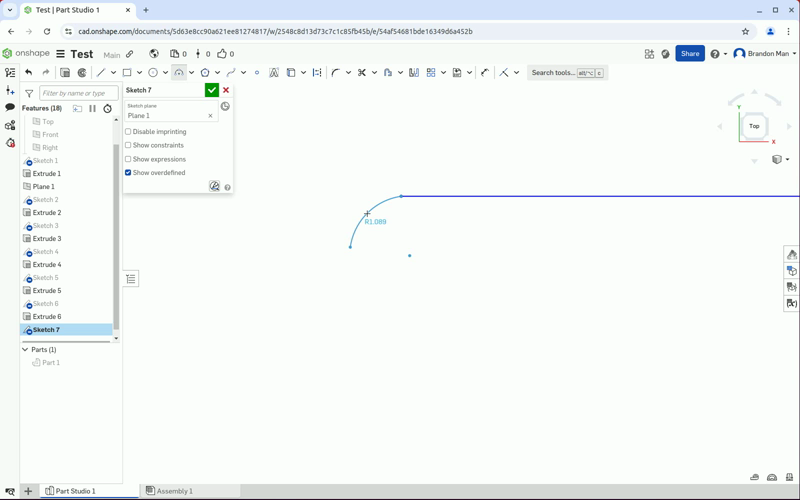
click(367, 213)
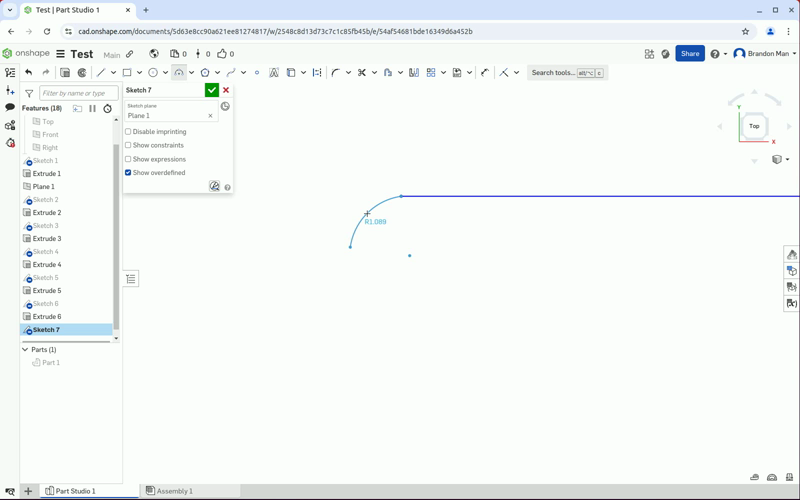
scroll(-6)
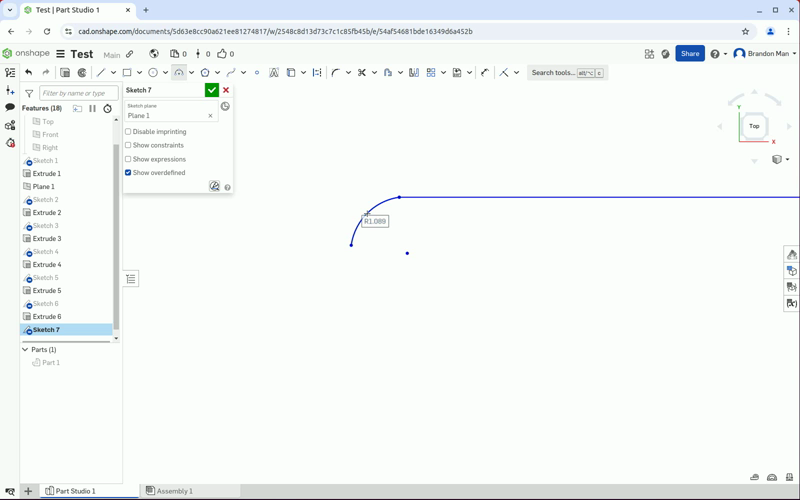
scroll(-6)
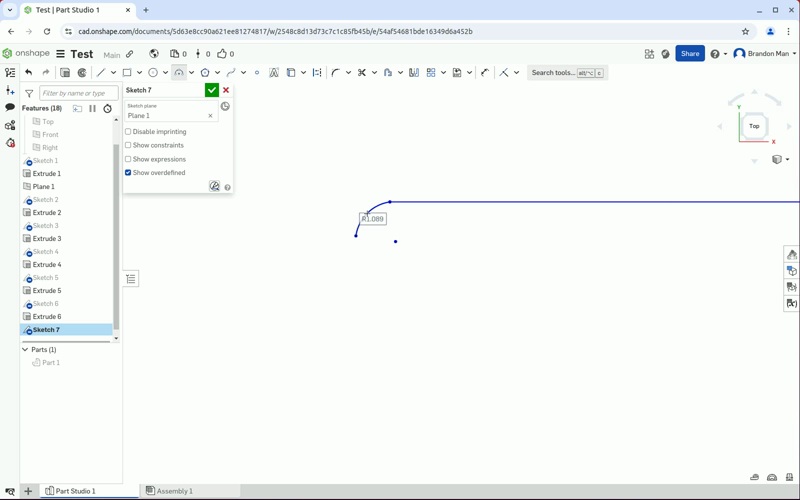
scroll(-6)
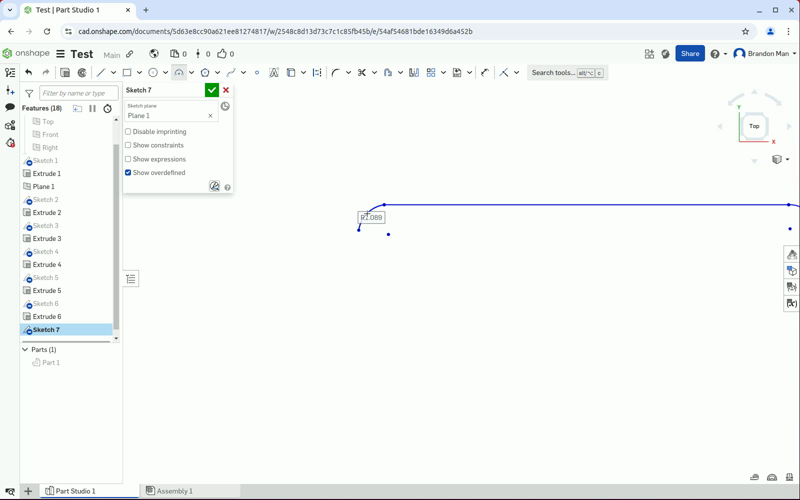
scroll(-6)
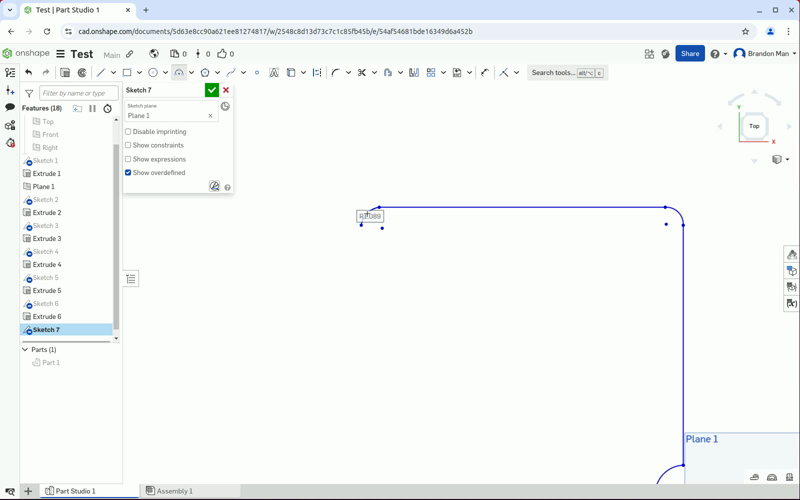
scroll(-6)
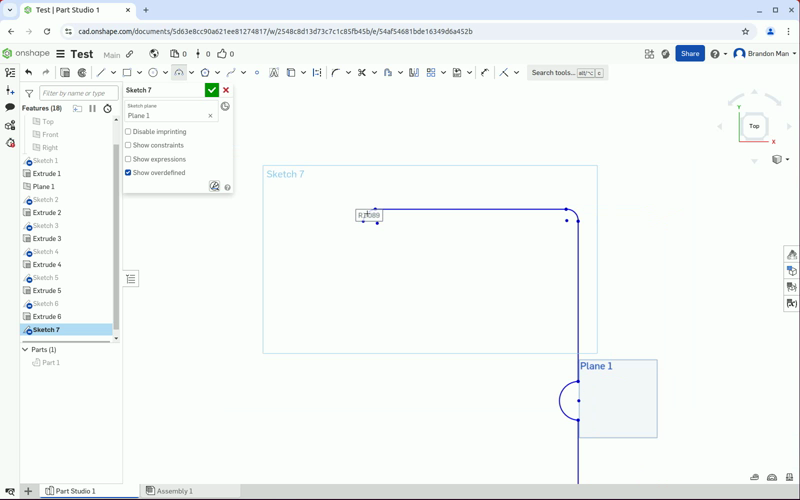
scroll(-6)
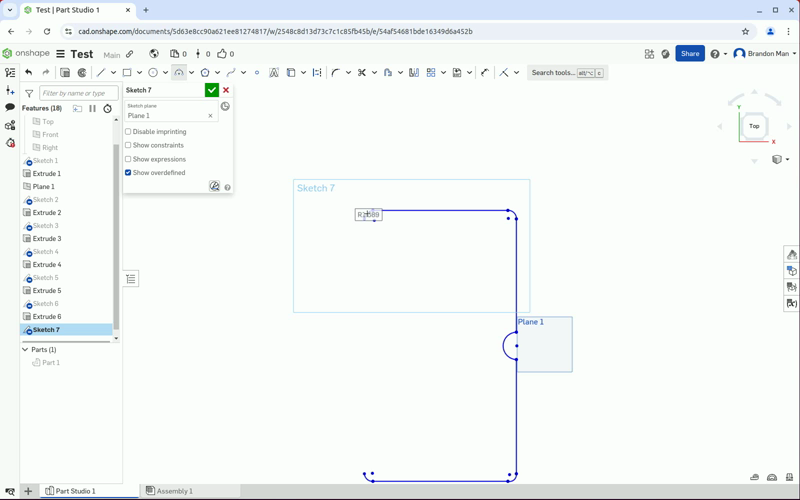
scroll(-6)
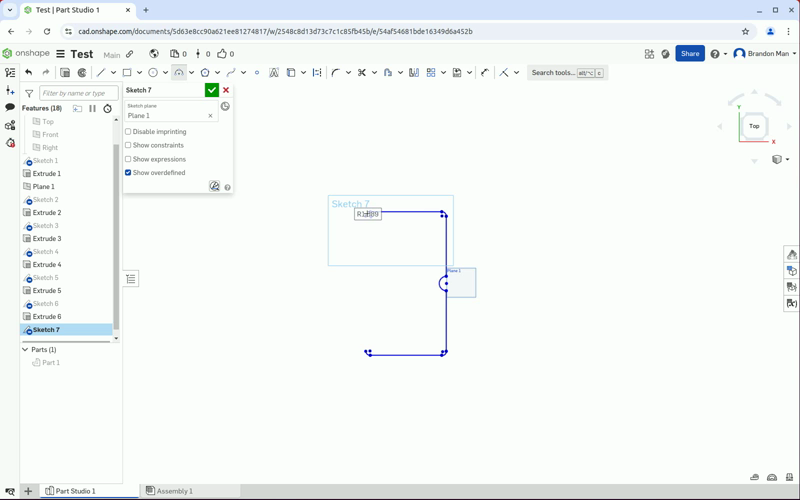
key_up(shift)
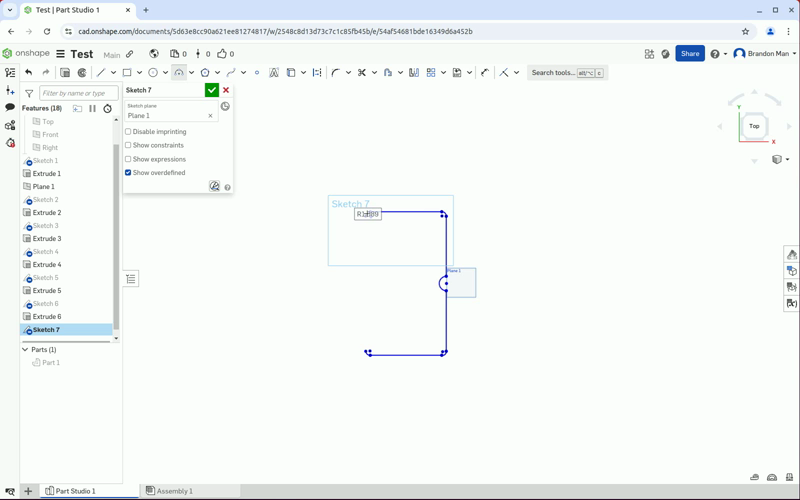
key(esc)
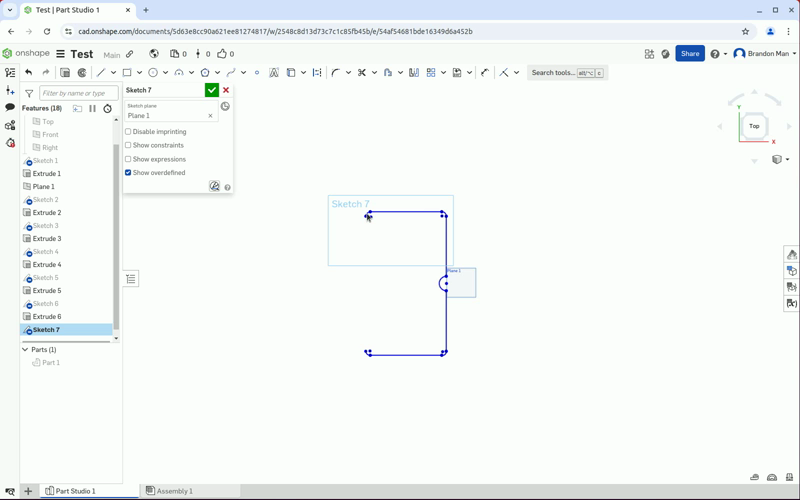
key(l)
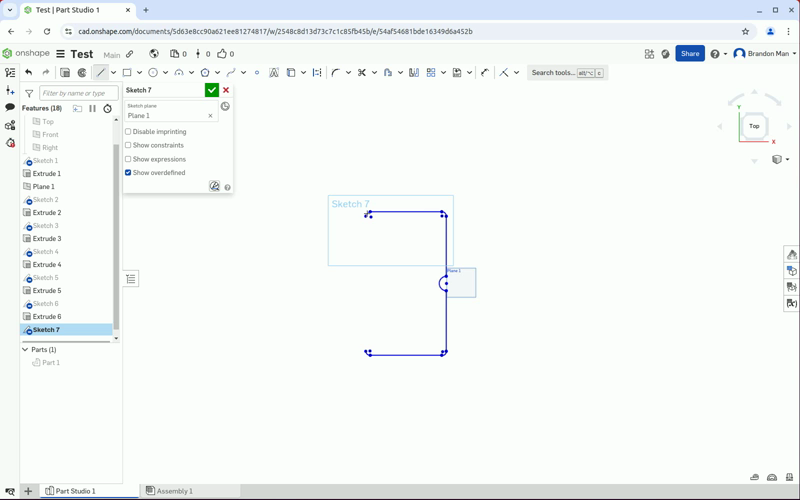
mouse_move(365, 216)
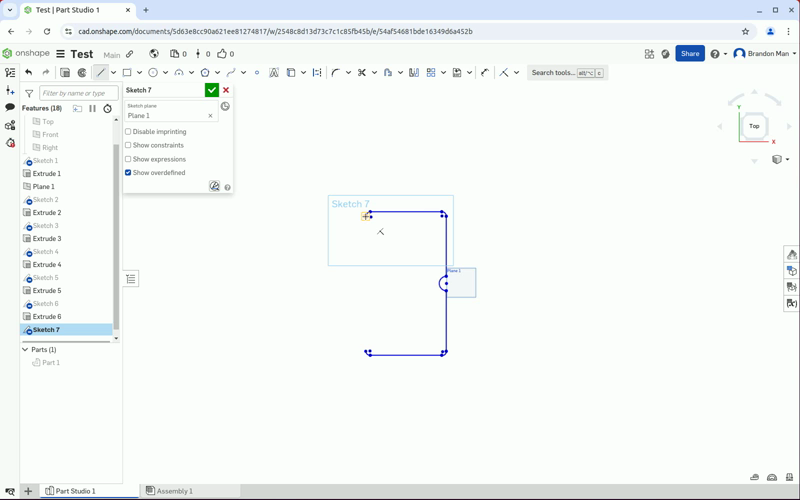
scroll(6)
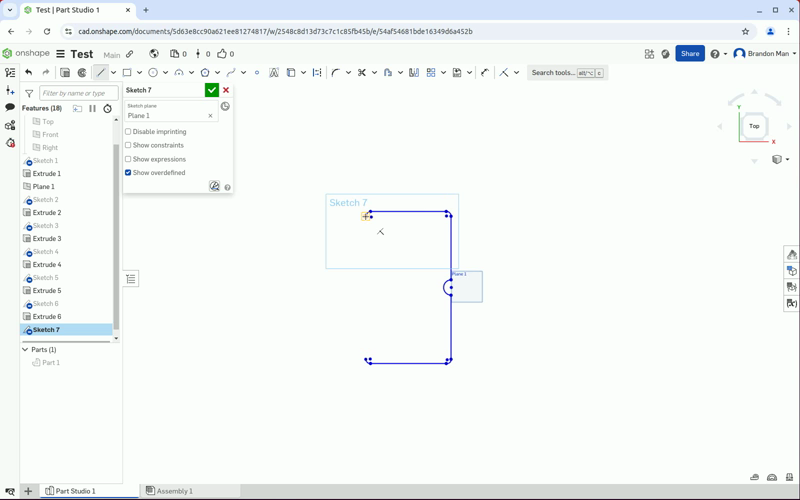
scroll(6)
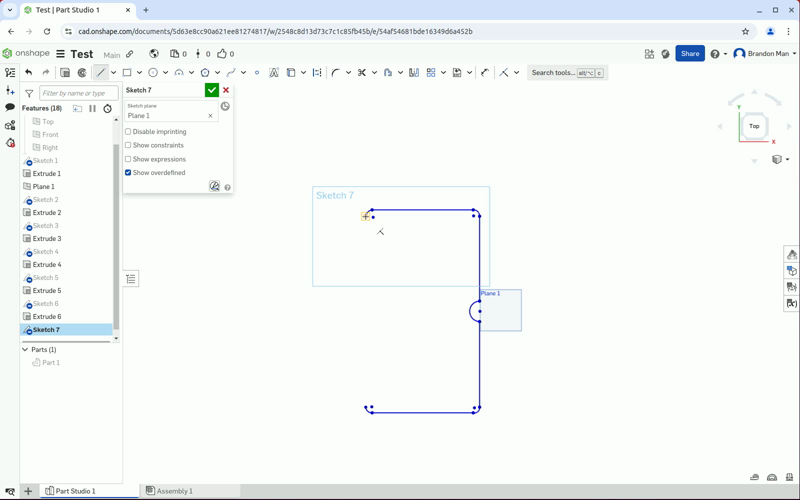
scroll(6)
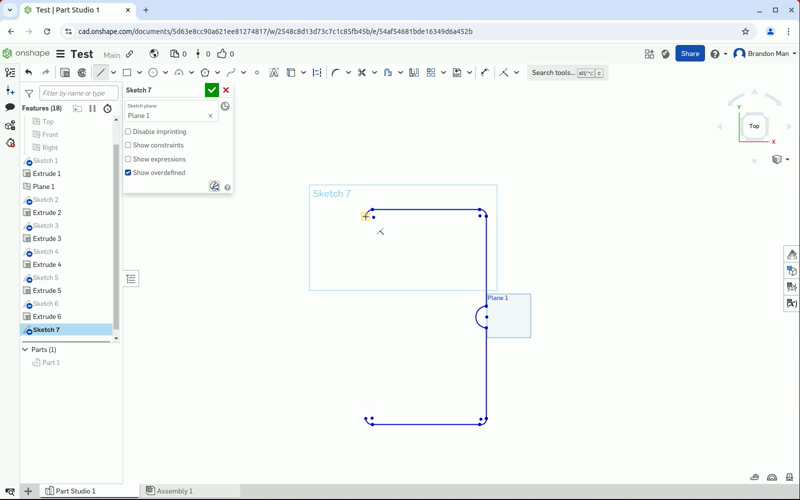
scroll(6)
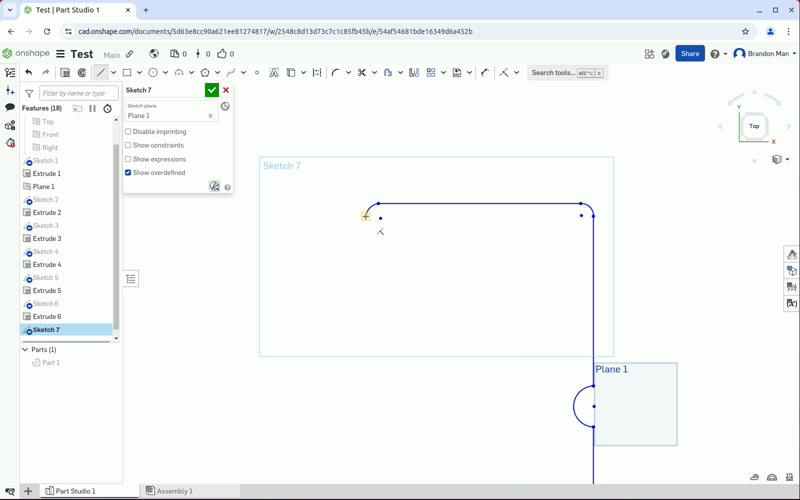
scroll(6)
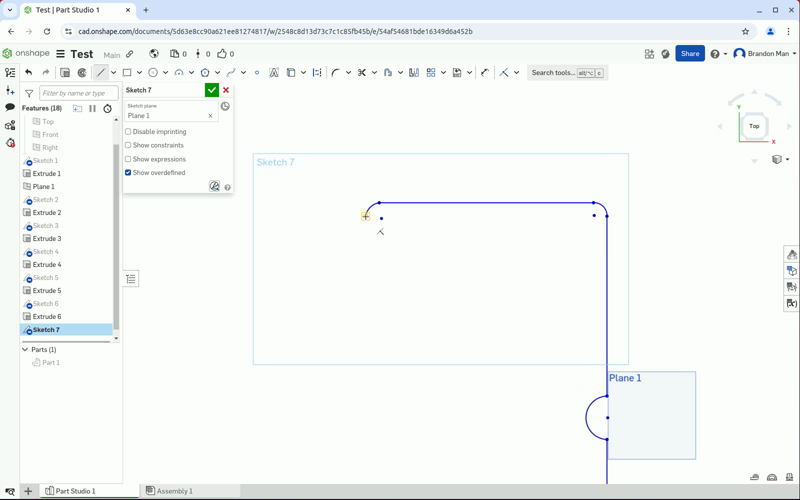
scroll(6)
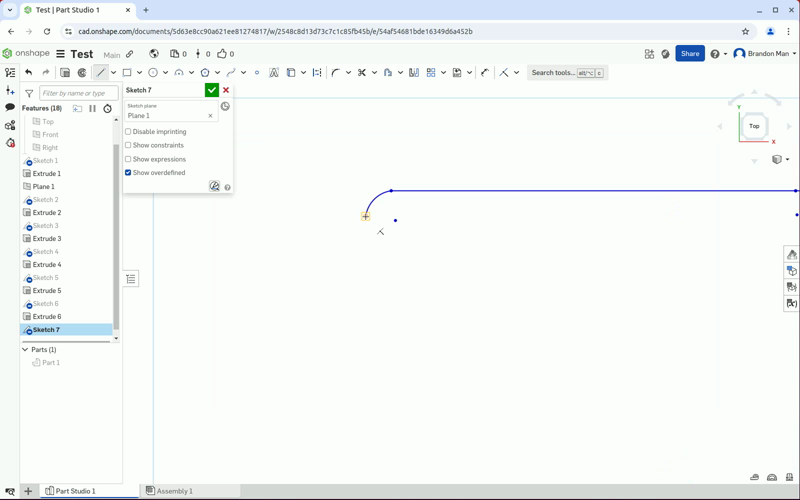
scroll(6)
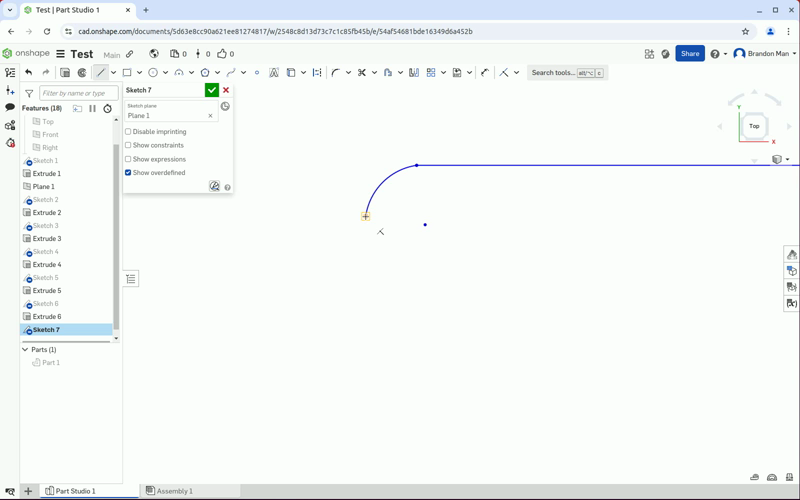
click(365, 216)
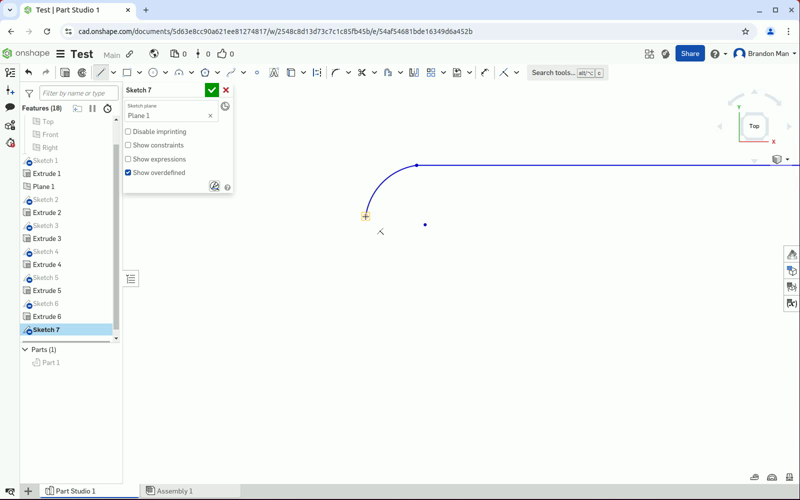
scroll(-6)
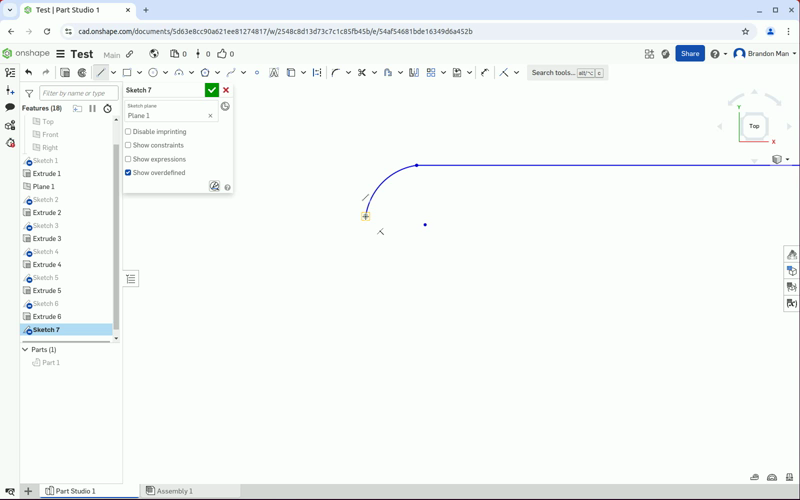
scroll(-6)
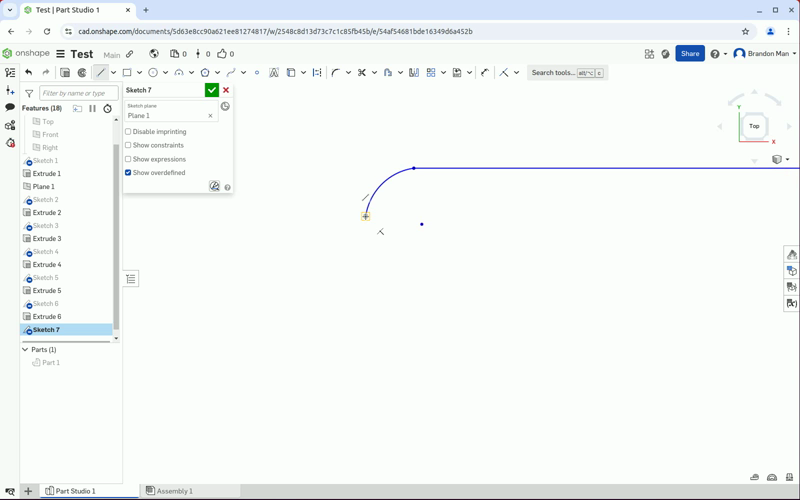
scroll(-6)
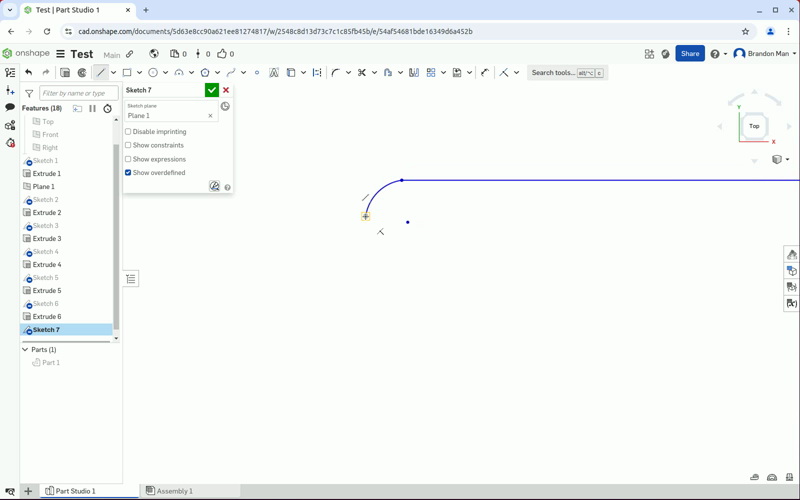
scroll(-6)
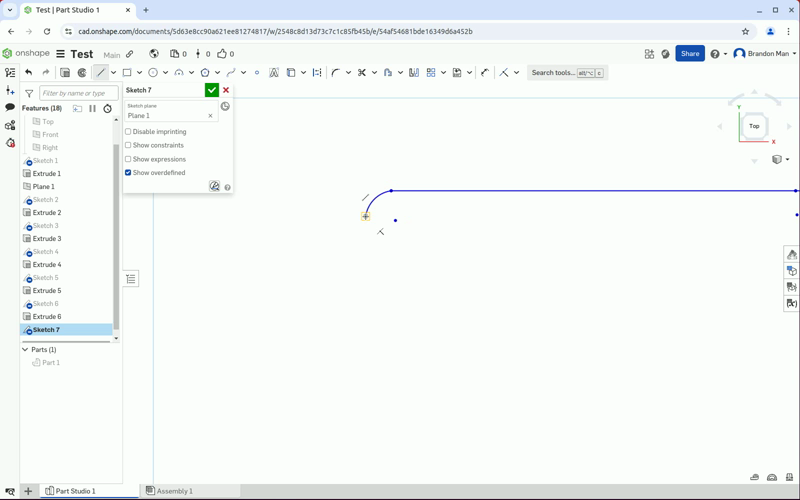
scroll(-6)
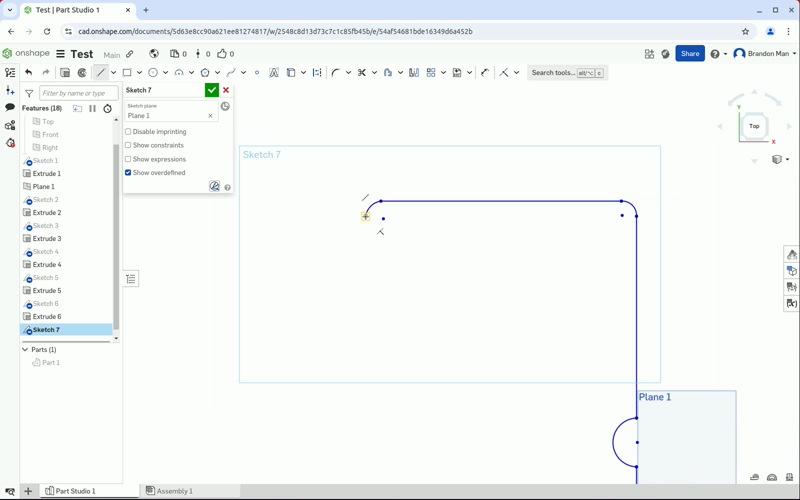
scroll(-6)
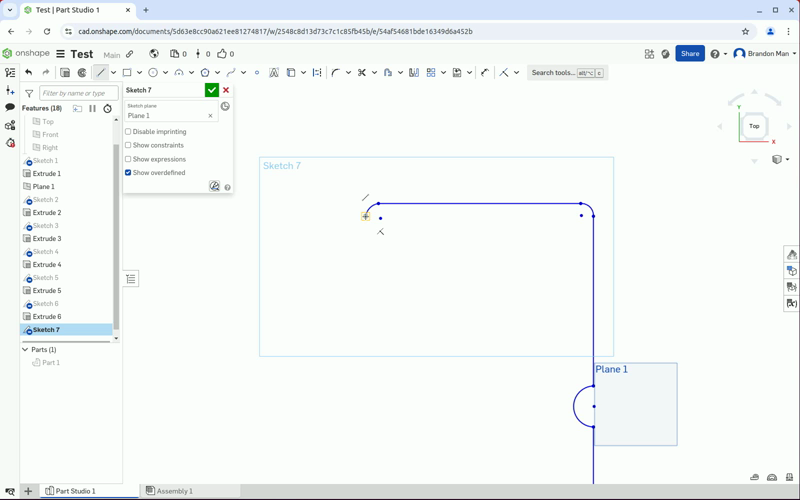
scroll(-6)
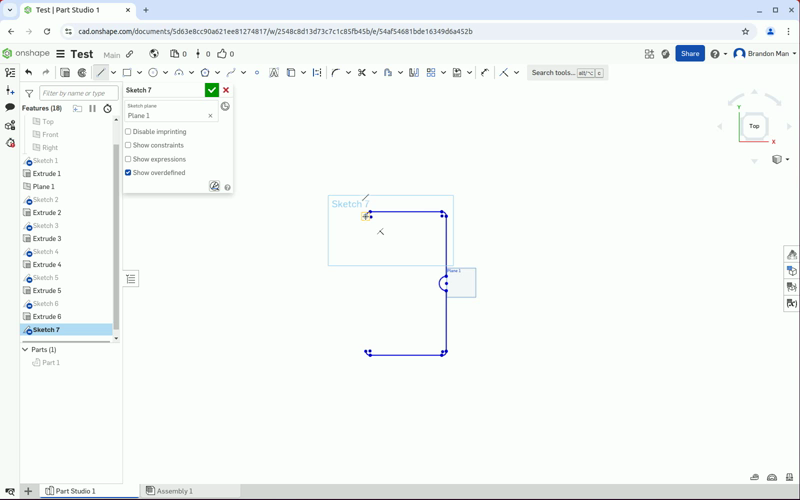
key_down(shift)
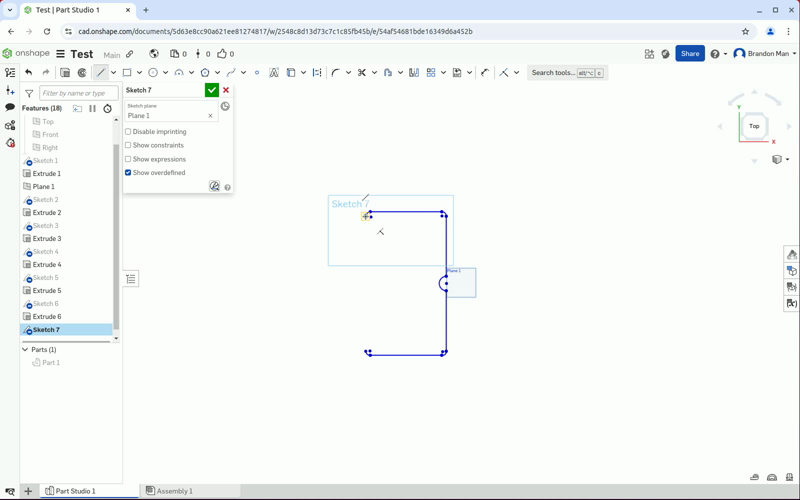
mouse_move(365, 276)
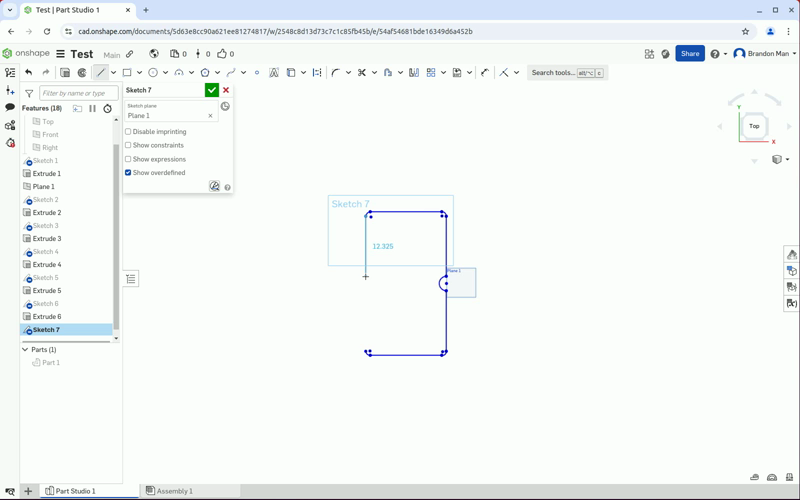
click(365, 276)
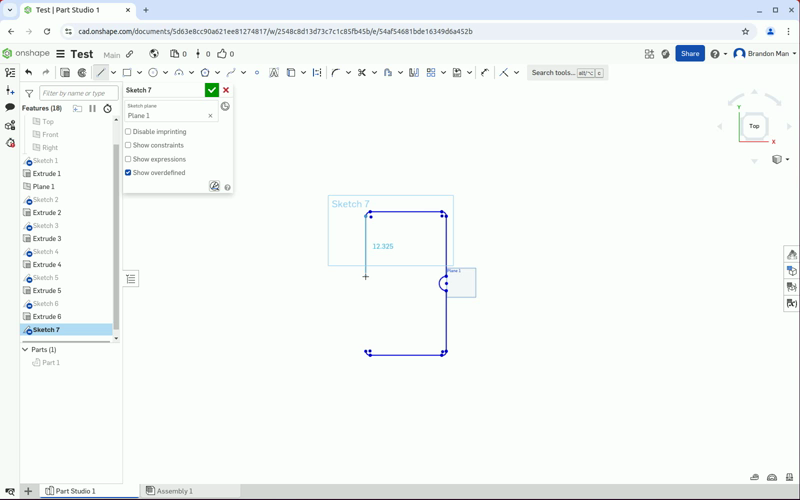
key_up(shift)
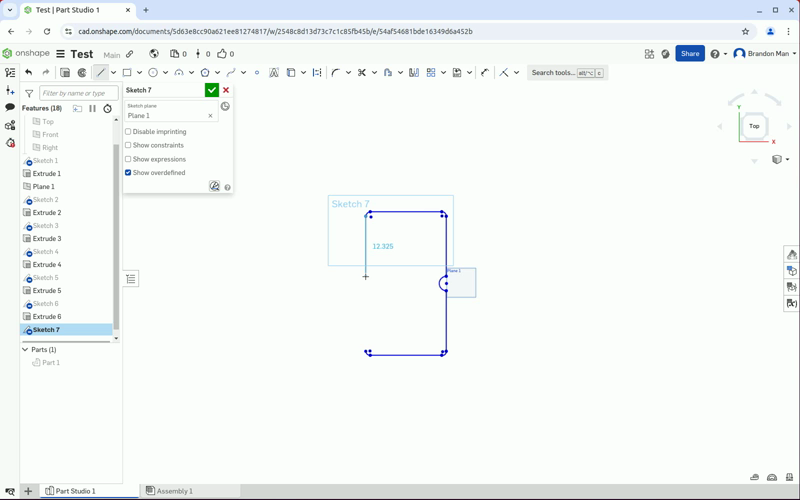
key(esc)
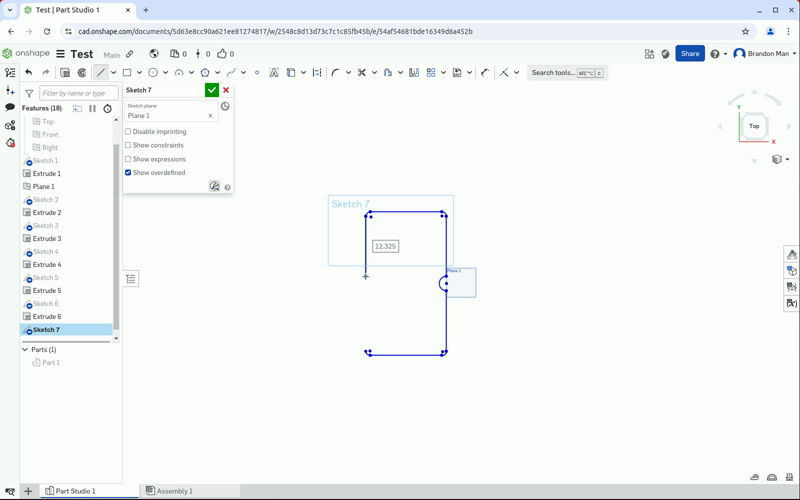
key(a)
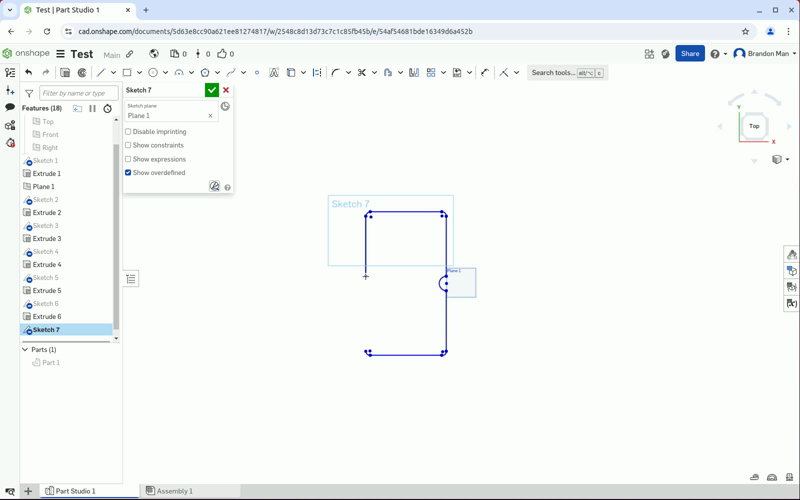
mouse_move(365, 276)
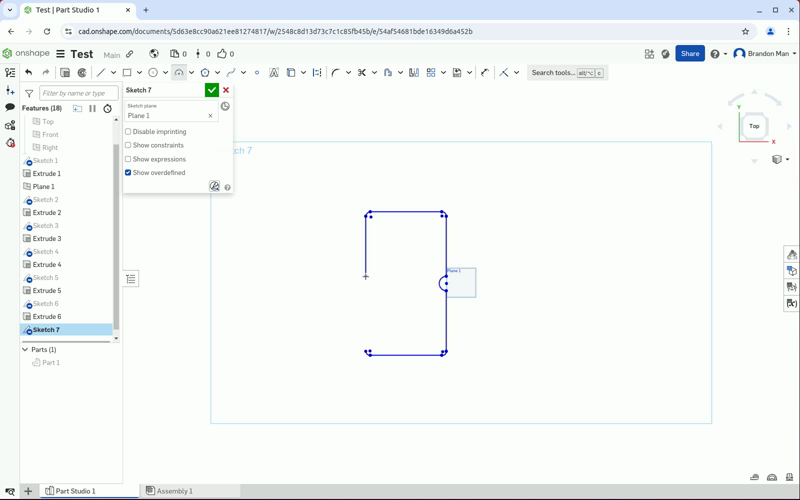
click(365, 276)
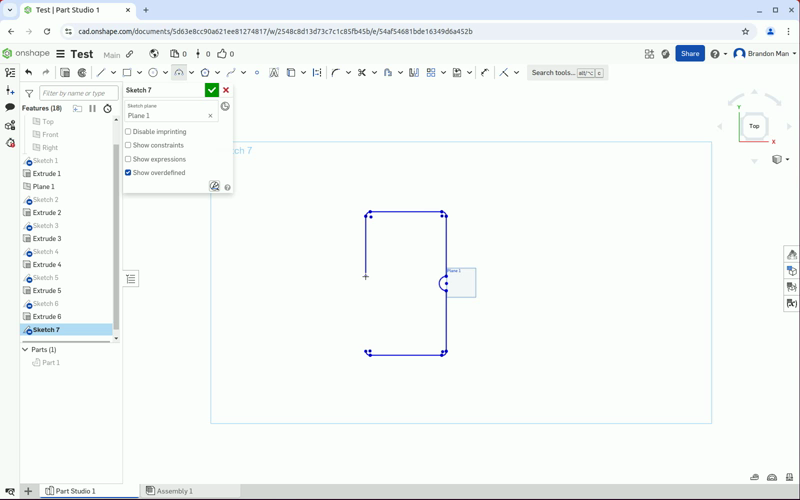
key_down(shift)
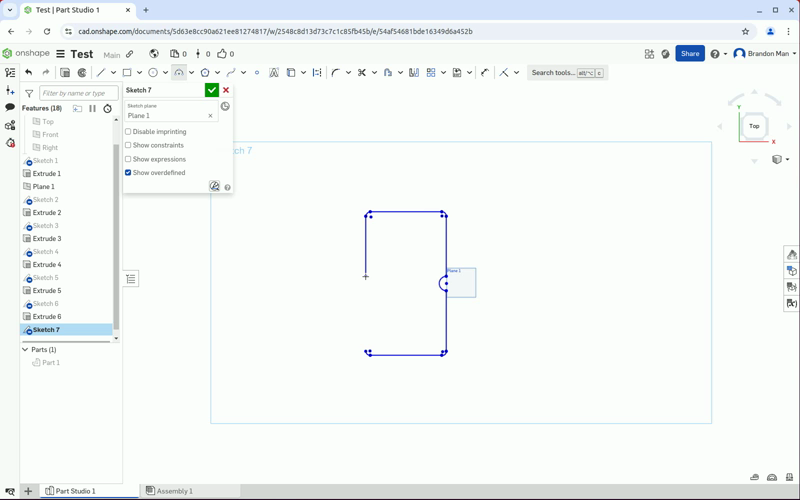
mouse_move(365, 290)
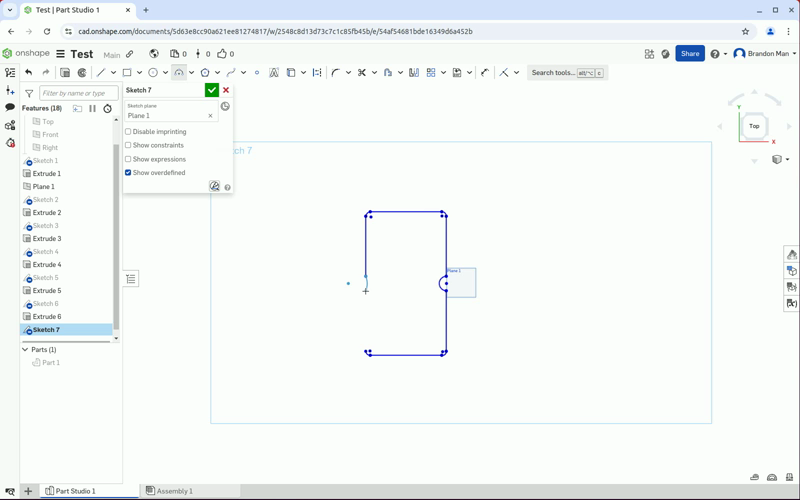
click(365, 290)
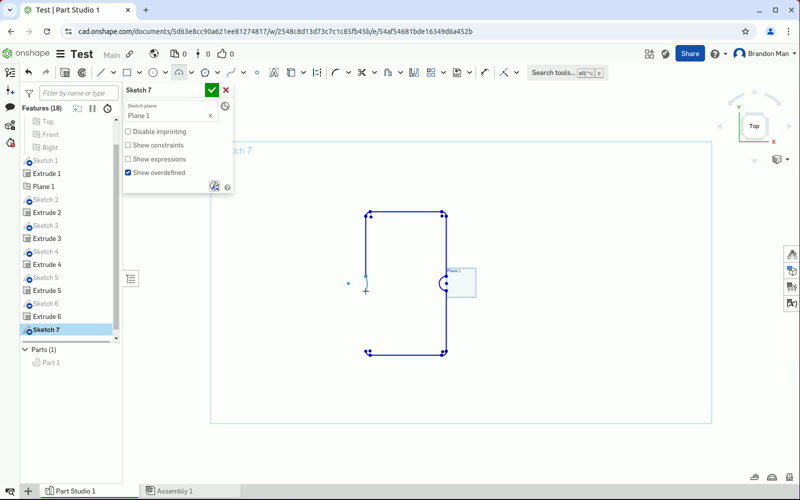
mouse_move(373, 283)
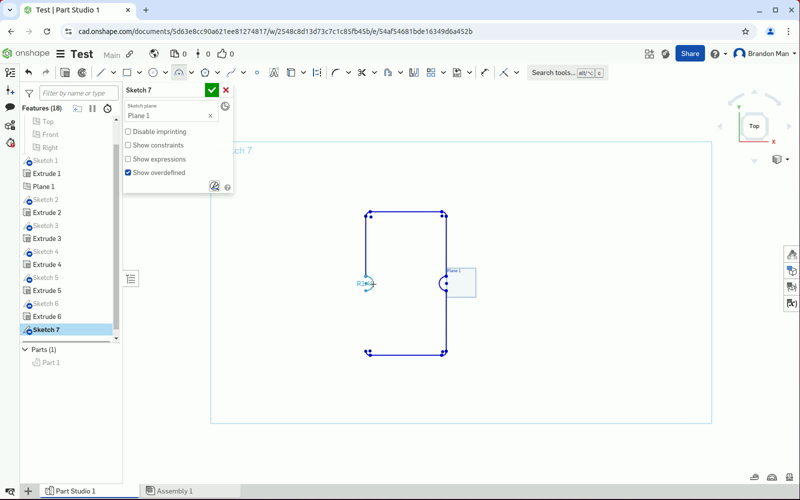
click(373, 283)
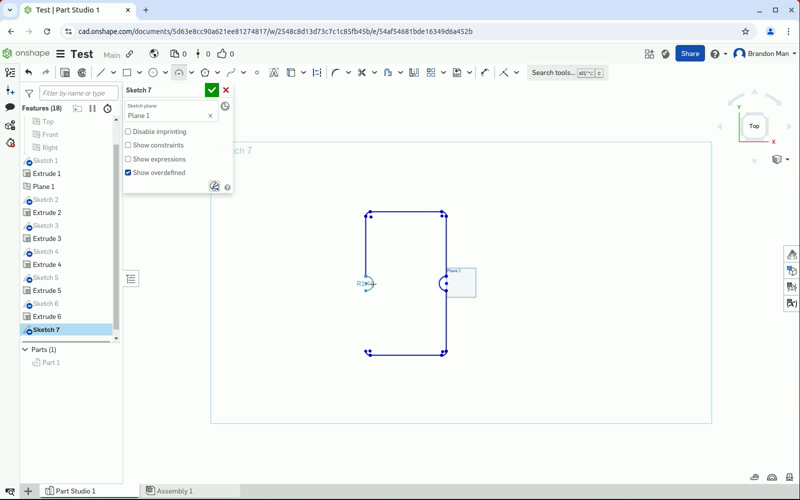
key_up(shift)
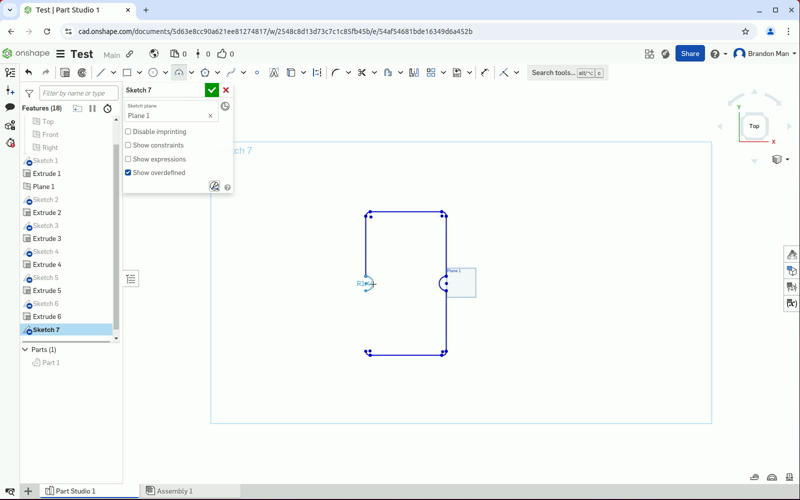
key(esc)
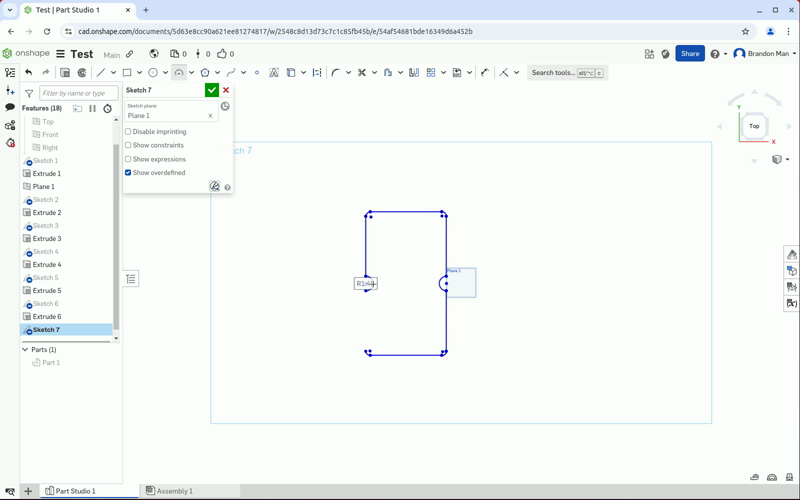
key(l)
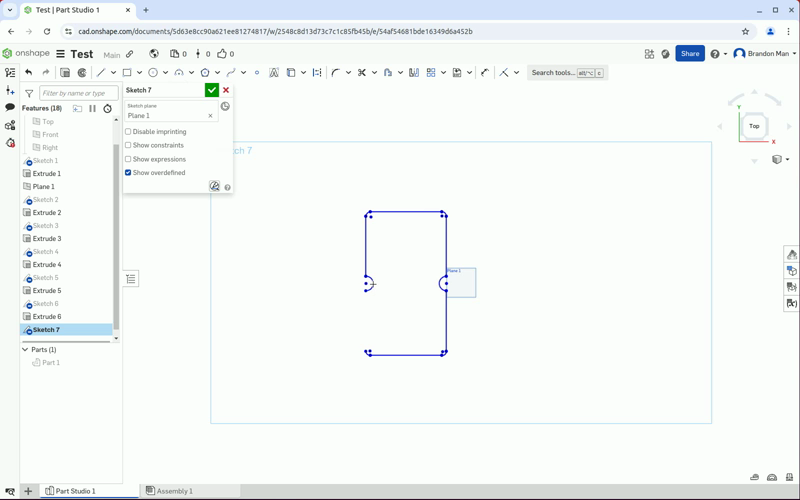
mouse_move(365, 290)
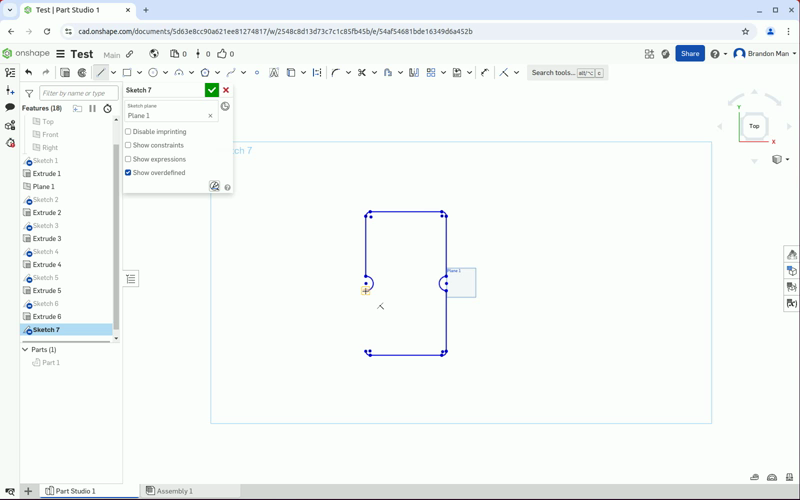
click(365, 290)
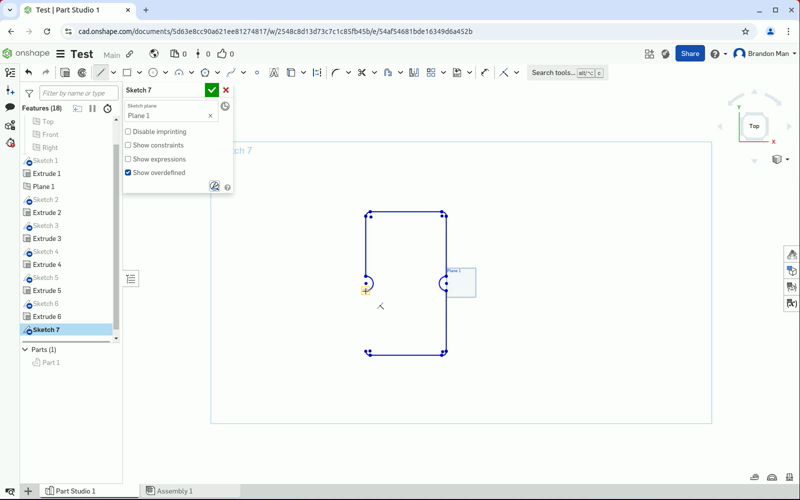
key_down(shift)
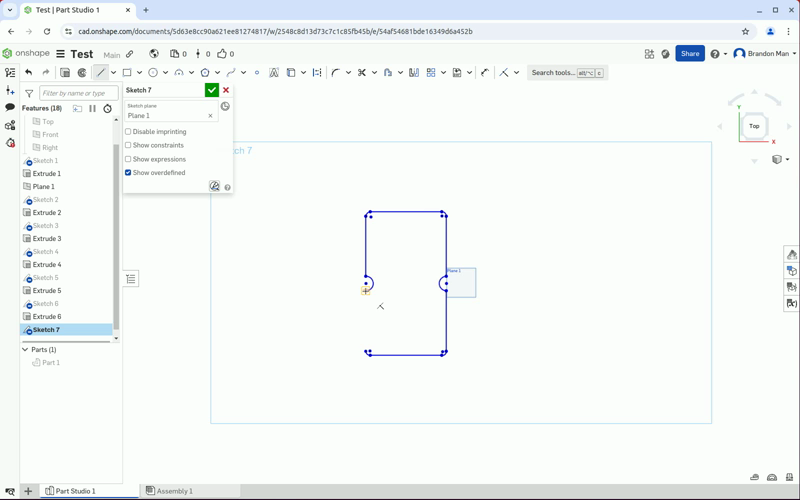
mouse_move(365, 351)
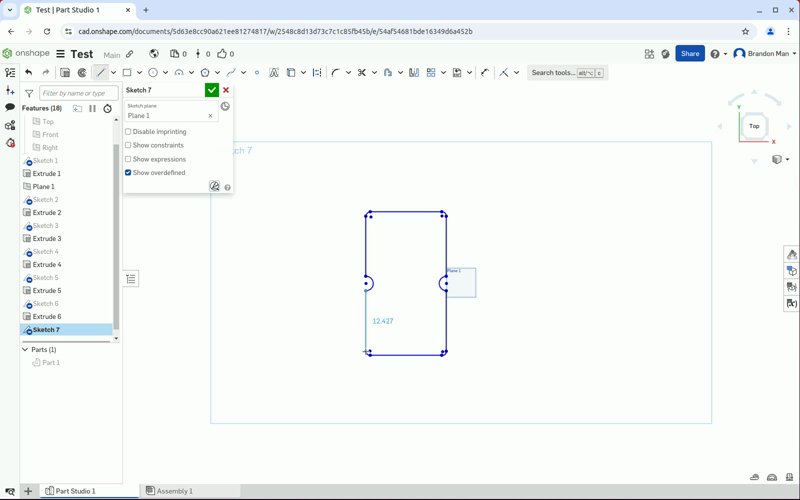
scroll(6)
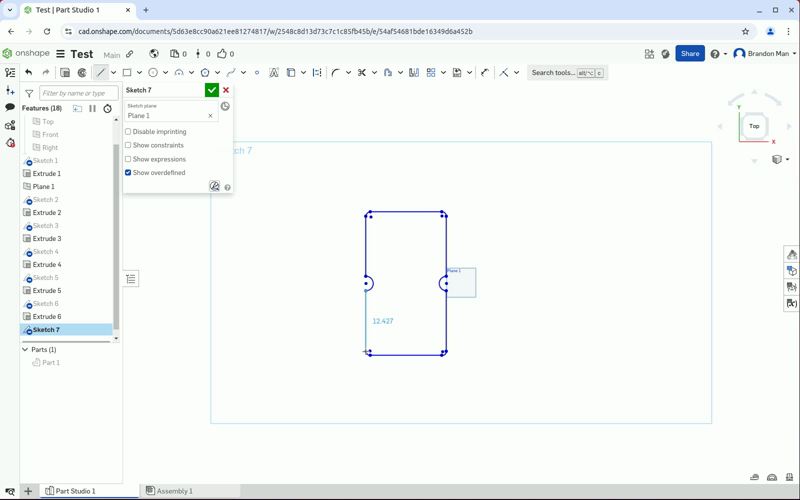
scroll(6)
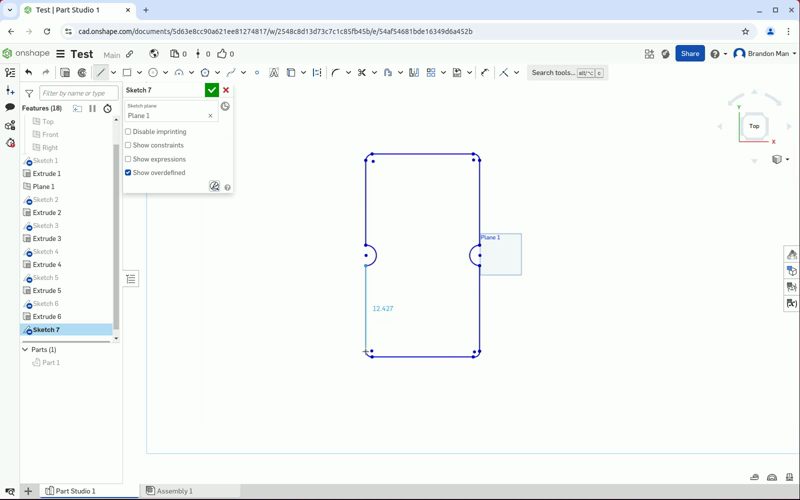
scroll(6)
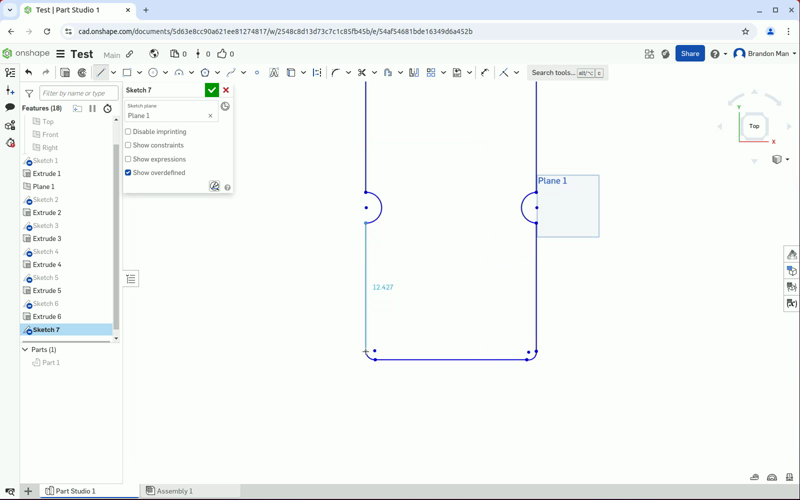
scroll(6)
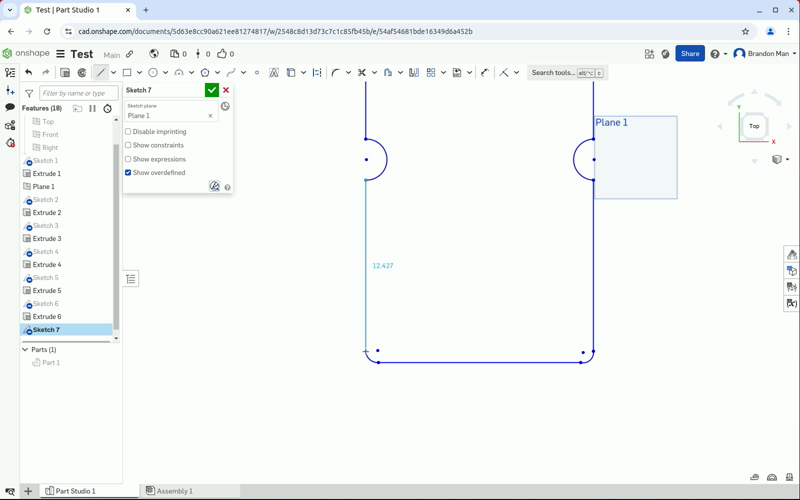
scroll(6)
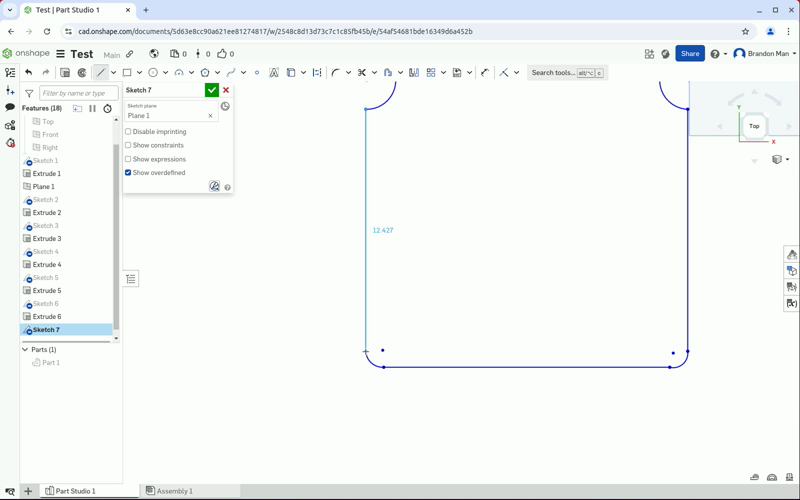
scroll(6)
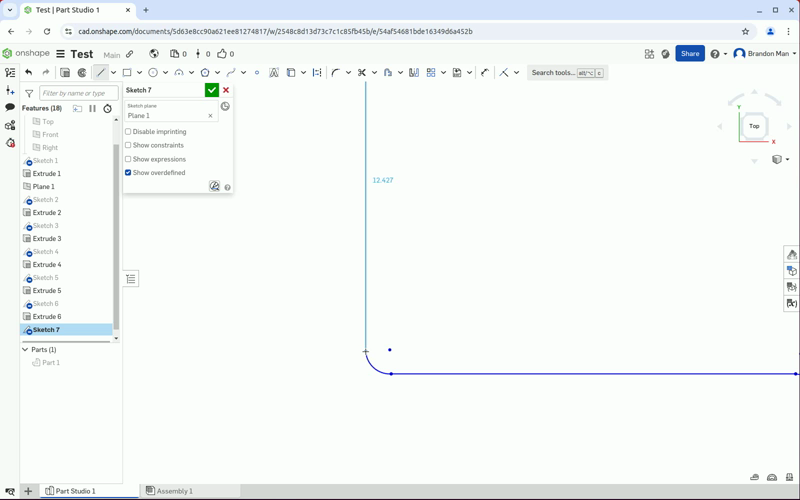
scroll(6)
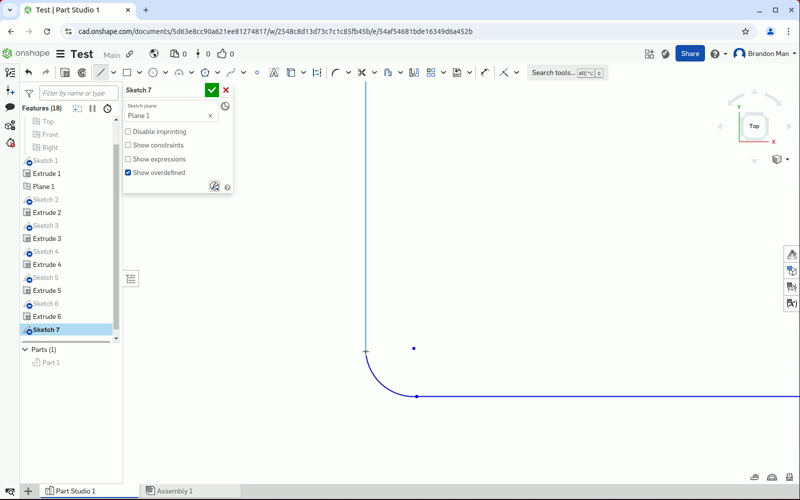
key_up(shift)
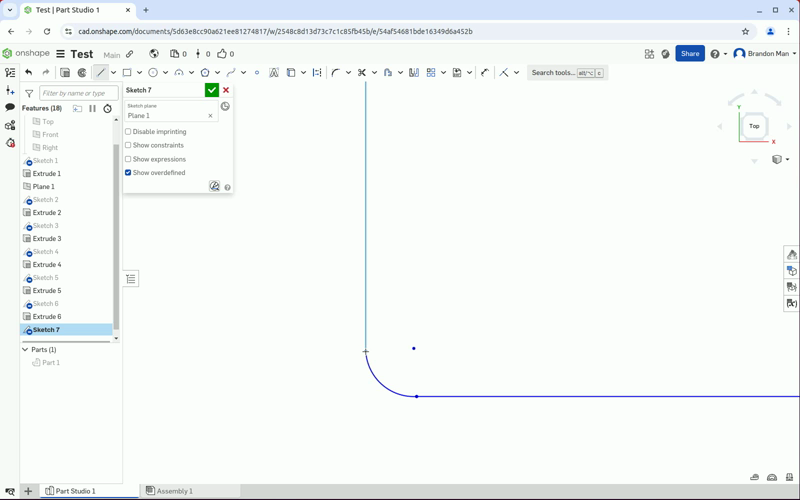
click(365, 351)
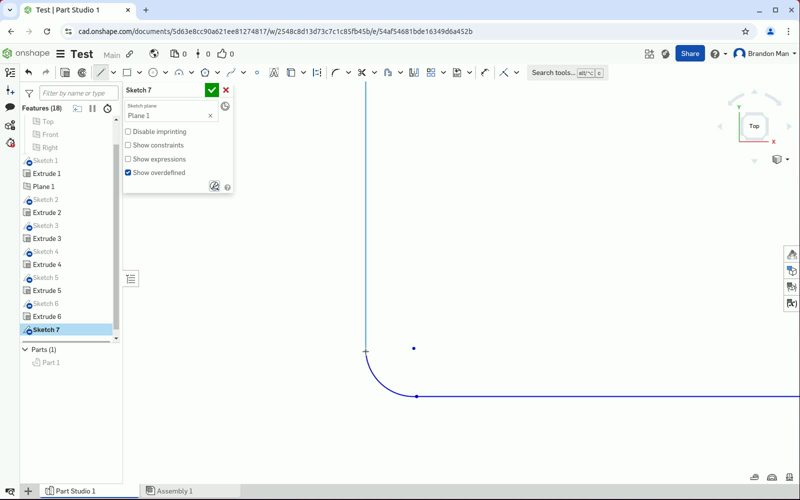
scroll(-6)
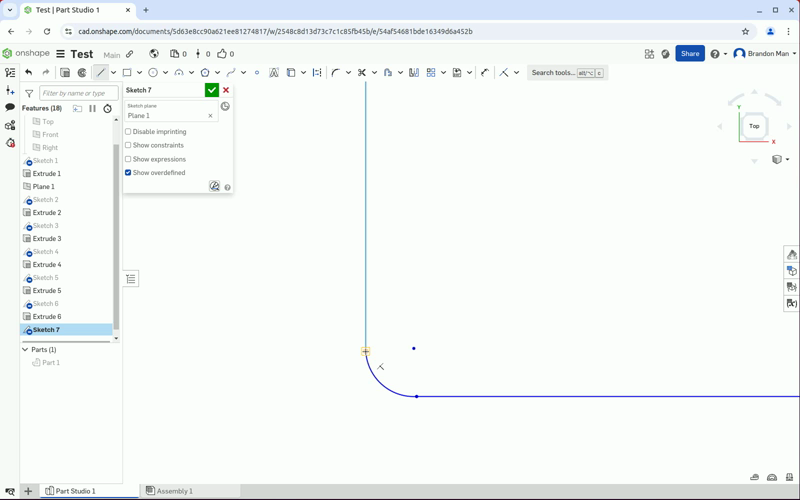
scroll(-6)
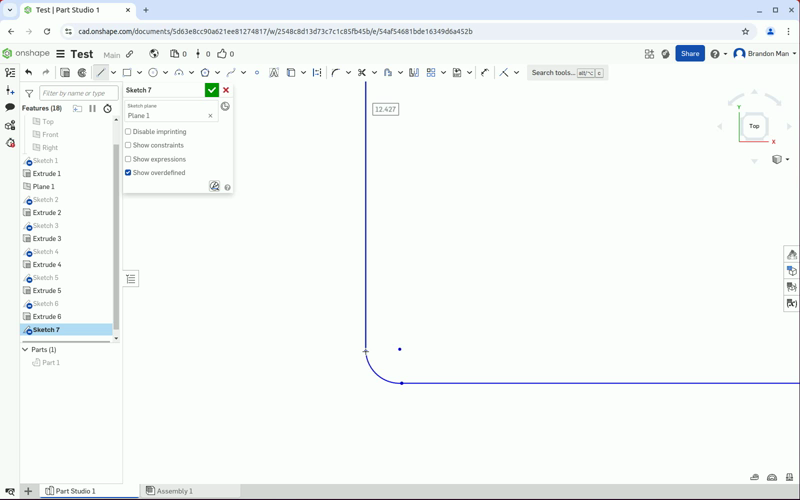
scroll(-6)
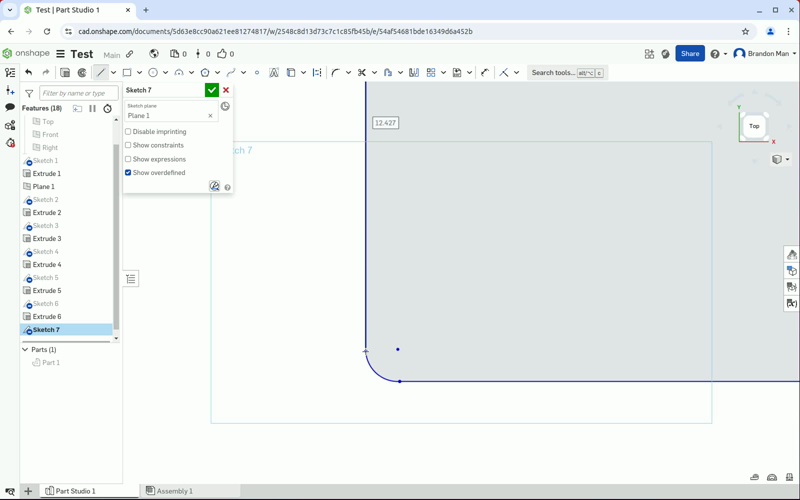
scroll(-6)
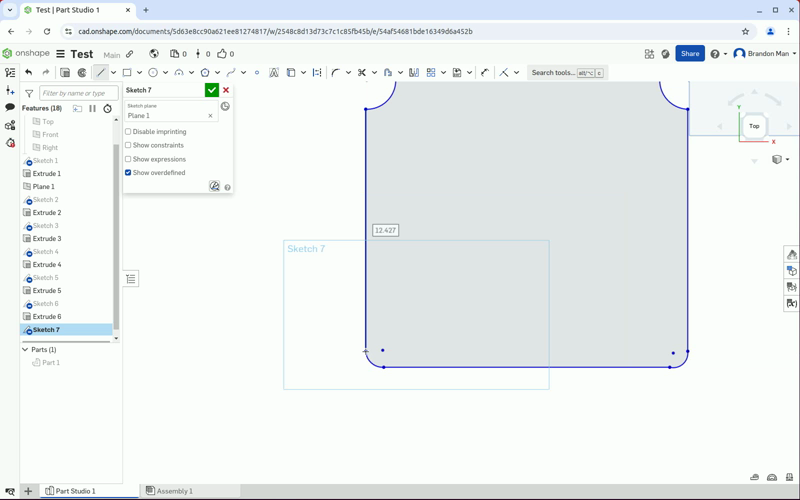
scroll(-6)
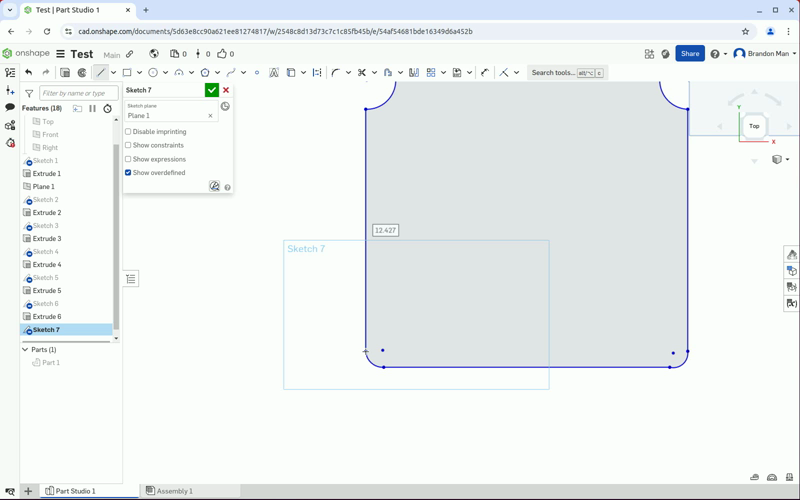
scroll(-6)
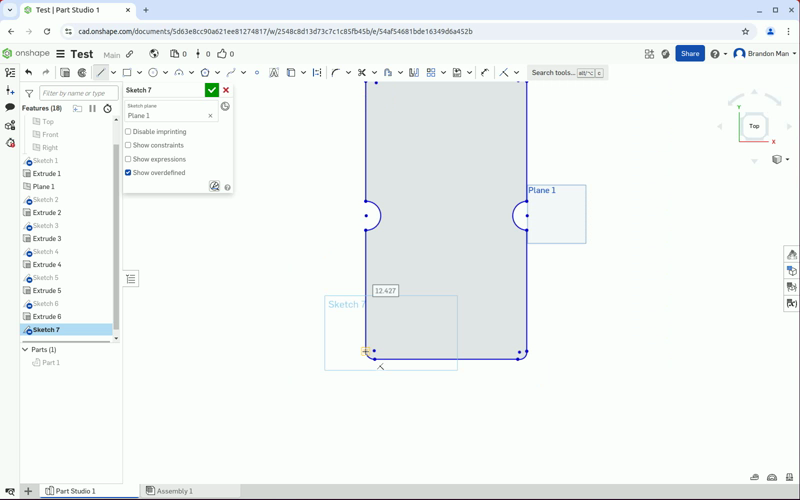
scroll(-6)
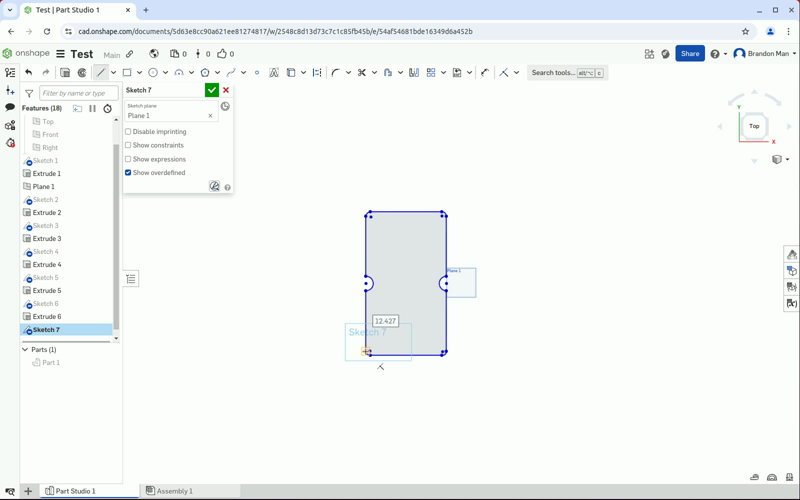
key(esc)
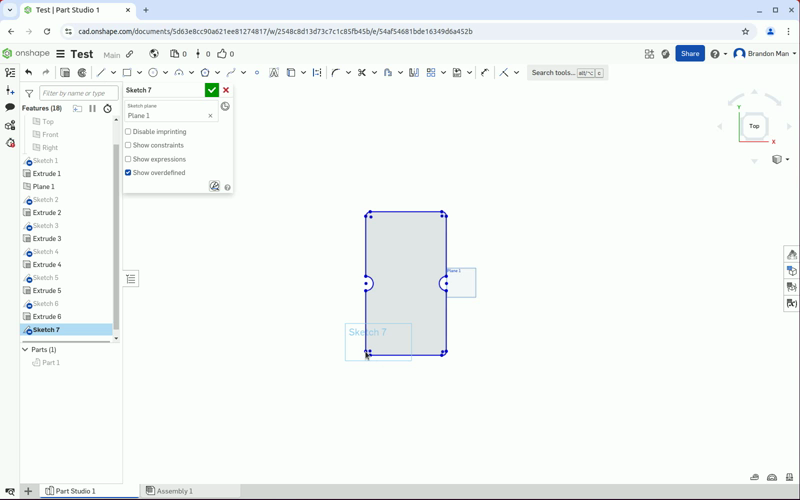
mouse_move(422, 278)
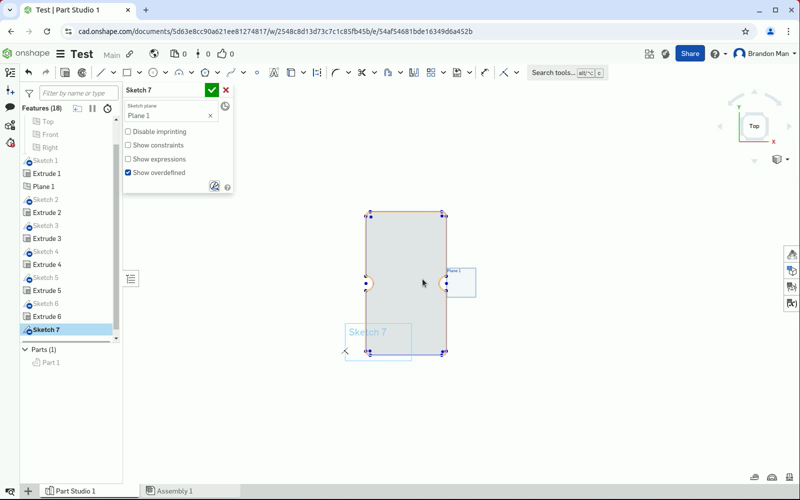
scroll(6)
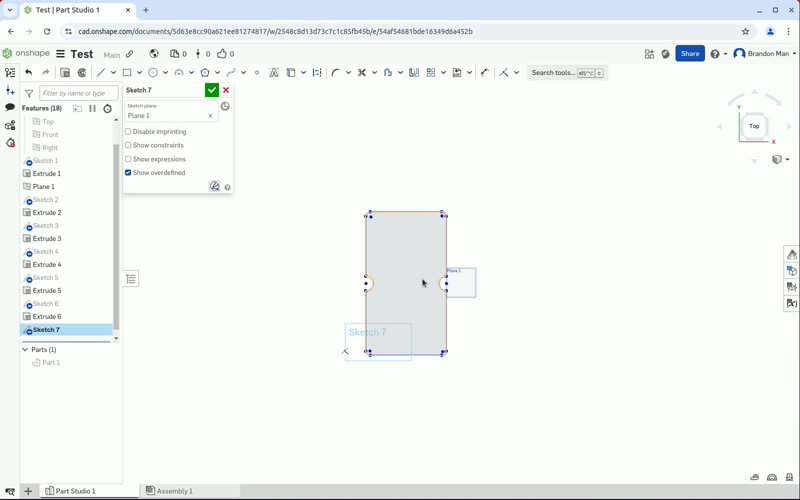
scroll(6)
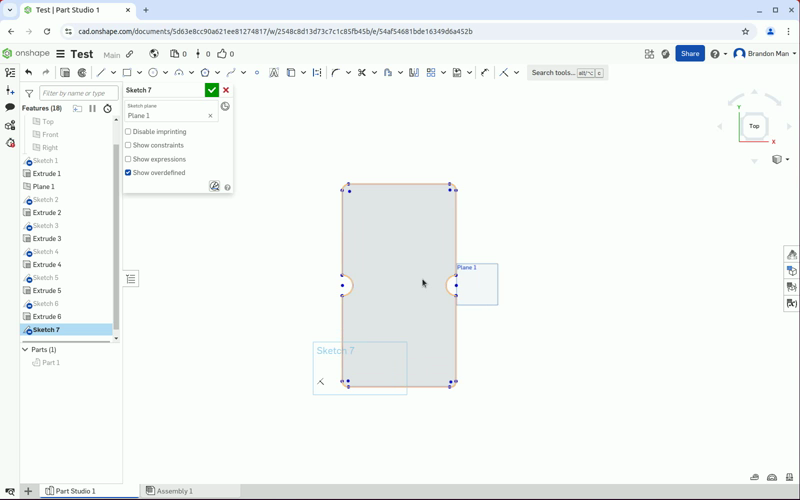
scroll(6)
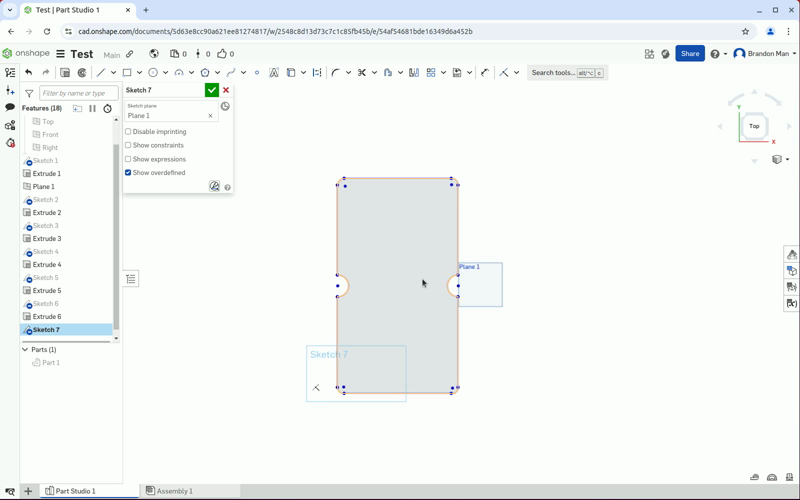
scroll(6)
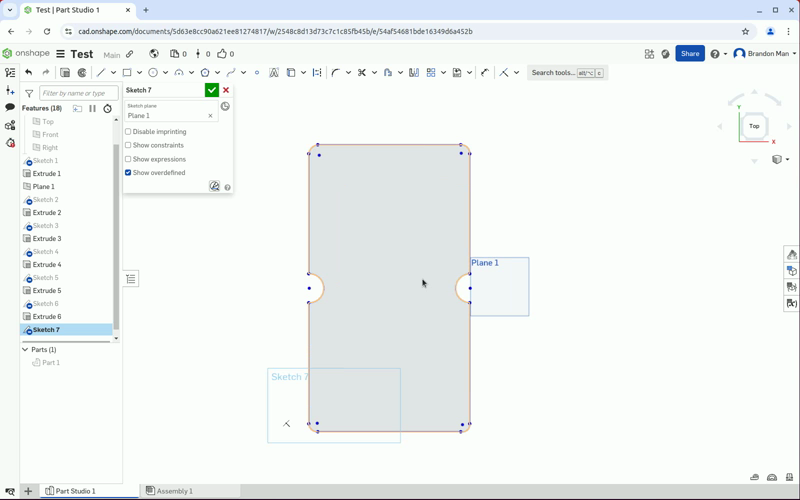
scroll(6)
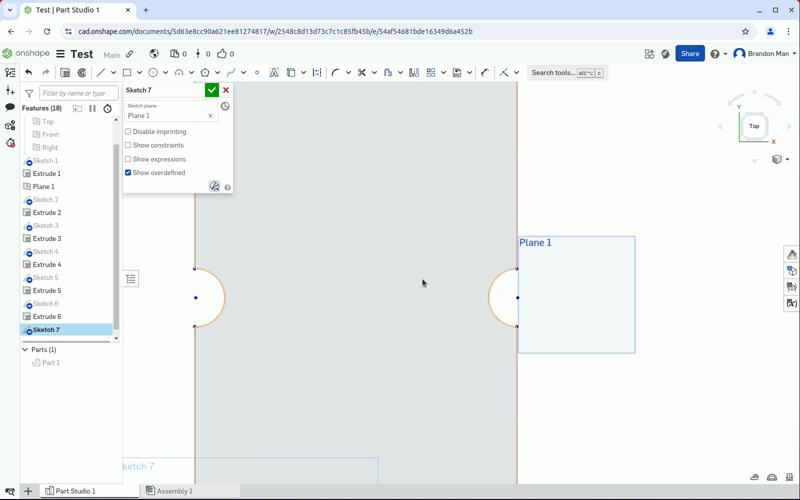
scroll(6)
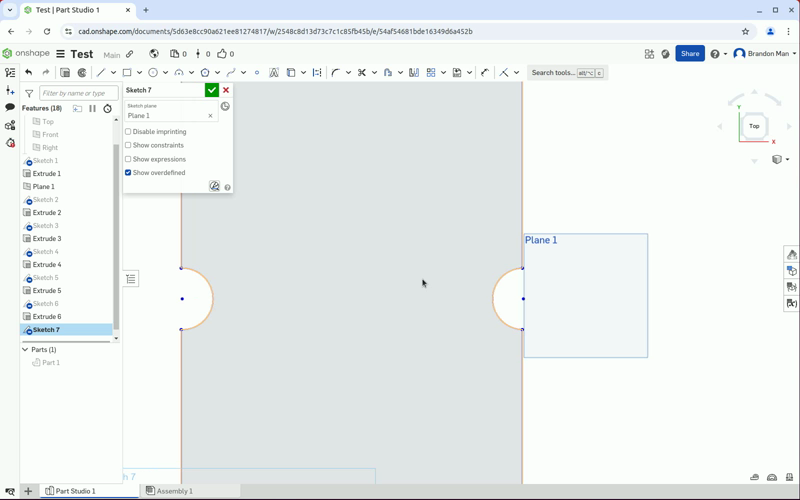
scroll(6)
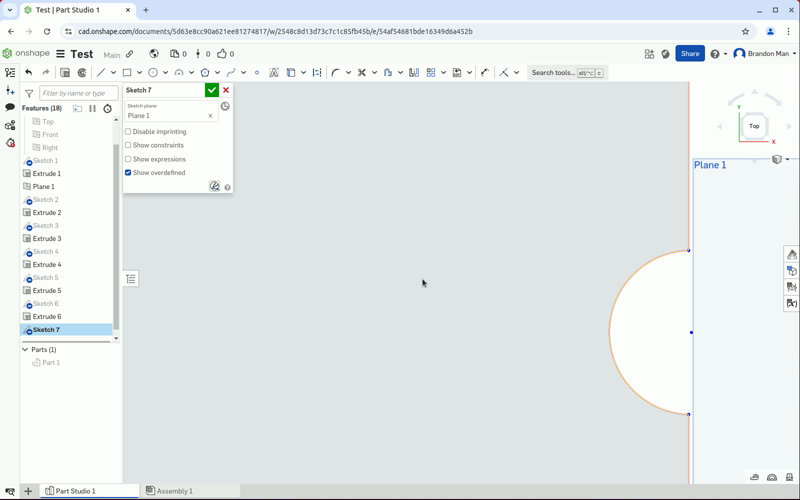
click(422, 278)
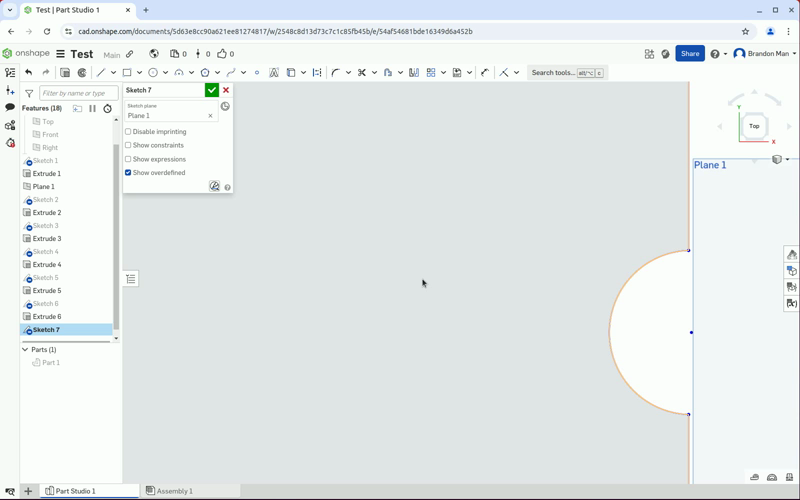
scroll(-6)
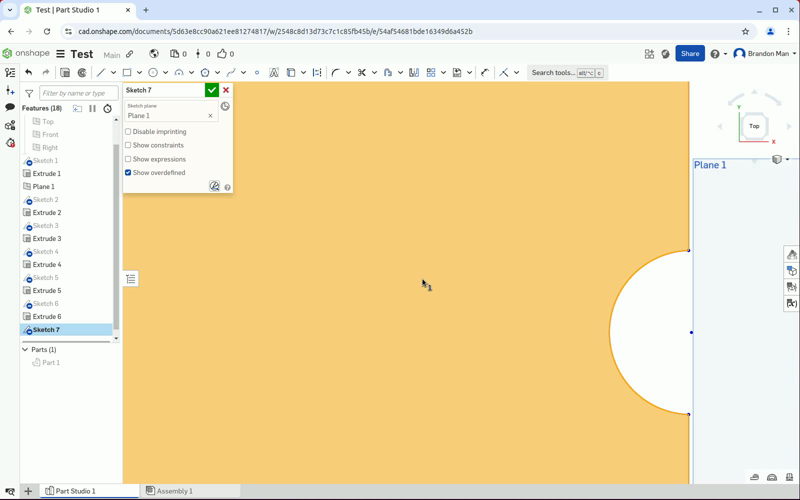
scroll(-6)
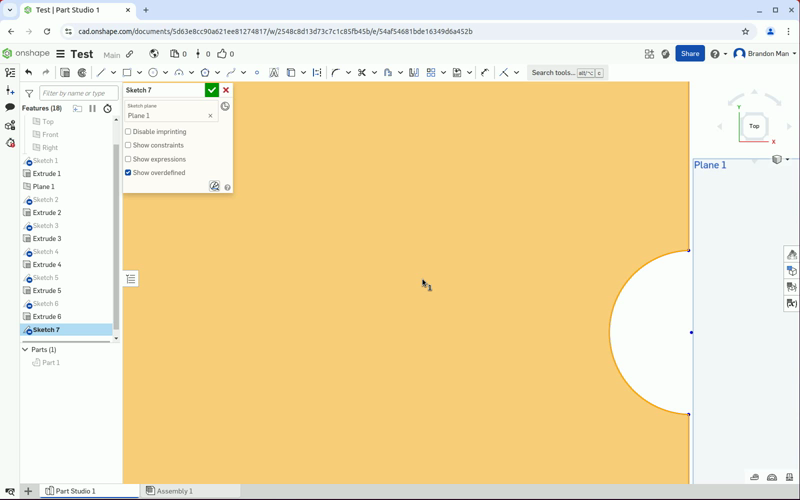
scroll(-6)
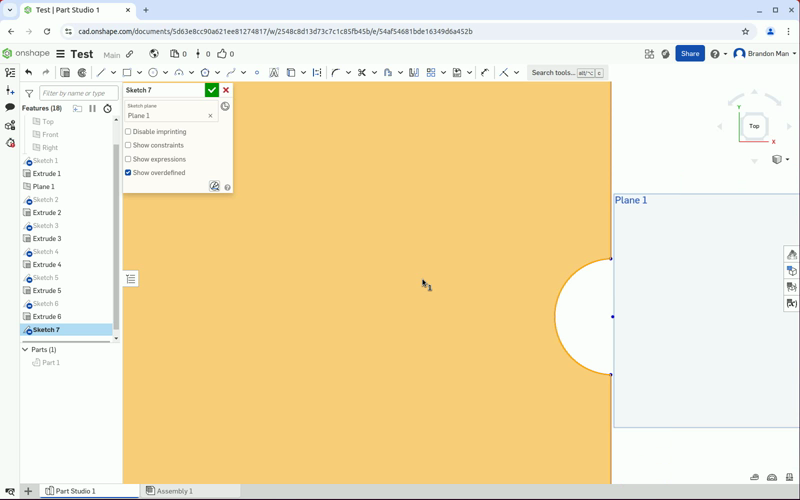
scroll(-6)
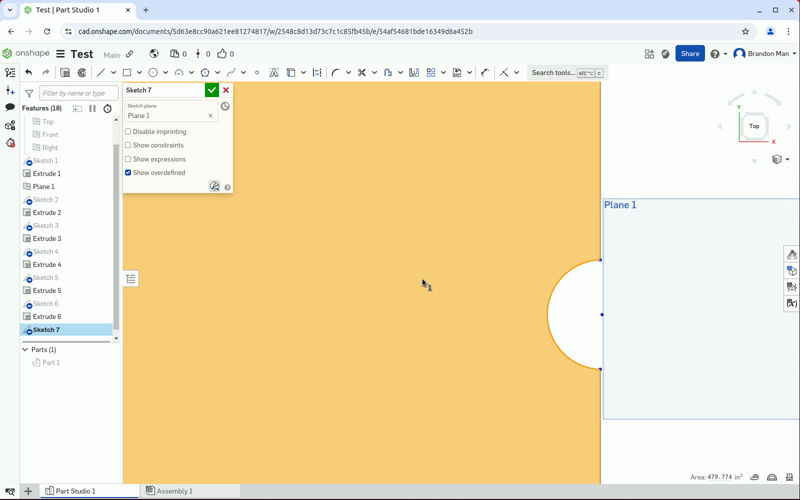
scroll(-6)
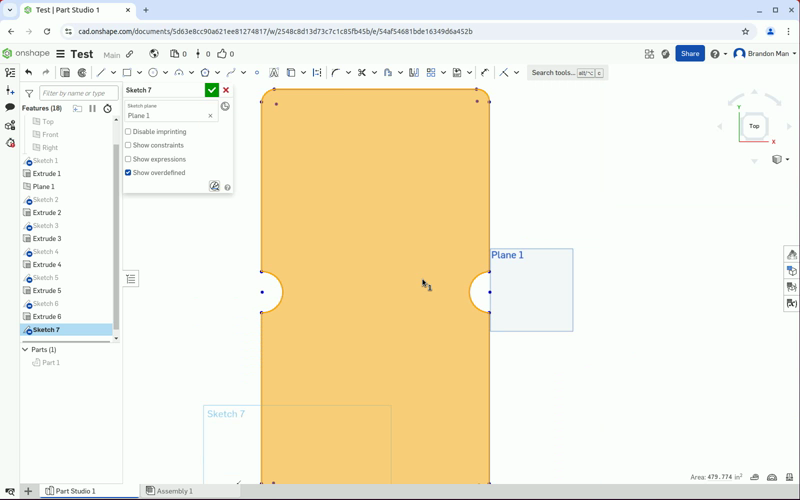
scroll(-6)
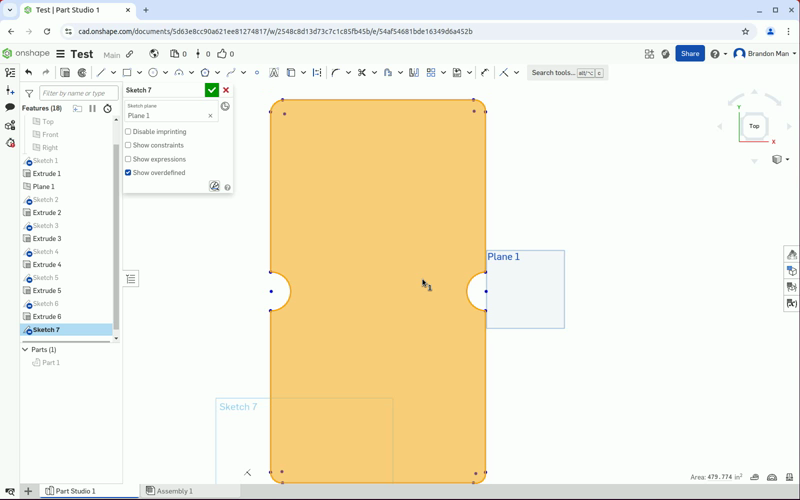
scroll(-6)
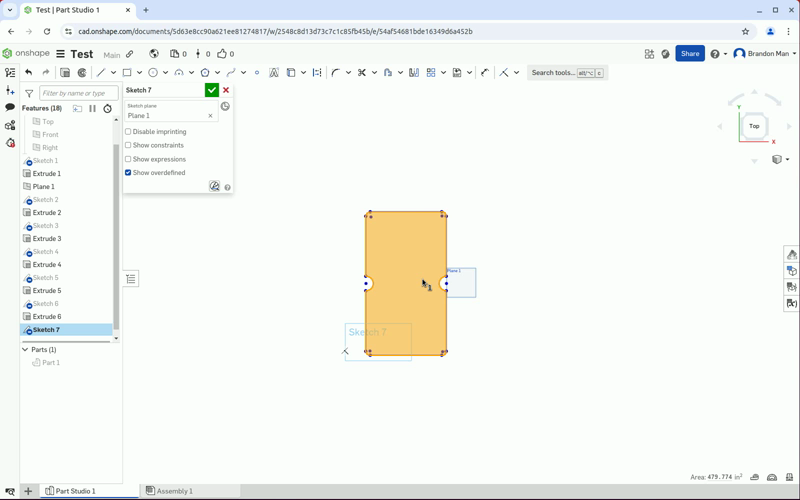
mouse_move(73, 352)
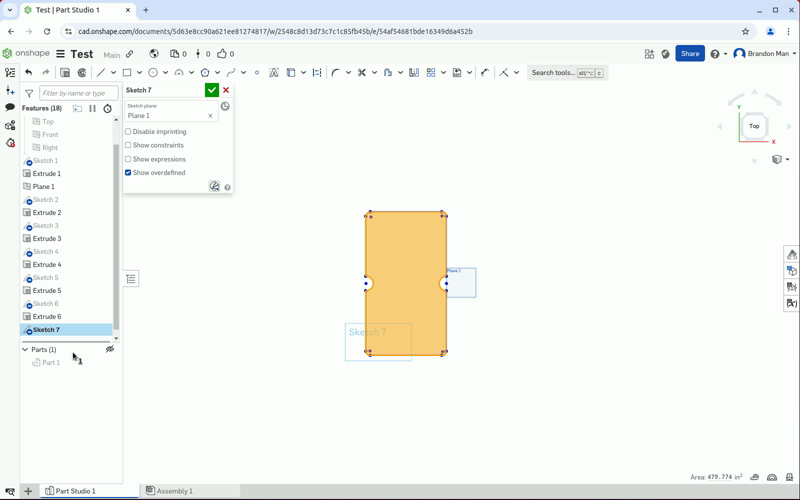
key(shift+y)
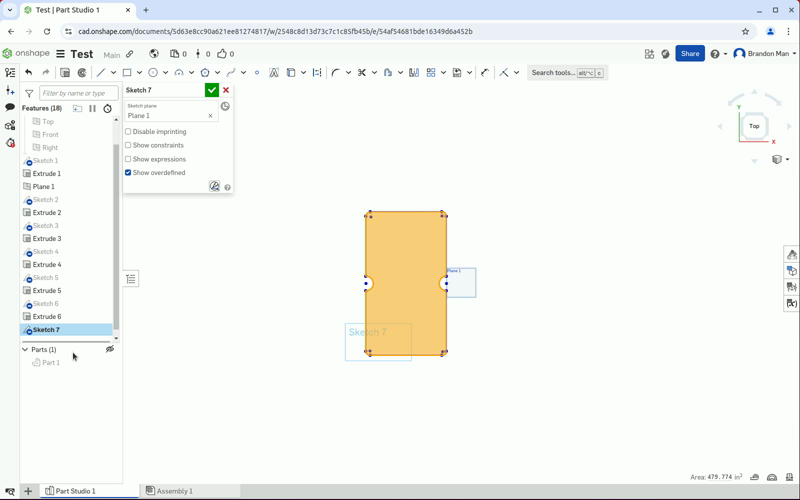
key(shift+e)
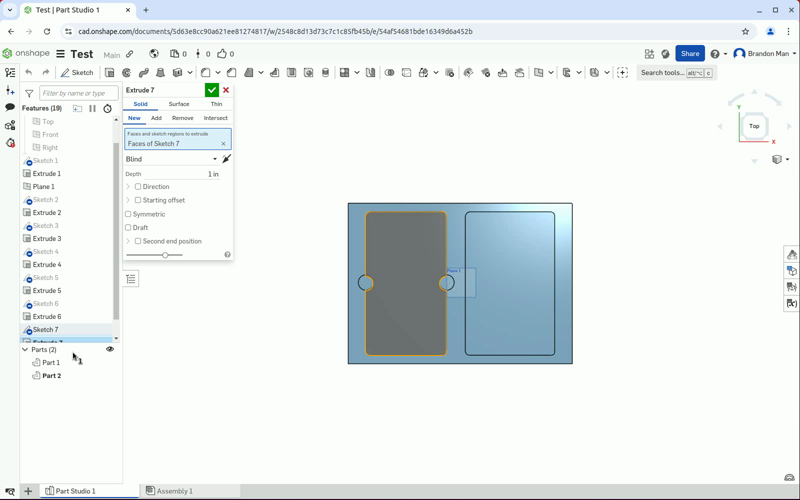
mouse_move(143, 106)
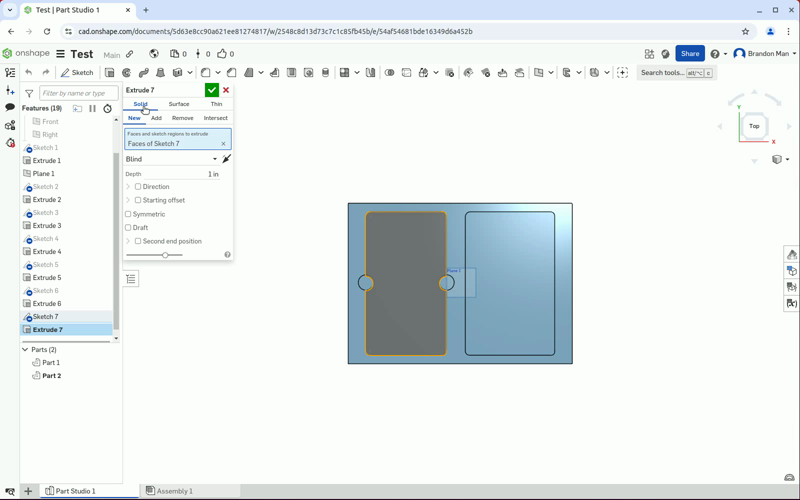
click(143, 106)
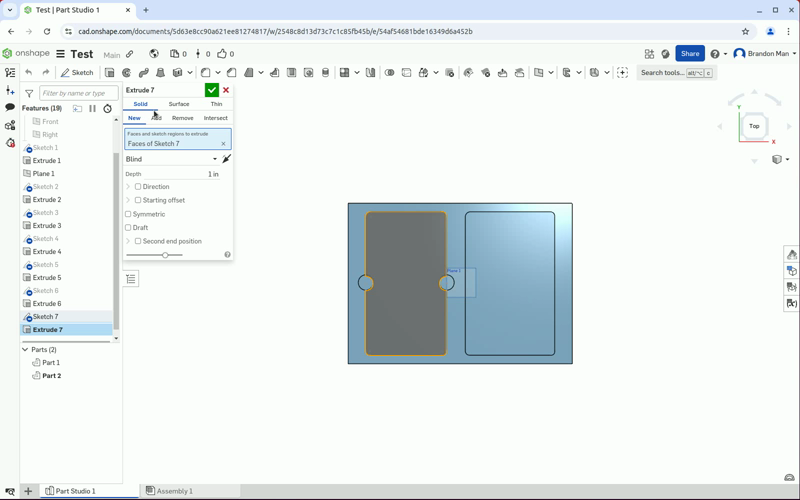
mouse_move(186, 120)
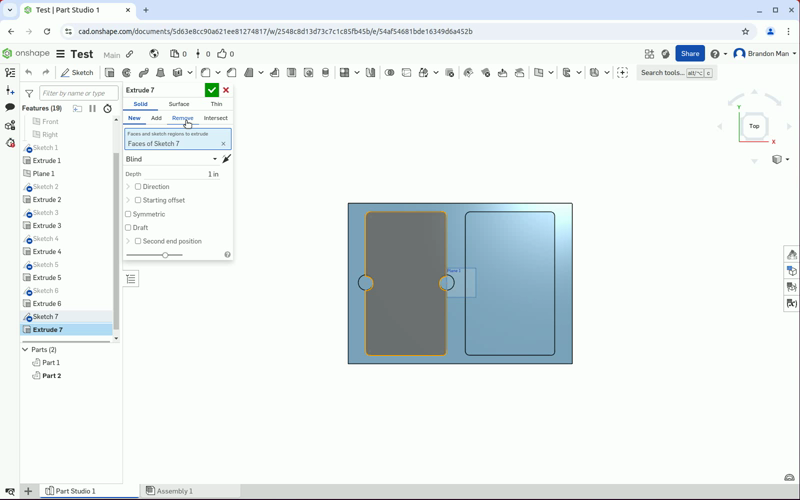
click(186, 120)
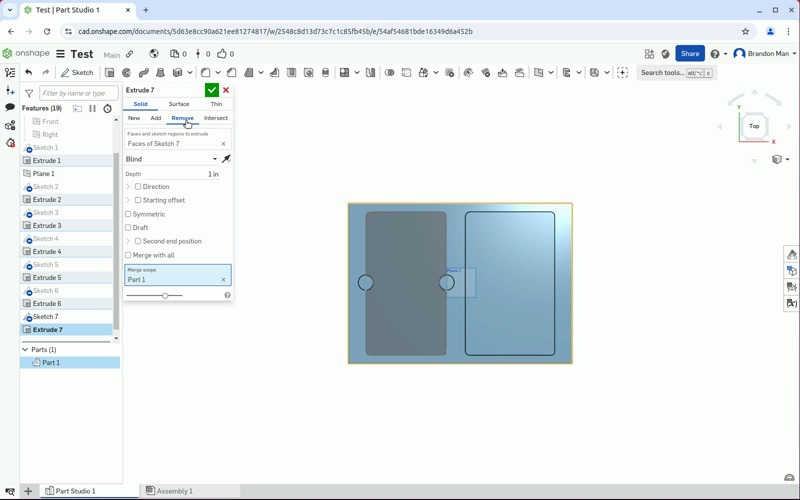
key(tab, 4)
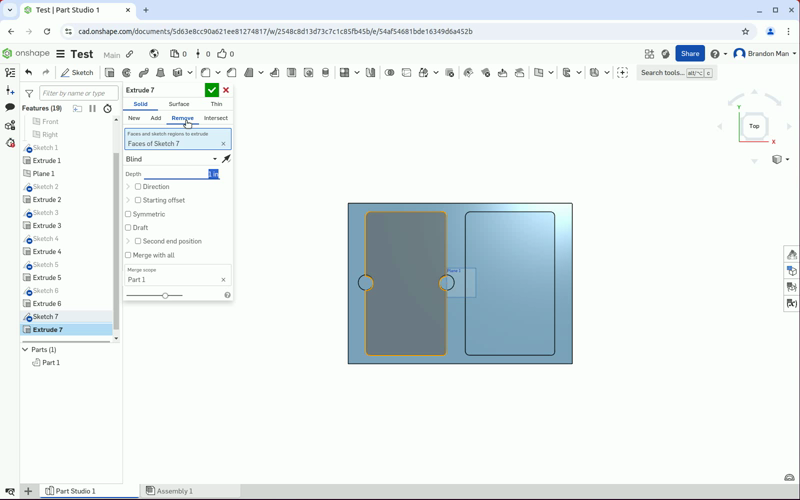
text(10.11)
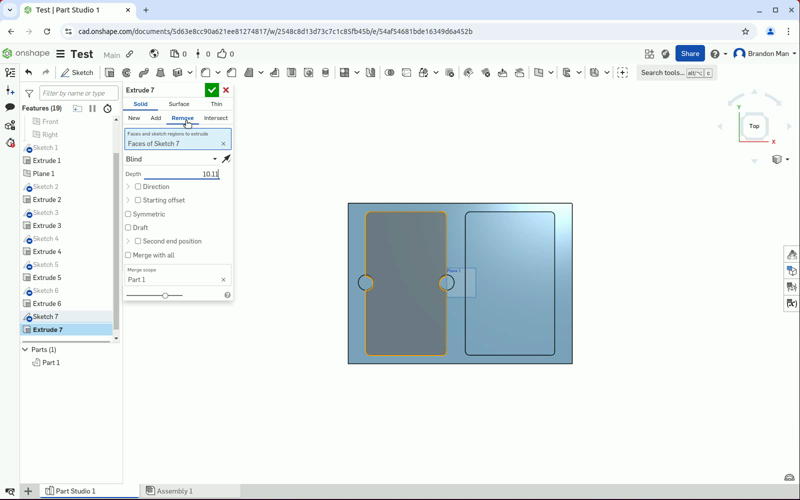
key(tab, 6)
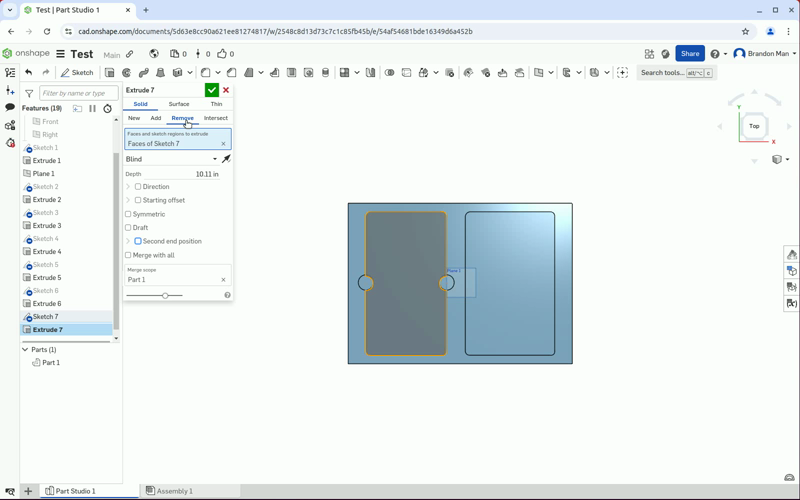
key(space)
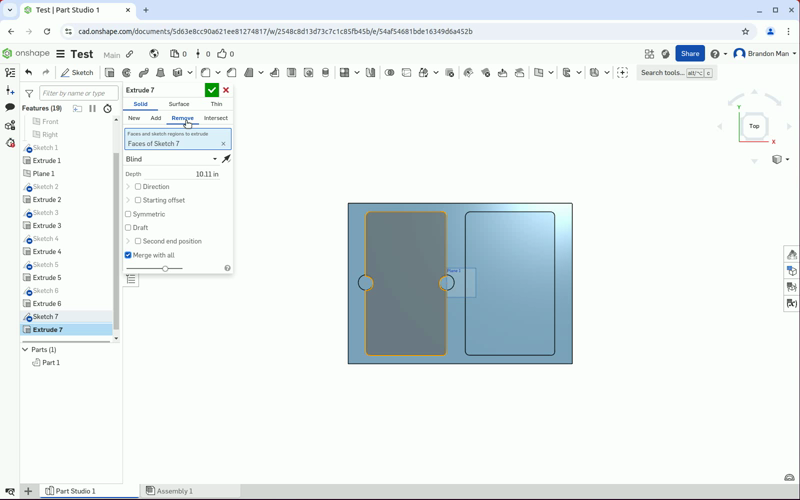
key(enter)
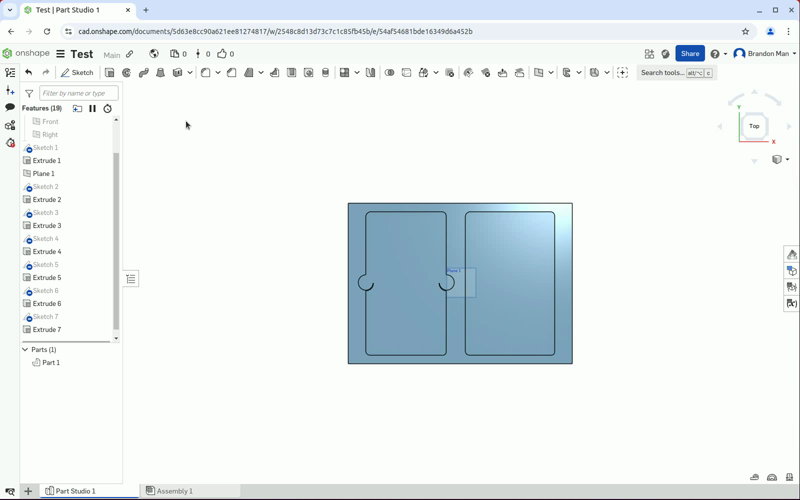
key(shift+h)
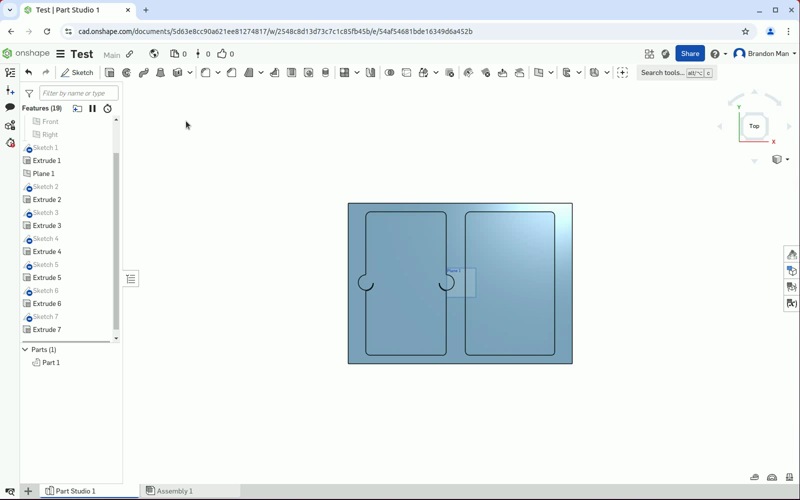
key(shift+h)
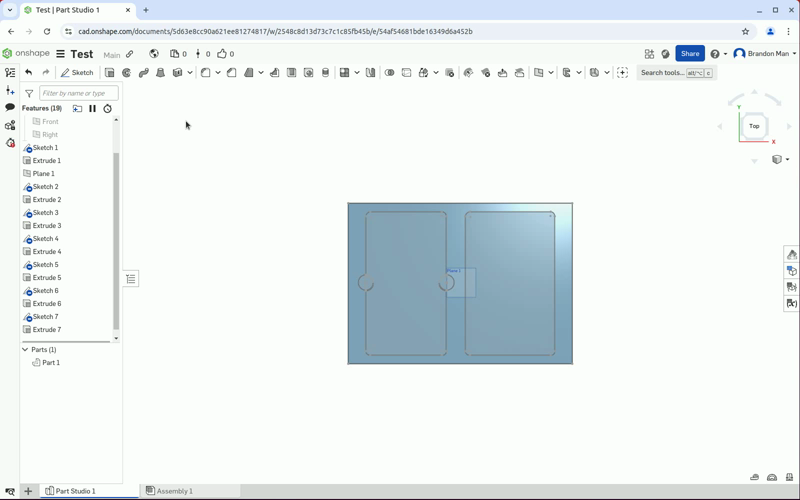
key(shift+7)
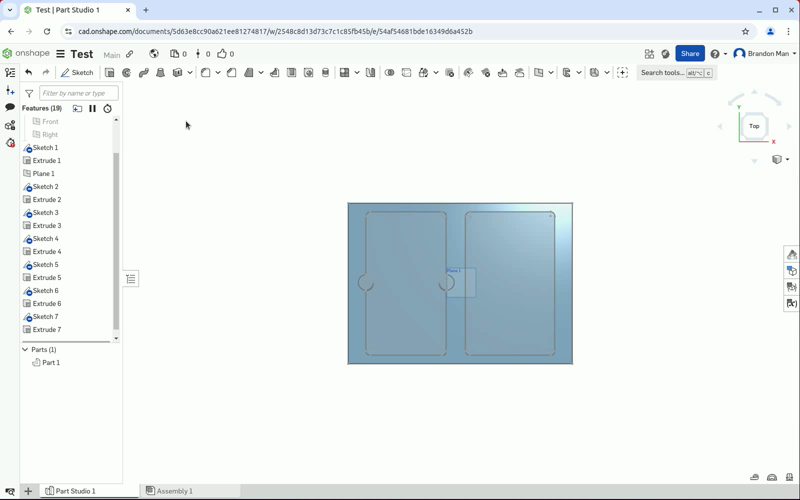
key(up, 3)
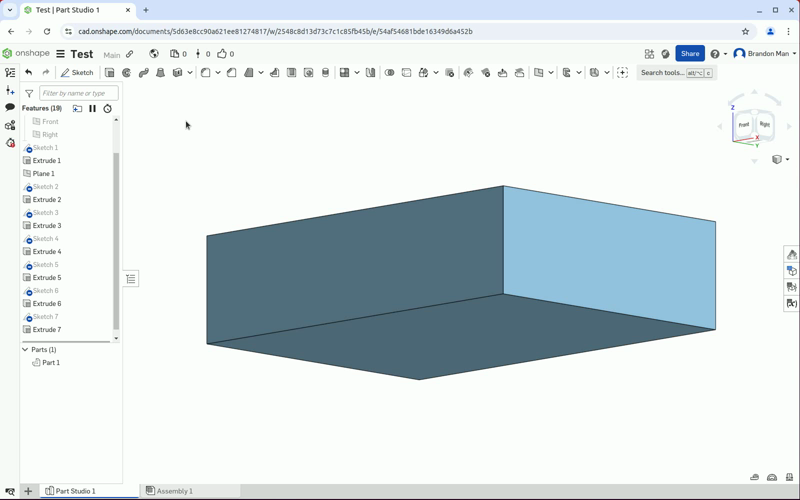
key(left, 3)
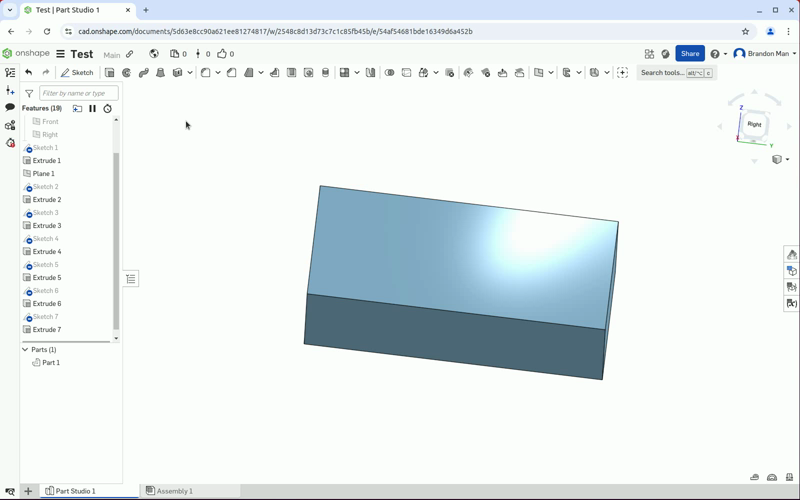
key(right, 3)
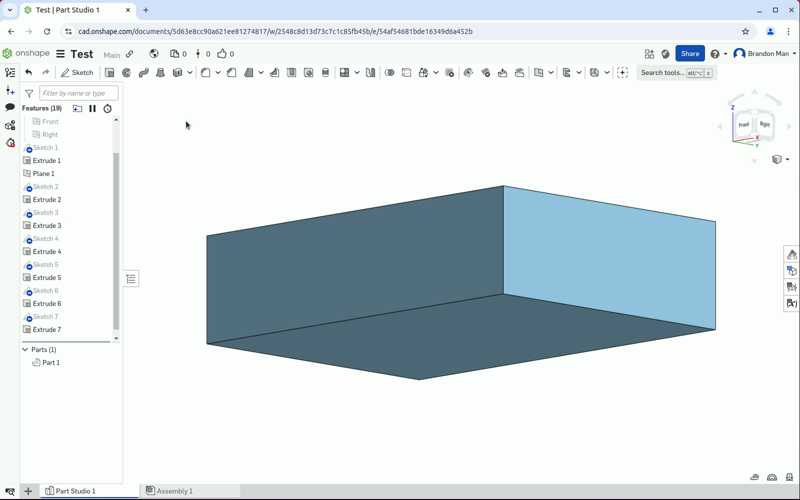
key(down, 3)
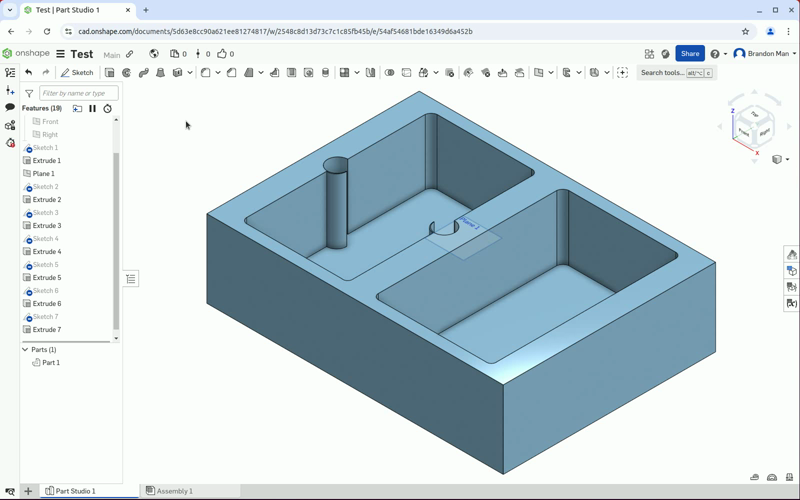
mouse_move(69, 150)
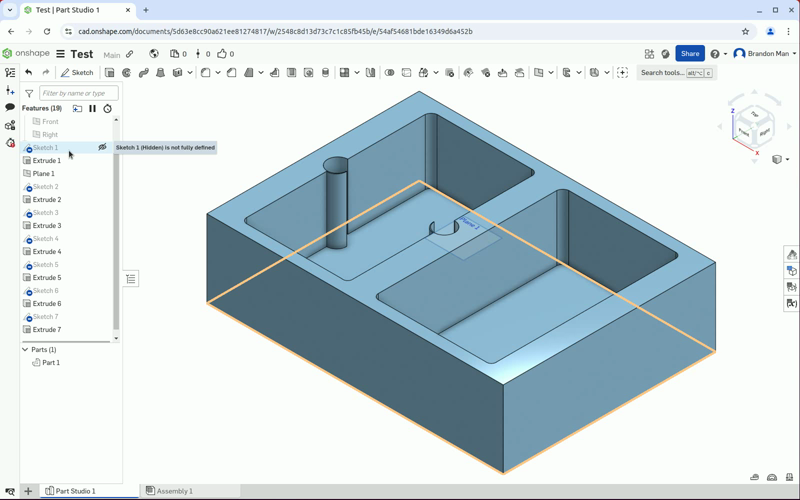
click(69, 150)